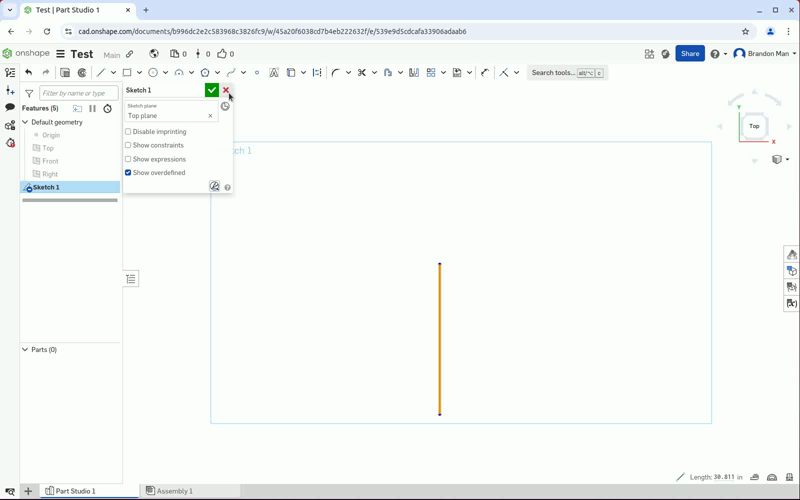
key(shift+h)
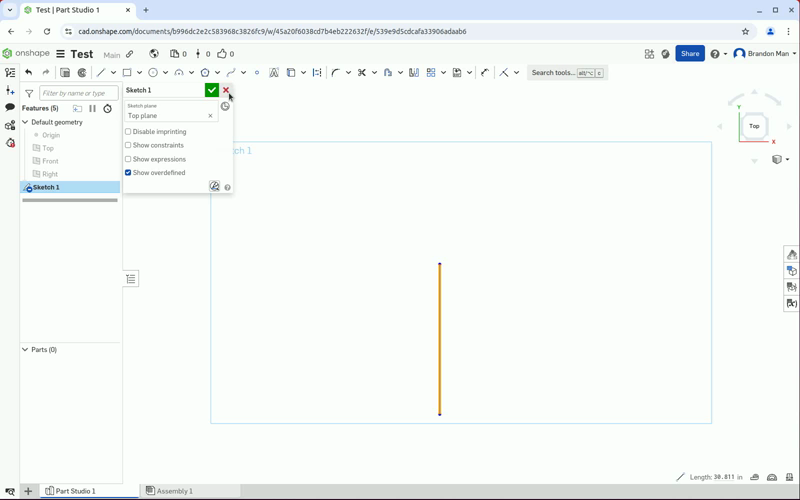
key(shift+s)
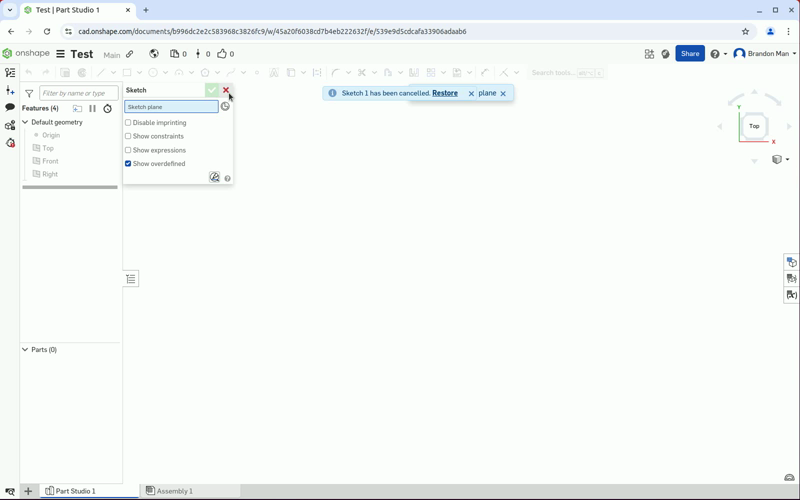
mouse_move(73, 150)
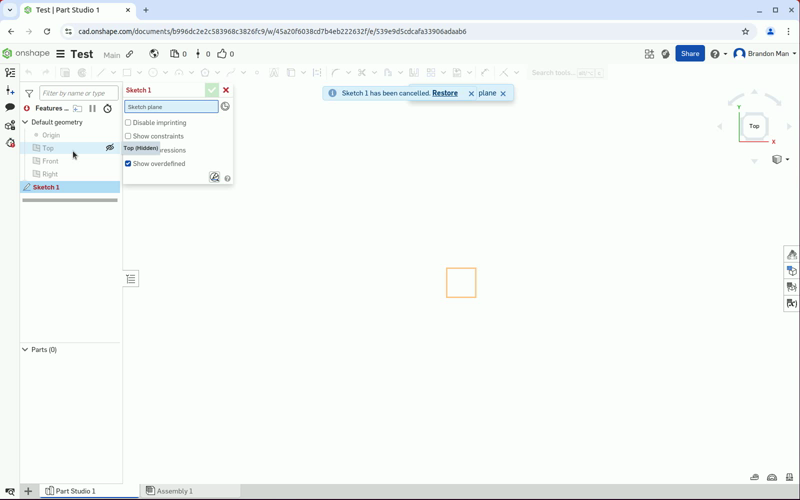
click(73, 150)
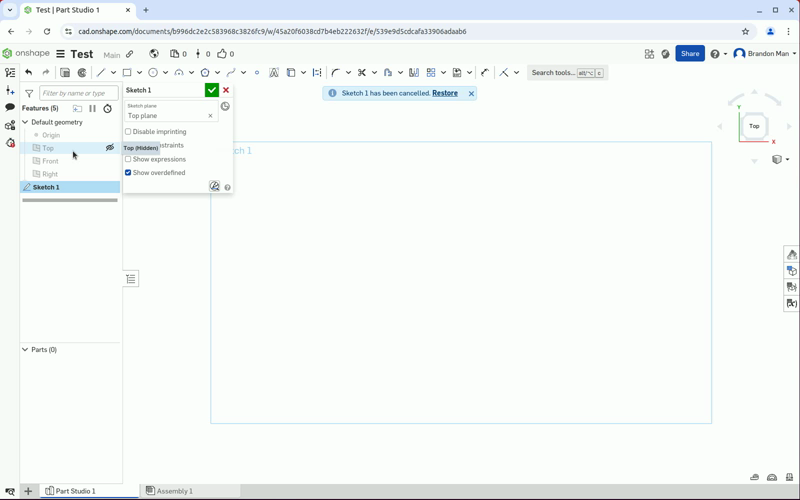
mouse_move(73, 352)
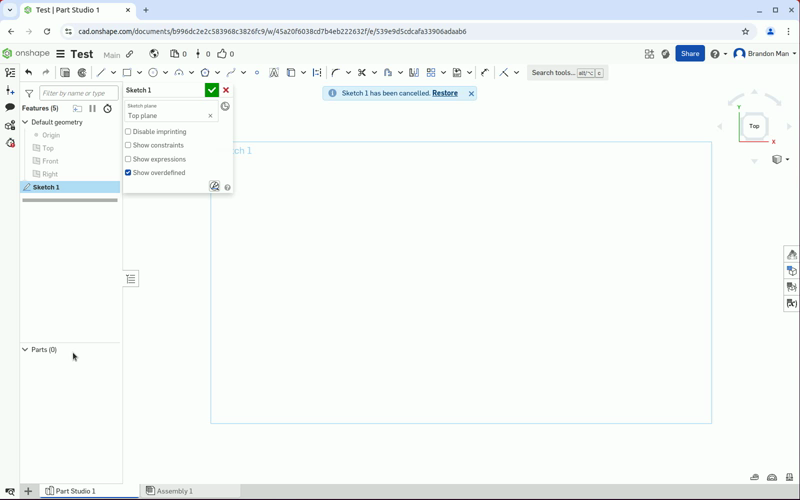
key(y)
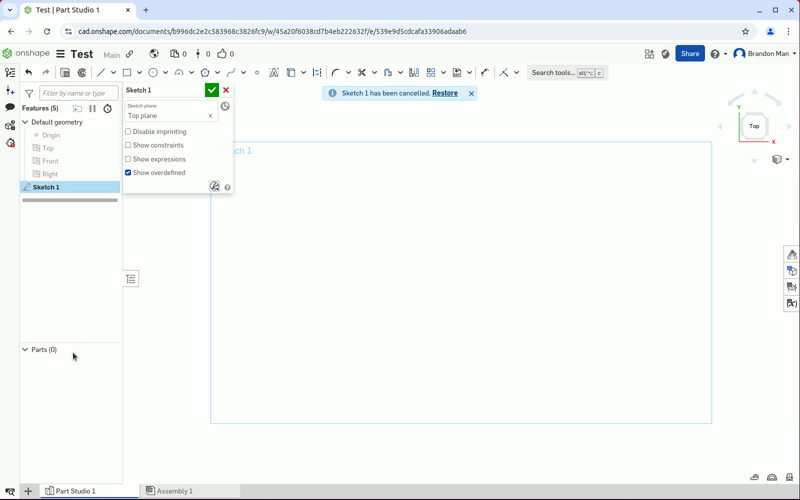
key(a)
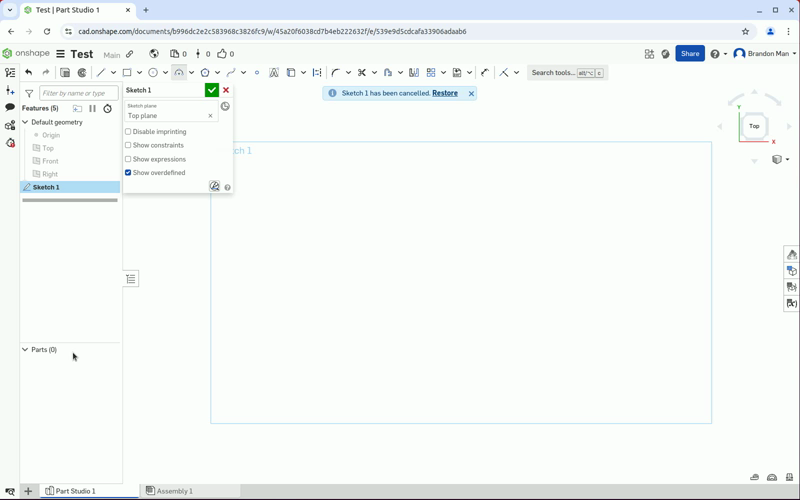
key_down(shift)
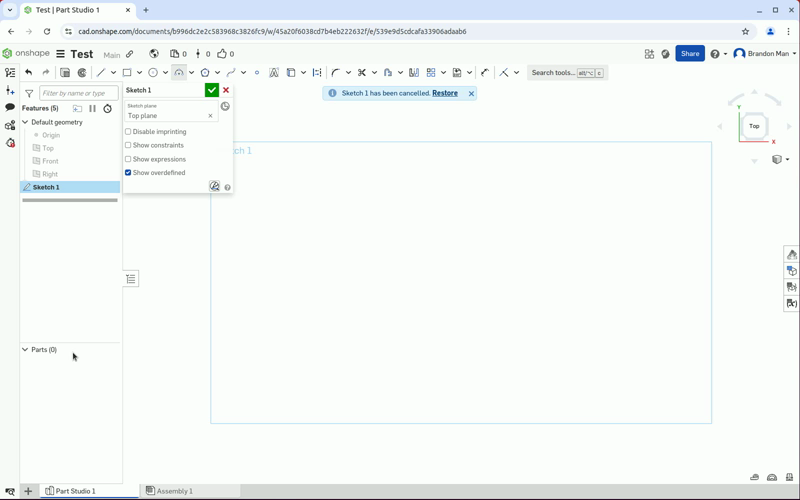
mouse_move(348, 357)
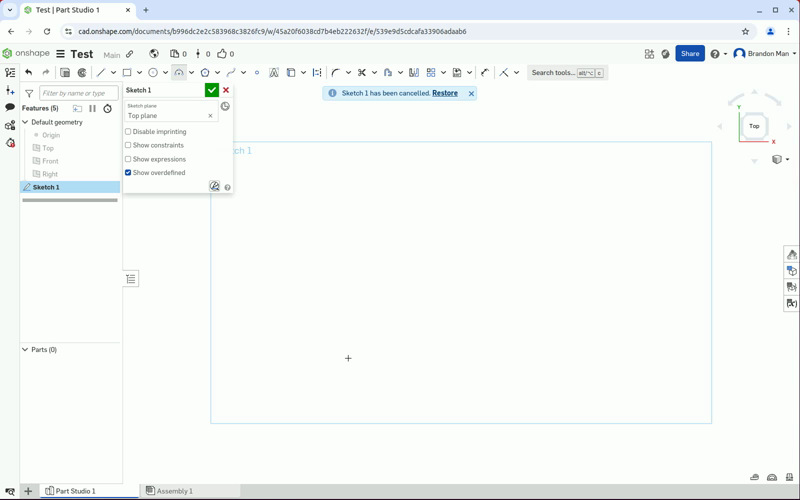
click(348, 357)
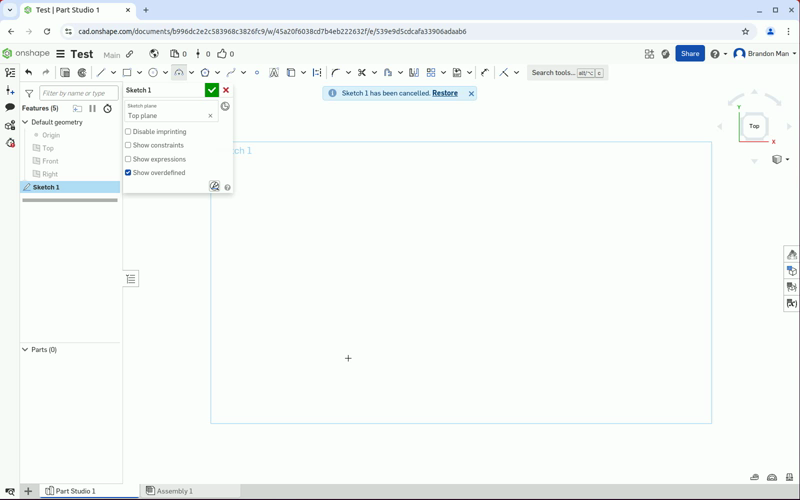
key_up(shift)
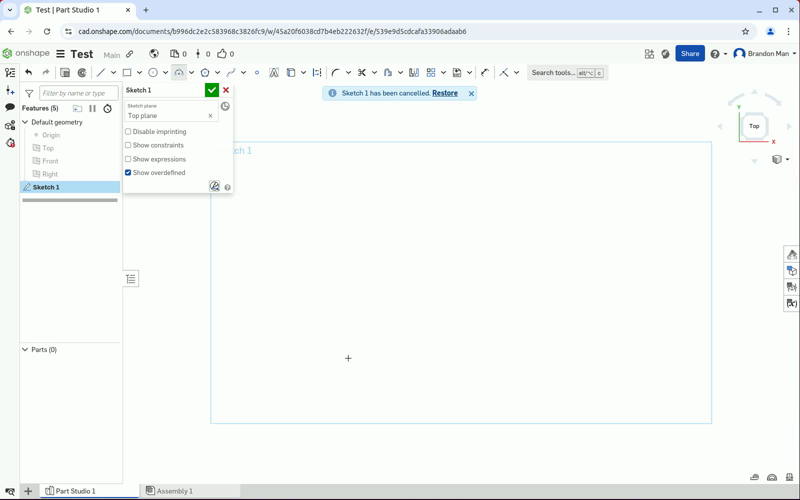
key_down(shift)
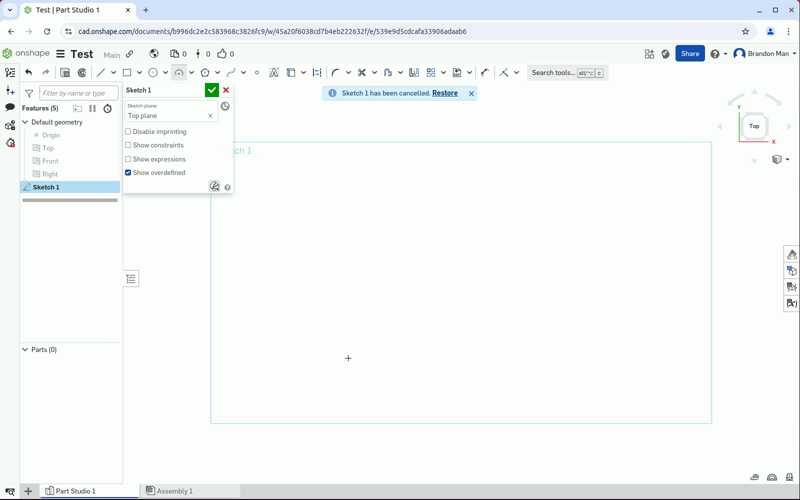
mouse_move(353, 362)
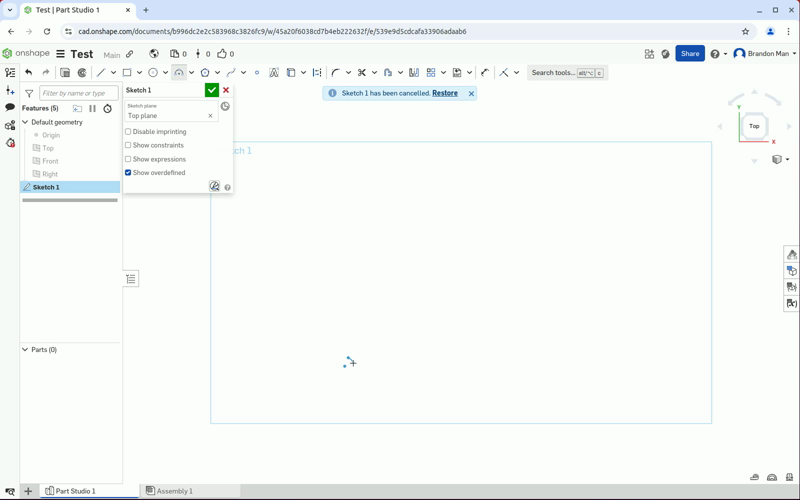
scroll(6)
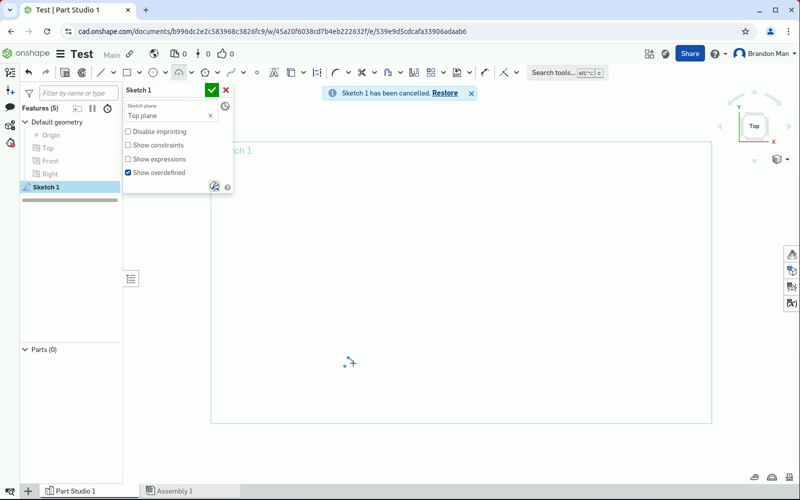
scroll(6)
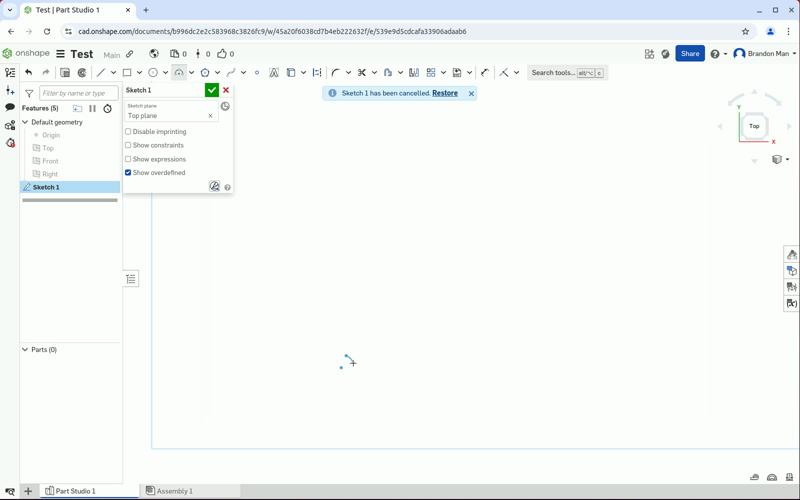
scroll(6)
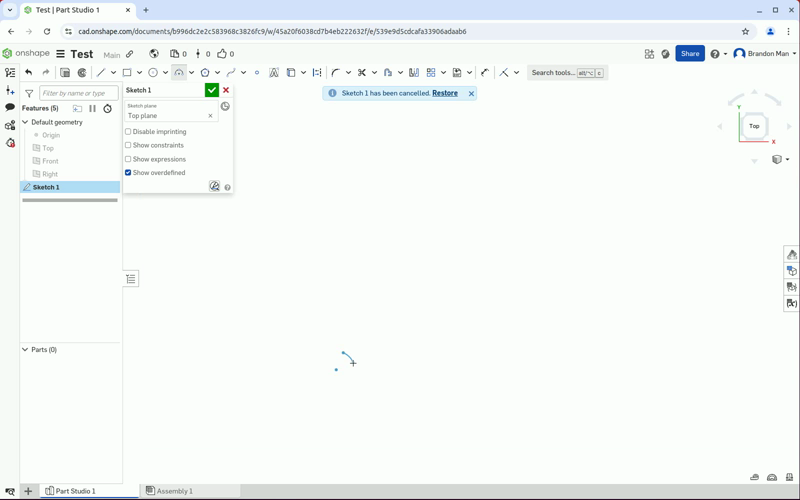
scroll(6)
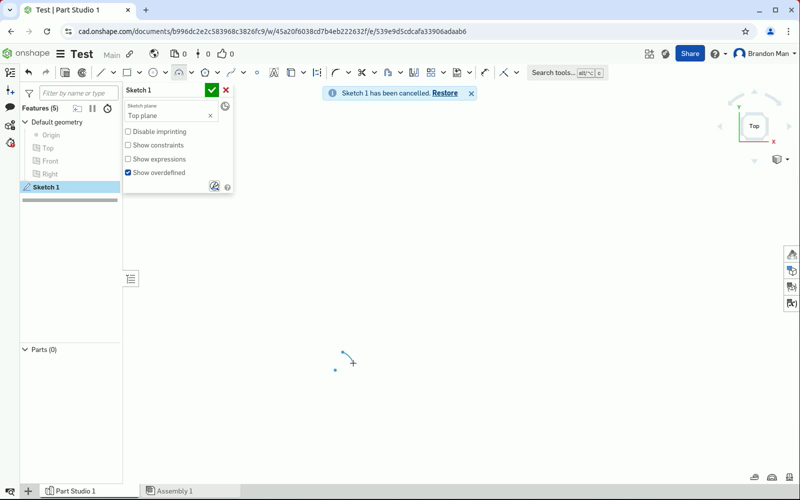
scroll(6)
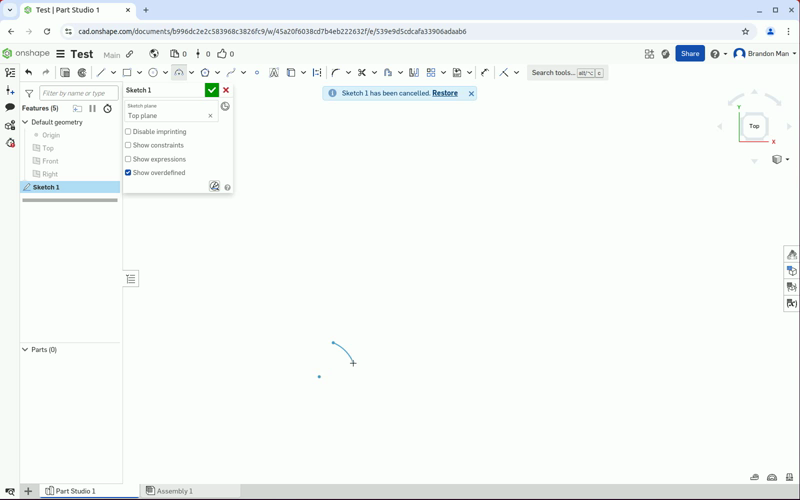
scroll(6)
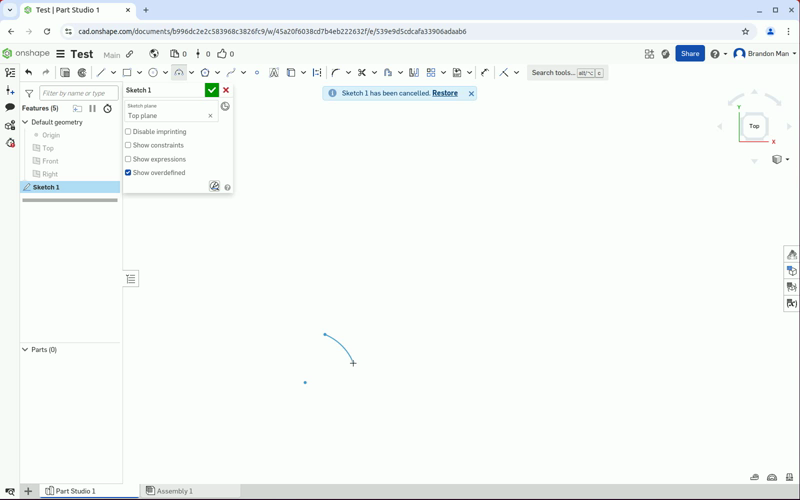
scroll(6)
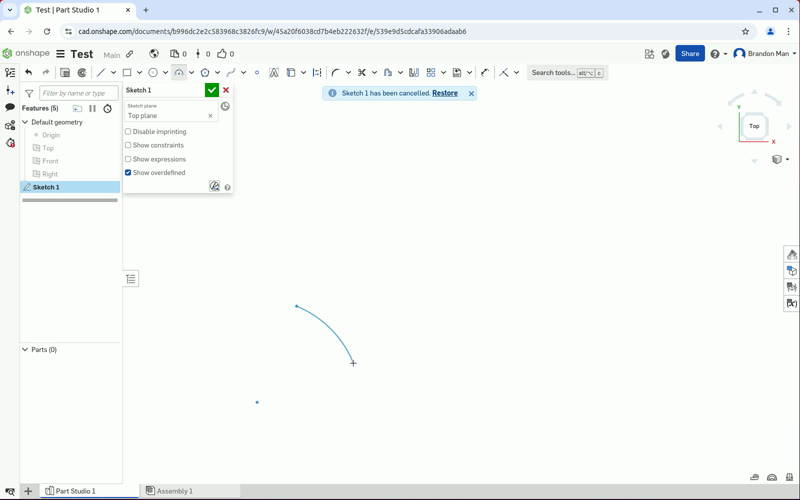
click(353, 362)
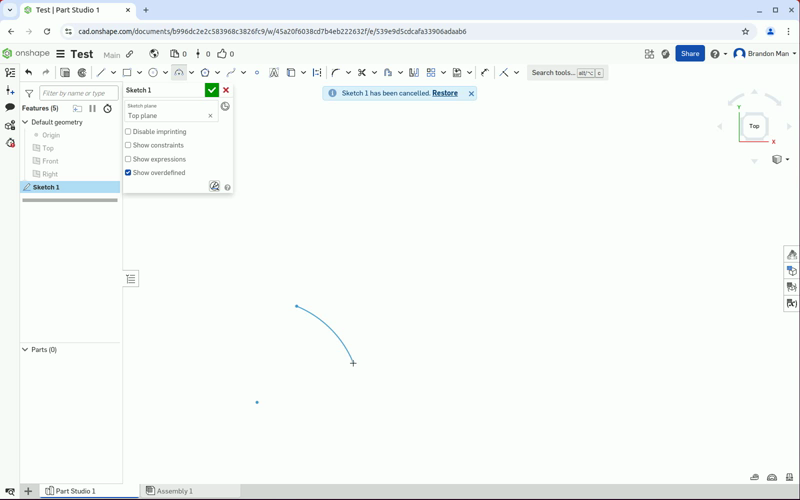
scroll(-6)
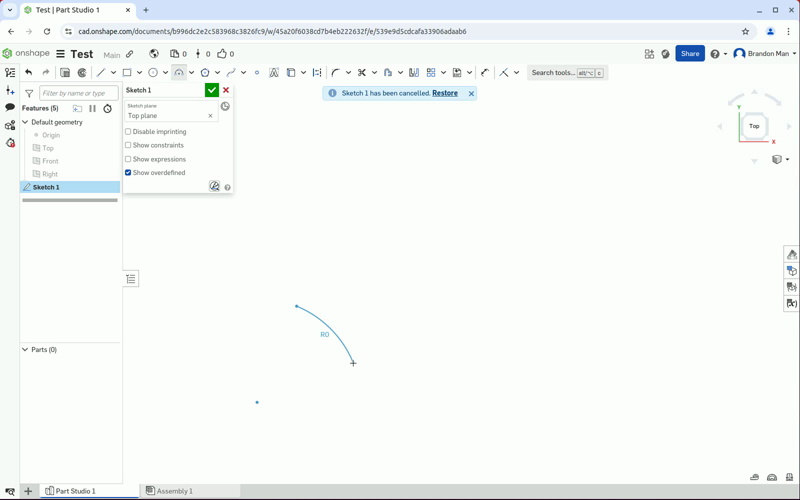
scroll(-6)
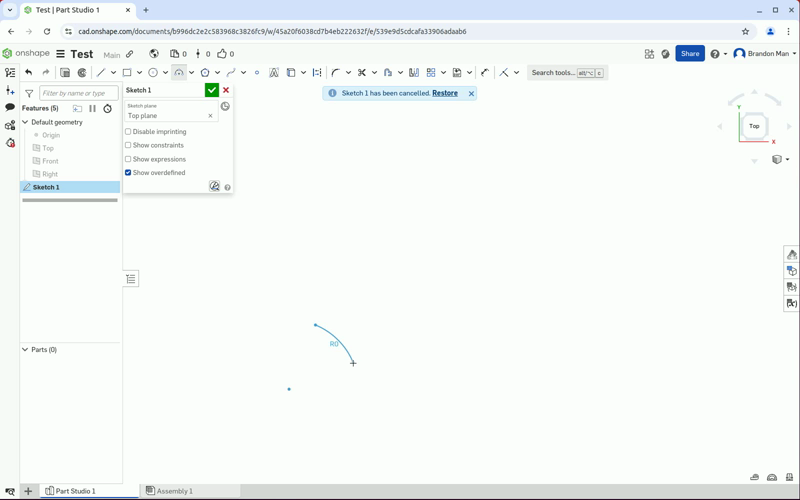
scroll(-6)
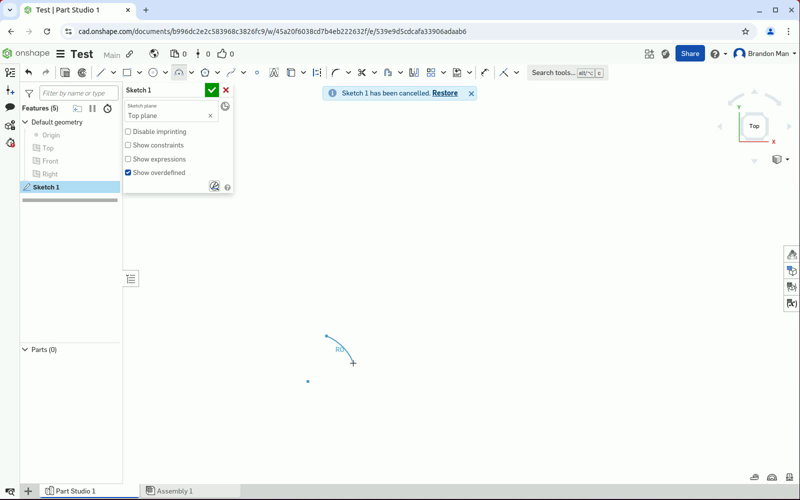
scroll(-6)
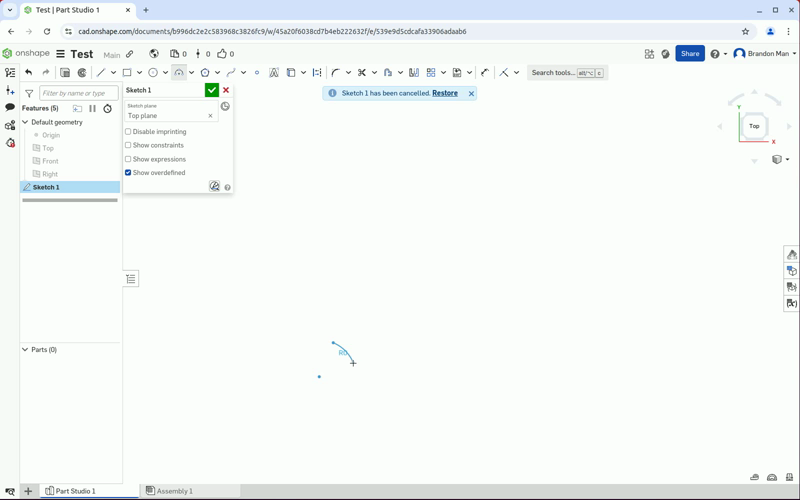
scroll(-6)
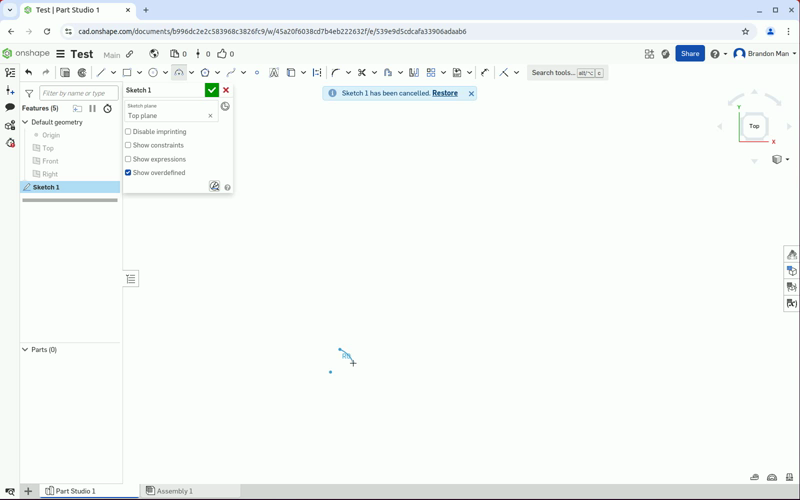
scroll(-6)
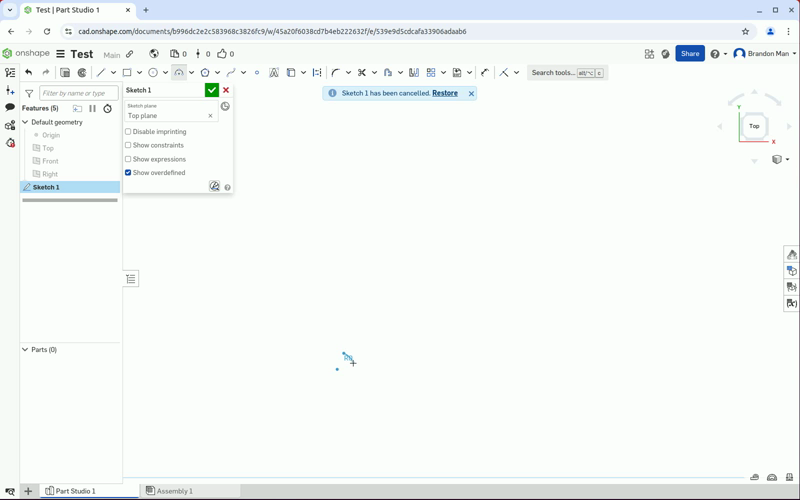
scroll(-6)
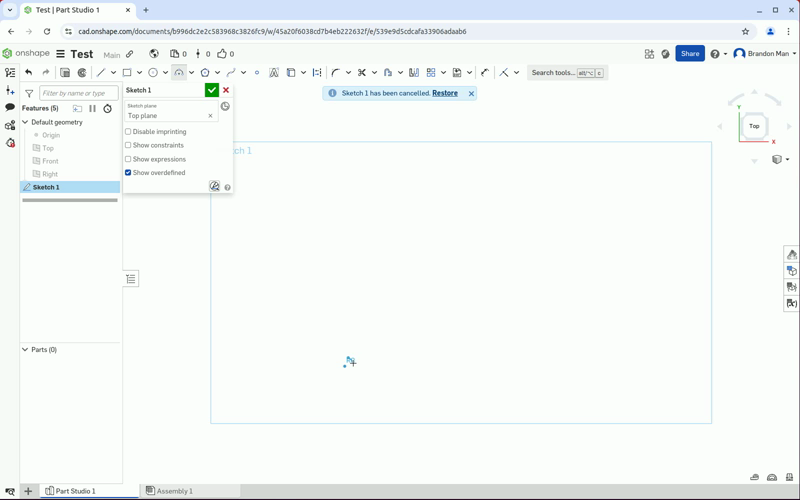
mouse_move(349, 361)
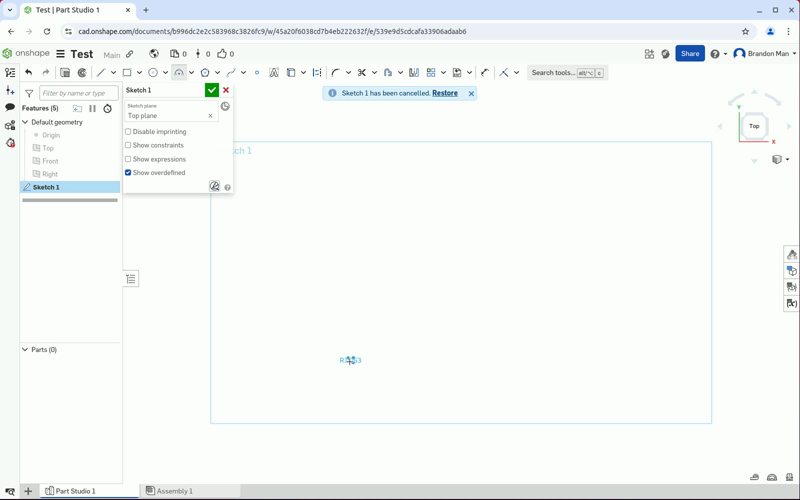
scroll(6)
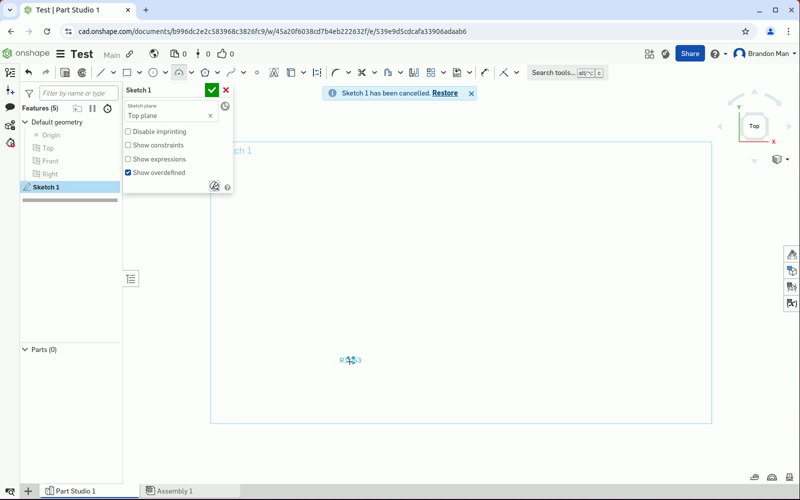
scroll(6)
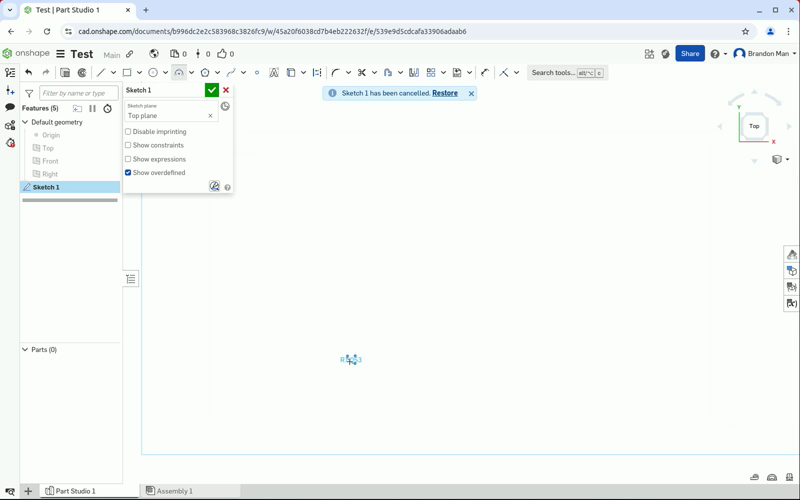
scroll(6)
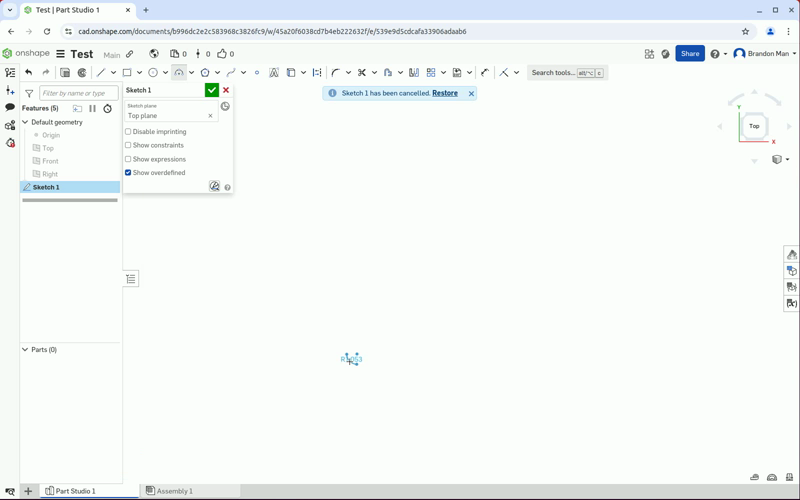
scroll(6)
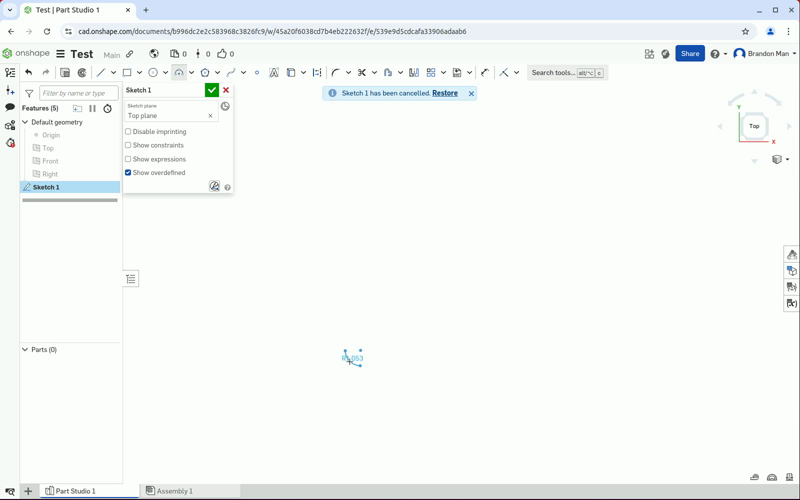
scroll(6)
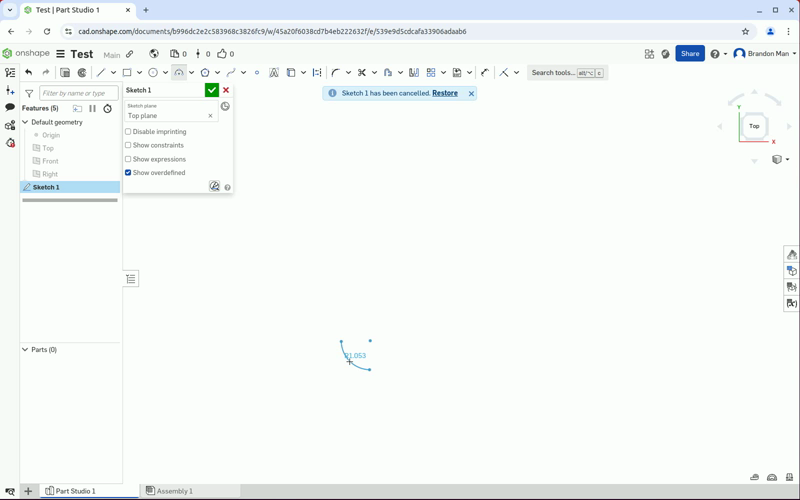
scroll(6)
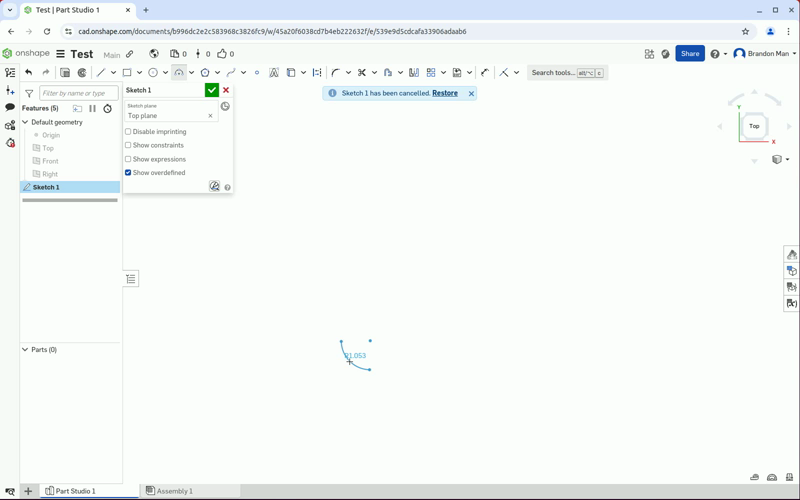
scroll(6)
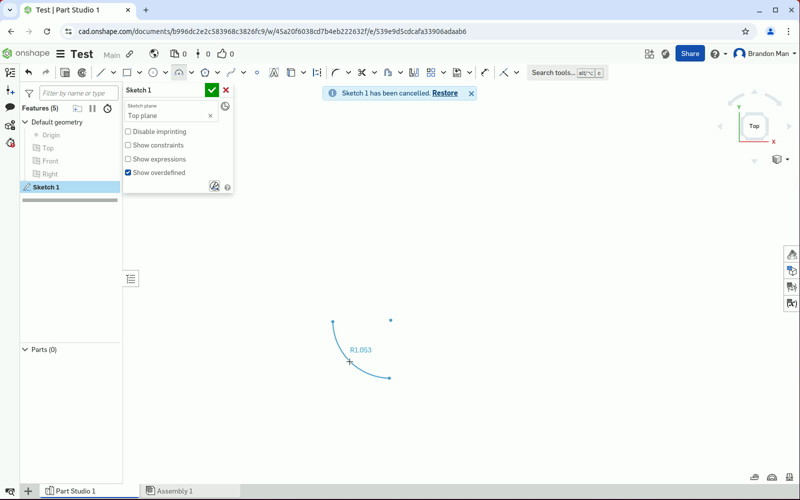
click(349, 361)
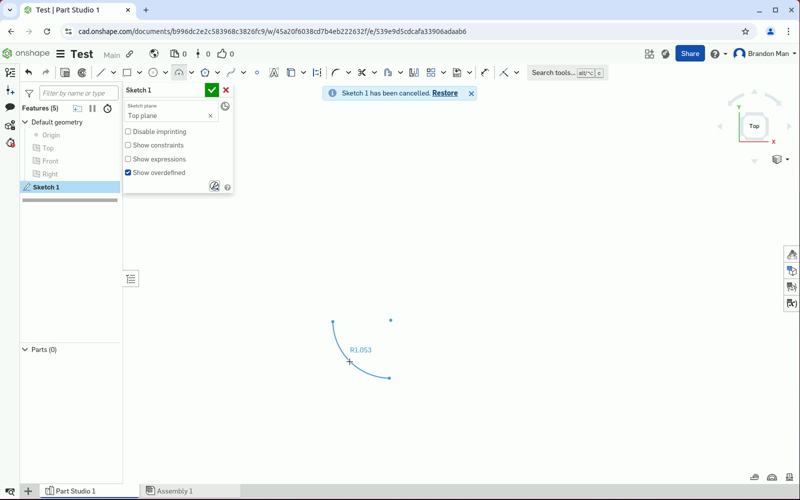
scroll(-6)
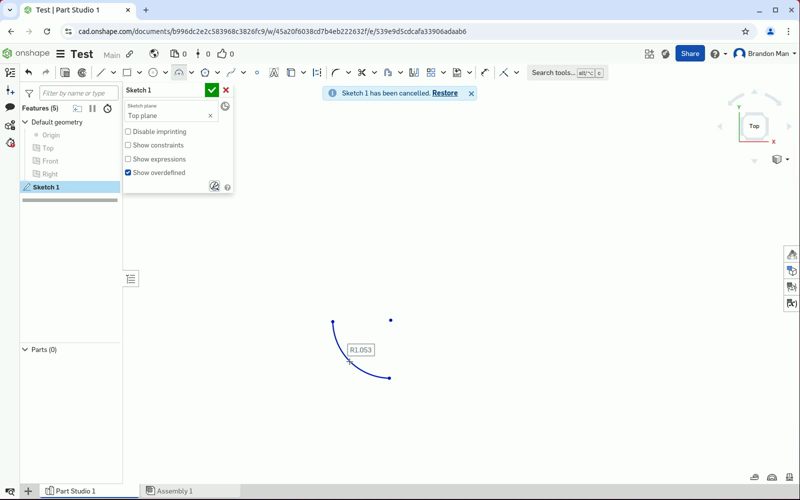
scroll(-6)
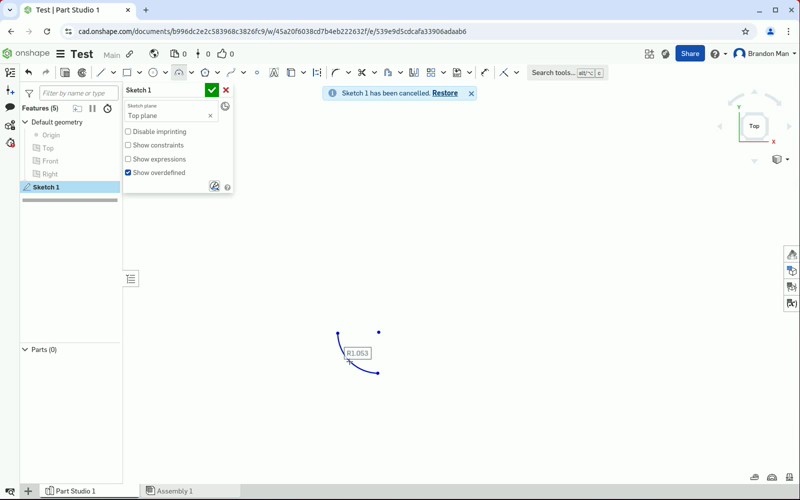
scroll(-6)
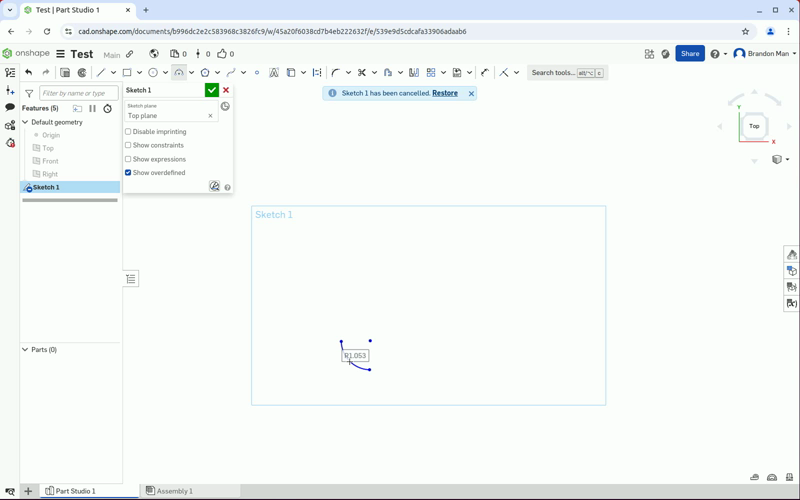
scroll(-6)
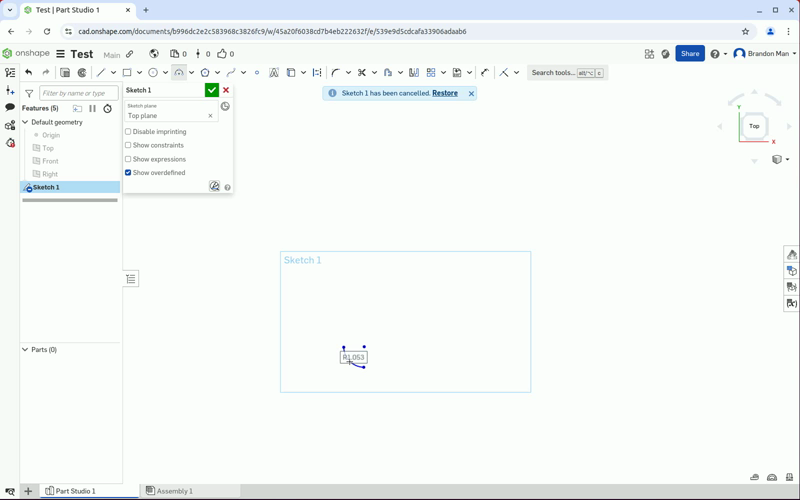
scroll(-6)
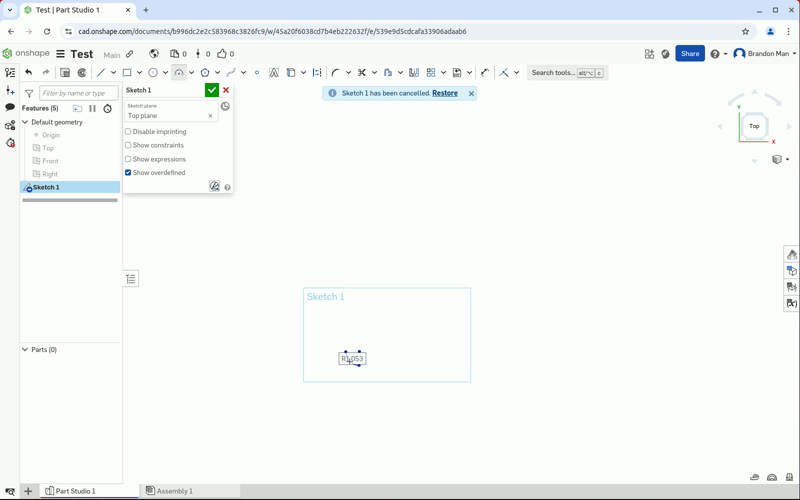
scroll(-6)
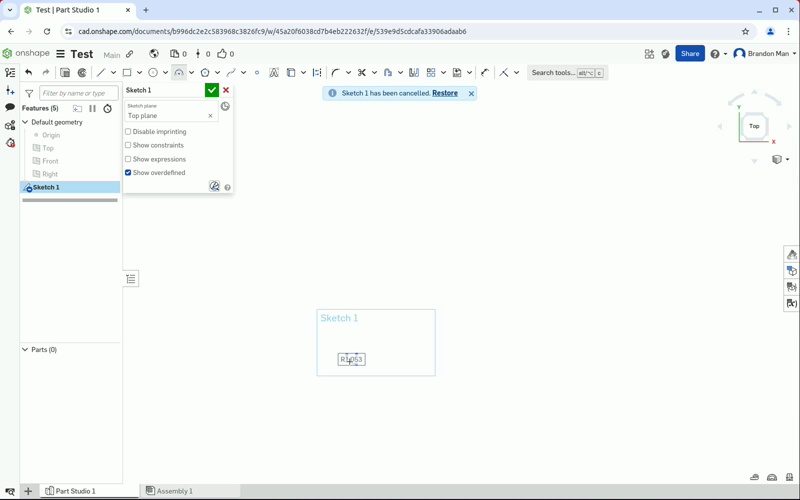
scroll(-6)
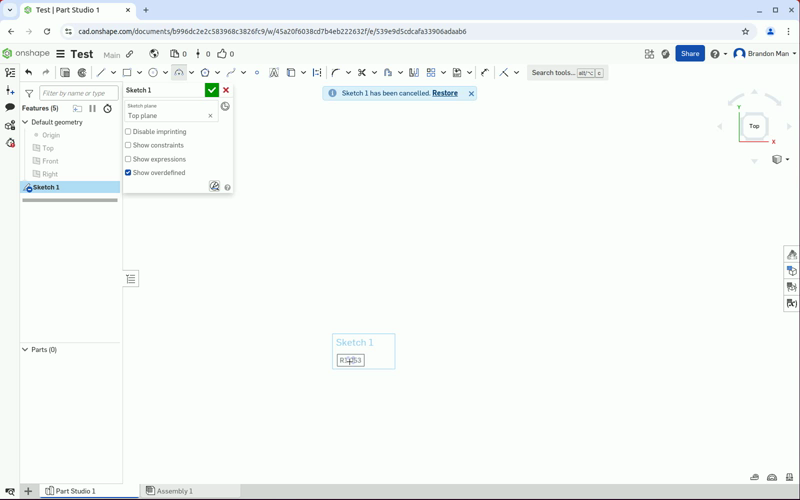
key_up(shift)
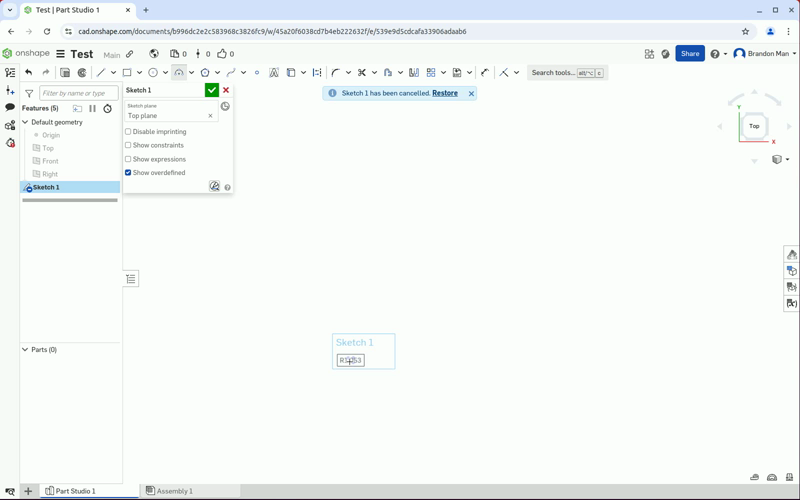
key(esc)
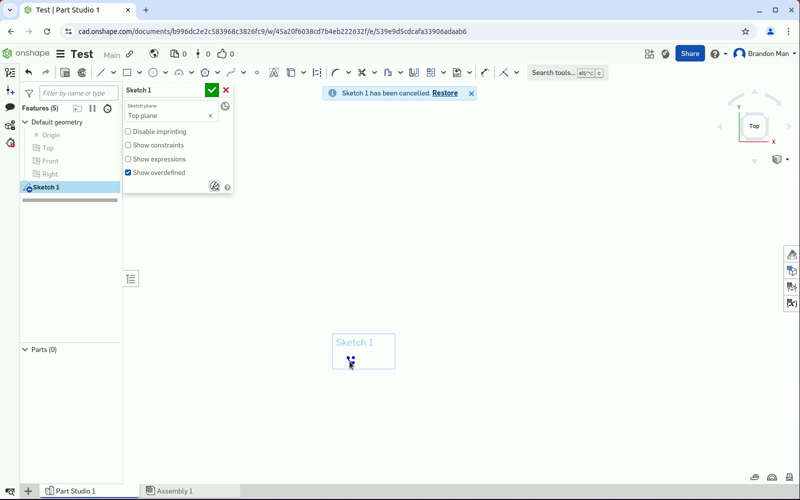
key(l)
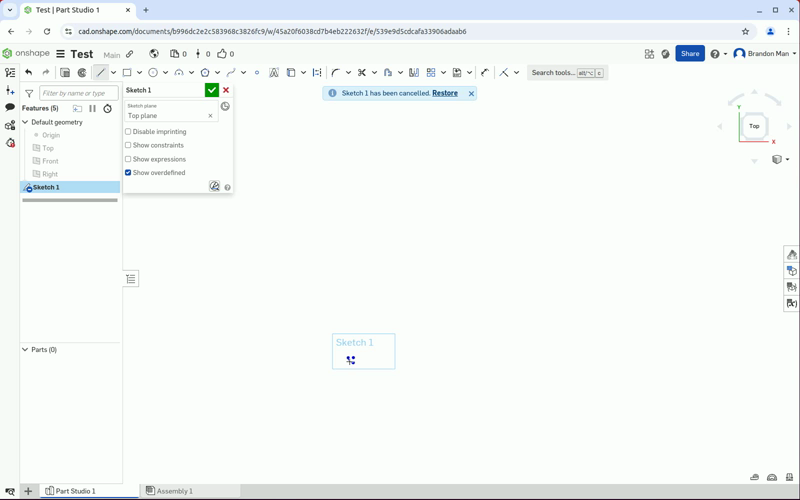
mouse_move(353, 362)
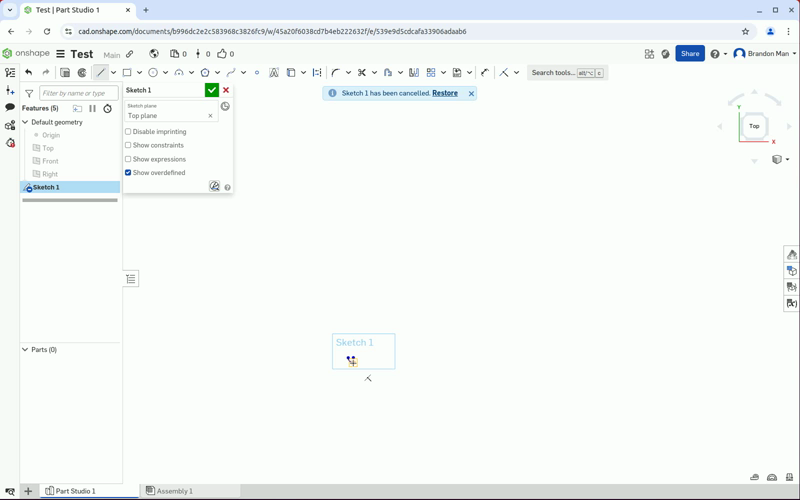
scroll(6)
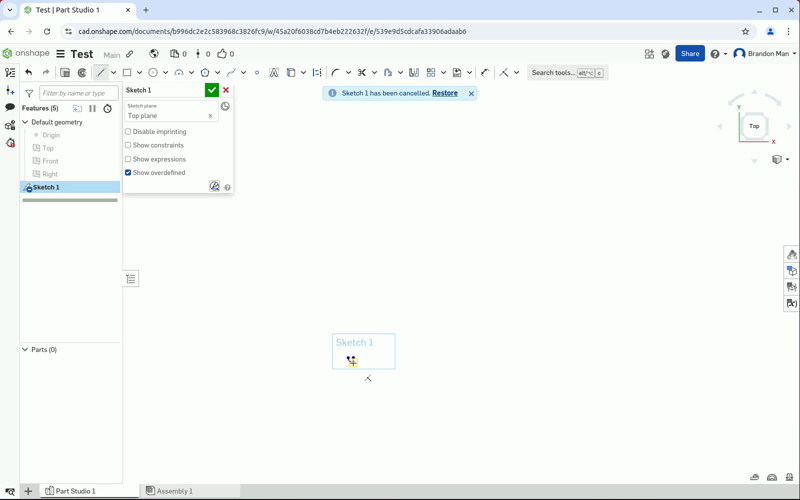
scroll(6)
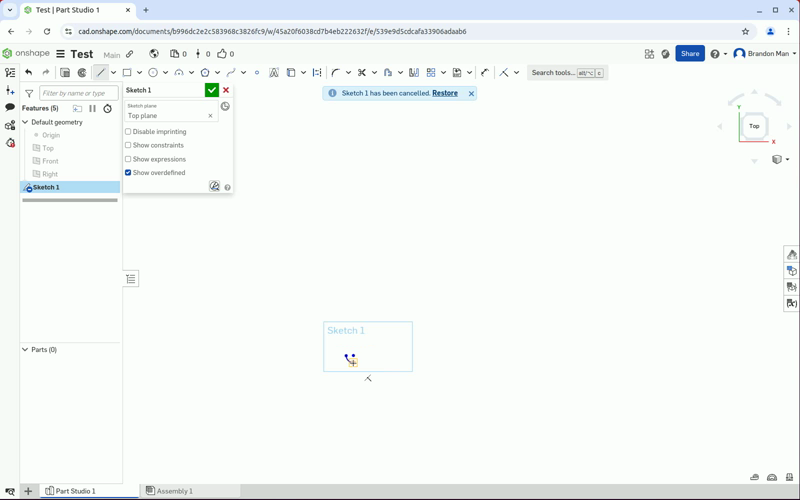
scroll(6)
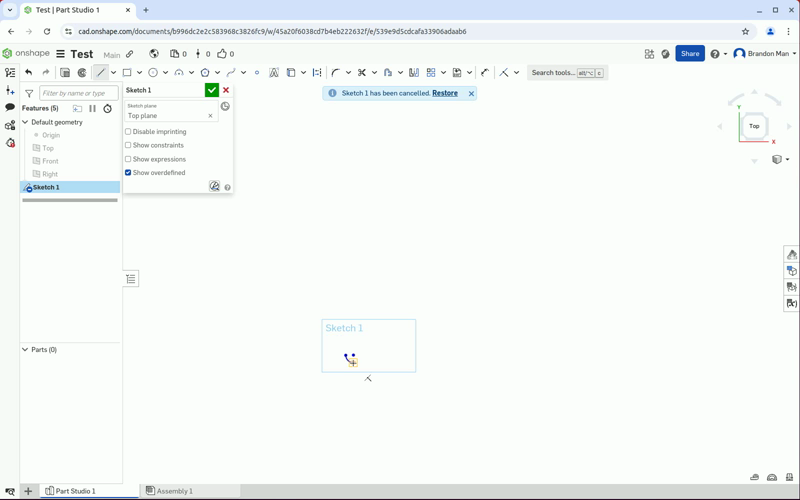
scroll(6)
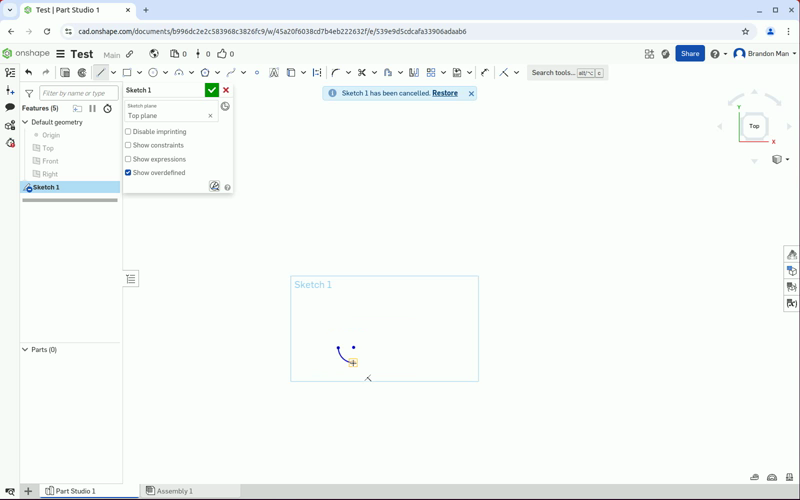
scroll(6)
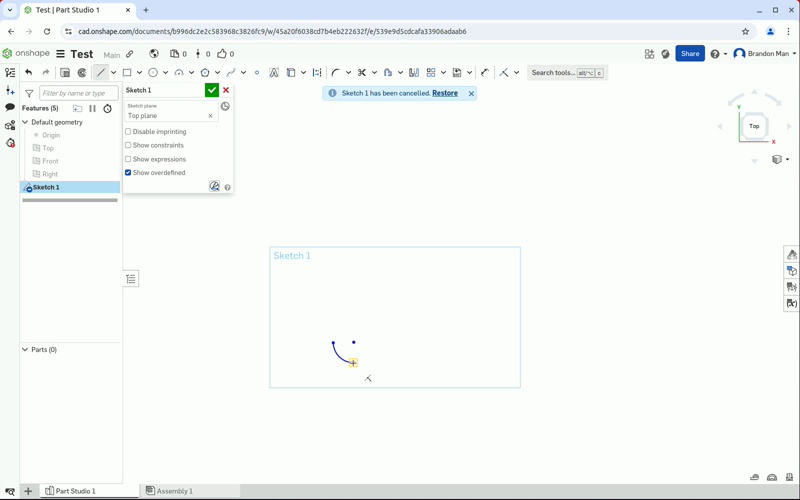
scroll(6)
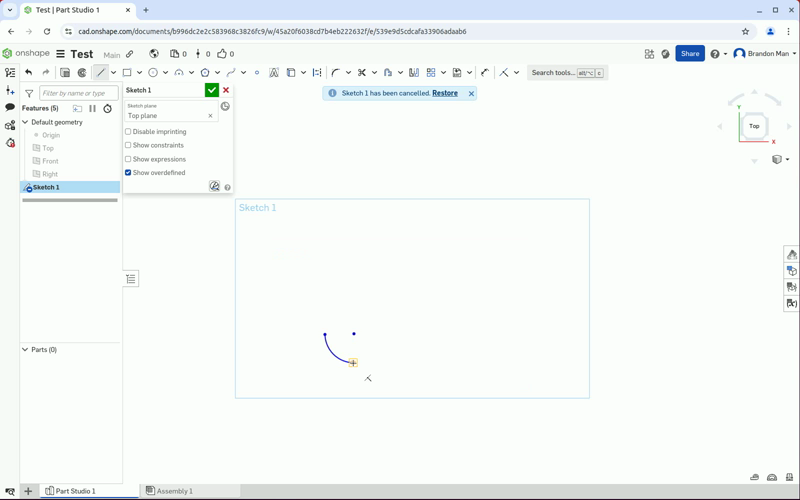
scroll(6)
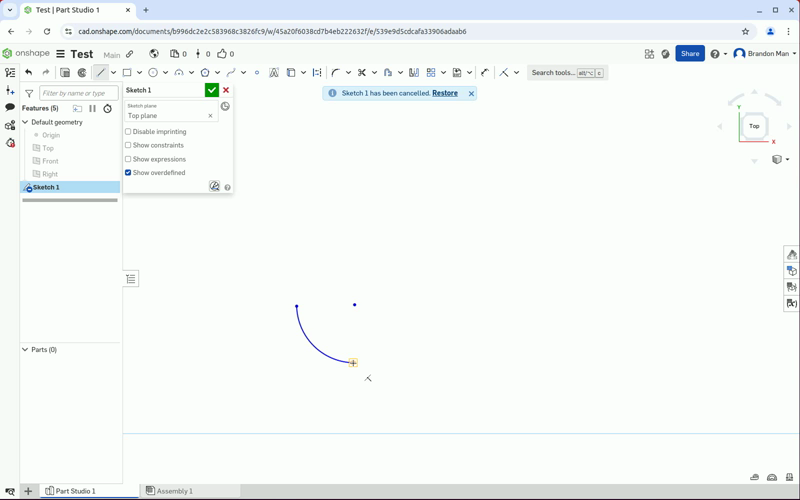
click(353, 362)
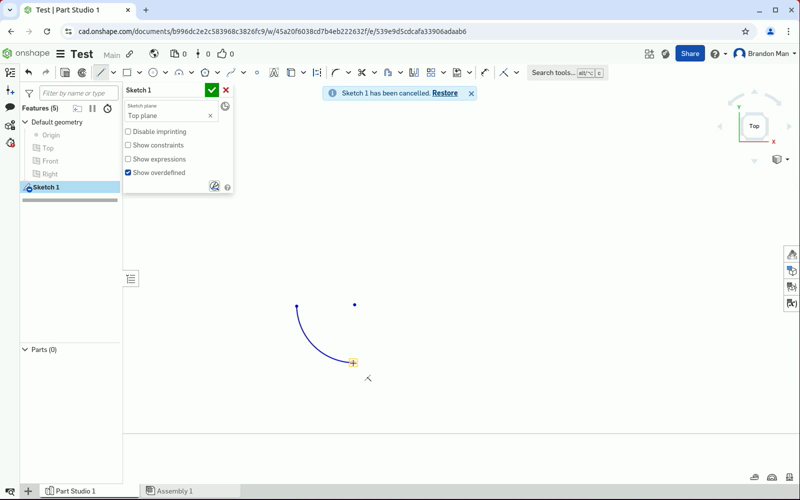
scroll(-6)
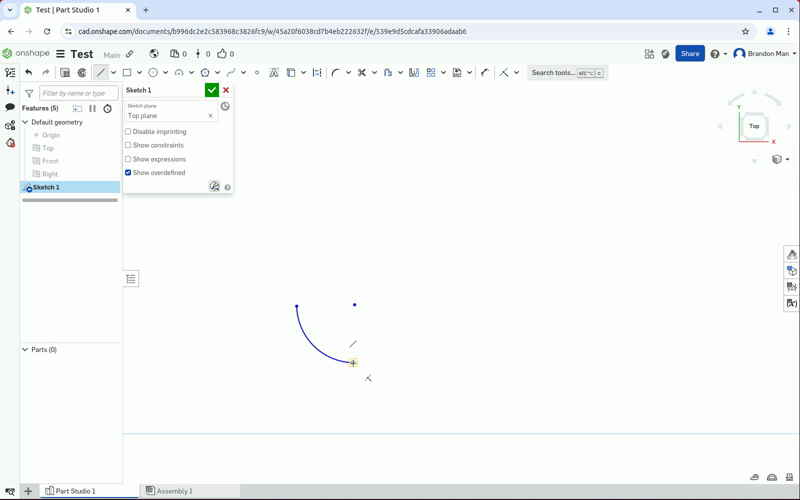
scroll(-6)
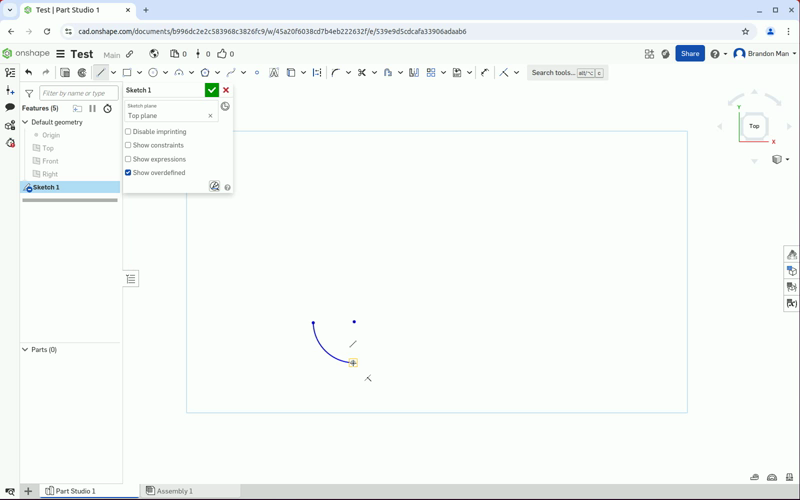
scroll(-6)
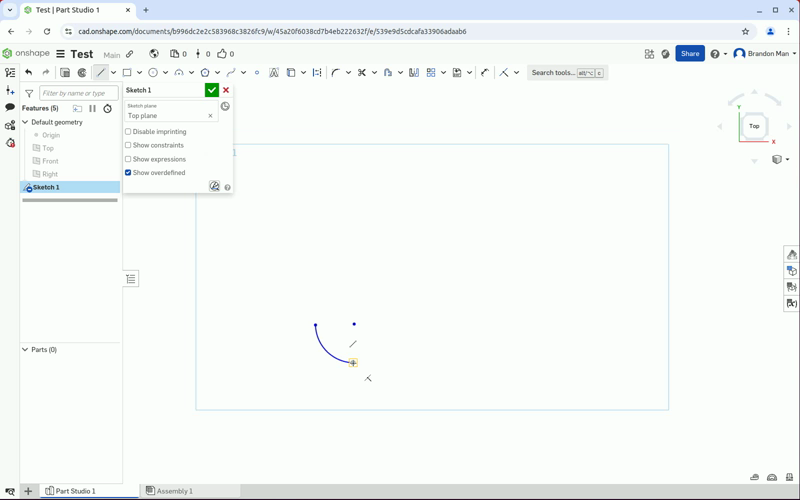
scroll(-6)
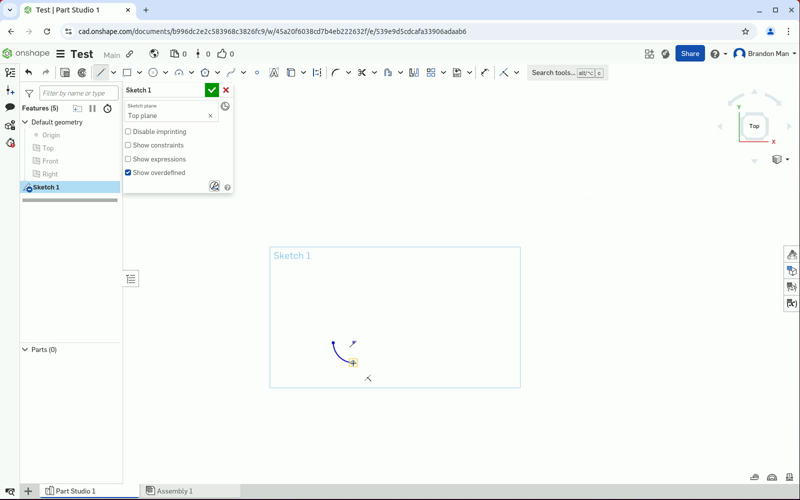
scroll(-6)
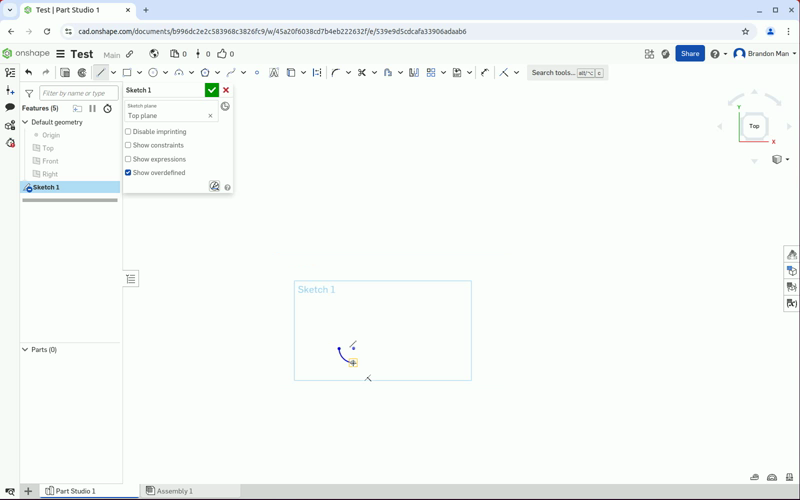
scroll(-6)
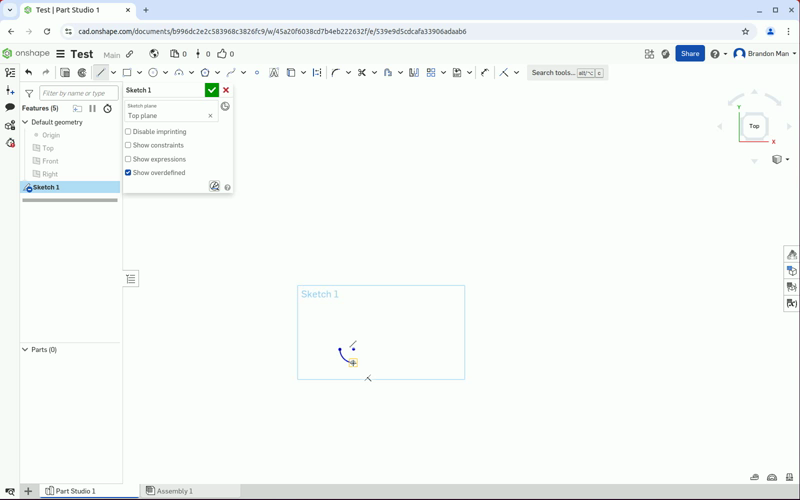
scroll(-6)
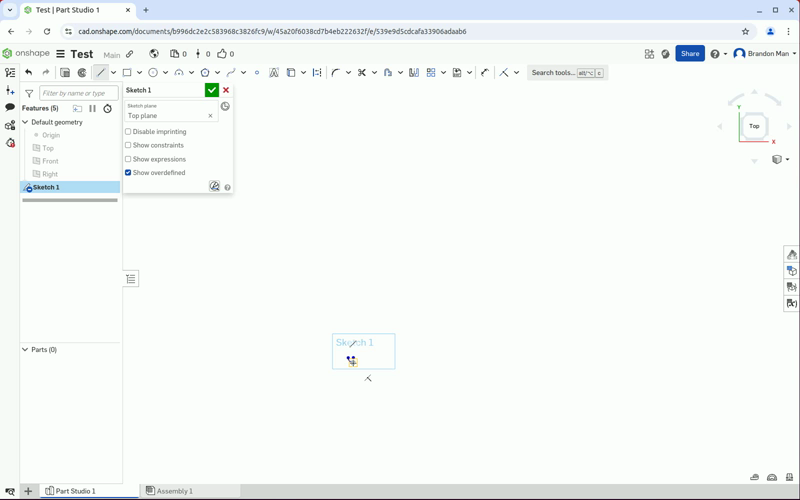
key_down(shift)
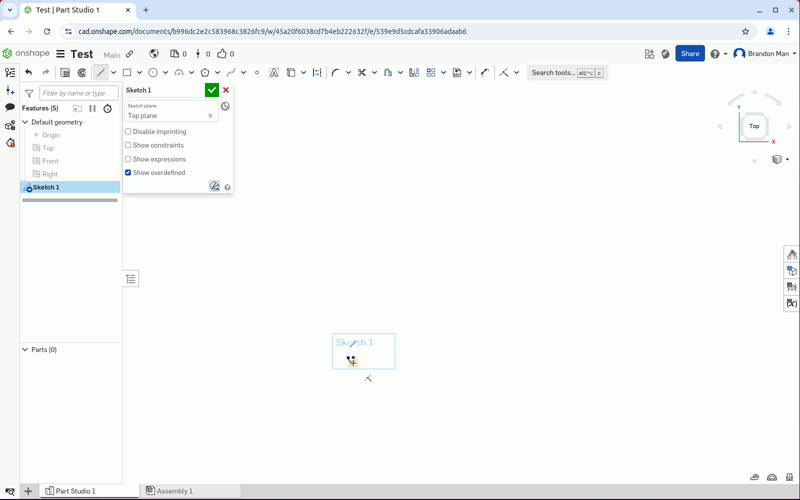
mouse_move(567, 362)
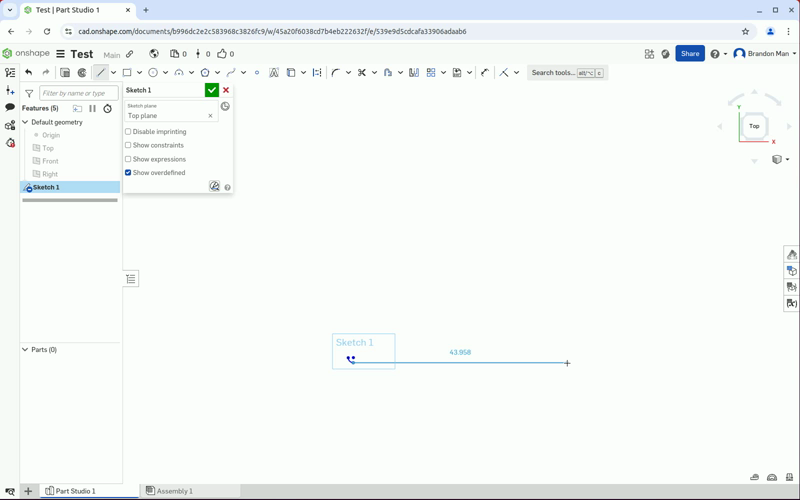
click(567, 362)
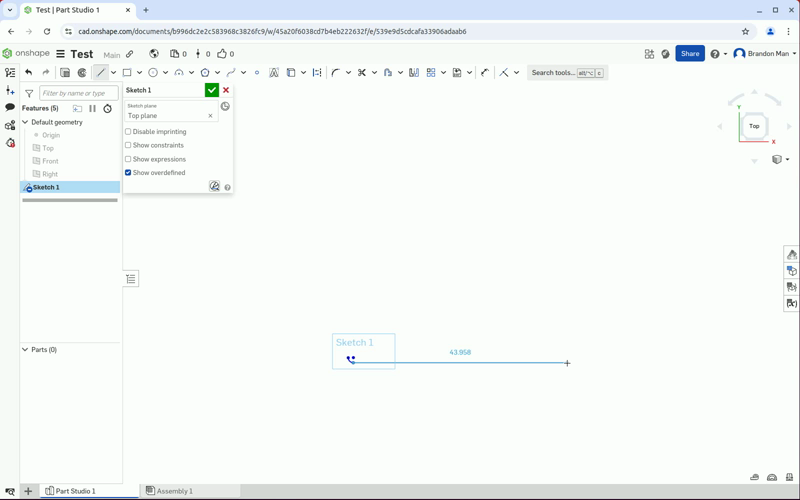
key_up(shift)
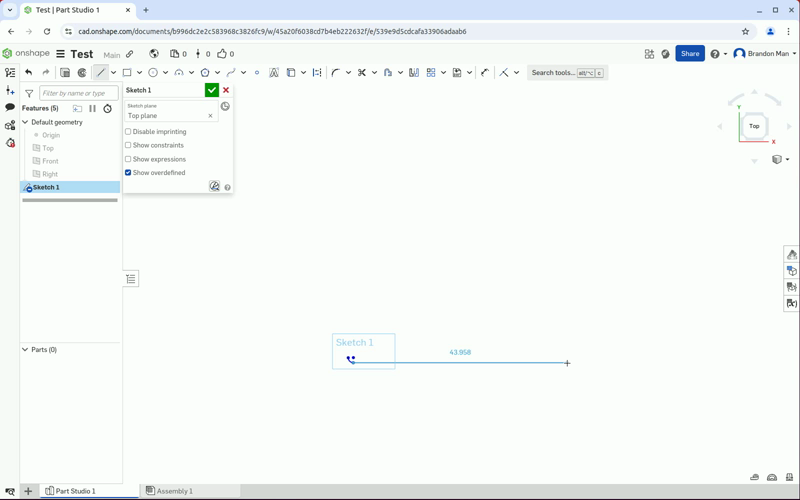
key(esc)
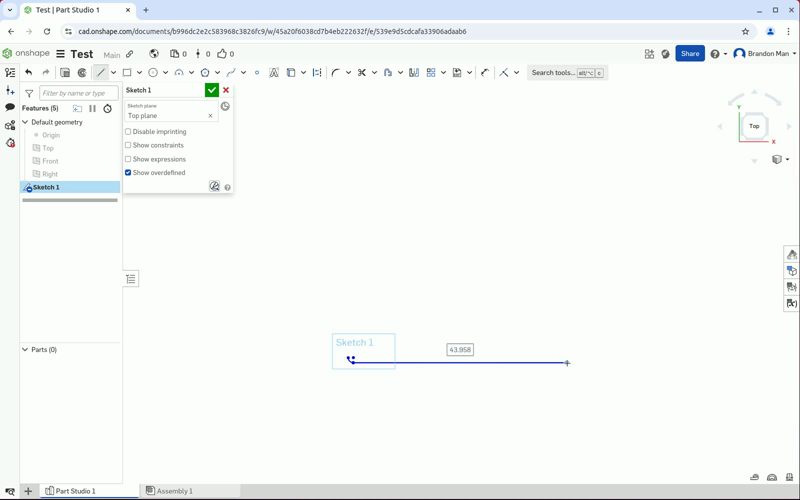
key(a)
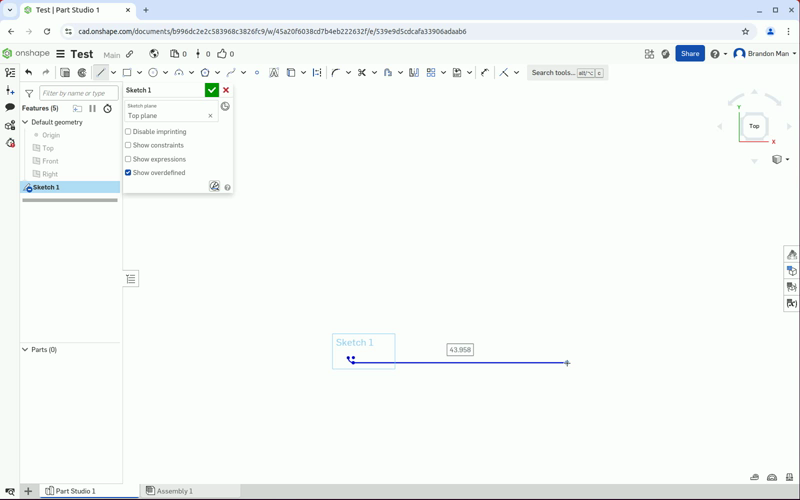
mouse_move(567, 362)
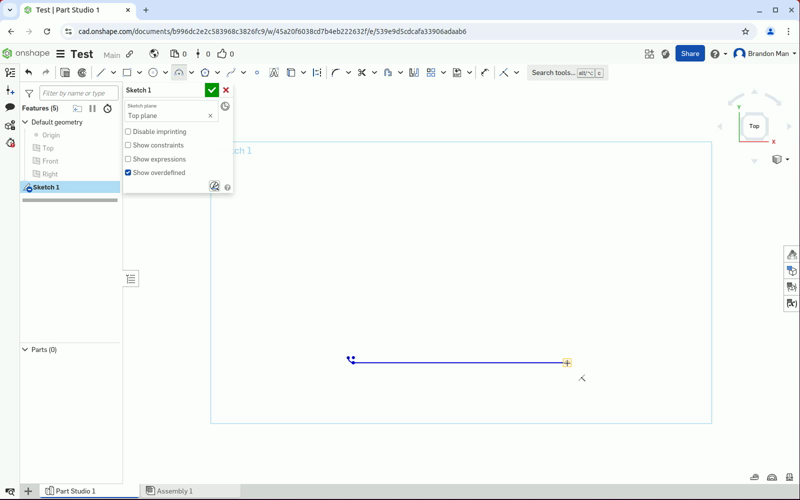
click(567, 362)
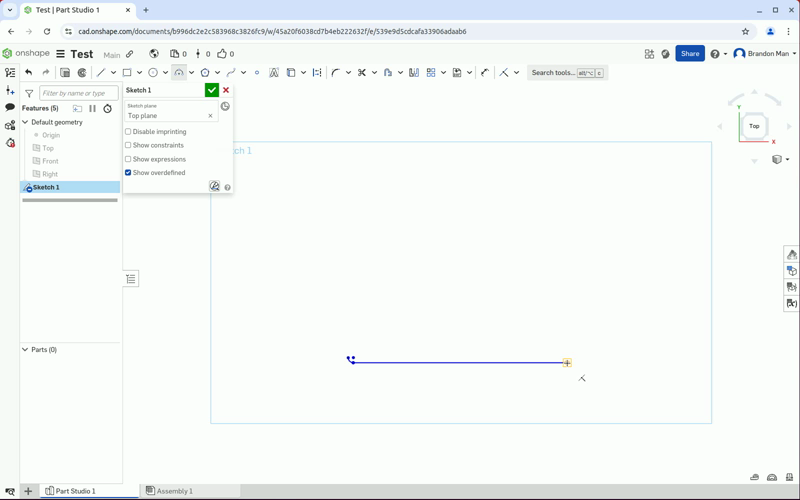
key_down(shift)
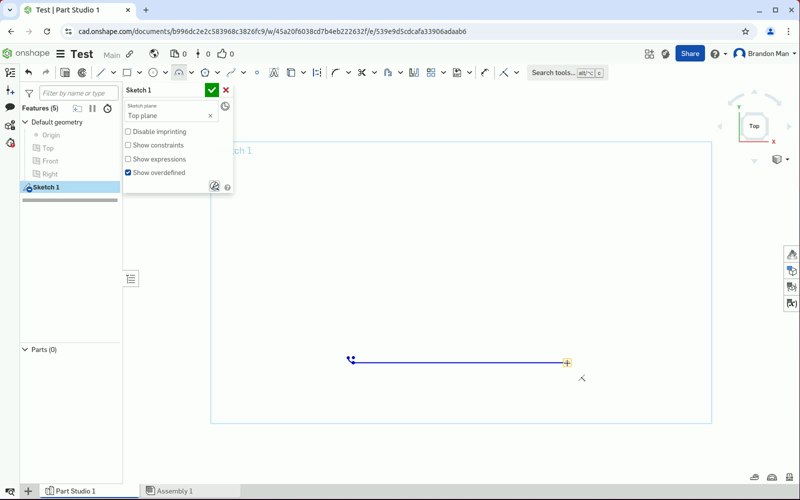
mouse_move(572, 357)
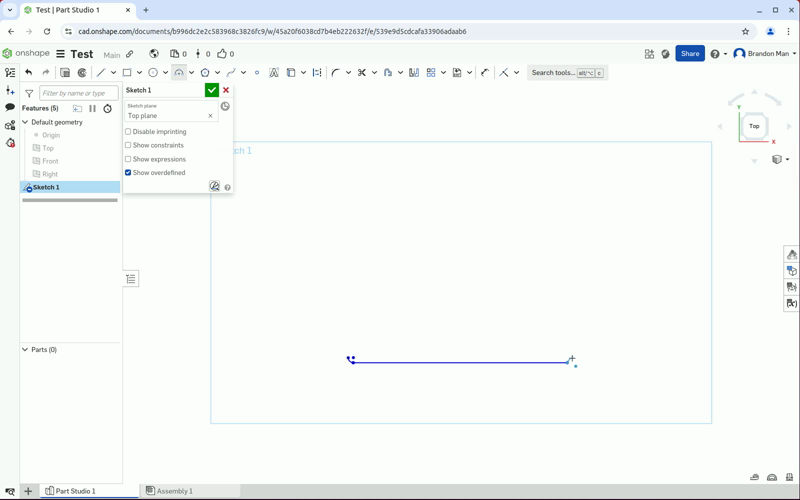
scroll(6)
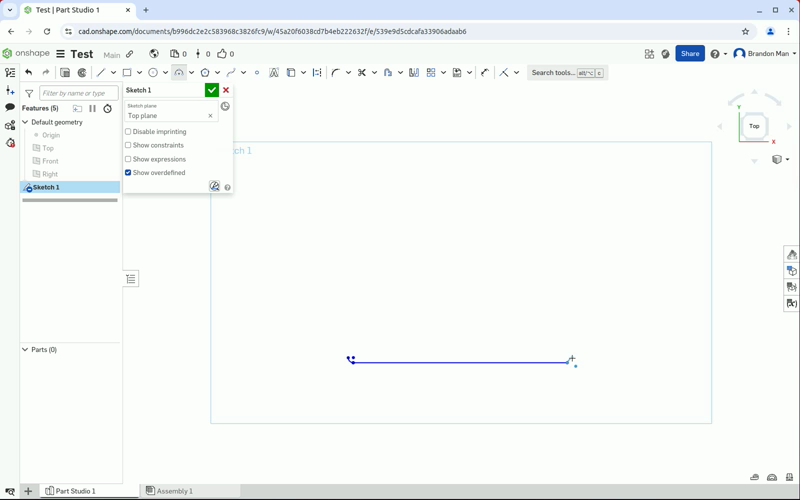
scroll(6)
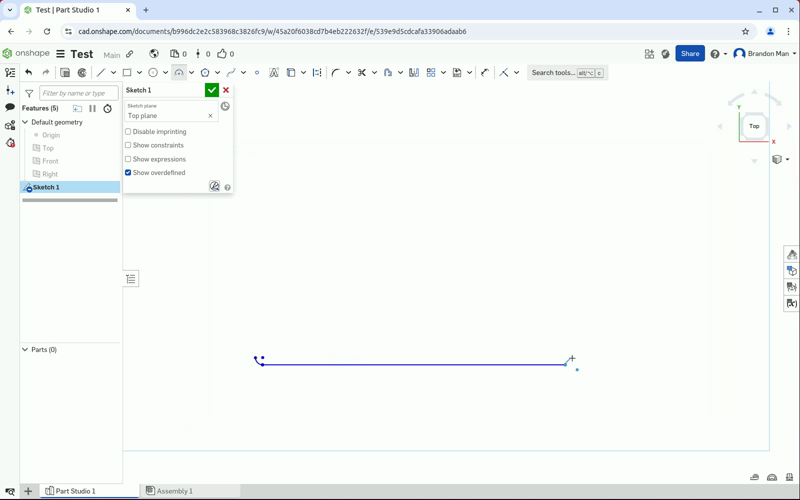
scroll(6)
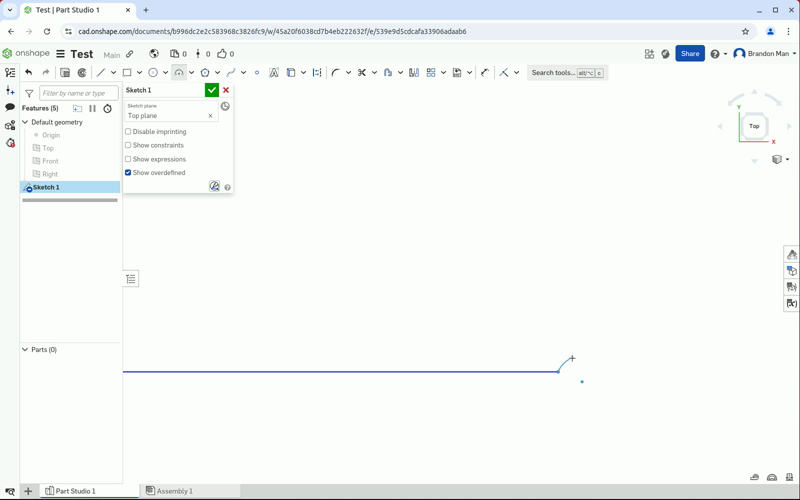
scroll(6)
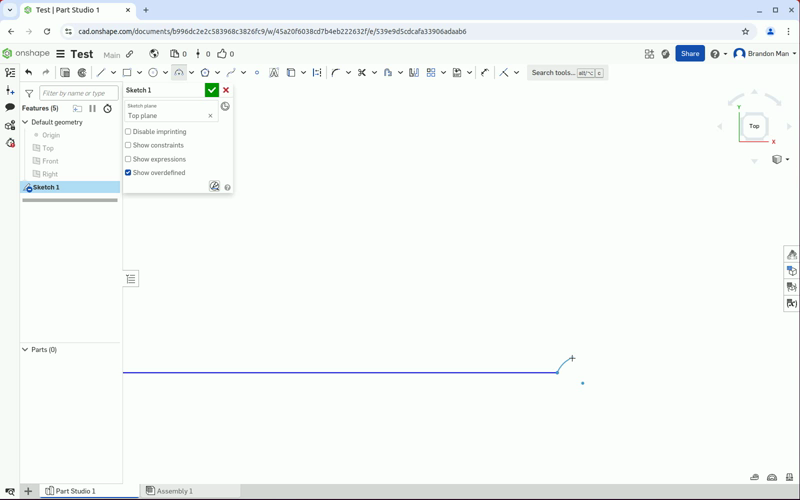
scroll(6)
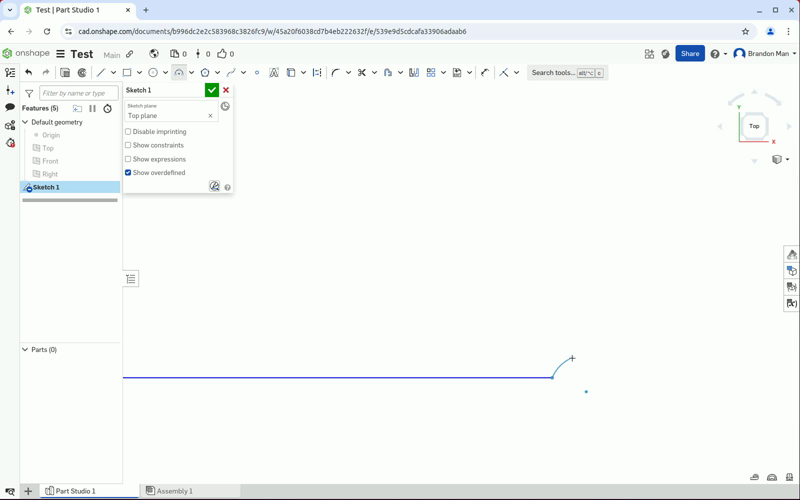
scroll(6)
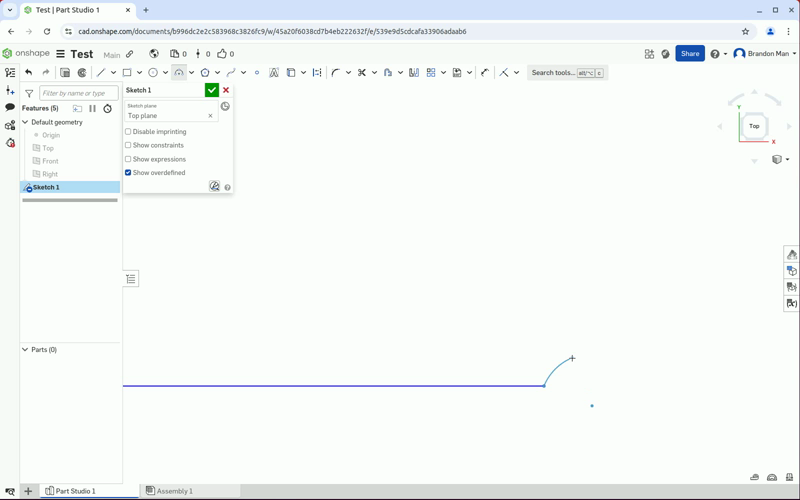
scroll(6)
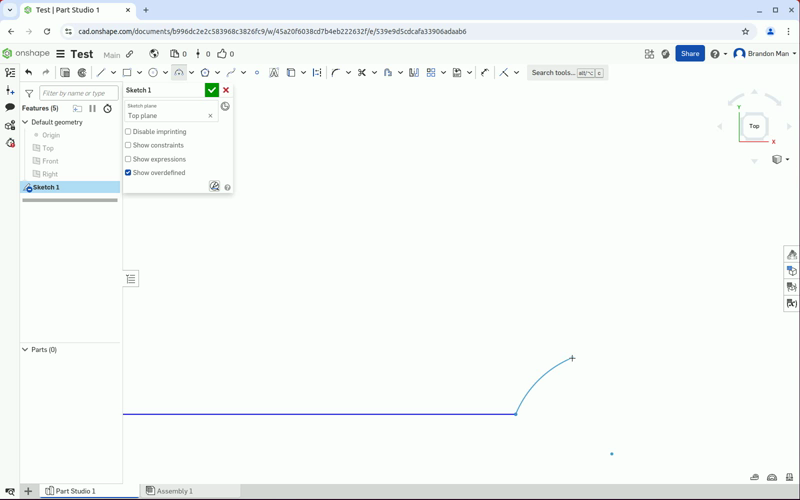
click(572, 357)
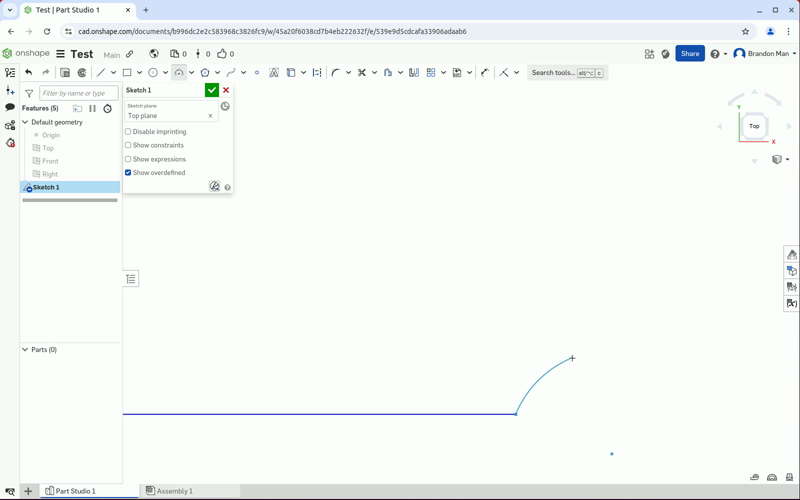
scroll(-6)
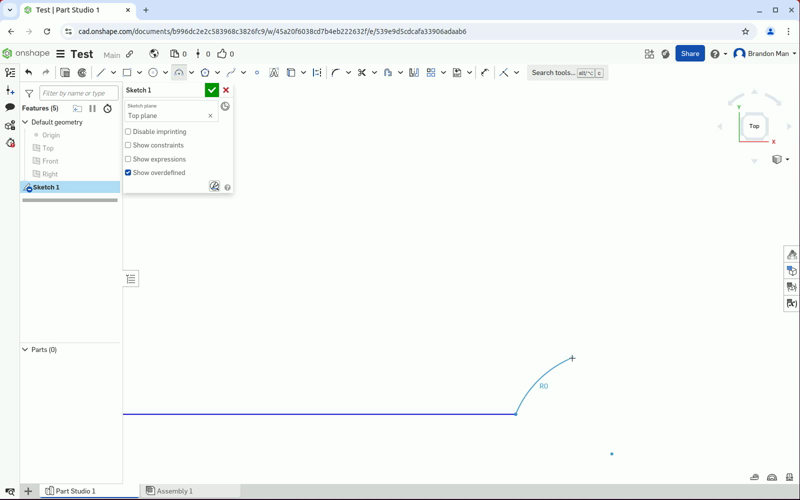
scroll(-6)
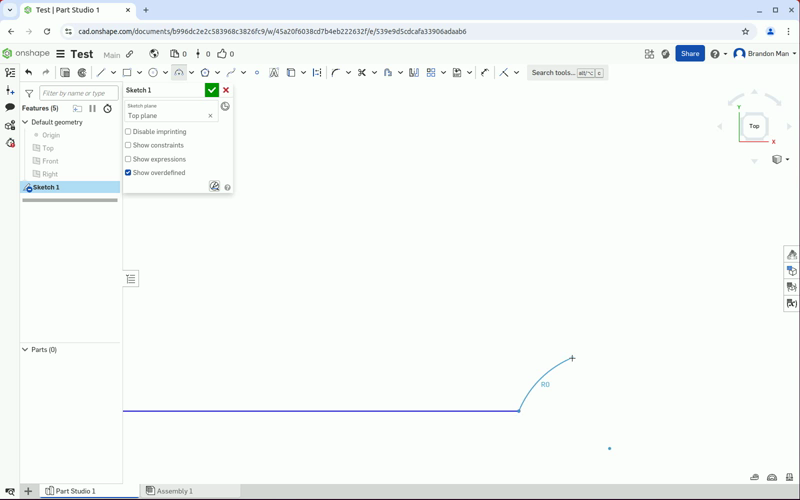
scroll(-6)
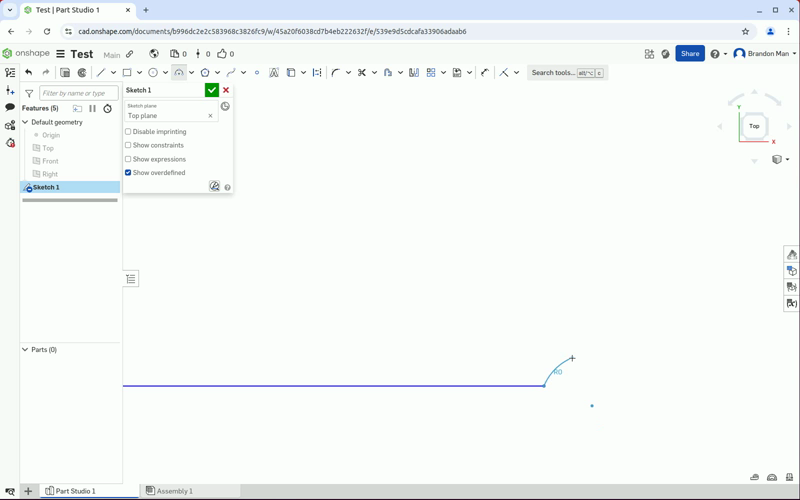
scroll(-6)
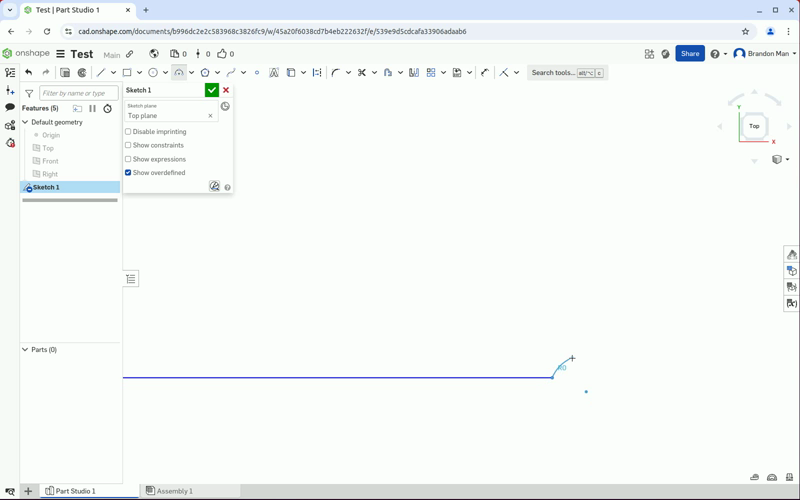
scroll(-6)
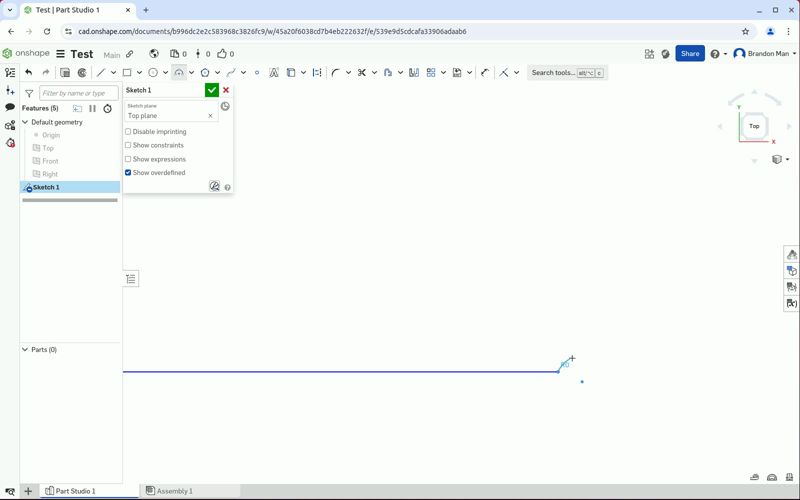
scroll(-6)
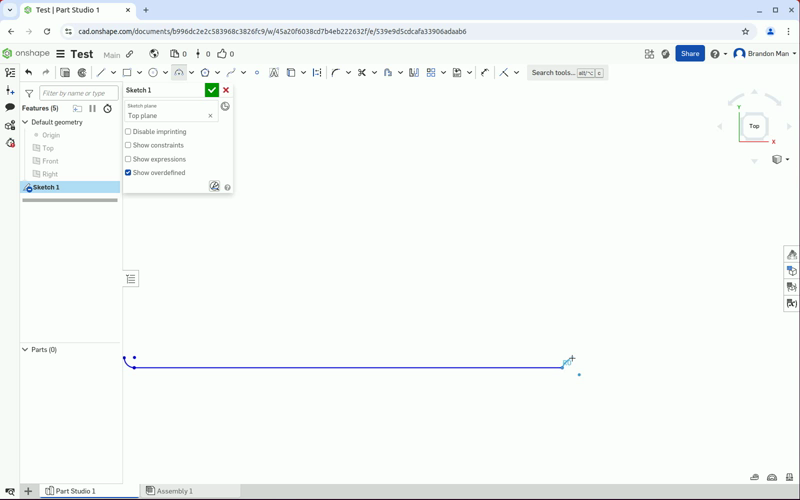
scroll(-6)
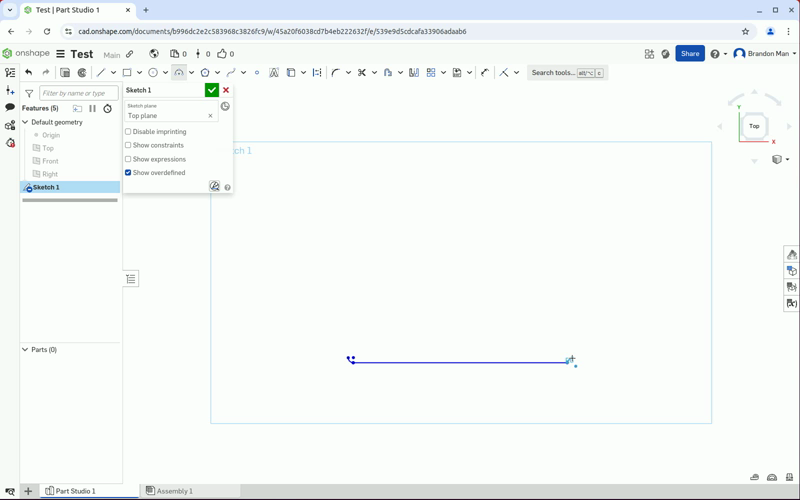
mouse_move(570, 361)
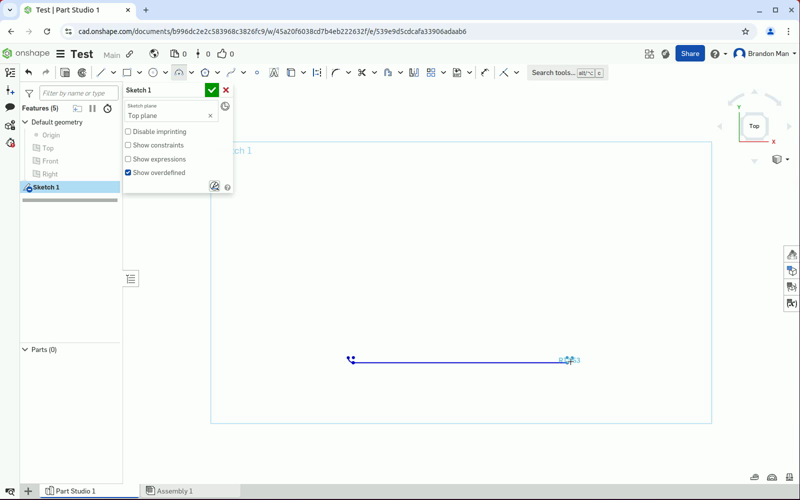
scroll(6)
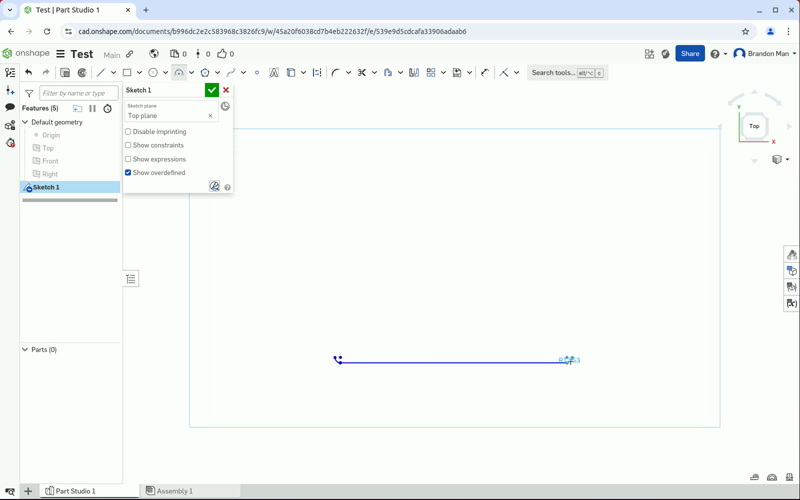
scroll(6)
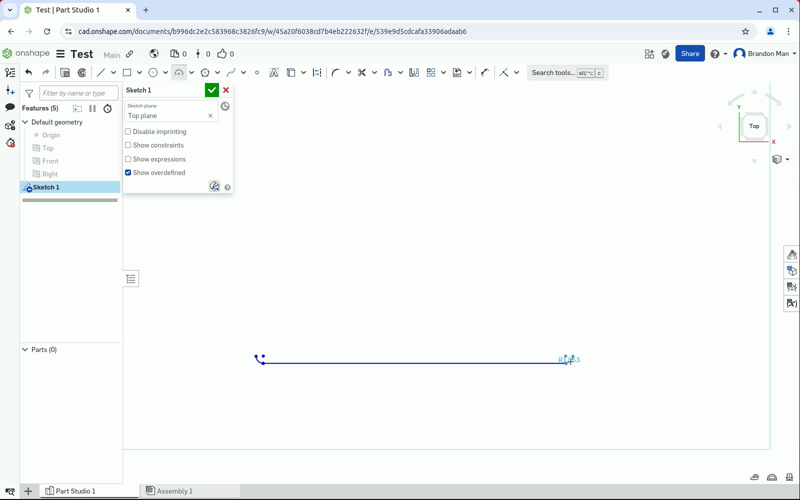
scroll(6)
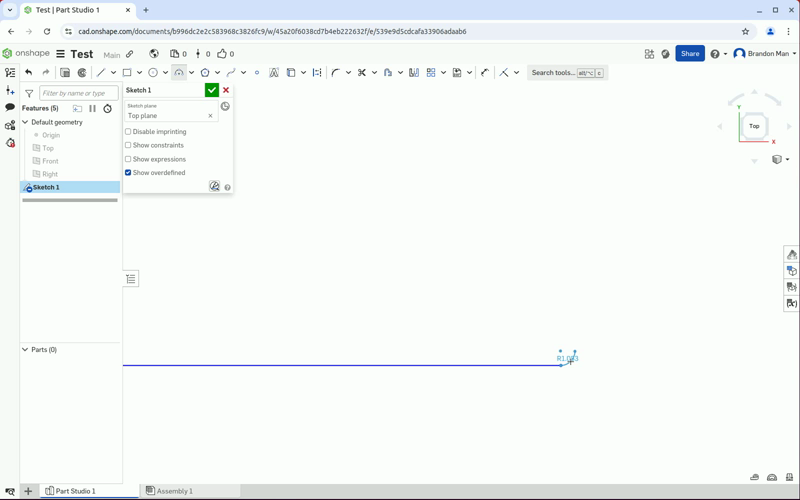
scroll(6)
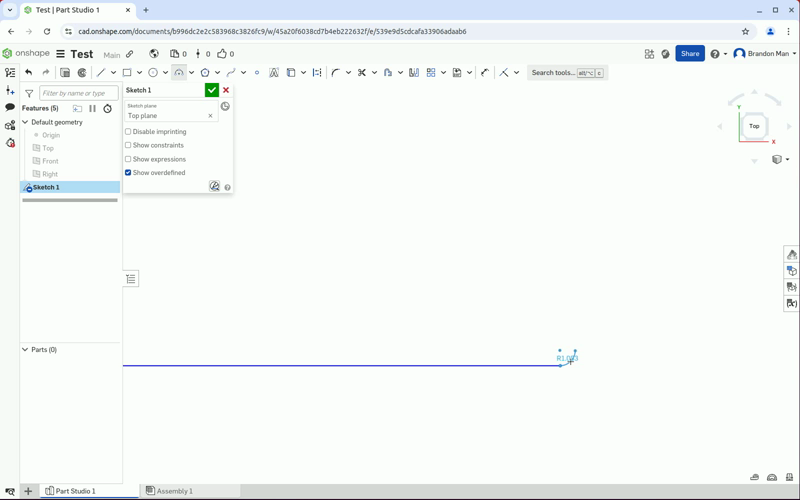
scroll(6)
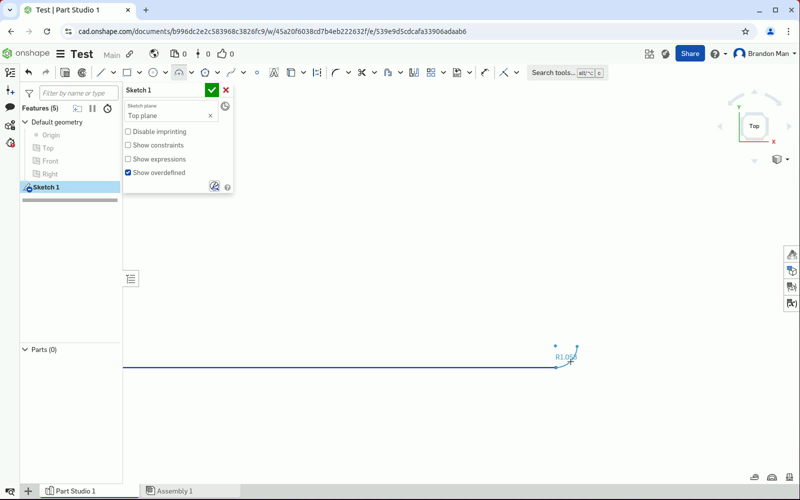
scroll(6)
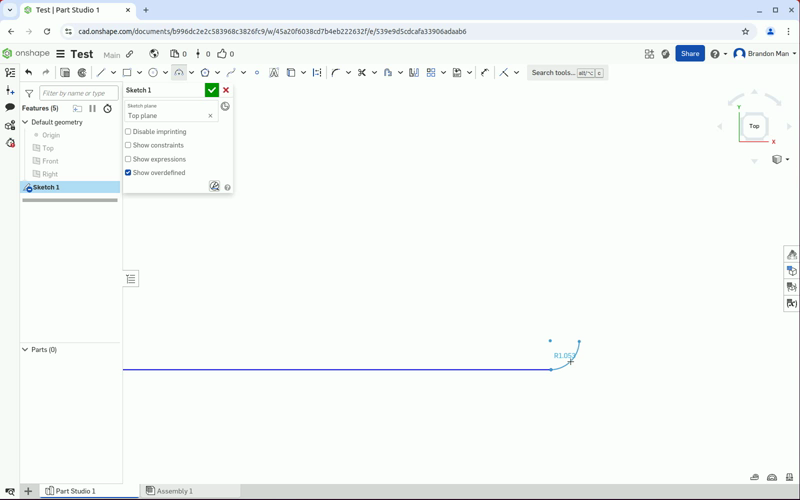
scroll(6)
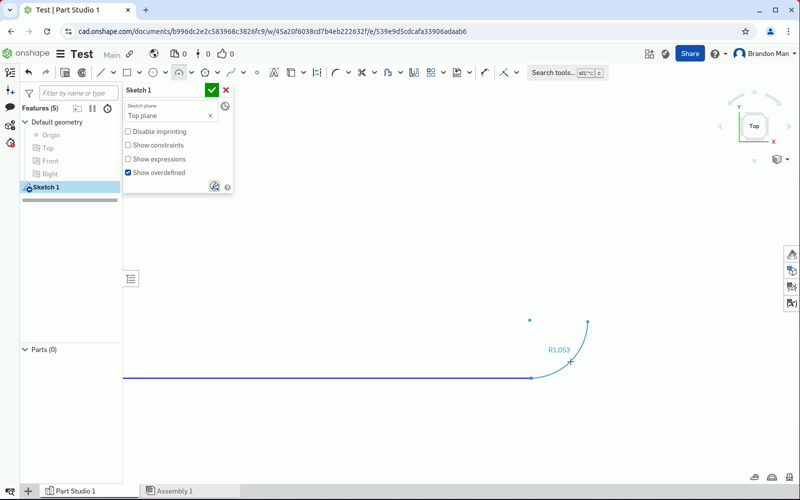
click(570, 361)
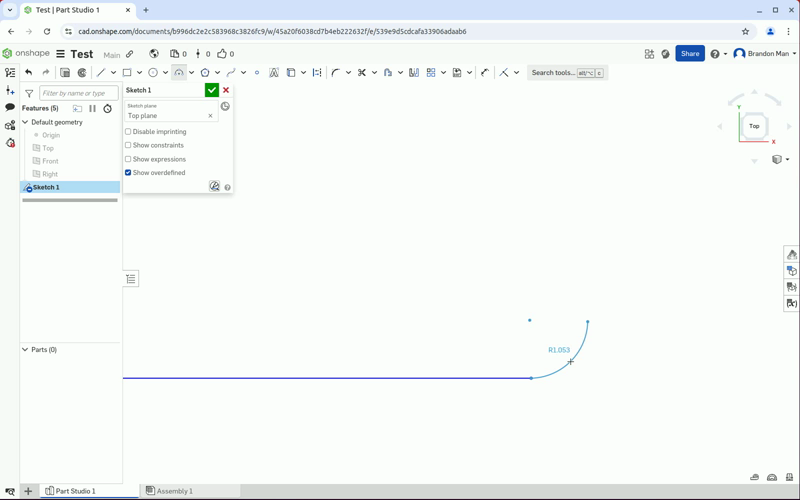
scroll(-6)
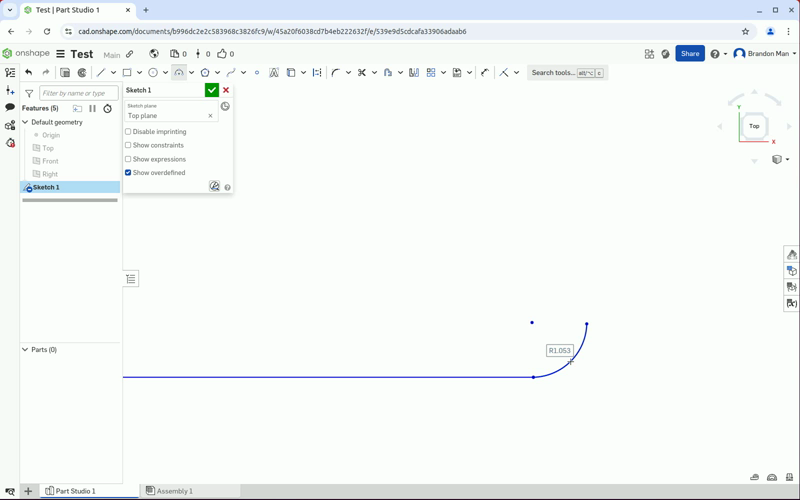
scroll(-6)
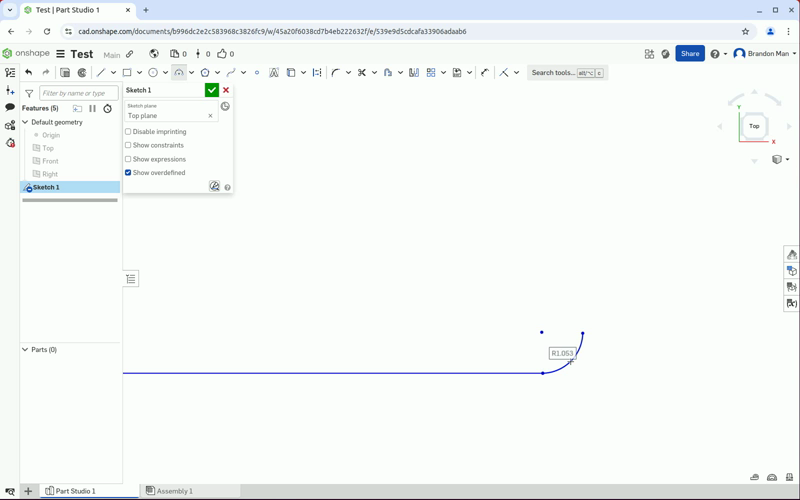
scroll(-6)
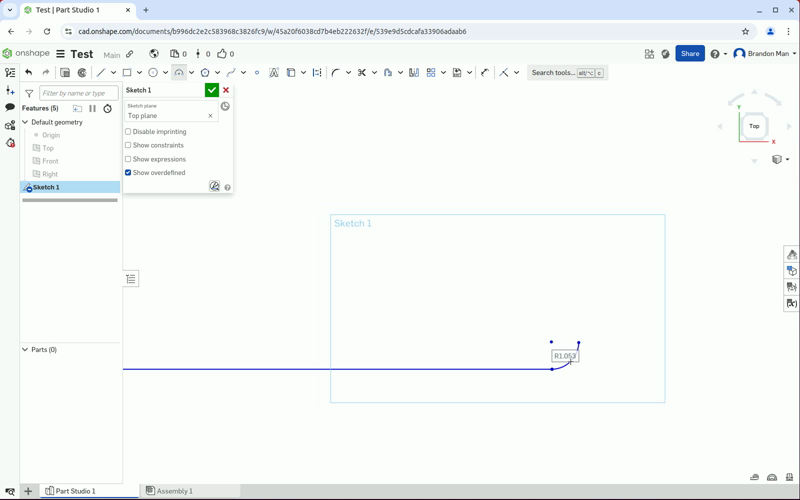
scroll(-6)
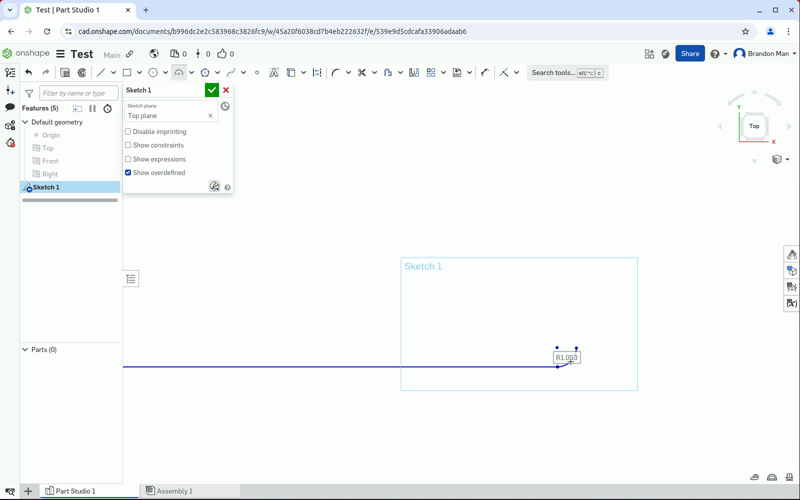
scroll(-6)
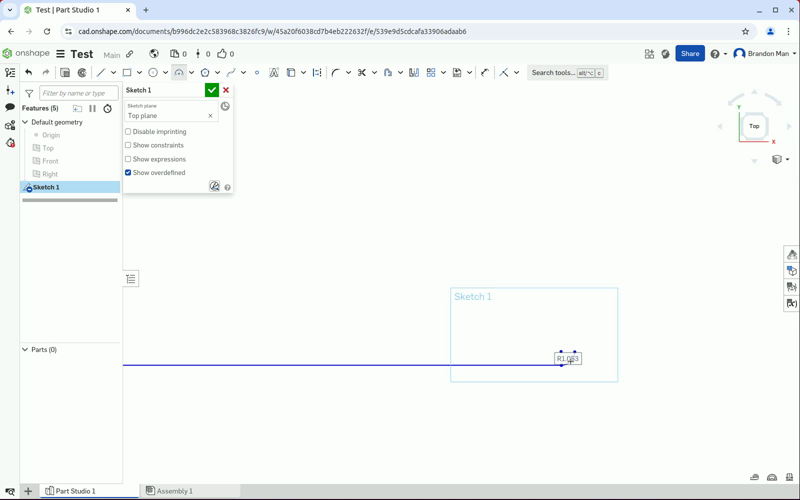
scroll(-6)
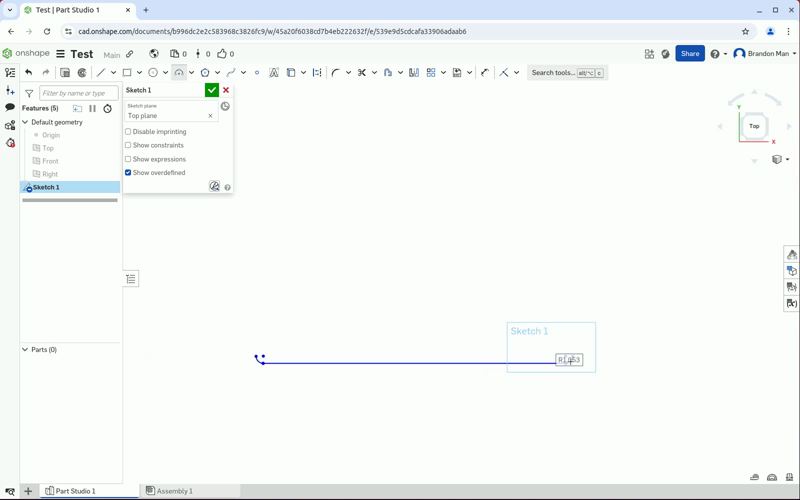
scroll(-6)
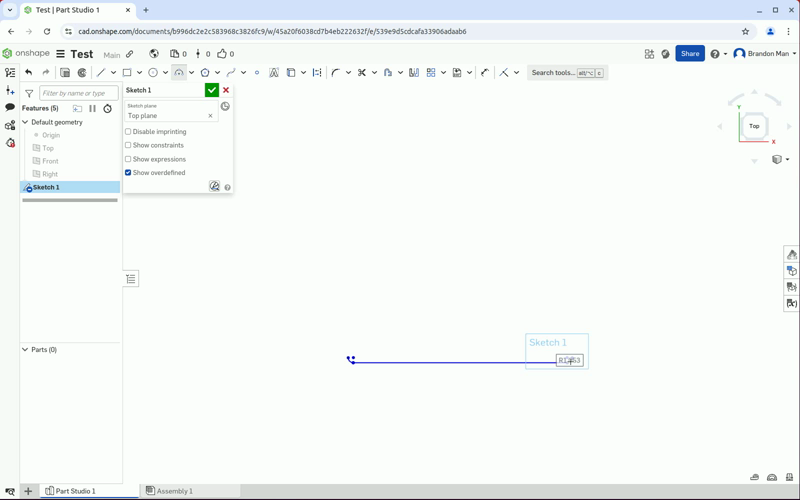
key_up(shift)
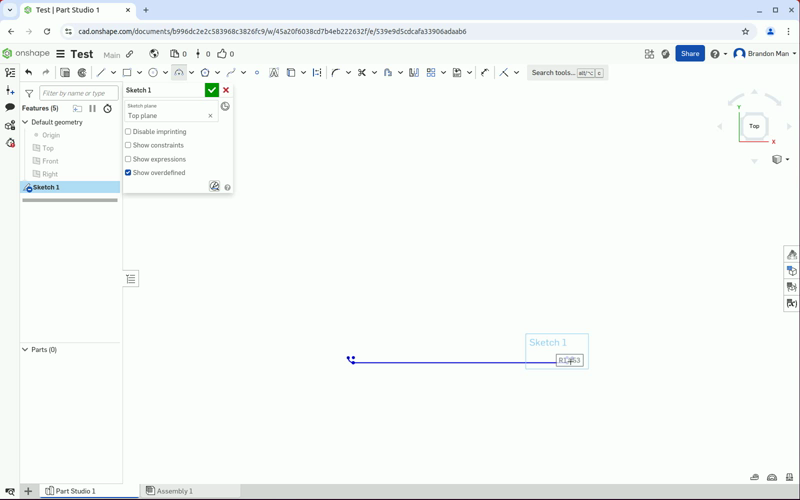
key(esc)
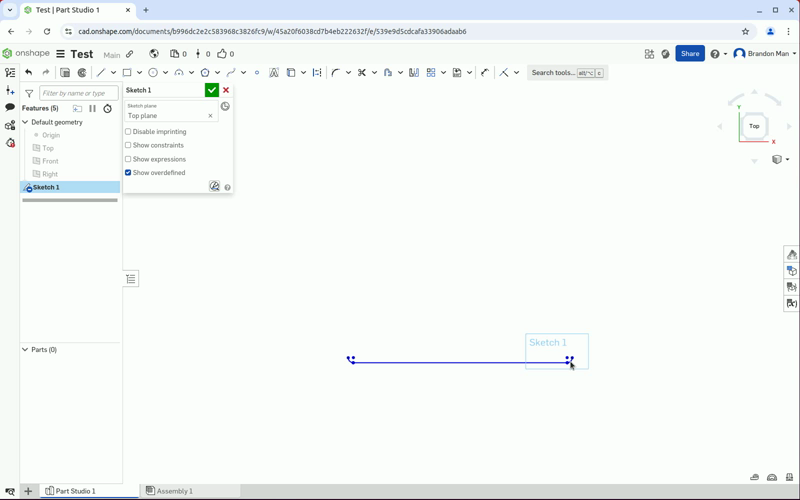
key(l)
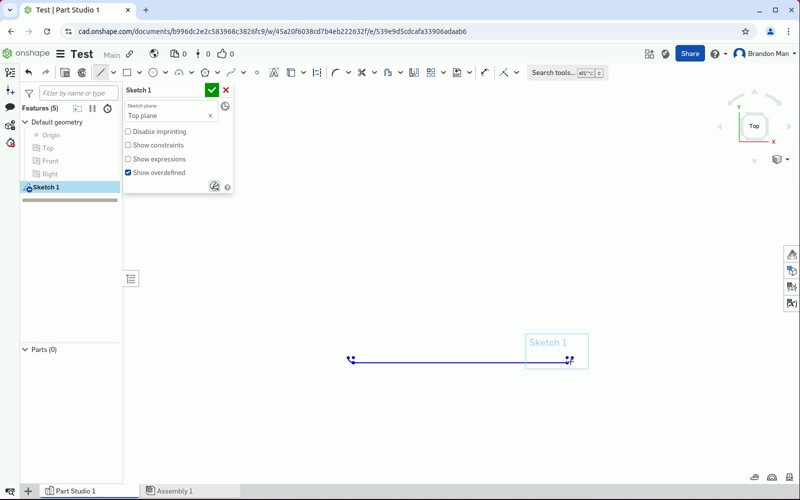
mouse_move(572, 357)
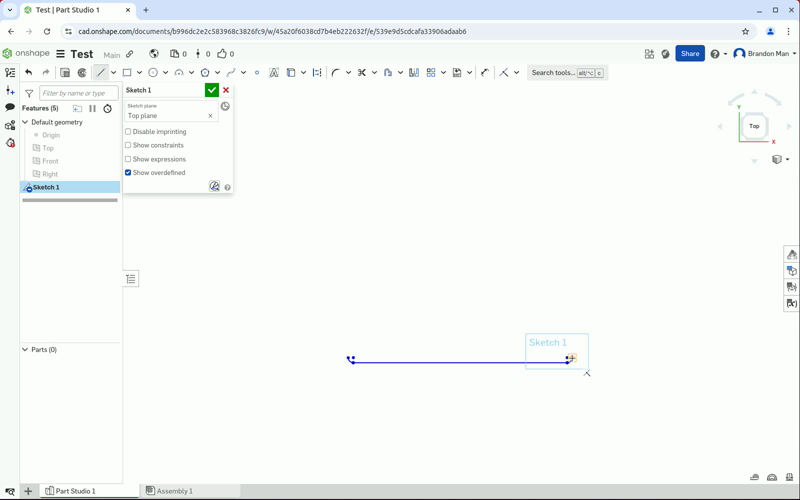
scroll(6)
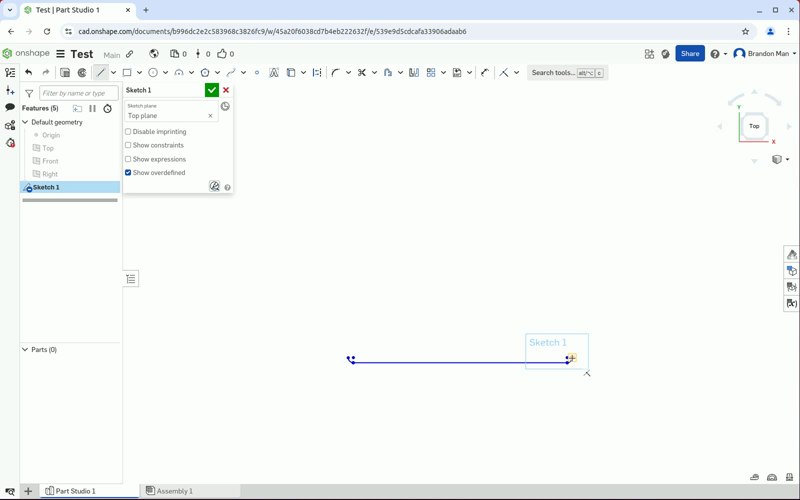
scroll(6)
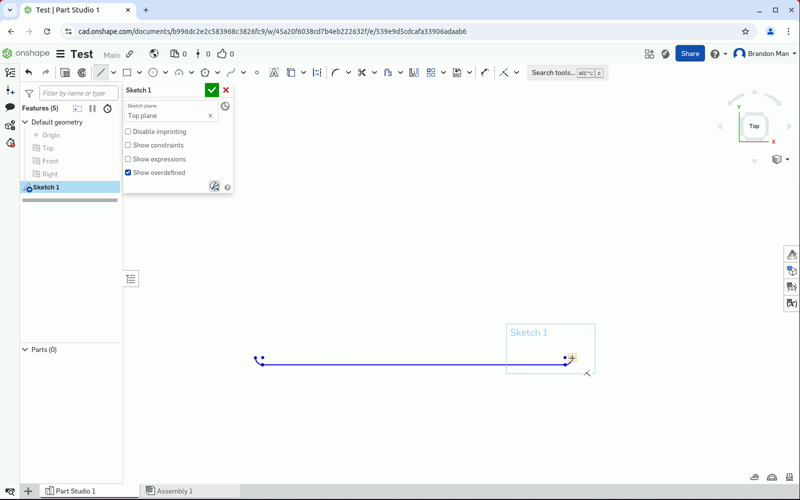
scroll(6)
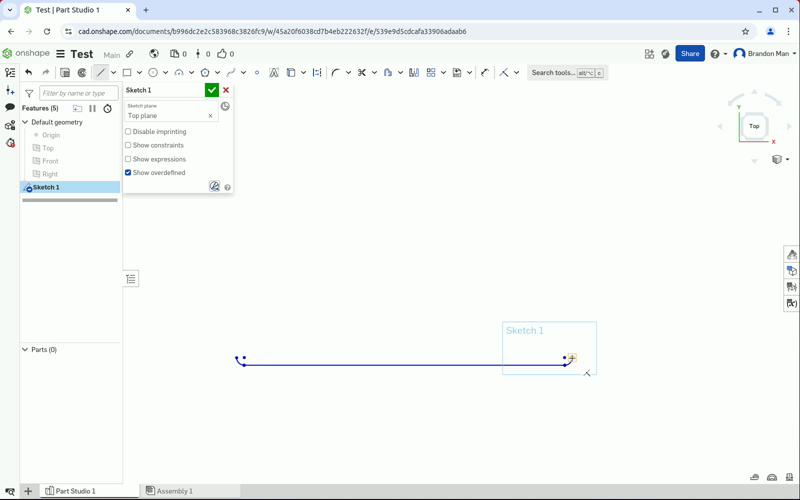
scroll(6)
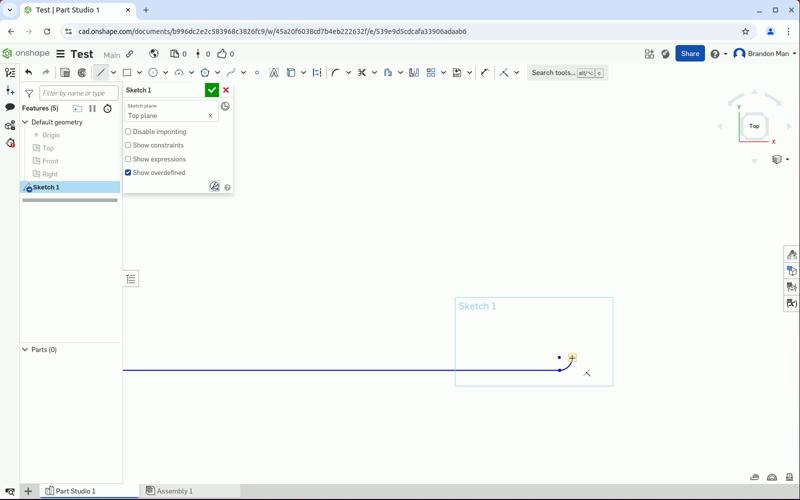
scroll(6)
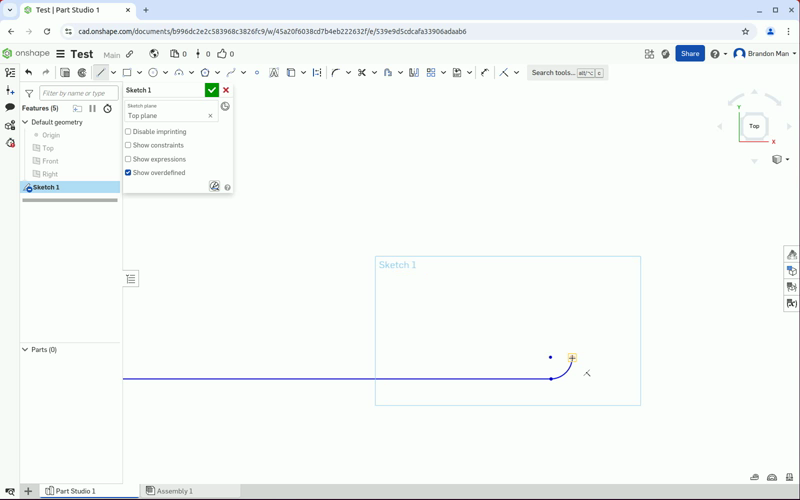
scroll(6)
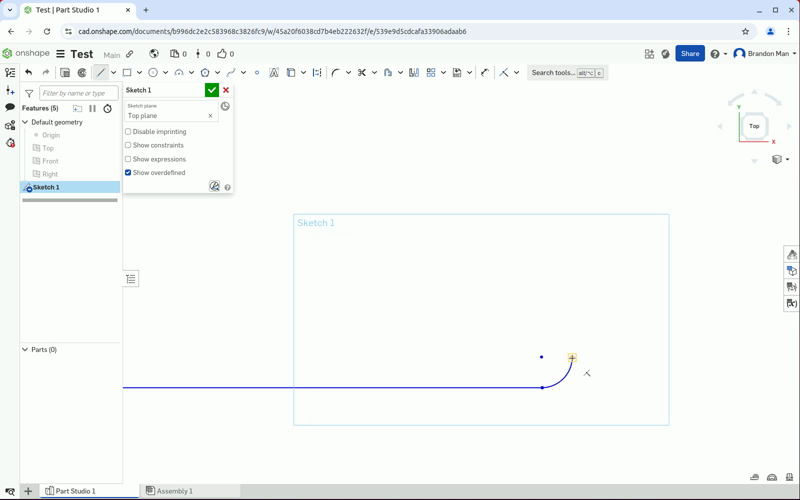
scroll(6)
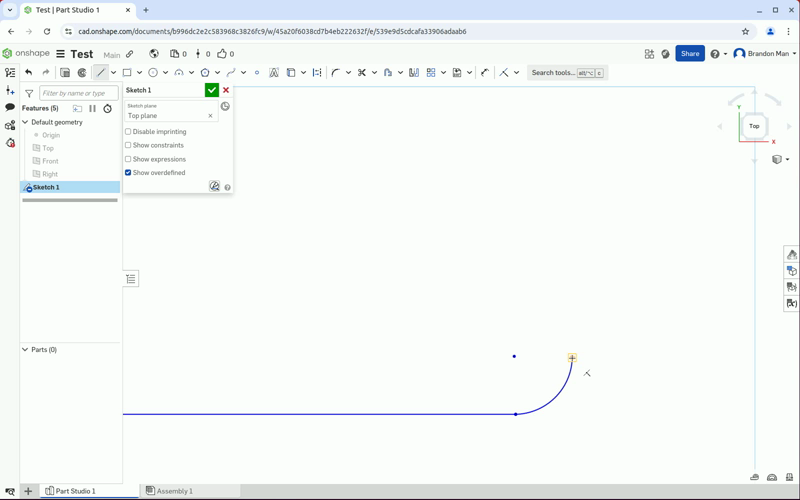
click(572, 357)
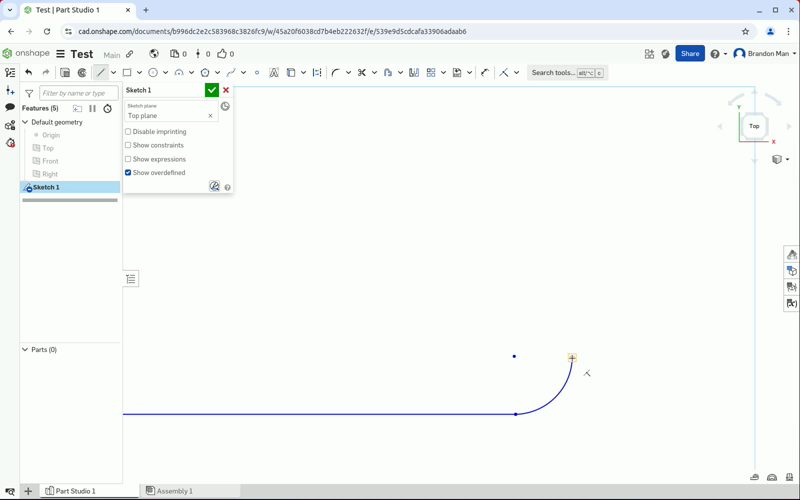
scroll(-6)
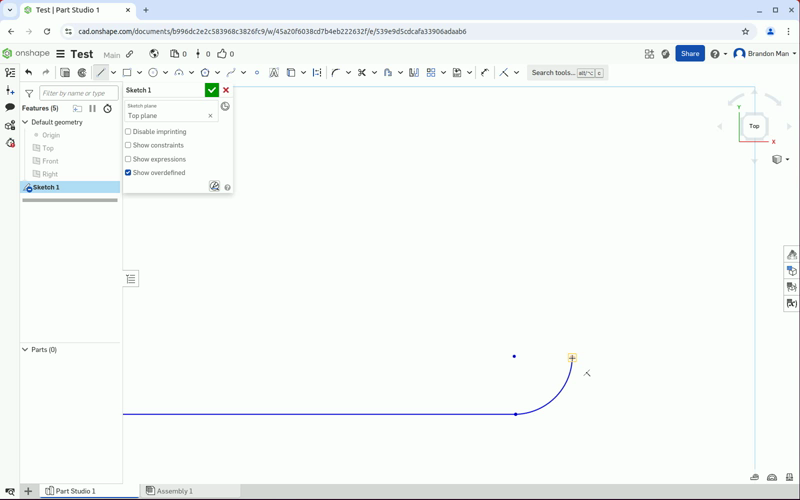
scroll(-6)
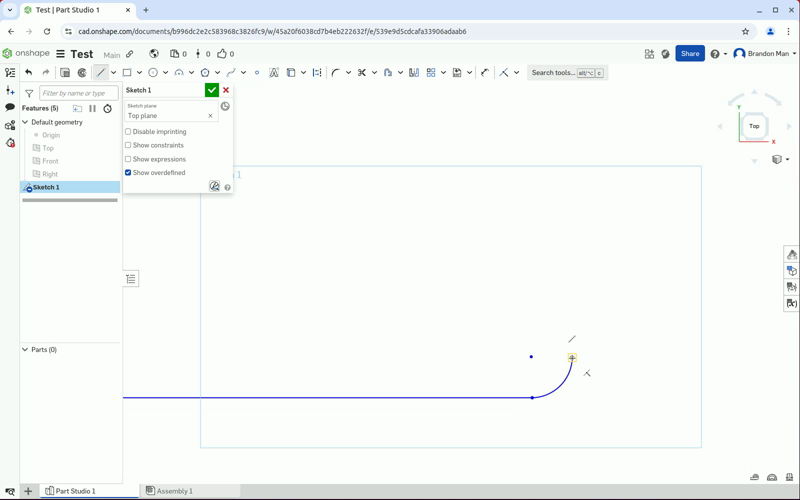
scroll(-6)
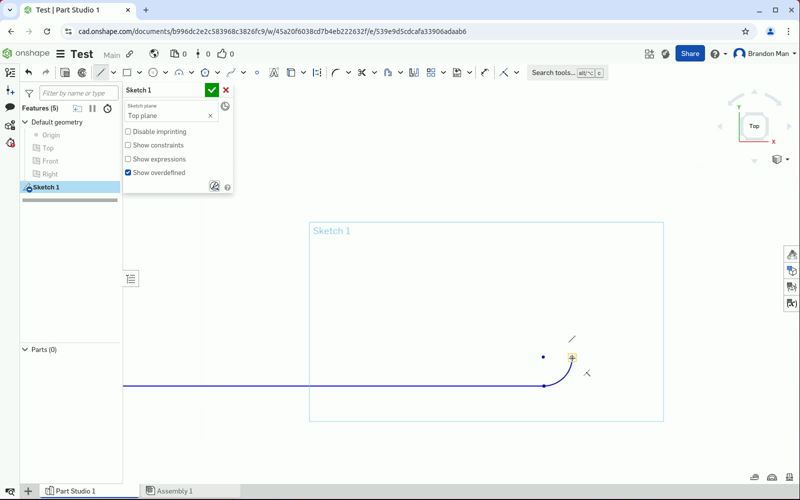
scroll(-6)
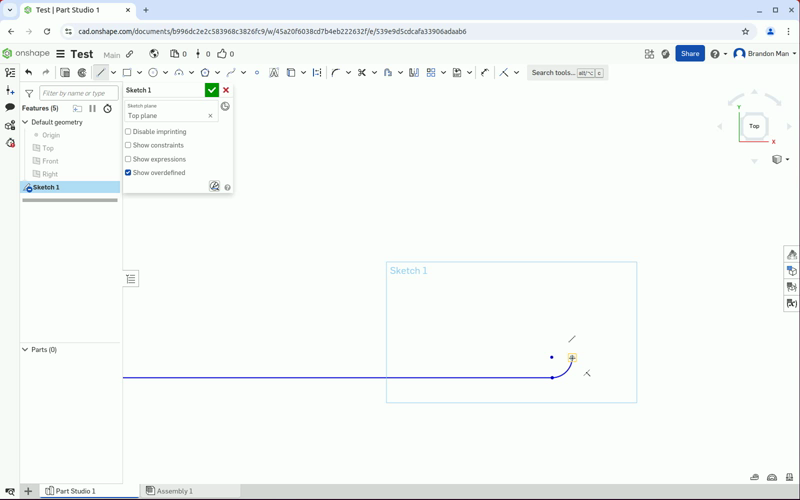
scroll(-6)
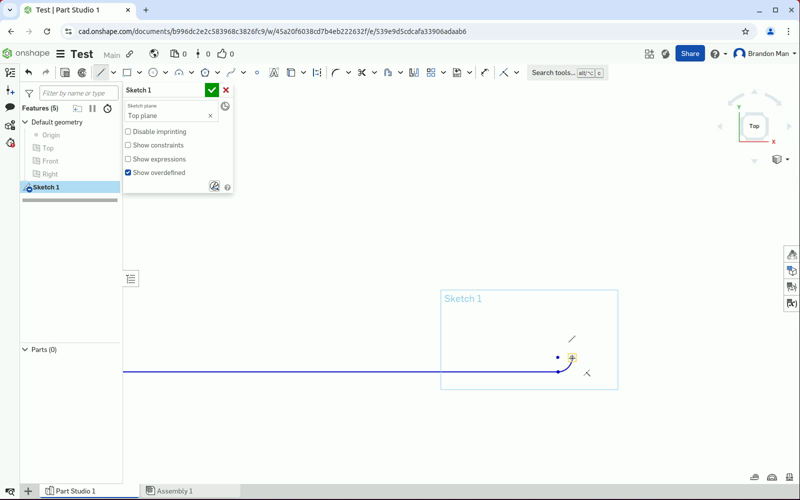
scroll(-6)
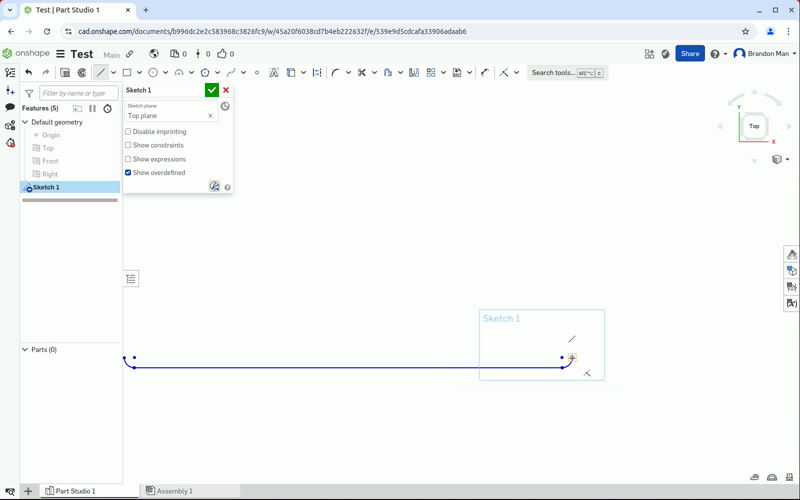
scroll(-6)
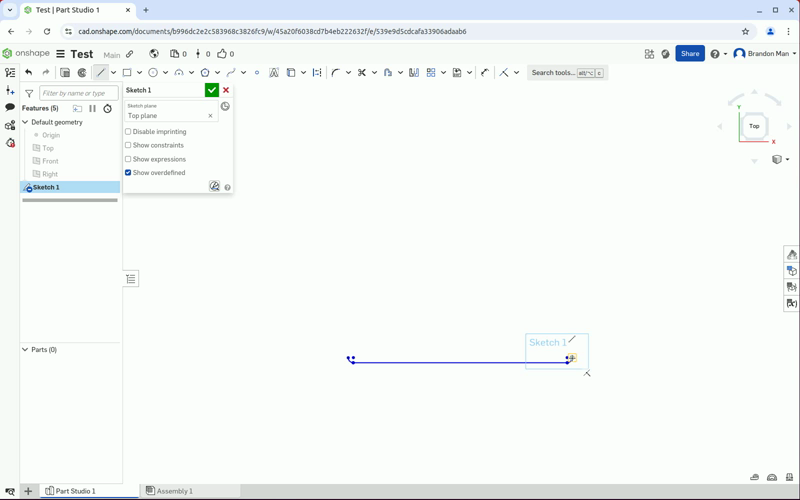
key_down(shift)
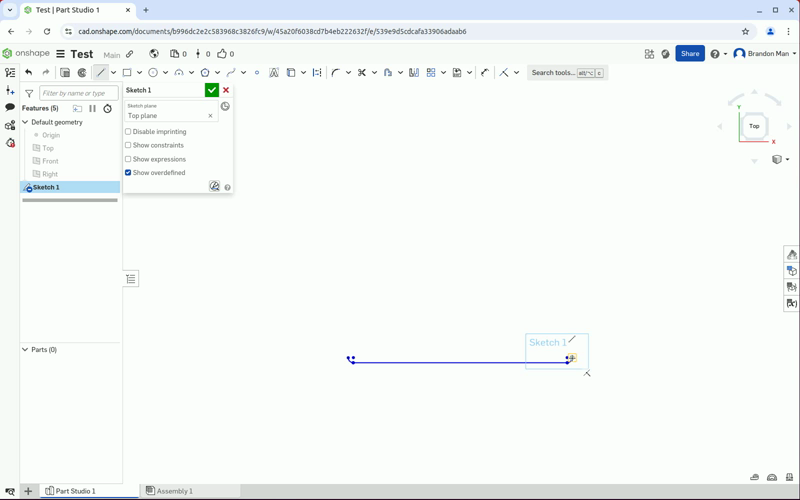
mouse_move(572, 209)
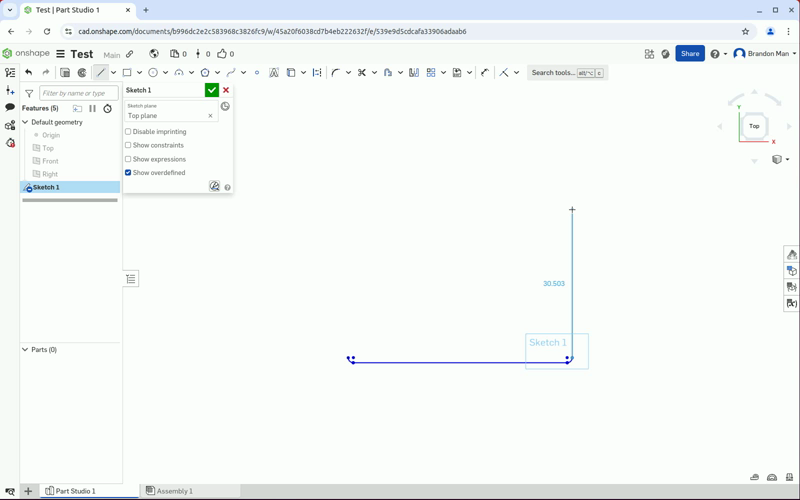
click(572, 209)
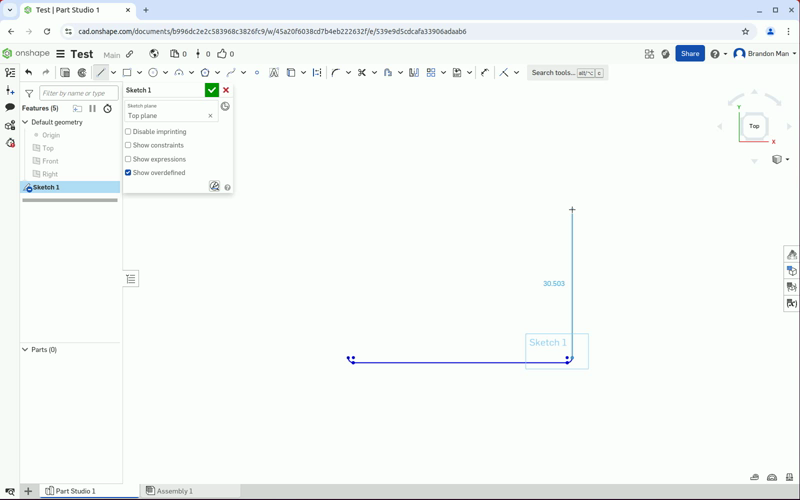
key_up(shift)
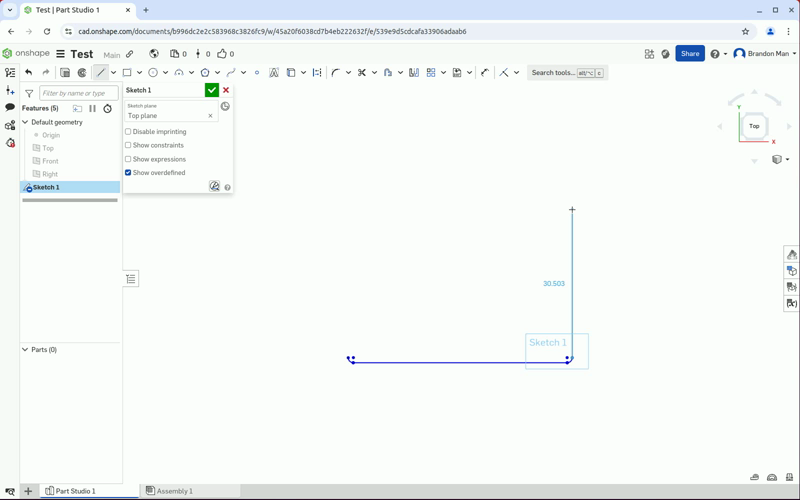
key(esc)
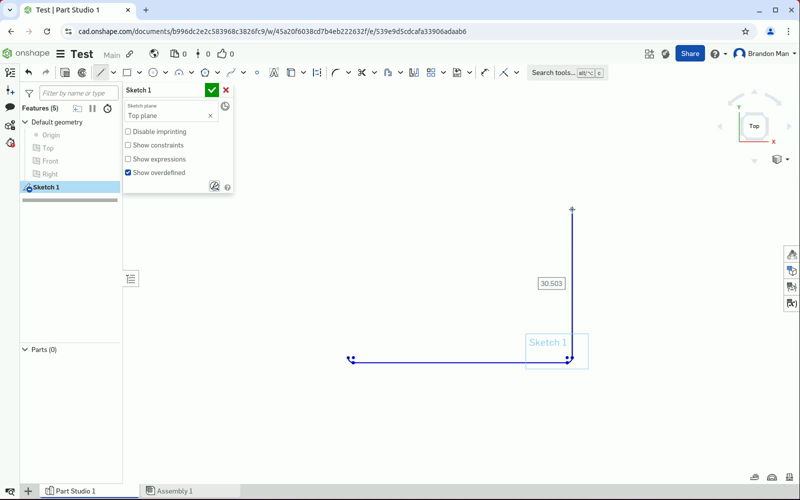
key(a)
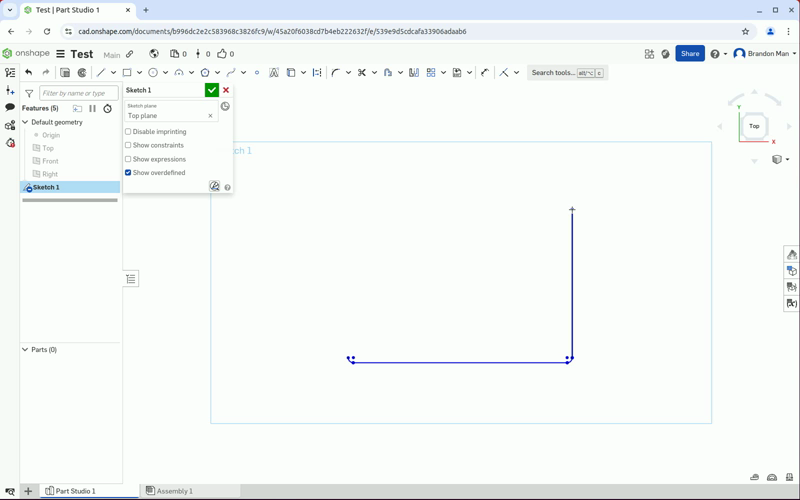
mouse_move(572, 209)
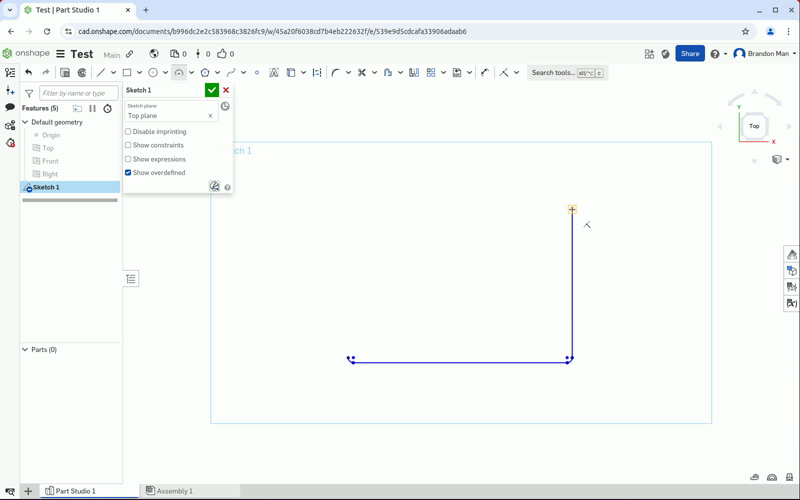
click(572, 209)
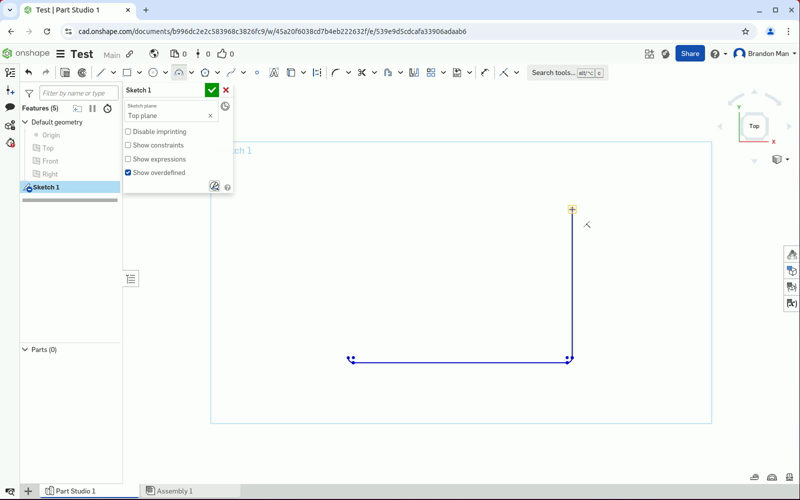
key_down(shift)
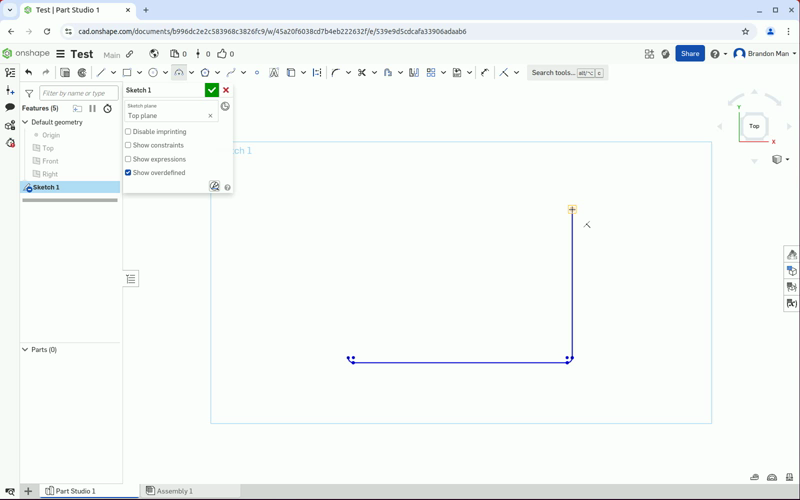
mouse_move(567, 204)
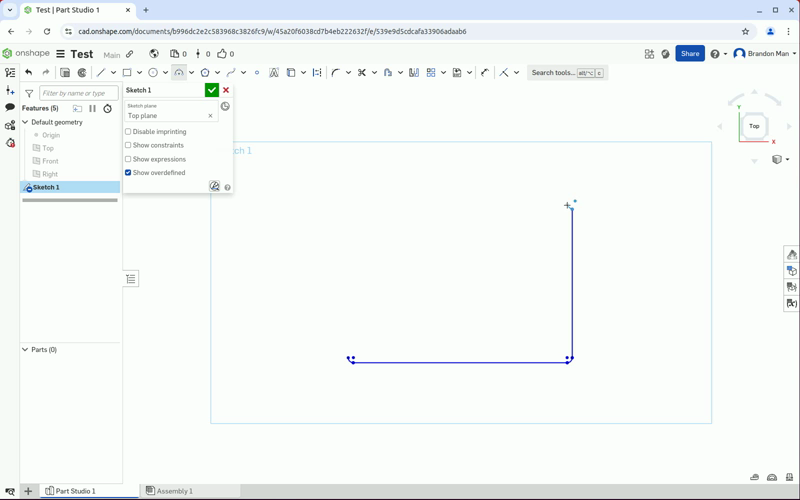
scroll(6)
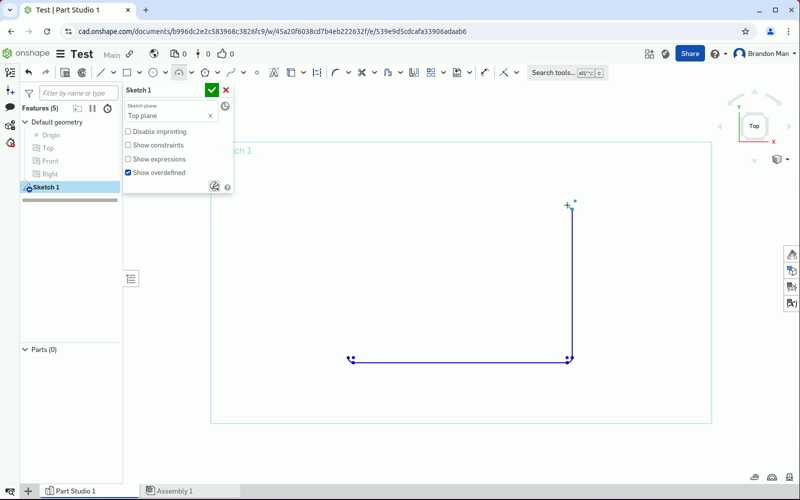
scroll(6)
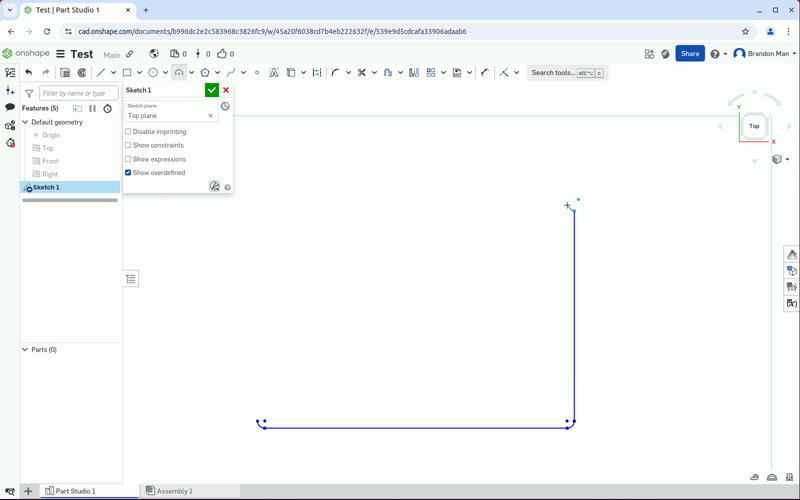
scroll(6)
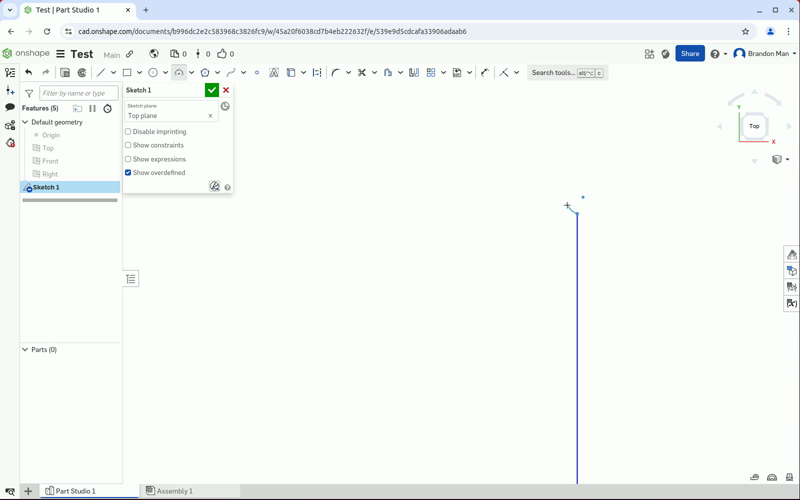
scroll(6)
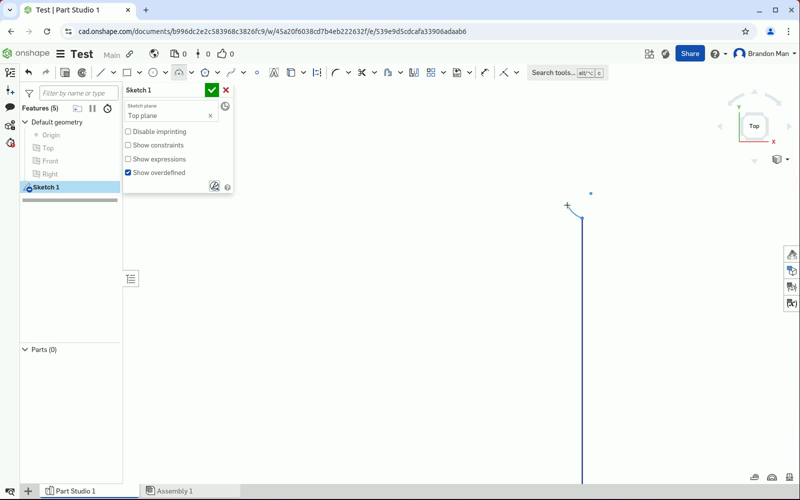
scroll(6)
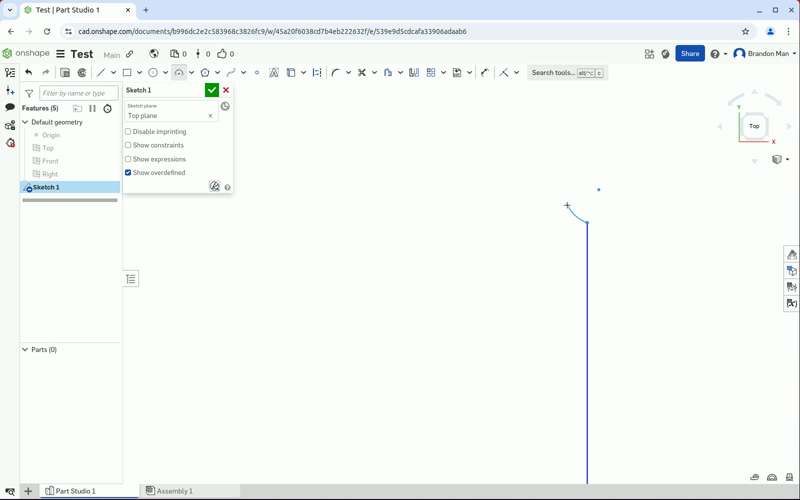
scroll(6)
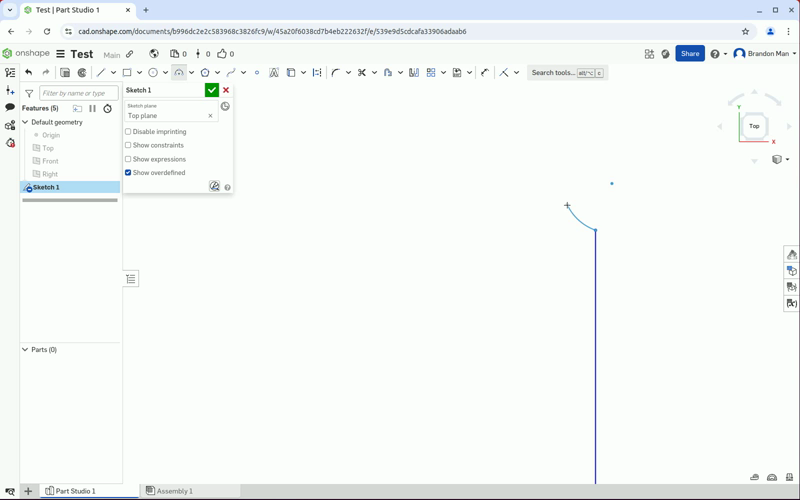
scroll(6)
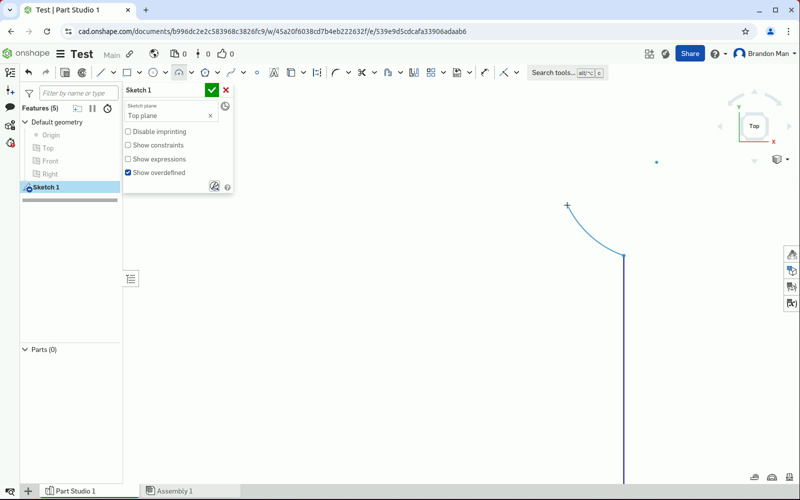
click(567, 204)
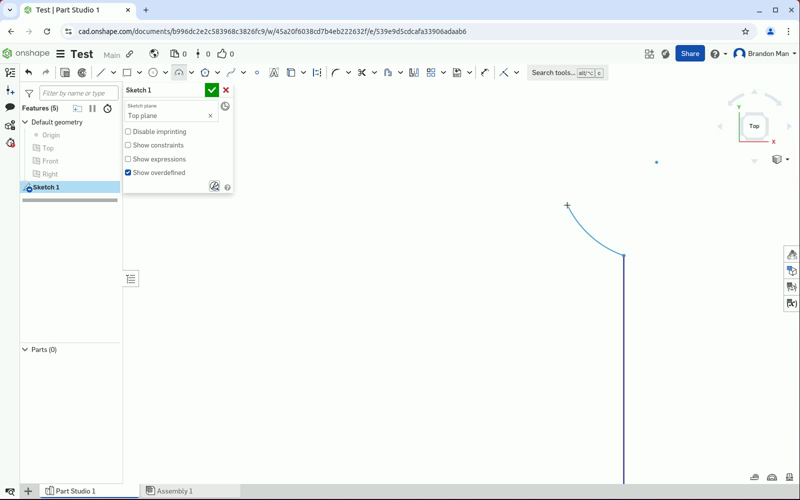
scroll(-6)
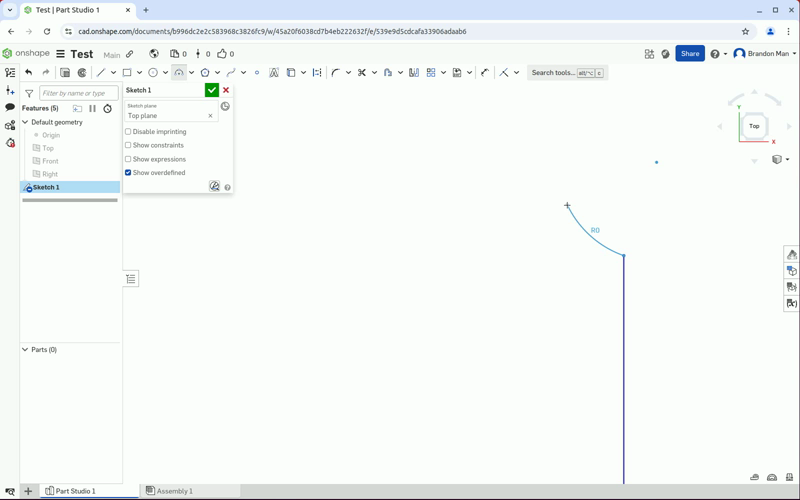
scroll(-6)
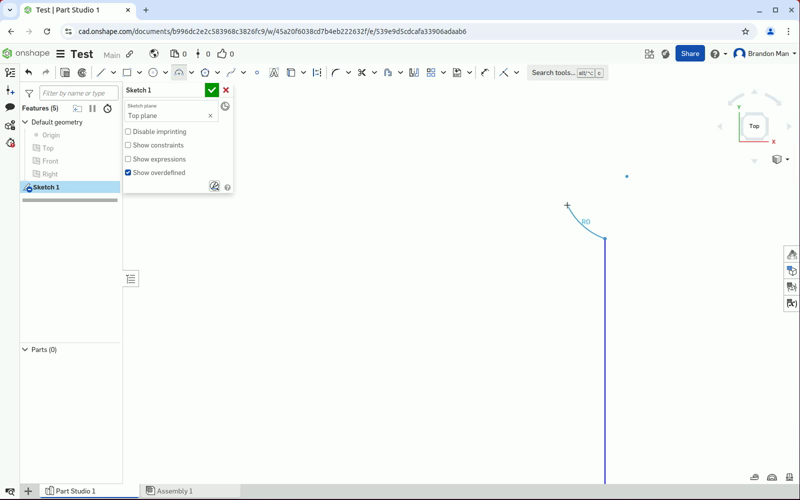
scroll(-6)
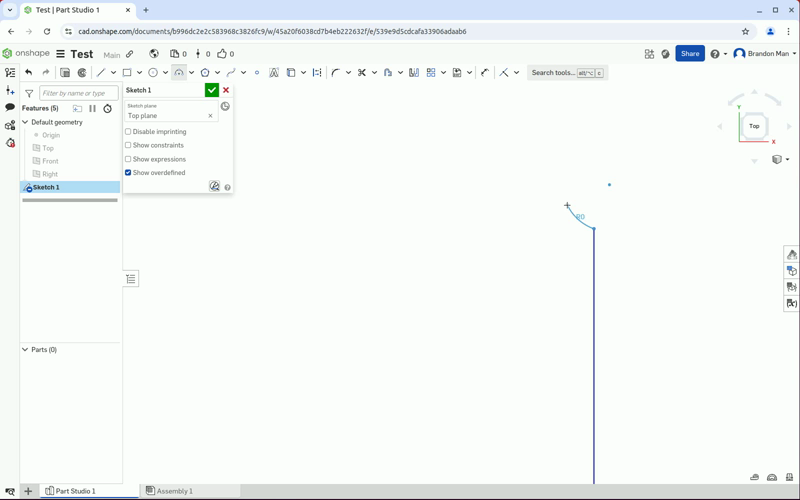
scroll(-6)
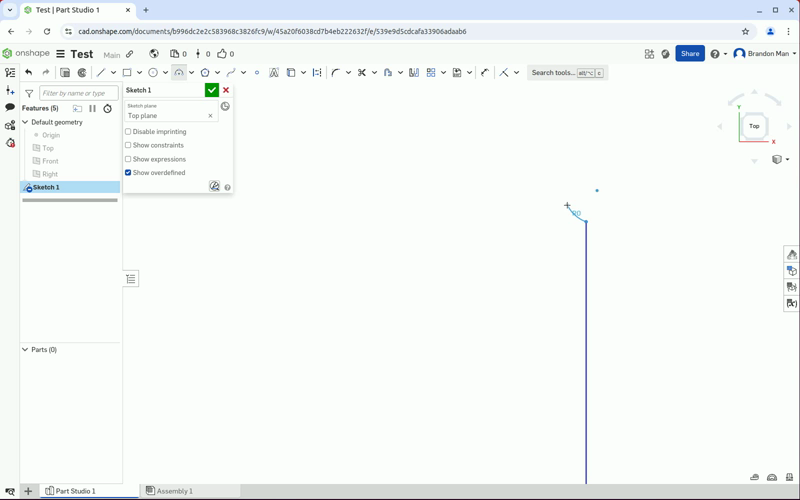
scroll(-6)
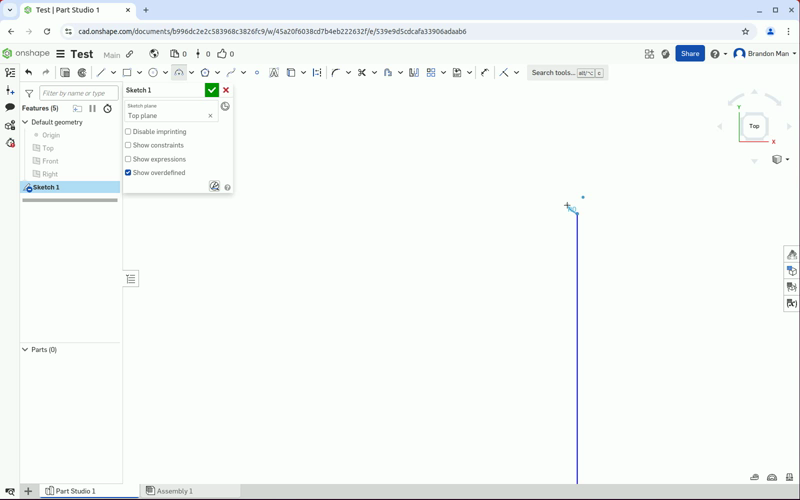
scroll(-6)
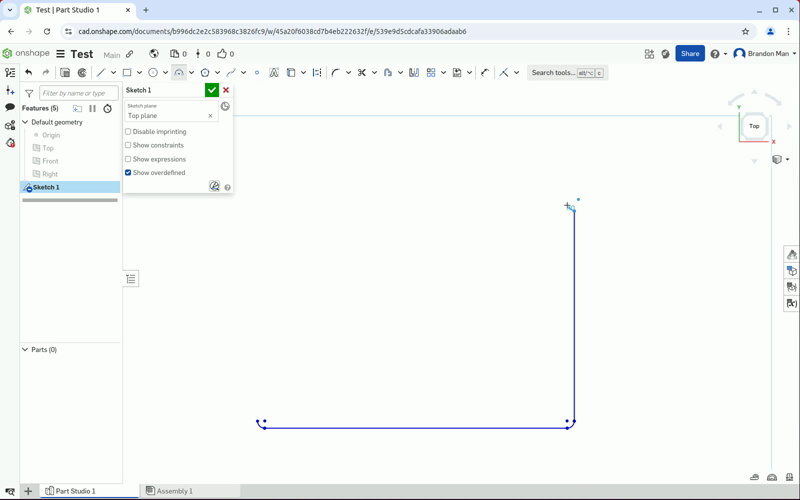
scroll(-6)
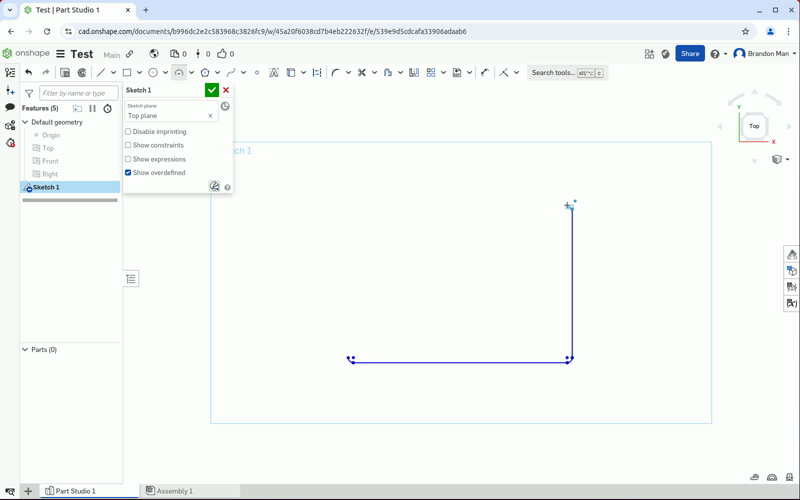
mouse_move(570, 206)
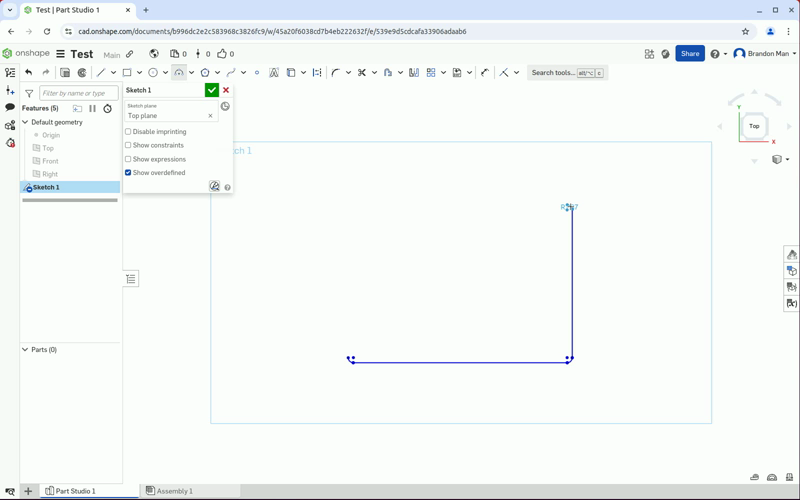
scroll(6)
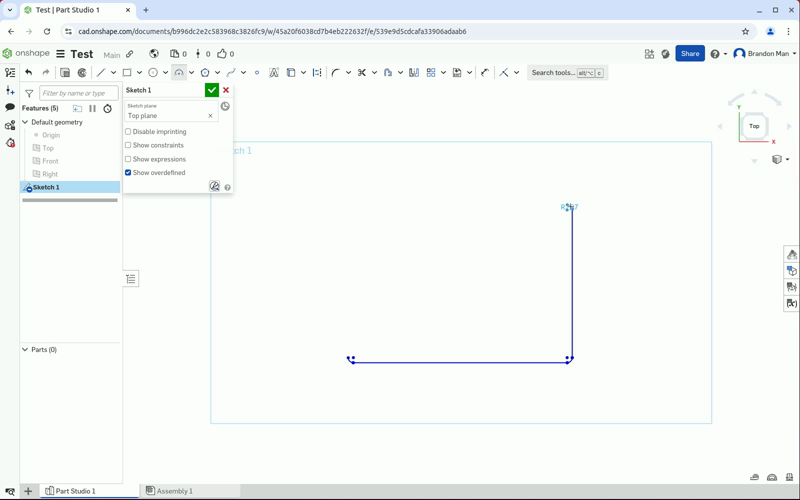
scroll(6)
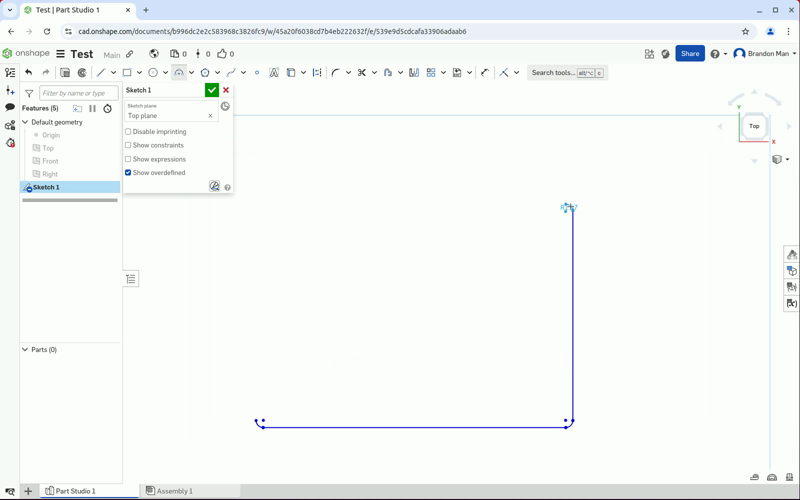
scroll(6)
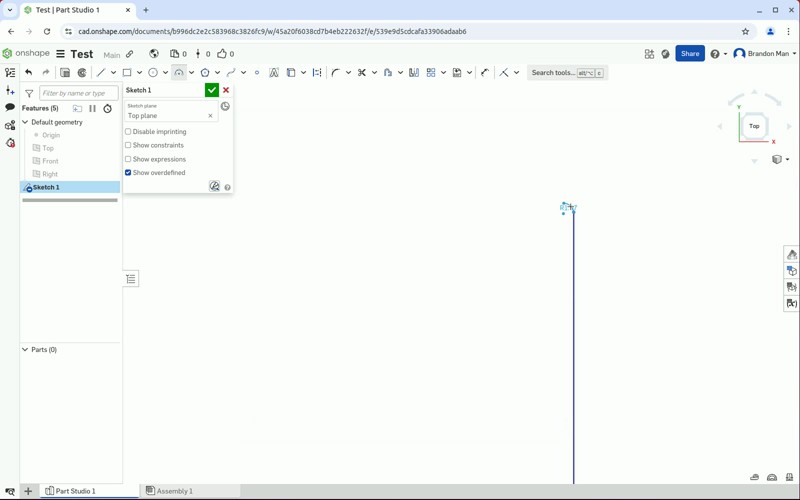
scroll(6)
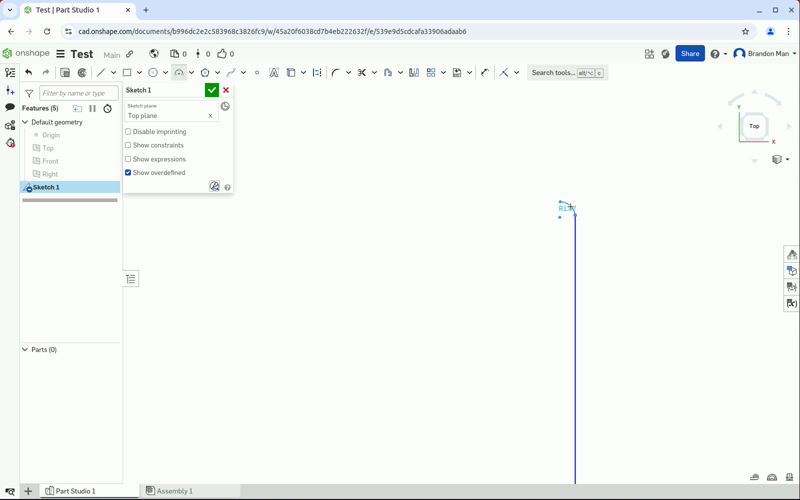
scroll(6)
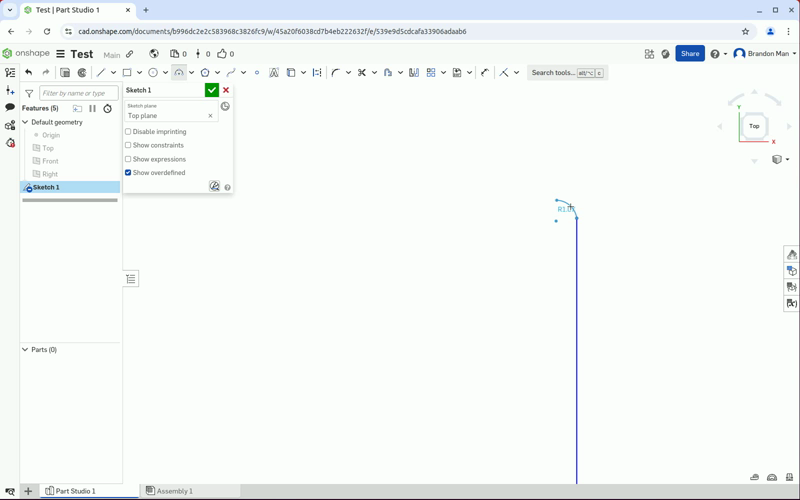
scroll(6)
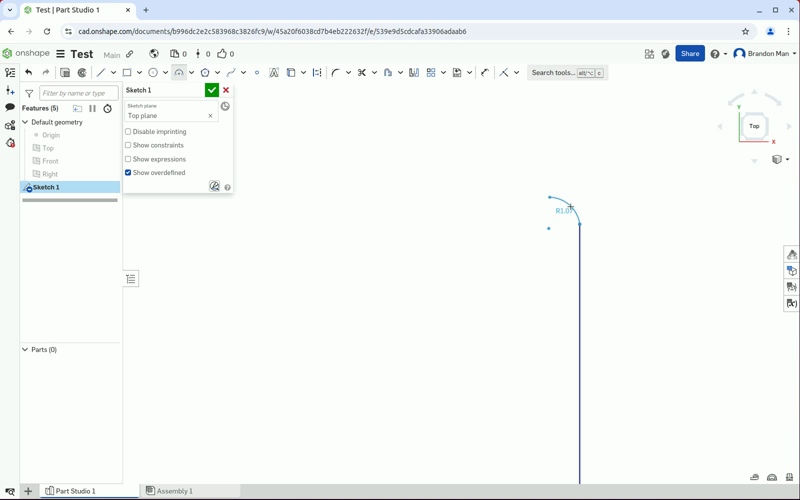
scroll(6)
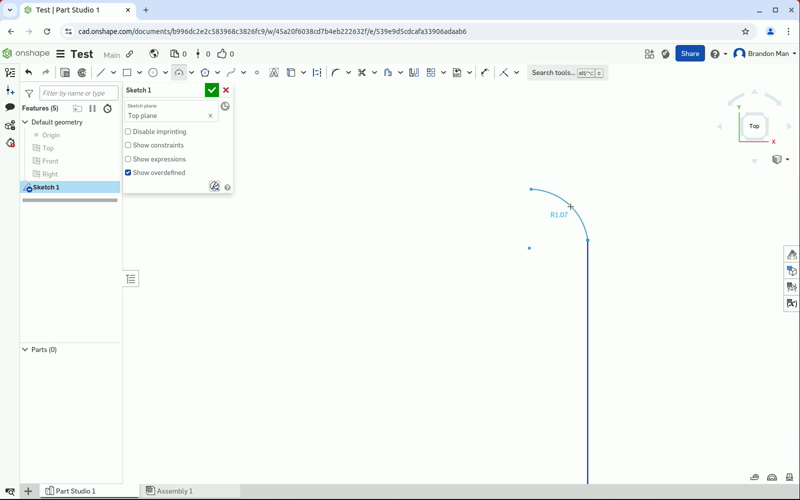
click(570, 206)
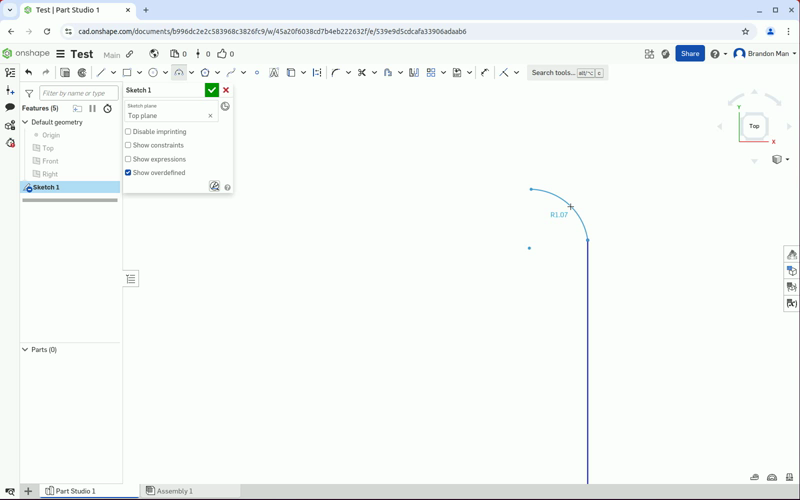
scroll(-6)
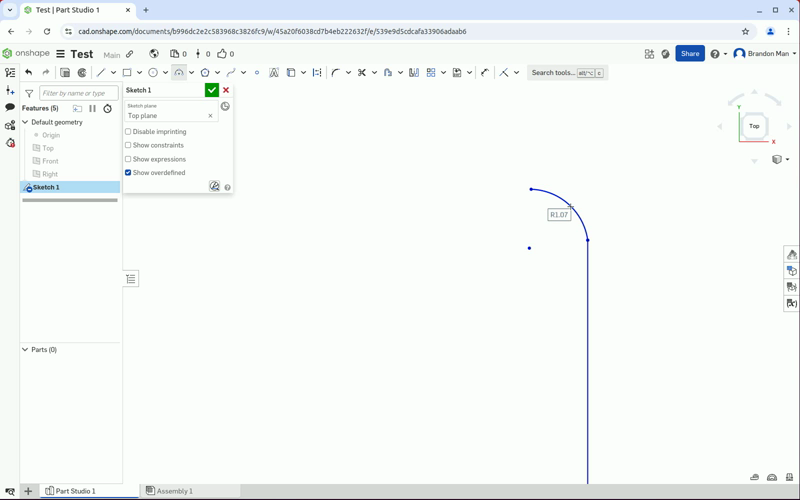
scroll(-6)
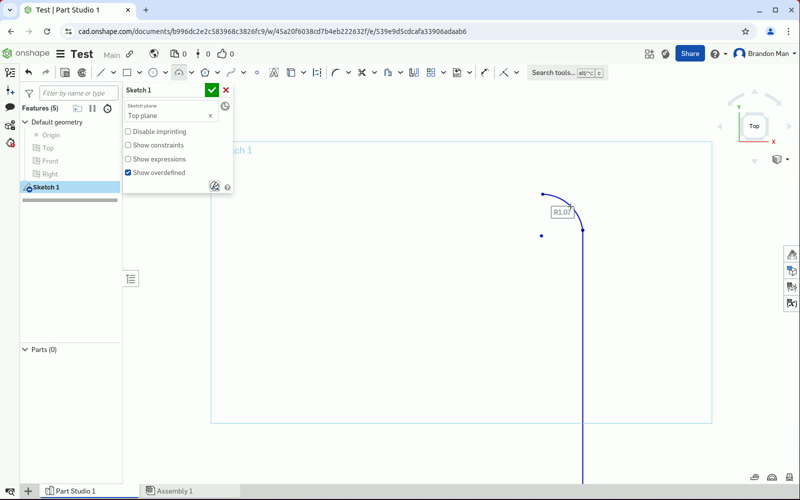
scroll(-6)
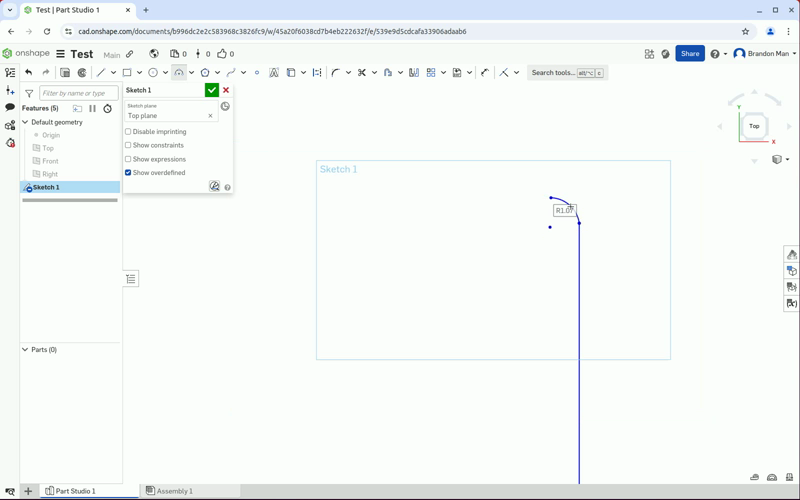
scroll(-6)
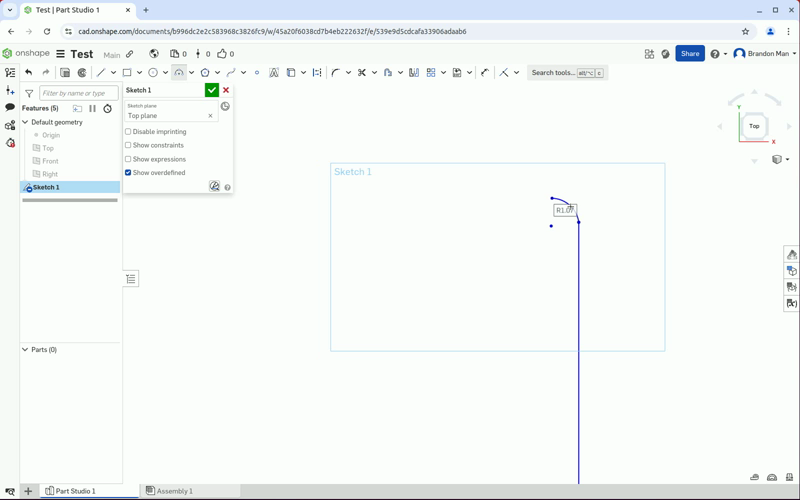
scroll(-6)
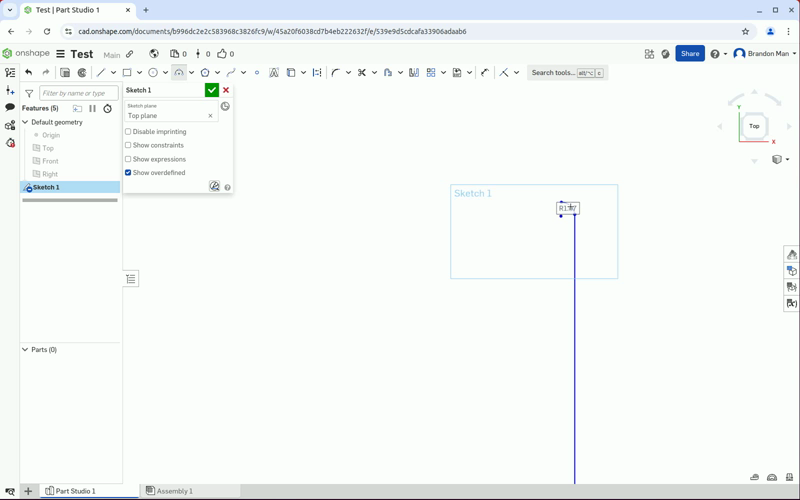
scroll(-6)
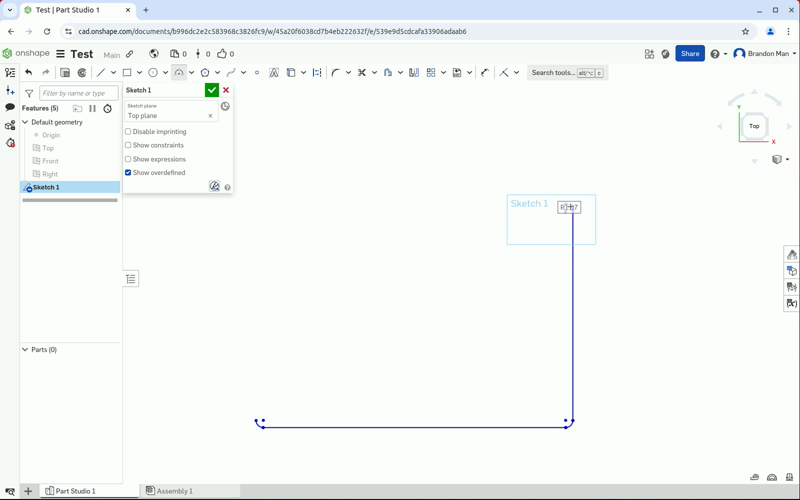
scroll(-6)
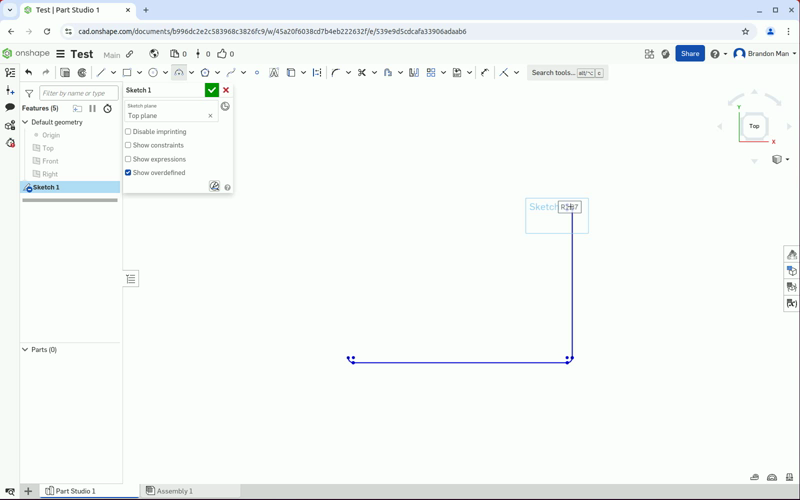
key_up(shift)
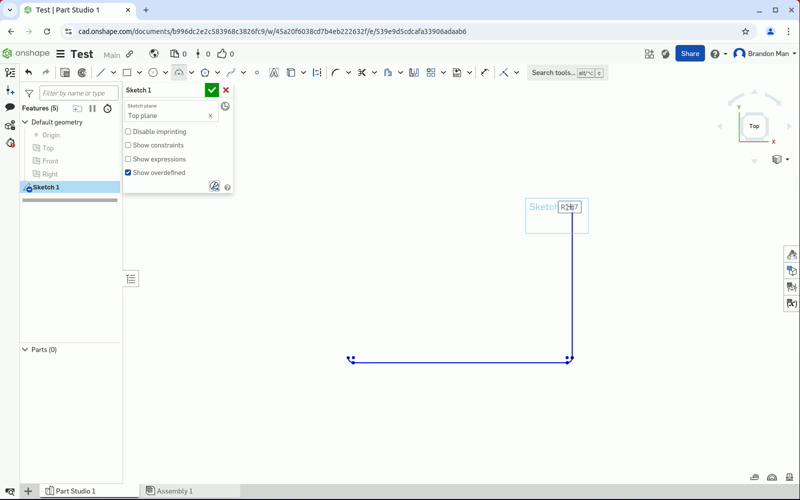
key(esc)
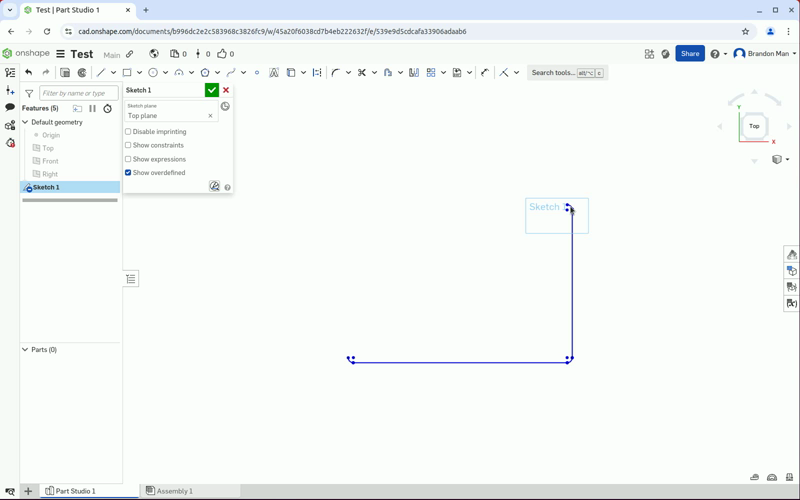
key(l)
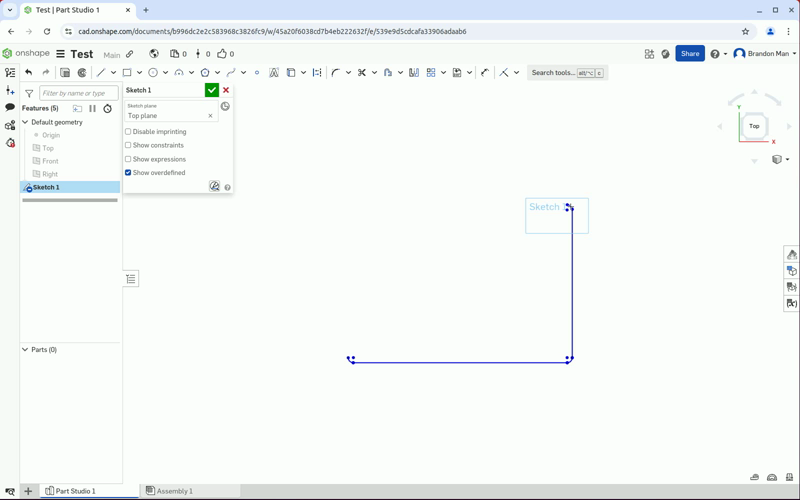
mouse_move(567, 204)
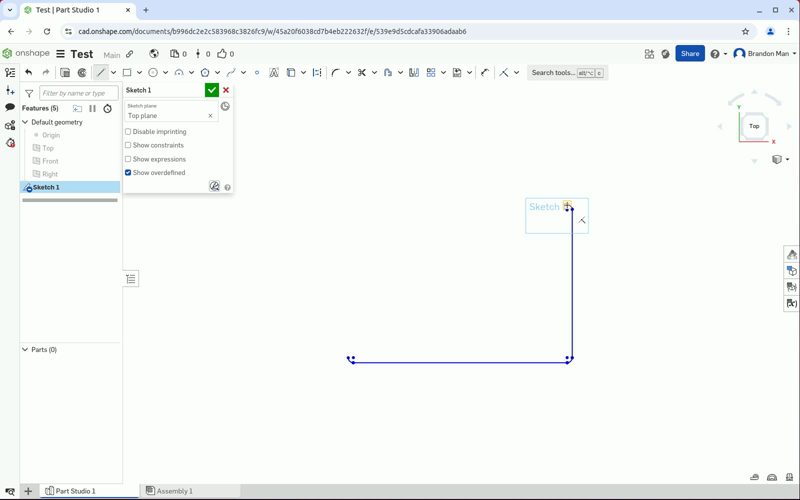
scroll(6)
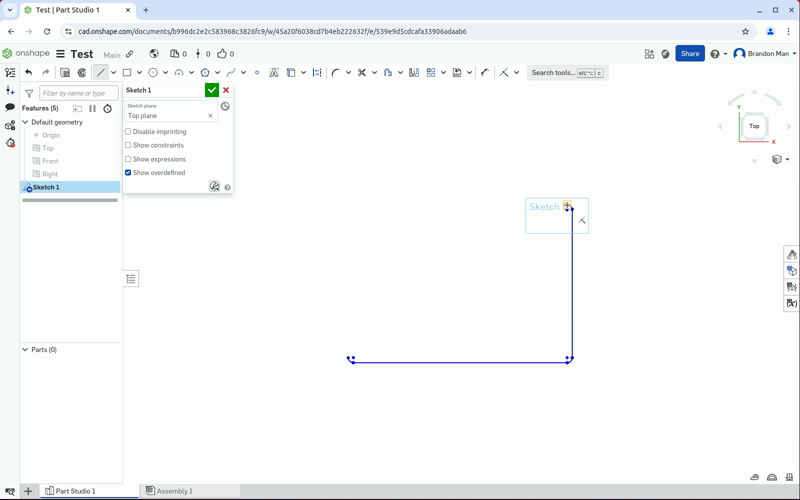
scroll(6)
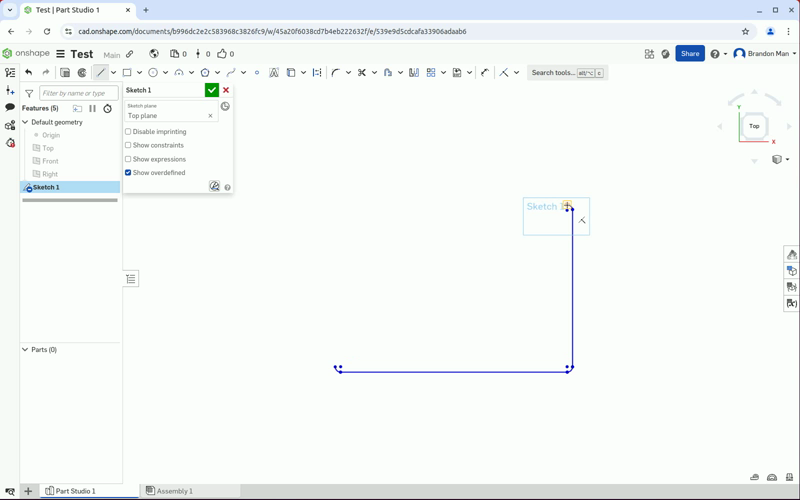
scroll(6)
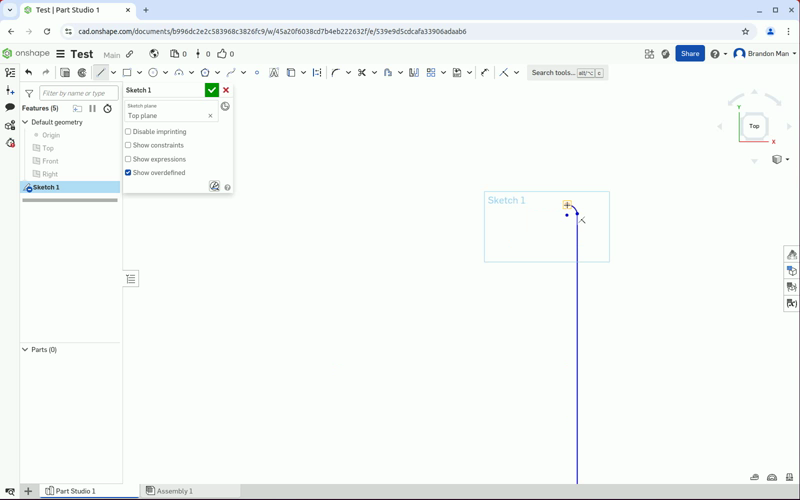
scroll(6)
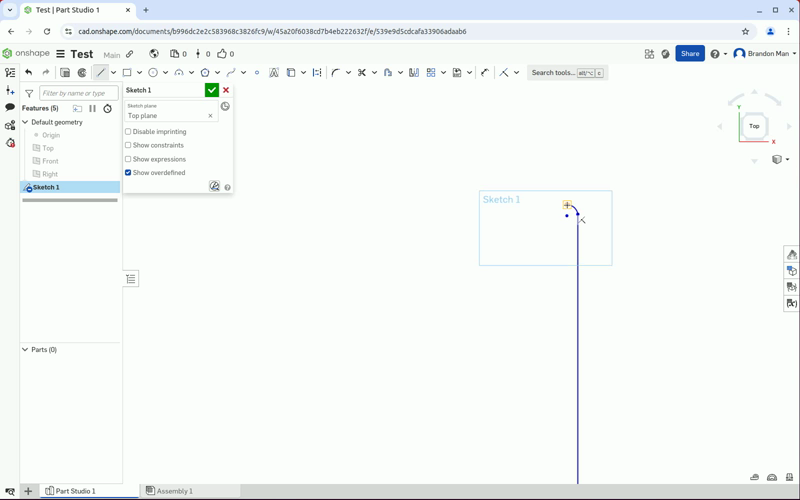
scroll(6)
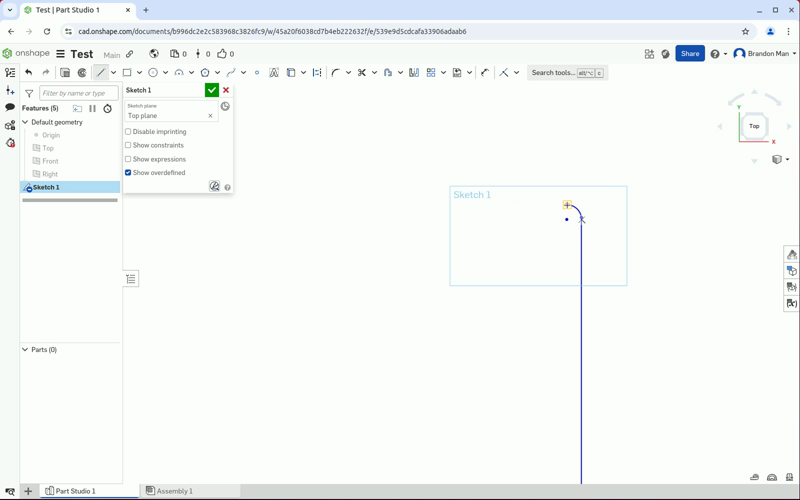
scroll(6)
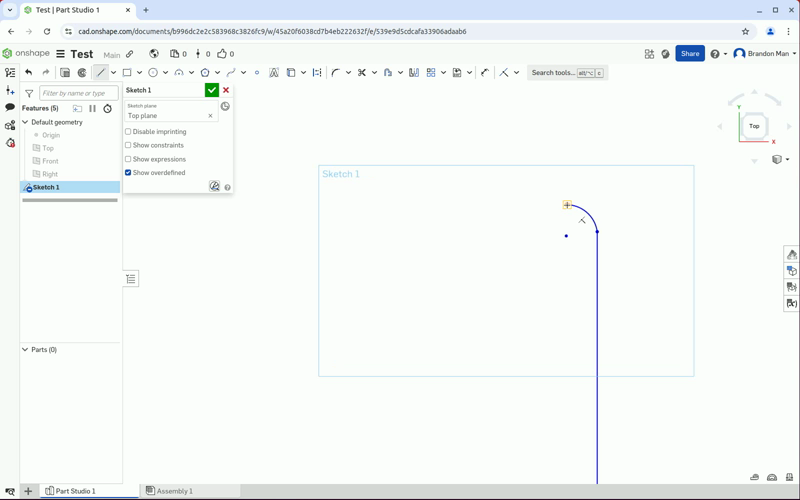
scroll(6)
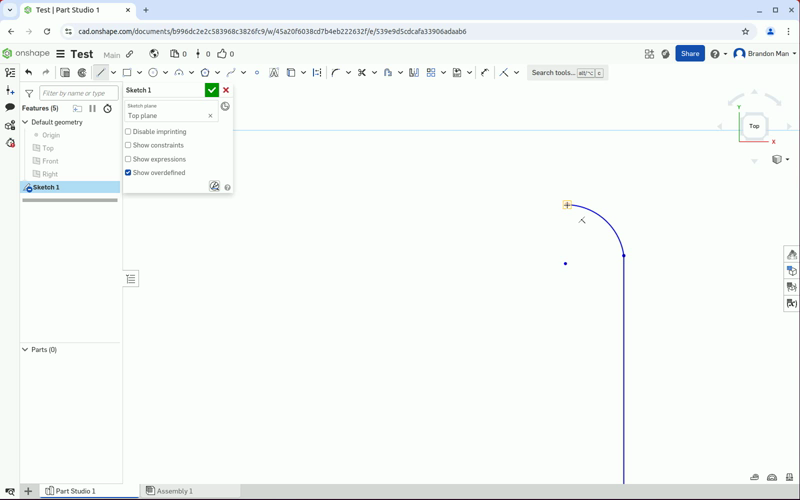
click(567, 204)
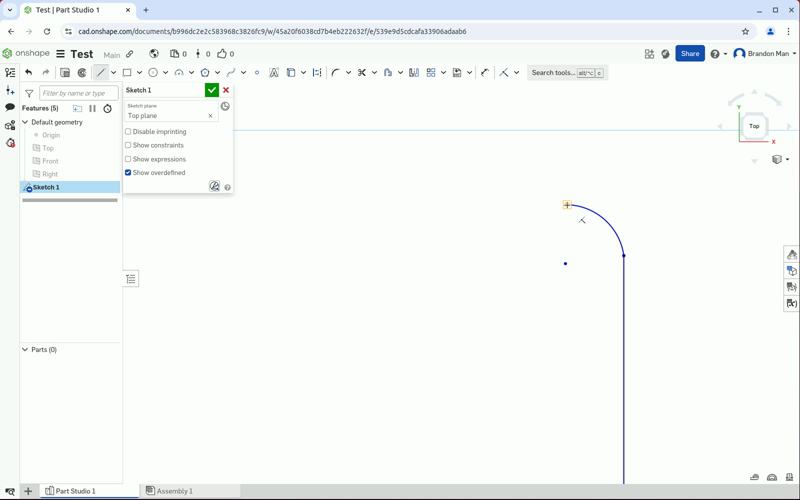
scroll(-6)
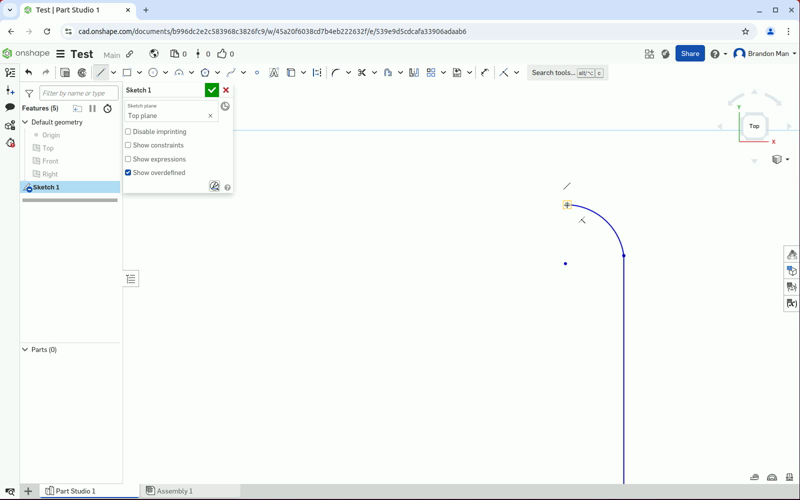
scroll(-6)
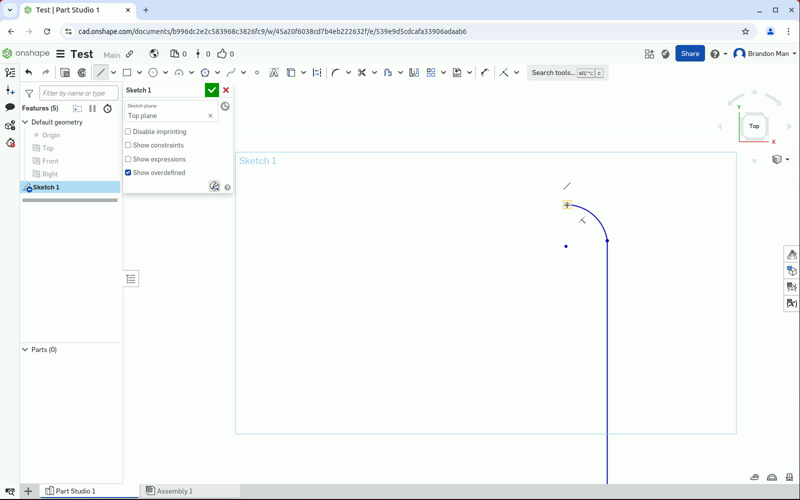
scroll(-6)
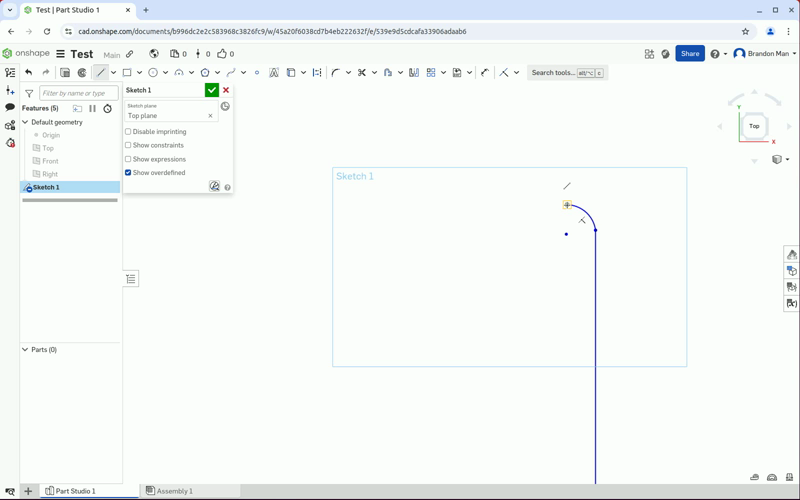
scroll(-6)
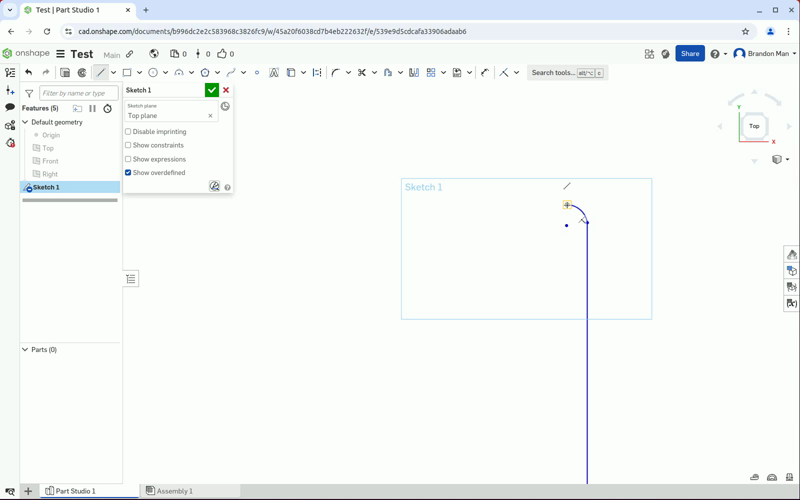
scroll(-6)
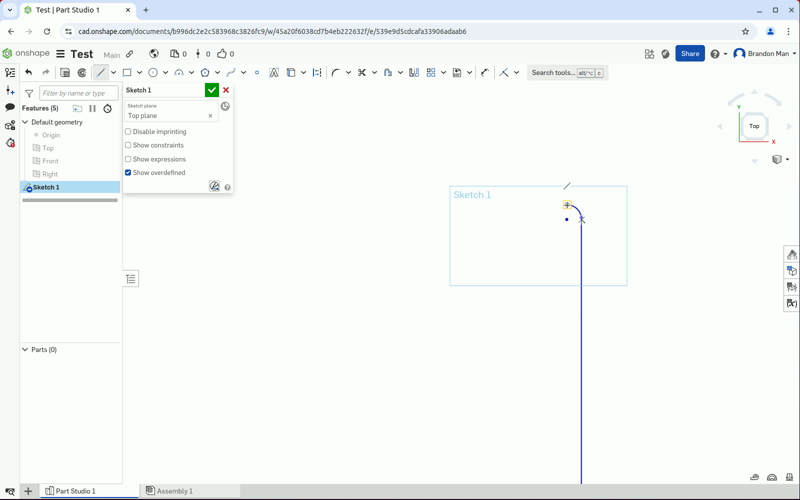
scroll(-6)
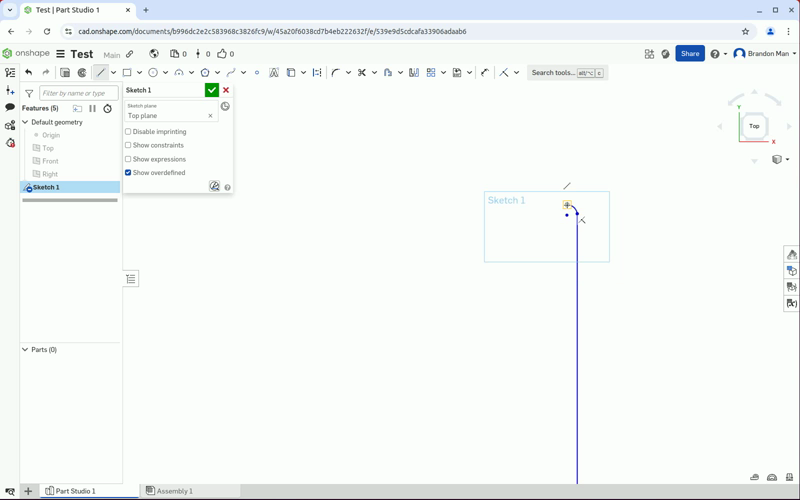
scroll(-6)
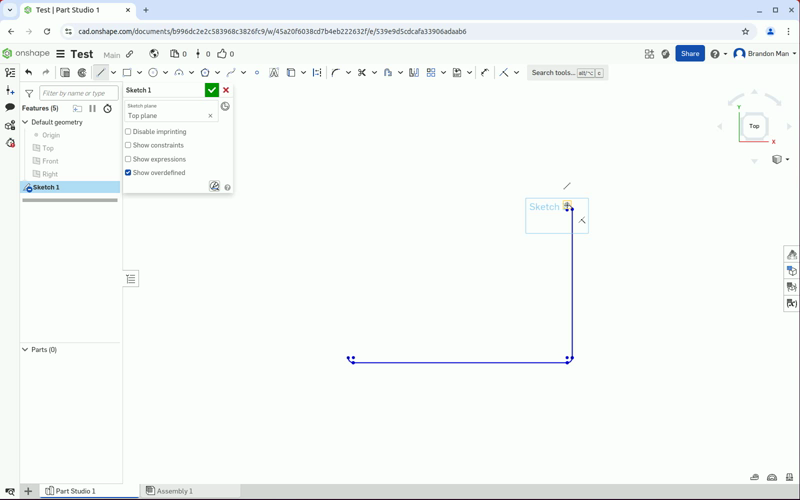
key_down(shift)
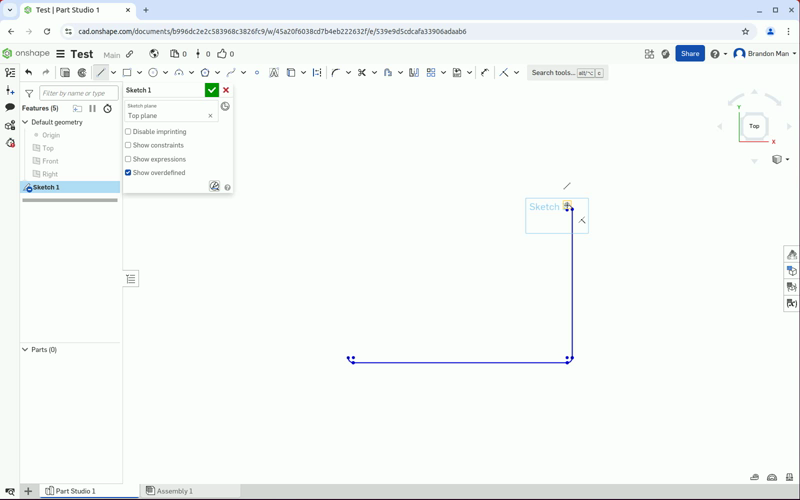
mouse_move(353, 204)
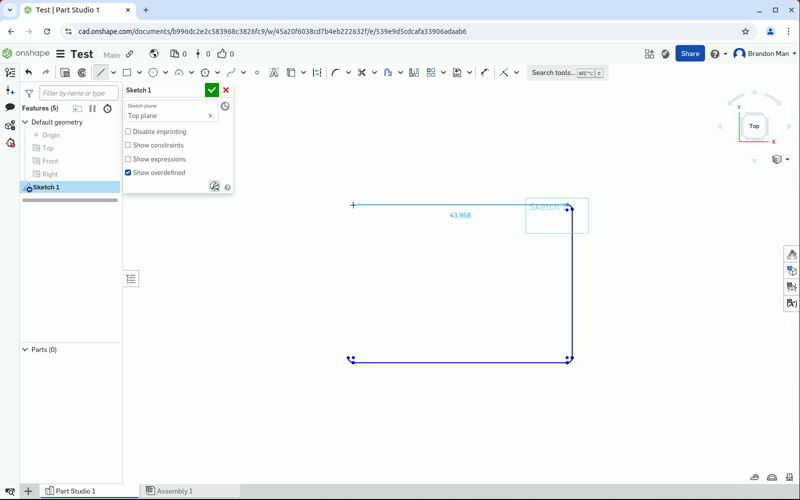
click(353, 204)
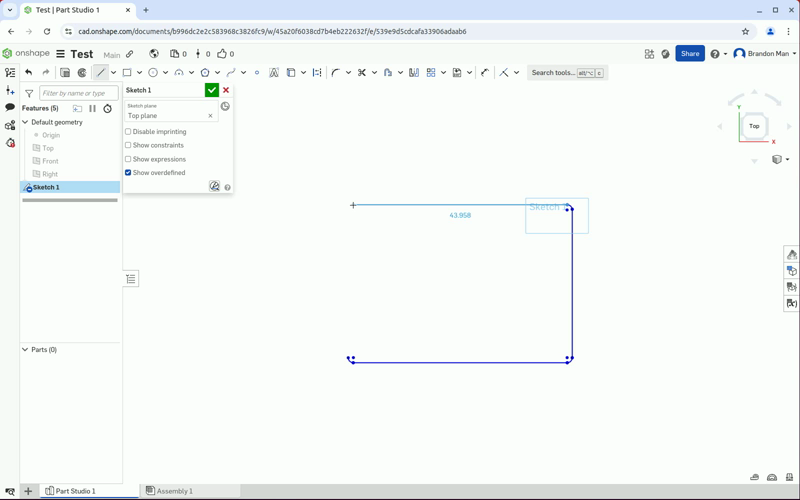
key_up(shift)
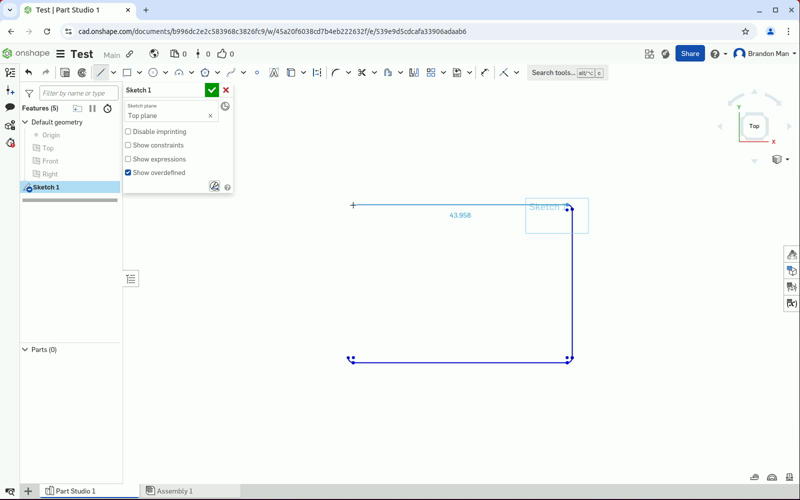
key(esc)
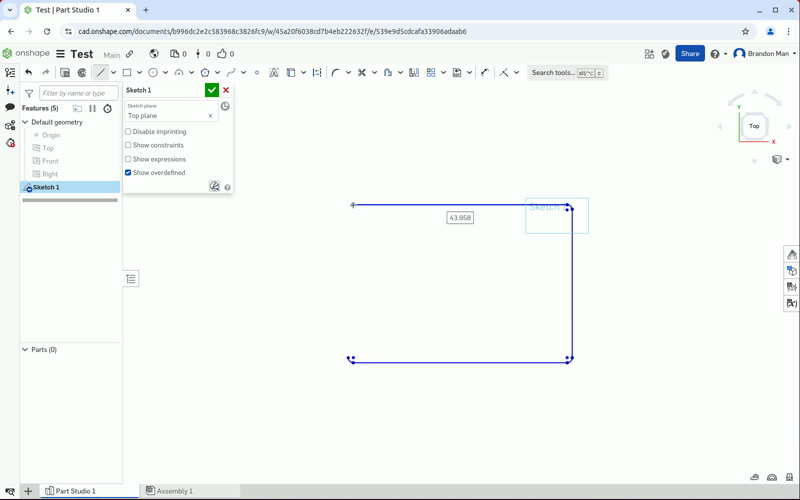
key(a)
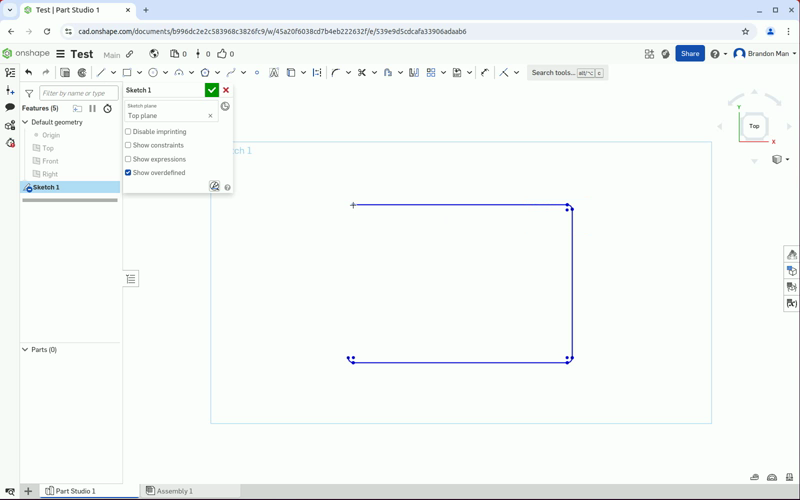
mouse_move(353, 204)
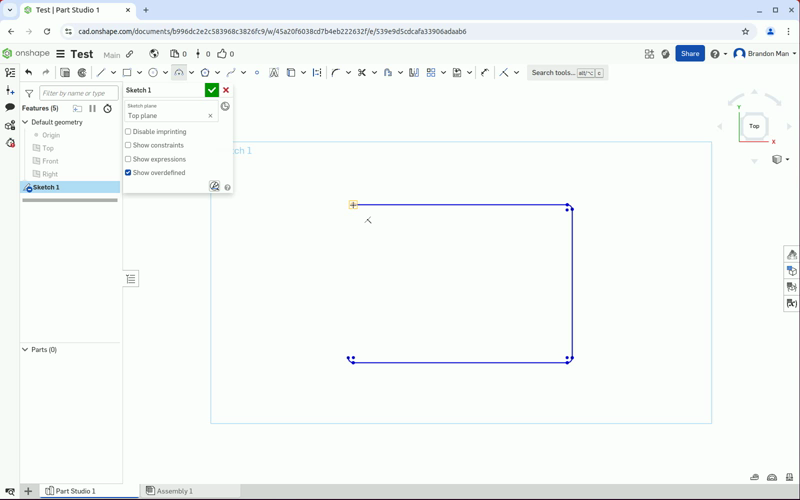
click(353, 204)
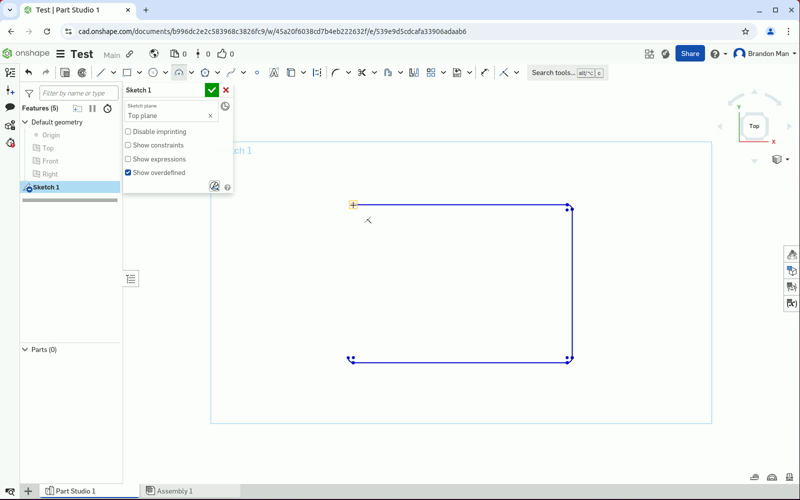
key_down(shift)
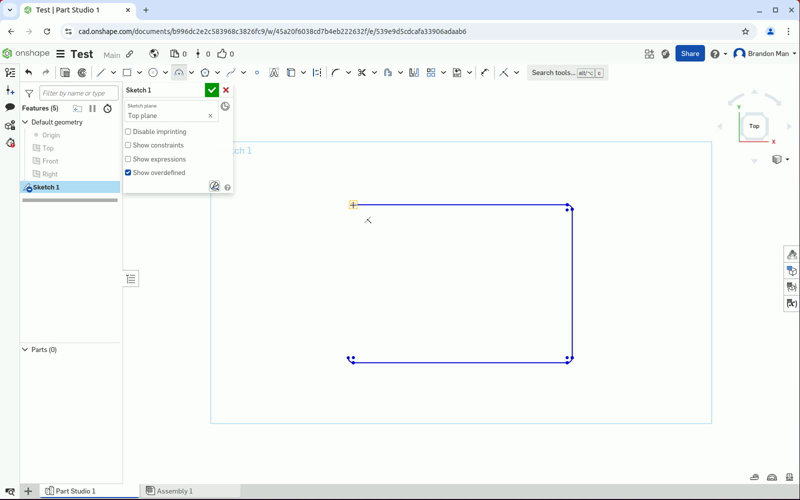
mouse_move(348, 209)
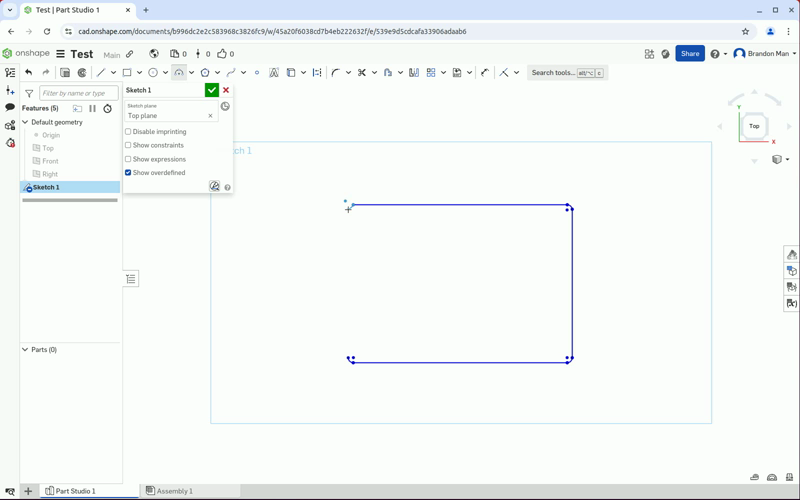
scroll(6)
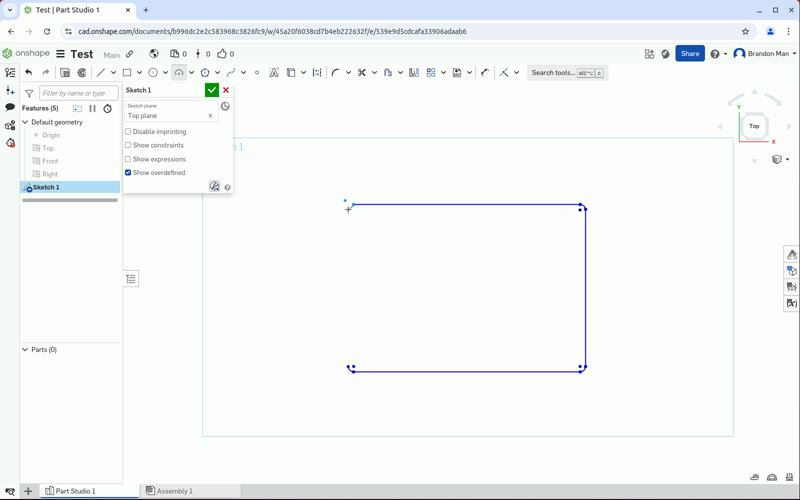
scroll(6)
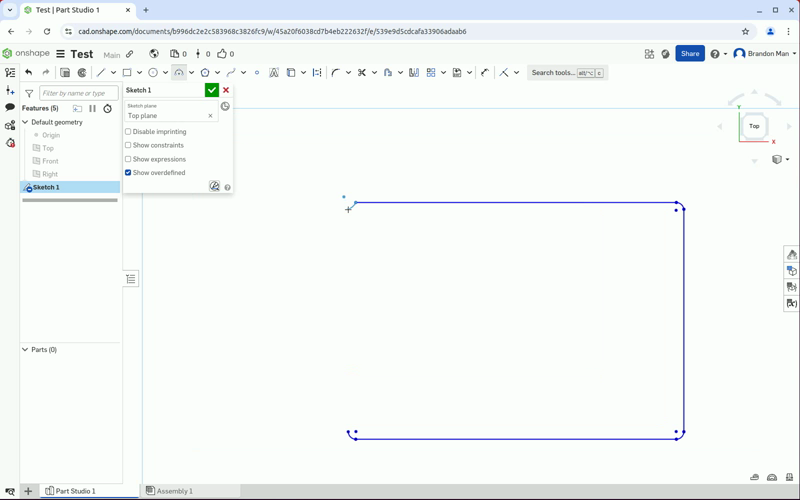
scroll(6)
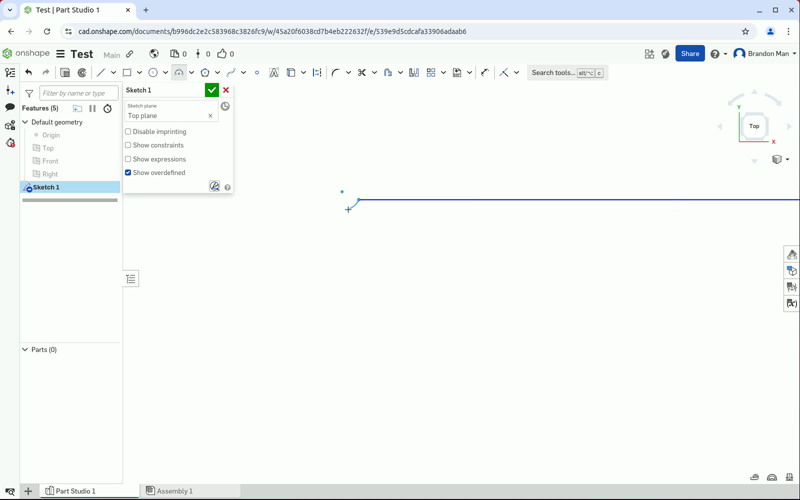
scroll(6)
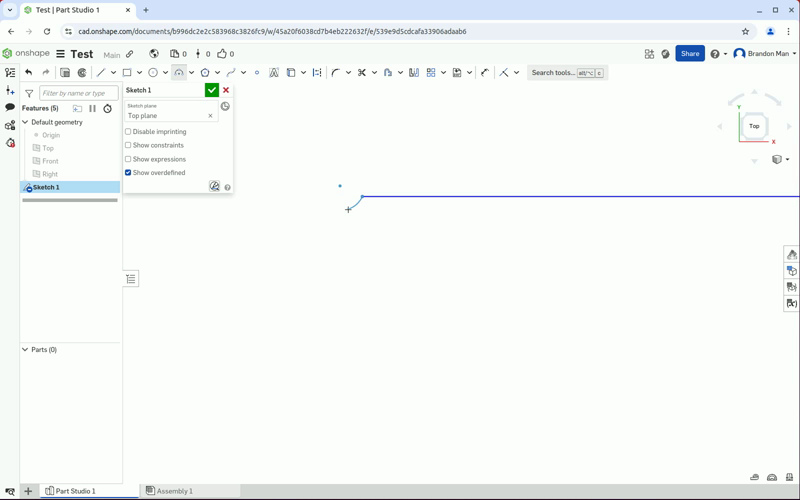
scroll(6)
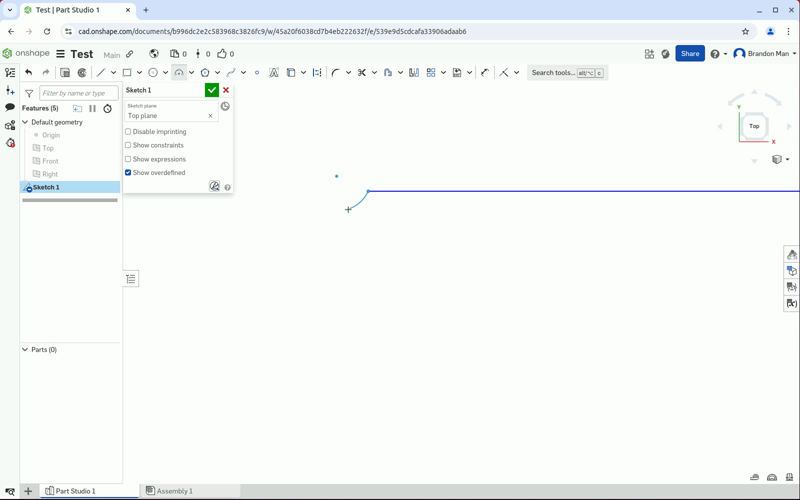
scroll(6)
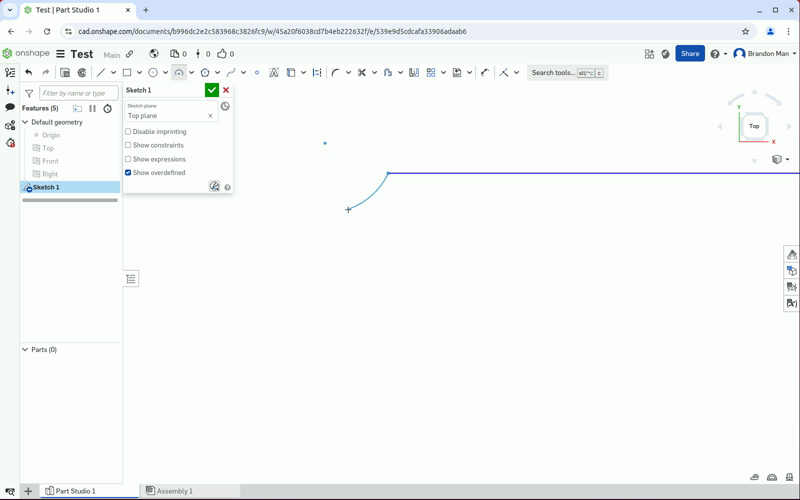
scroll(6)
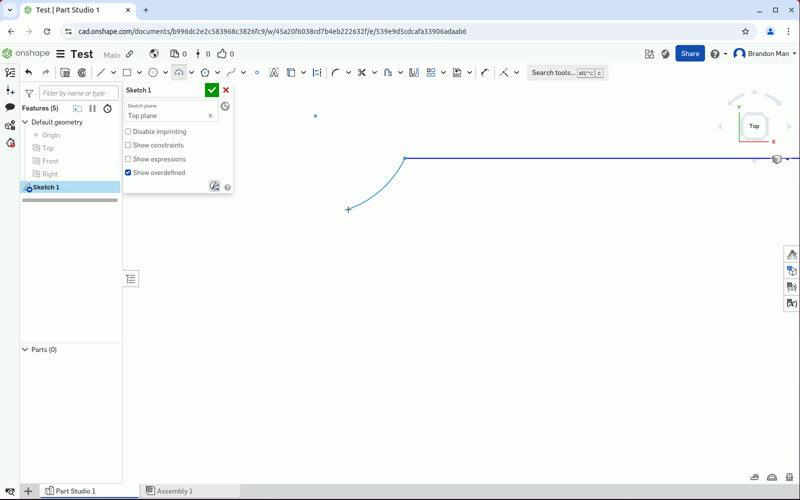
click(348, 209)
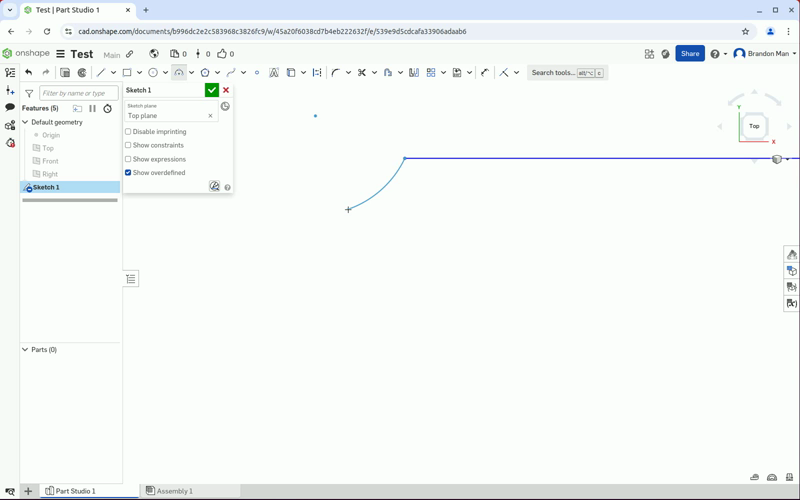
scroll(-6)
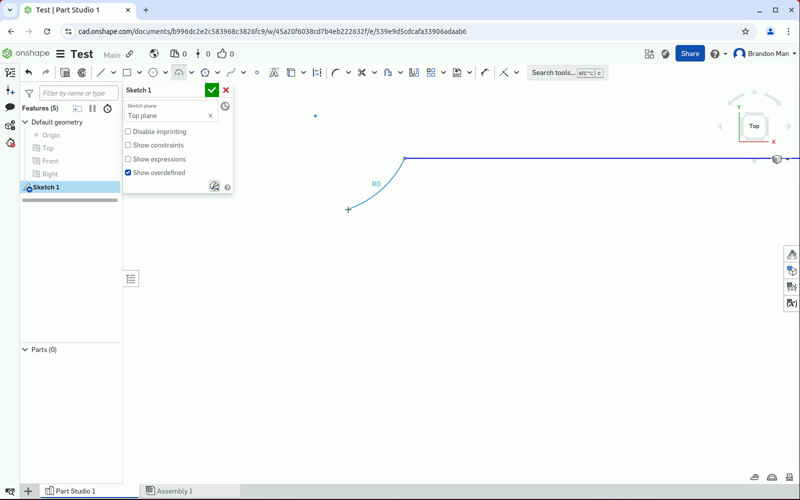
scroll(-6)
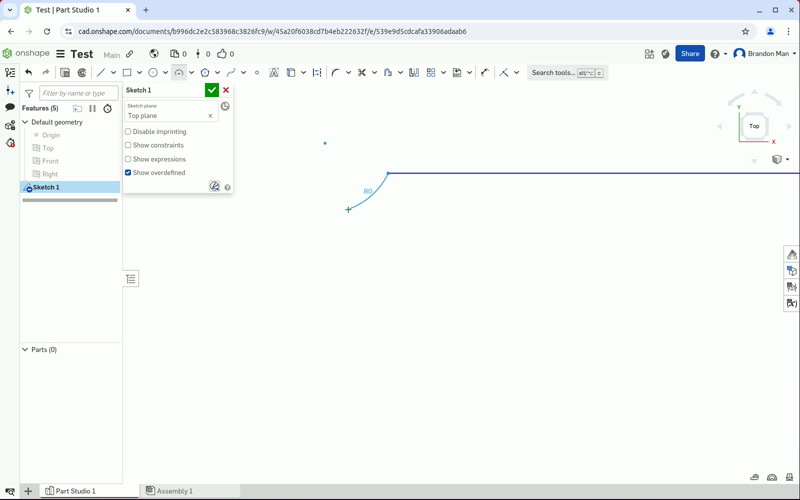
scroll(-6)
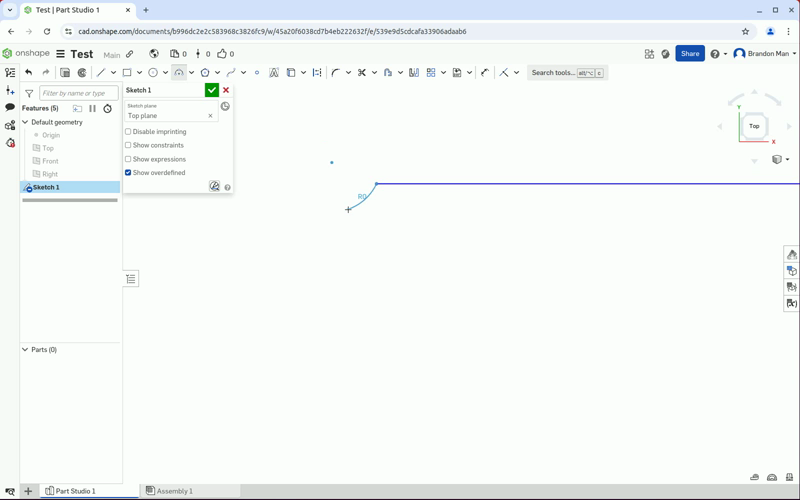
scroll(-6)
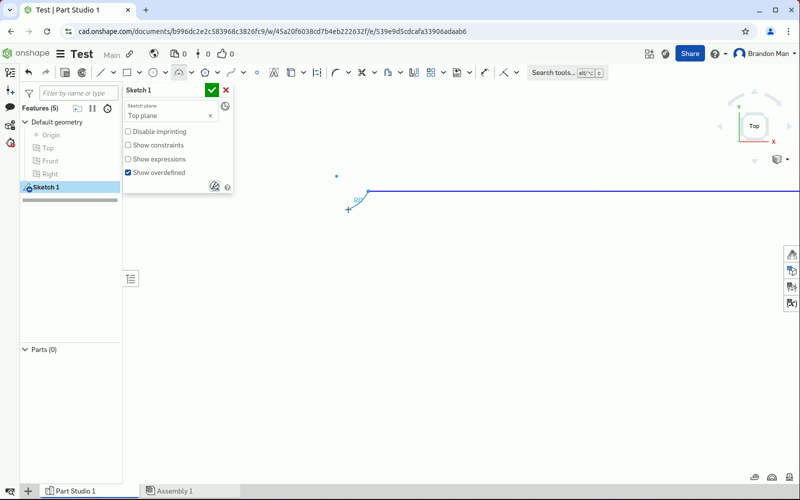
scroll(-6)
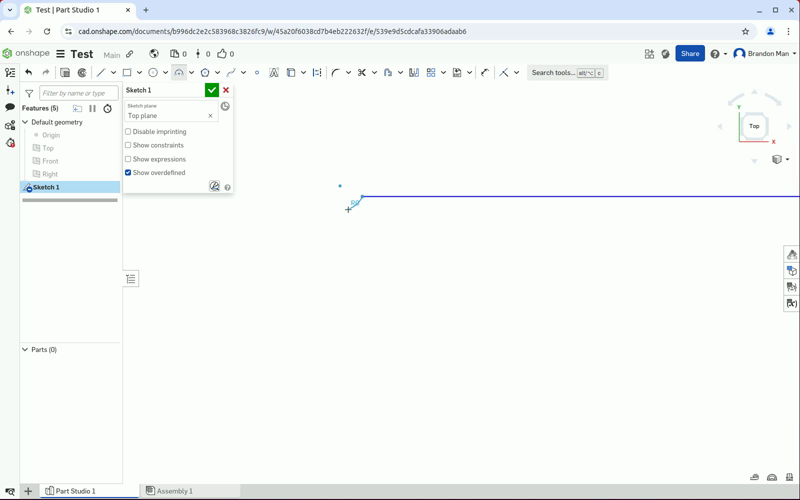
scroll(-6)
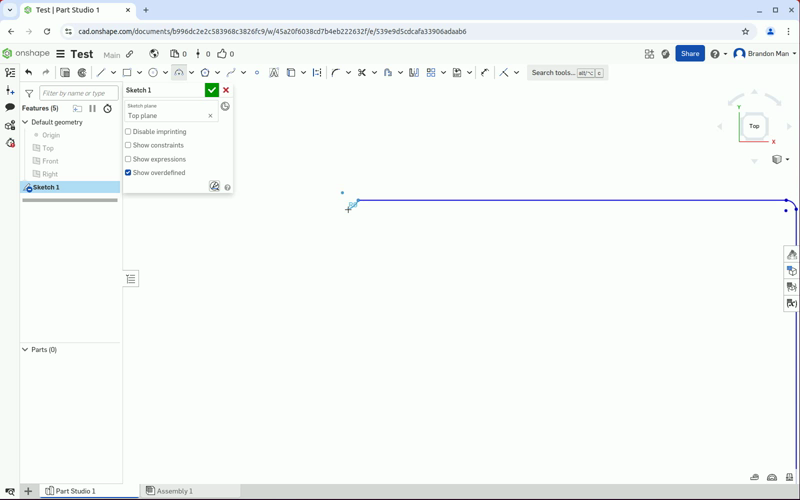
scroll(-6)
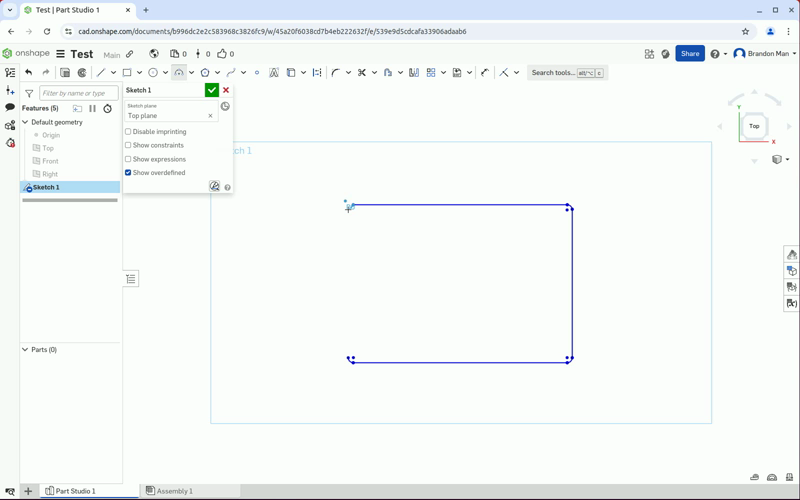
mouse_move(349, 206)
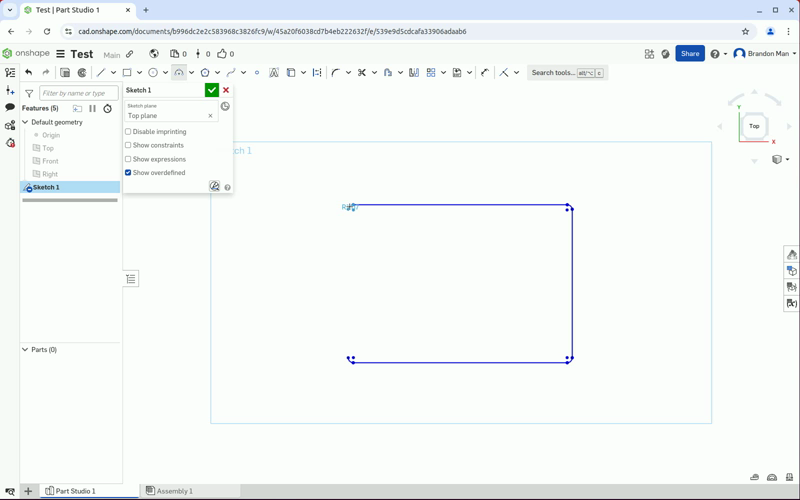
scroll(6)
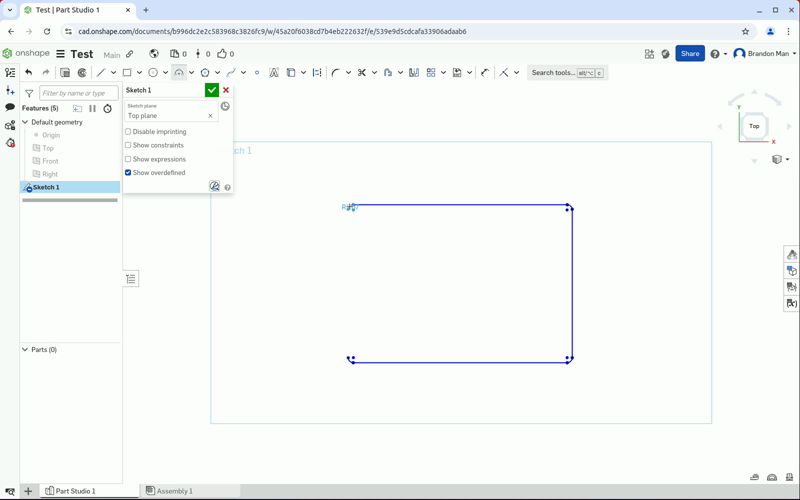
scroll(6)
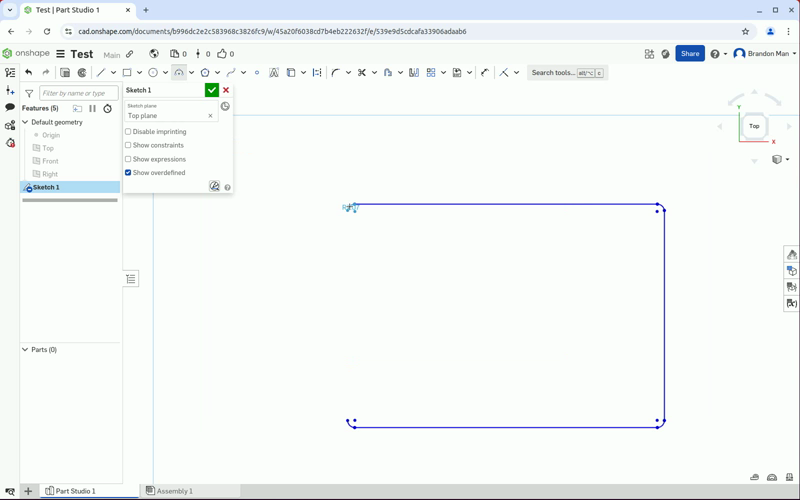
scroll(6)
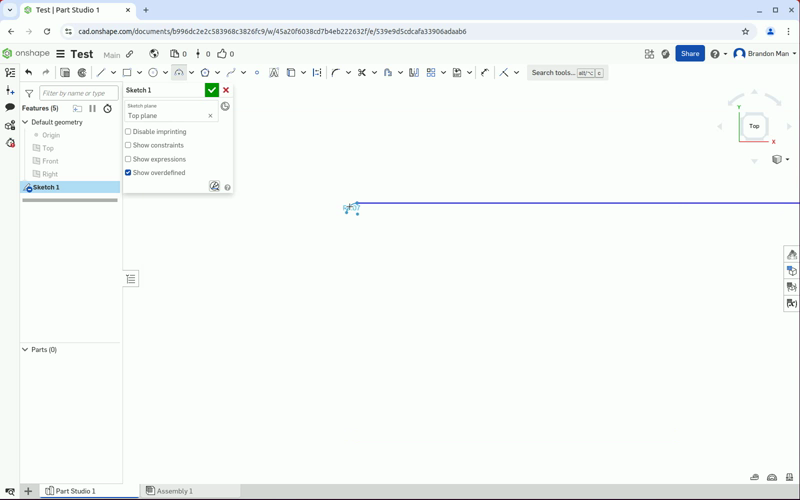
scroll(6)
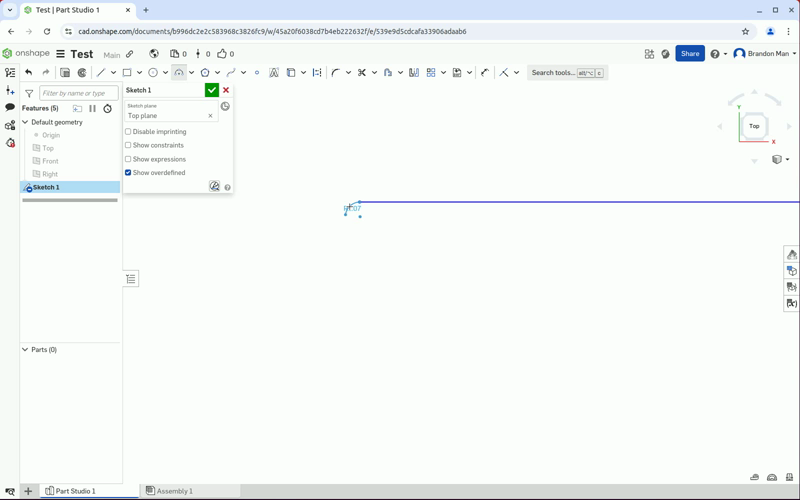
scroll(6)
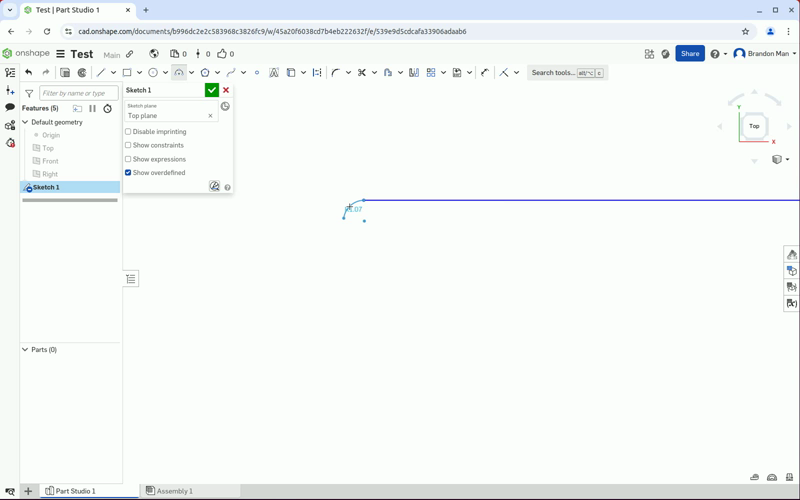
scroll(6)
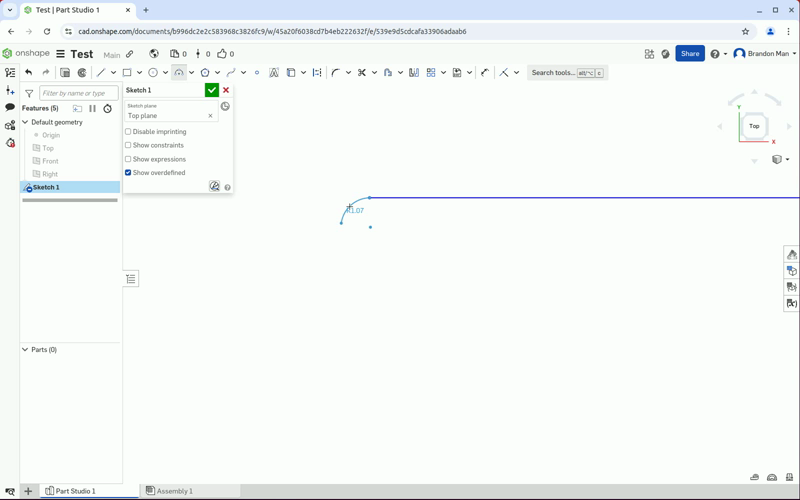
scroll(6)
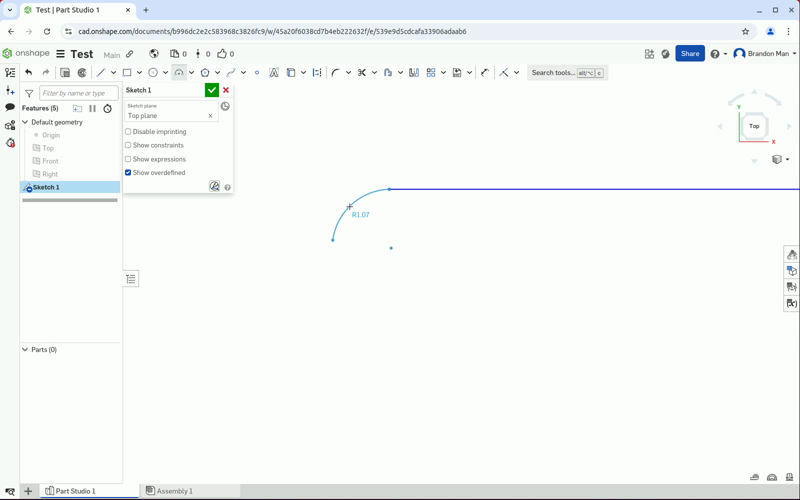
click(349, 206)
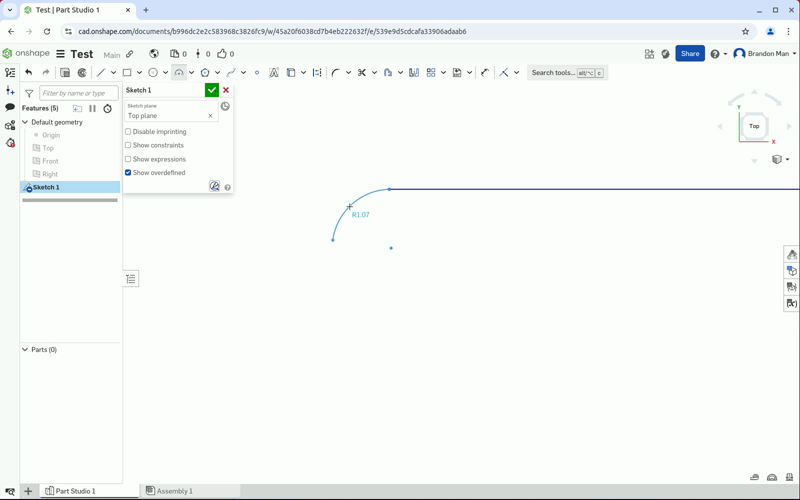
scroll(-6)
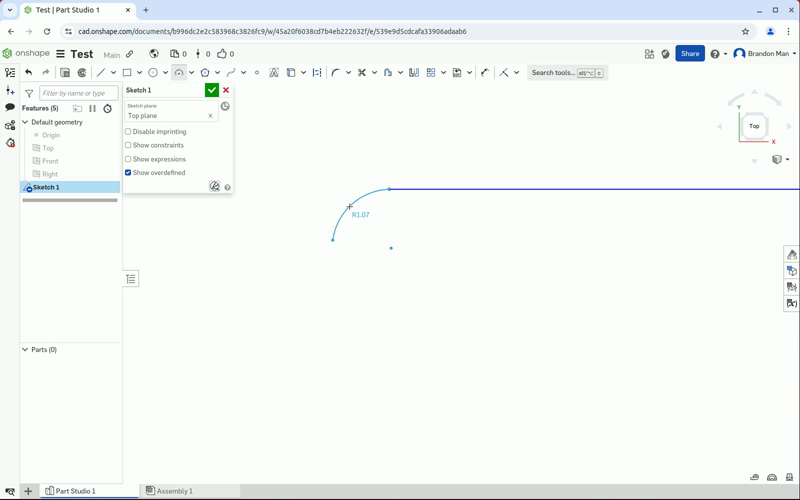
scroll(-6)
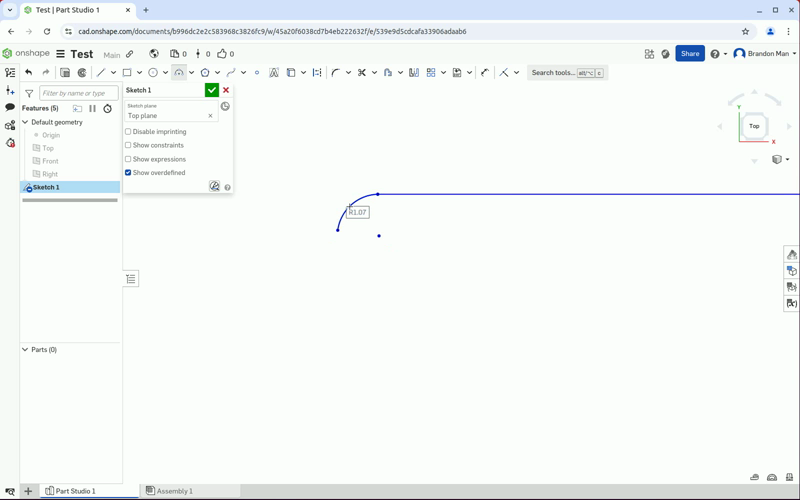
scroll(-6)
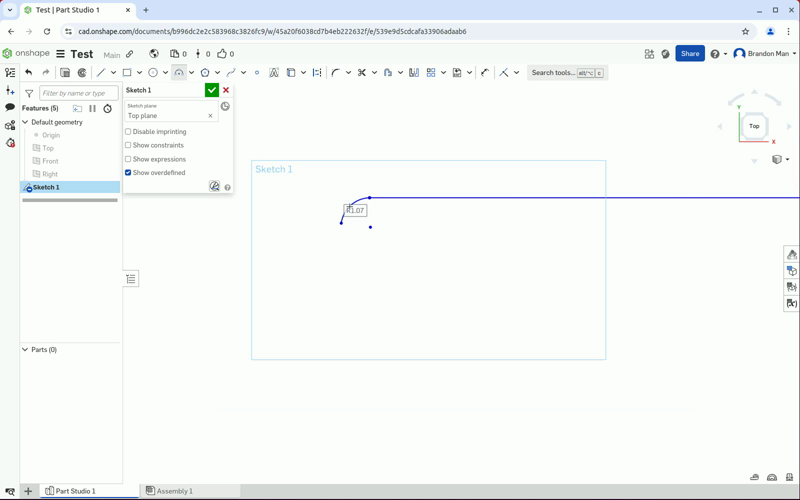
scroll(-6)
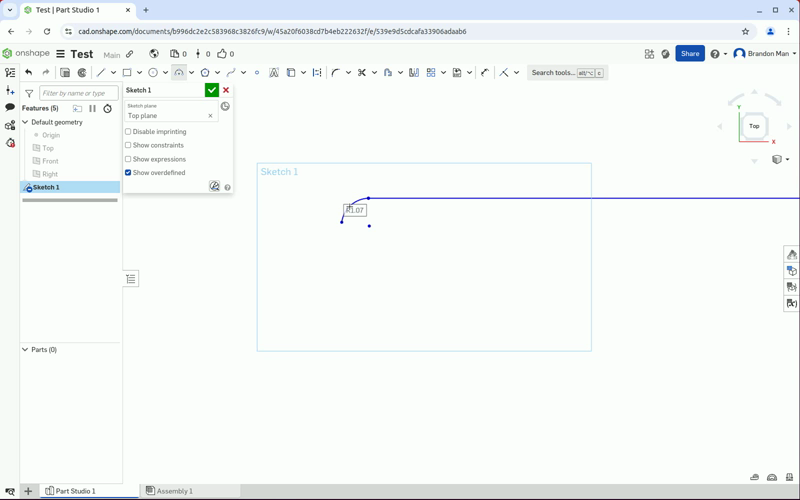
scroll(-6)
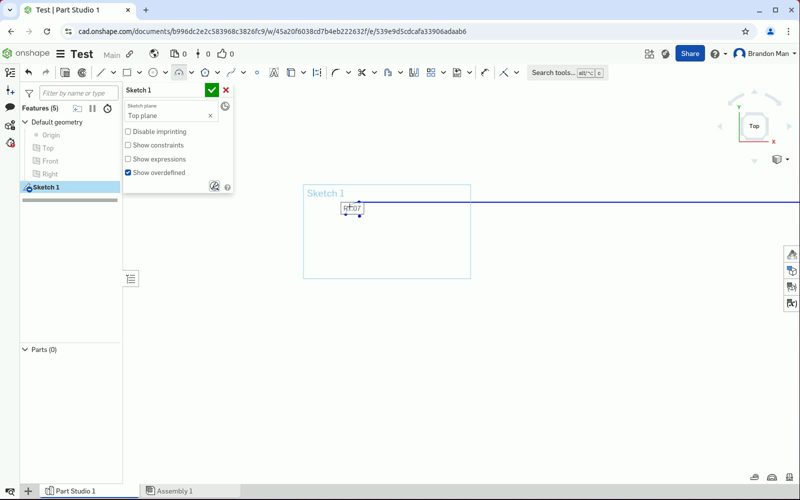
scroll(-6)
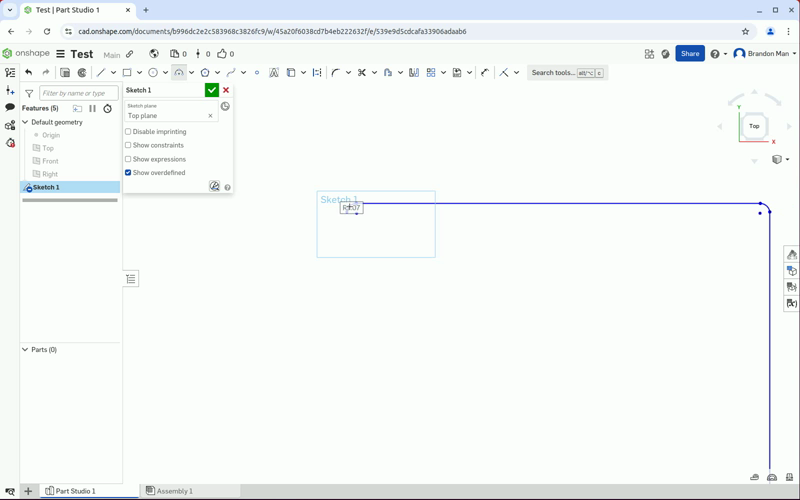
scroll(-6)
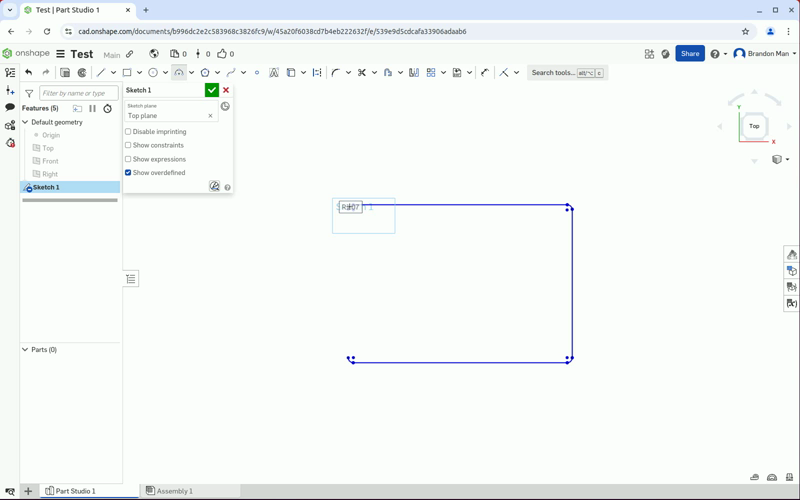
key_up(shift)
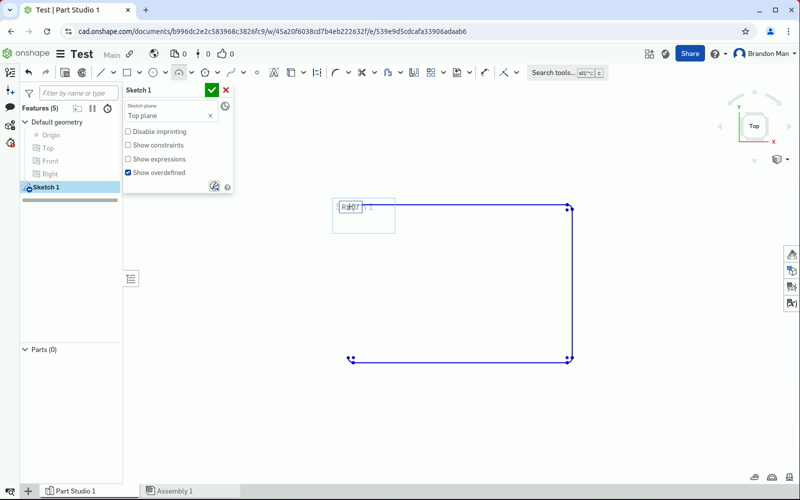
key(esc)
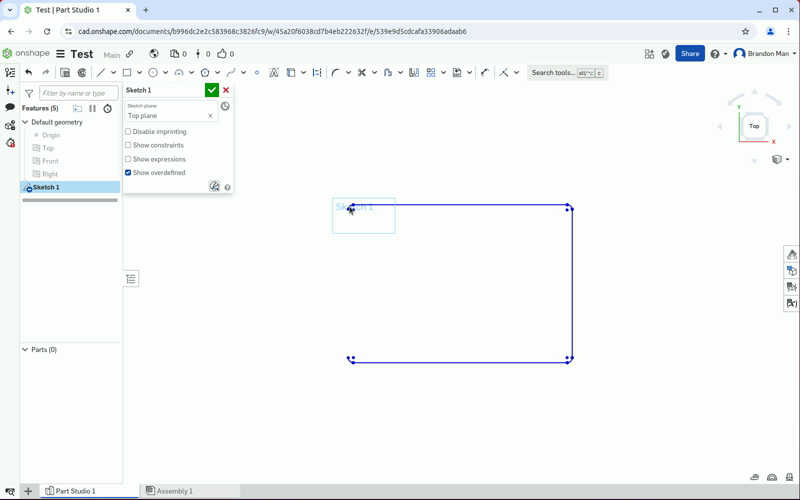
key(l)
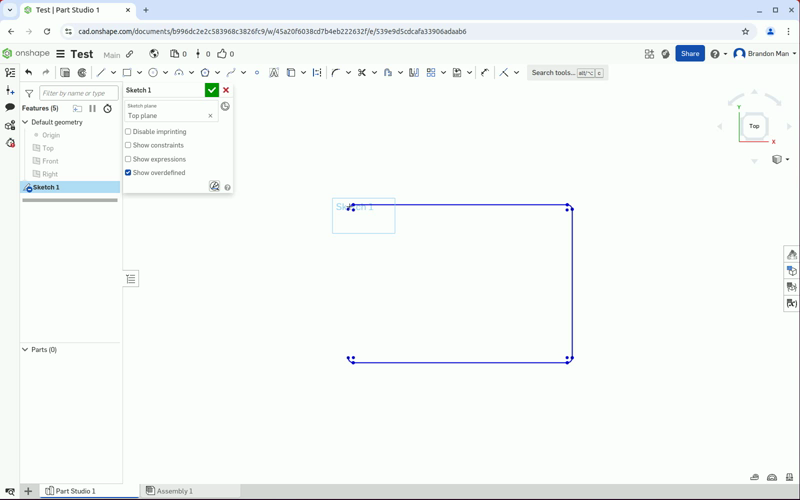
mouse_move(348, 209)
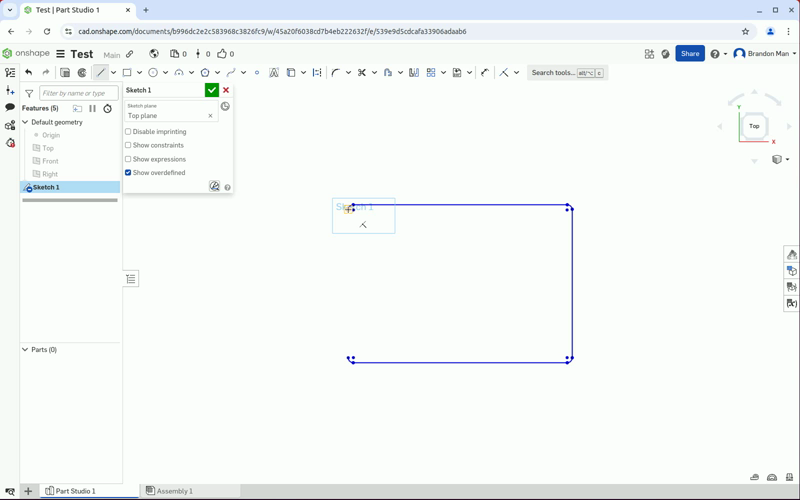
scroll(6)
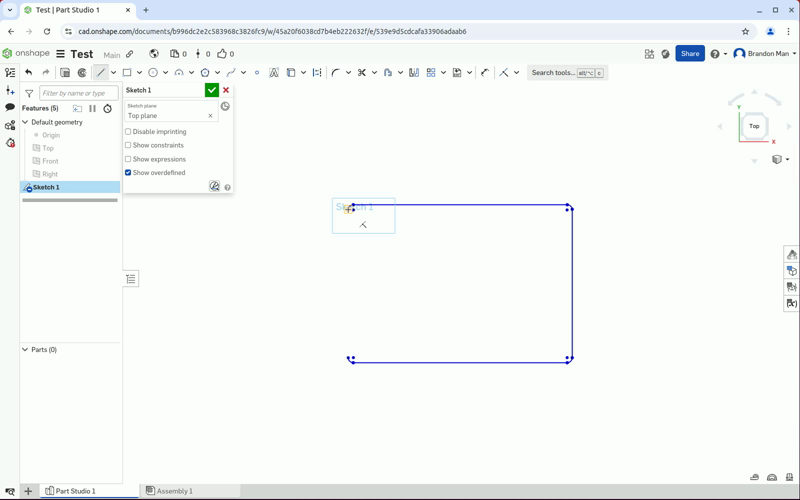
scroll(6)
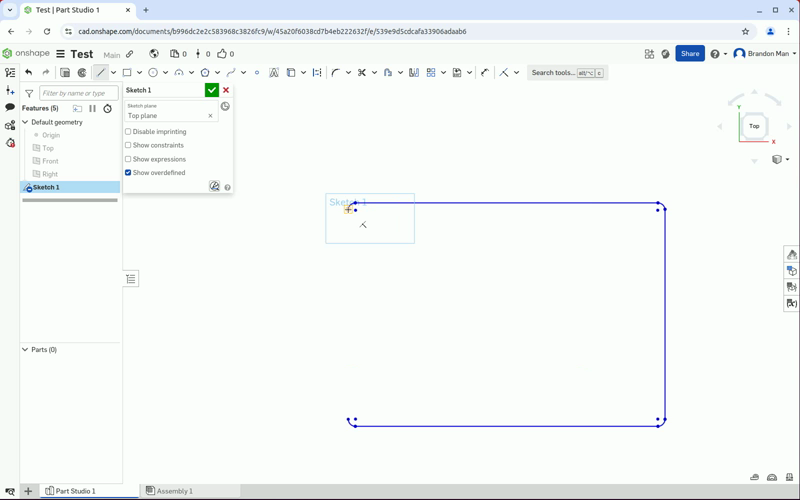
scroll(6)
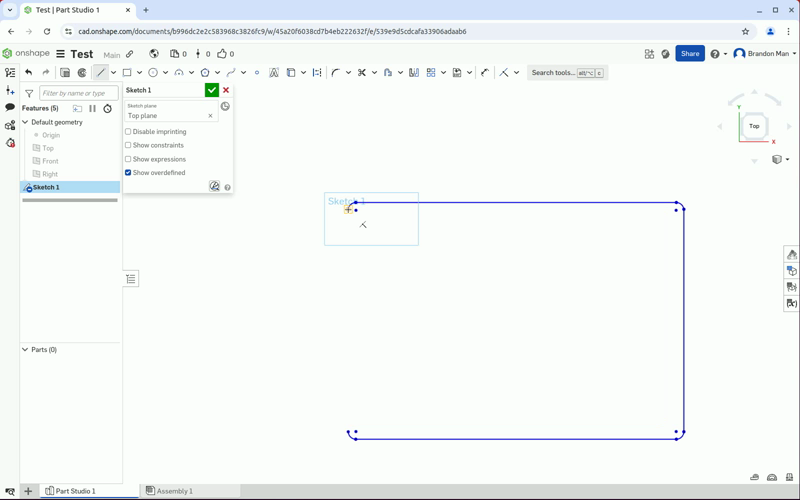
scroll(6)
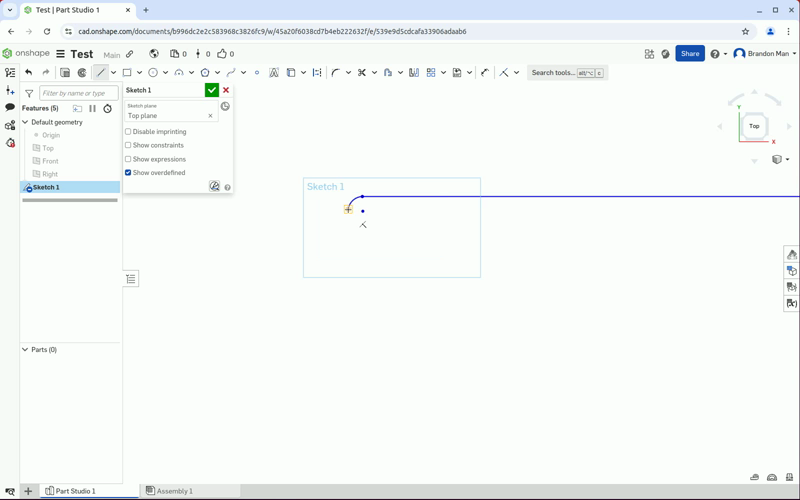
scroll(6)
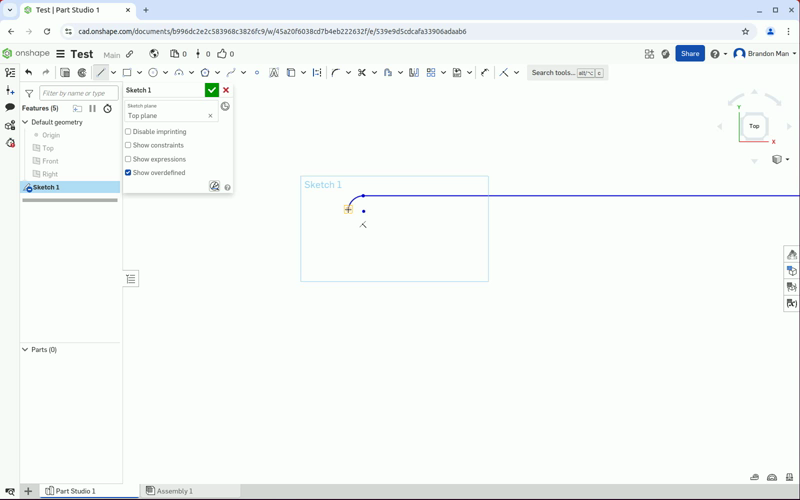
scroll(6)
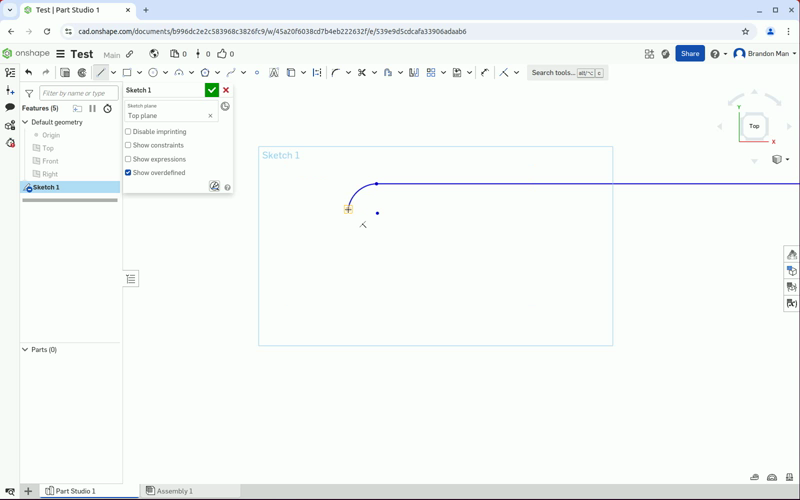
scroll(6)
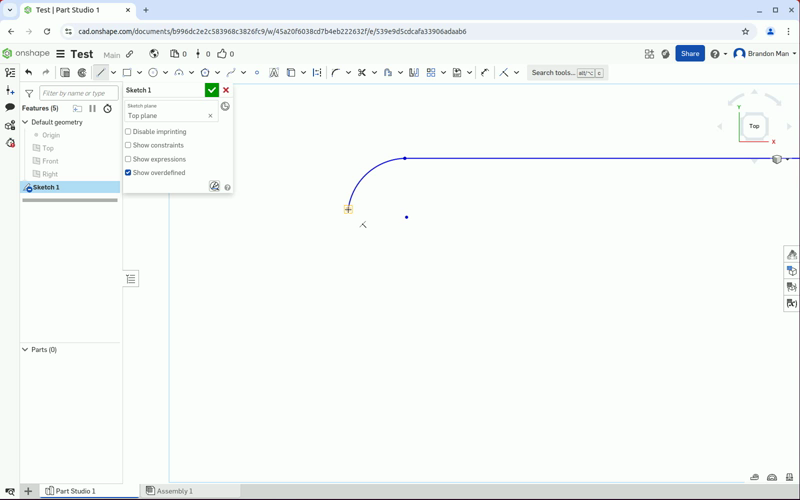
click(348, 209)
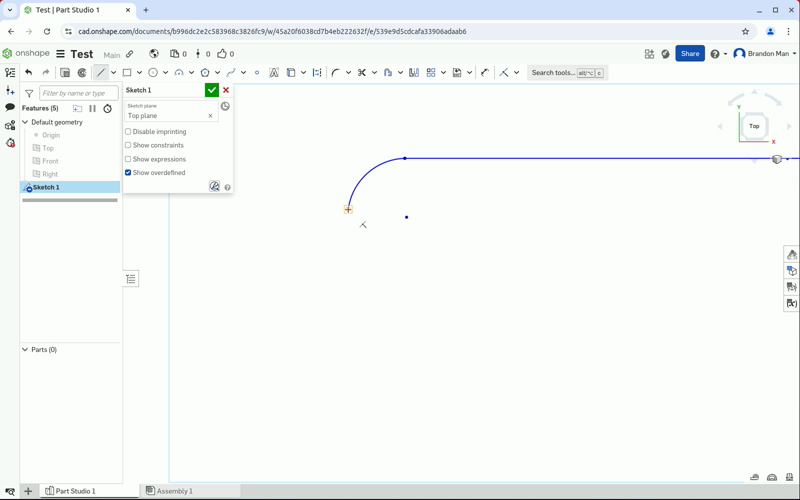
scroll(-6)
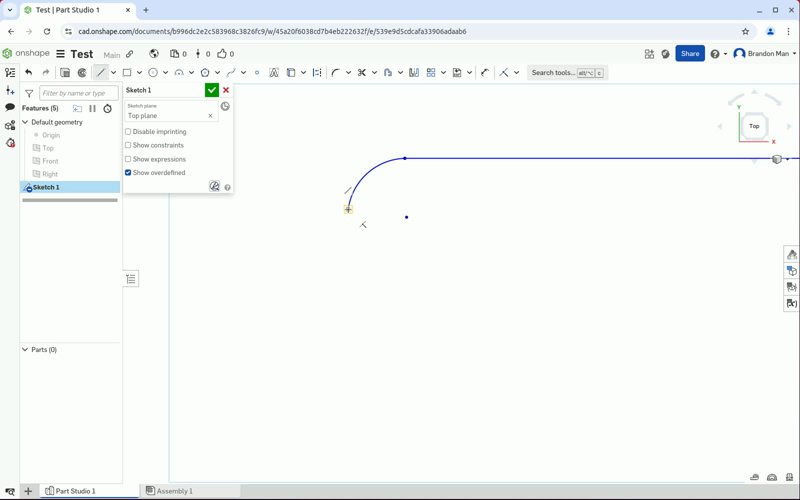
scroll(-6)
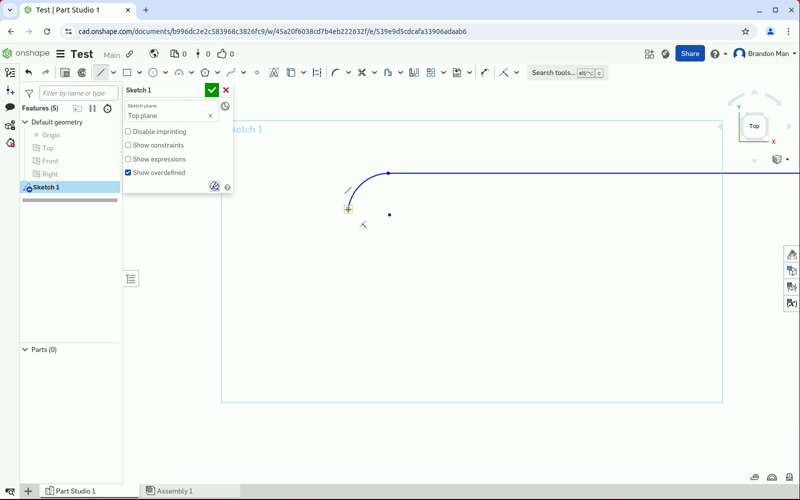
scroll(-6)
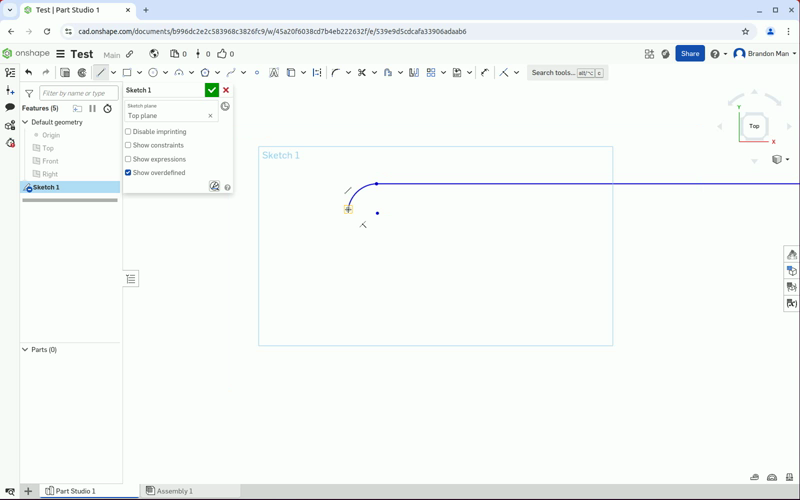
scroll(-6)
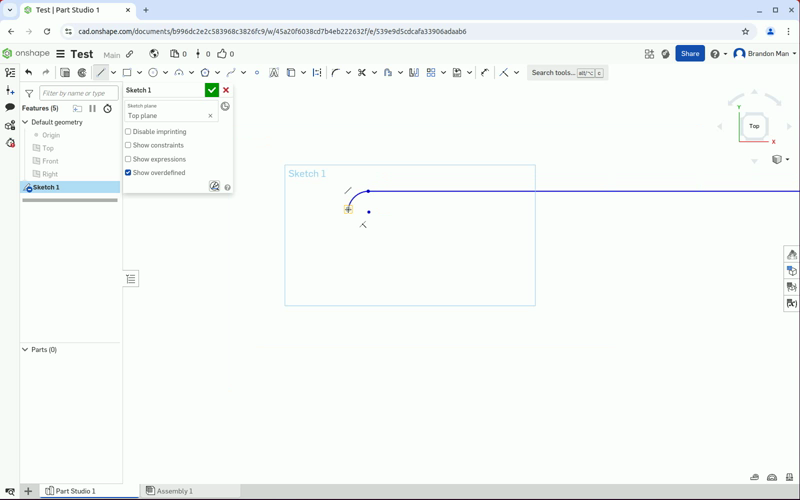
scroll(-6)
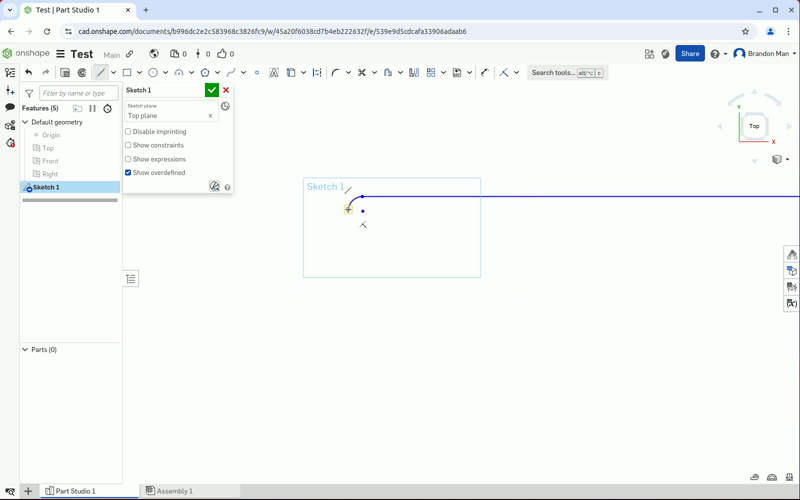
scroll(-6)
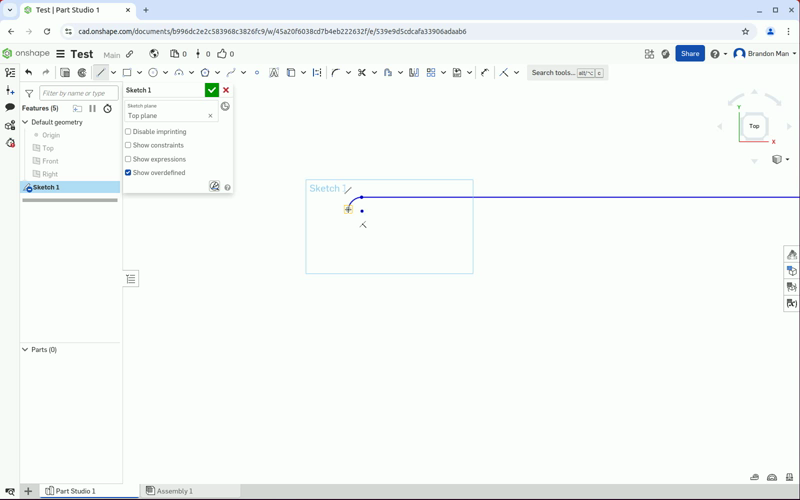
scroll(-6)
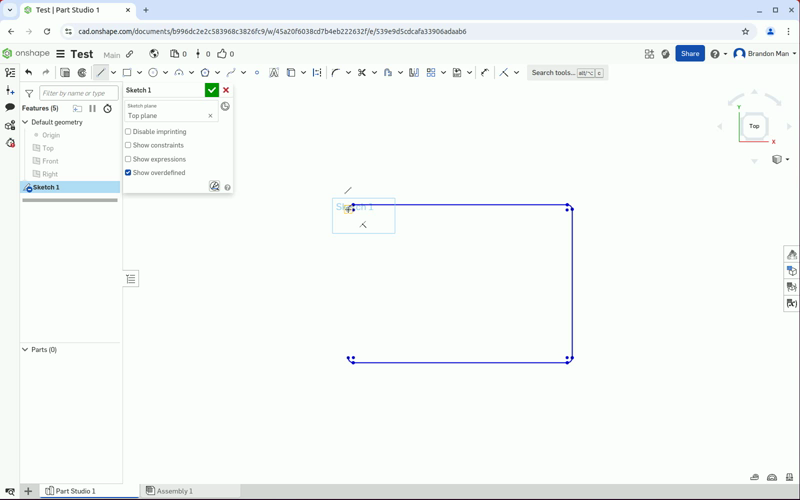
key_down(shift)
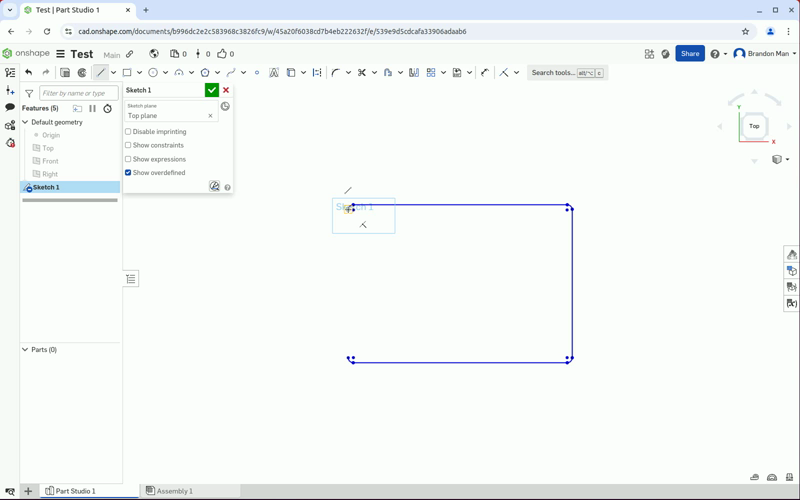
mouse_move(348, 357)
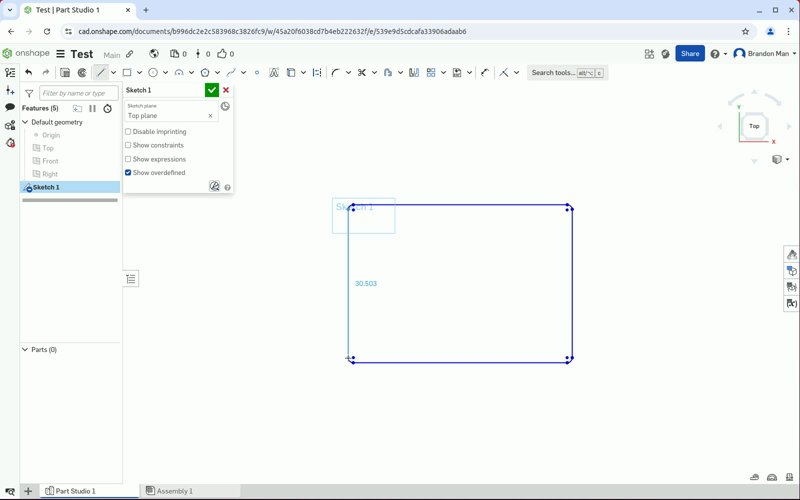
scroll(6)
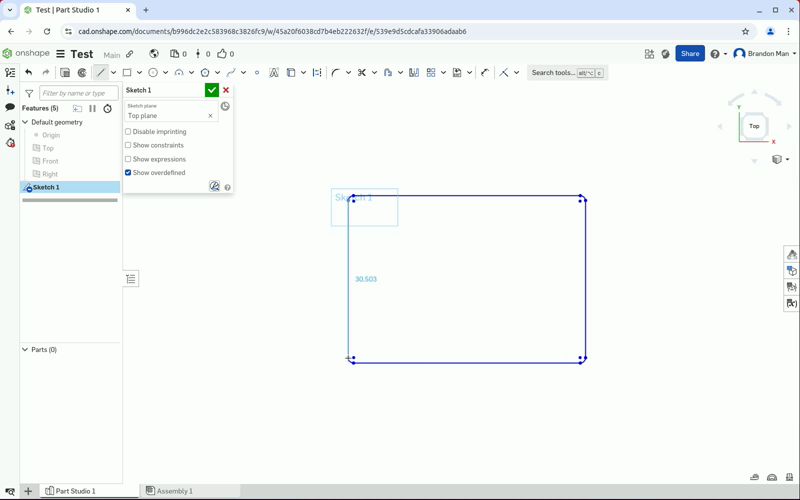
scroll(6)
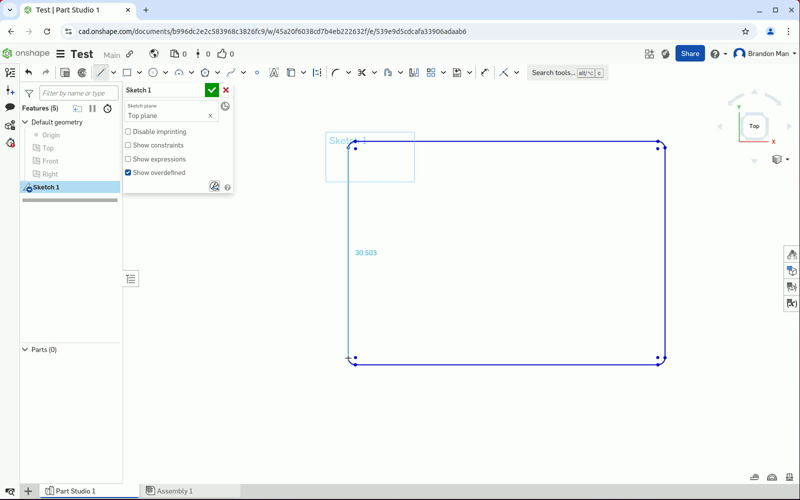
scroll(6)
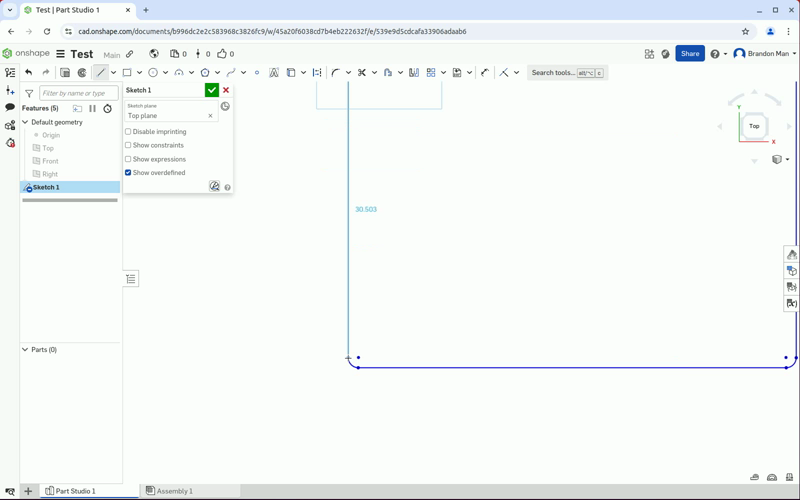
scroll(6)
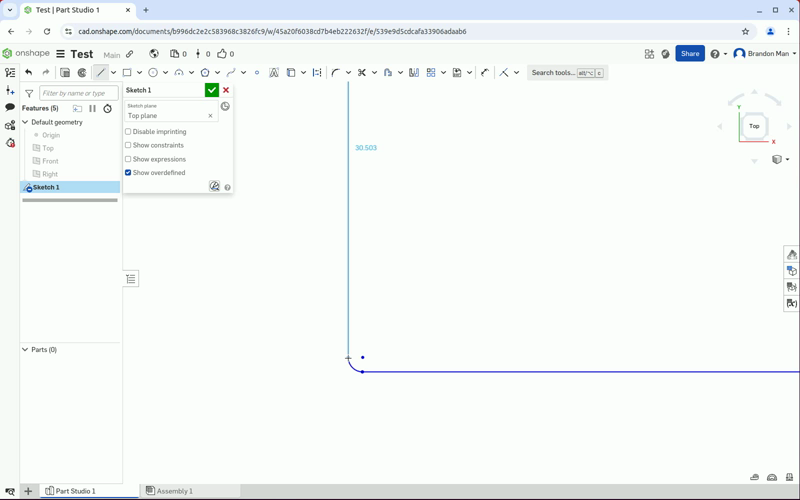
scroll(6)
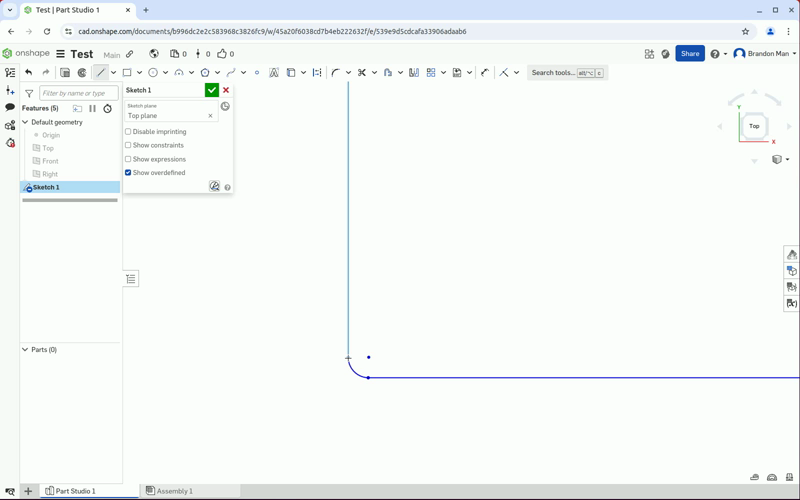
scroll(6)
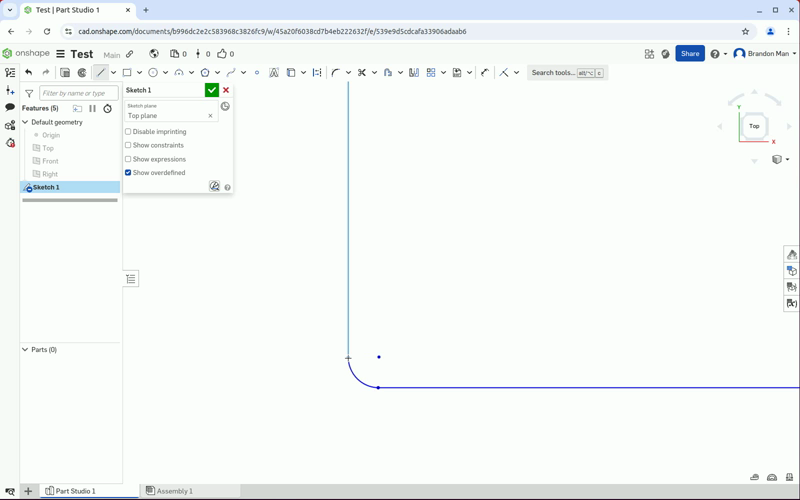
scroll(6)
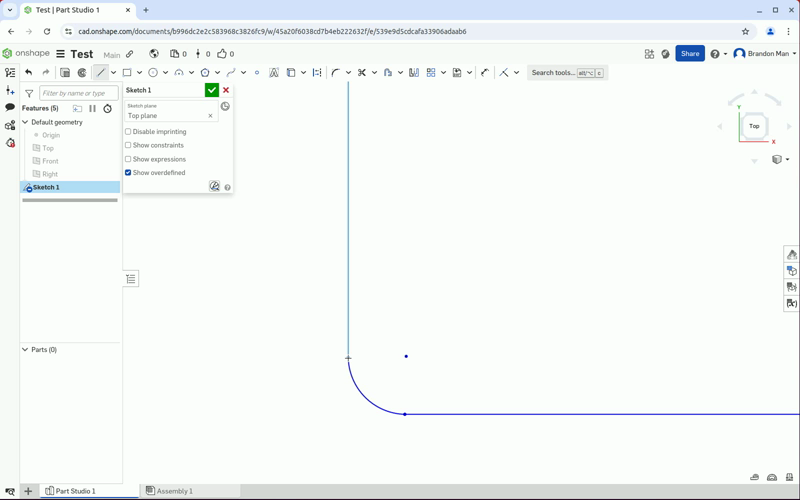
key_up(shift)
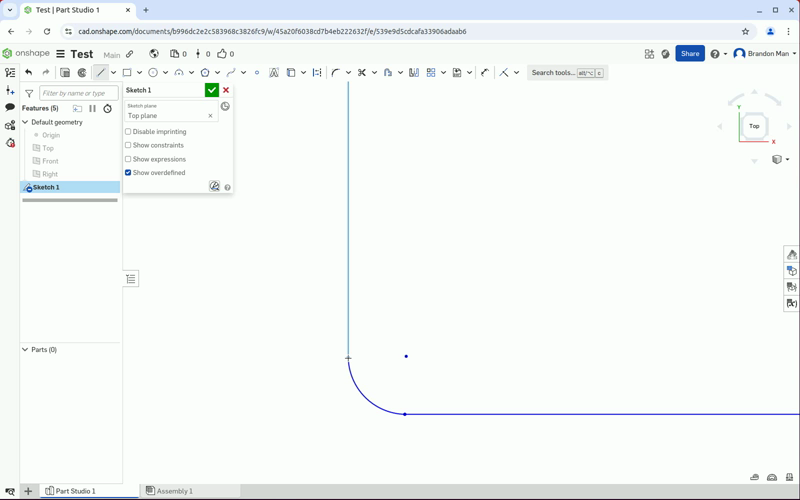
click(348, 357)
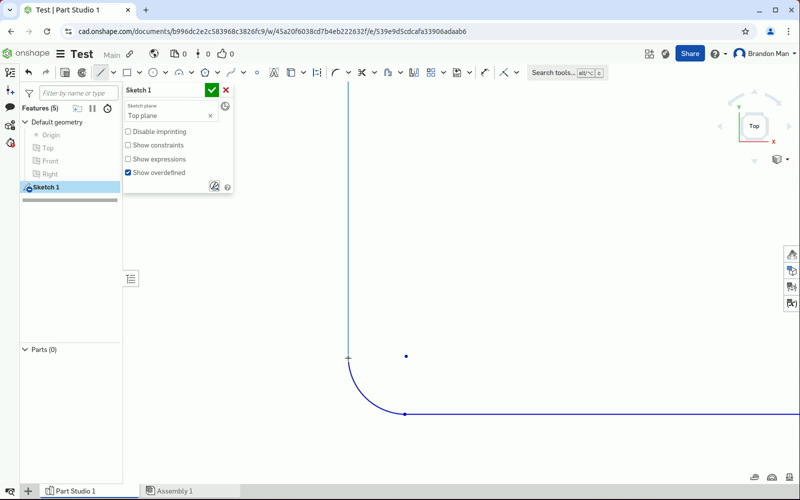
scroll(-6)
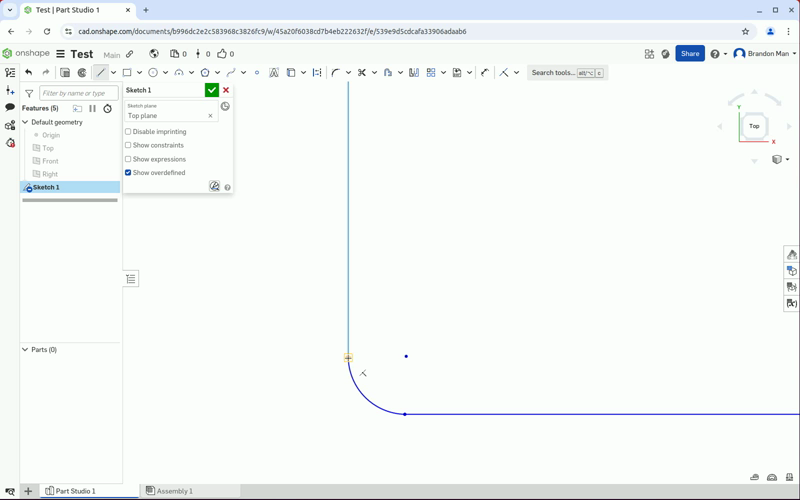
scroll(-6)
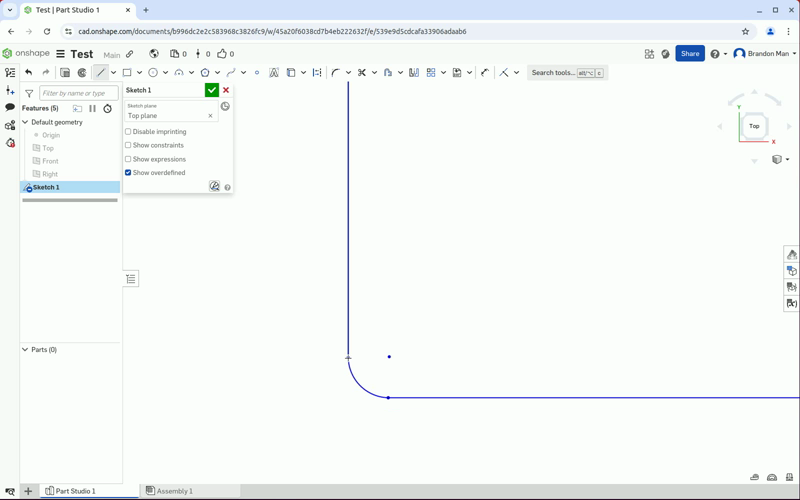
scroll(-6)
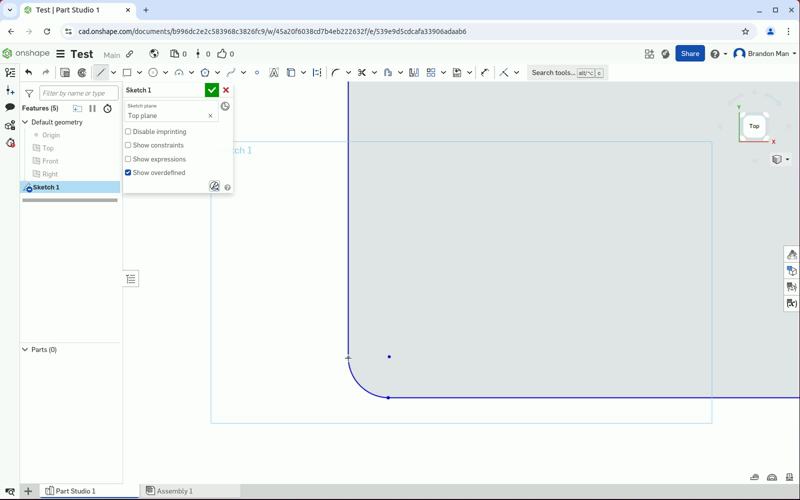
scroll(-6)
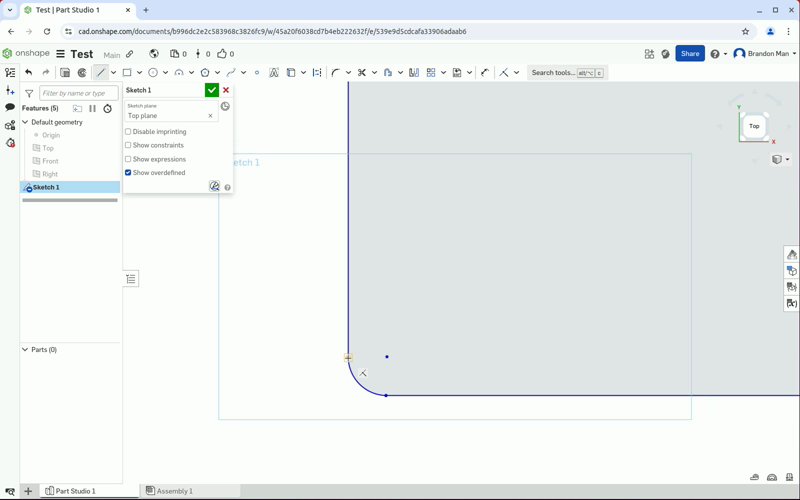
scroll(-6)
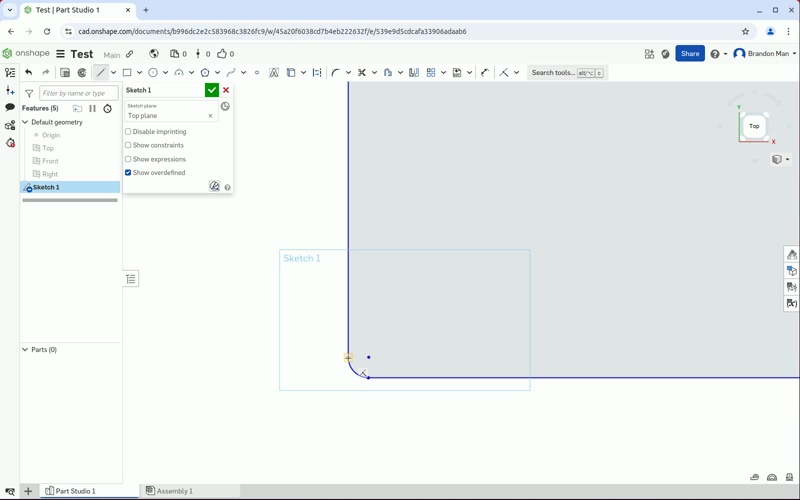
scroll(-6)
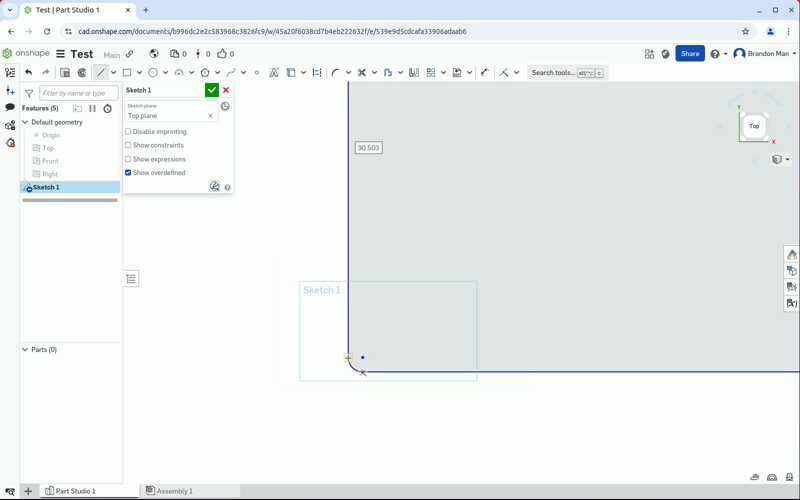
scroll(-6)
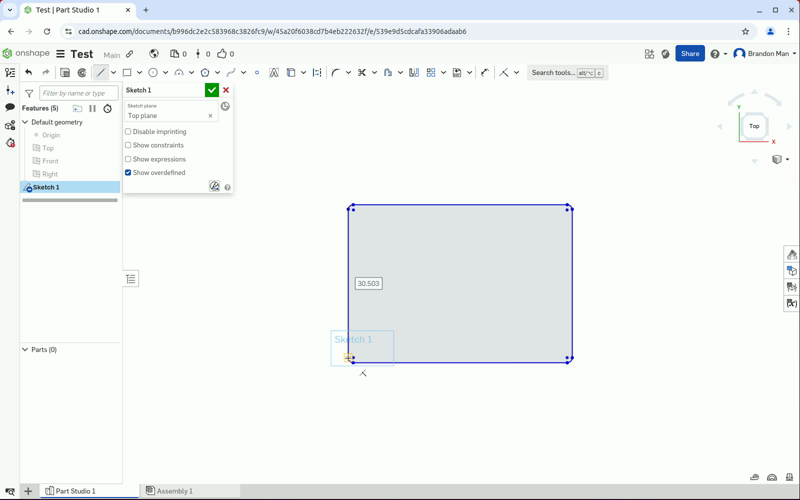
key(esc)
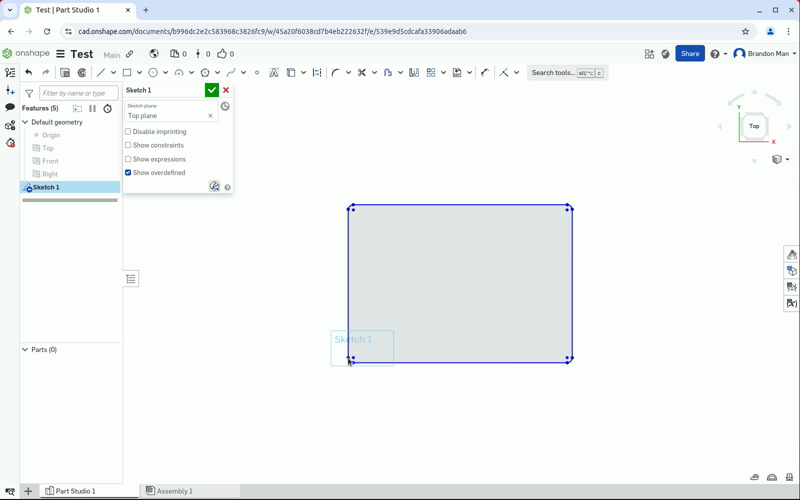
mouse_move(452, 292)
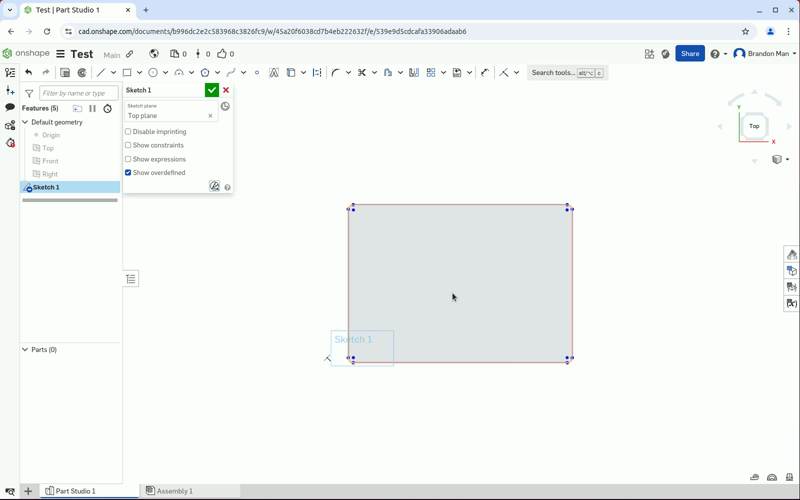
click(452, 292)
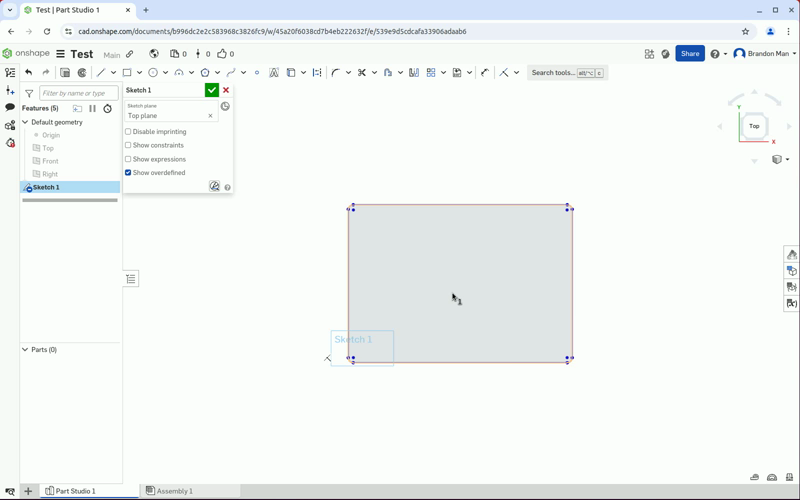
mouse_move(73, 352)
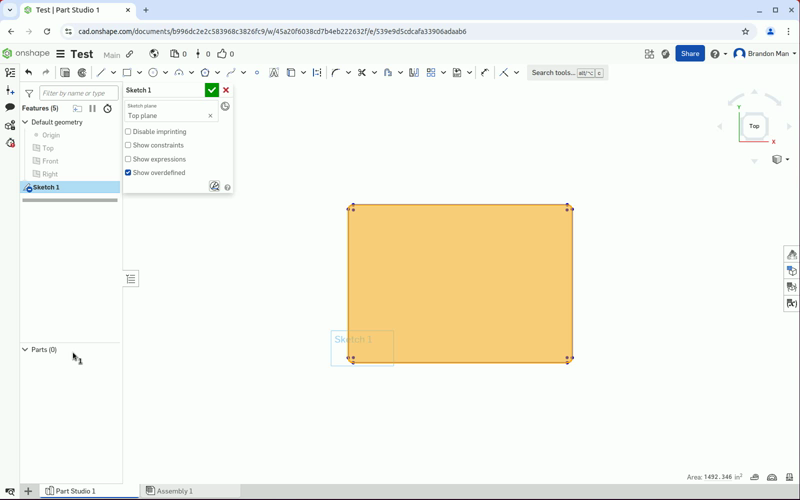
key(shift+y)
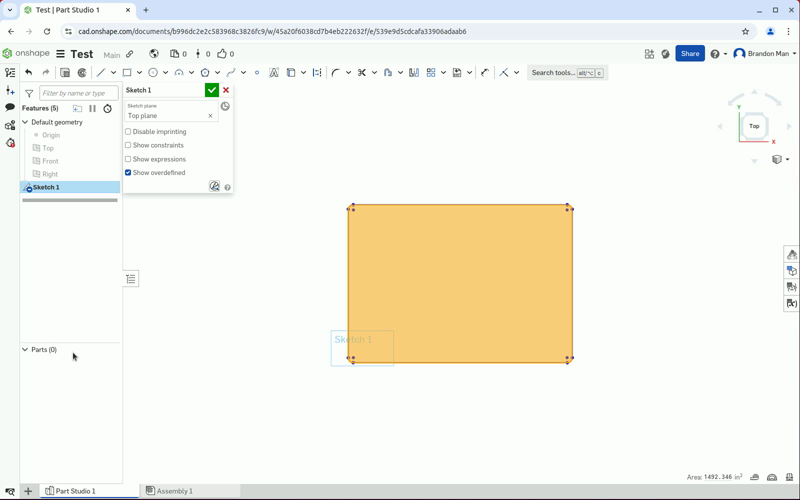
key(shift+e)
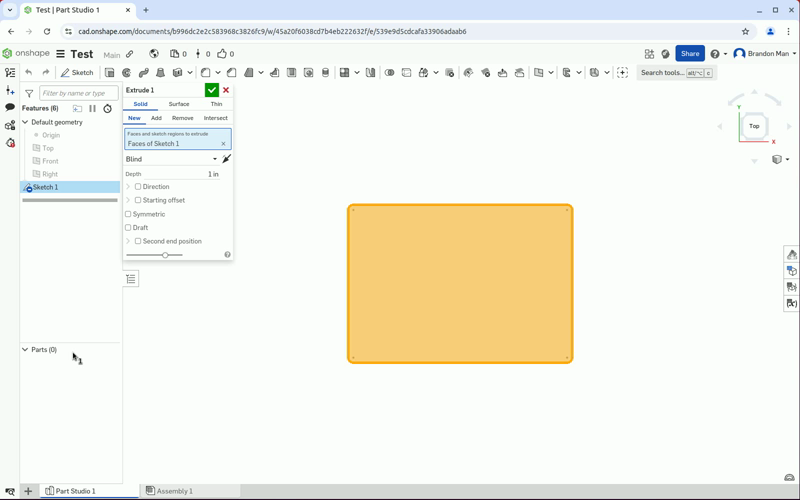
mouse_move(143, 106)
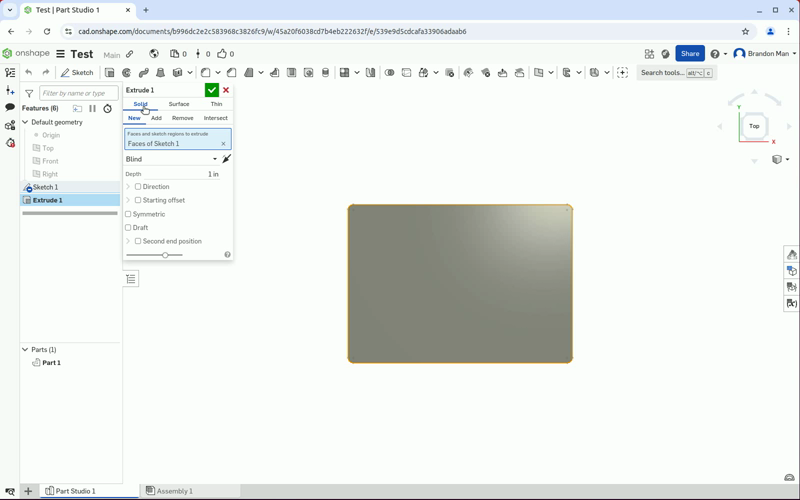
click(143, 106)
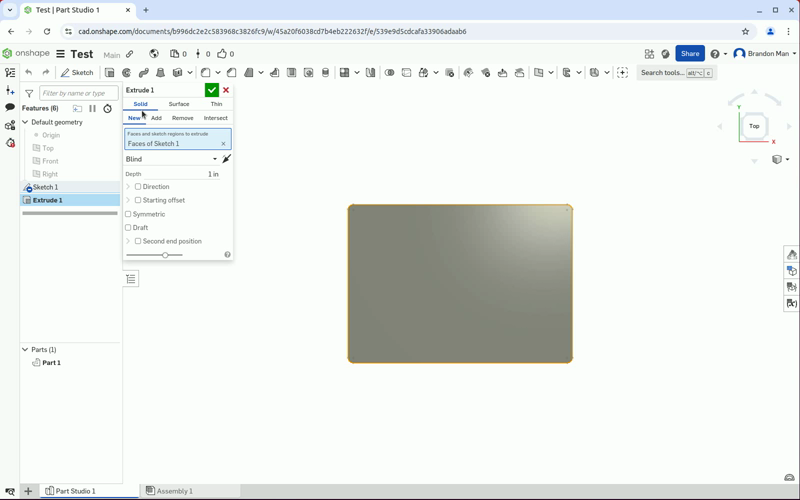
mouse_move(137, 120)
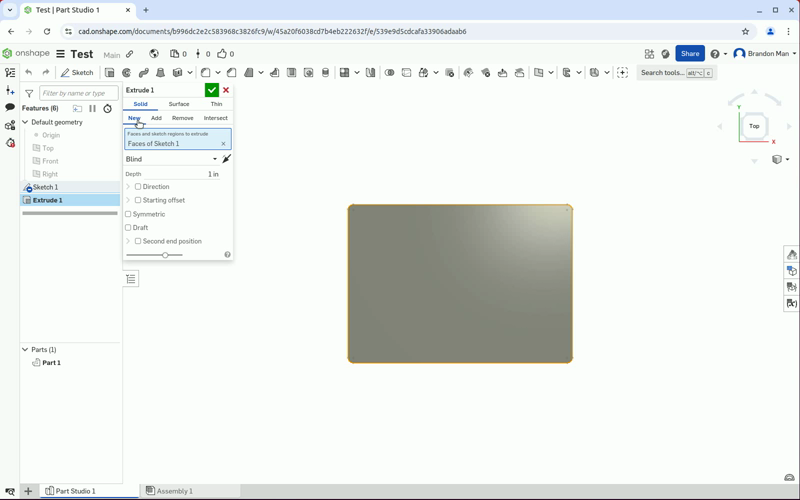
click(137, 120)
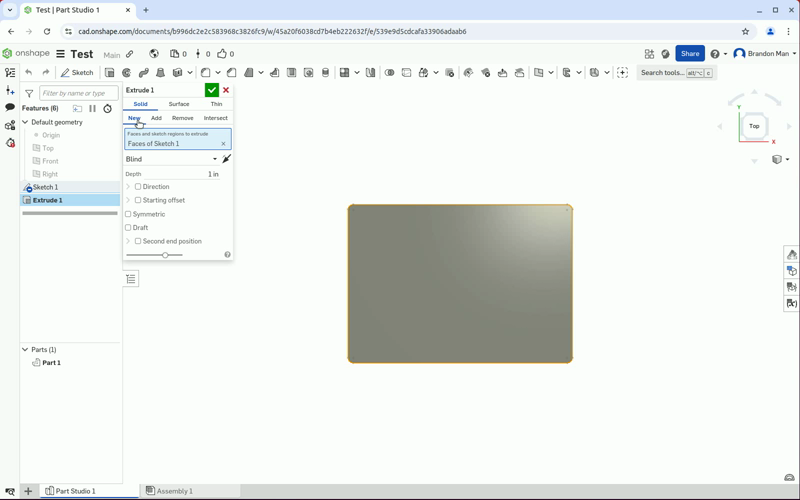
key(tab, 4)
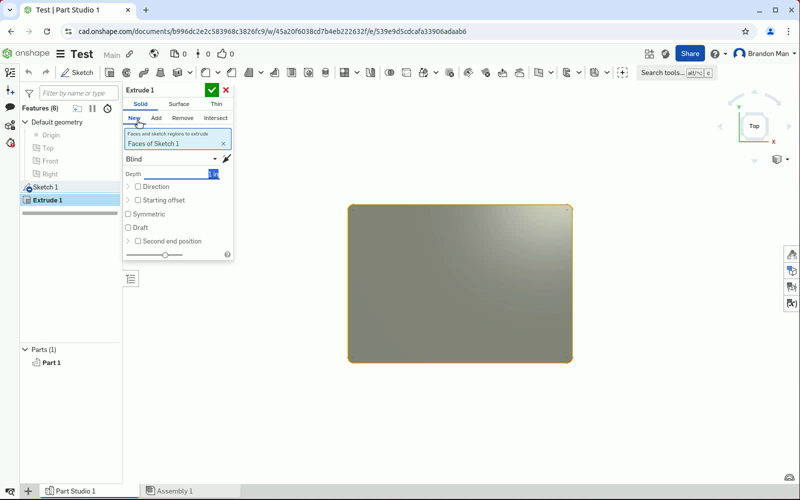
text(1.204)
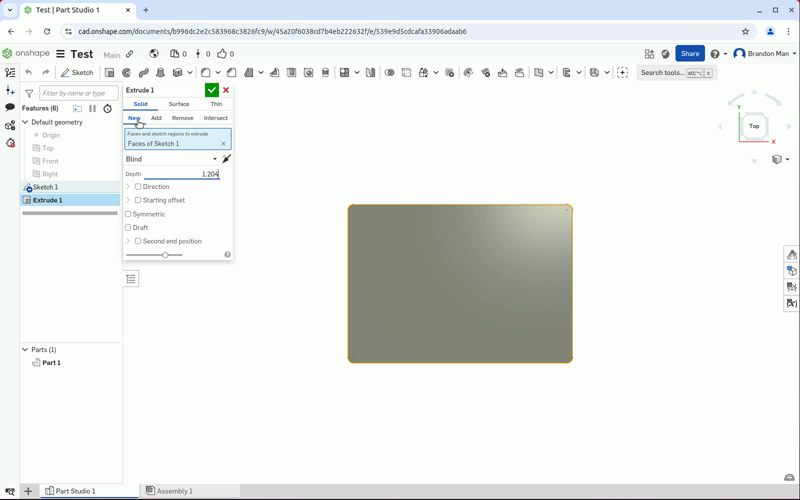
key(enter)
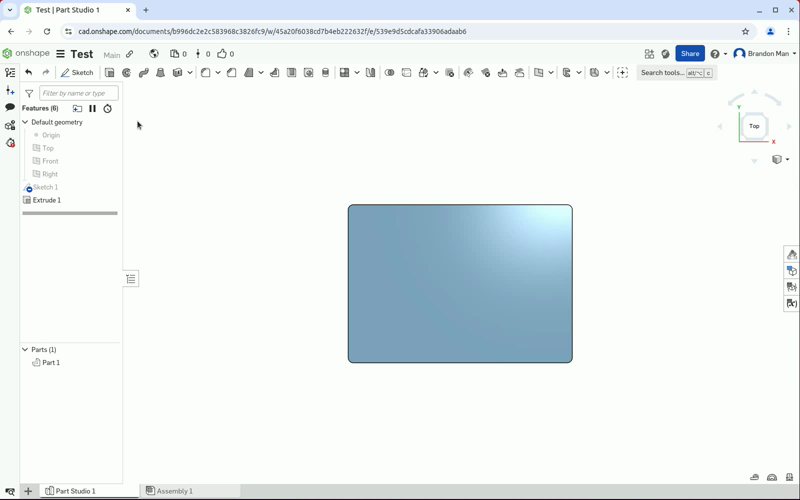
key(shift+h)
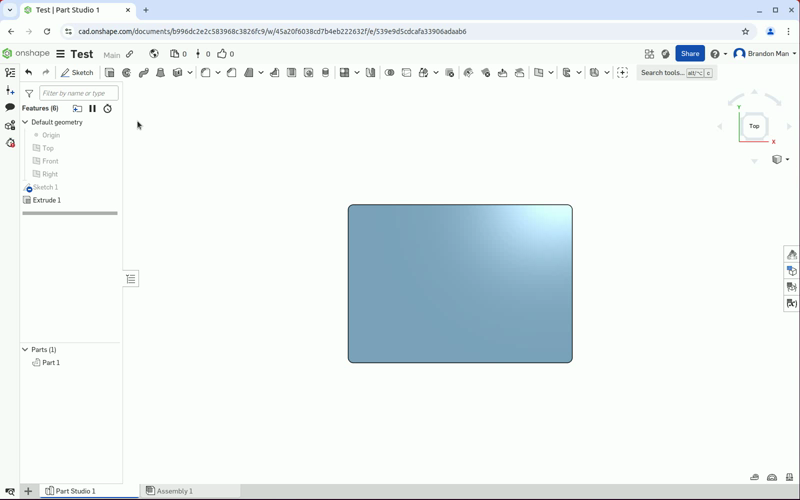
key(shift+h)
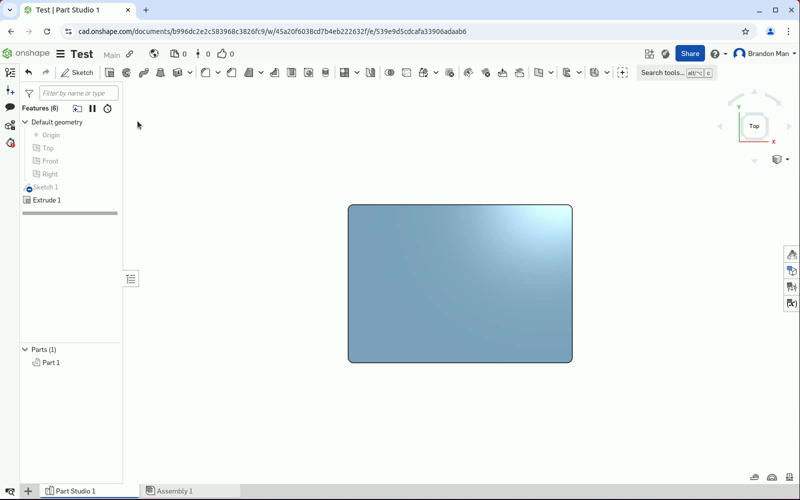
mouse_move(73, 189)
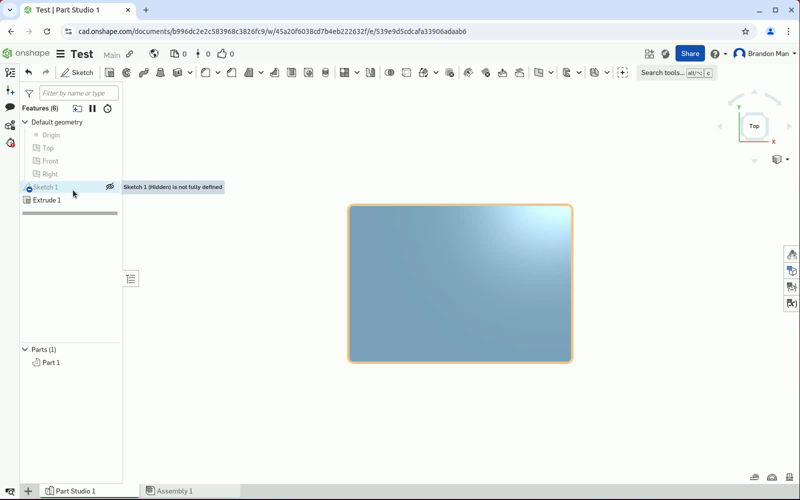
click(73, 189)
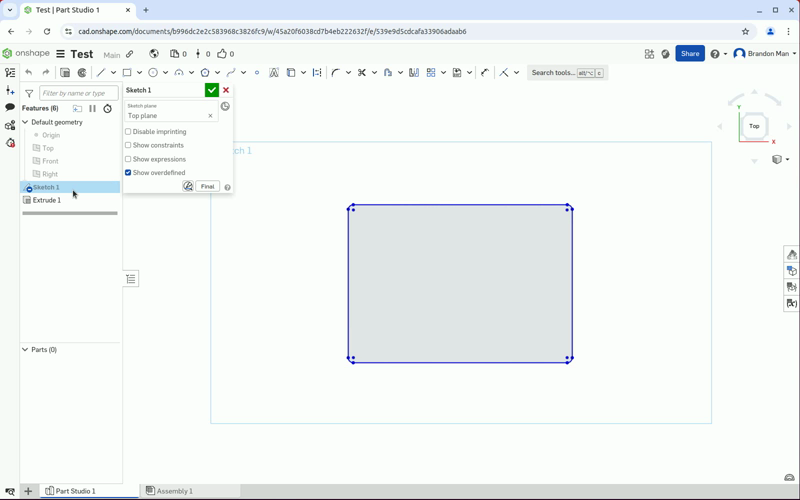
mouse_move(229, 92)
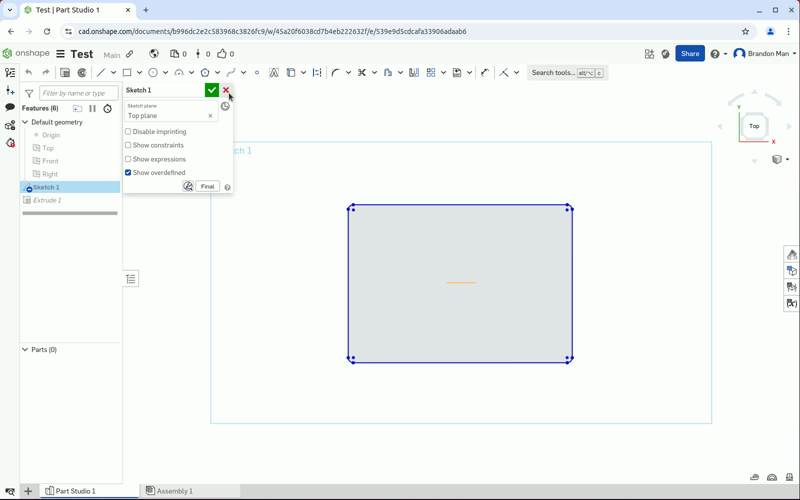
click(229, 92)
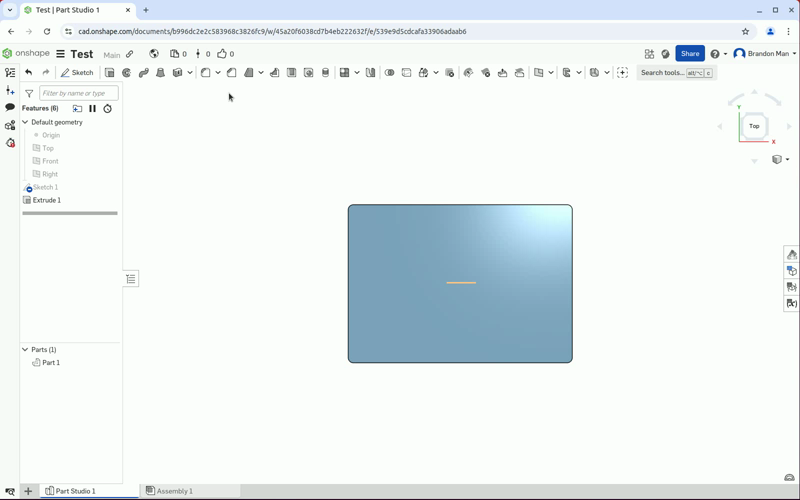
mouse_move(541, 75)
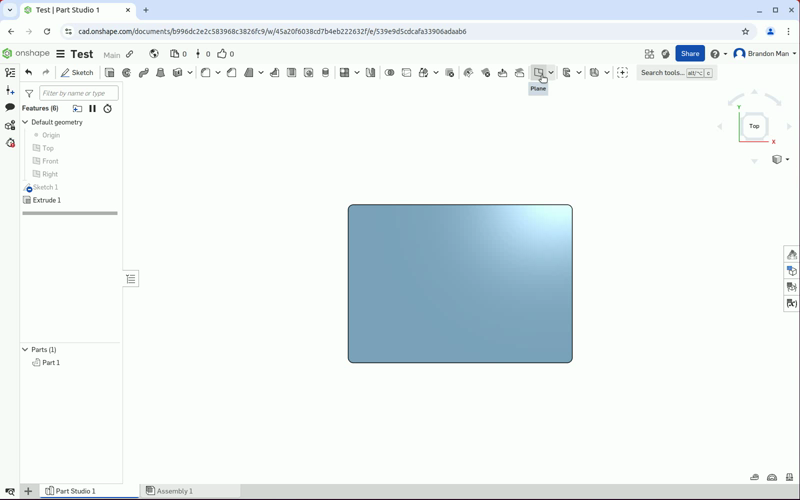
click(541, 75)
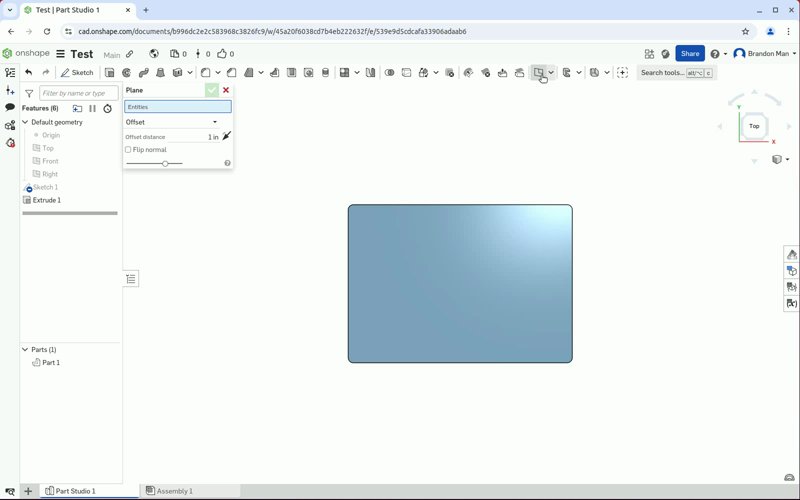
mouse_move(73, 150)
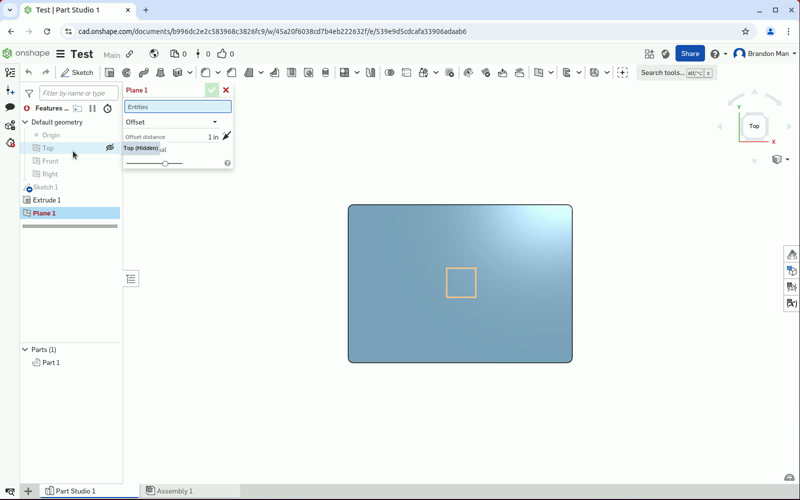
click(73, 150)
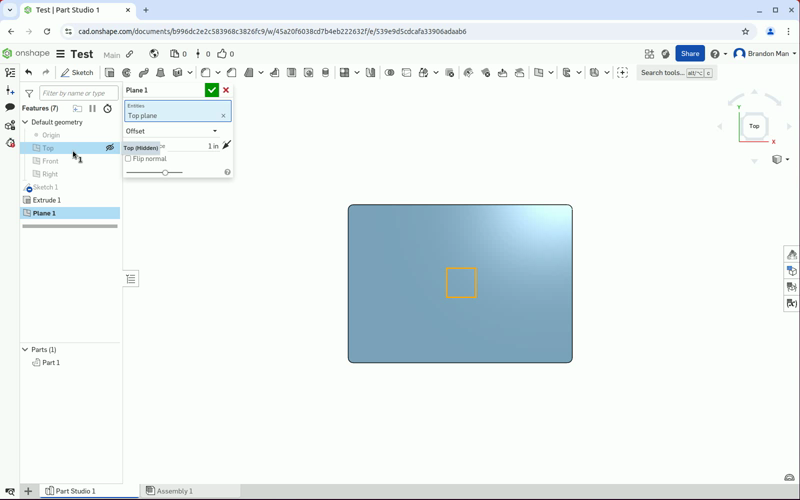
key(tab, 2)
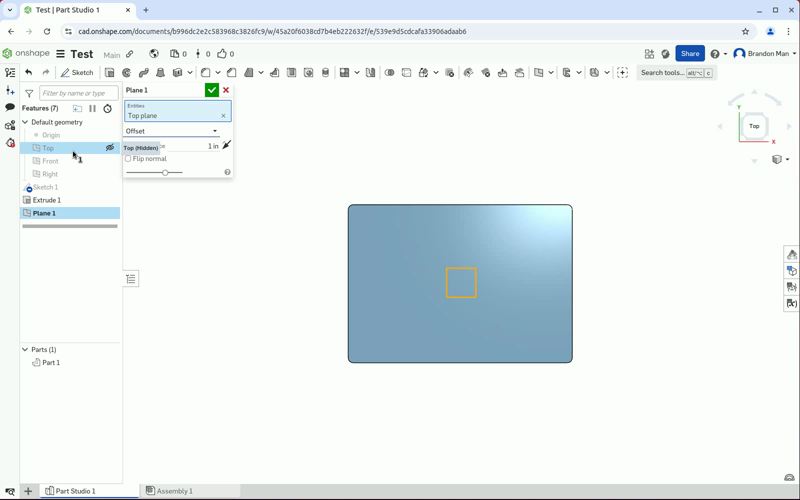
text(1.202)
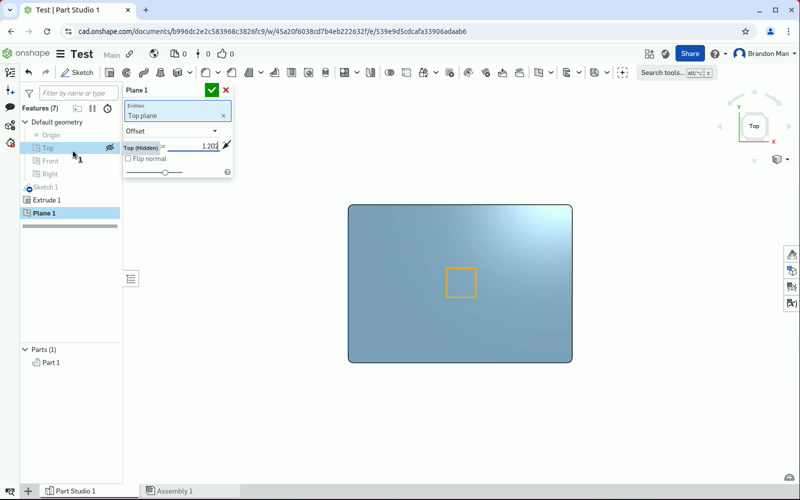
key(enter, 2)
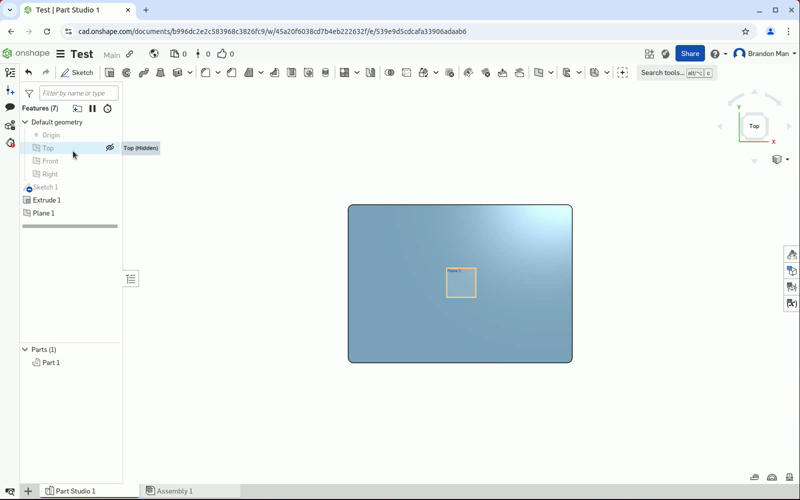
key(shift+s)
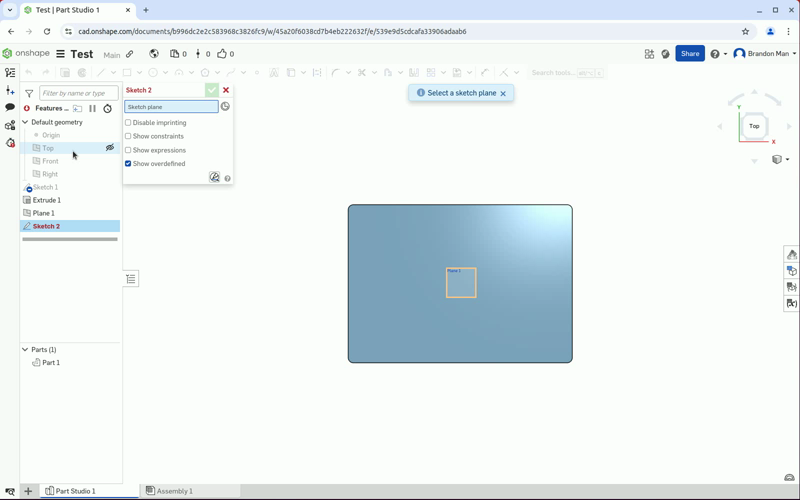
mouse_move(73, 215)
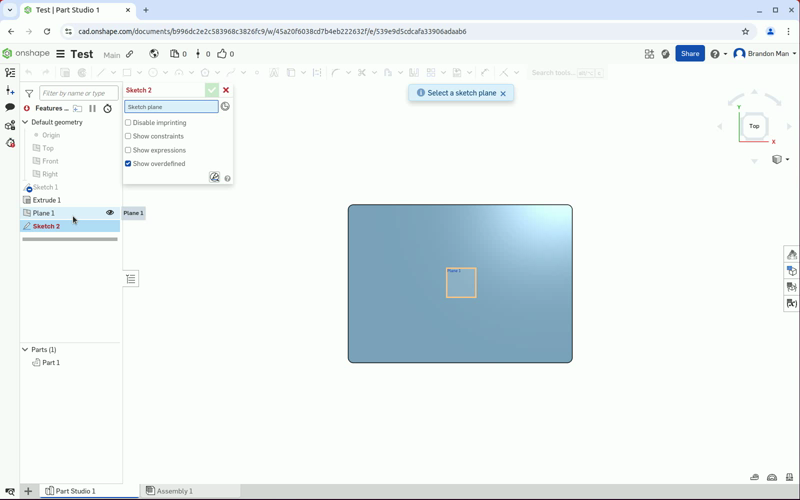
click(73, 215)
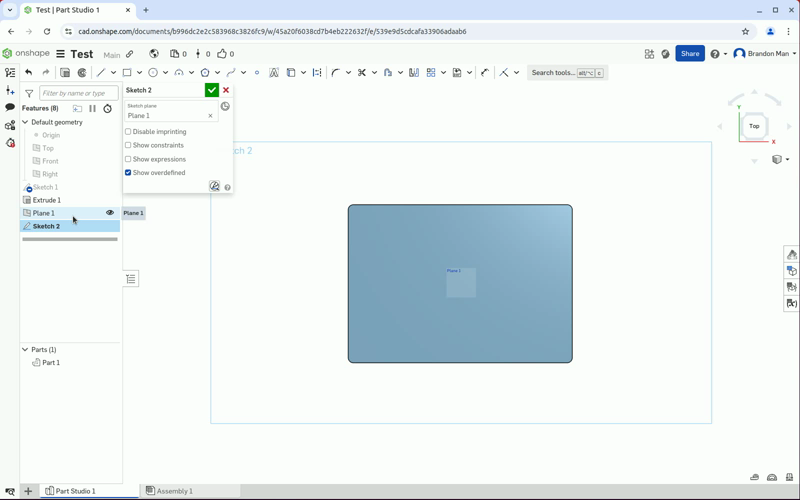
mouse_move(73, 352)
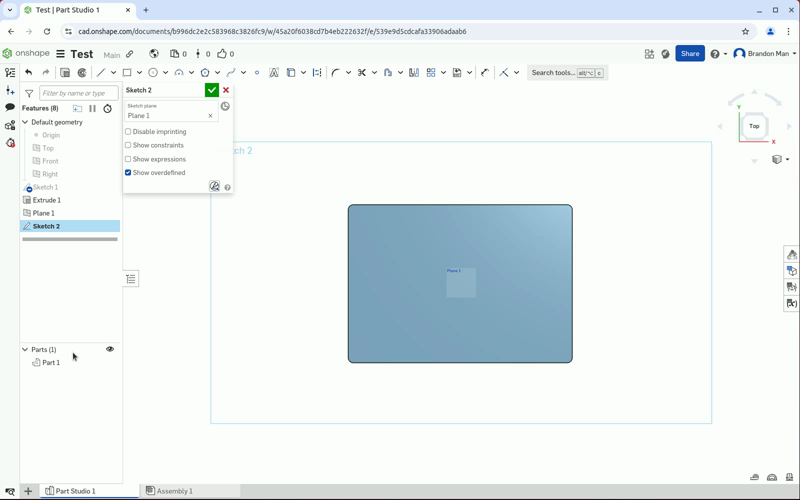
key(y)
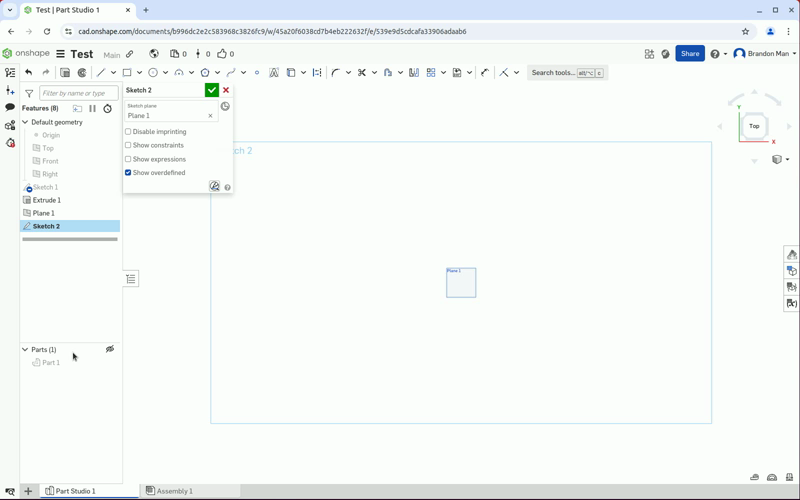
key(l)
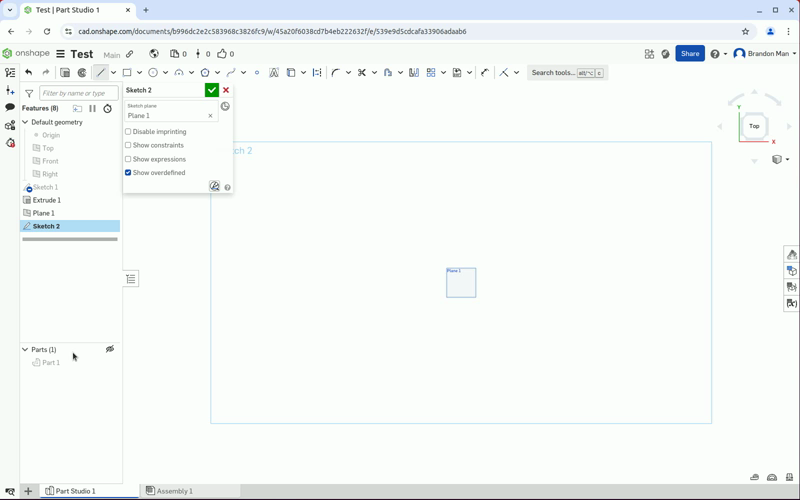
key_down(shift)
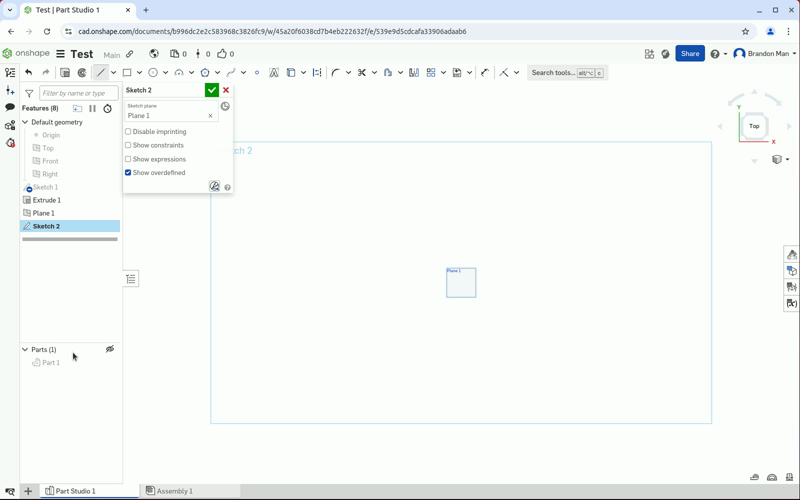
mouse_move(396, 343)
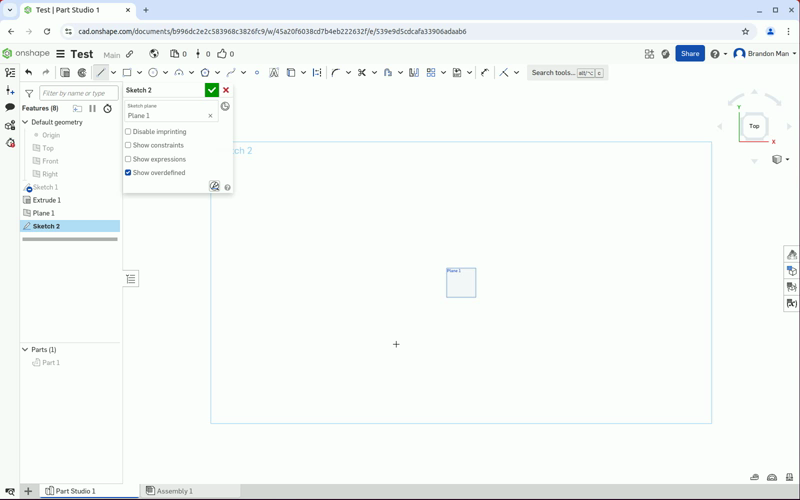
click(396, 343)
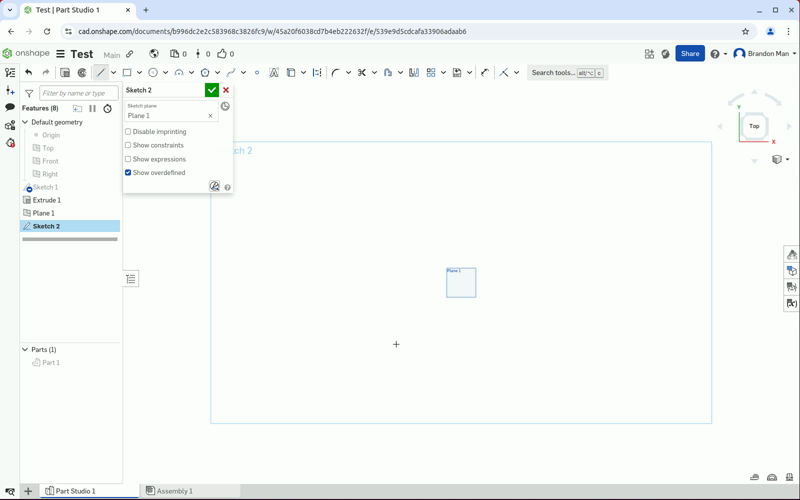
key_up(shift)
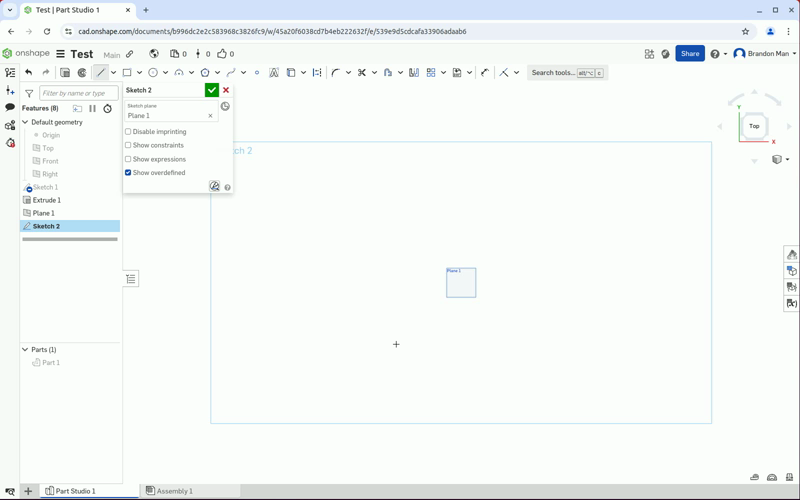
key_down(shift)
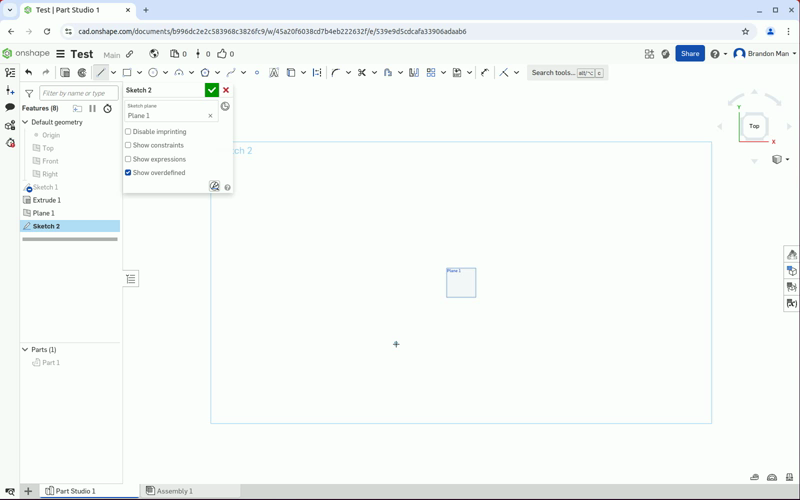
mouse_move(461, 343)
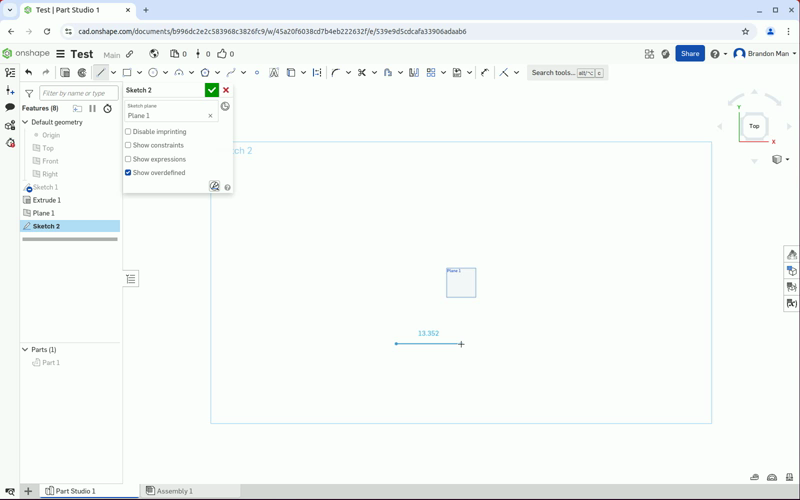
click(461, 343)
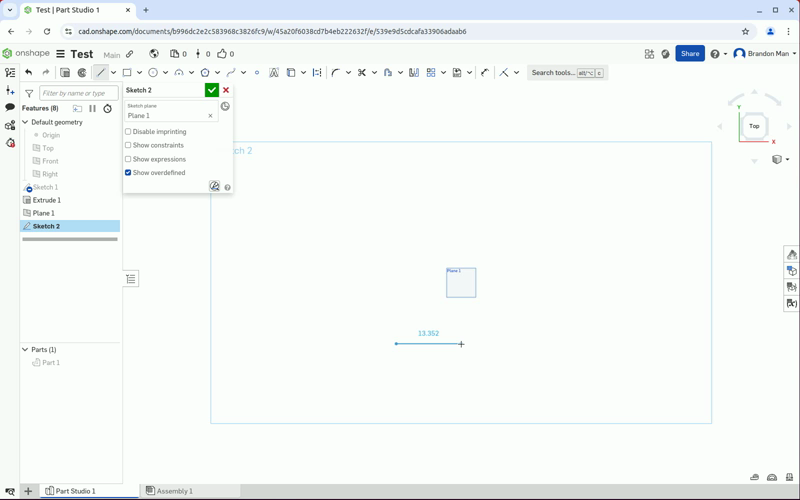
key_up(shift)
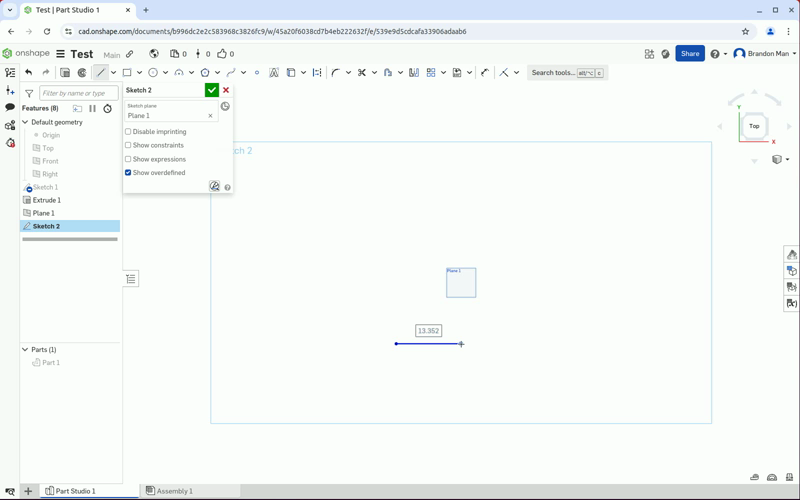
key_down(shift)
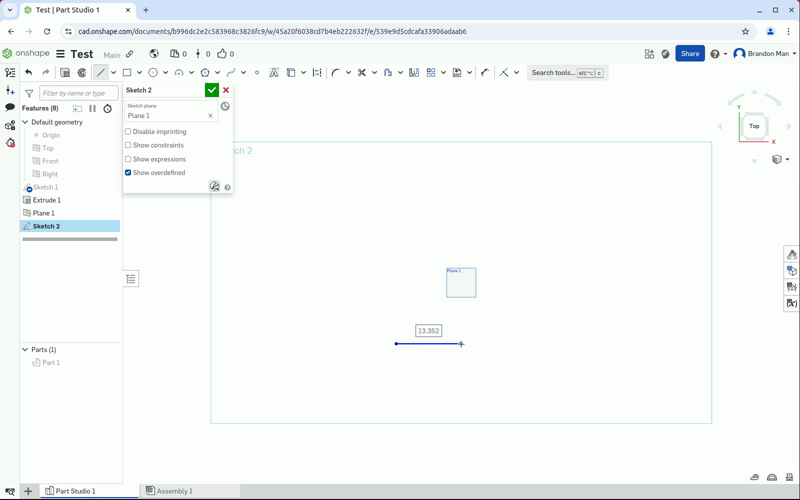
mouse_move(525, 343)
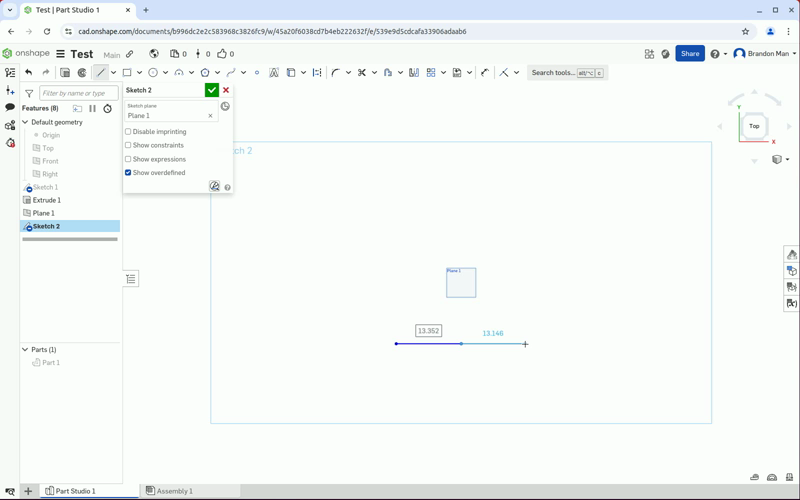
click(525, 343)
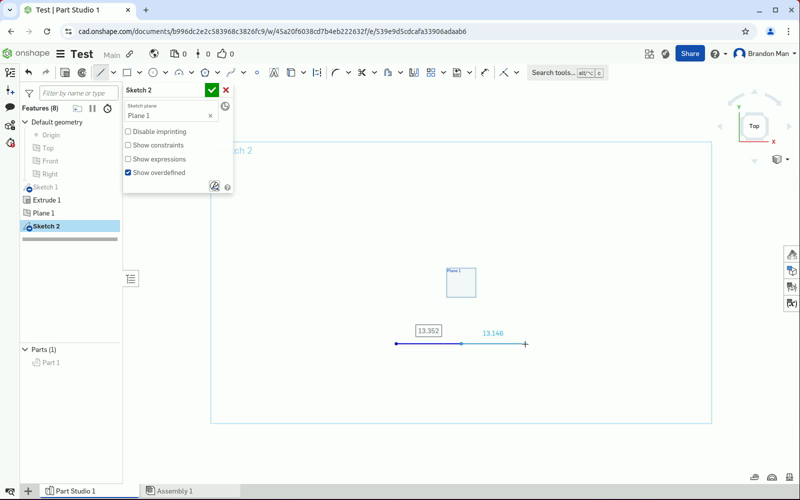
key_up(shift)
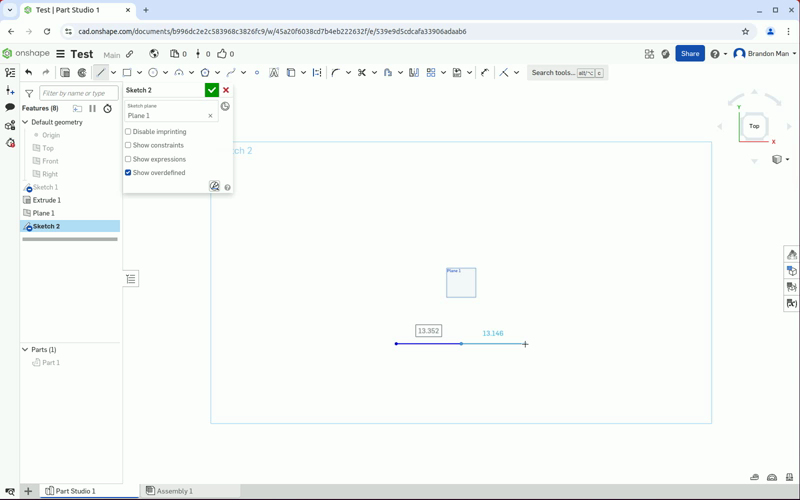
key_down(shift)
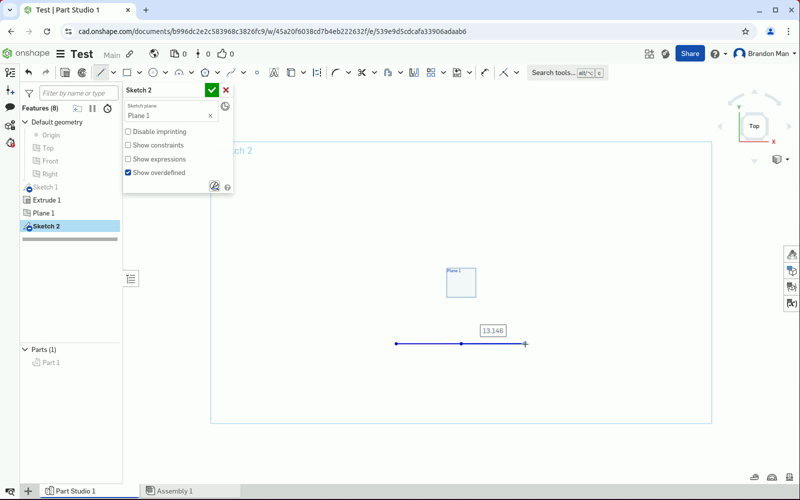
mouse_move(481, 300)
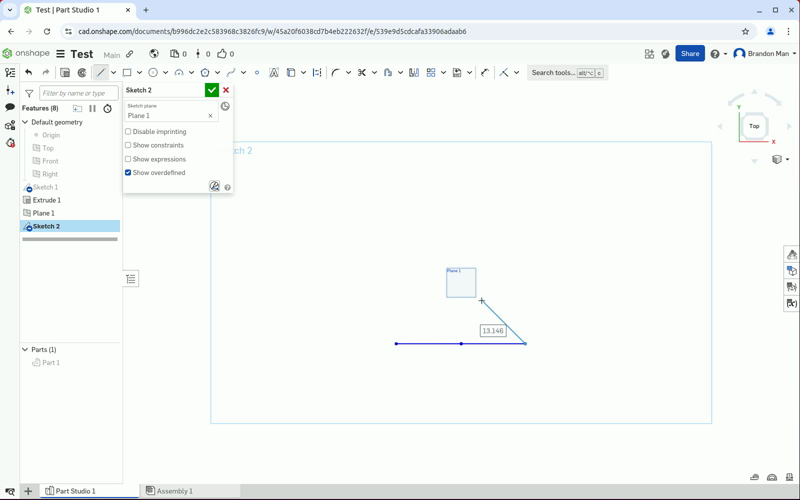
click(481, 300)
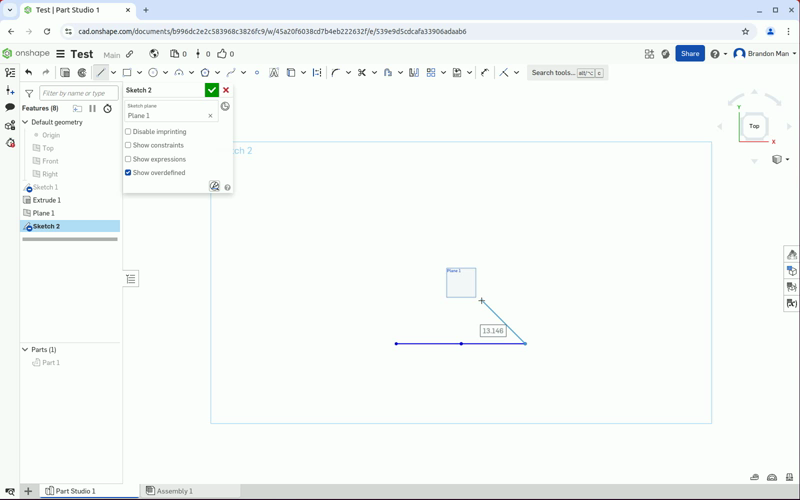
key_up(shift)
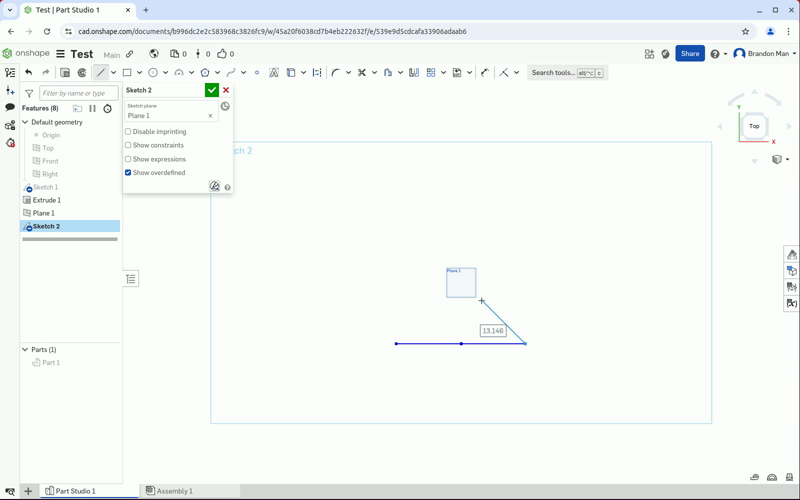
key_down(shift)
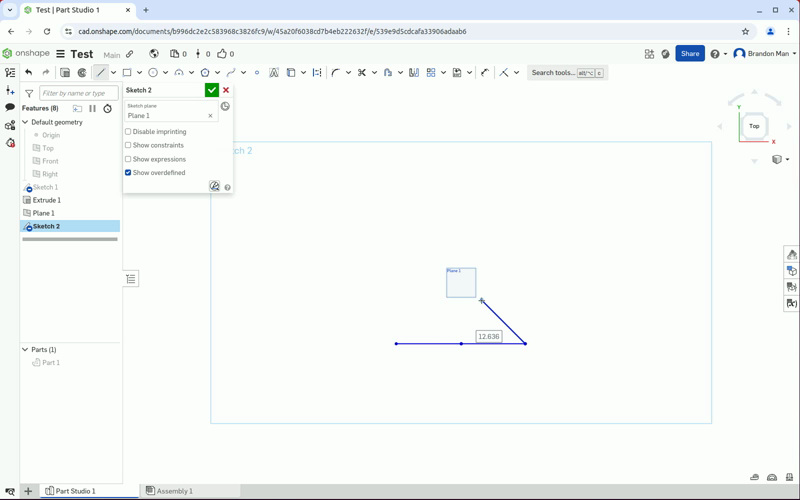
mouse_move(481, 215)
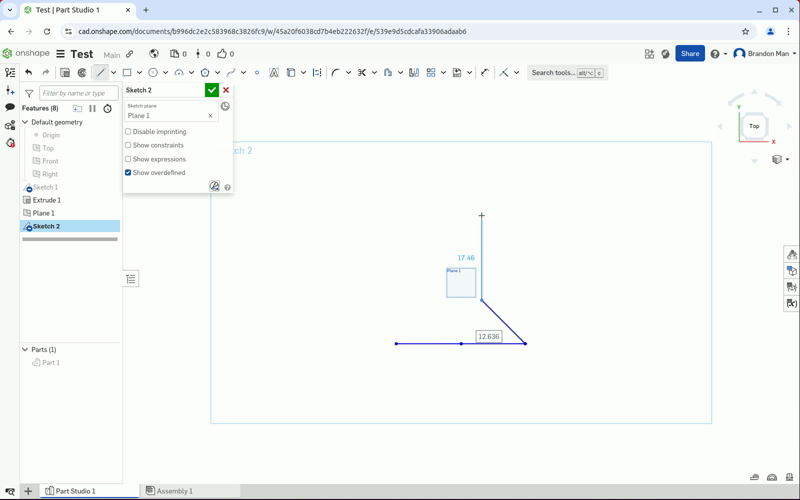
click(481, 215)
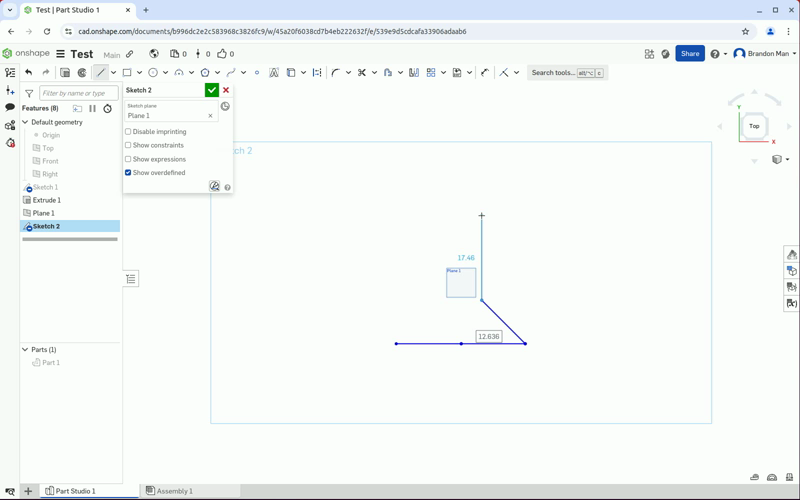
key_up(shift)
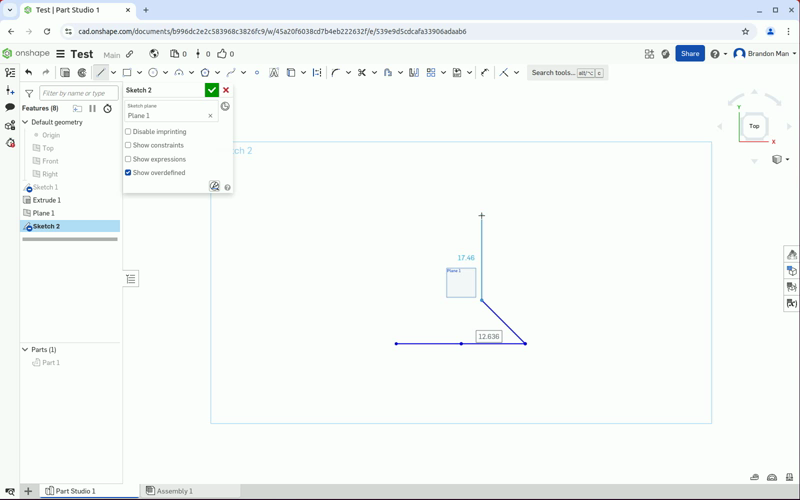
key_down(shift)
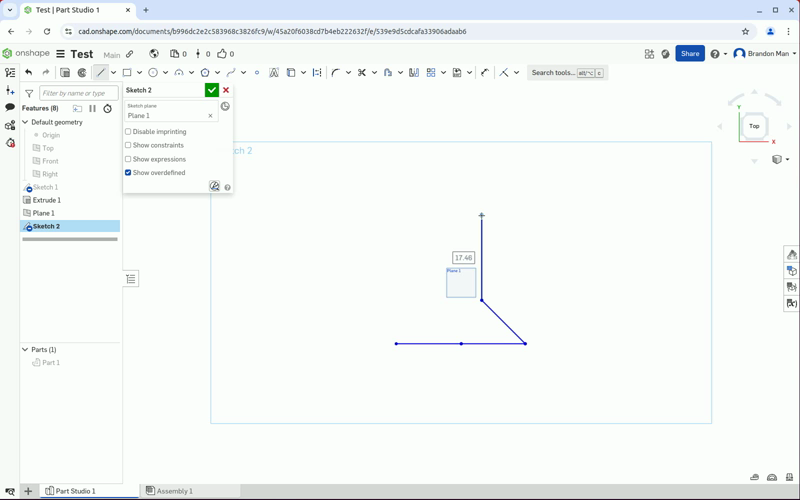
mouse_move(511, 215)
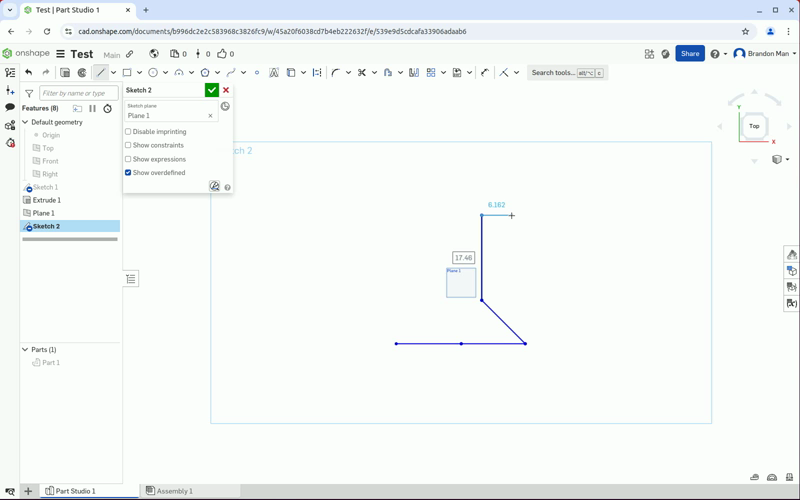
mouse_move(461, 215)
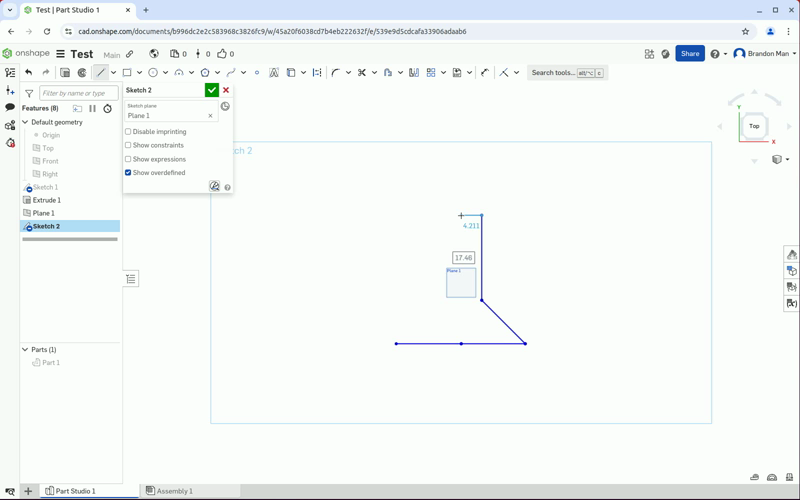
click(461, 215)
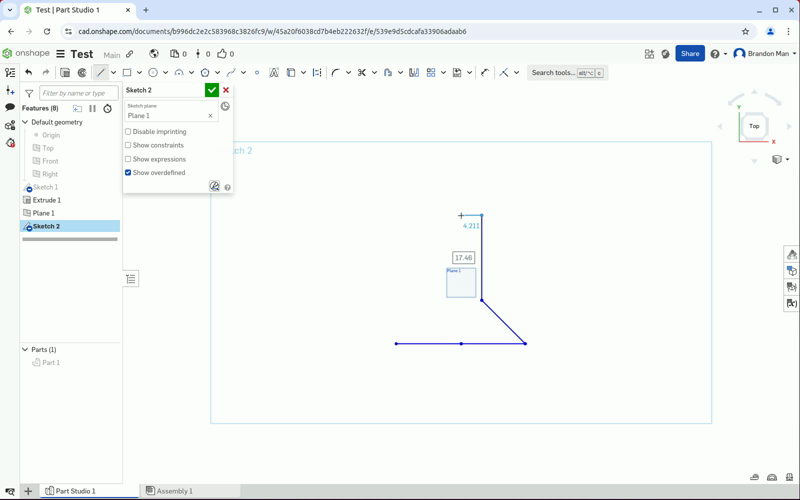
key_up(shift)
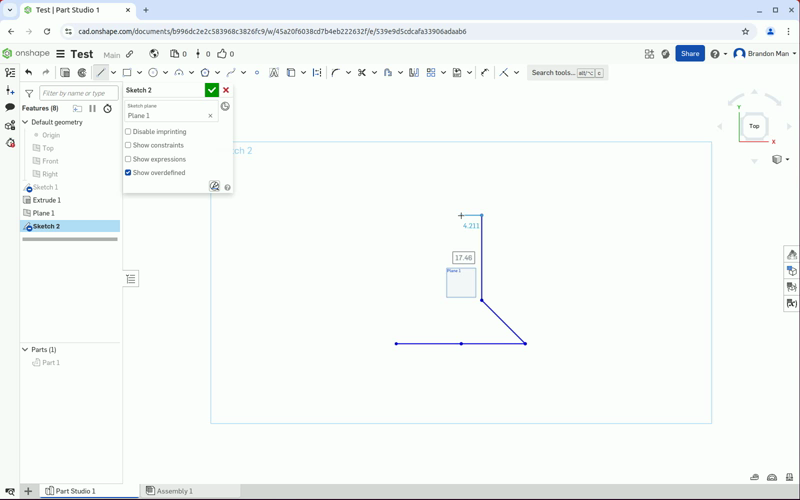
key_down(shift)
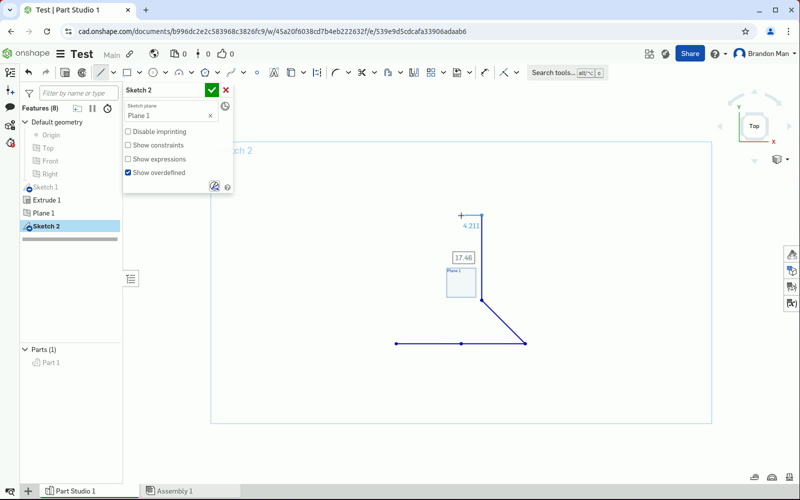
mouse_move(491, 215)
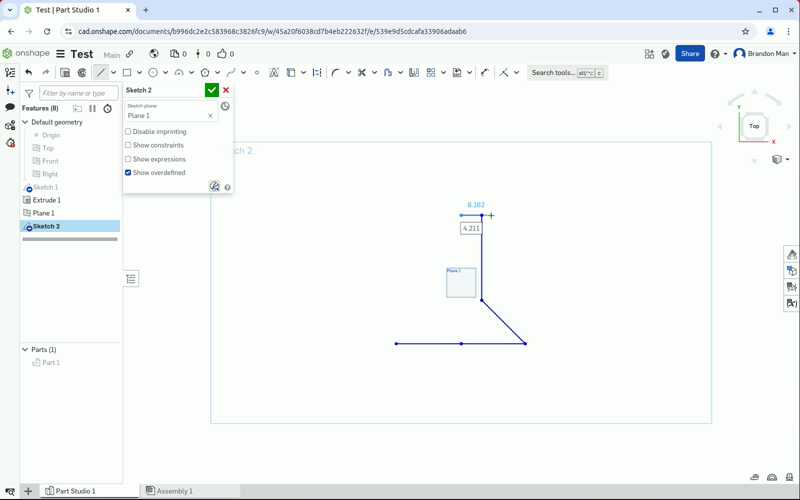
mouse_move(439, 215)
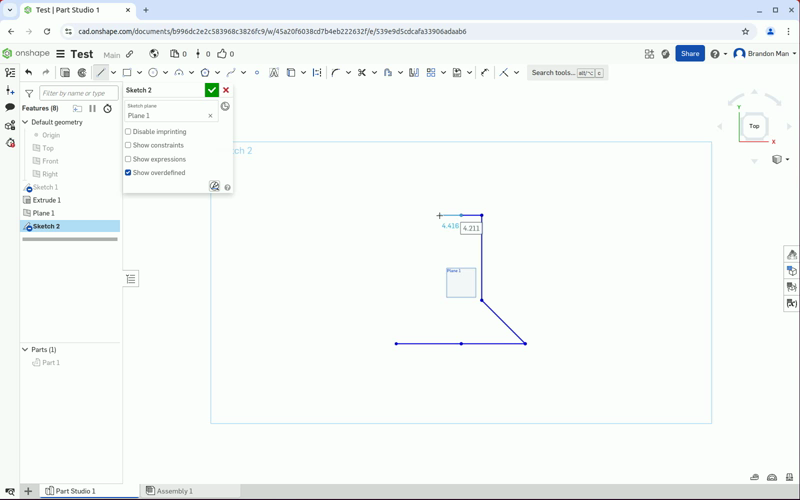
click(439, 215)
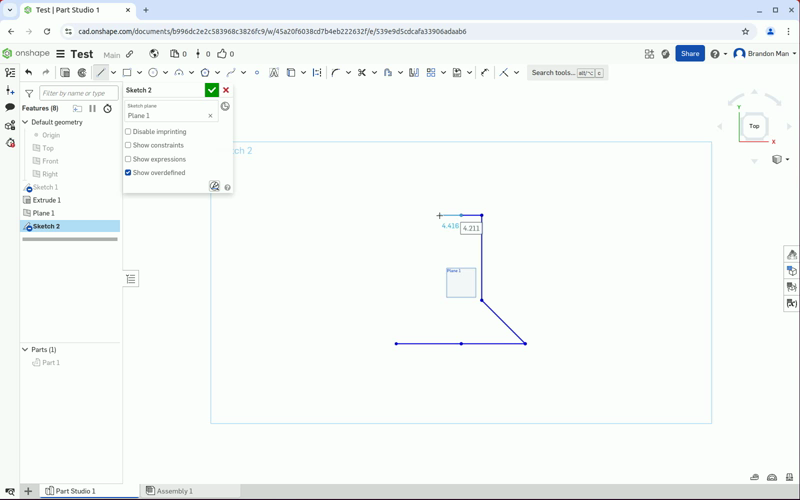
key_up(shift)
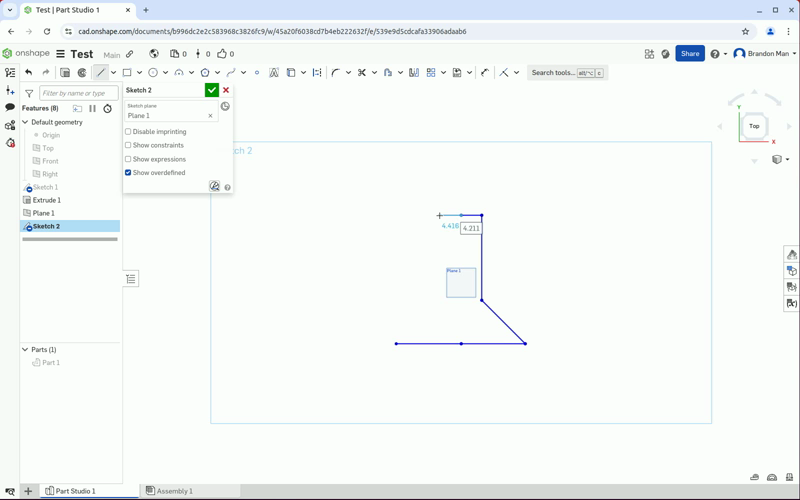
key_down(shift)
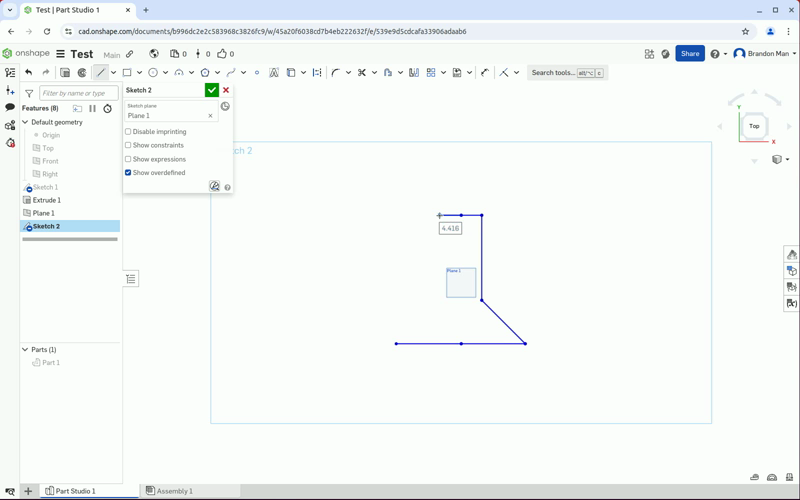
mouse_move(439, 300)
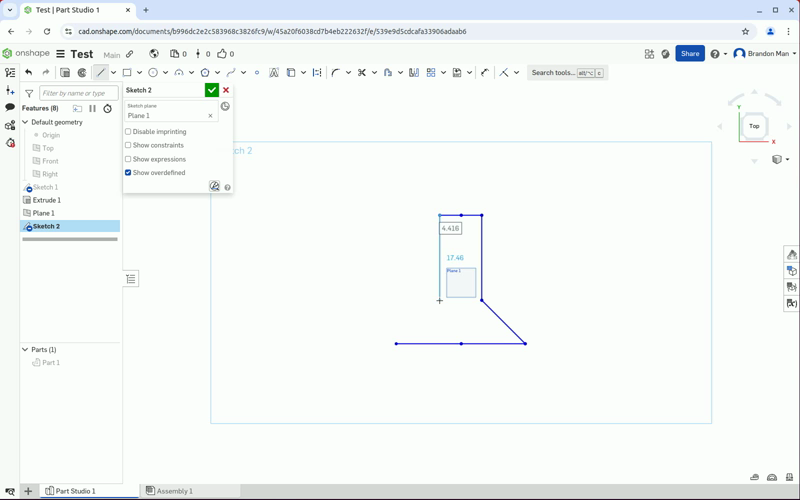
click(439, 300)
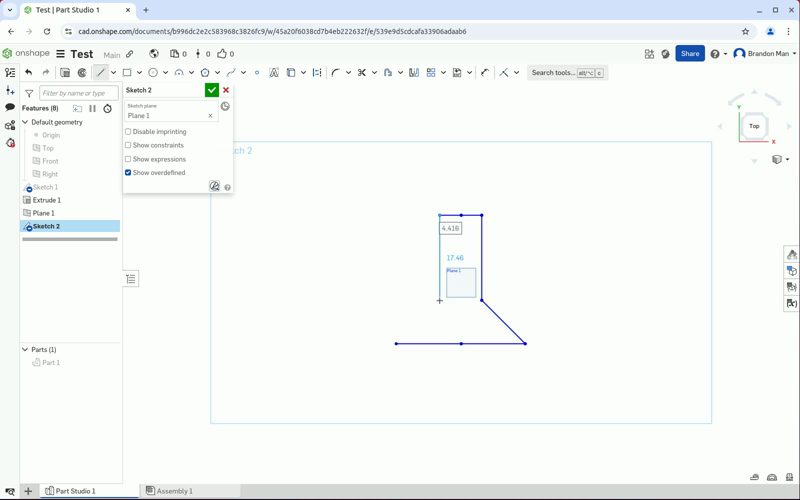
key_up(shift)
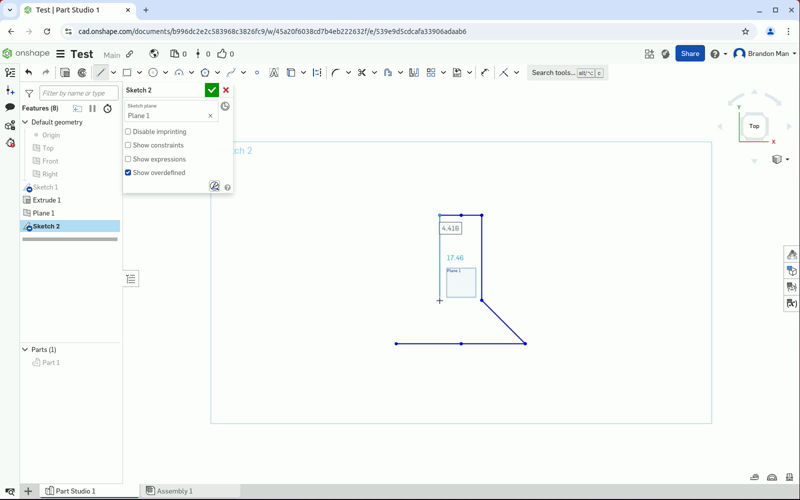
key_down(shift)
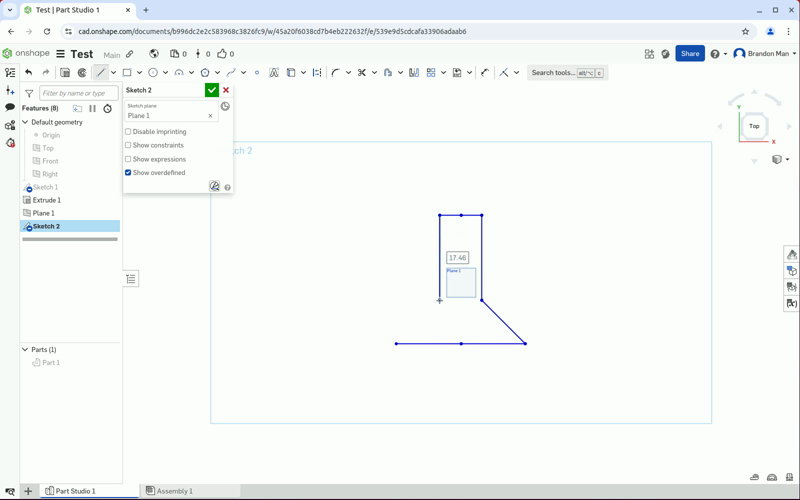
mouse_move(396, 343)
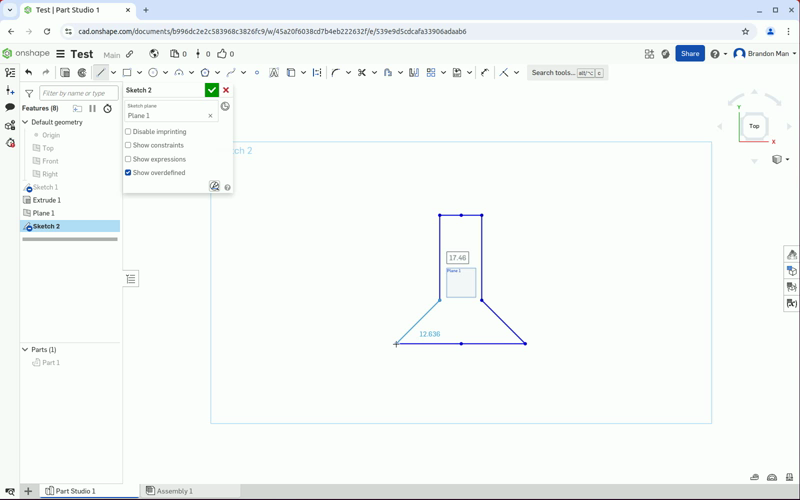
key_up(shift)
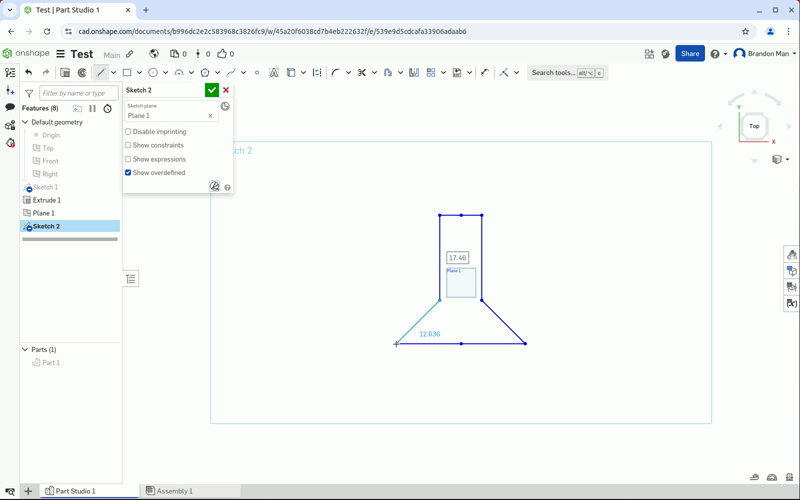
click(396, 343)
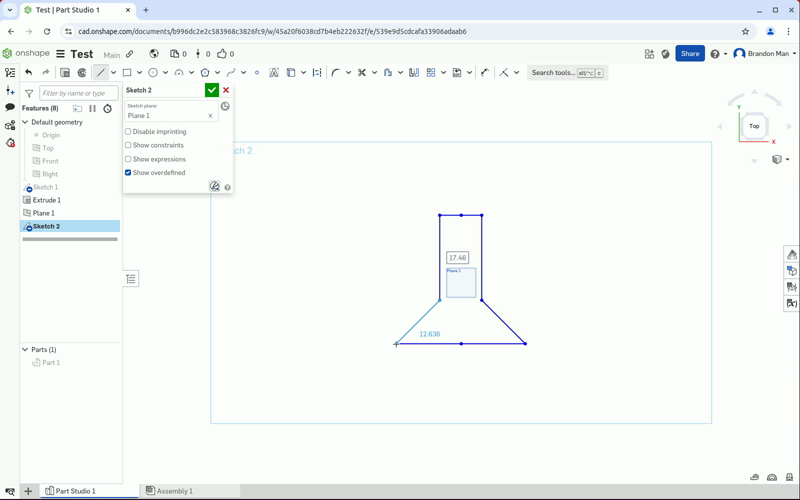
key(esc)
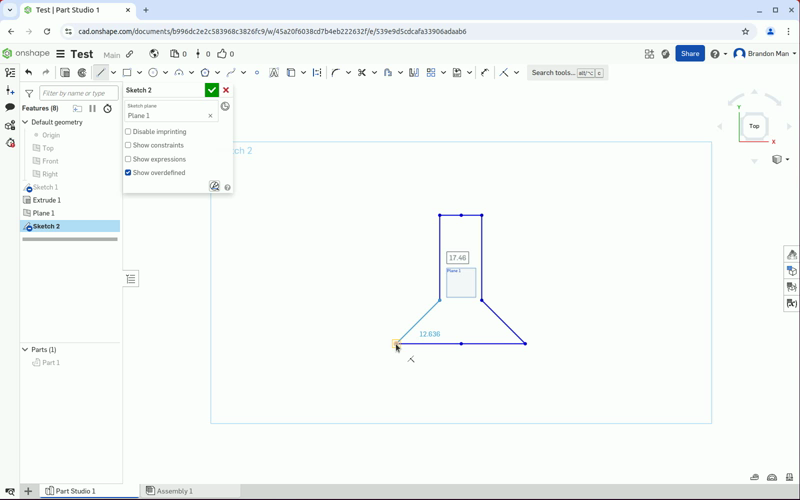
mouse_move(450, 282)
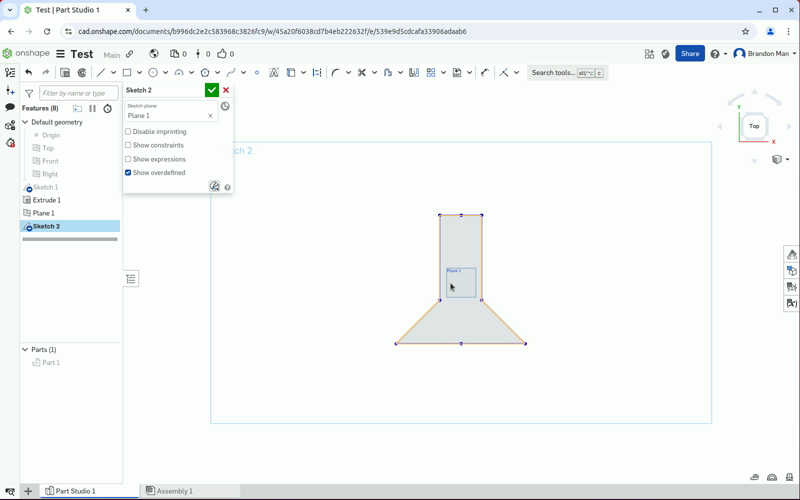
click(450, 282)
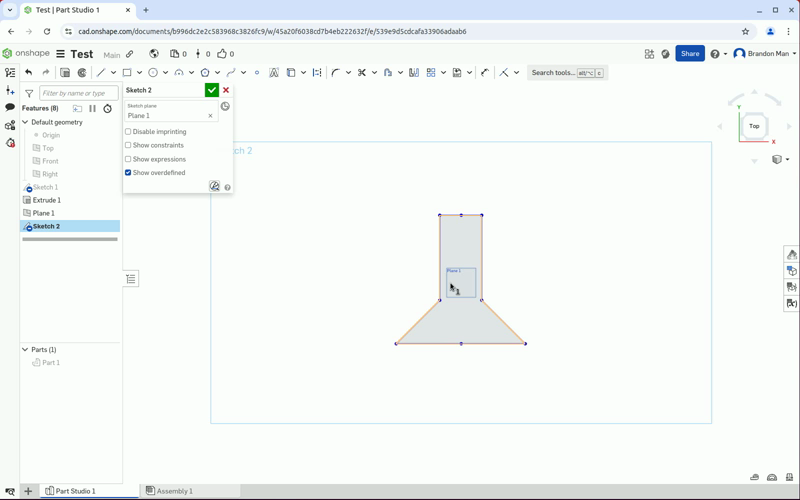
mouse_move(73, 352)
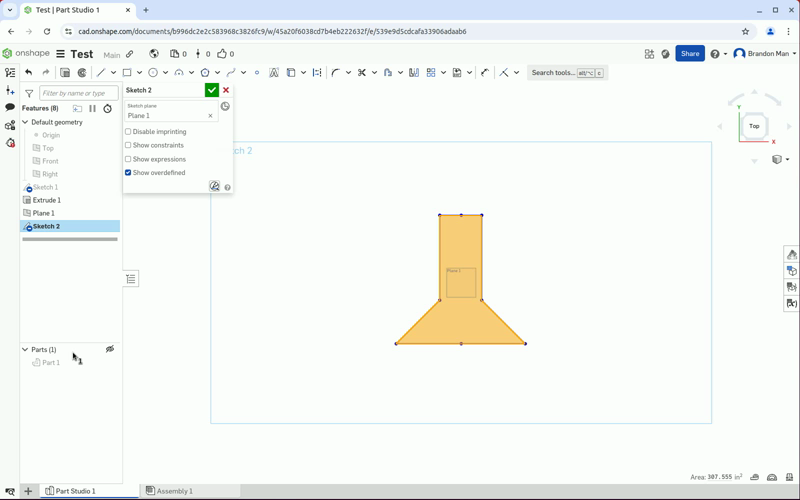
key(shift+y)
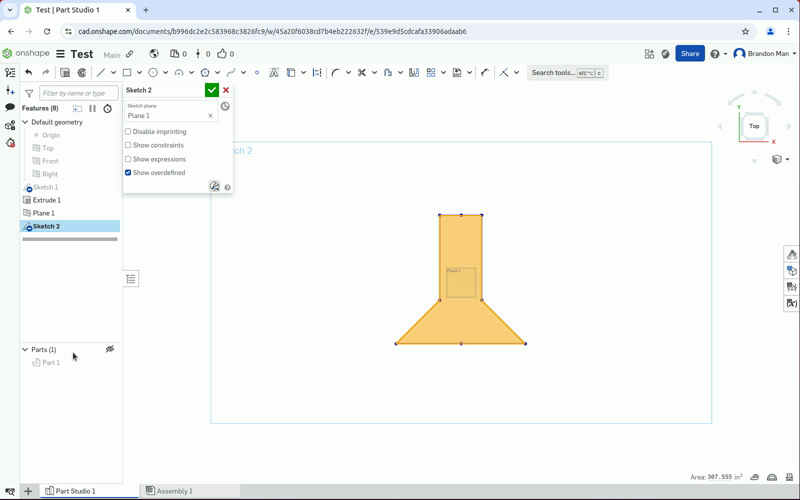
key(shift+e)
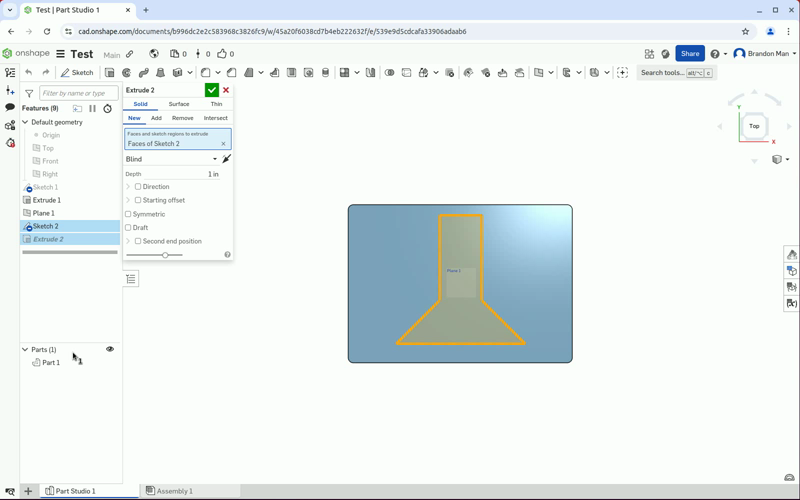
mouse_move(143, 106)
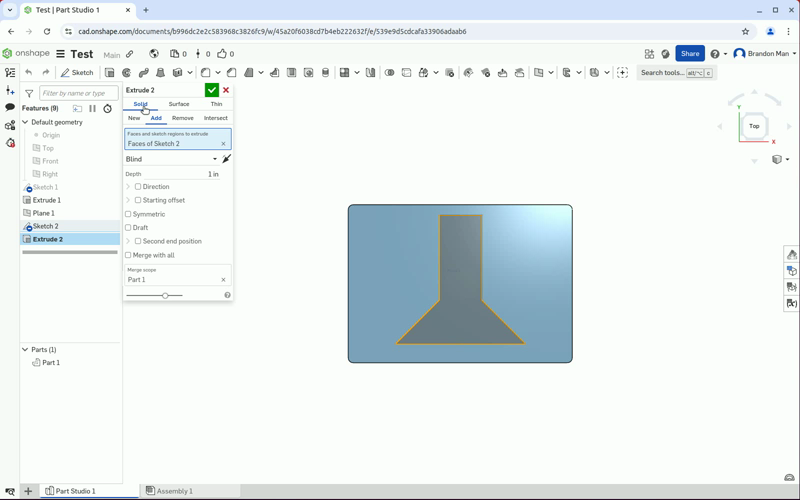
click(143, 106)
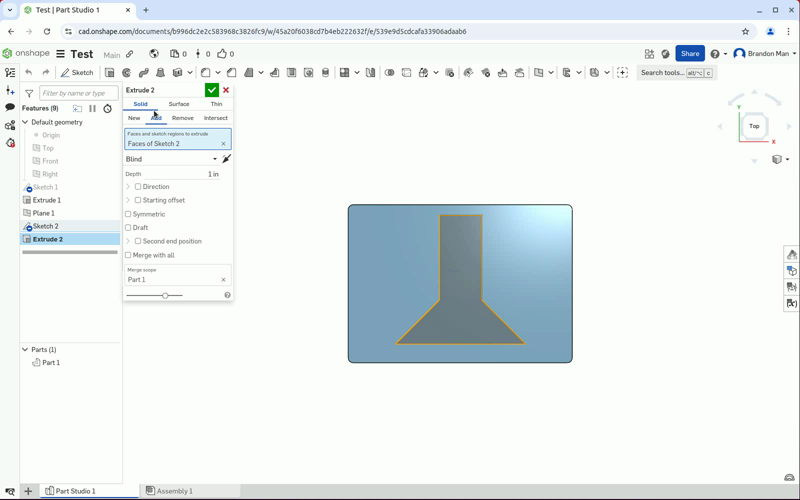
mouse_move(186, 120)
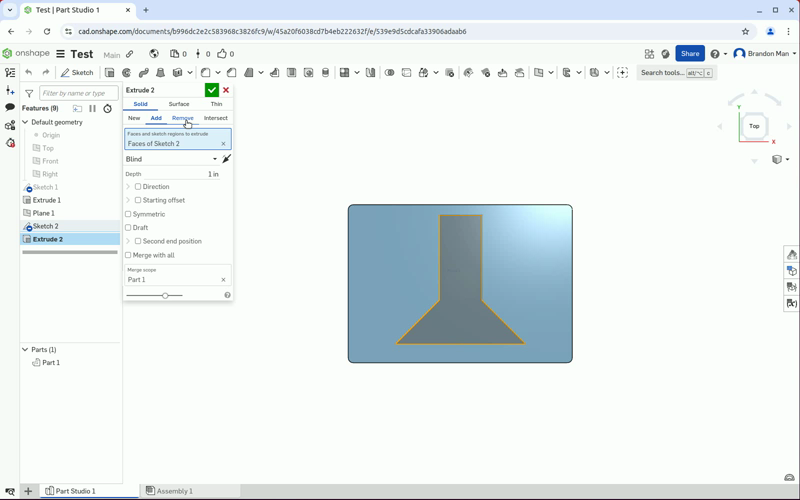
click(186, 120)
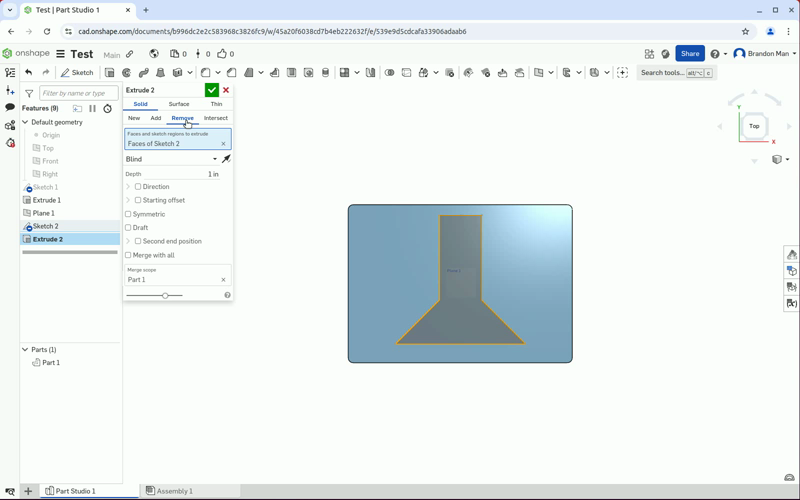
key(tab, 4)
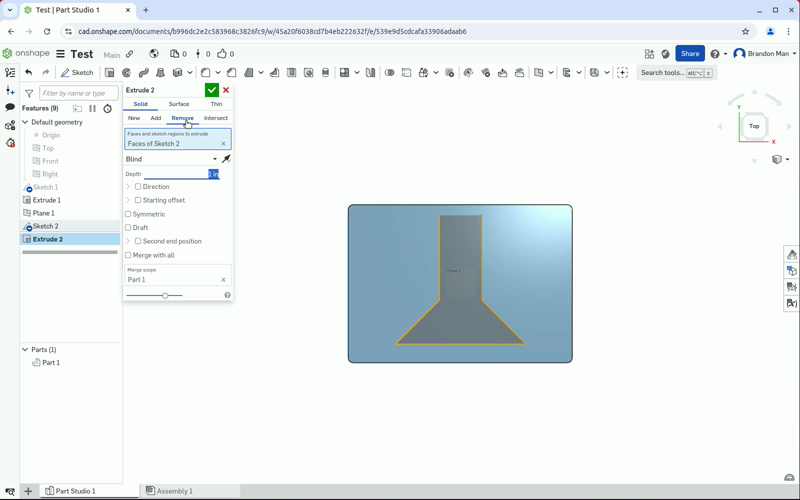
text(4.814)
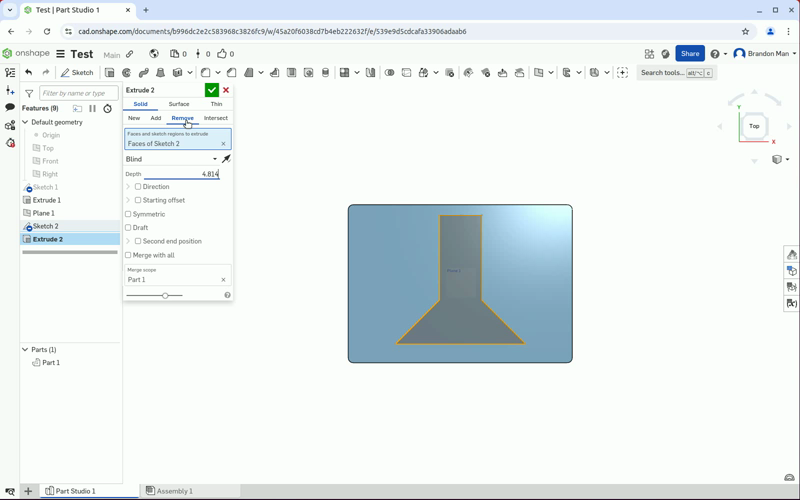
key(tab, 6)
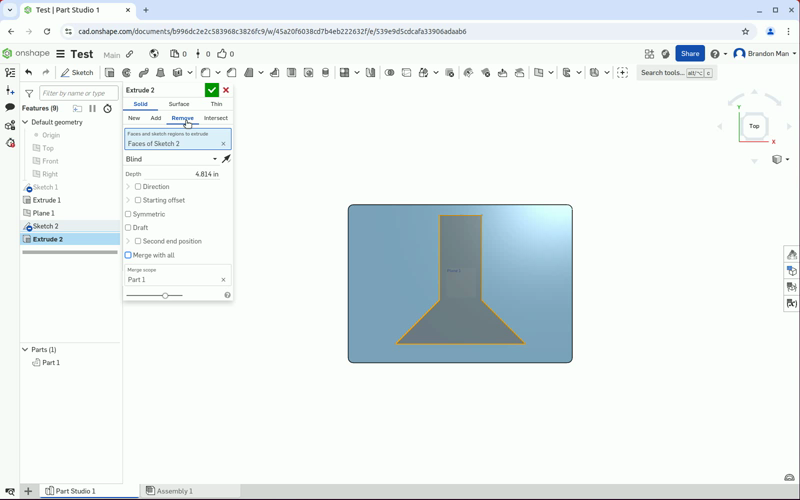
key(space)
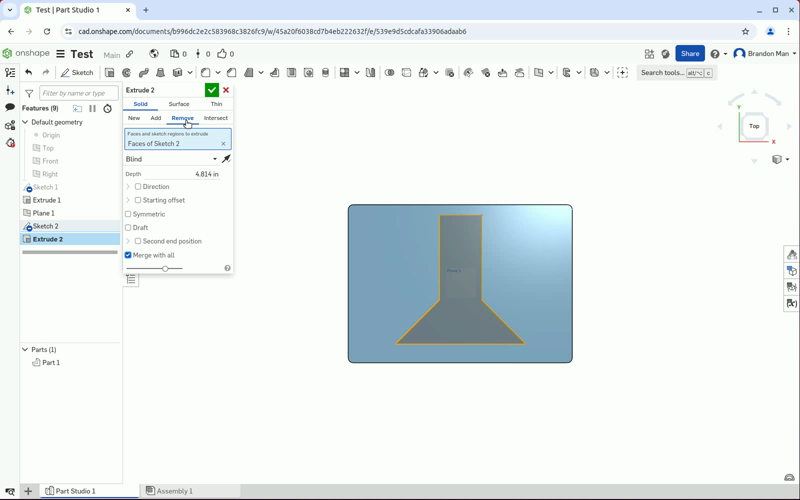
key(enter)
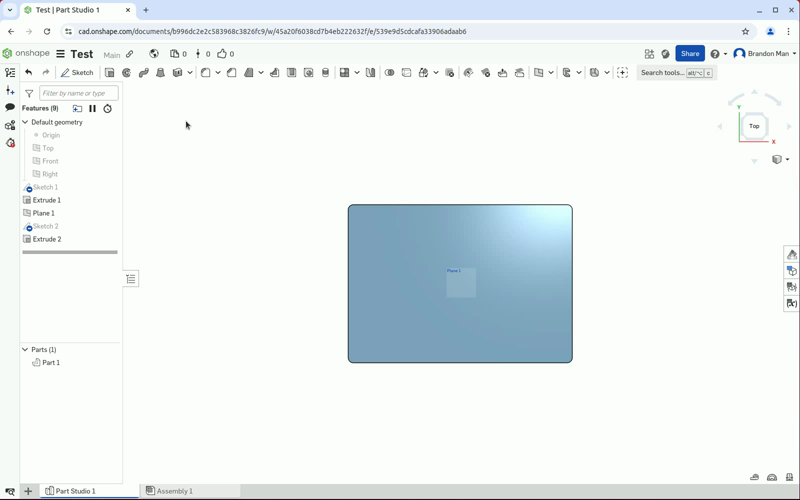
key(shift+h)
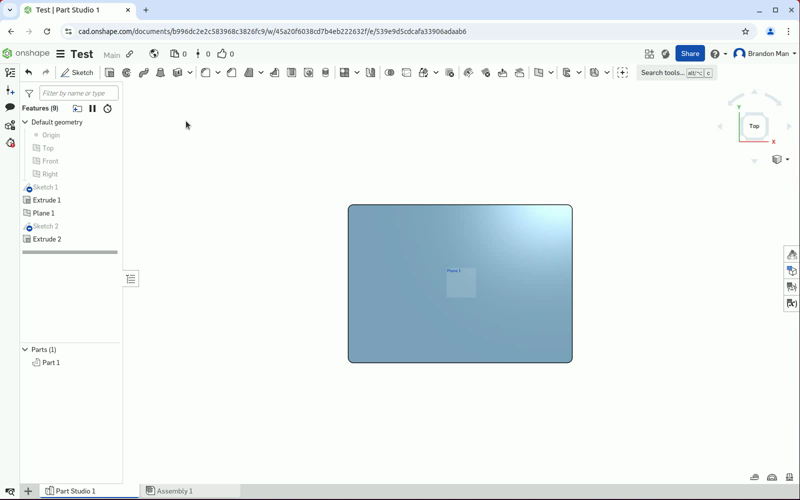
key(shift+h)
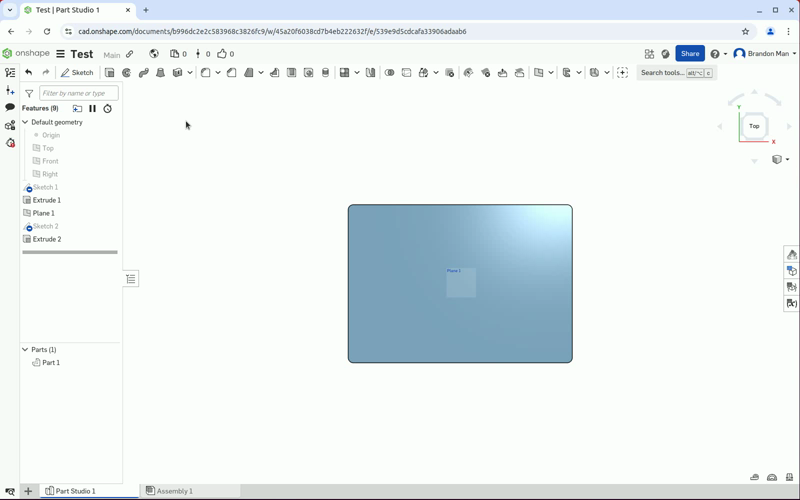
mouse_move(73, 189)
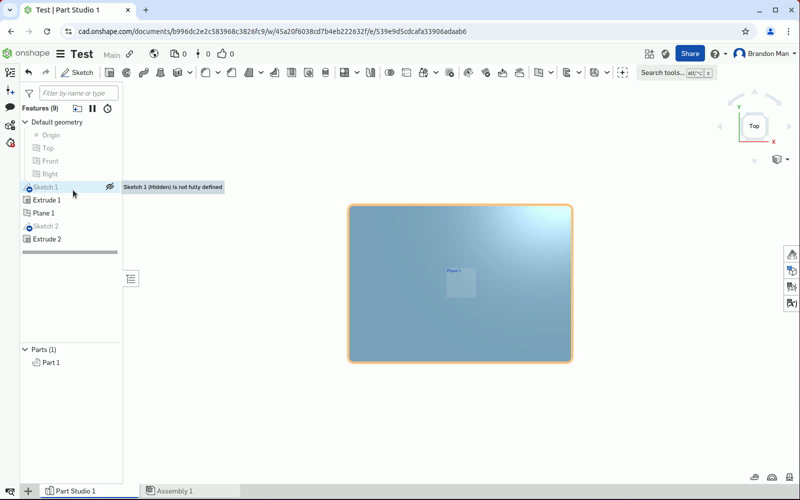
click(73, 189)
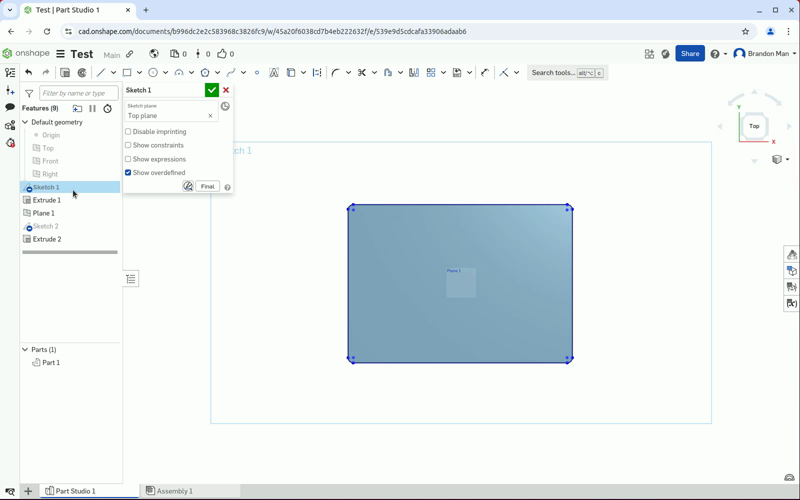
mouse_move(229, 92)
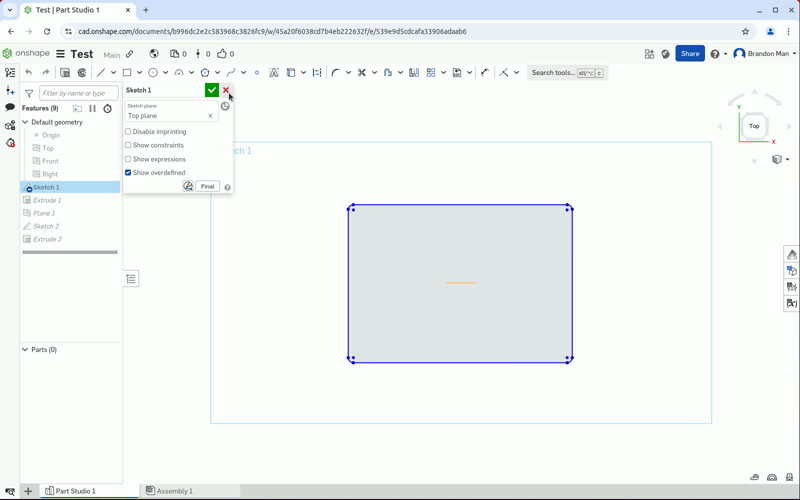
click(229, 92)
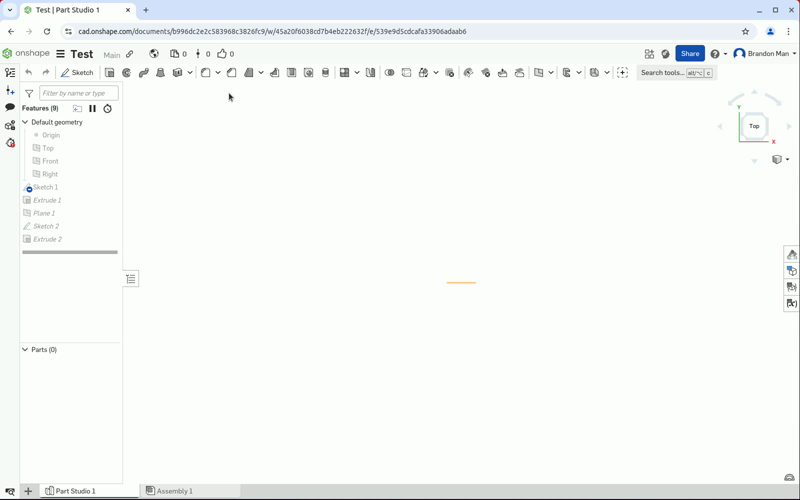
key(shift+s)
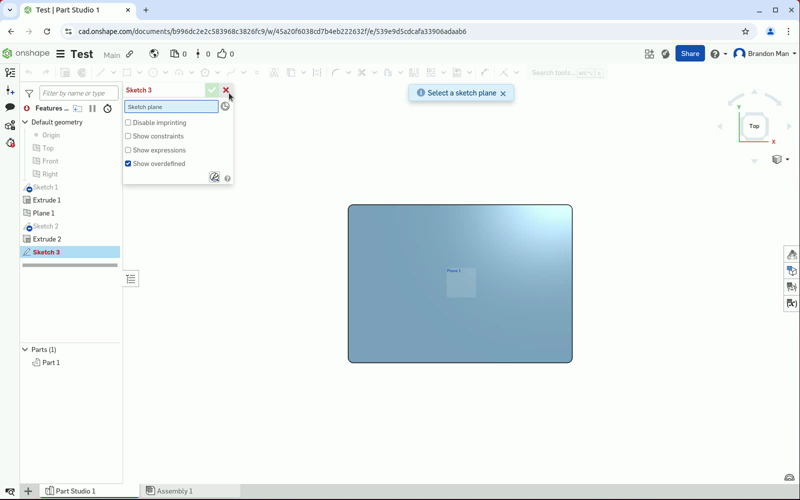
mouse_move(73, 215)
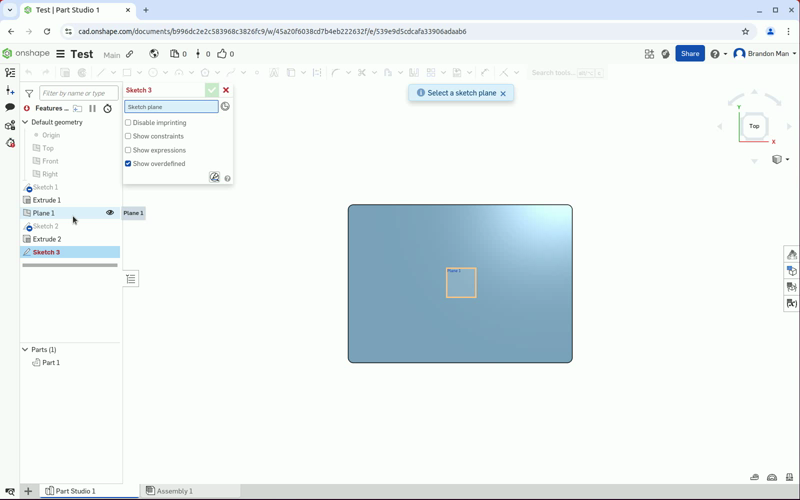
click(73, 215)
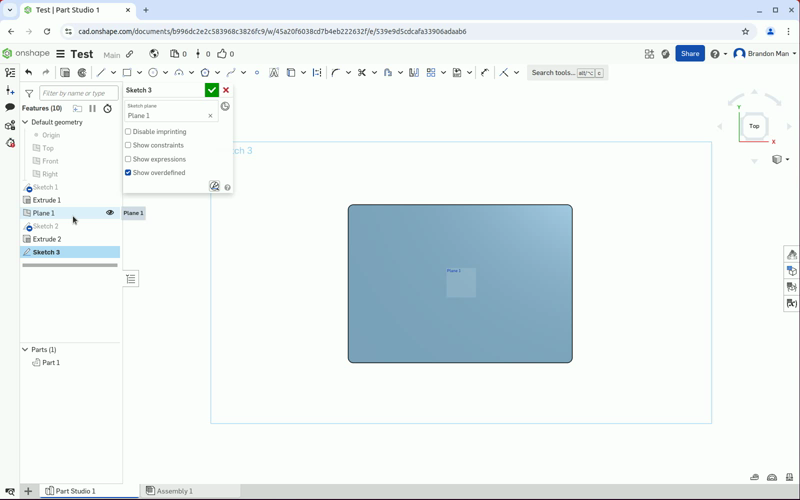
mouse_move(73, 352)
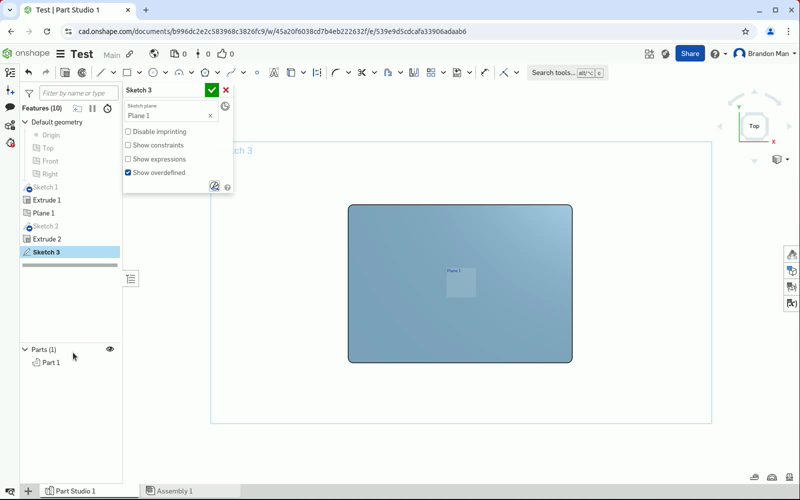
key(y)
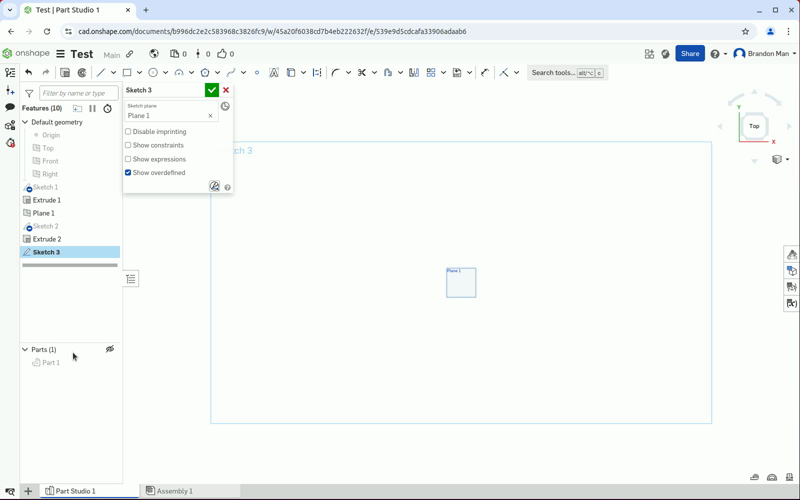
key(l)
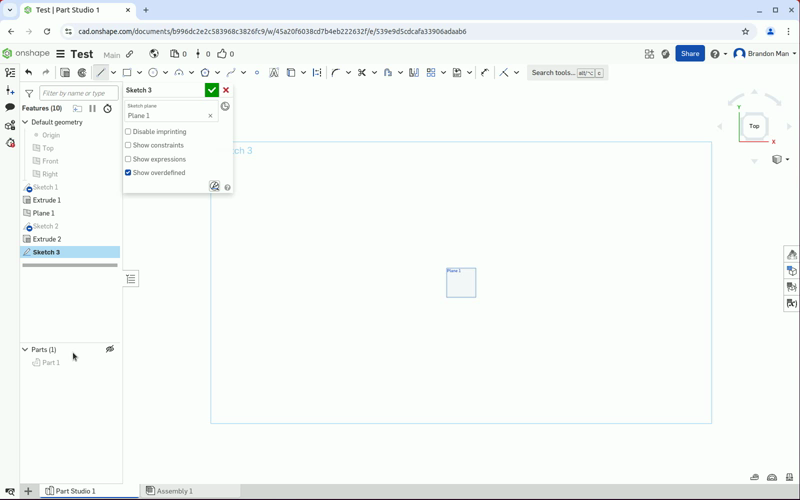
key_down(shift)
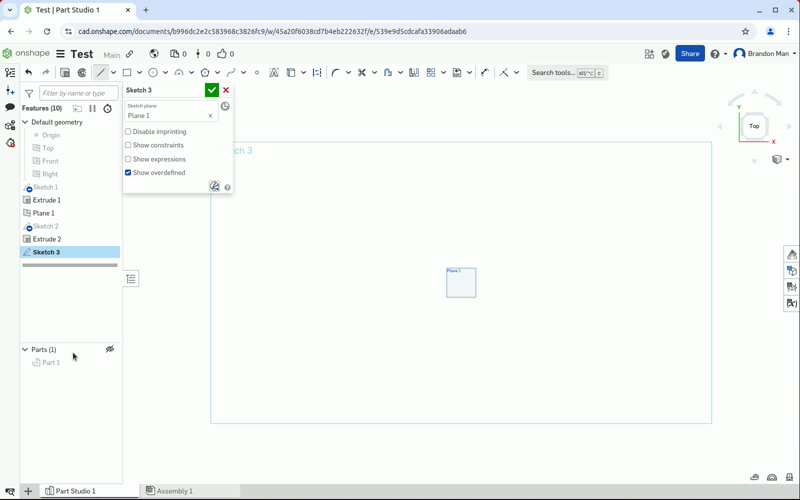
mouse_move(396, 343)
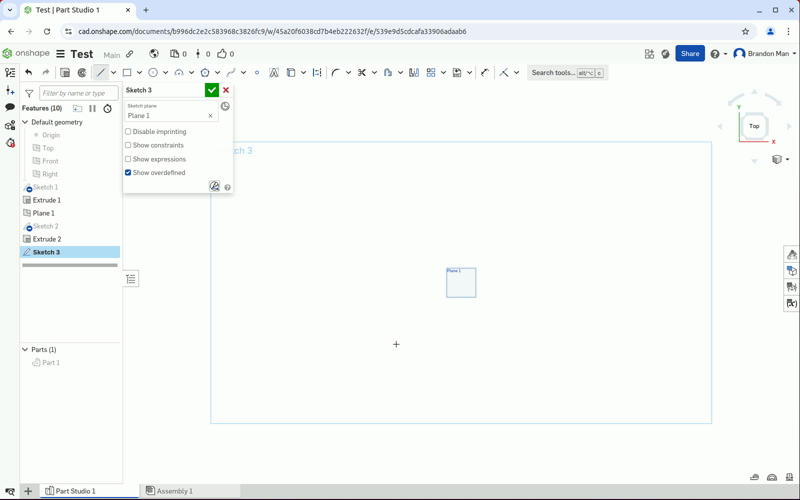
click(396, 343)
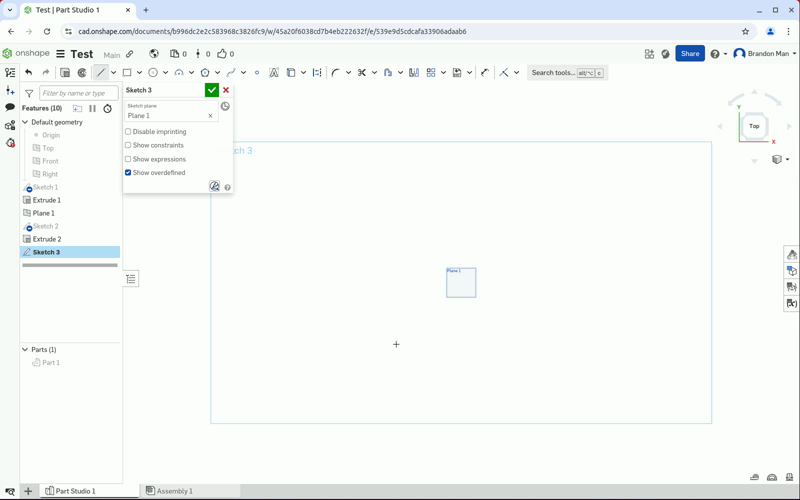
key_up(shift)
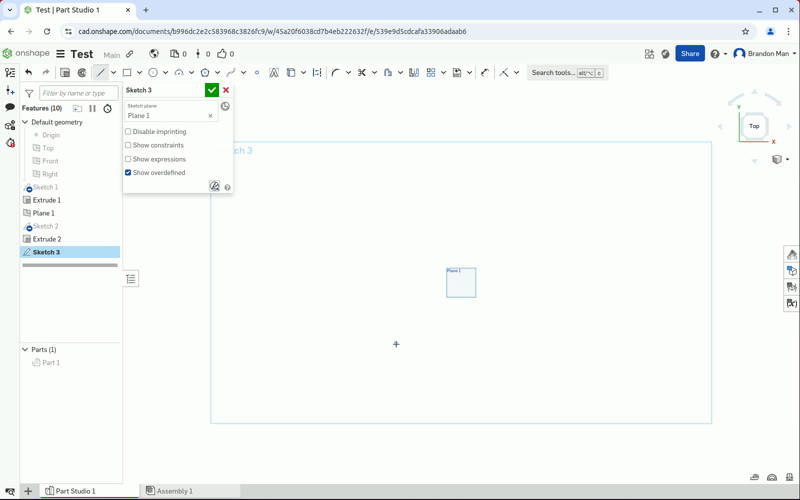
key_down(shift)
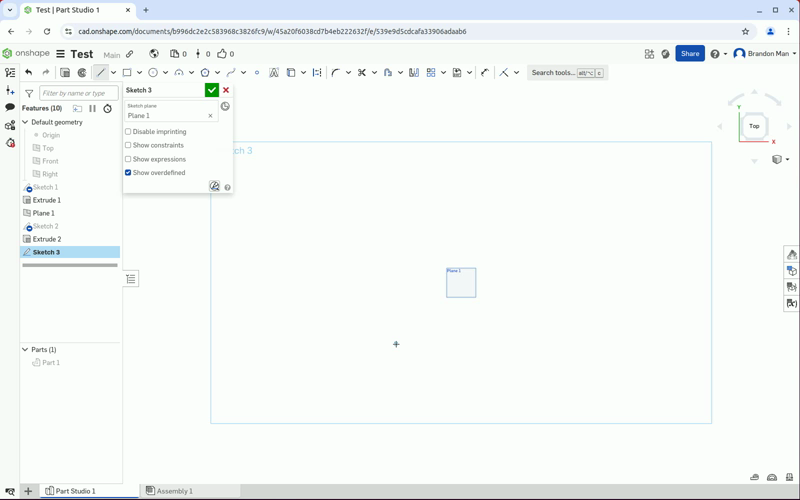
mouse_move(525, 343)
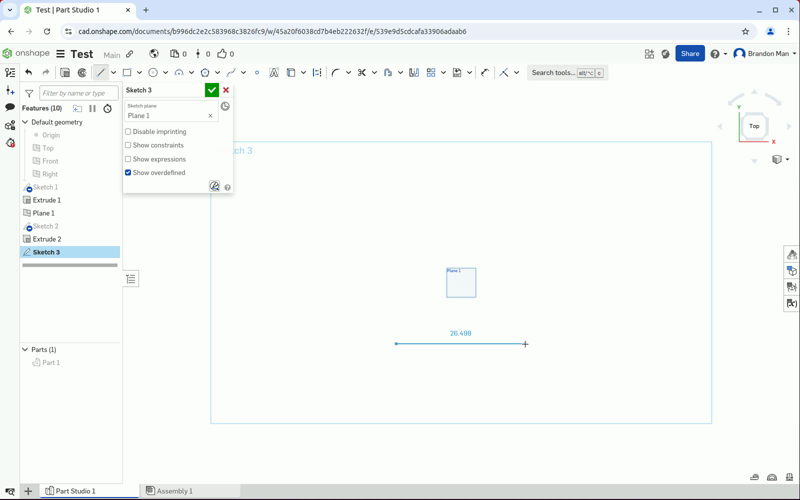
click(525, 343)
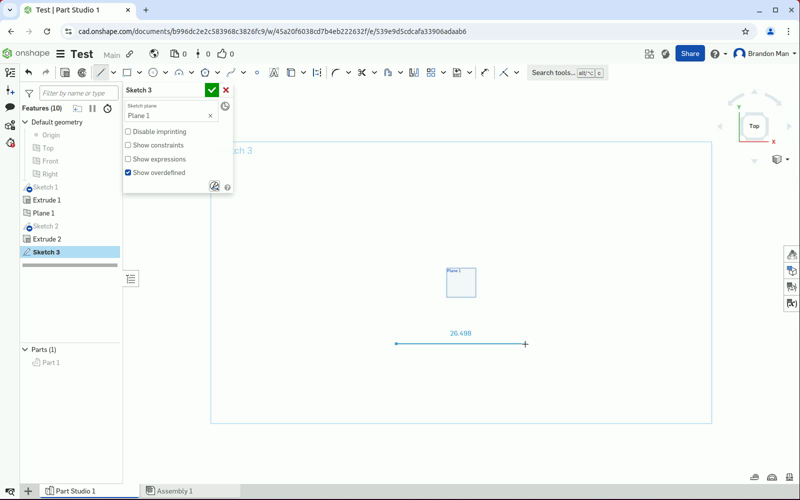
key_up(shift)
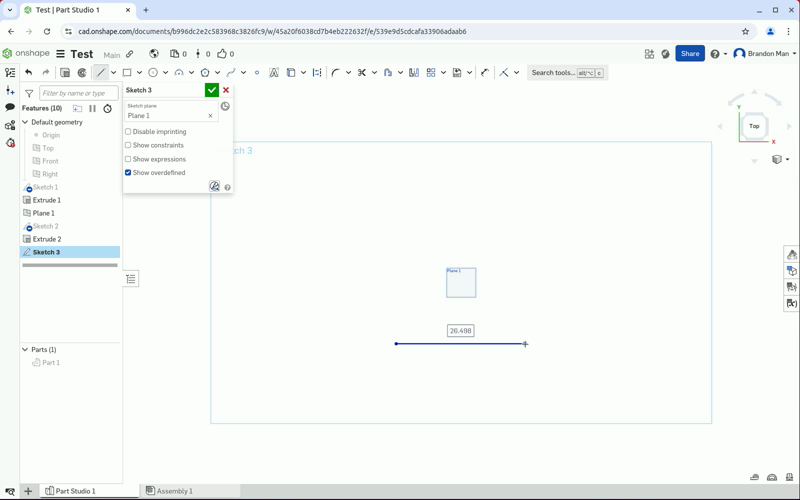
key_down(shift)
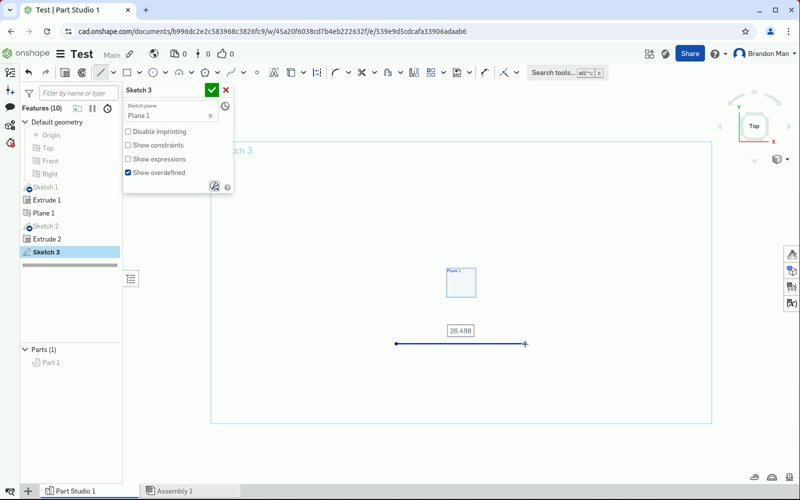
mouse_move(481, 300)
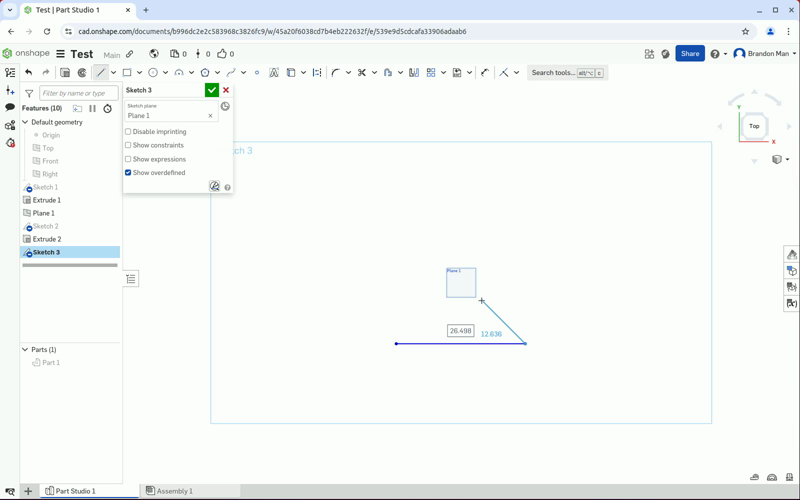
click(481, 300)
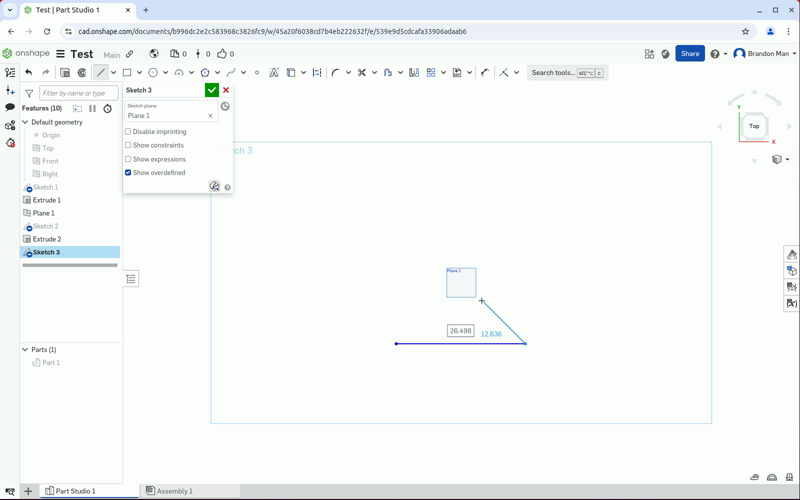
key_up(shift)
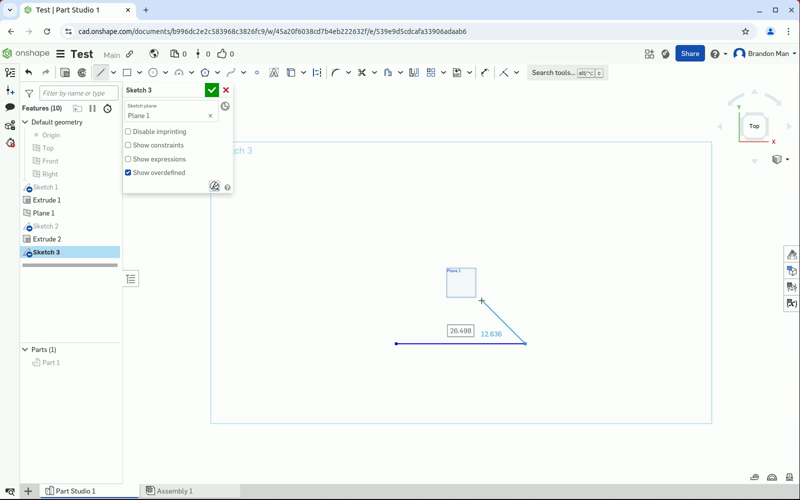
key_down(shift)
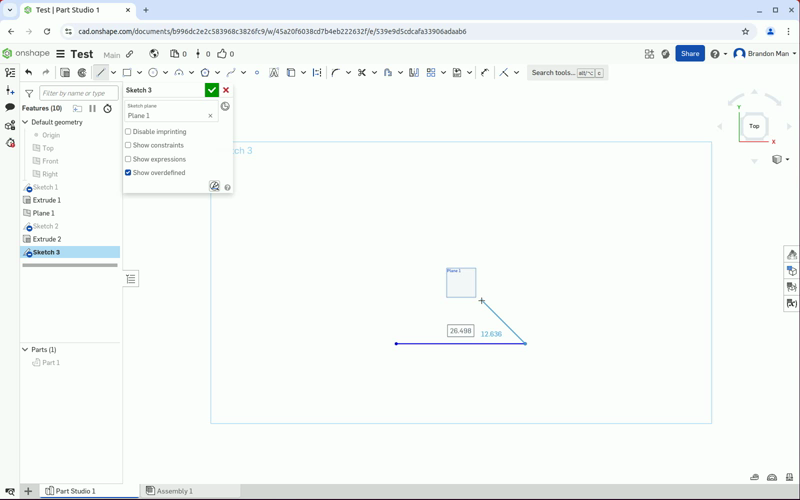
mouse_move(481, 215)
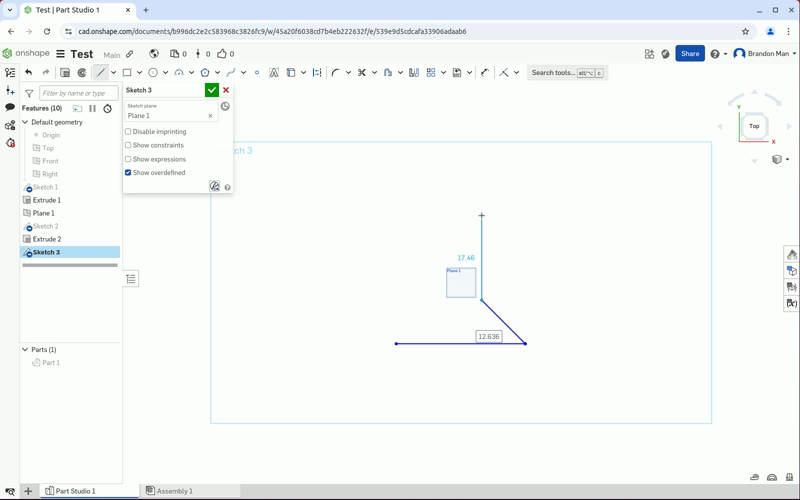
click(481, 215)
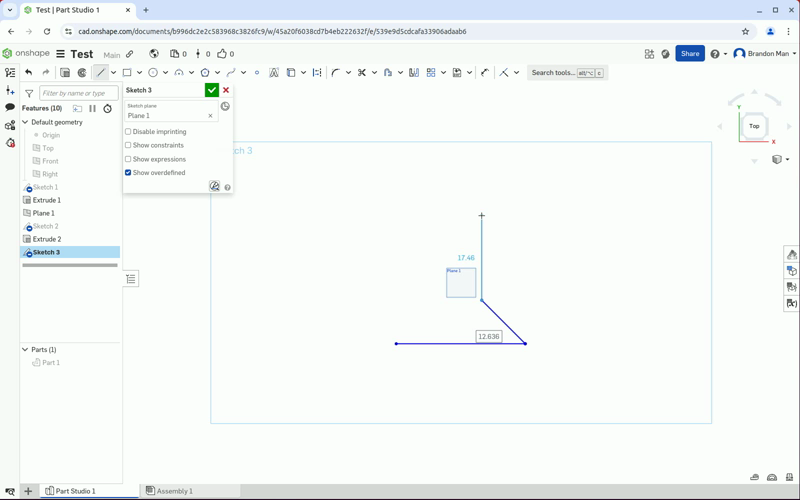
key_up(shift)
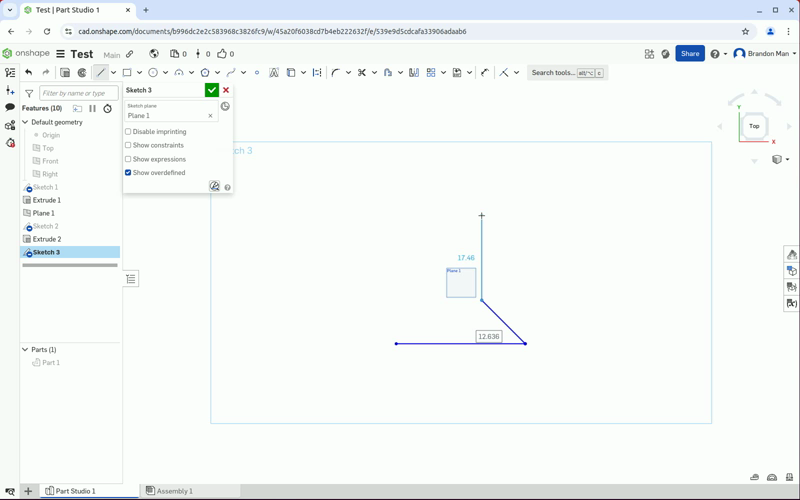
key_down(shift)
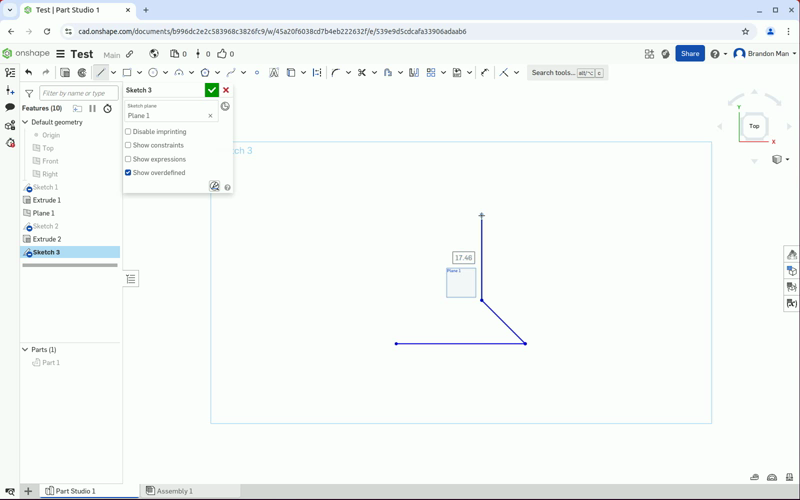
mouse_move(511, 215)
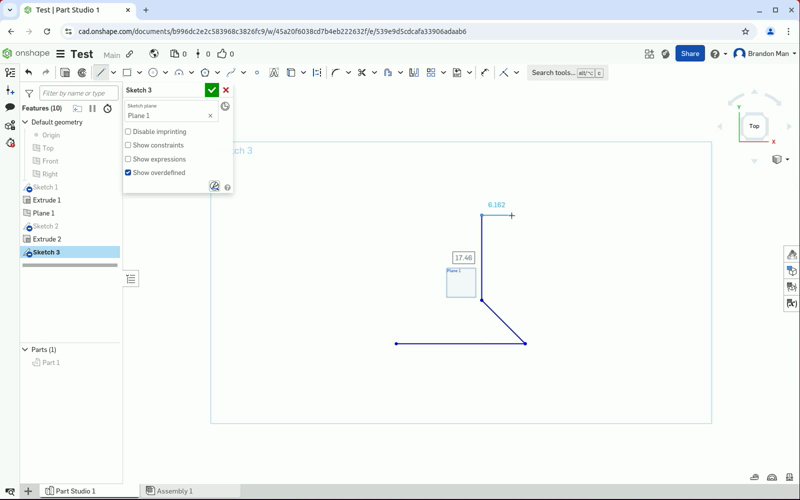
mouse_move(439, 215)
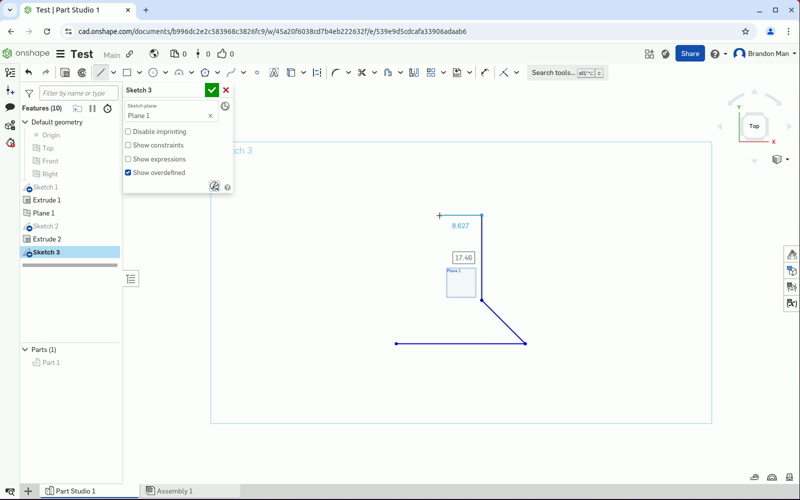
click(439, 215)
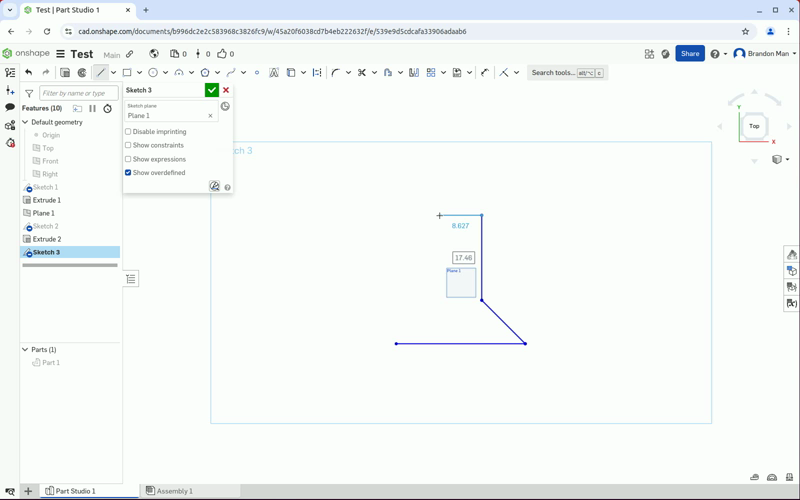
key_up(shift)
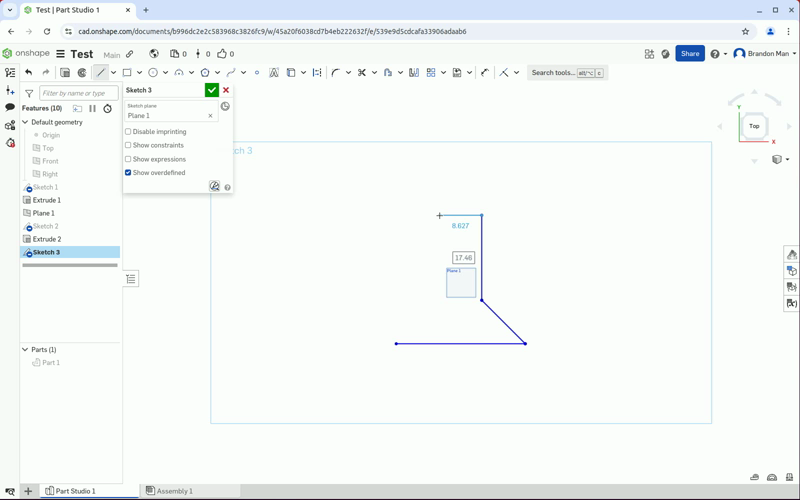
key_down(shift)
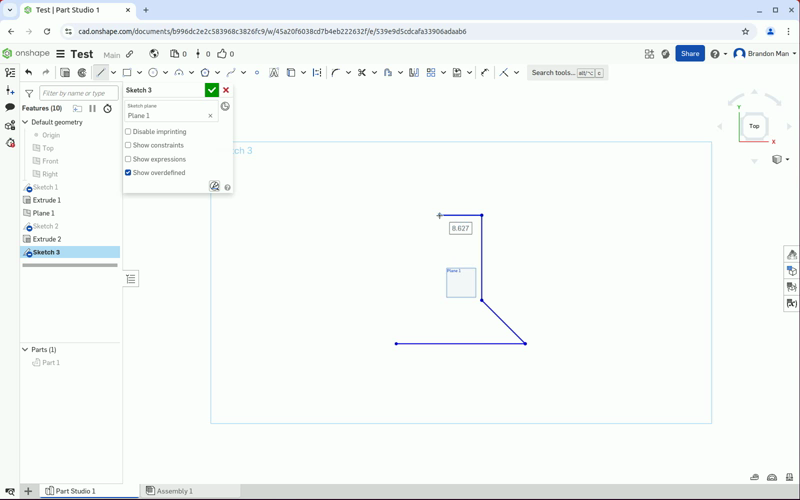
mouse_move(439, 300)
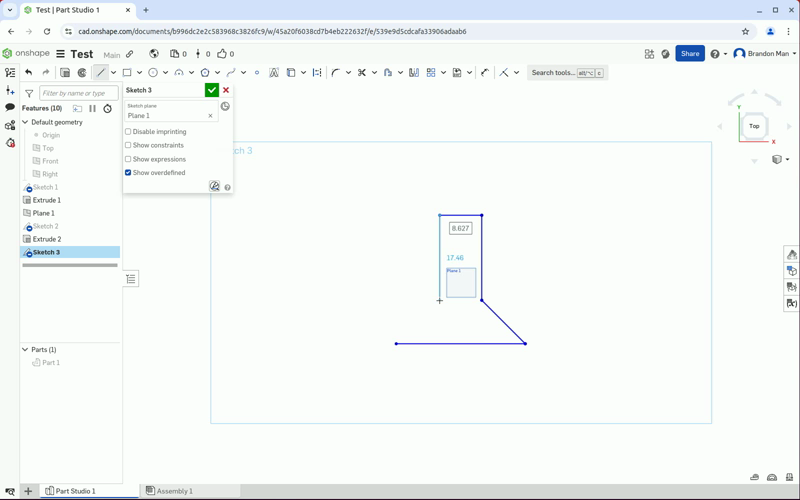
click(439, 300)
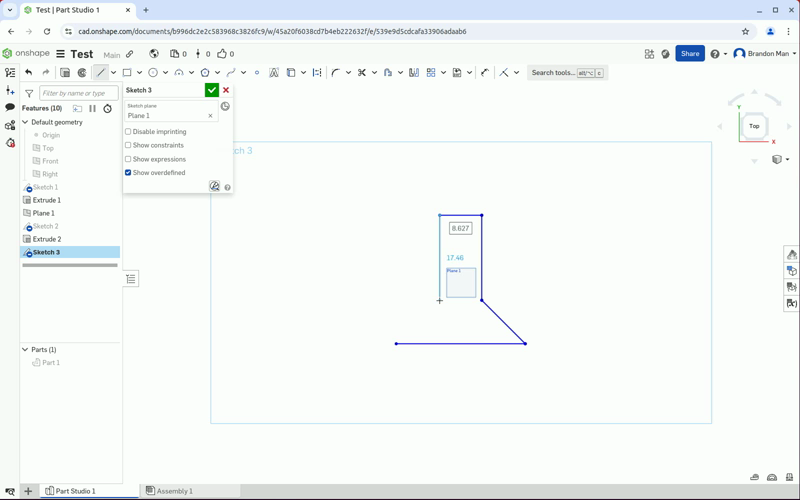
key_up(shift)
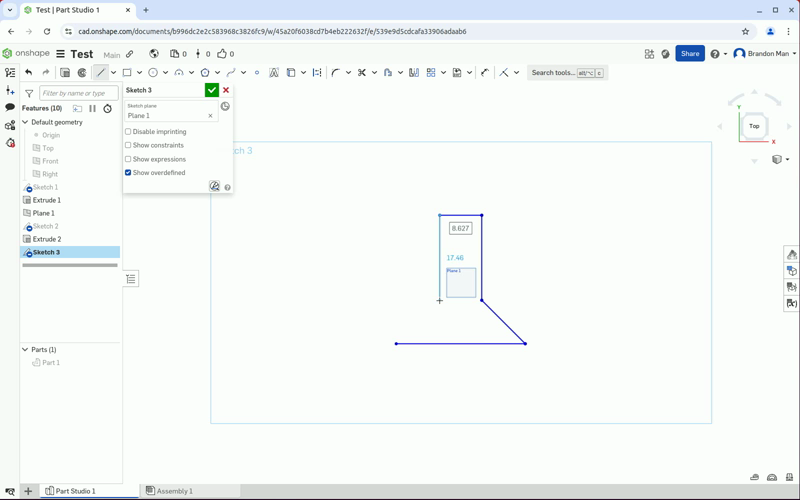
key_down(shift)
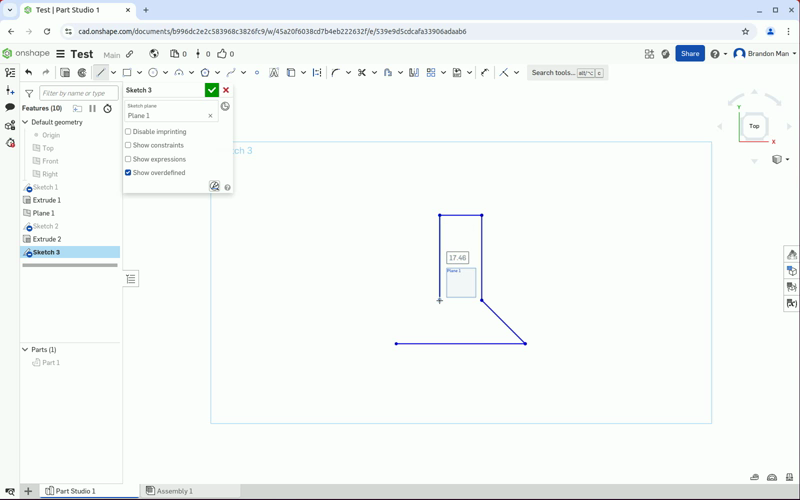
mouse_move(396, 343)
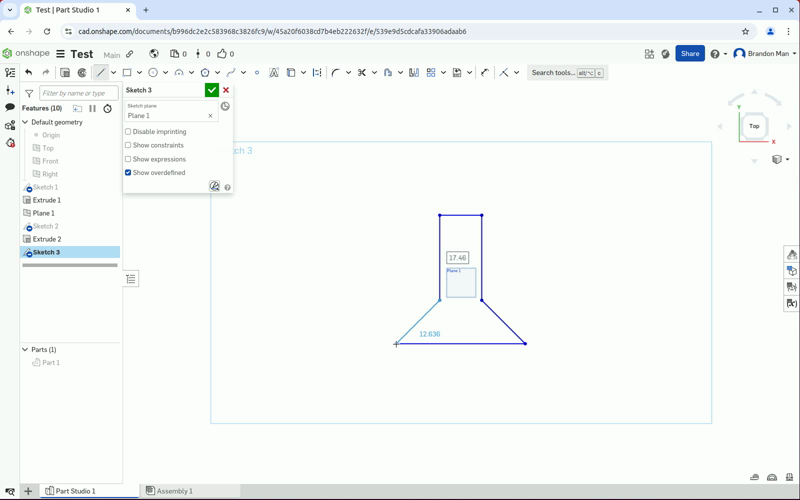
key_up(shift)
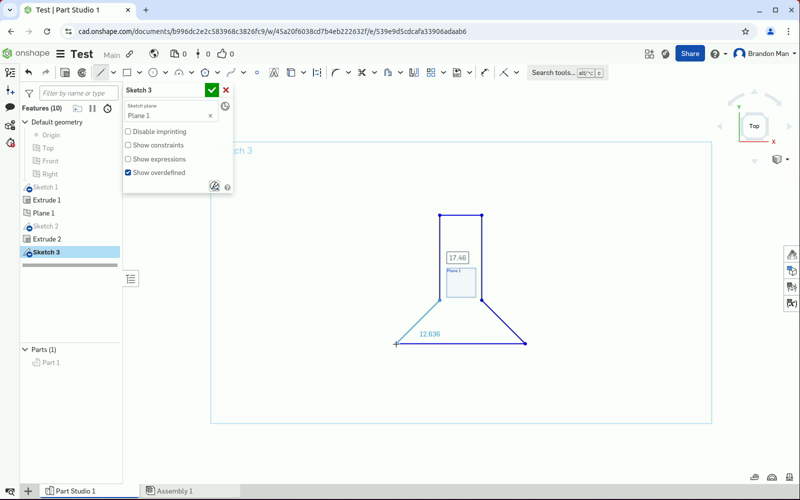
click(396, 343)
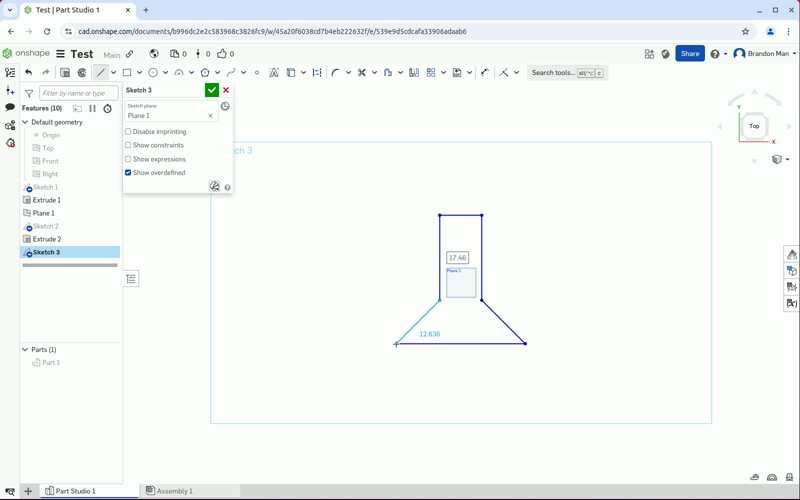
key(esc)
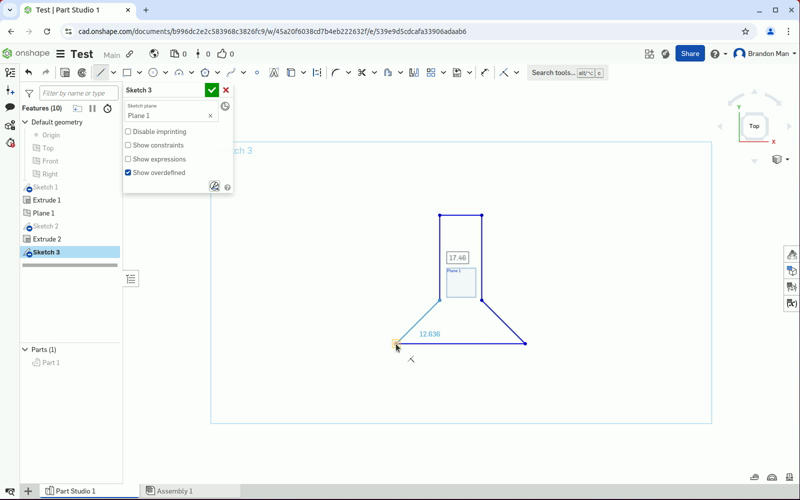
mouse_move(497, 335)
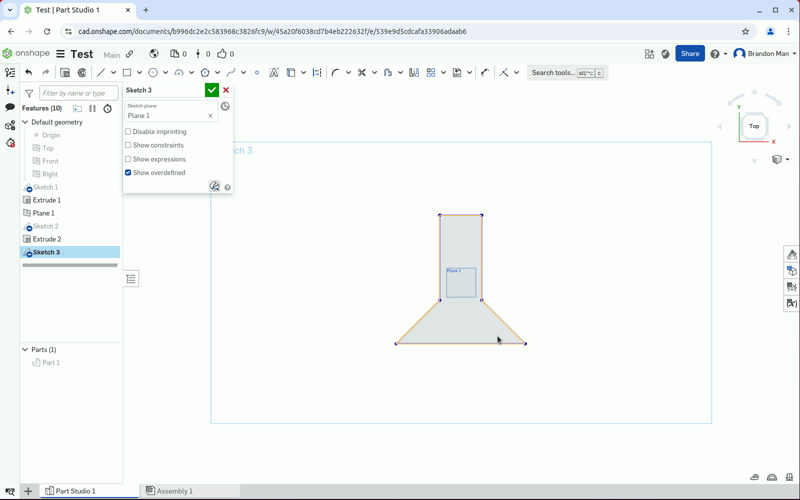
click(497, 335)
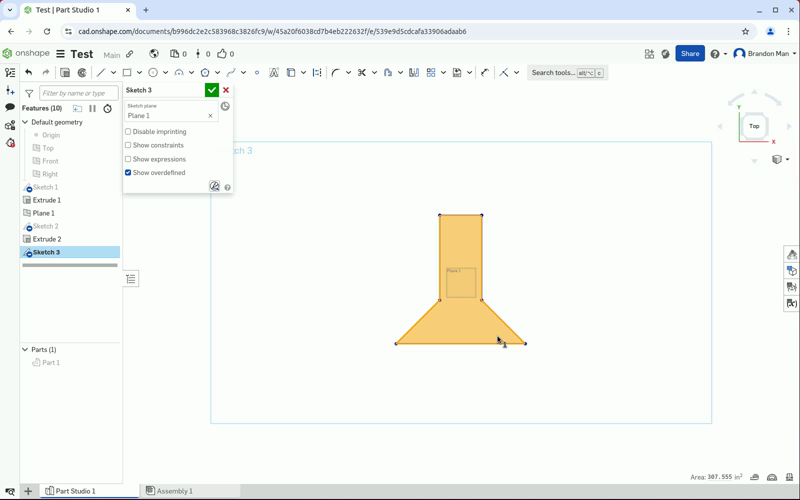
mouse_move(73, 352)
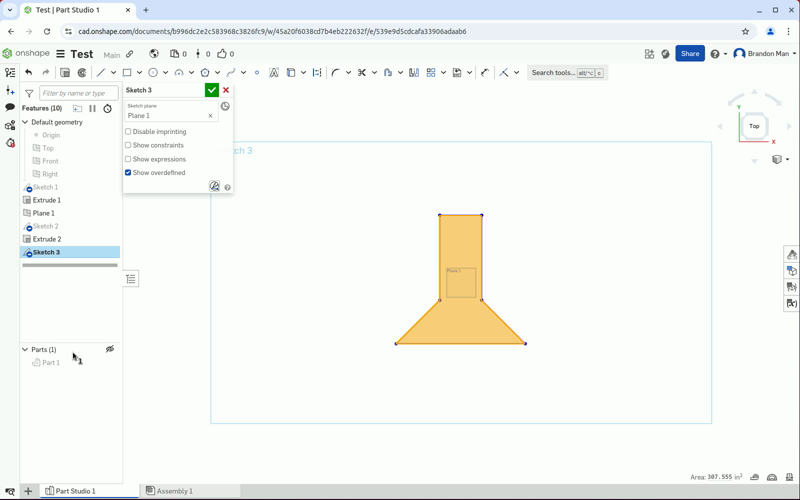
key(shift+y)
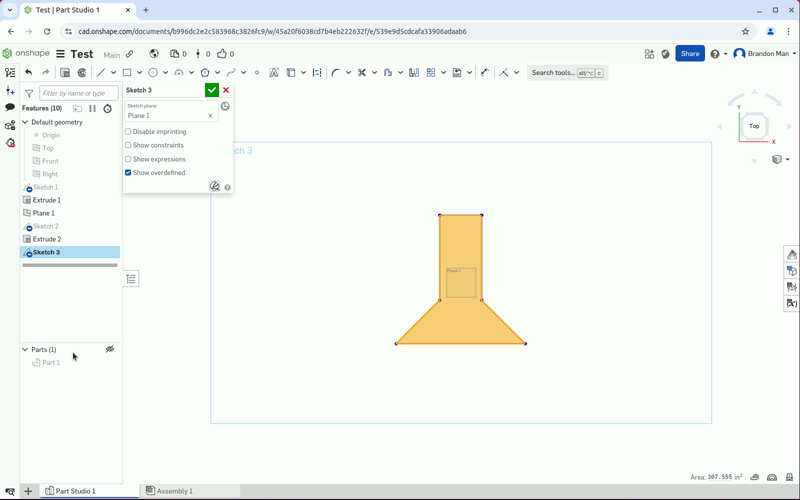
key(shift+e)
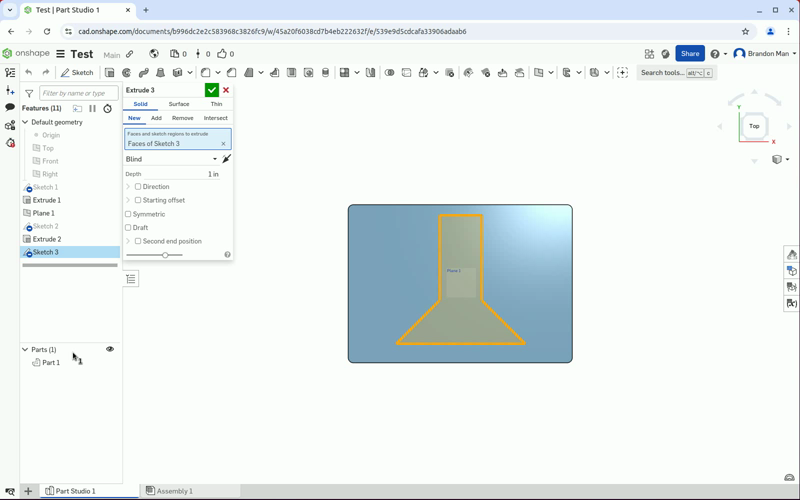
mouse_move(143, 106)
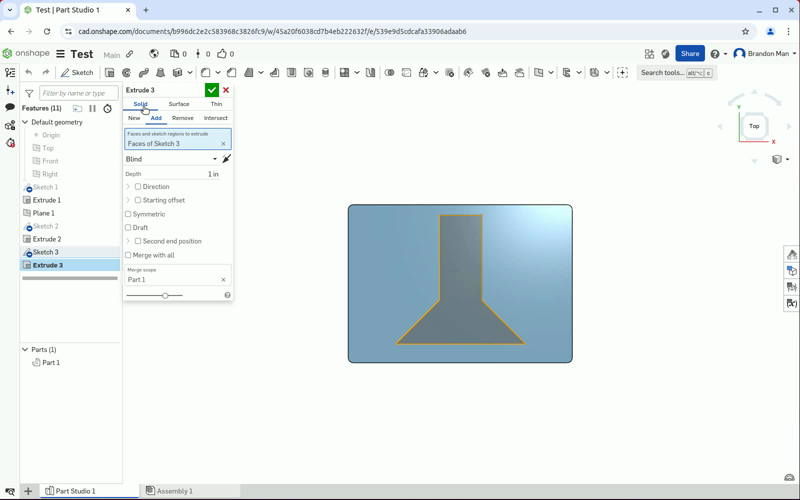
click(143, 106)
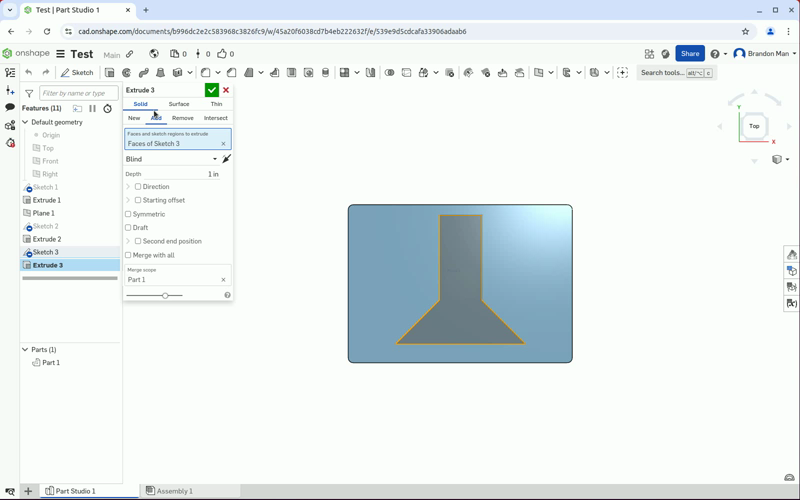
mouse_move(186, 120)
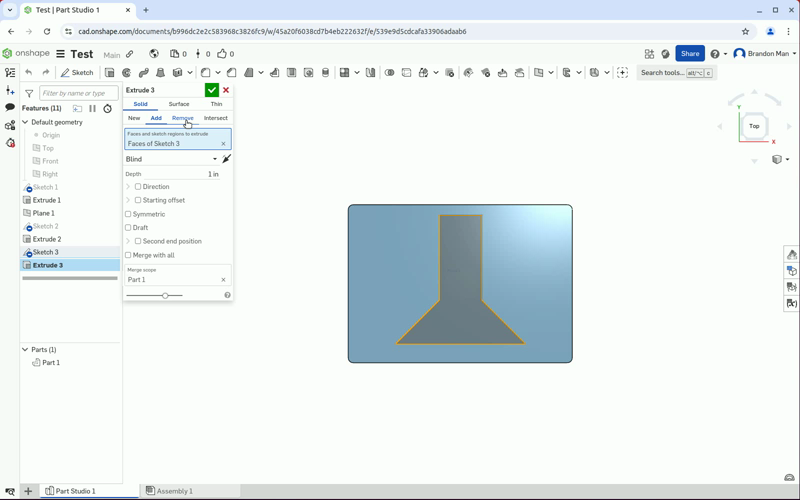
click(186, 120)
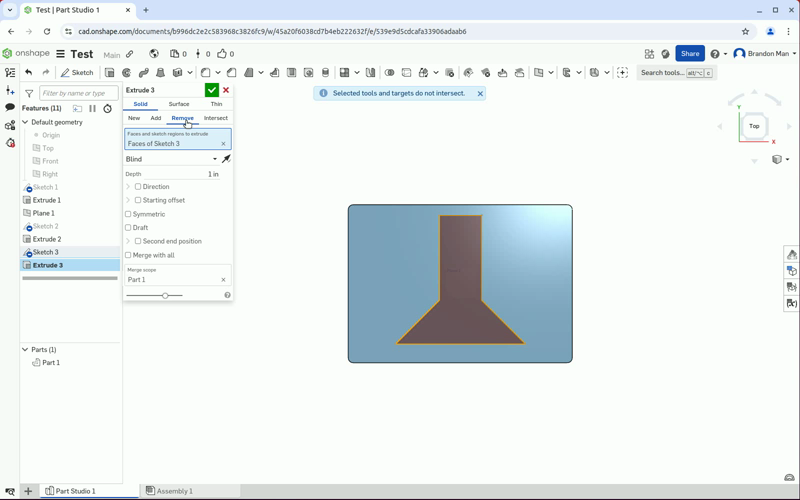
key(tab, 4)
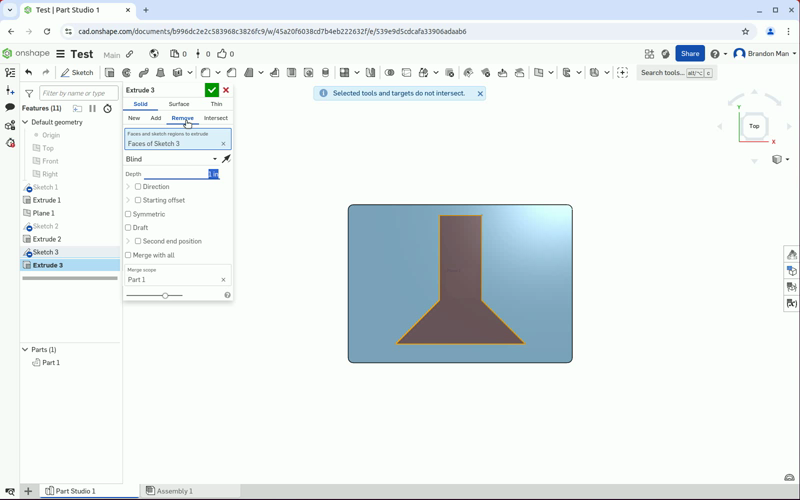
text(4.814)
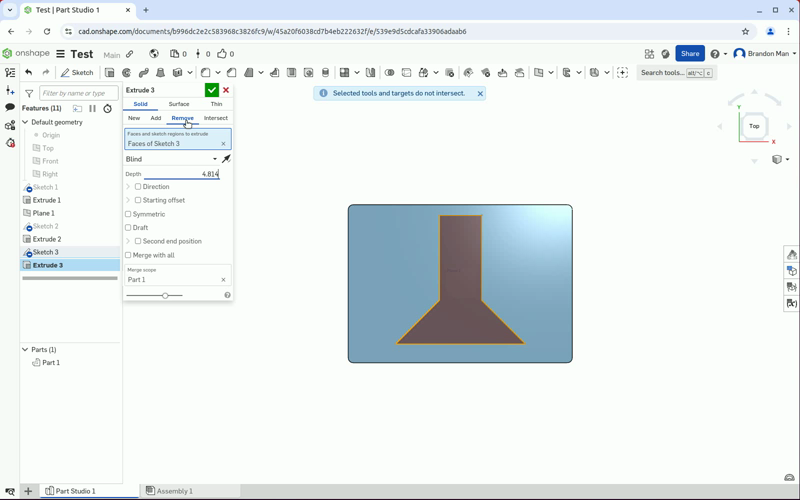
key(tab, 6)
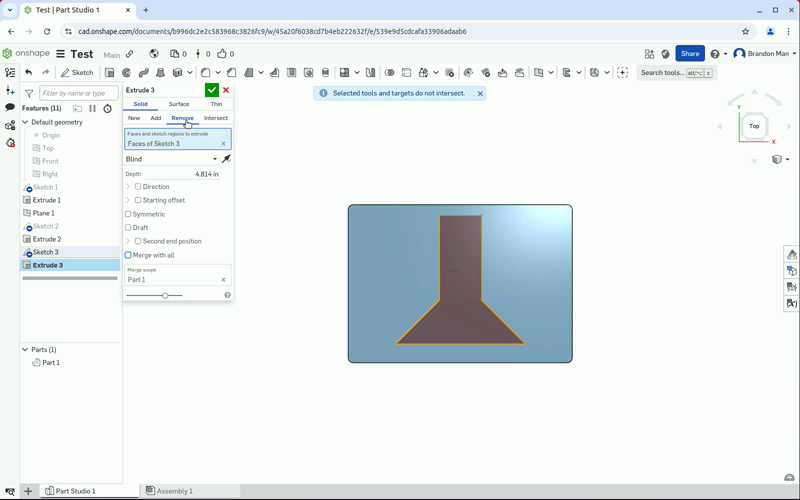
key(space)
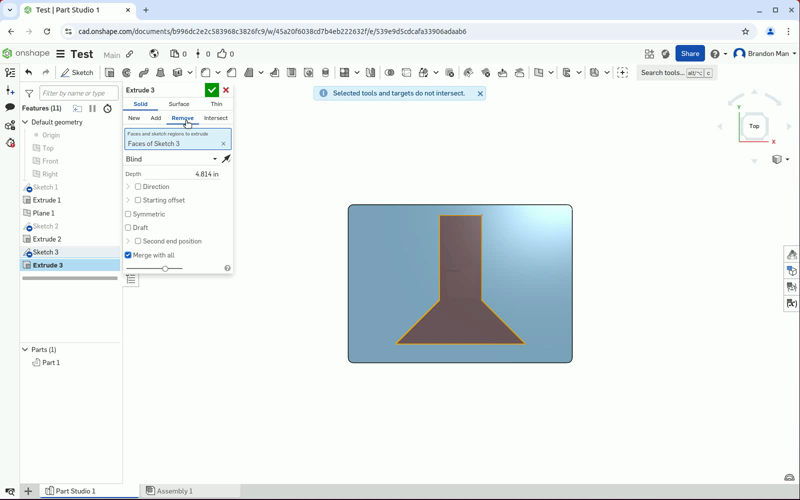
key(enter)
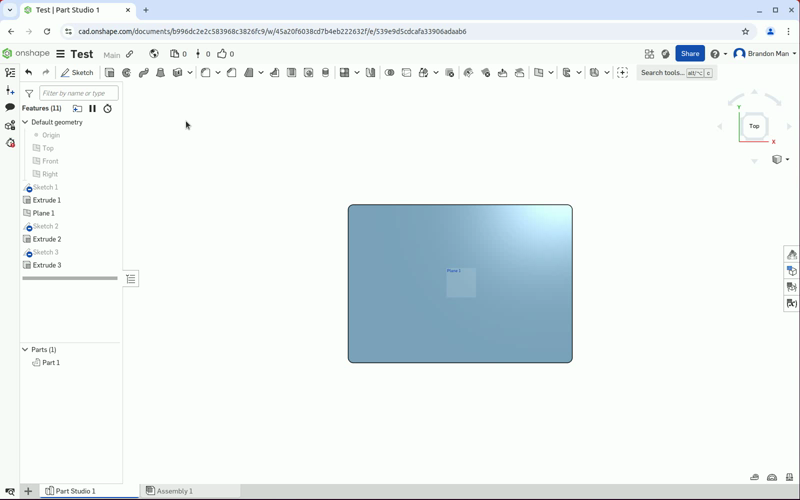
key(shift+h)
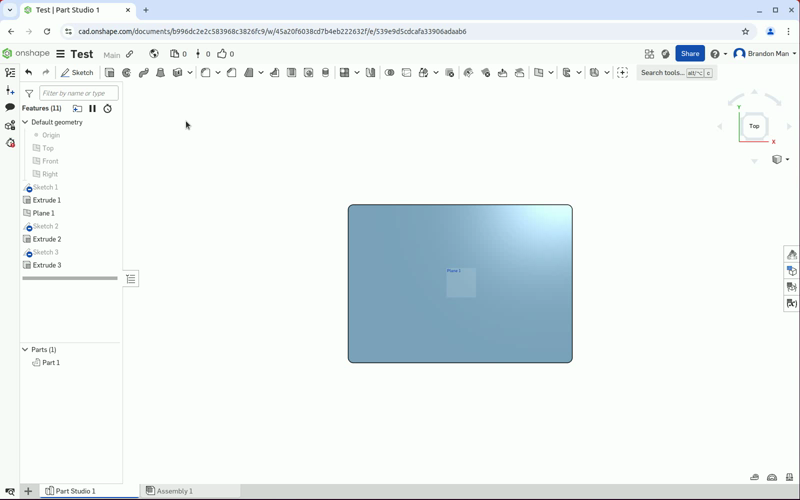
key(shift+h)
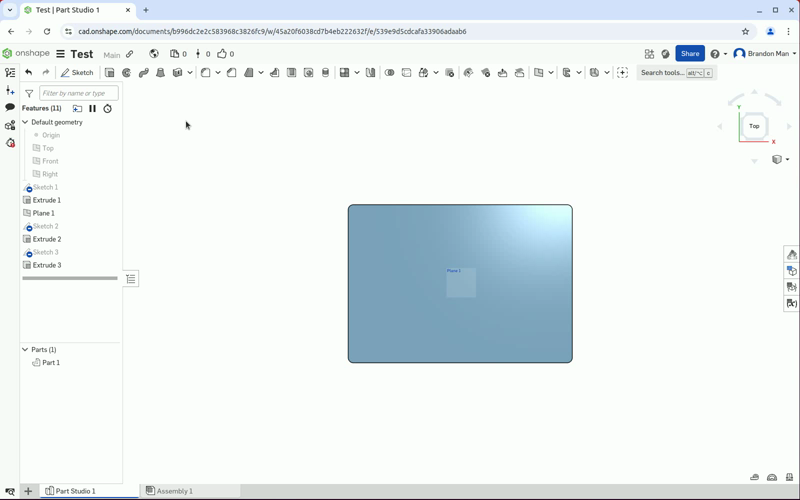
mouse_move(73, 189)
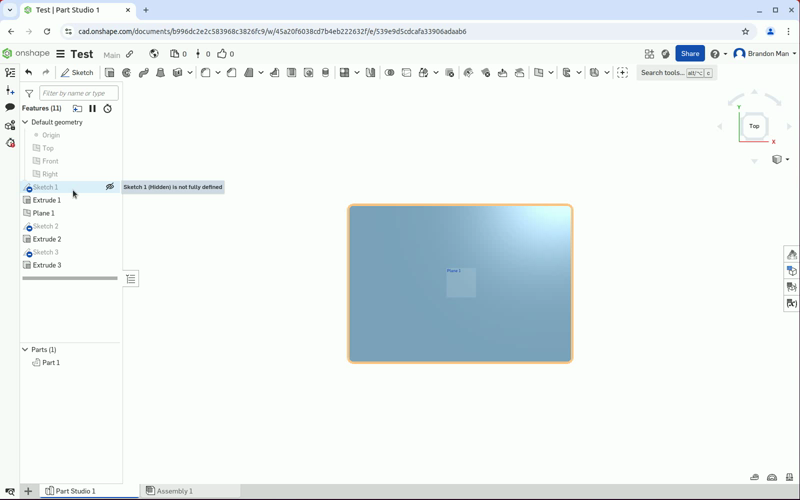
click(73, 189)
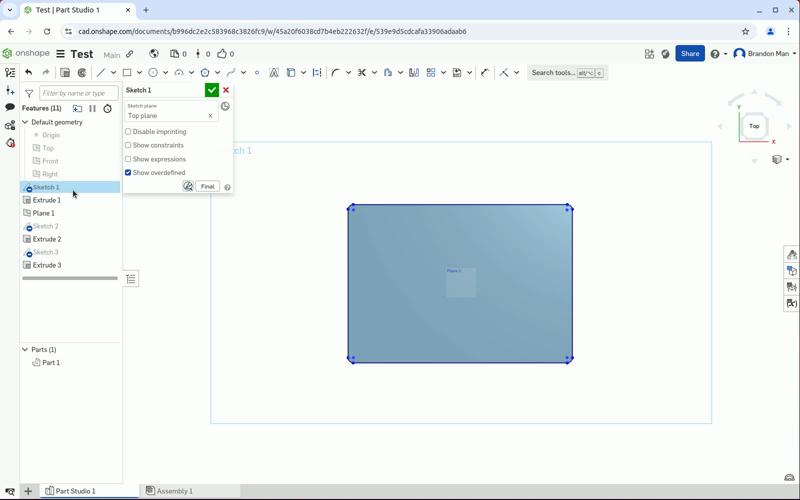
mouse_move(229, 92)
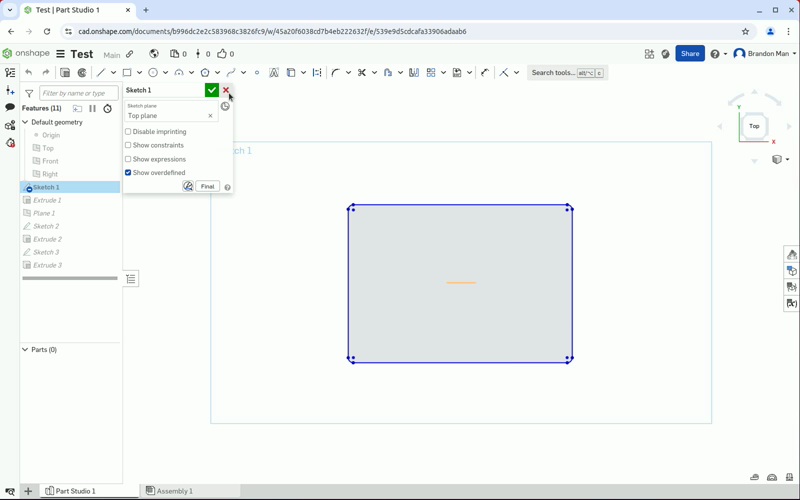
click(229, 92)
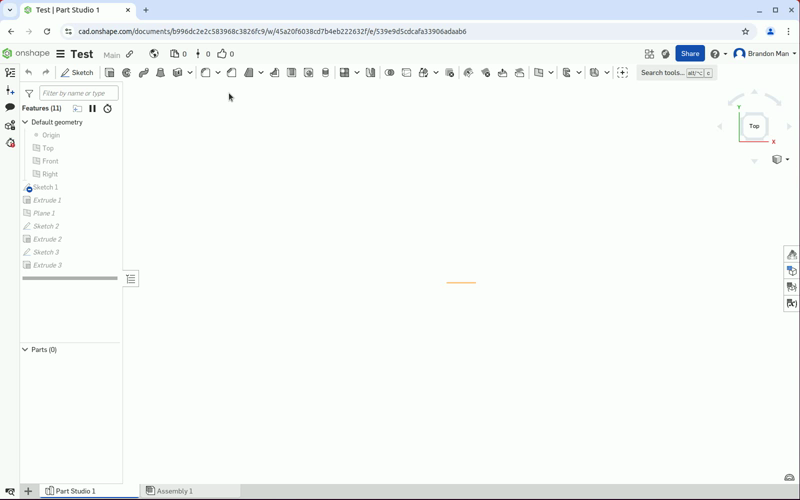
key(shift+s)
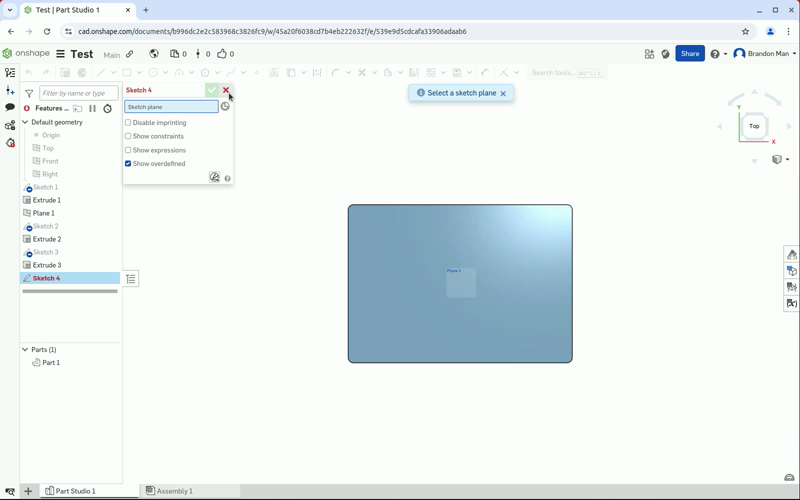
mouse_move(73, 215)
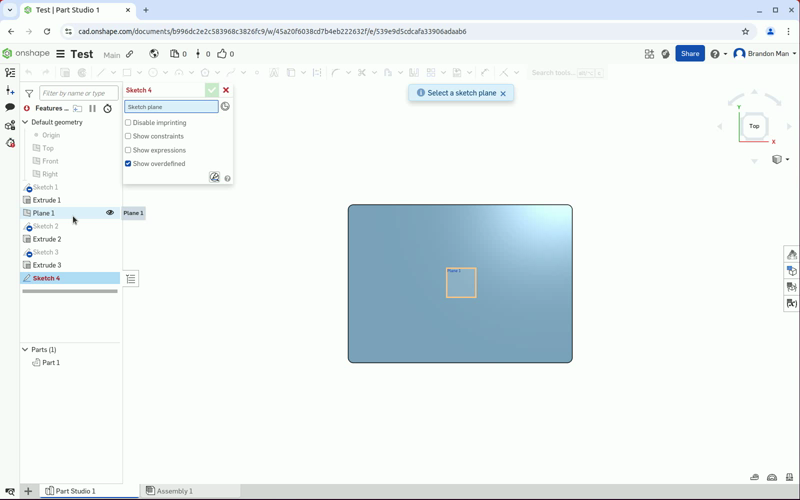
click(73, 215)
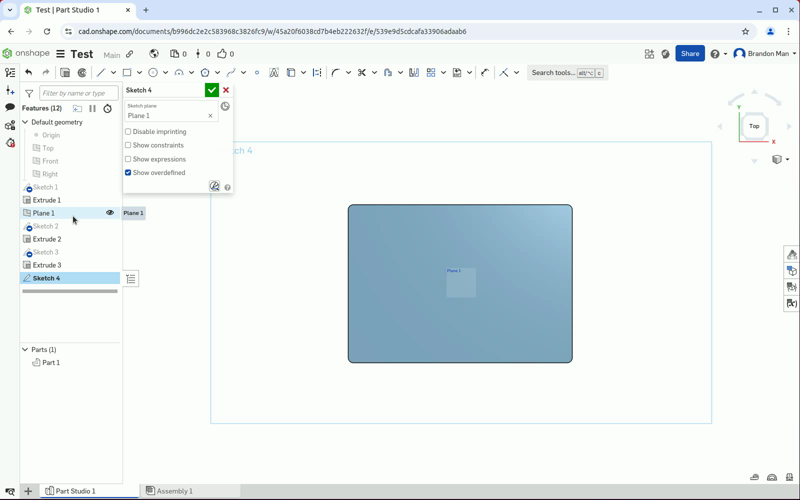
mouse_move(73, 352)
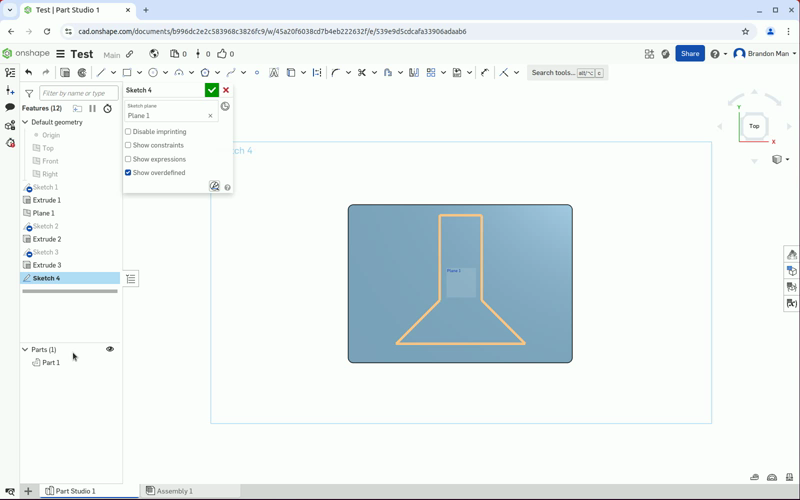
key(y)
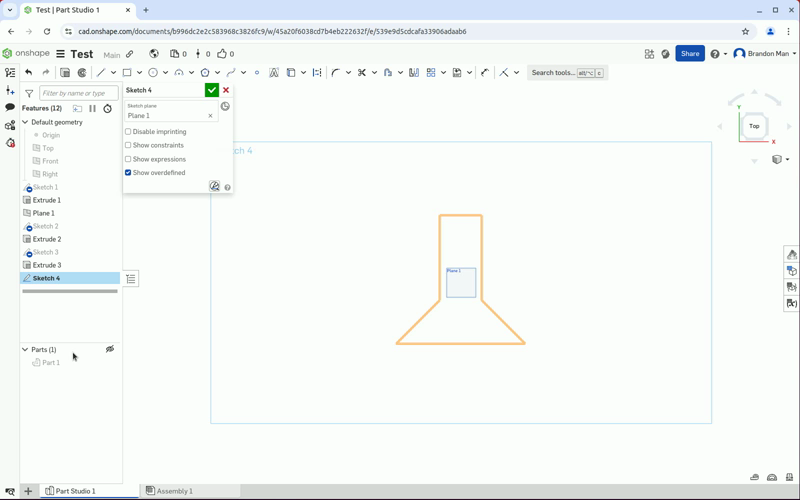
key(l)
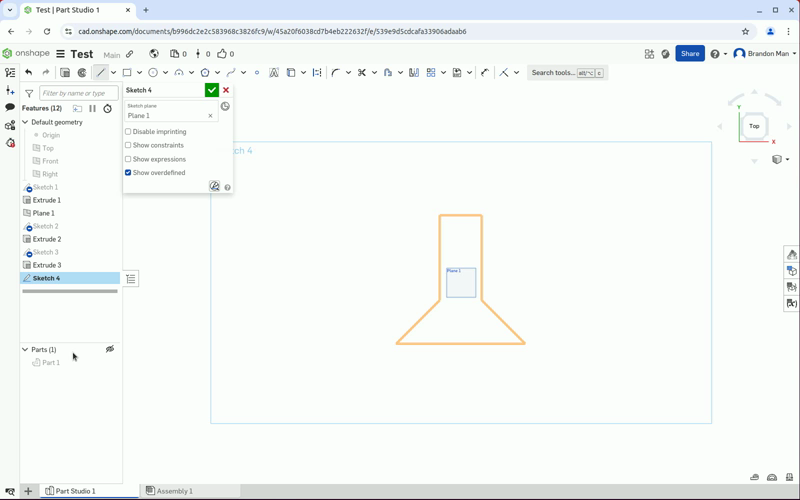
key_down(shift)
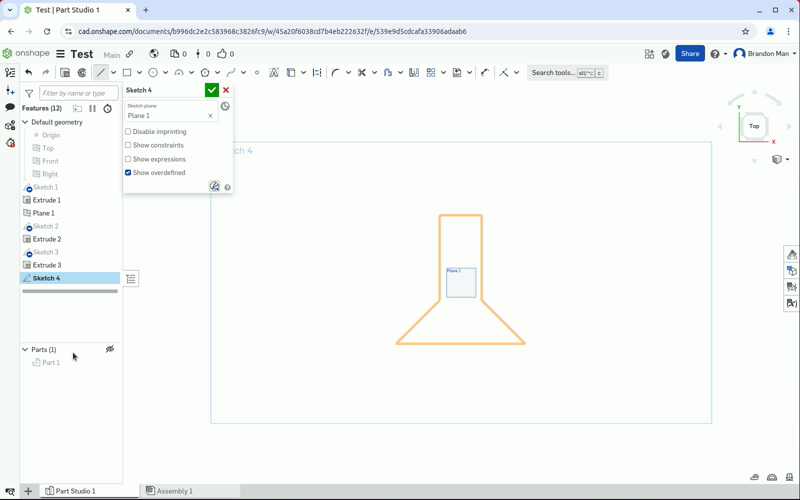
mouse_move(395, 345)
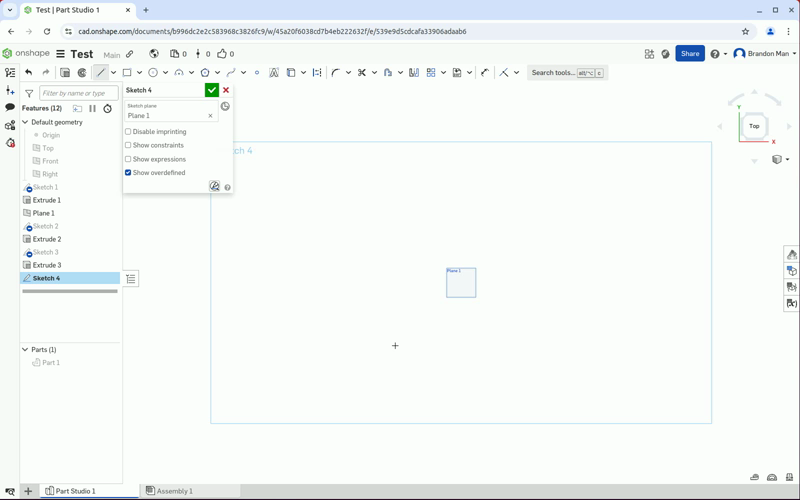
click(395, 345)
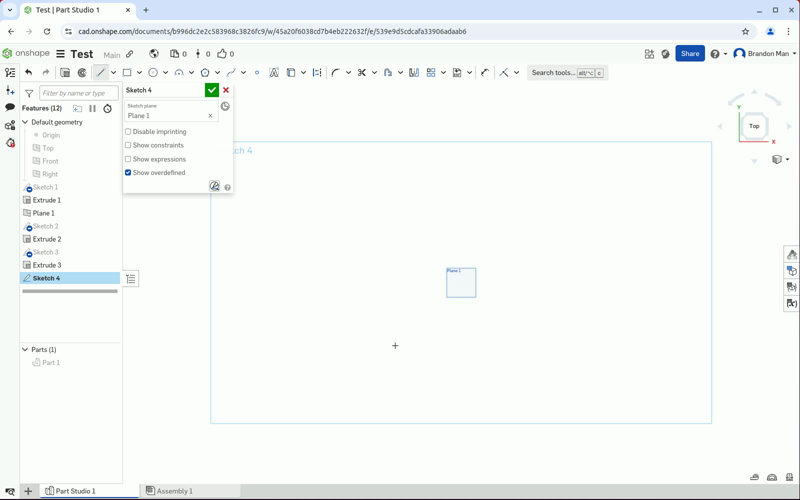
key_up(shift)
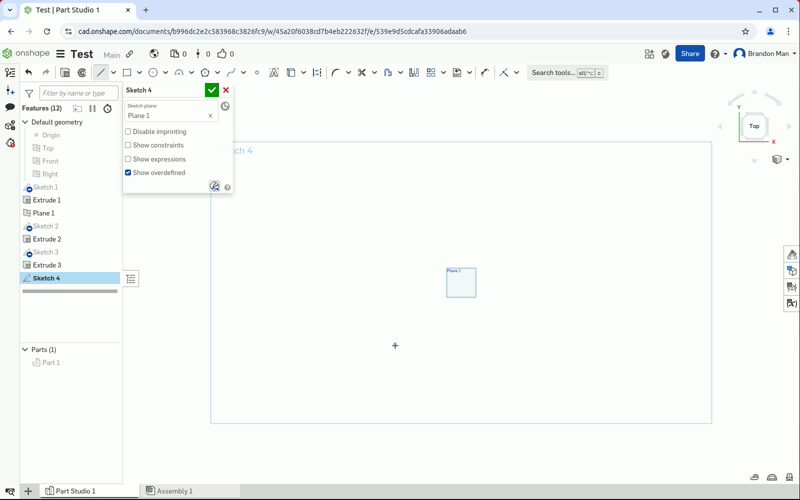
key_down(shift)
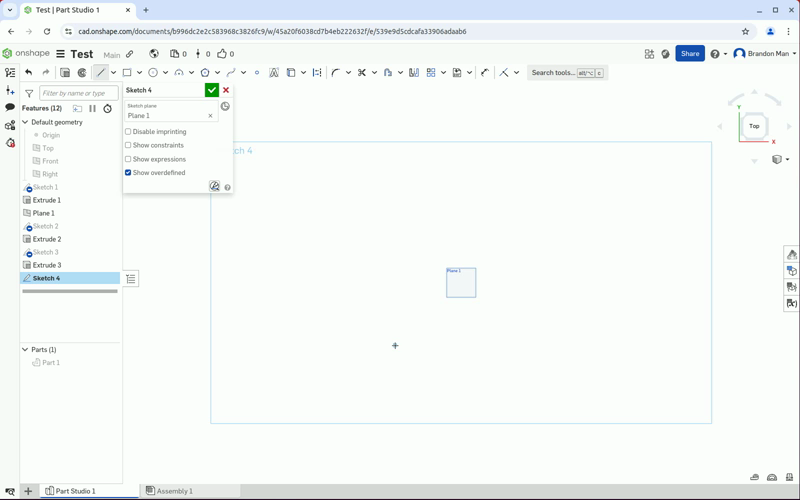
mouse_move(525, 345)
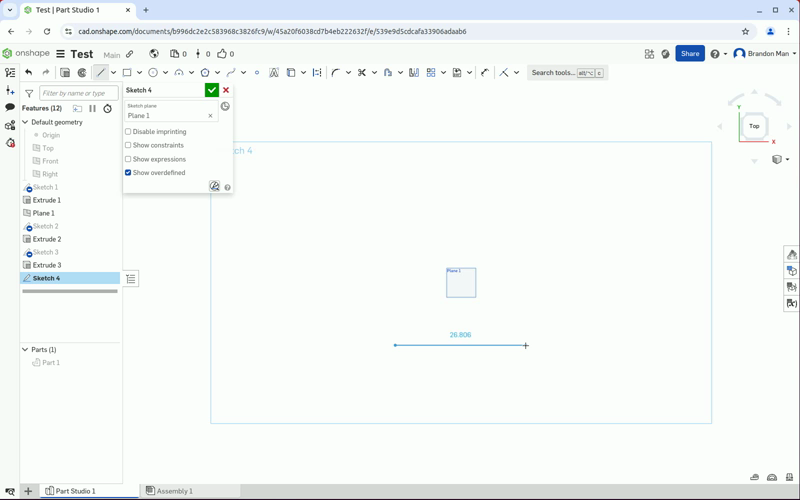
click(525, 345)
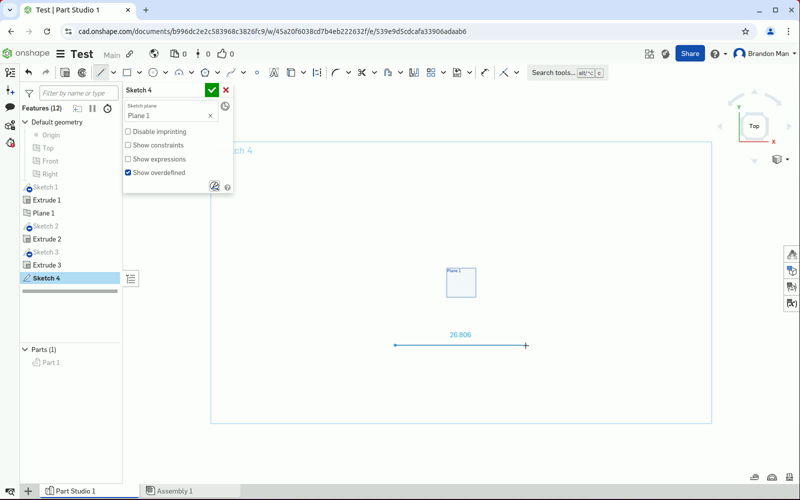
key_up(shift)
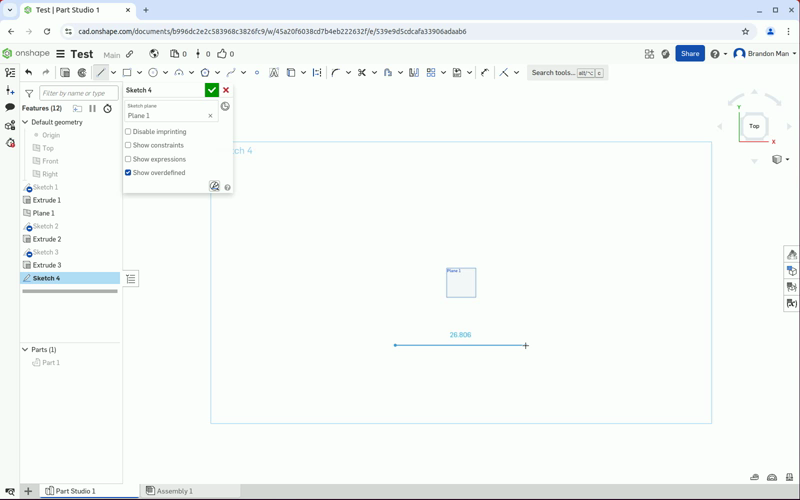
key(esc)
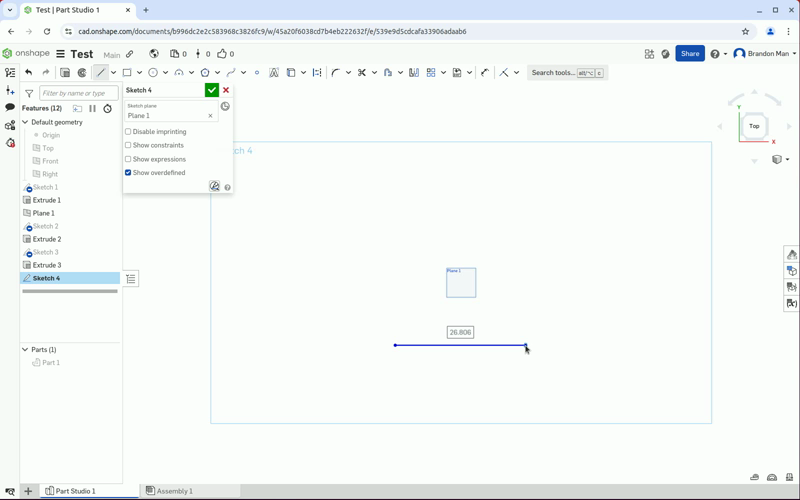
key(a)
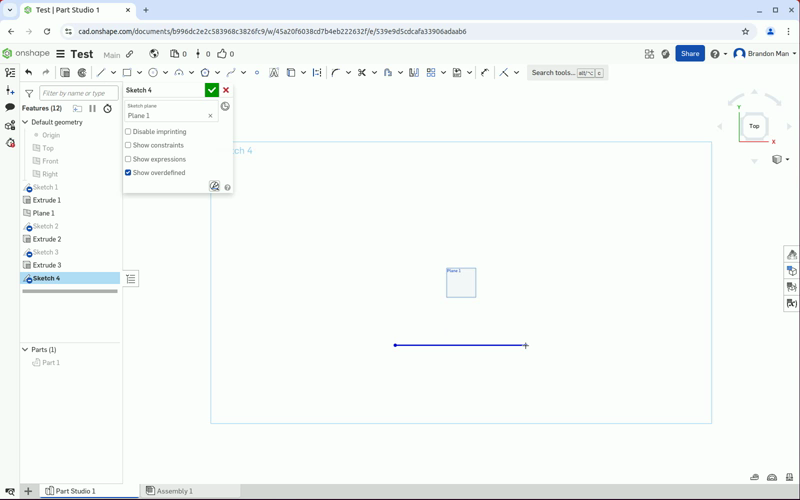
mouse_move(525, 345)
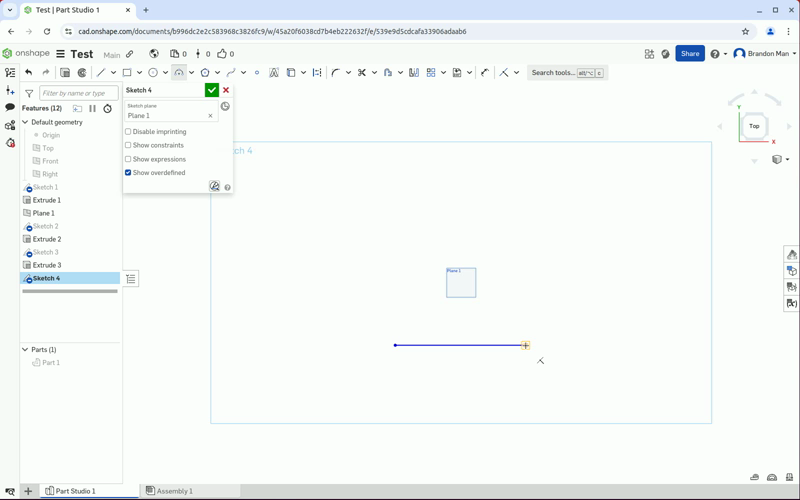
click(525, 345)
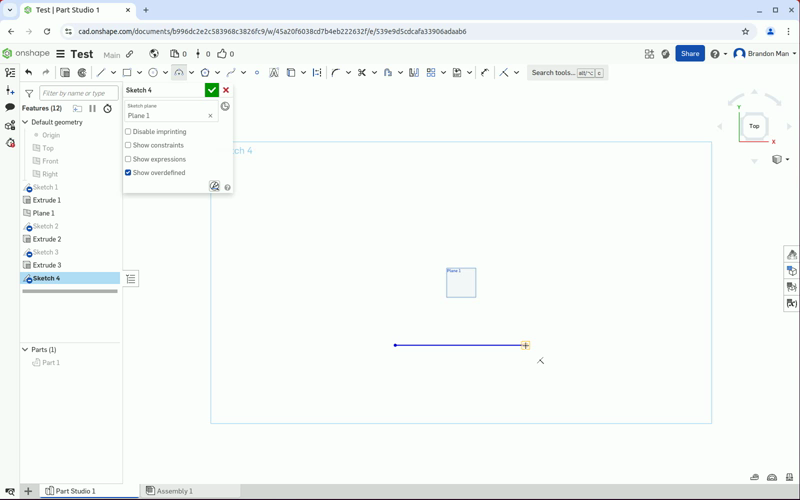
key_down(shift)
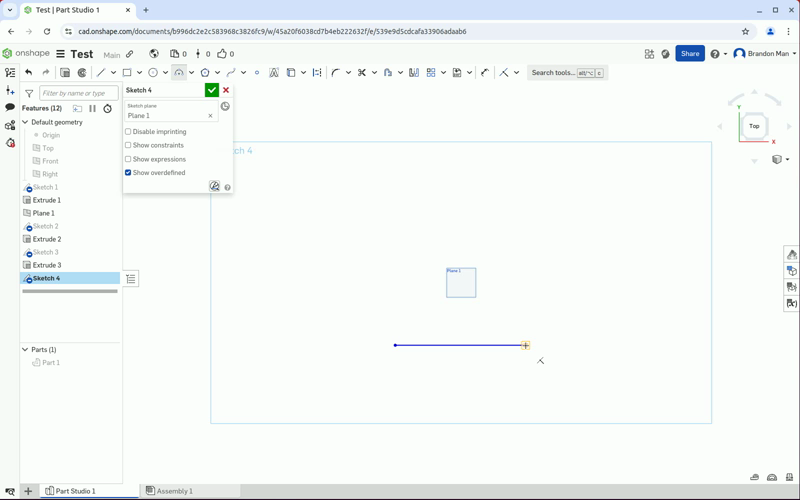
mouse_move(527, 343)
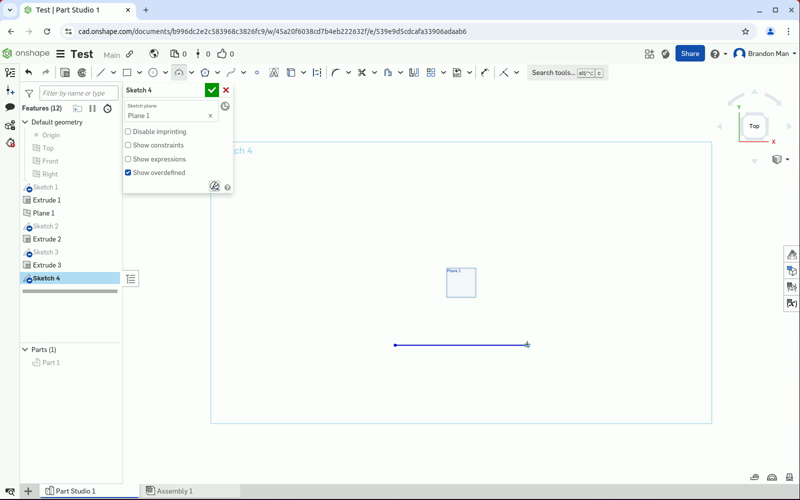
scroll(6)
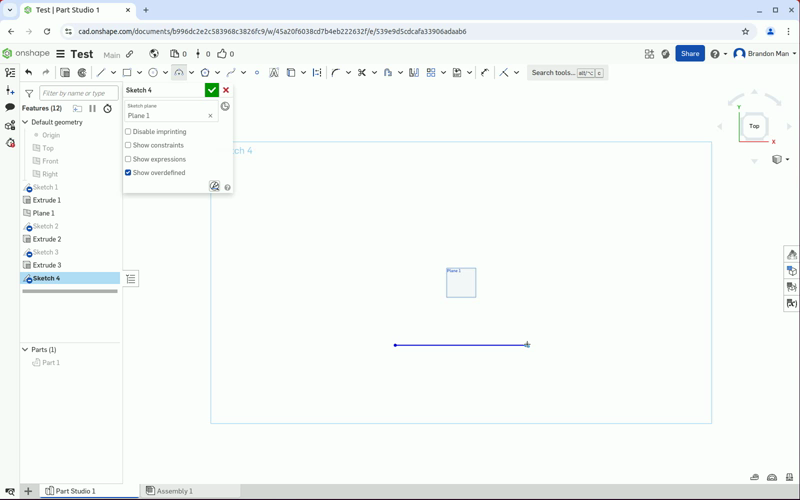
scroll(6)
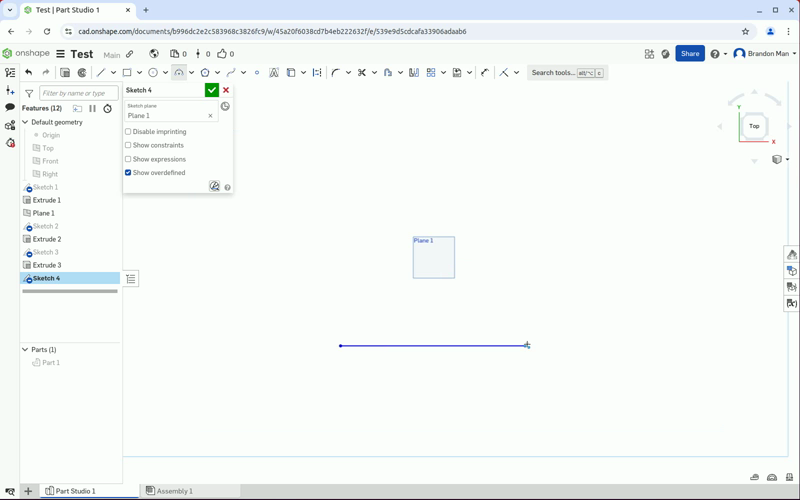
scroll(6)
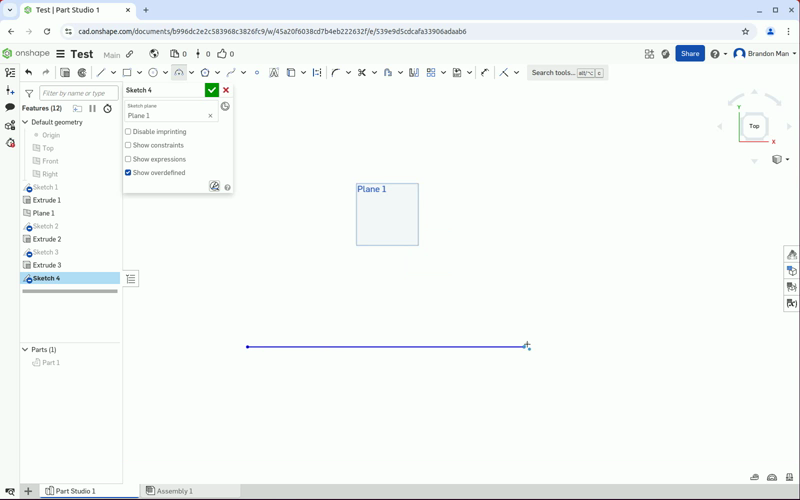
scroll(6)
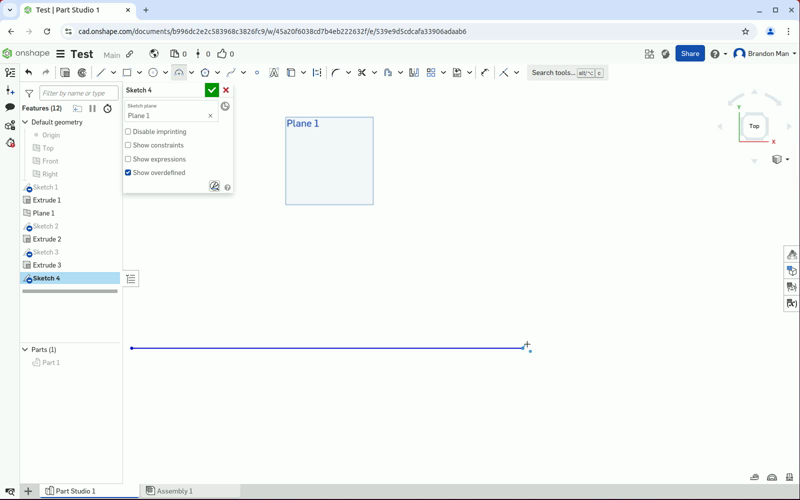
scroll(6)
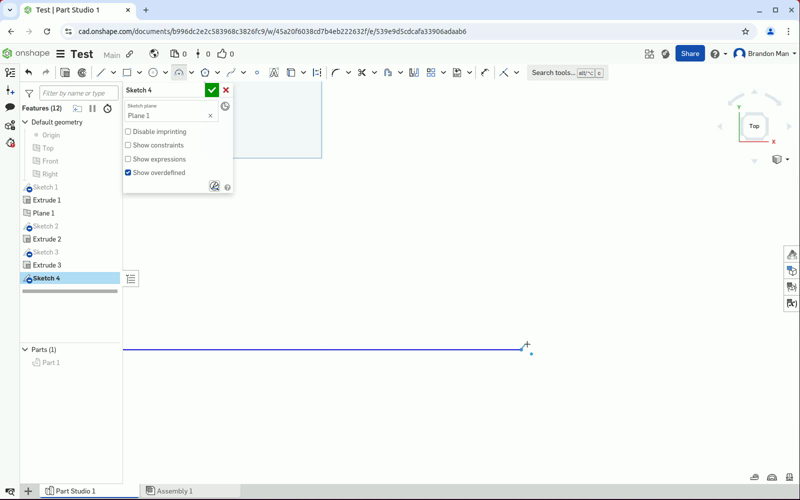
scroll(6)
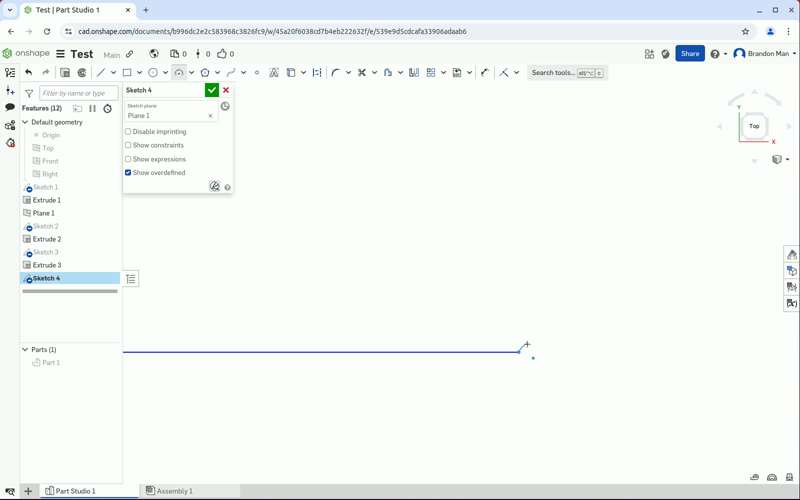
scroll(6)
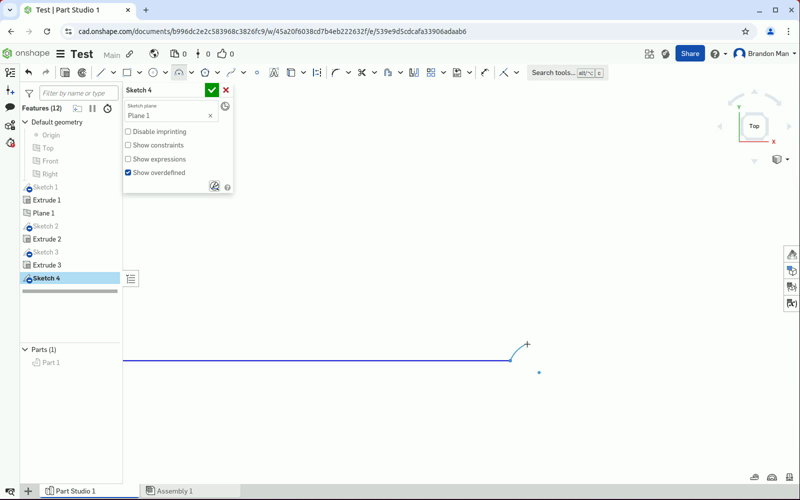
click(527, 343)
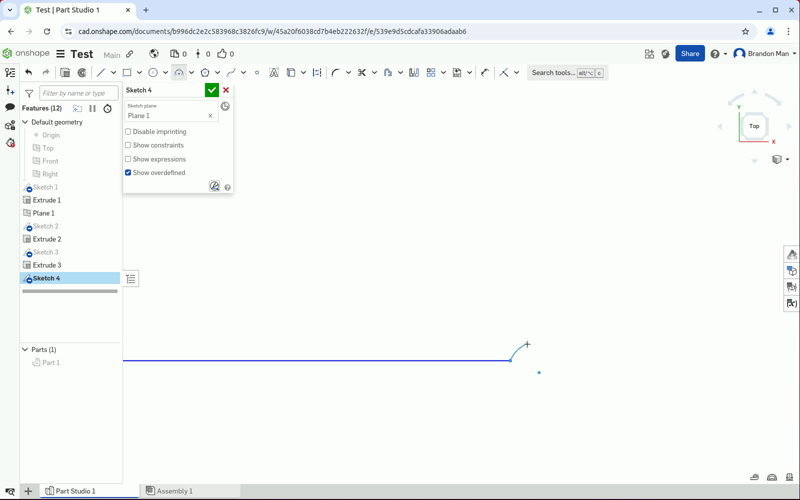
scroll(-6)
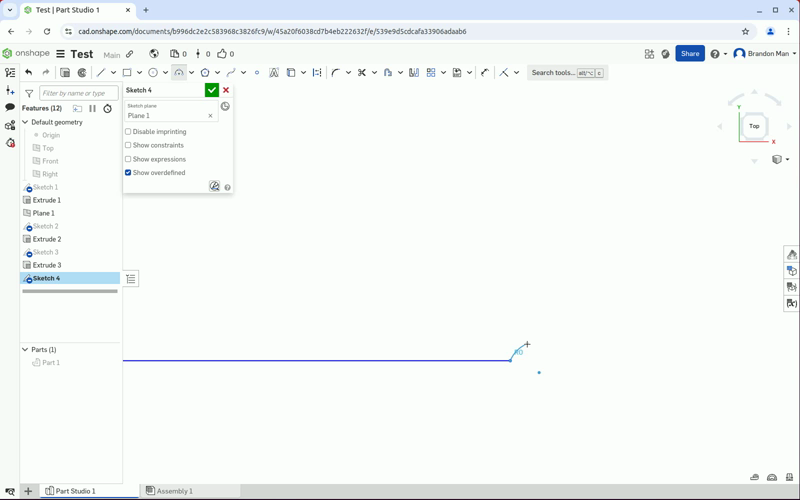
scroll(-6)
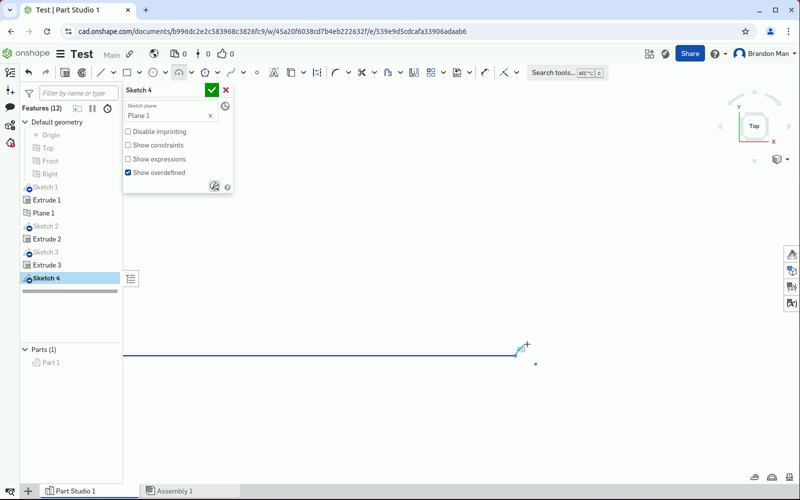
scroll(-6)
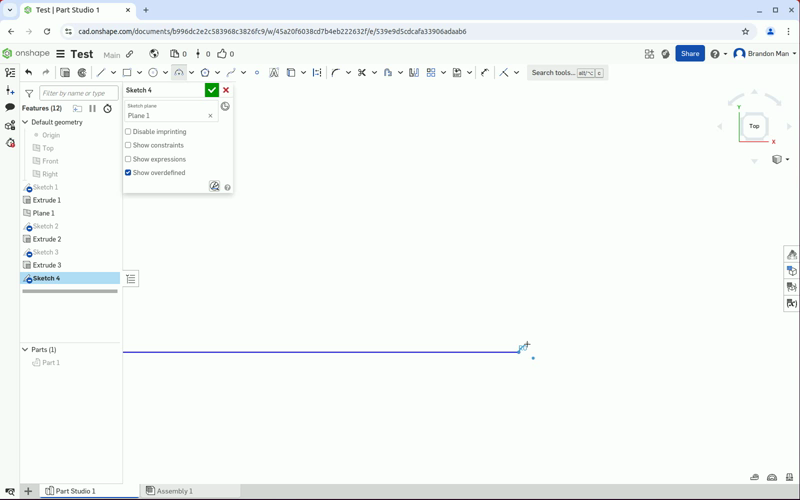
scroll(-6)
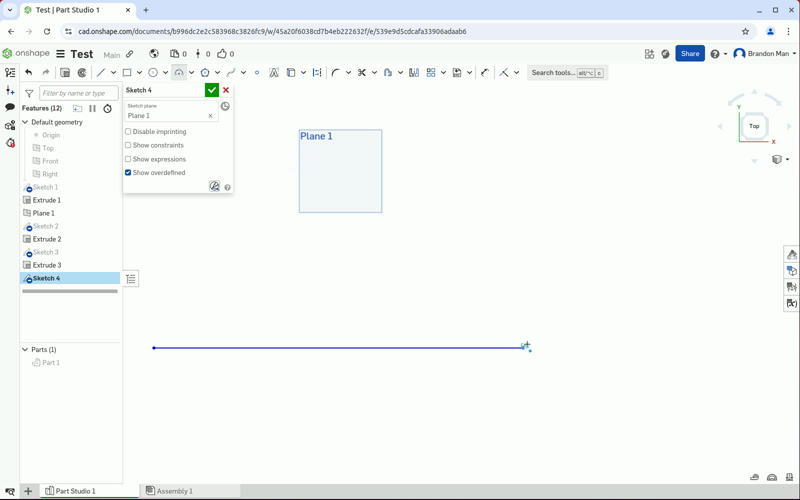
scroll(-6)
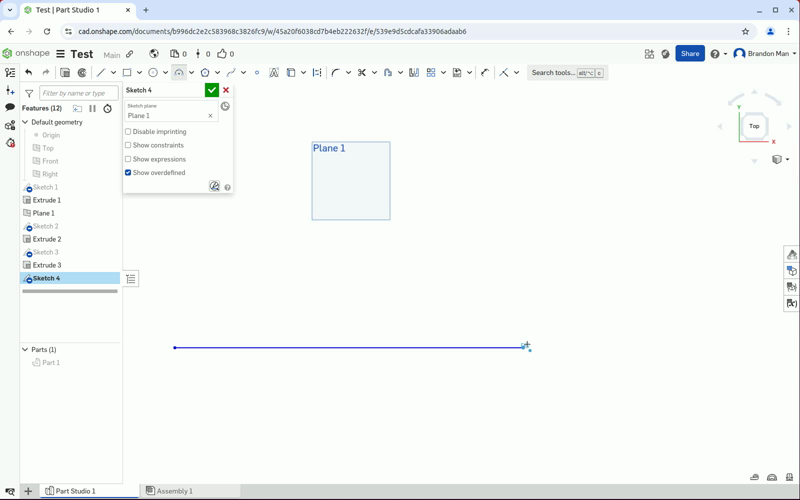
scroll(-6)
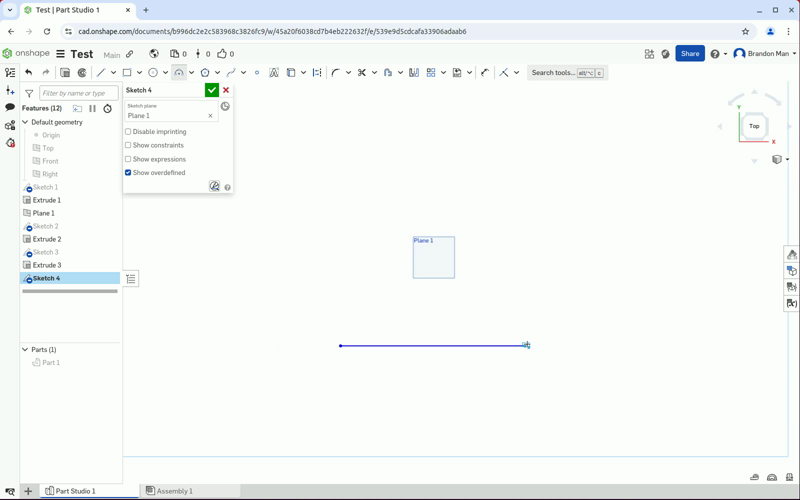
scroll(-6)
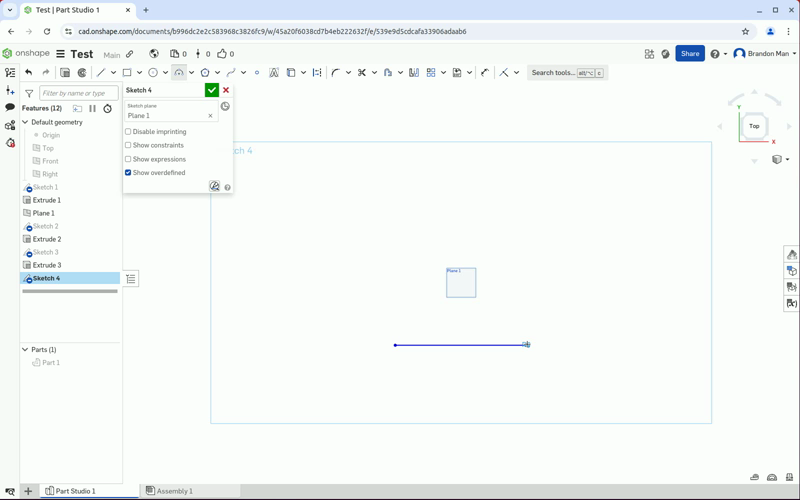
mouse_move(527, 345)
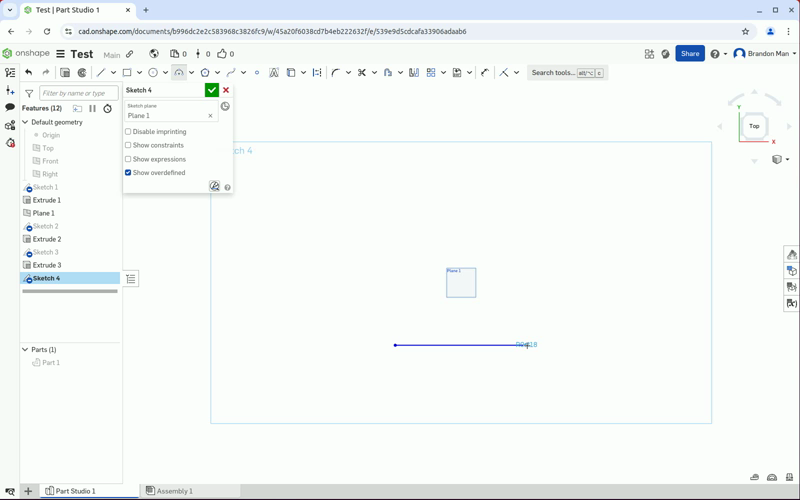
scroll(6)
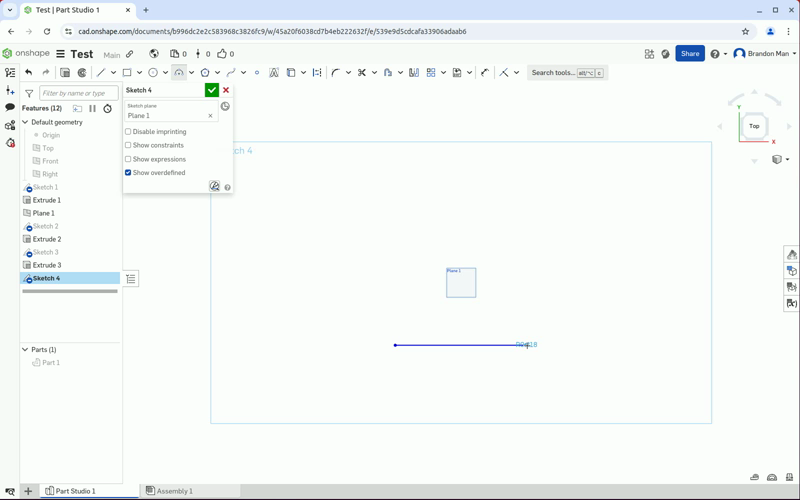
scroll(6)
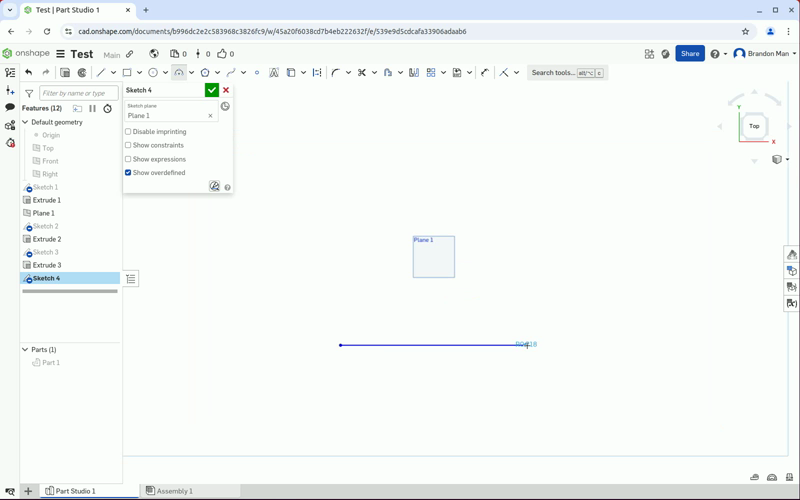
scroll(6)
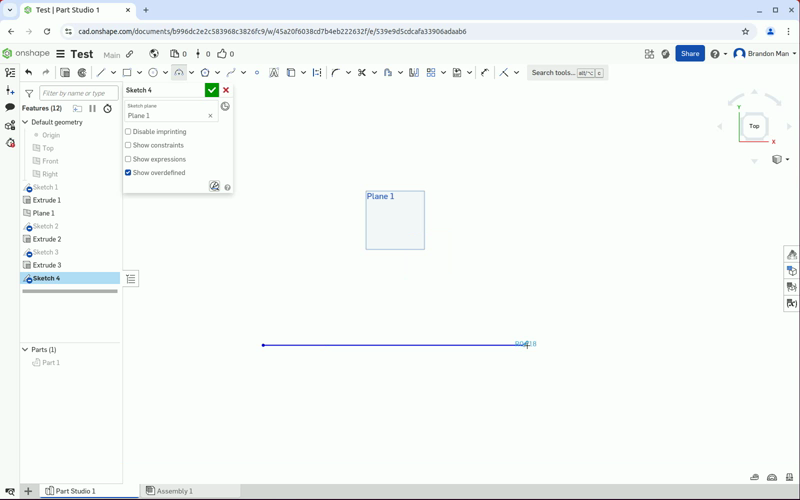
scroll(6)
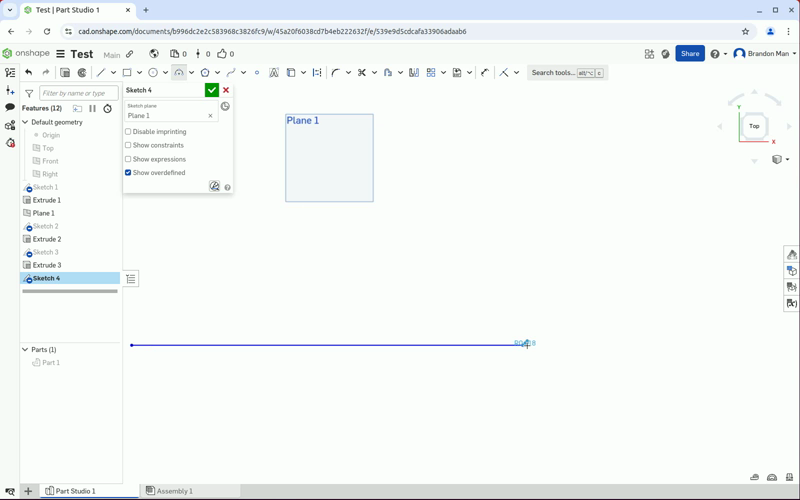
scroll(6)
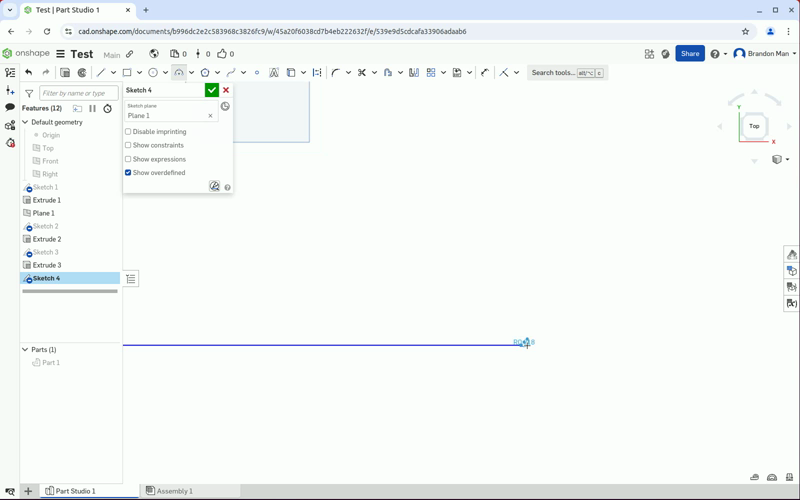
scroll(6)
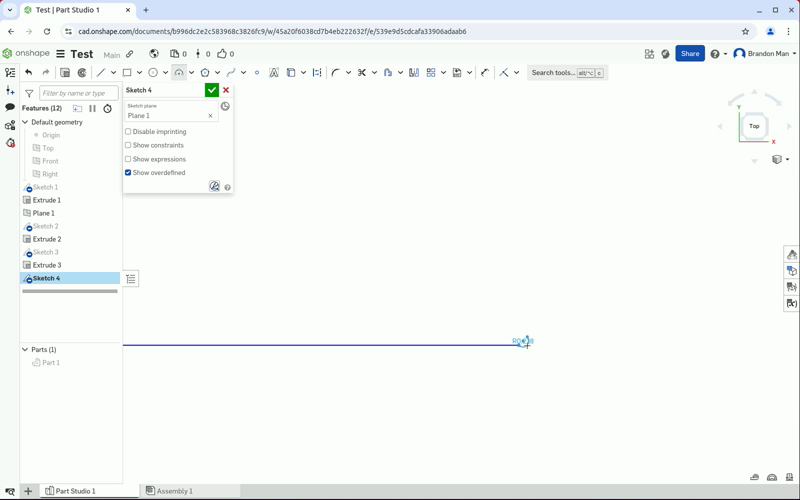
scroll(6)
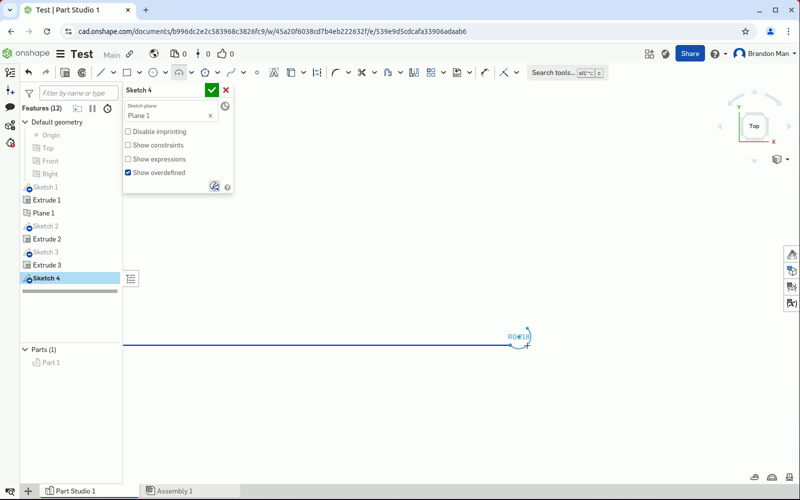
click(527, 345)
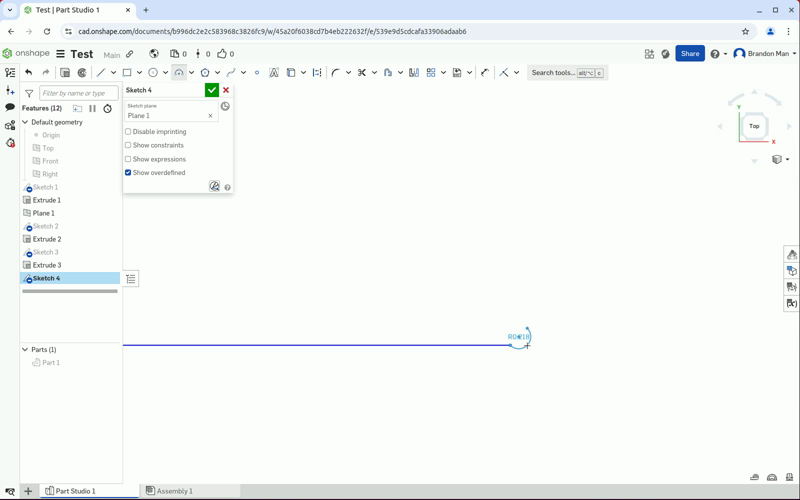
scroll(-6)
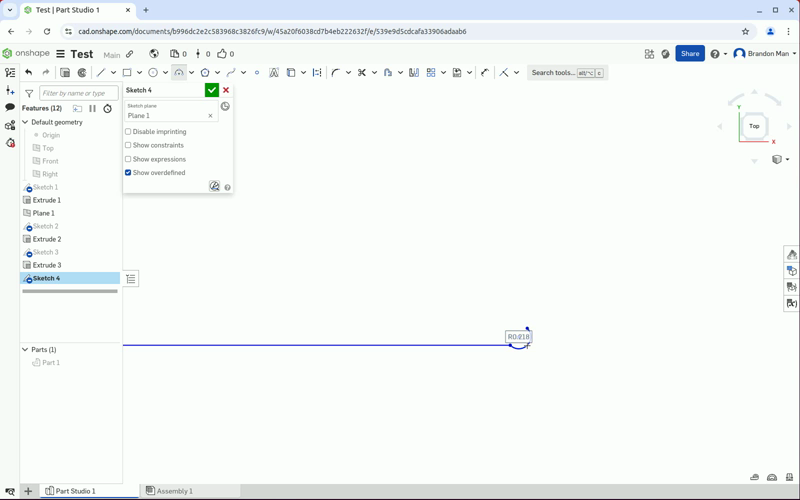
scroll(-6)
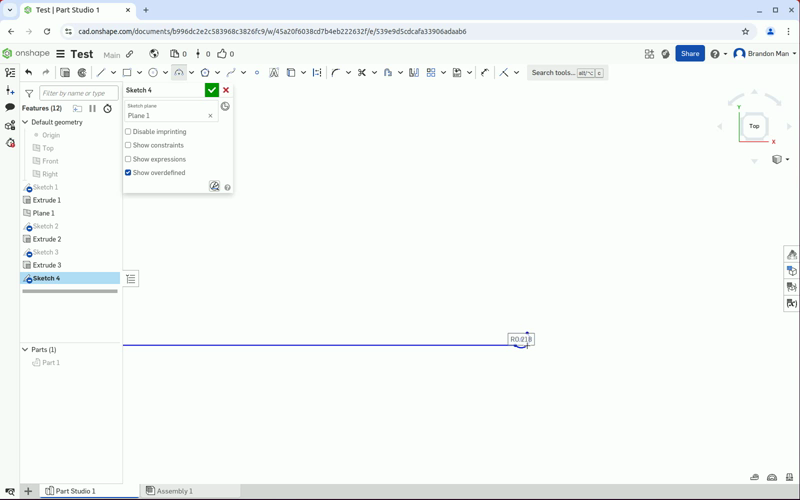
scroll(-6)
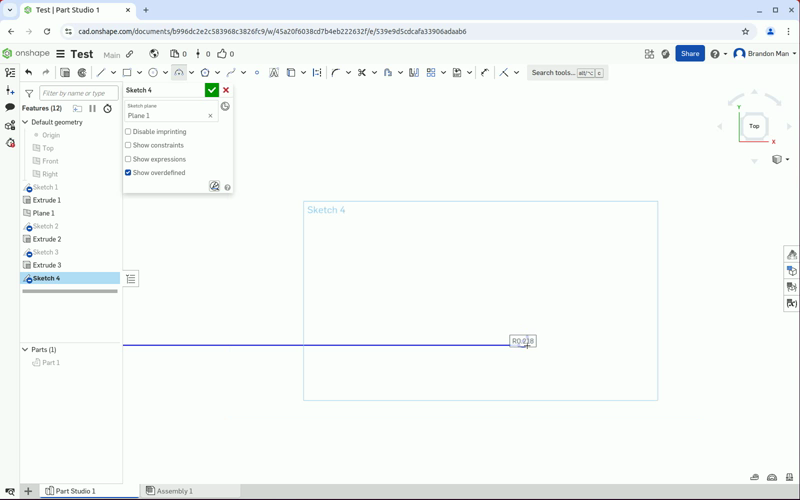
scroll(-6)
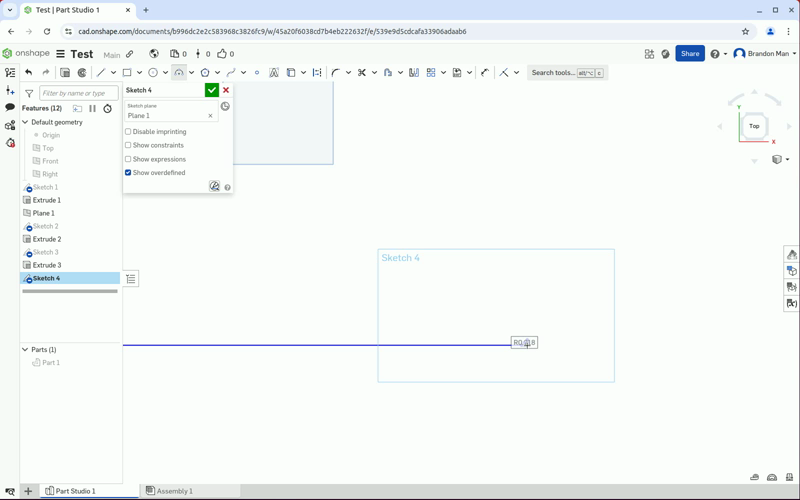
scroll(-6)
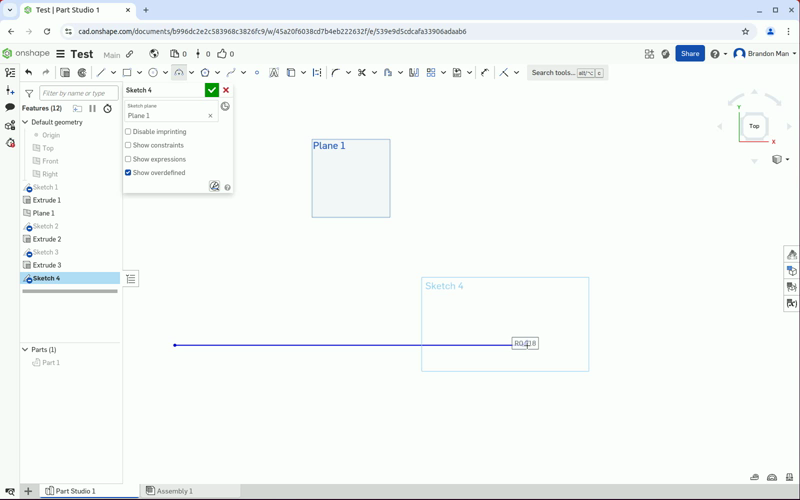
scroll(-6)
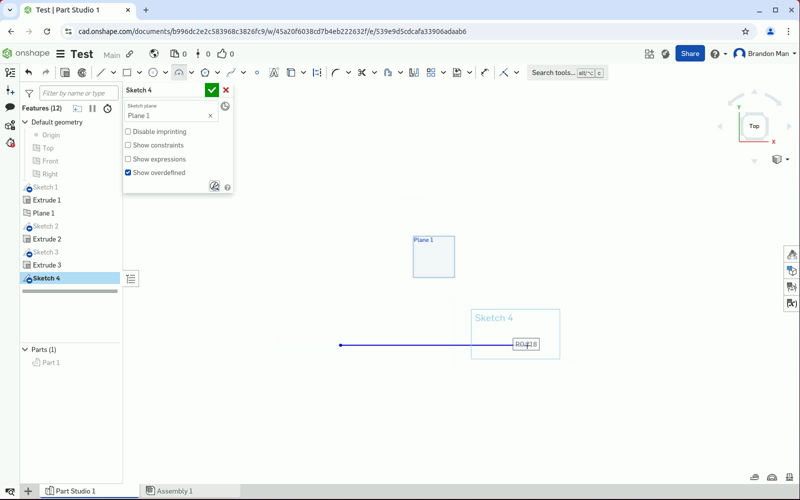
scroll(-6)
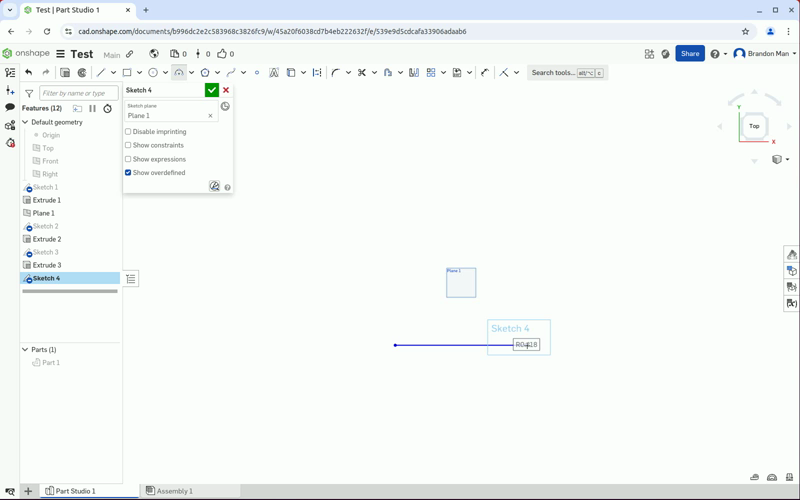
key_up(shift)
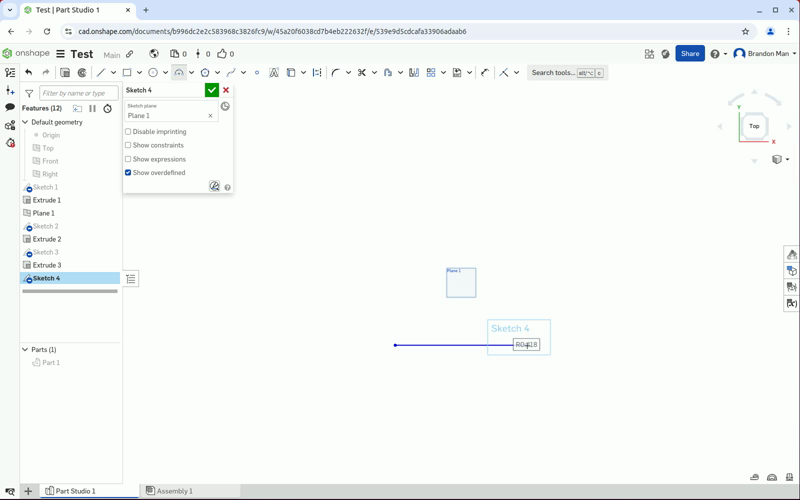
key(esc)
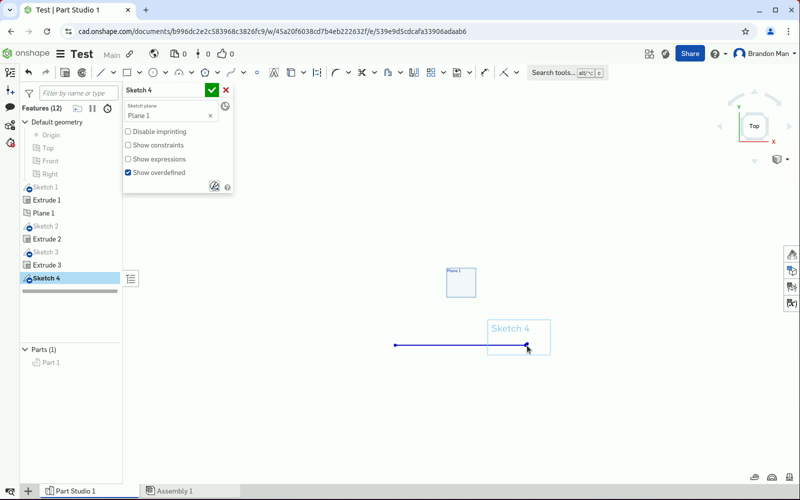
key(l)
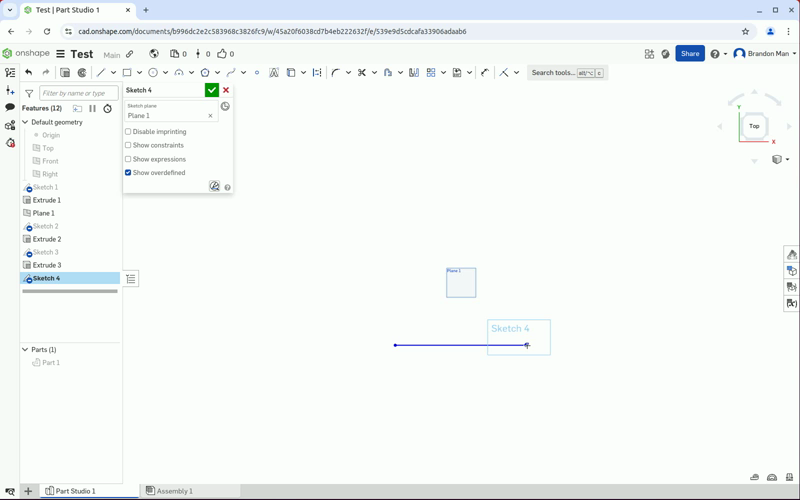
mouse_move(527, 343)
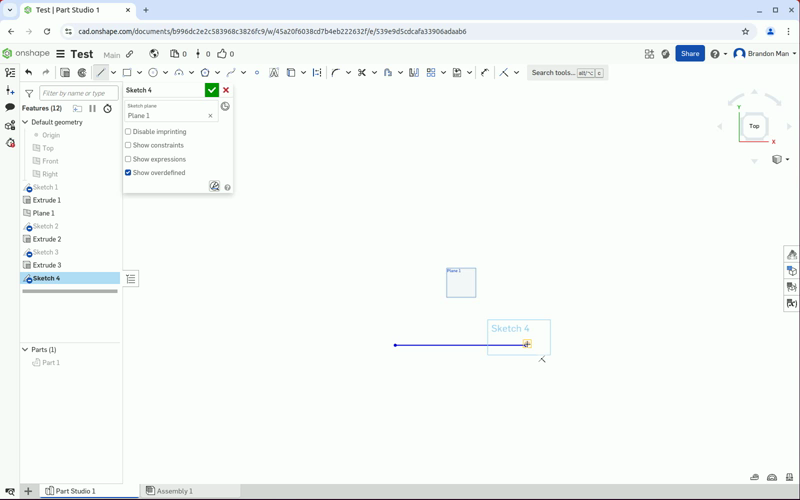
scroll(6)
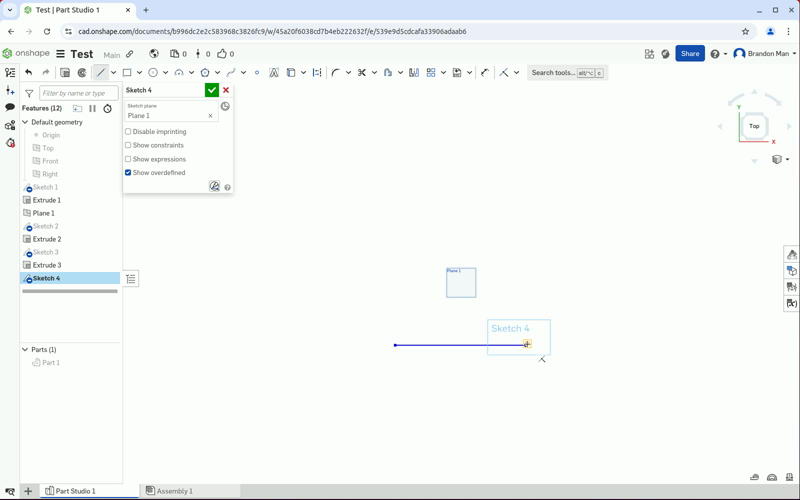
scroll(6)
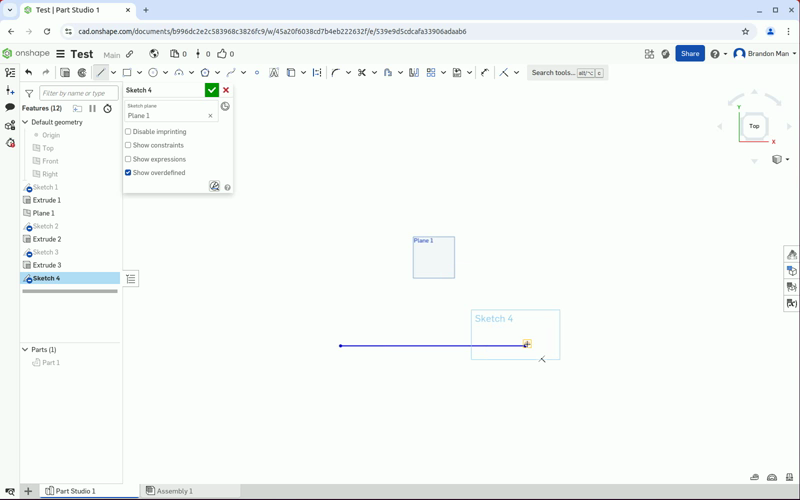
scroll(6)
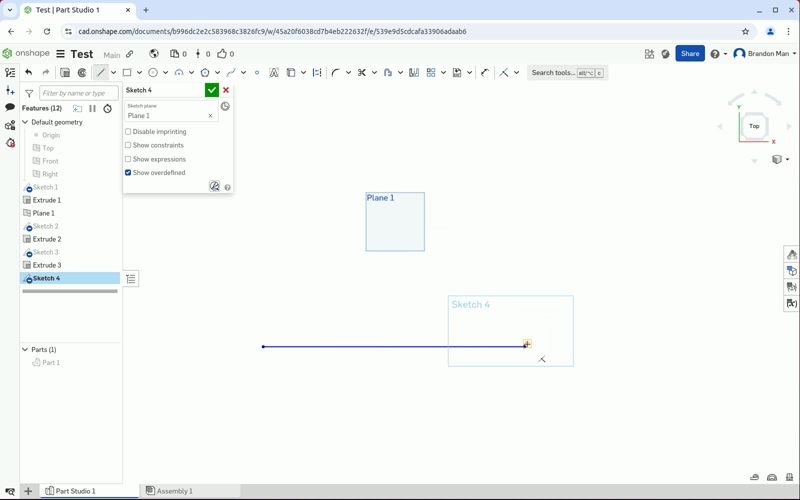
scroll(6)
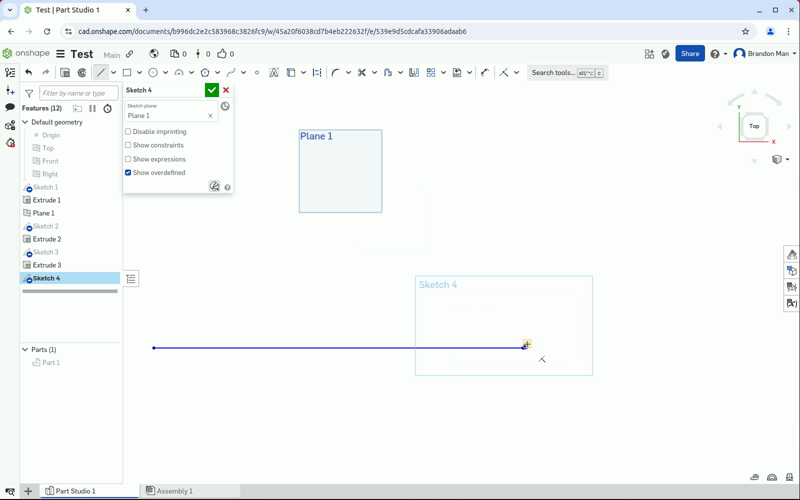
scroll(6)
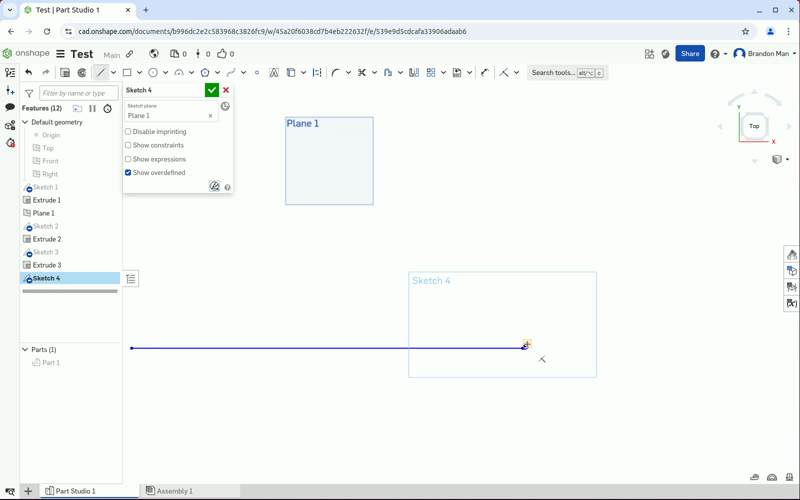
scroll(6)
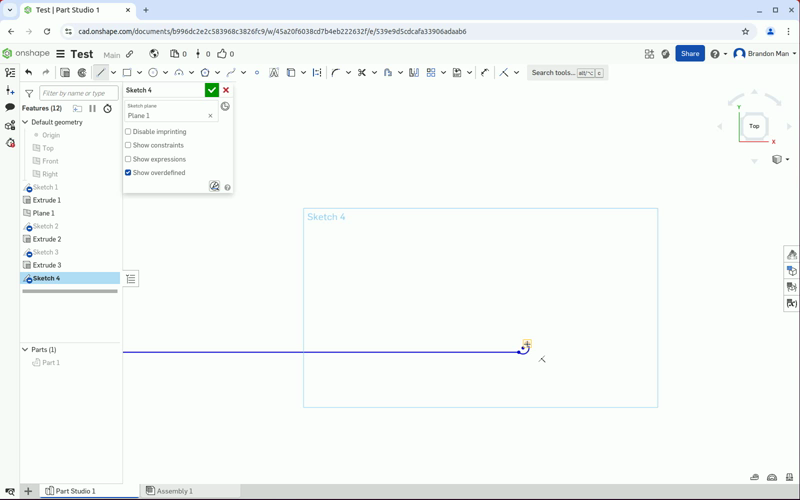
scroll(6)
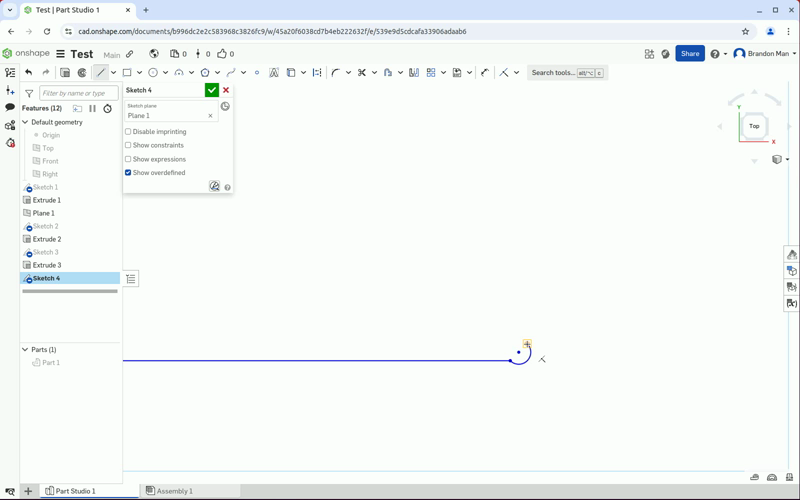
click(527, 343)
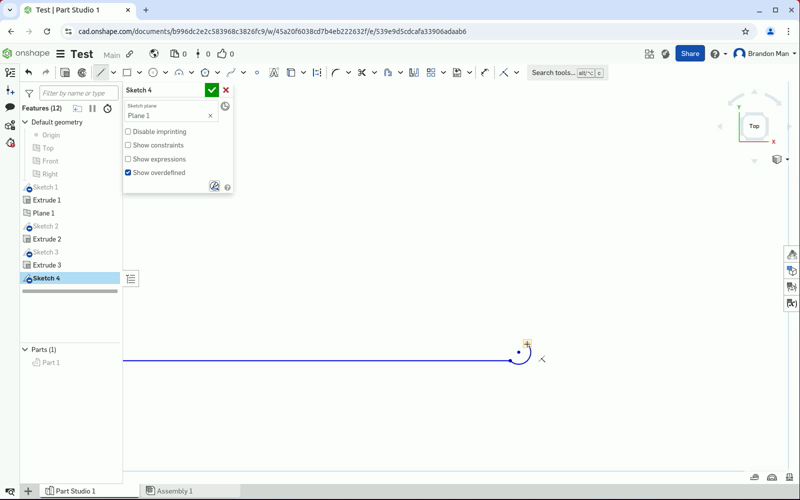
scroll(-6)
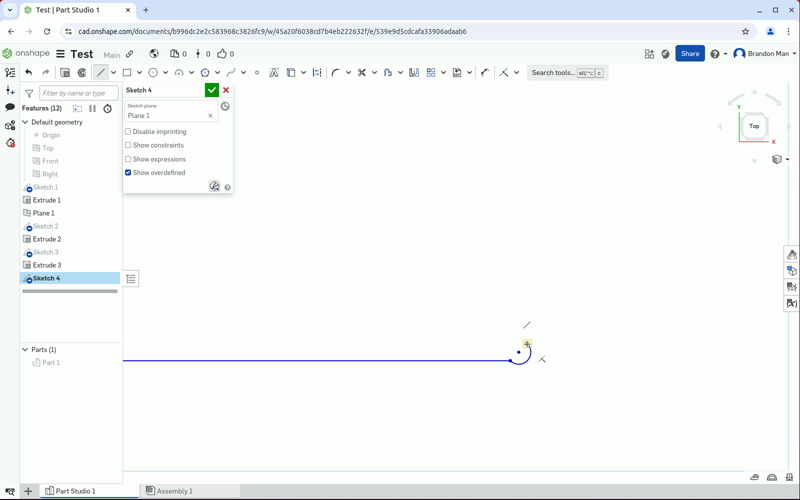
scroll(-6)
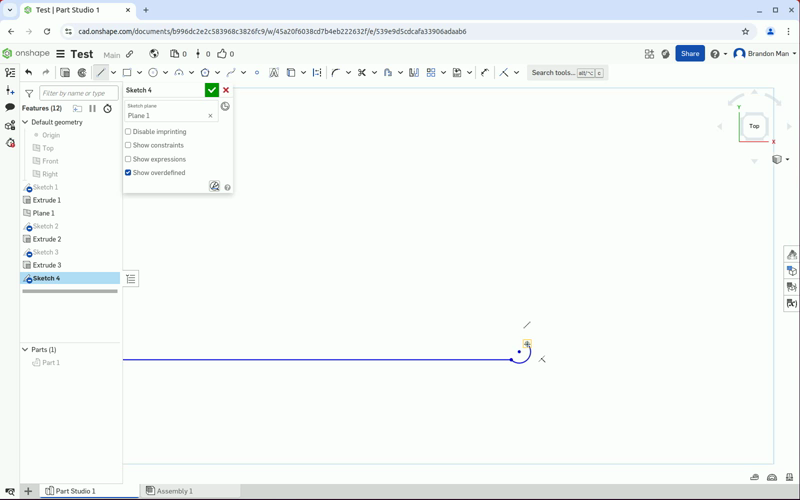
scroll(-6)
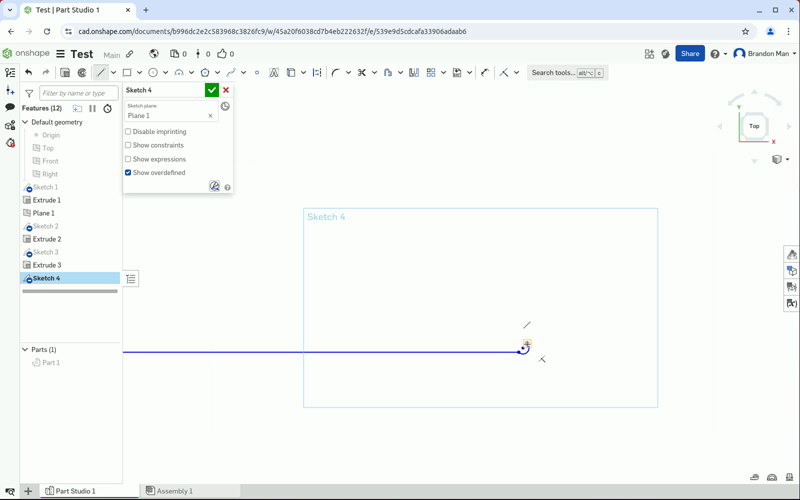
scroll(-6)
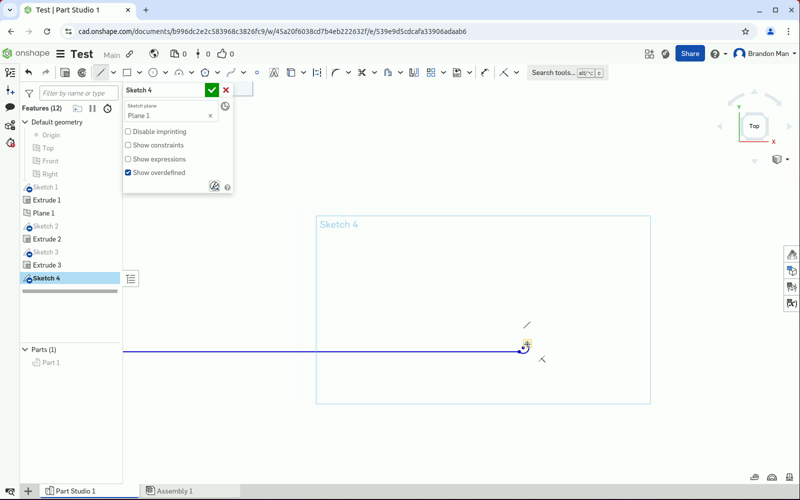
scroll(-6)
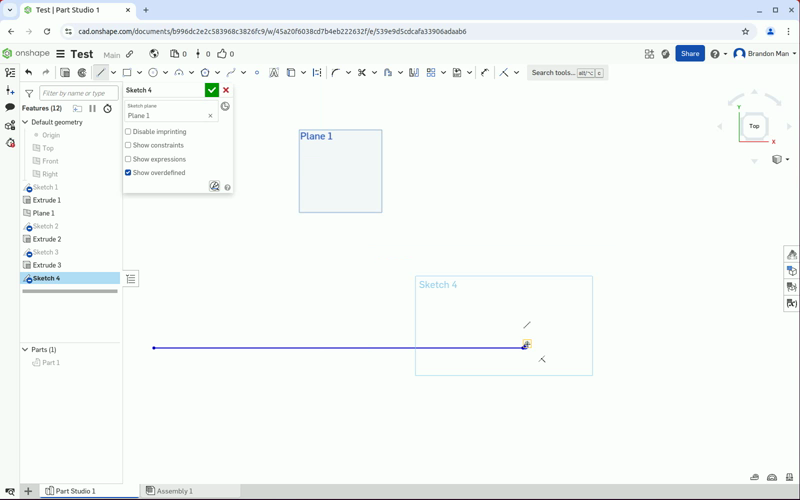
scroll(-6)
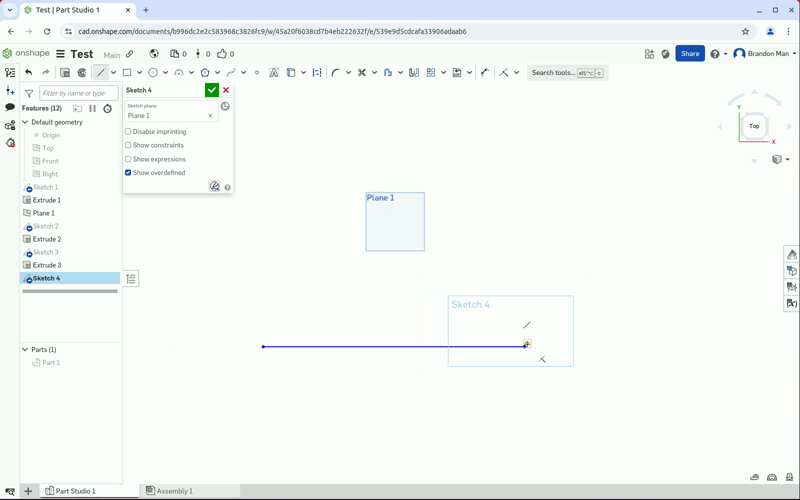
scroll(-6)
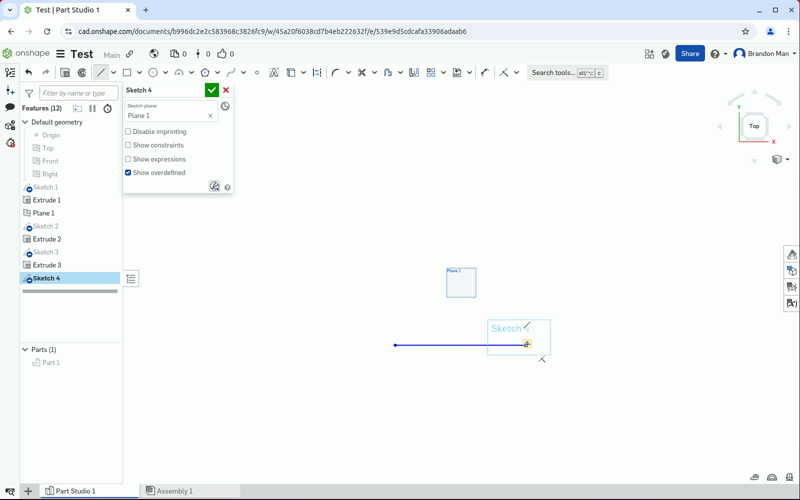
key_down(shift)
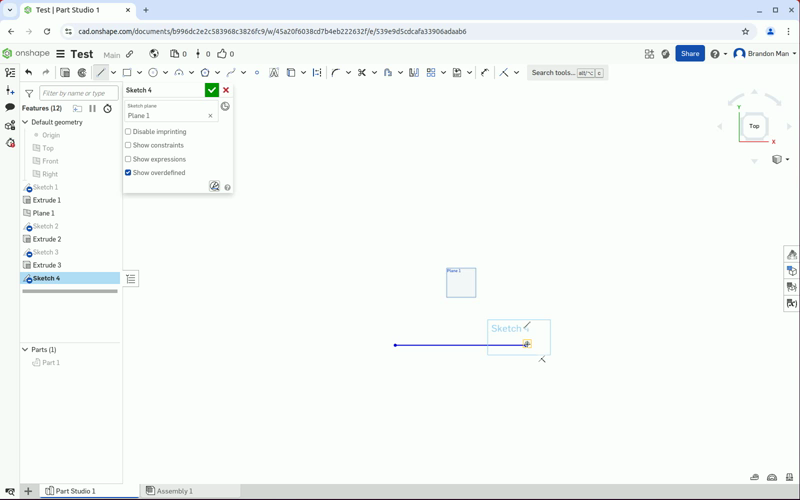
mouse_move(484, 300)
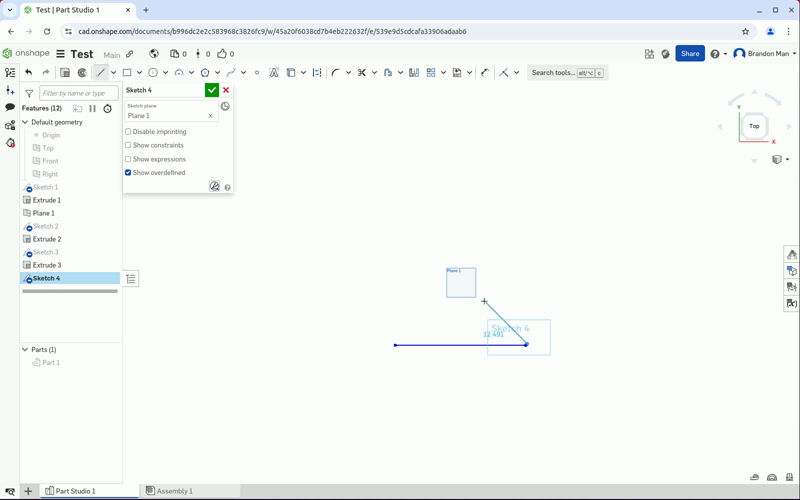
click(484, 300)
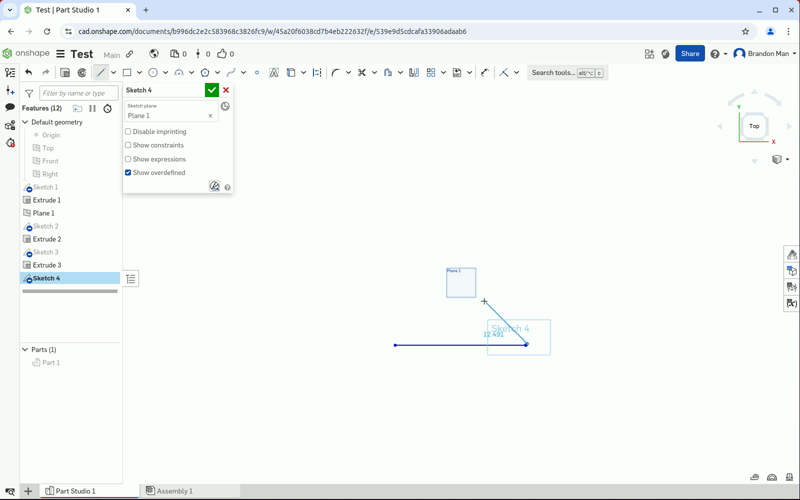
key_up(shift)
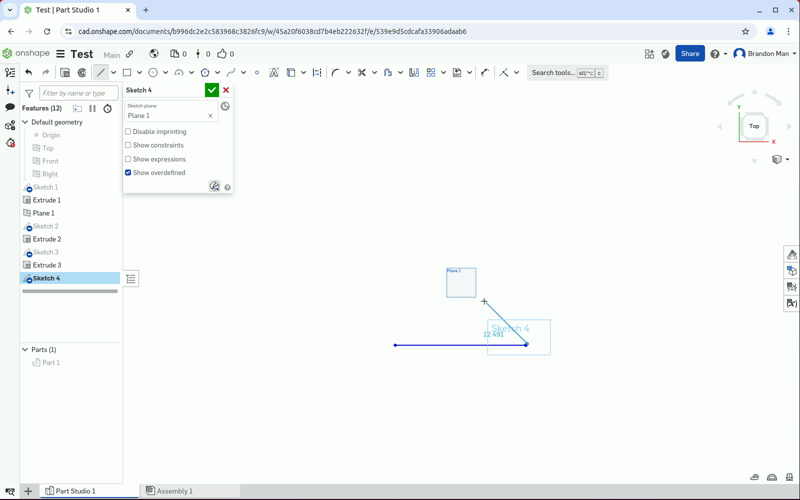
key(esc)
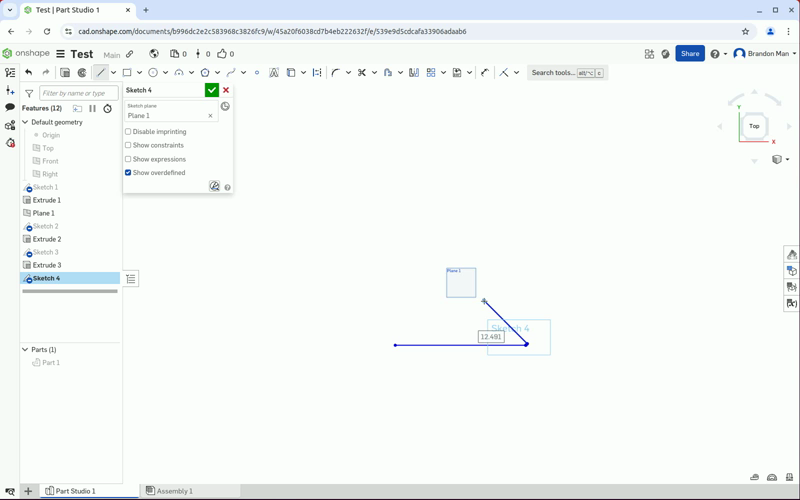
key(a)
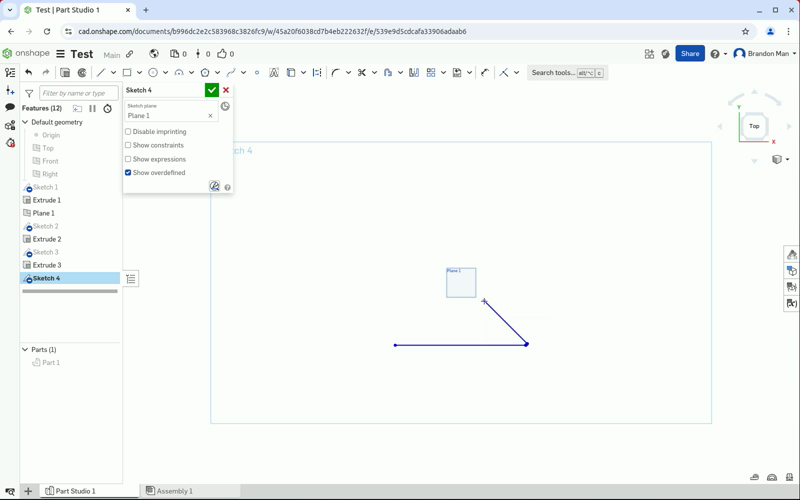
mouse_move(484, 300)
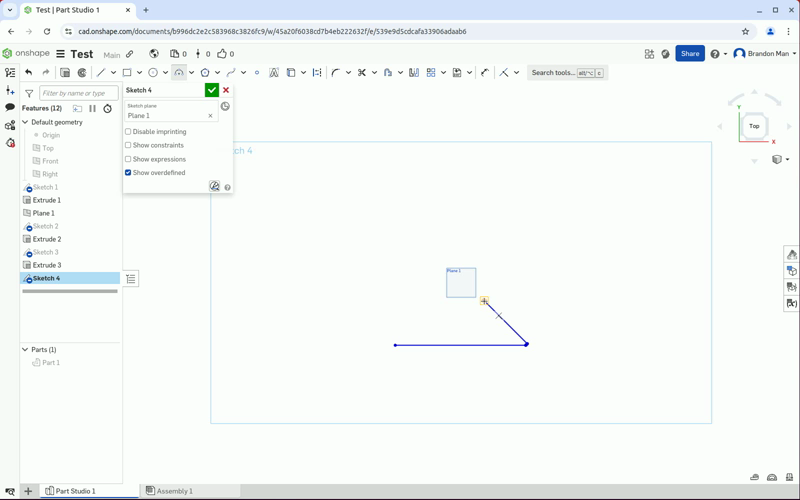
click(484, 300)
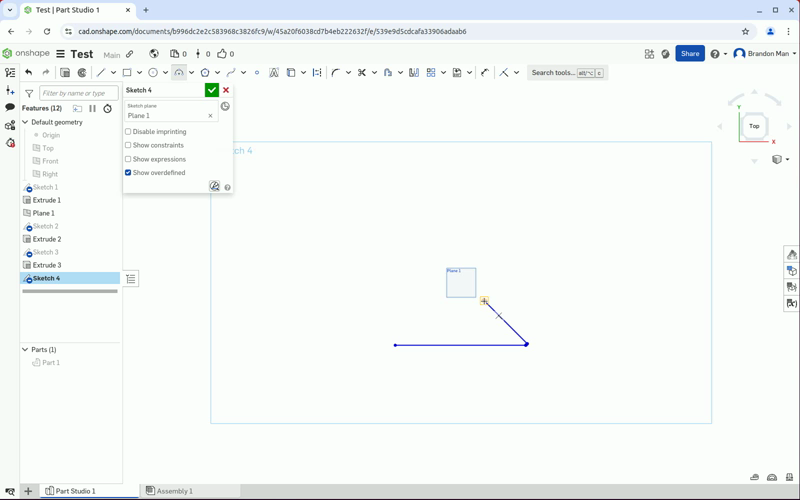
key_down(shift)
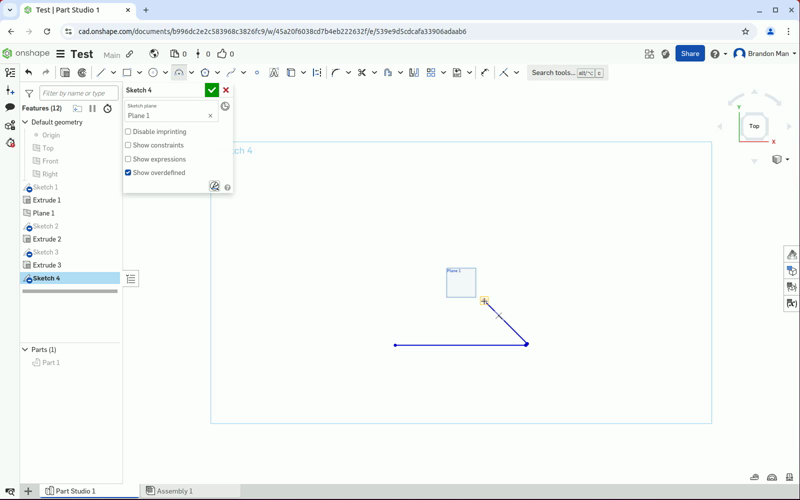
mouse_move(484, 299)
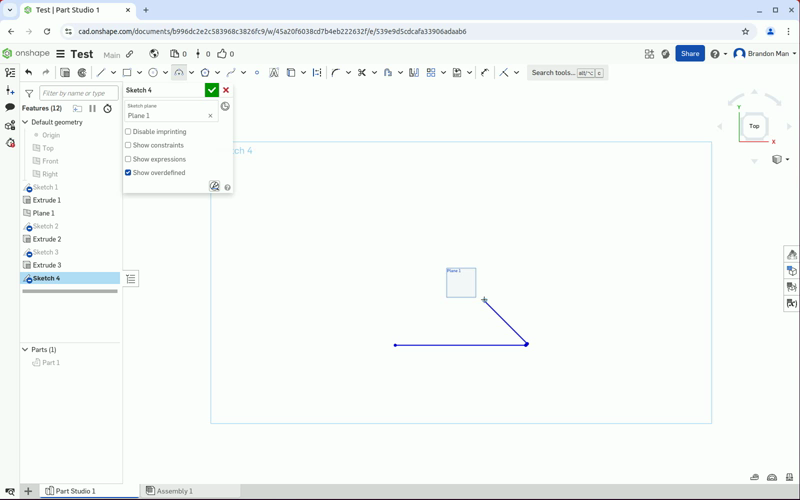
scroll(6)
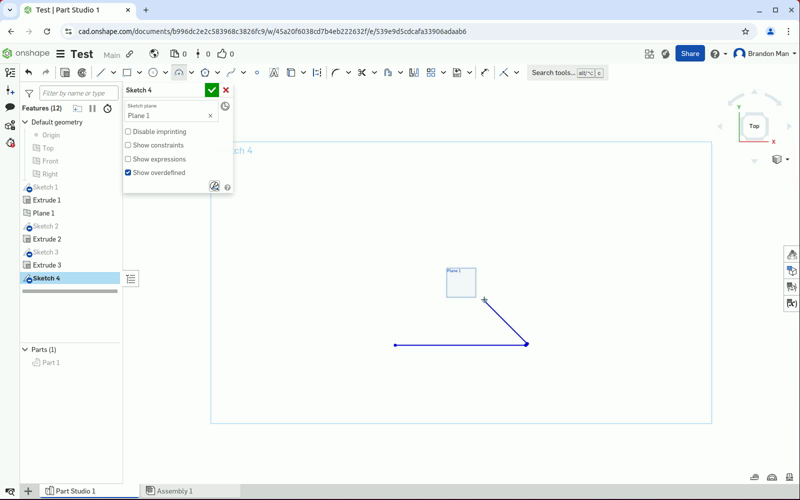
scroll(6)
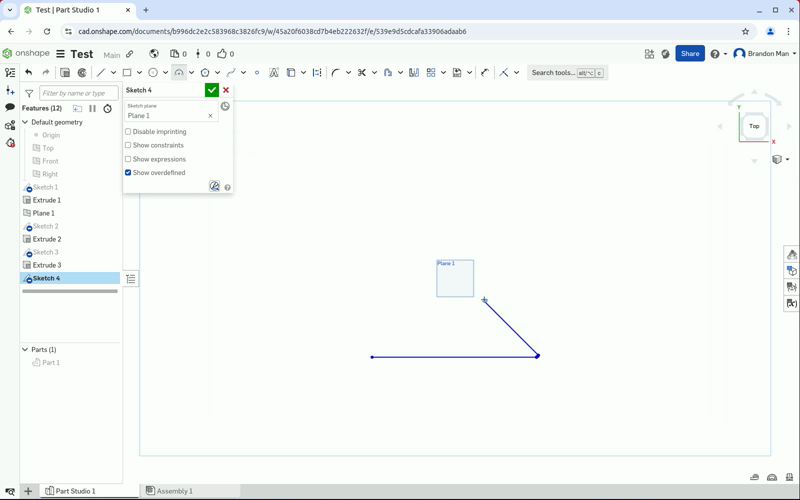
scroll(6)
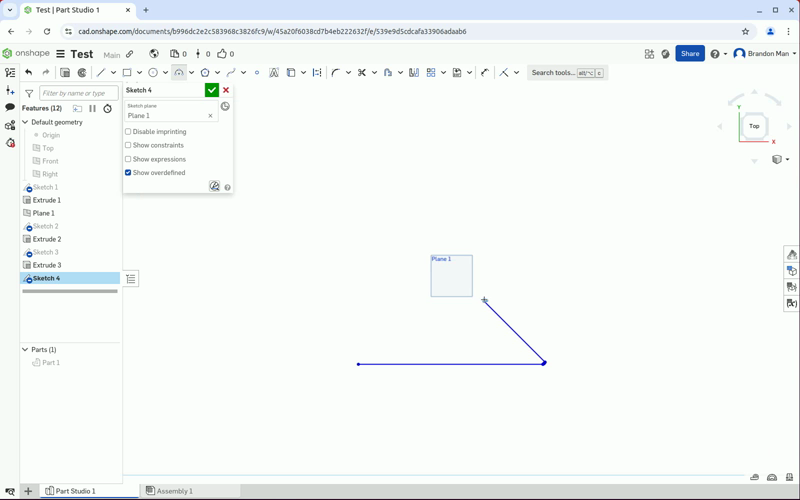
scroll(6)
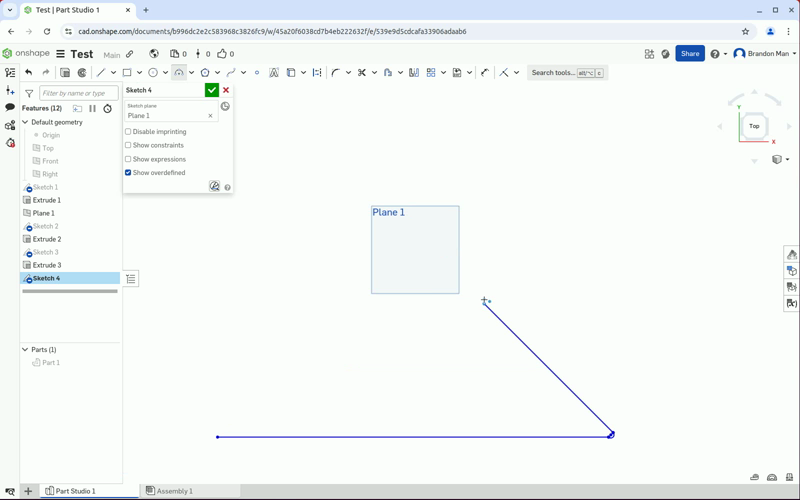
scroll(6)
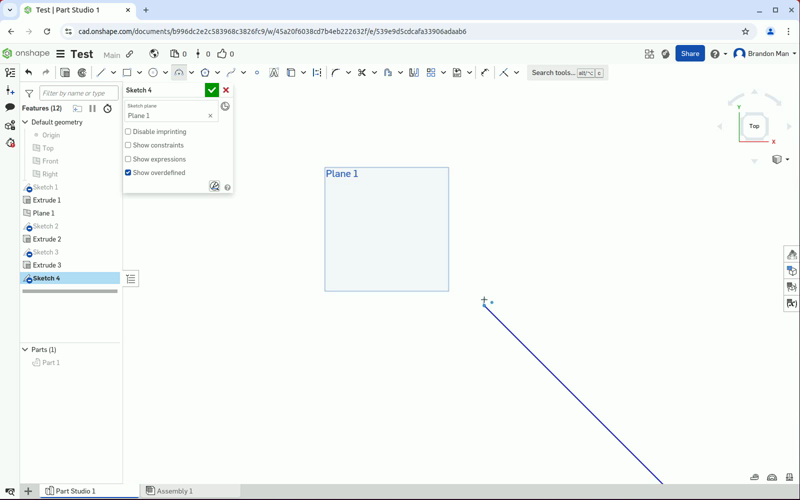
scroll(6)
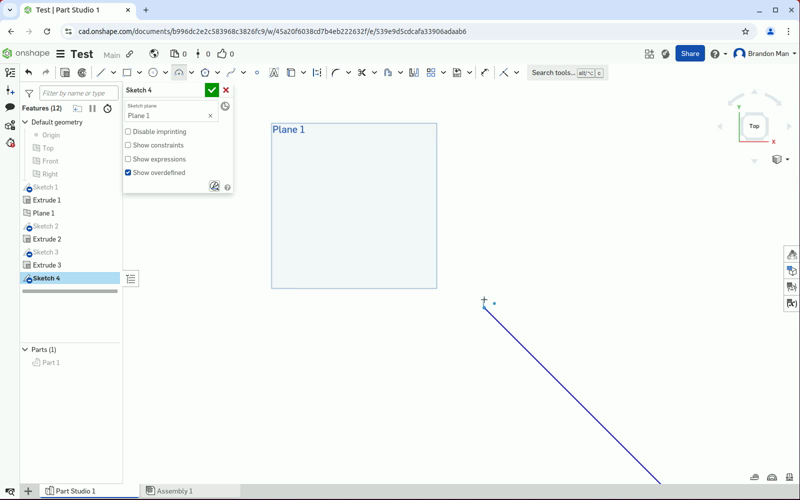
scroll(6)
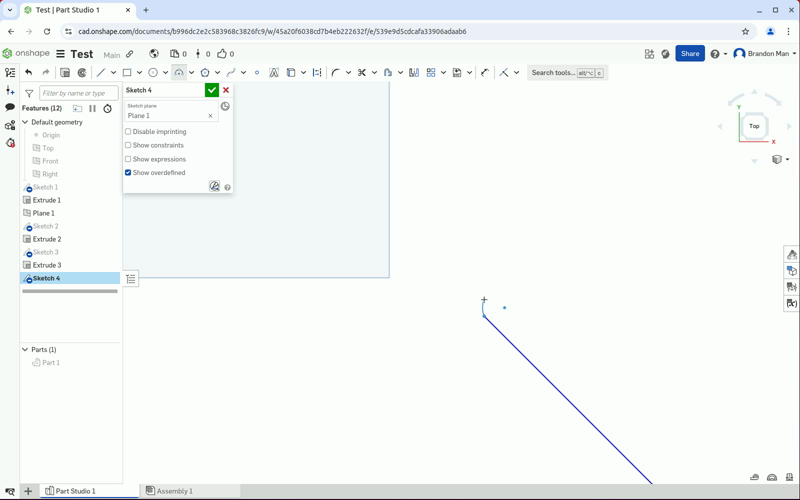
click(484, 299)
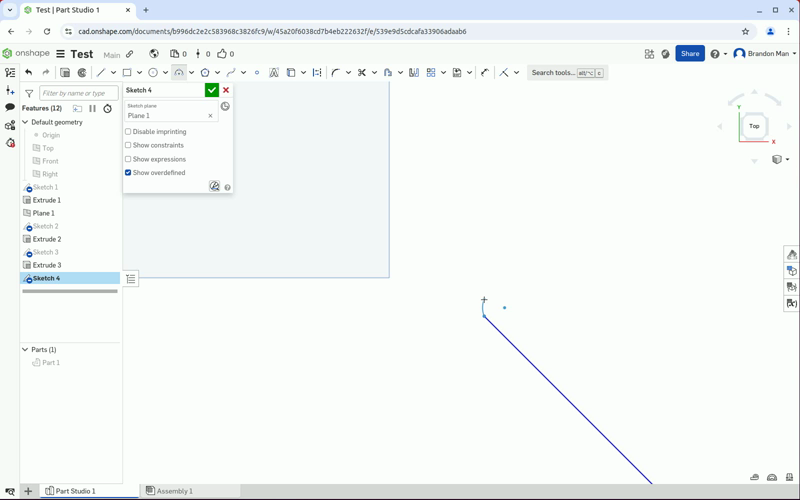
scroll(-6)
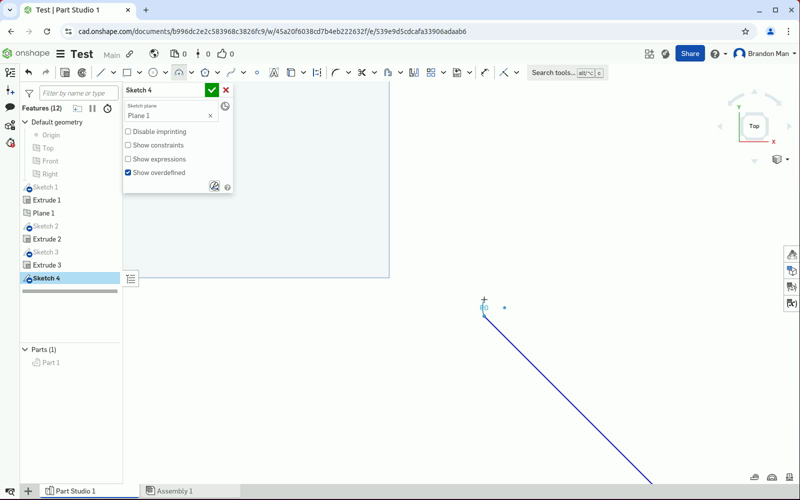
scroll(-6)
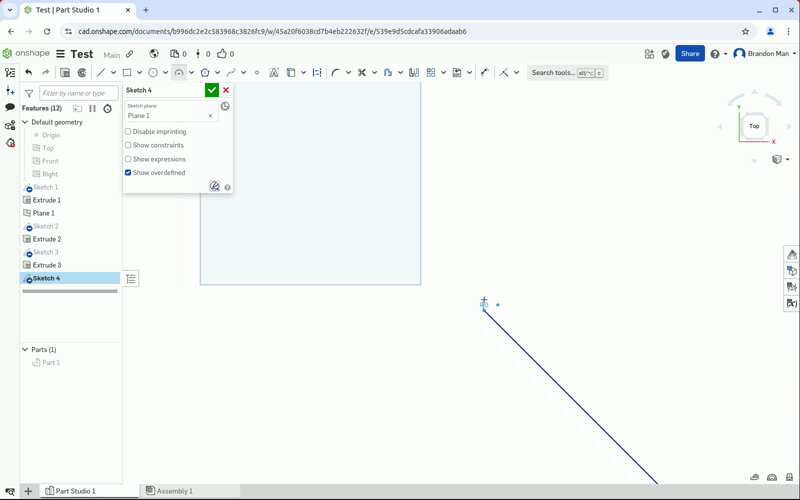
scroll(-6)
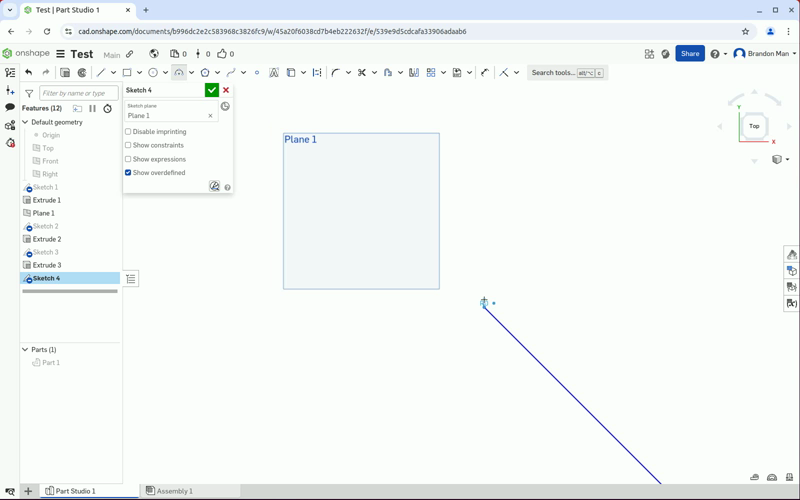
scroll(-6)
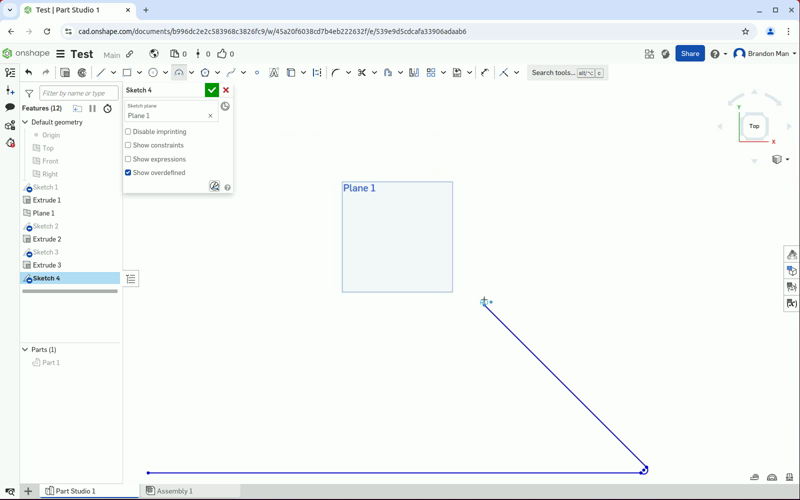
scroll(-6)
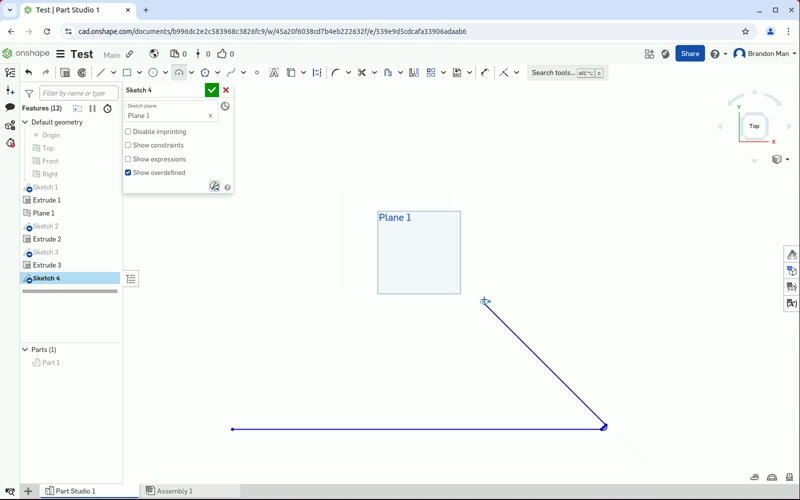
scroll(-6)
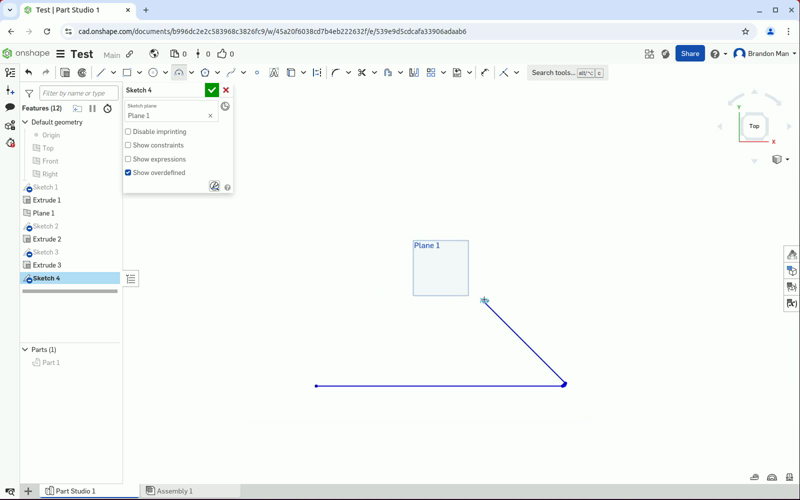
scroll(-6)
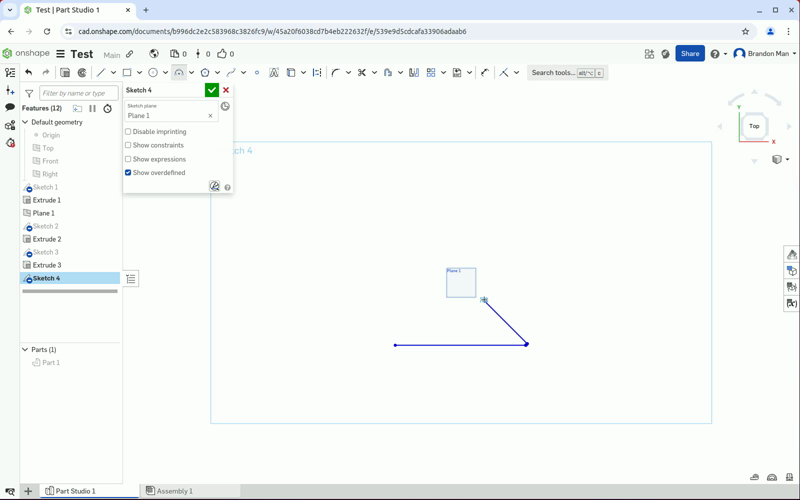
mouse_move(484, 300)
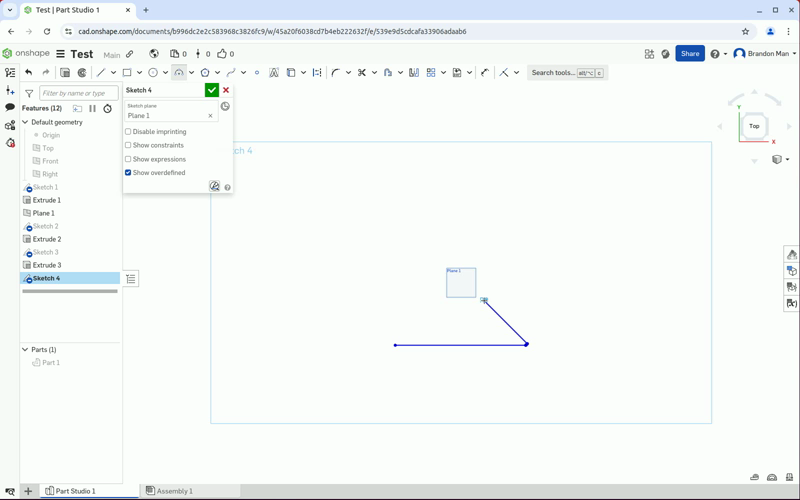
scroll(6)
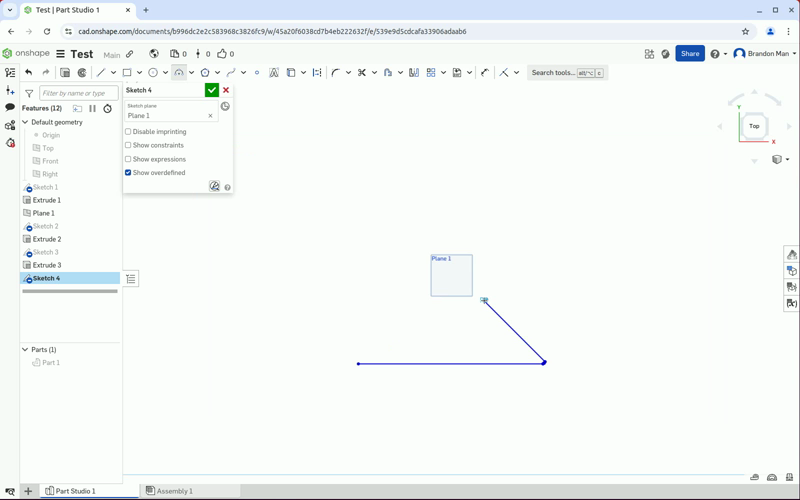
scroll(6)
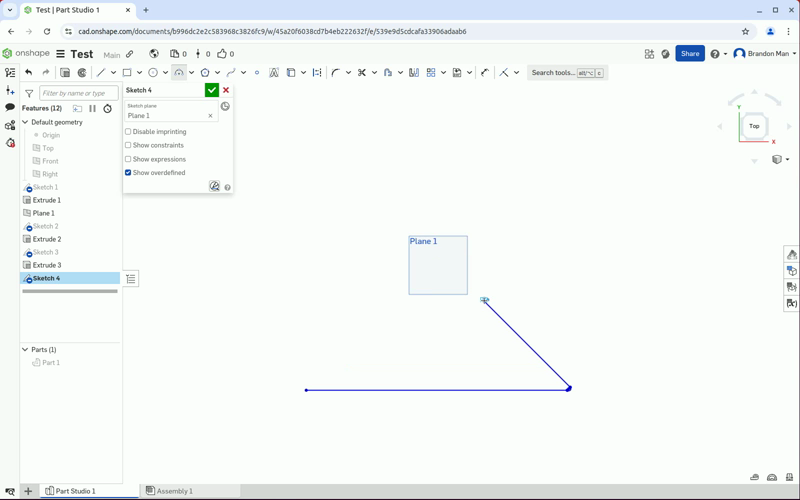
scroll(6)
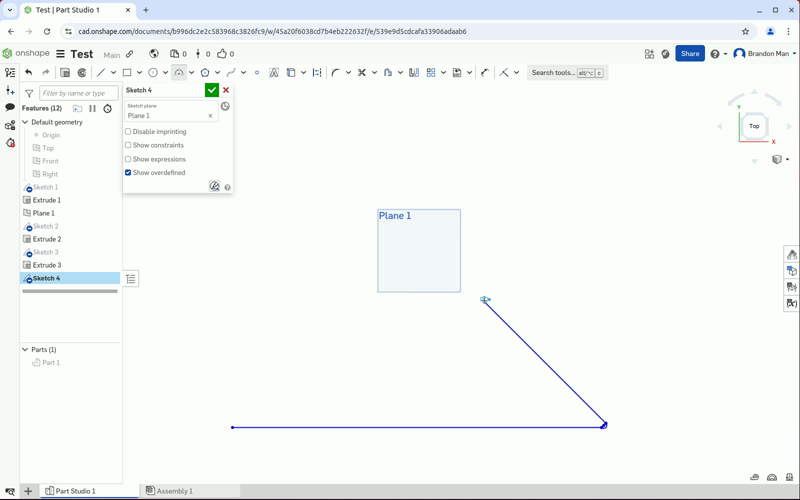
scroll(6)
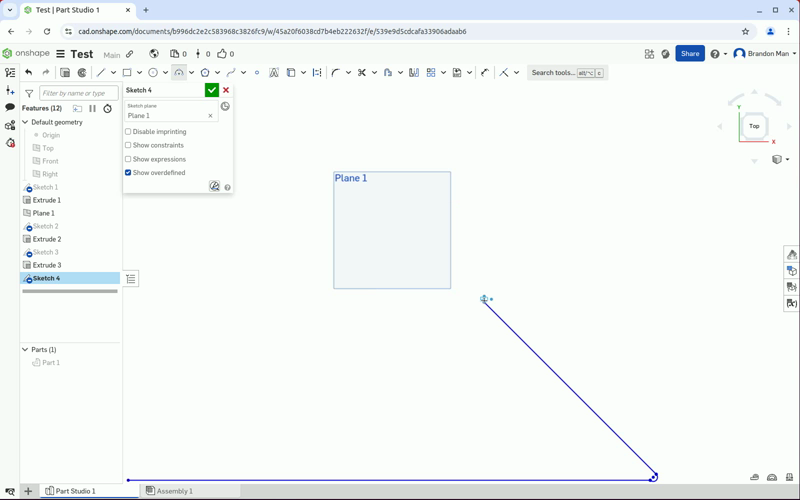
scroll(6)
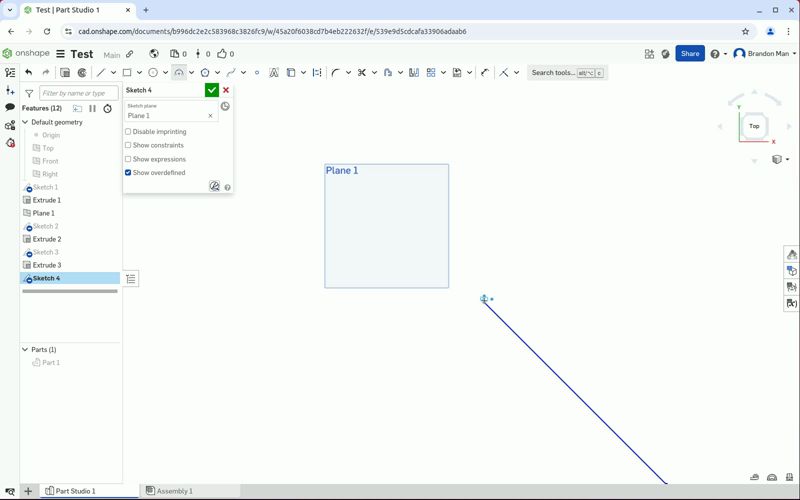
scroll(6)
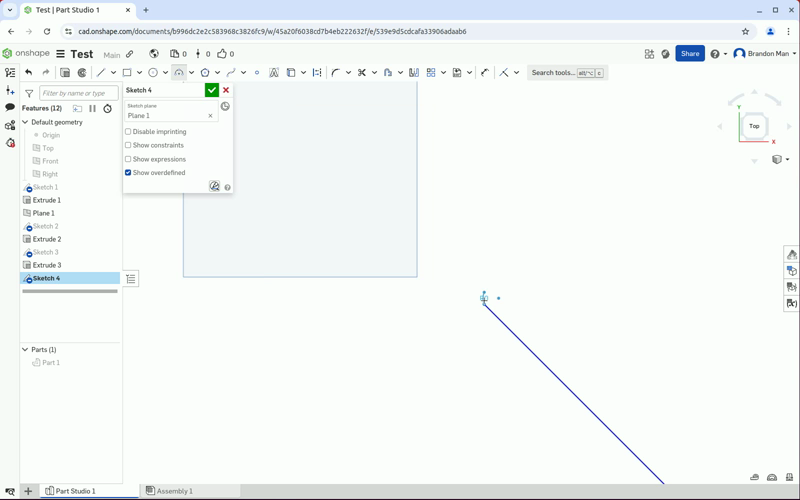
scroll(6)
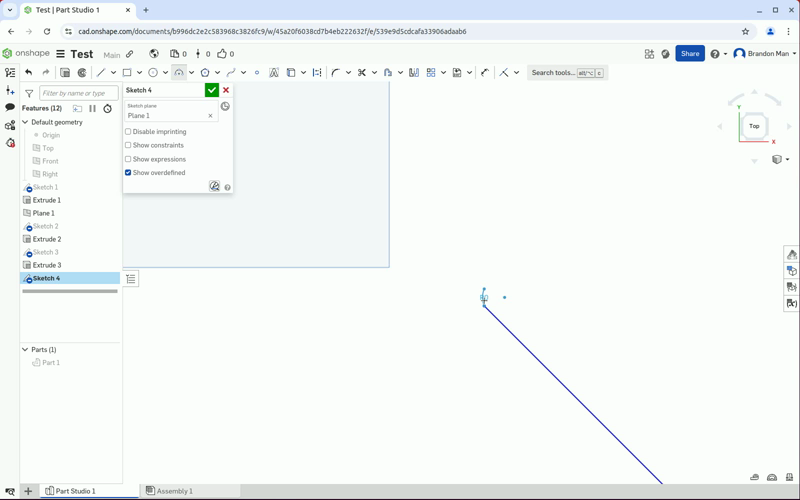
click(484, 300)
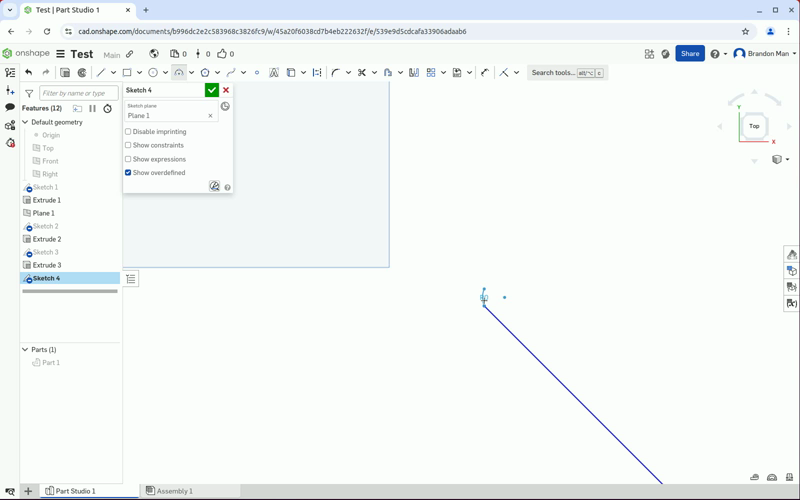
scroll(-6)
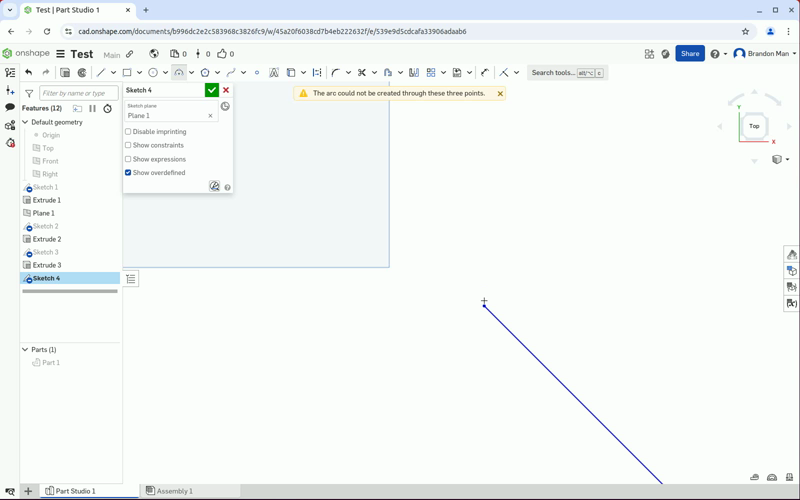
scroll(-6)
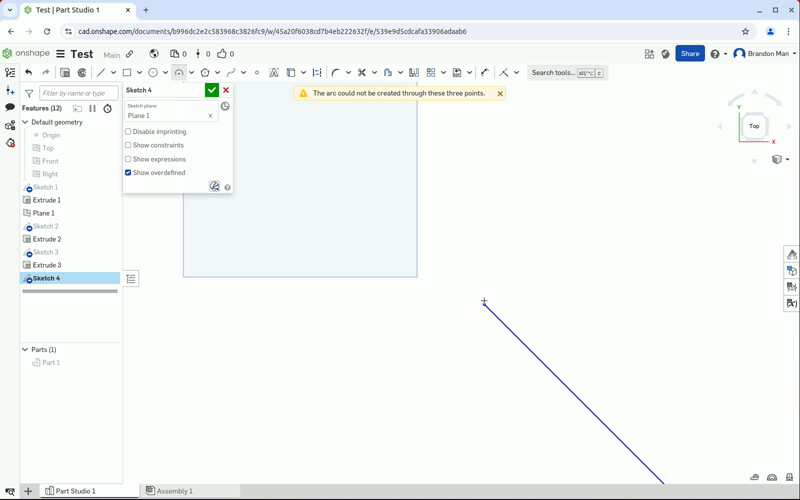
scroll(-6)
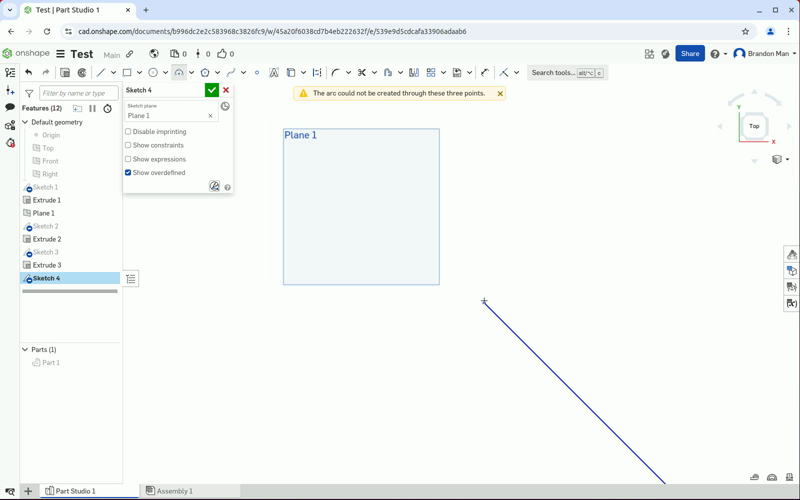
scroll(-6)
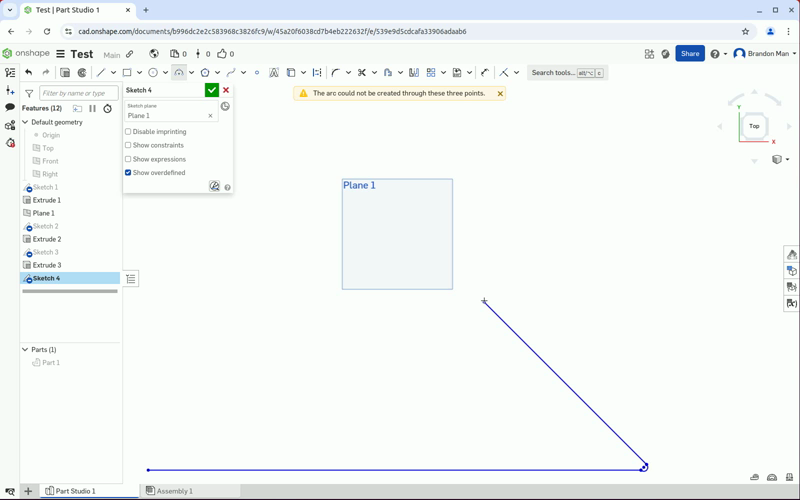
scroll(-6)
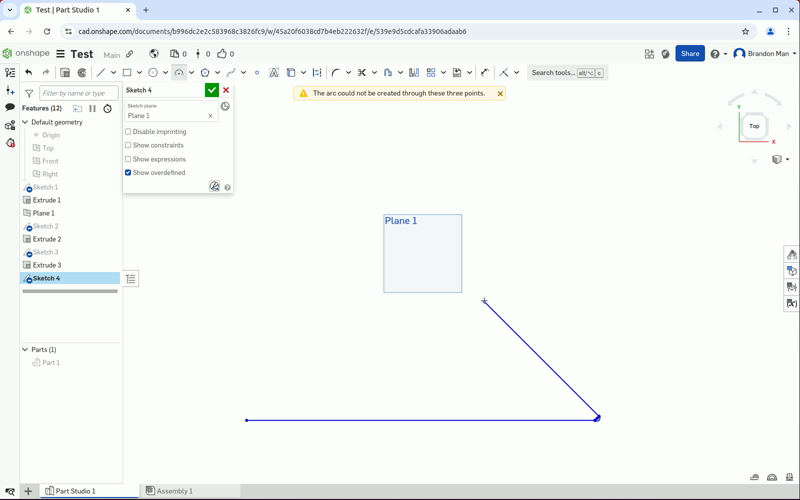
scroll(-6)
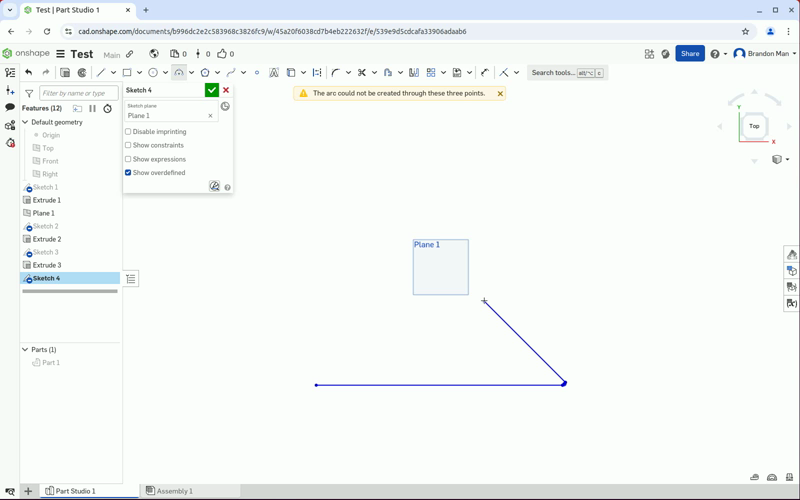
scroll(-6)
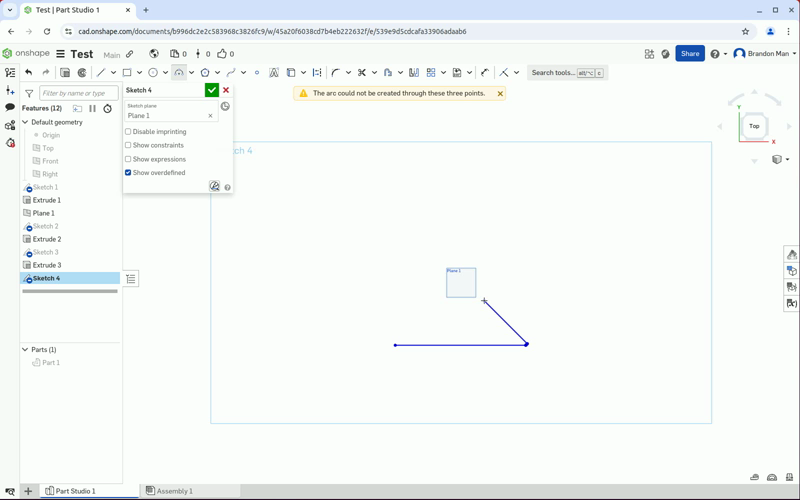
key_up(shift)
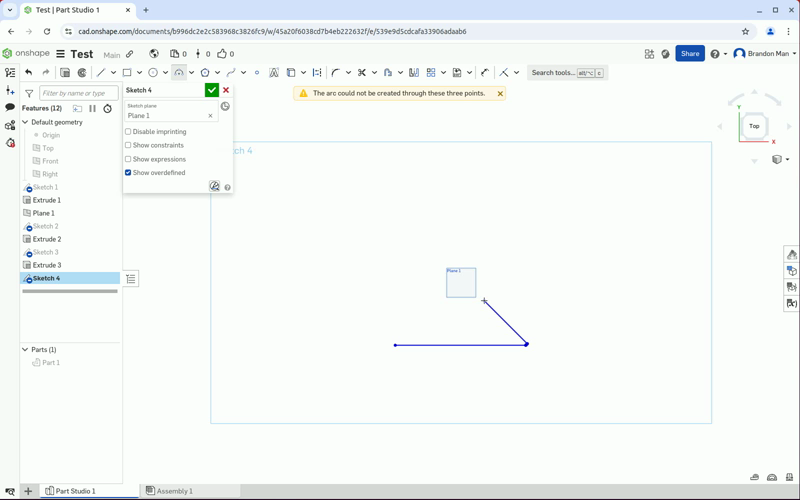
key(esc)
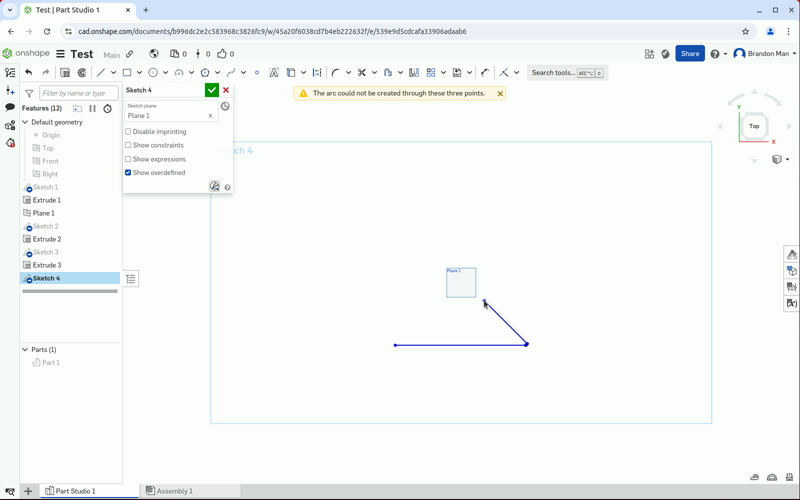
key(l)
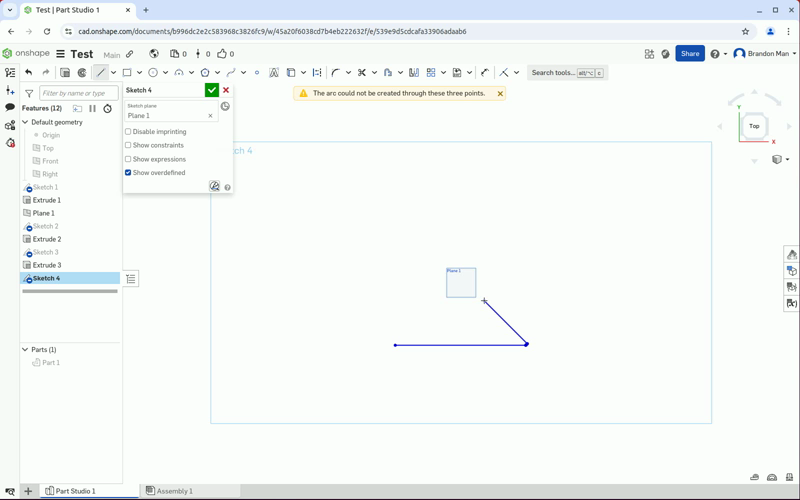
mouse_move(484, 299)
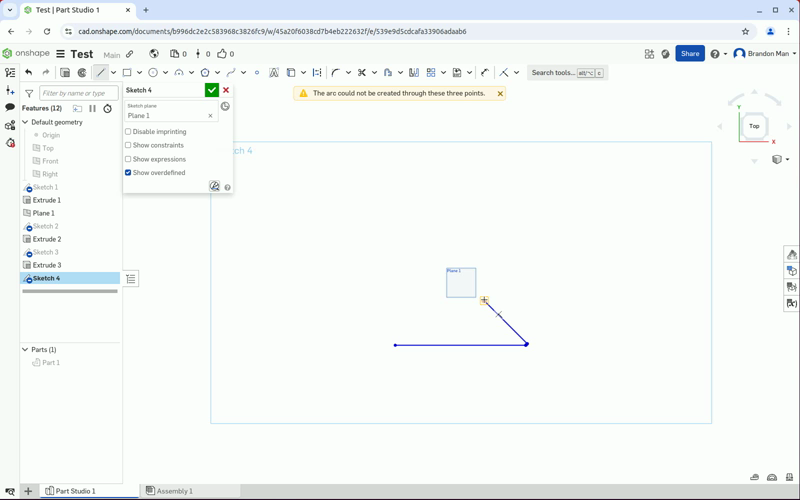
scroll(6)
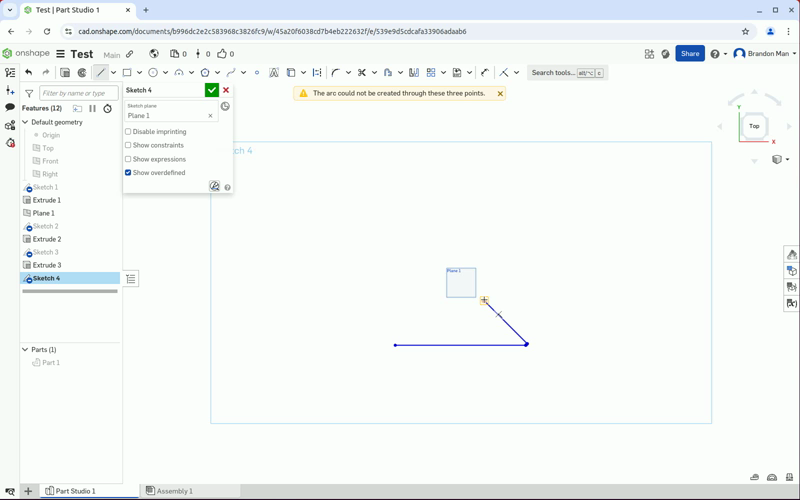
scroll(6)
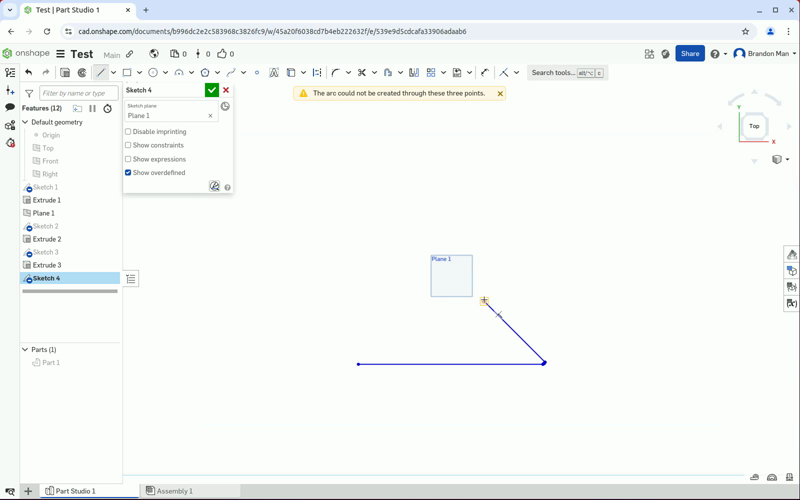
scroll(6)
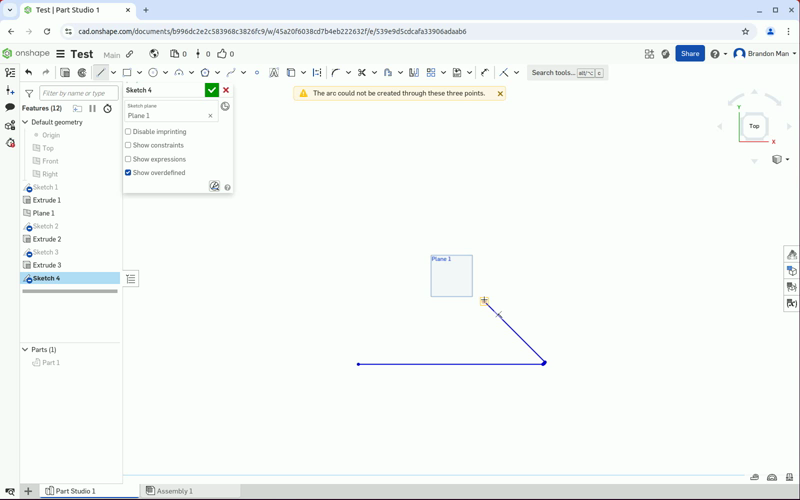
scroll(6)
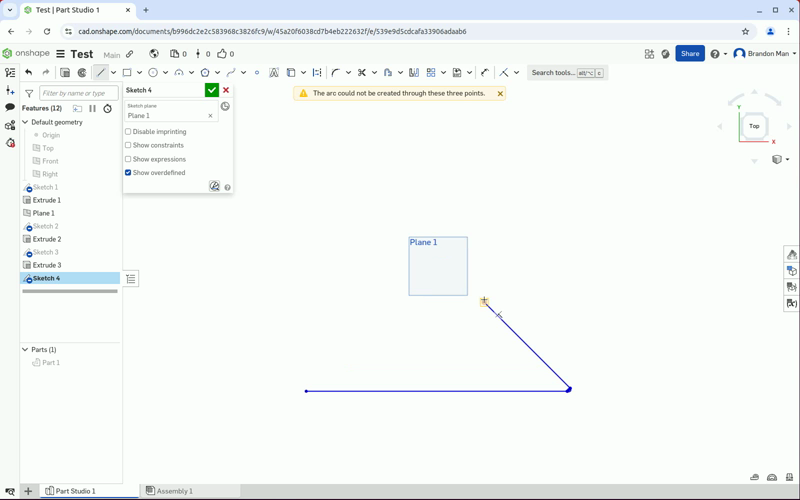
scroll(6)
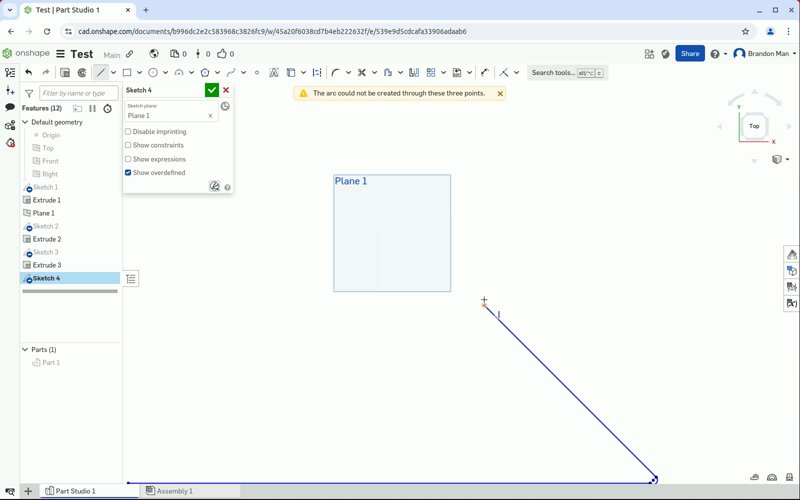
scroll(6)
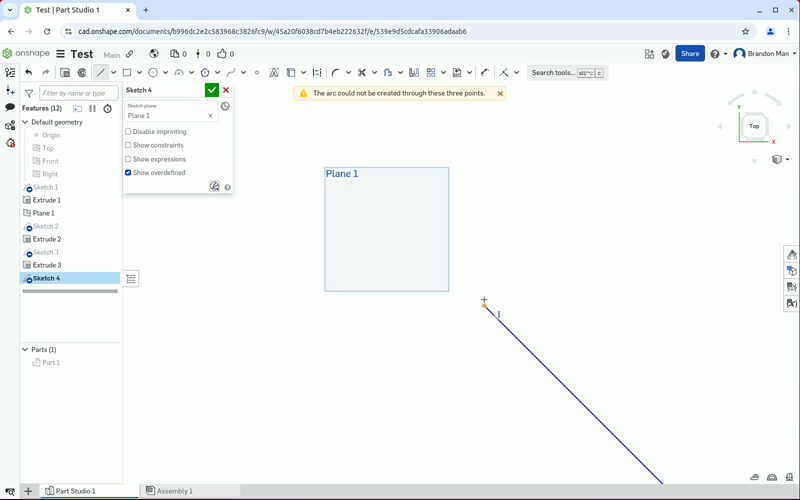
scroll(6)
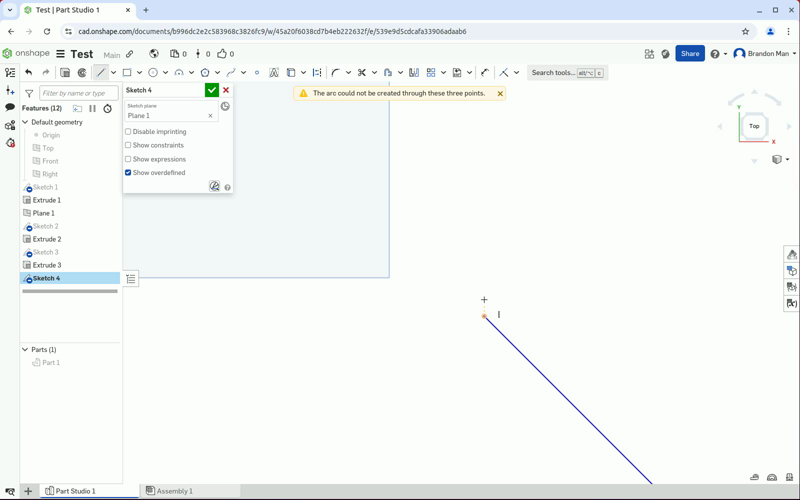
click(484, 299)
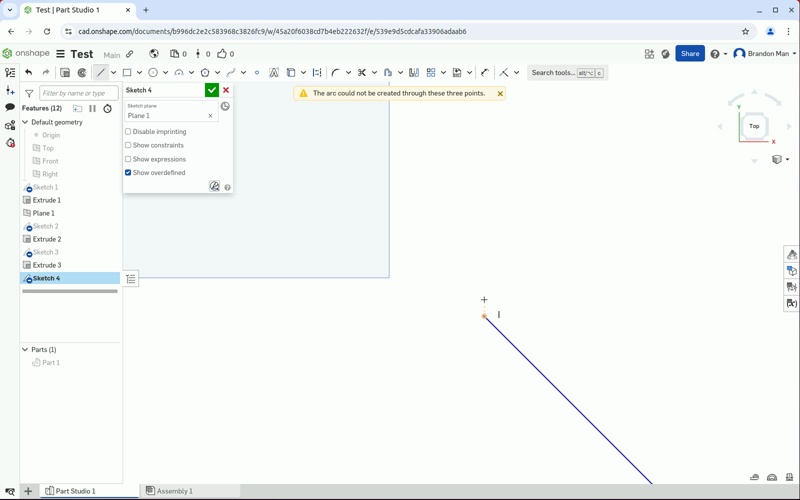
scroll(-6)
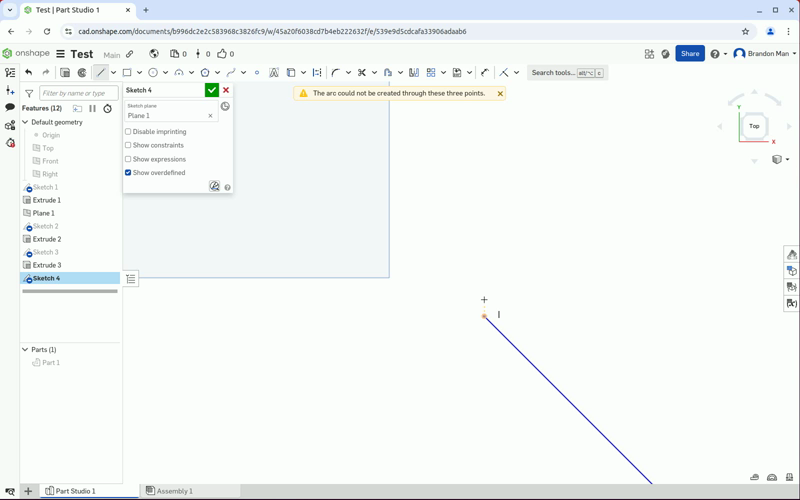
scroll(-6)
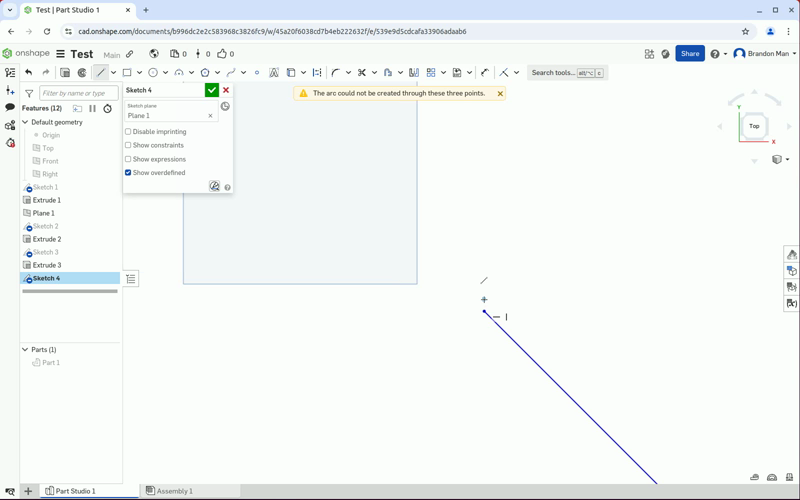
scroll(-6)
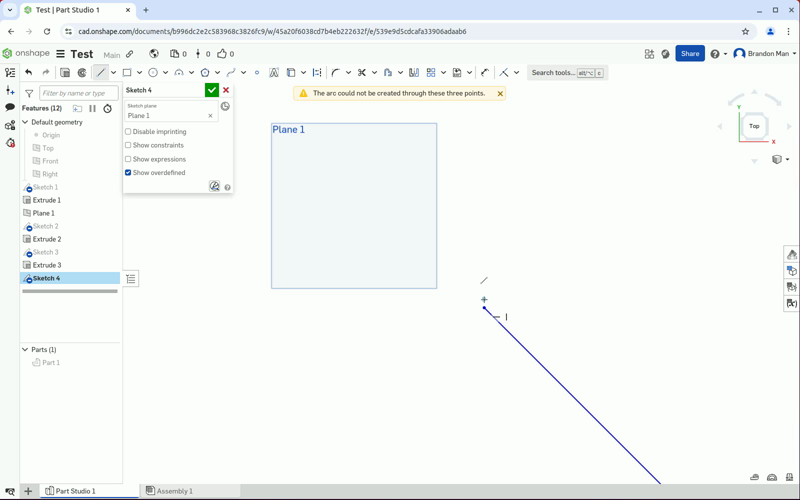
scroll(-6)
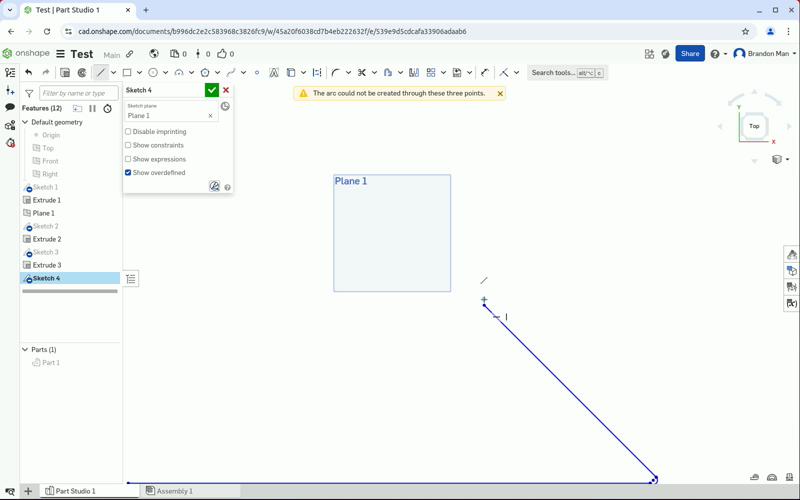
scroll(-6)
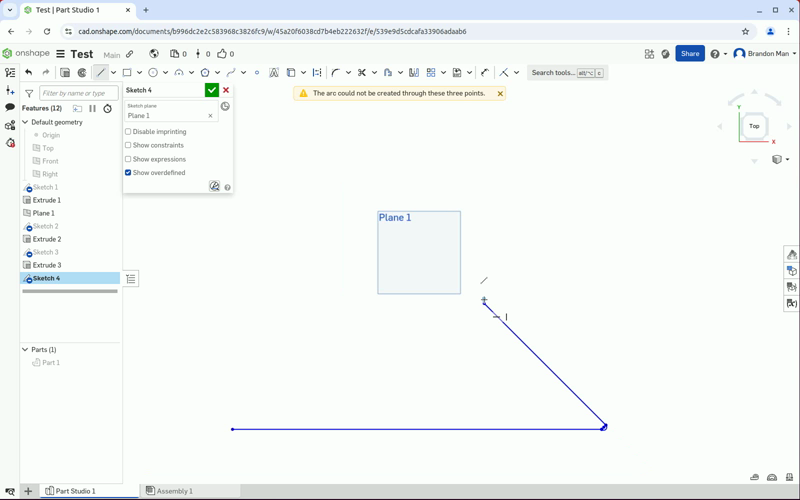
scroll(-6)
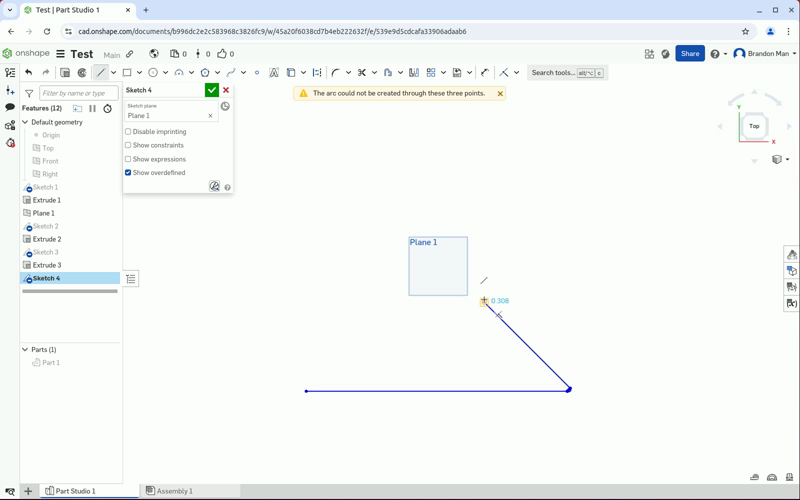
scroll(-6)
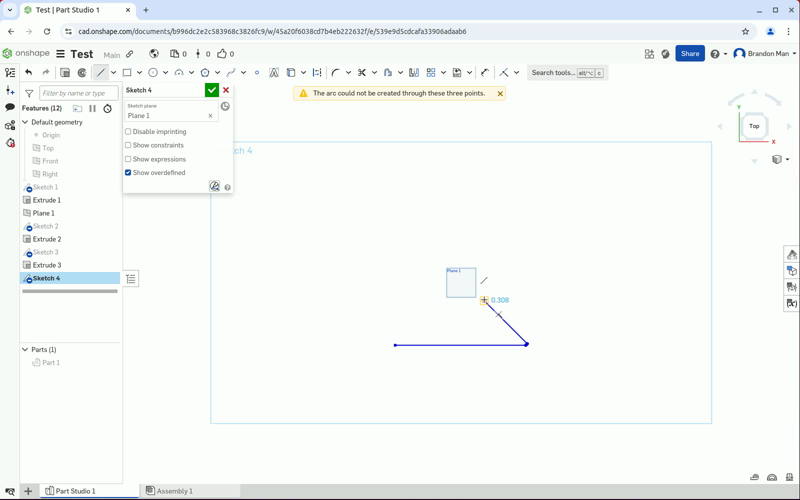
key_down(shift)
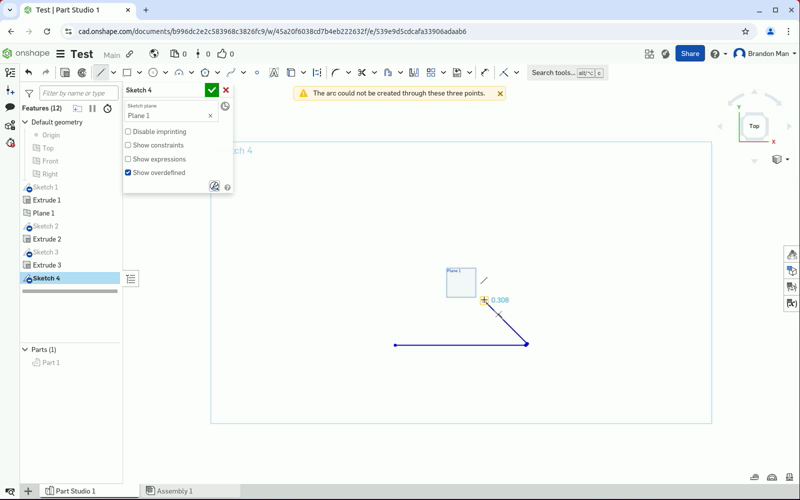
mouse_move(484, 215)
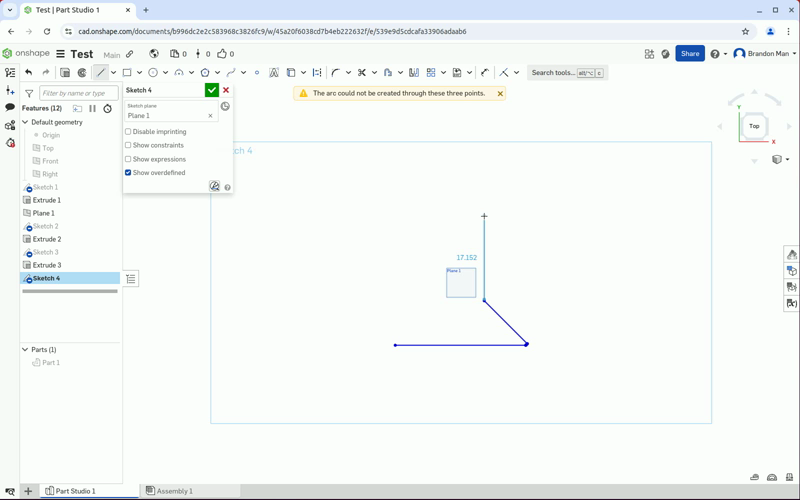
click(484, 215)
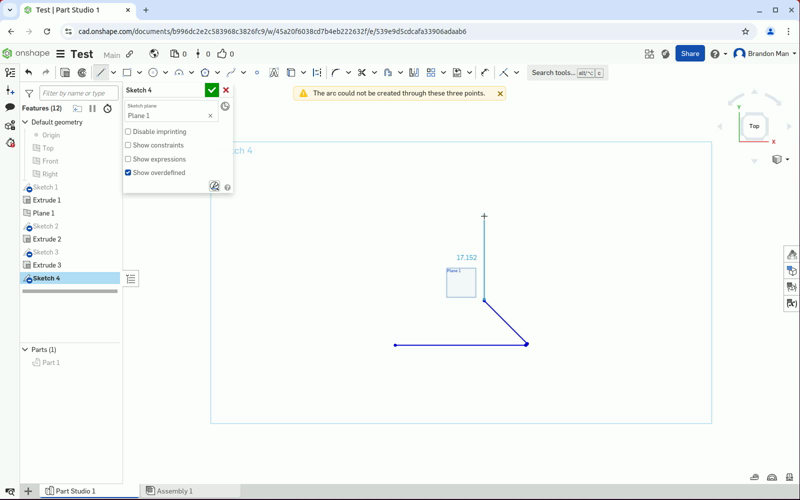
key_up(shift)
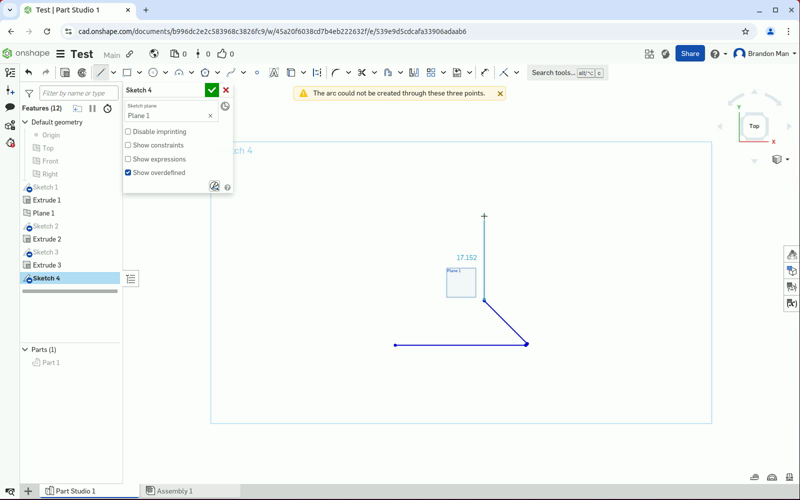
key(esc)
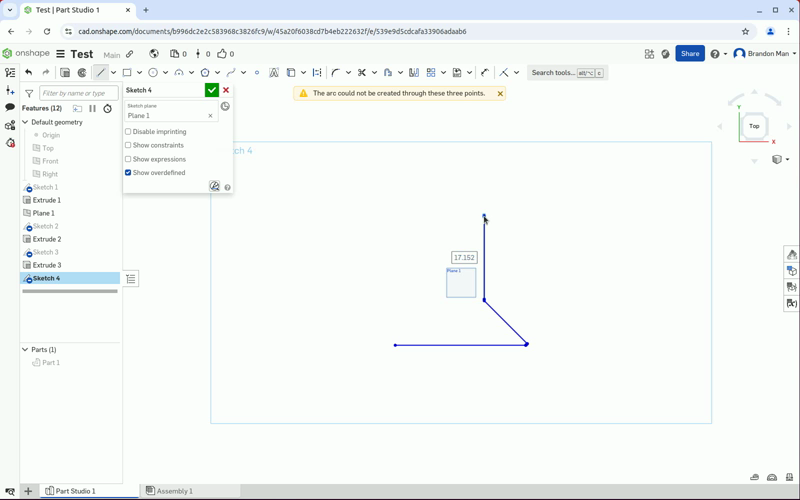
key(a)
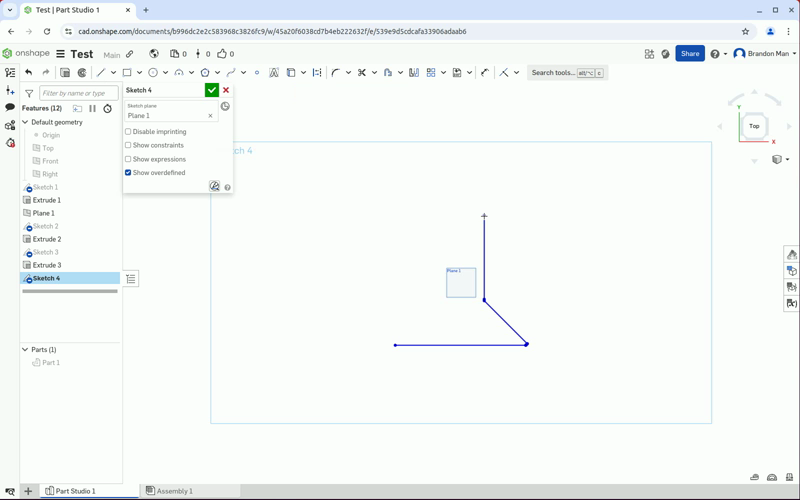
mouse_move(484, 215)
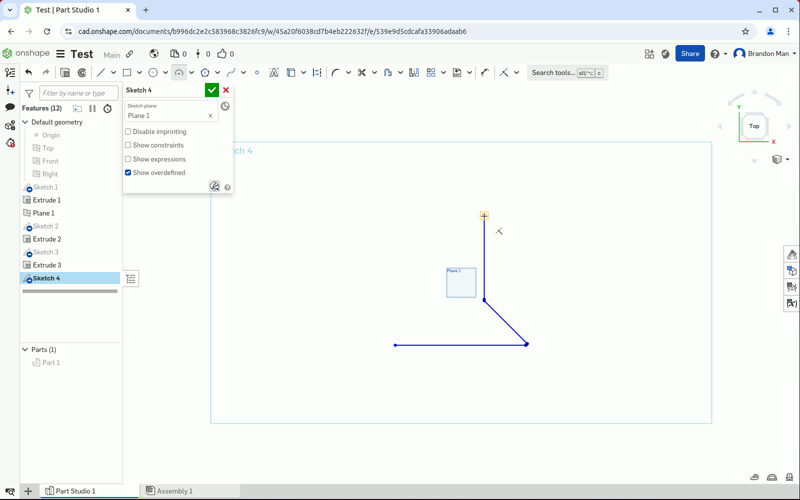
click(484, 215)
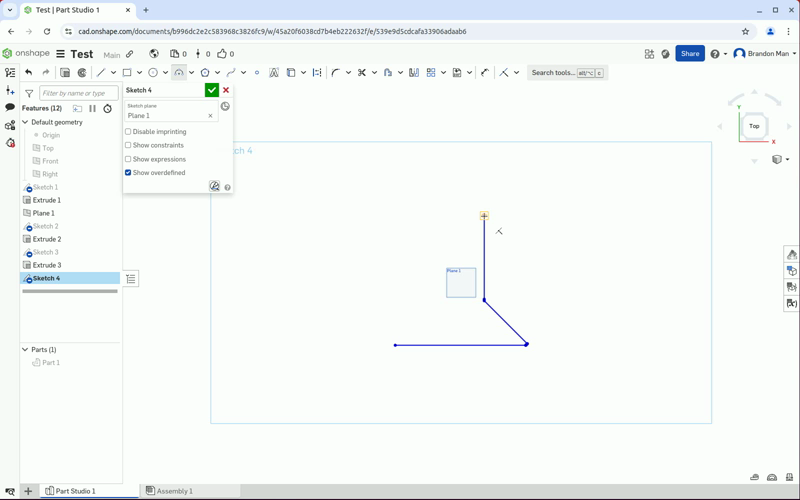
key_down(shift)
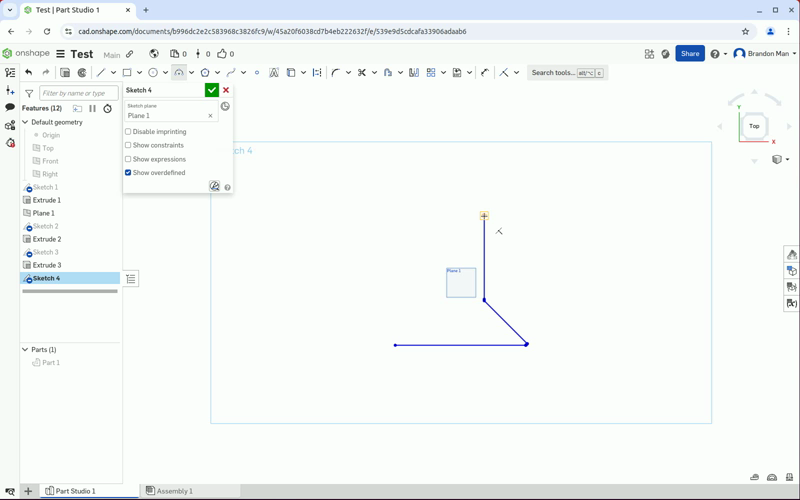
mouse_move(482, 214)
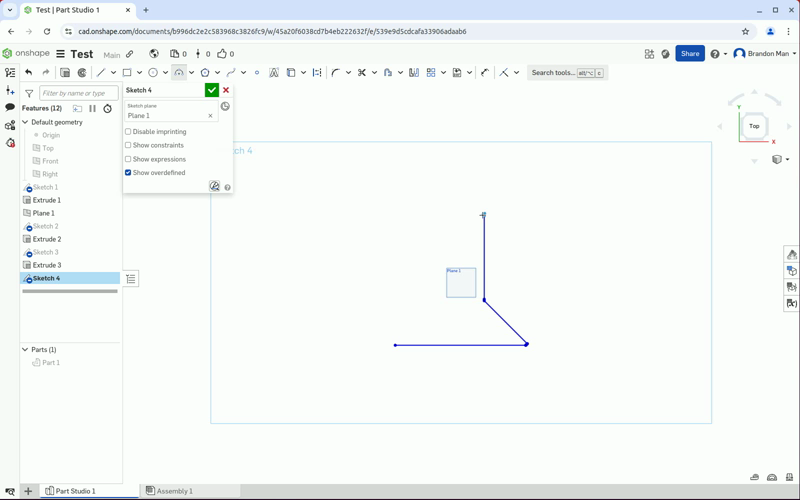
scroll(6)
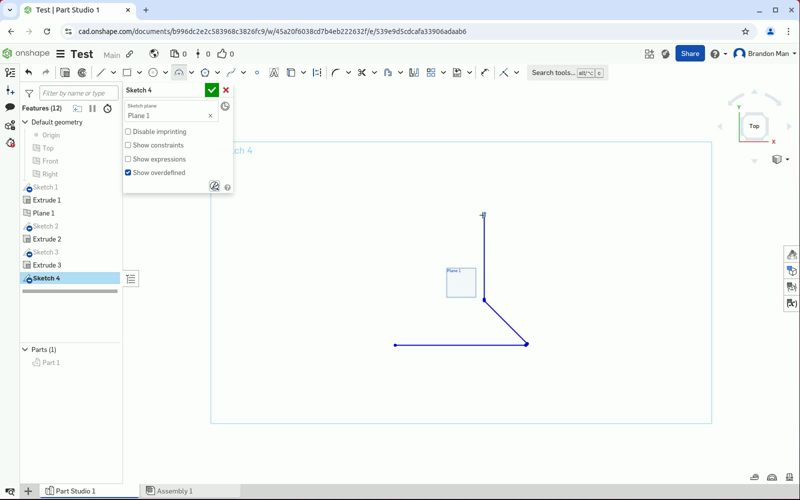
scroll(6)
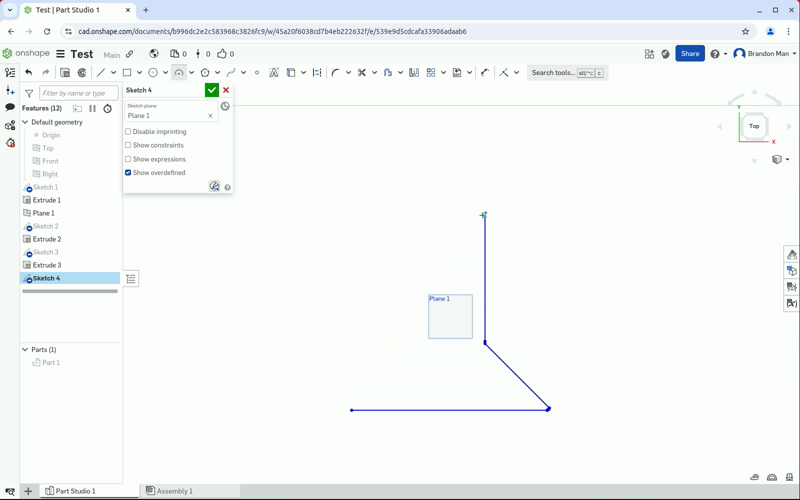
scroll(6)
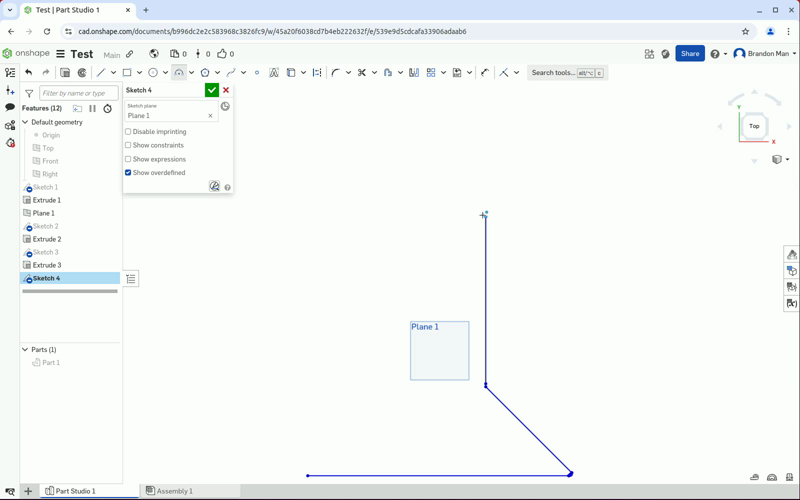
scroll(6)
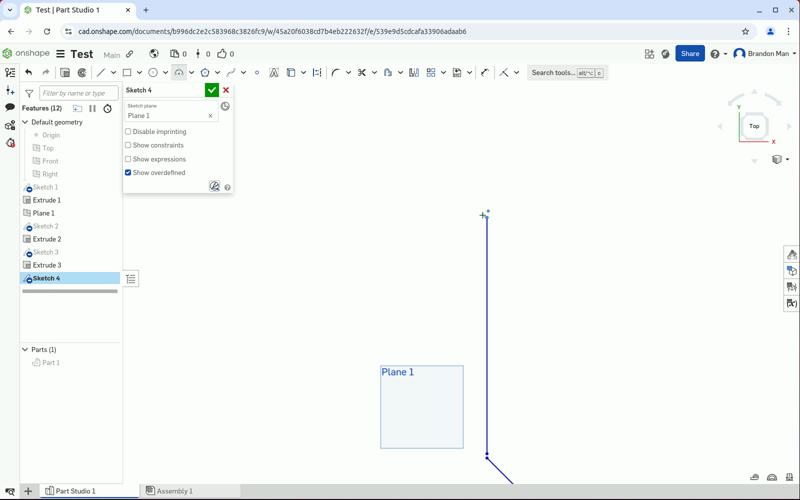
scroll(6)
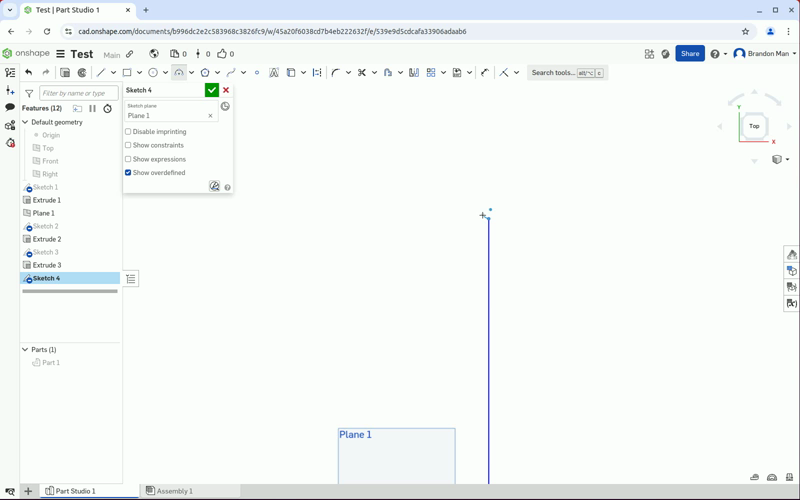
scroll(6)
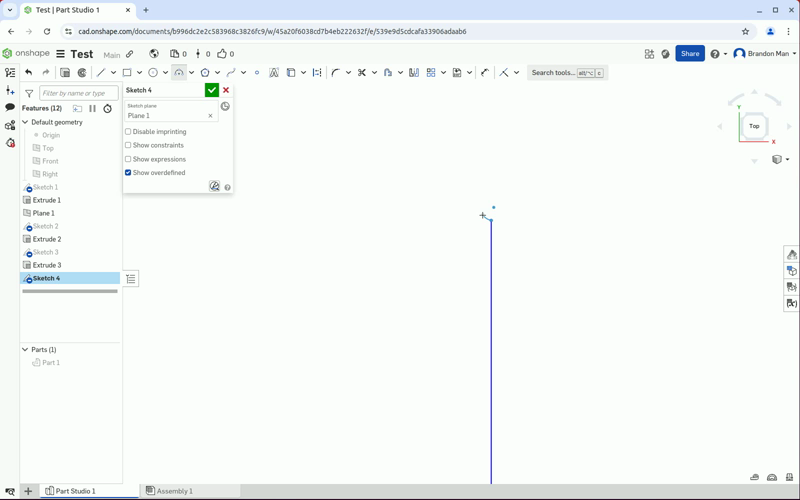
scroll(6)
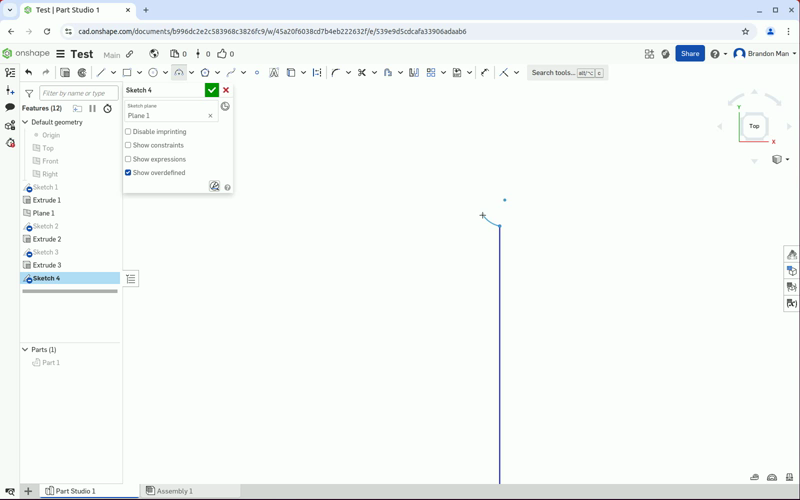
click(482, 214)
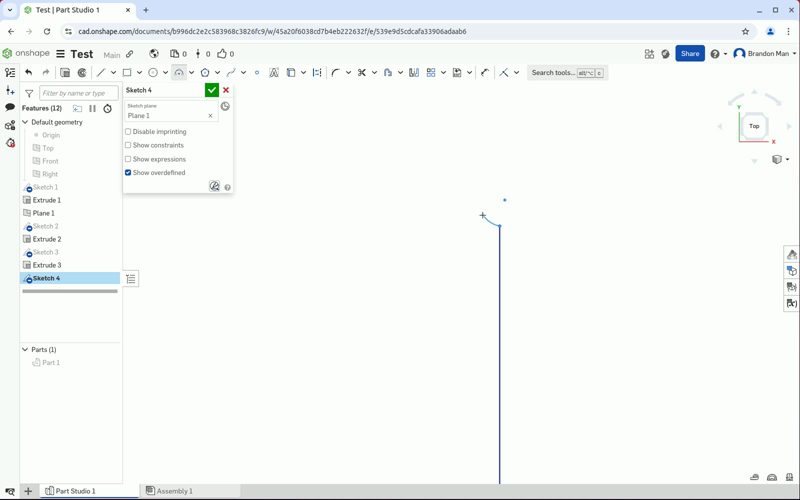
scroll(-6)
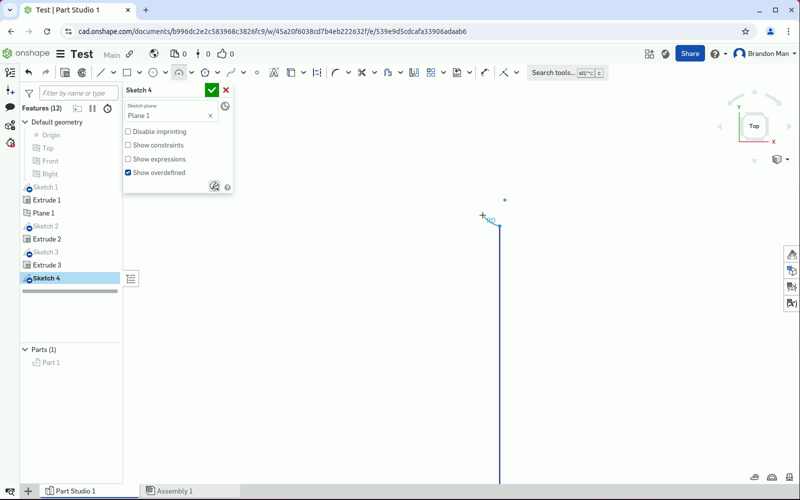
scroll(-6)
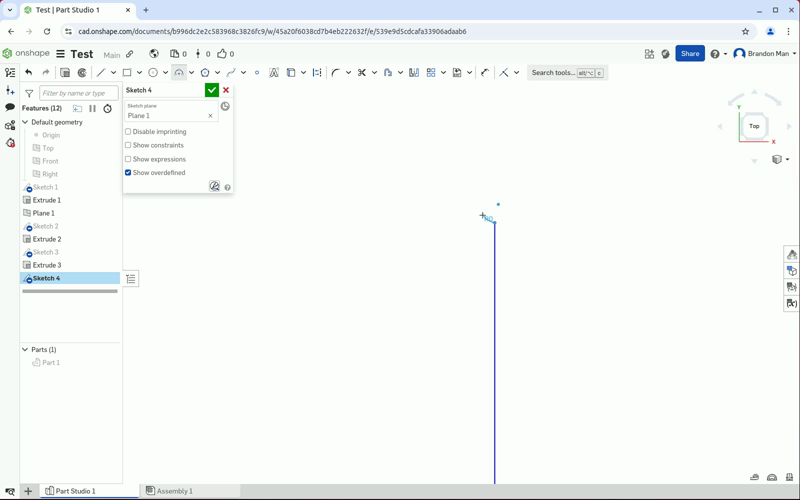
scroll(-6)
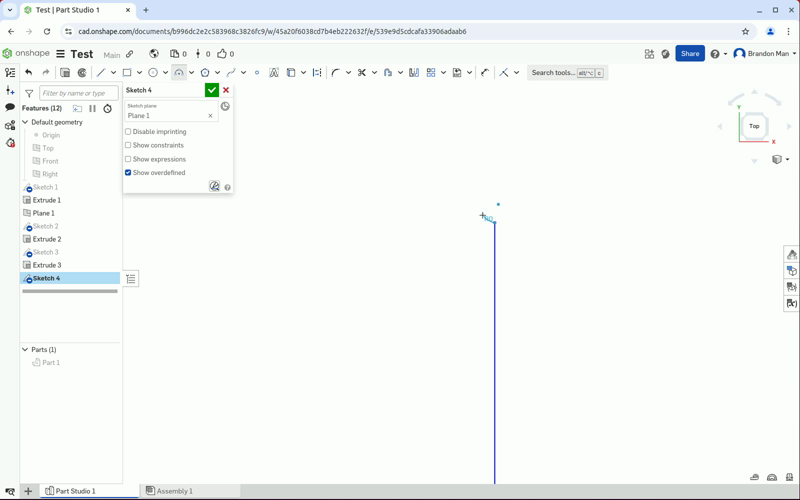
scroll(-6)
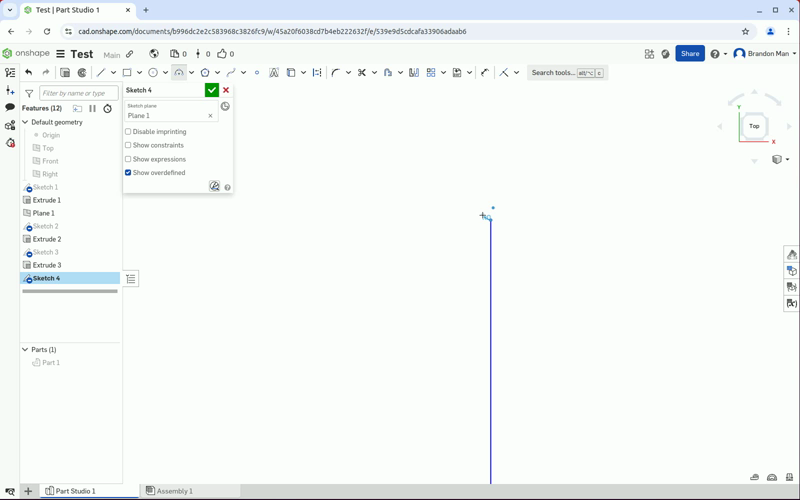
scroll(-6)
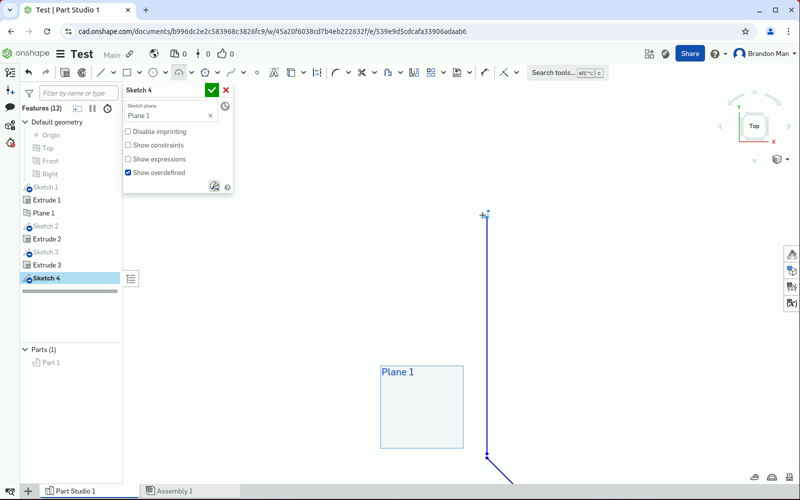
scroll(-6)
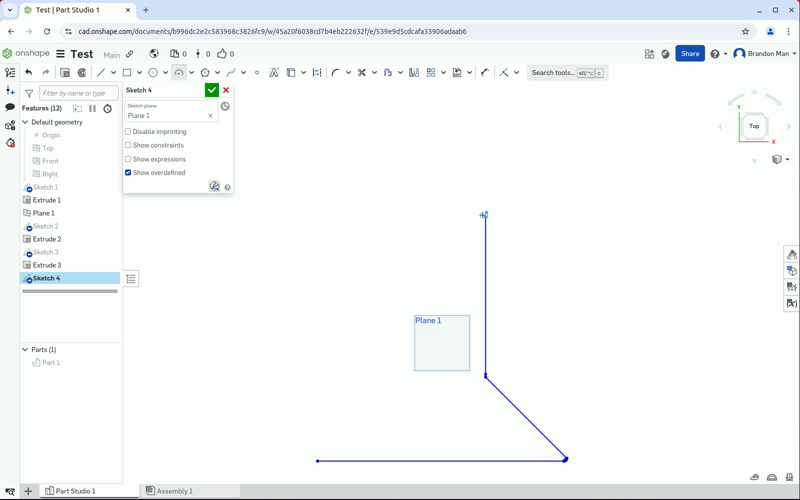
scroll(-6)
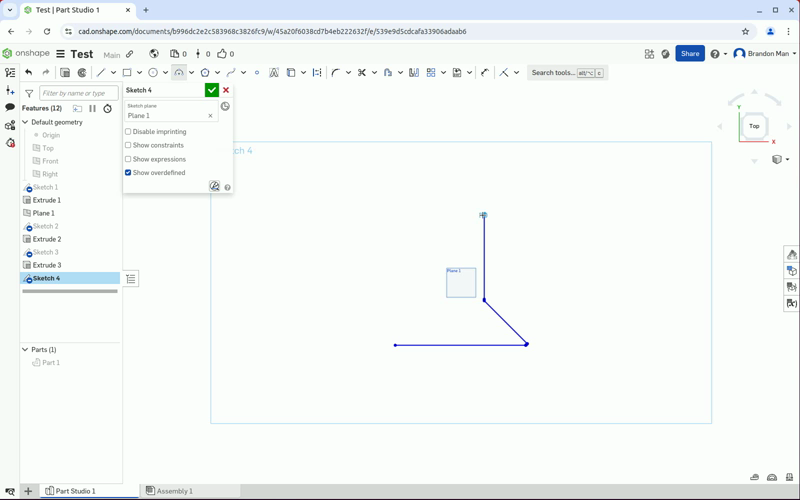
mouse_move(483, 214)
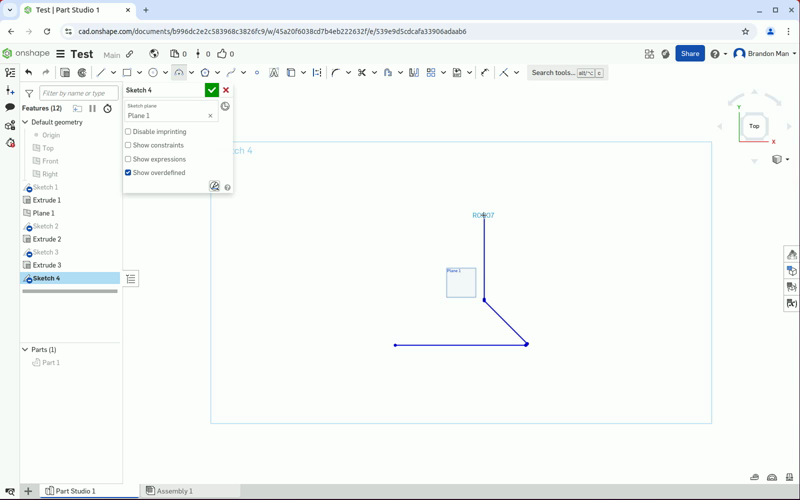
scroll(6)
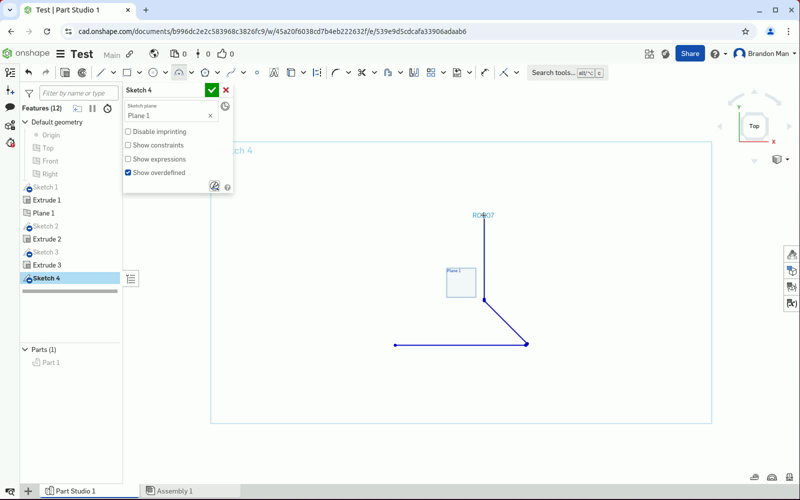
scroll(6)
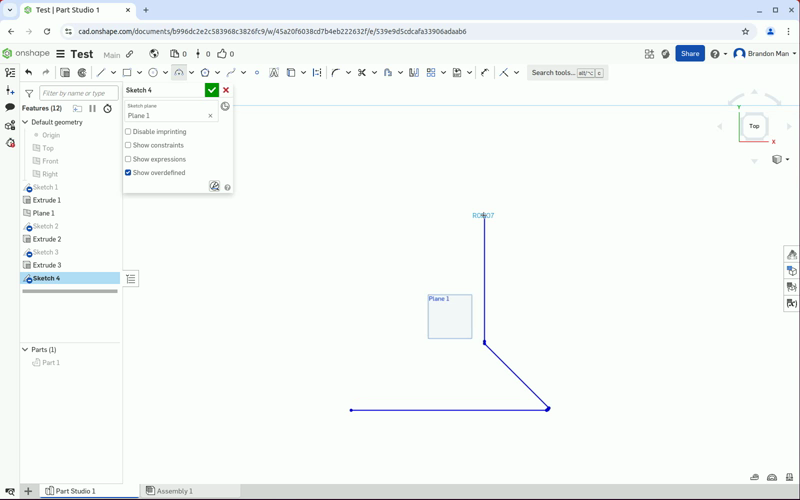
scroll(6)
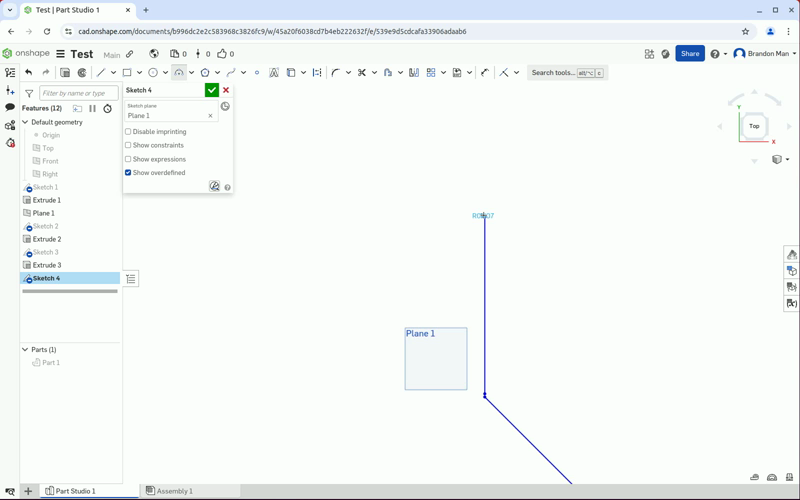
scroll(6)
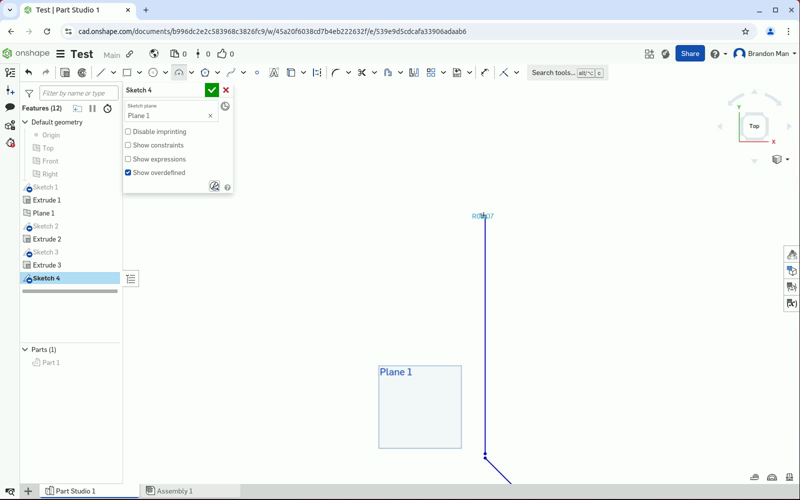
scroll(6)
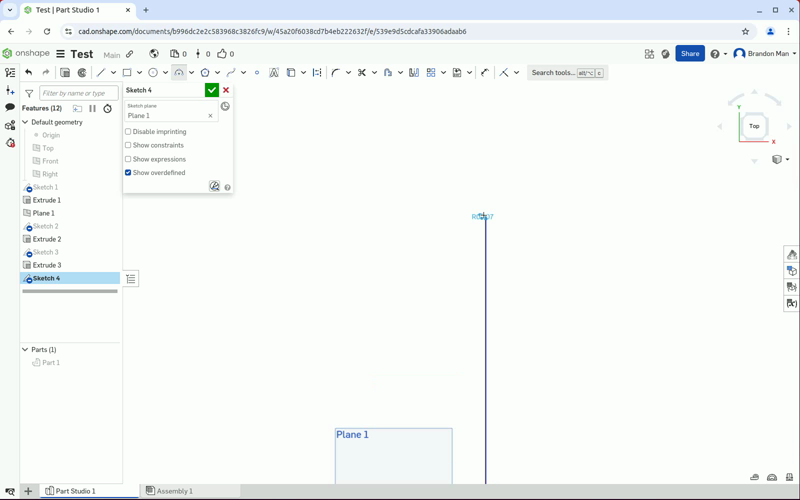
scroll(6)
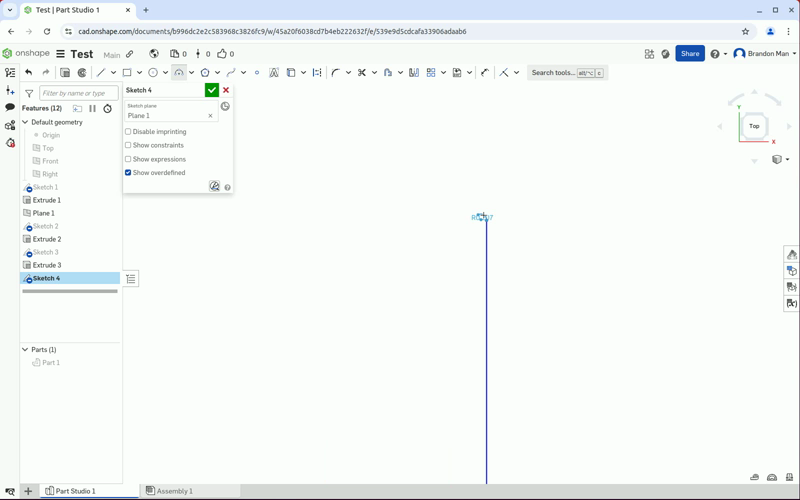
scroll(6)
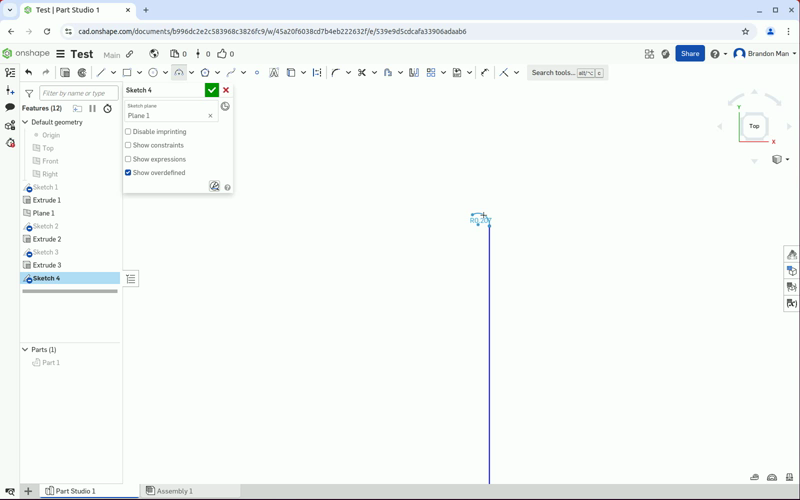
click(483, 214)
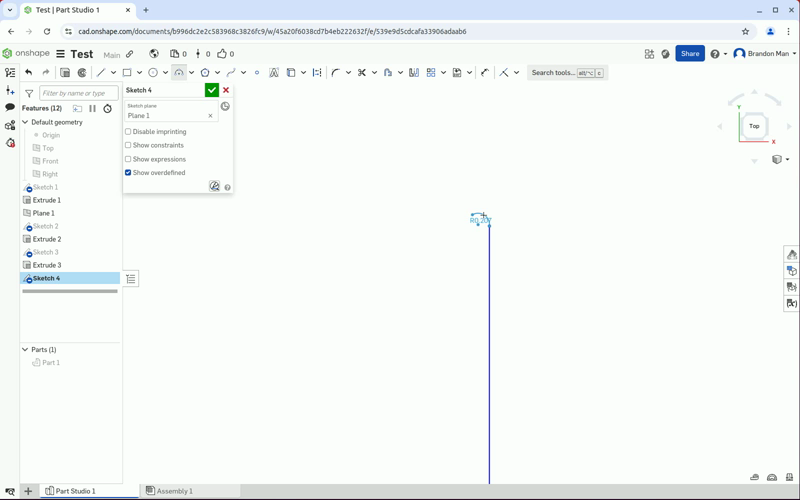
scroll(-6)
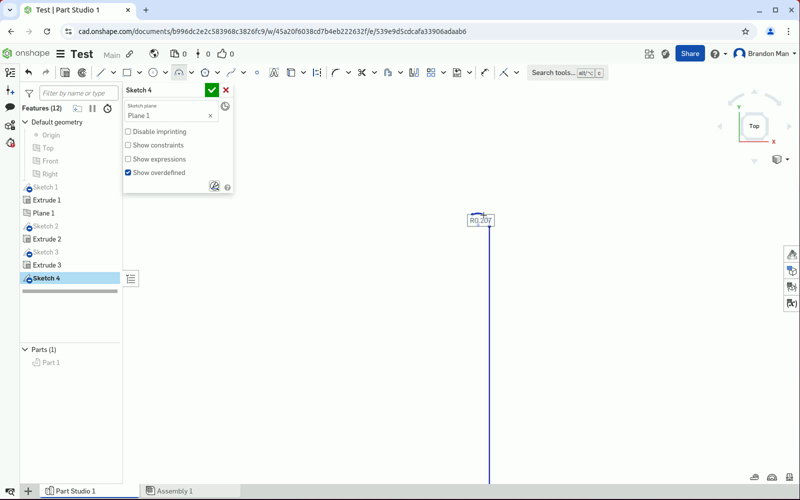
scroll(-6)
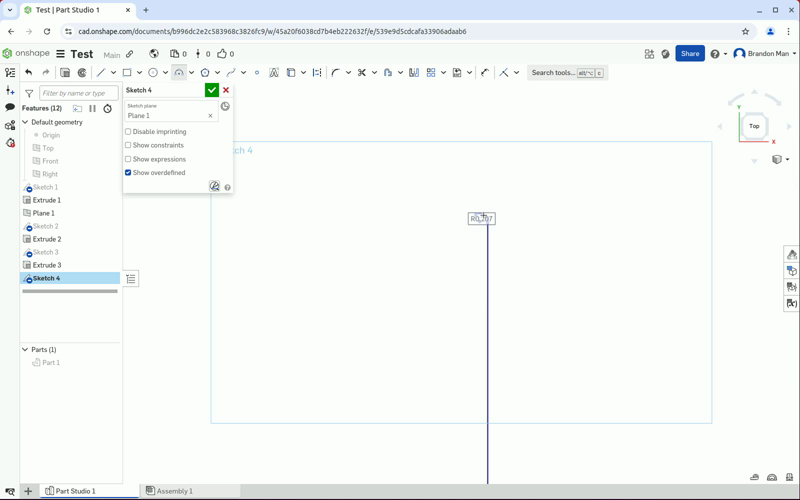
scroll(-6)
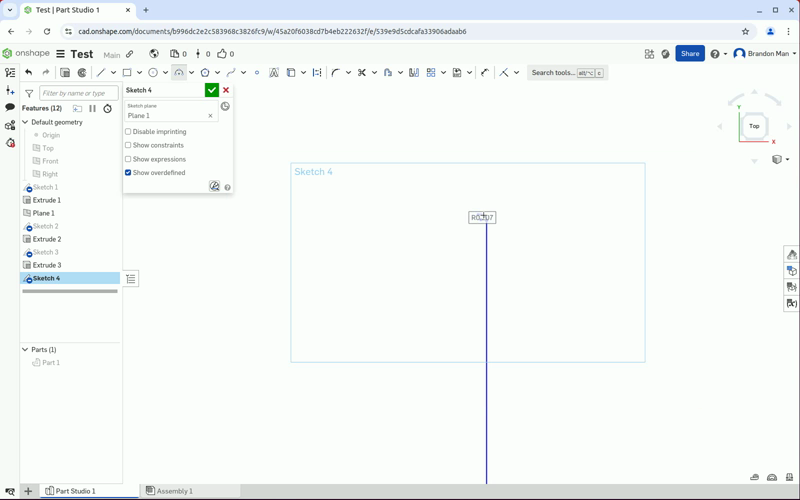
scroll(-6)
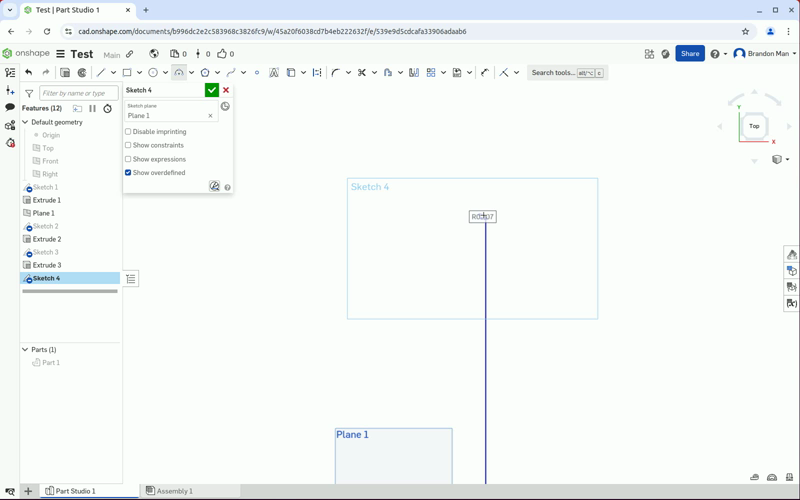
scroll(-6)
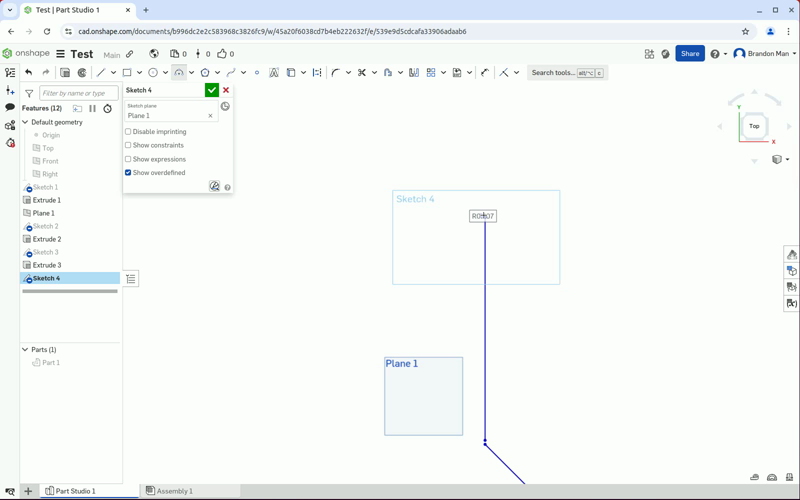
scroll(-6)
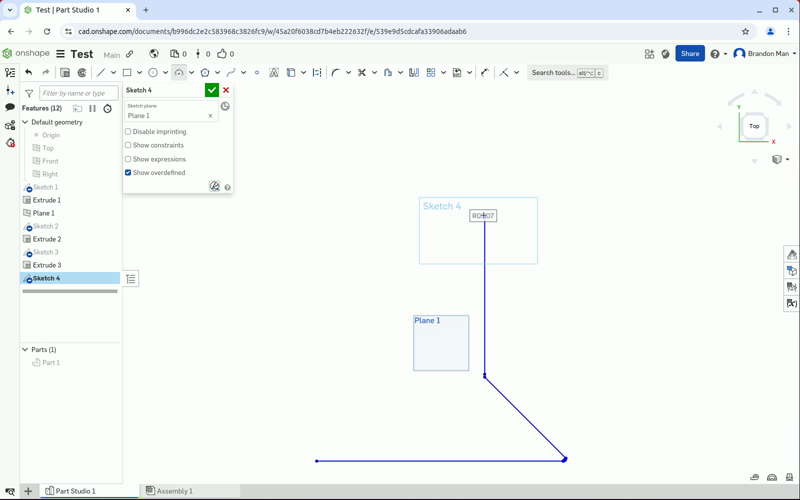
scroll(-6)
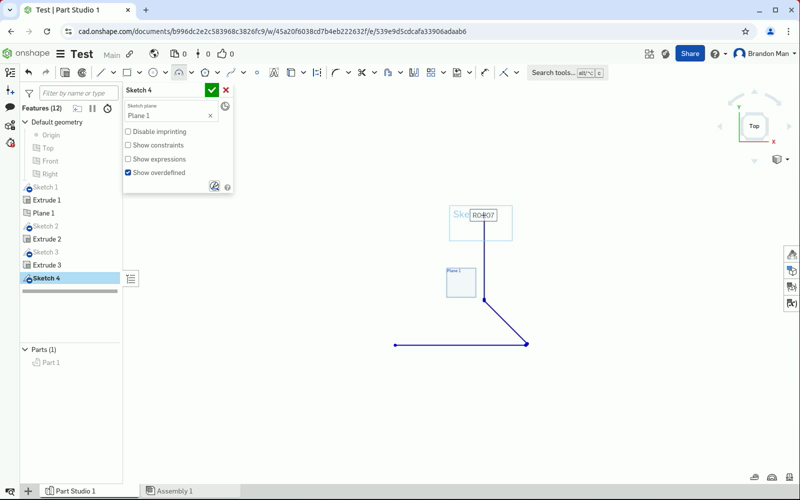
key_up(shift)
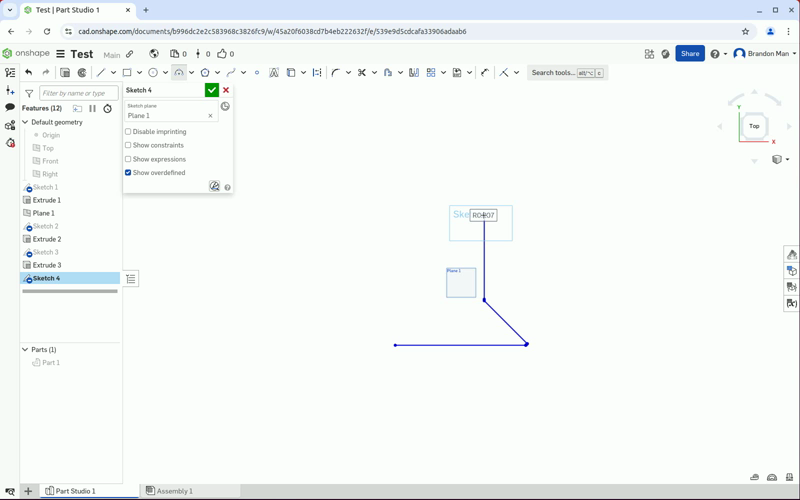
key(esc)
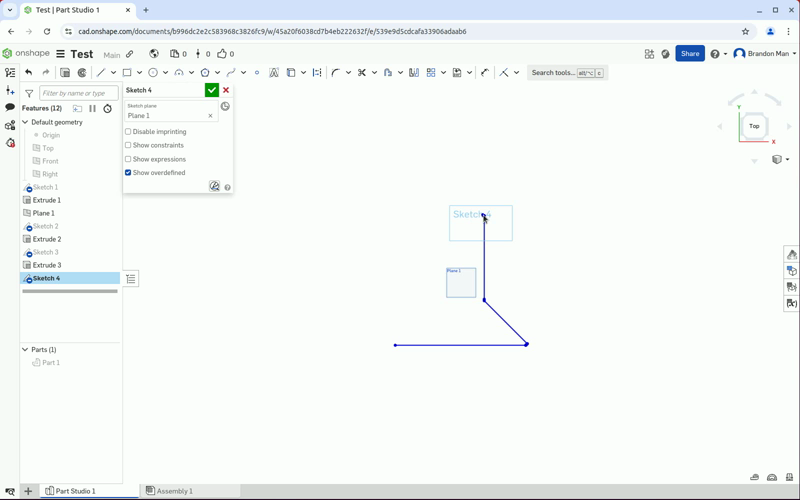
key(l)
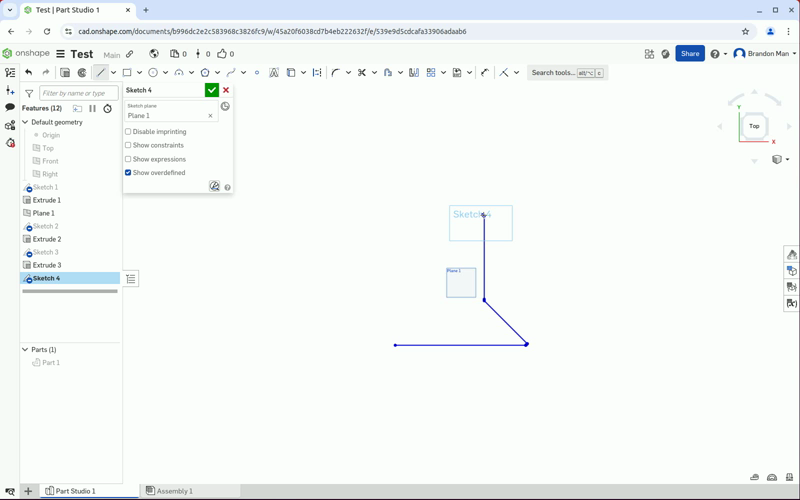
mouse_move(482, 214)
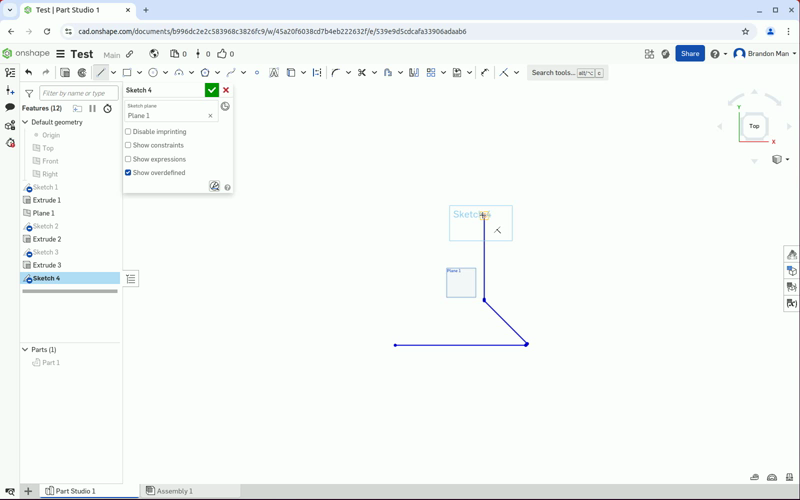
scroll(6)
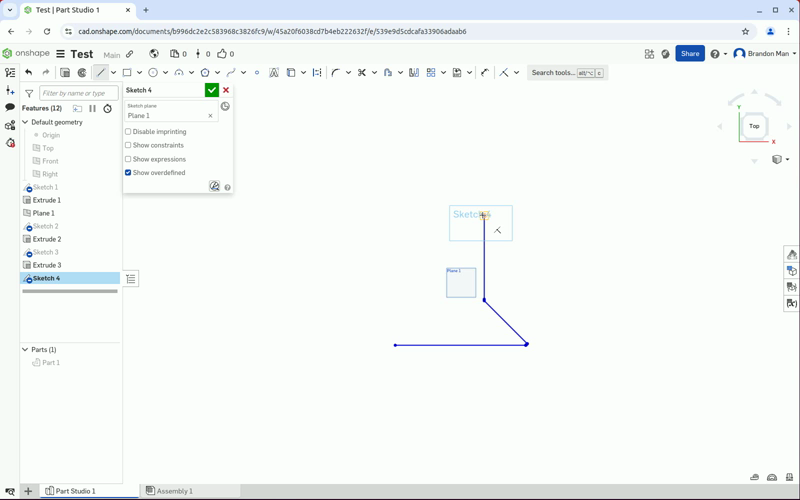
scroll(6)
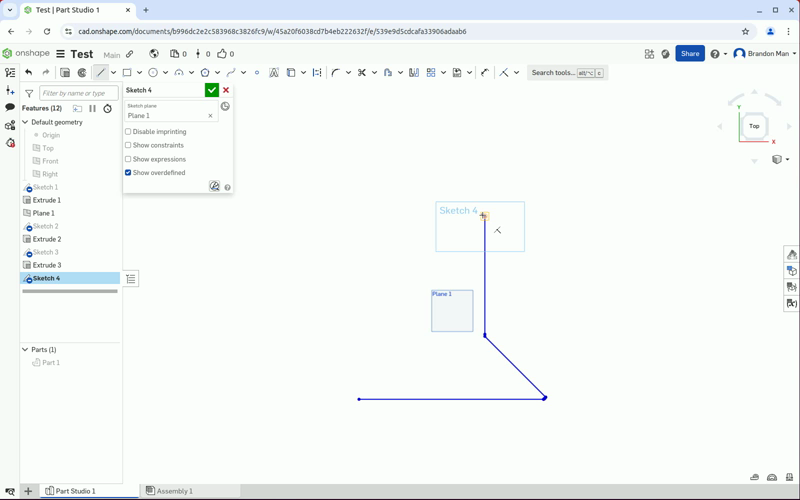
scroll(6)
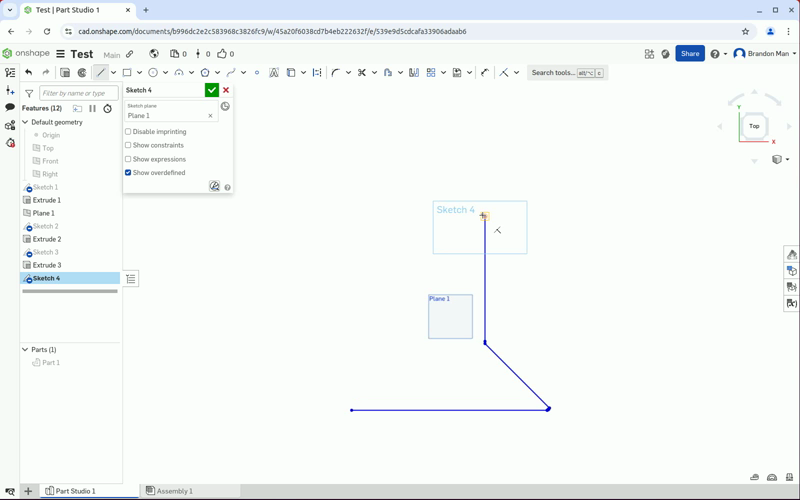
scroll(6)
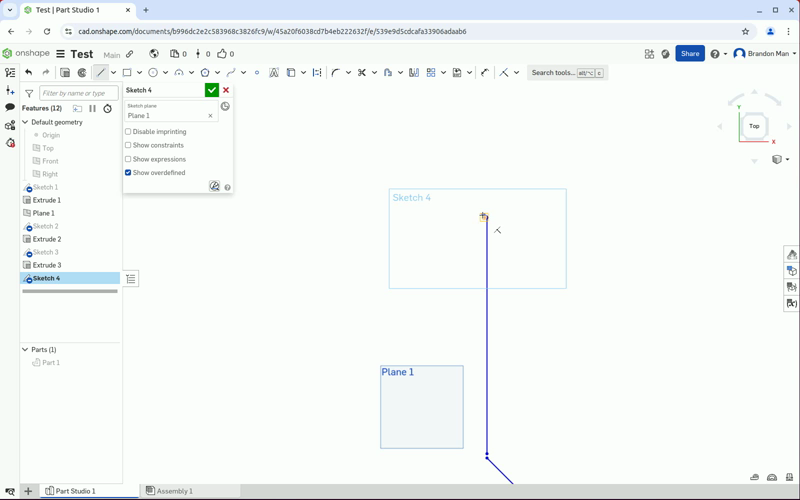
scroll(6)
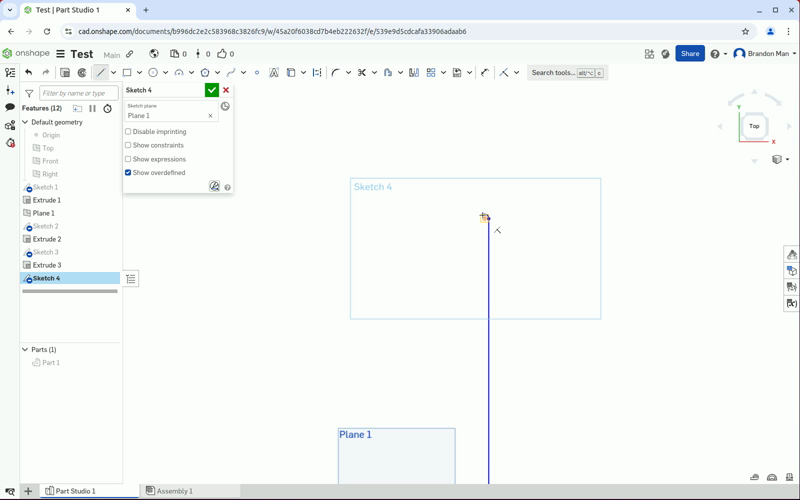
scroll(6)
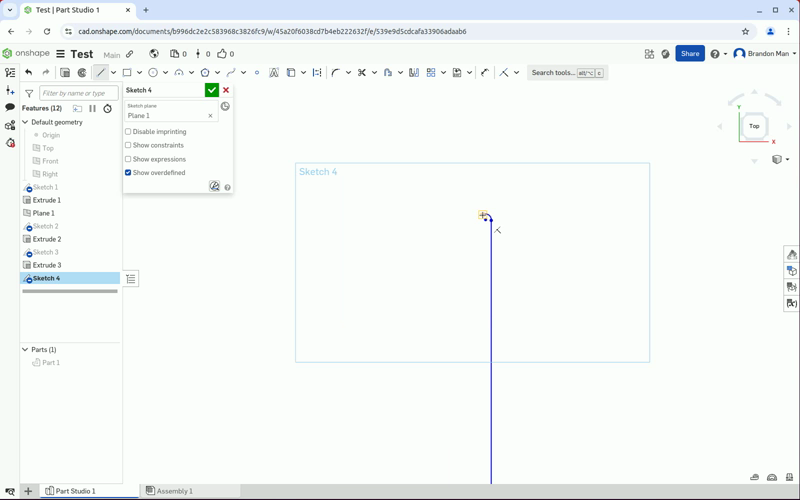
scroll(6)
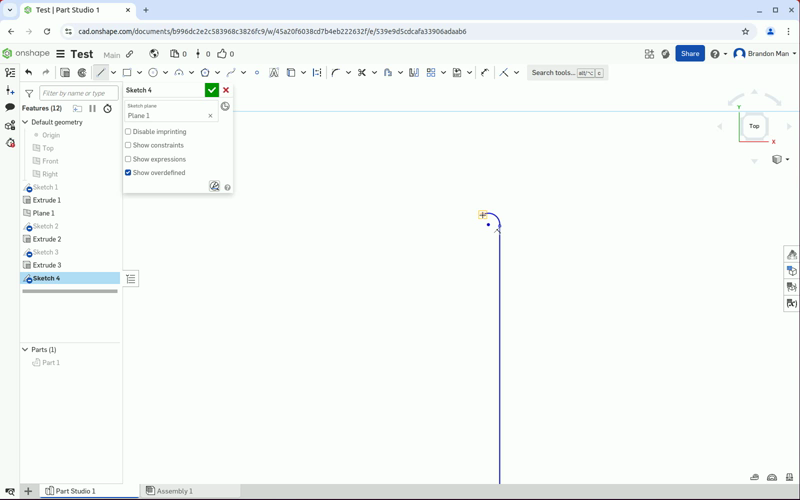
click(482, 214)
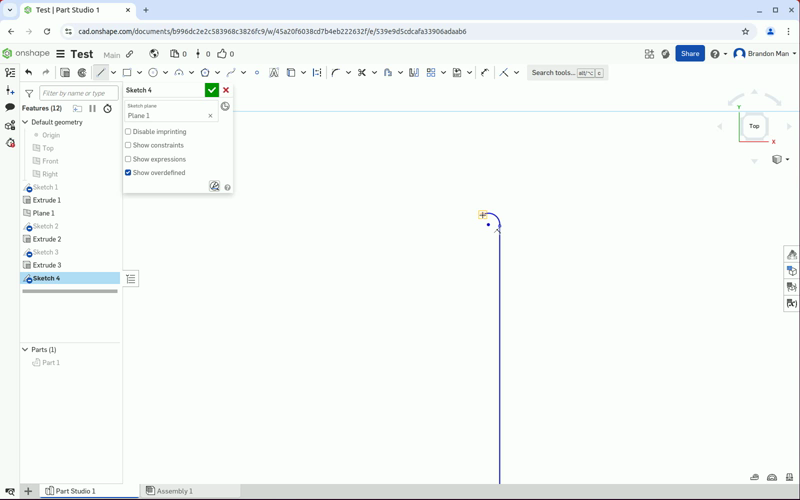
scroll(-6)
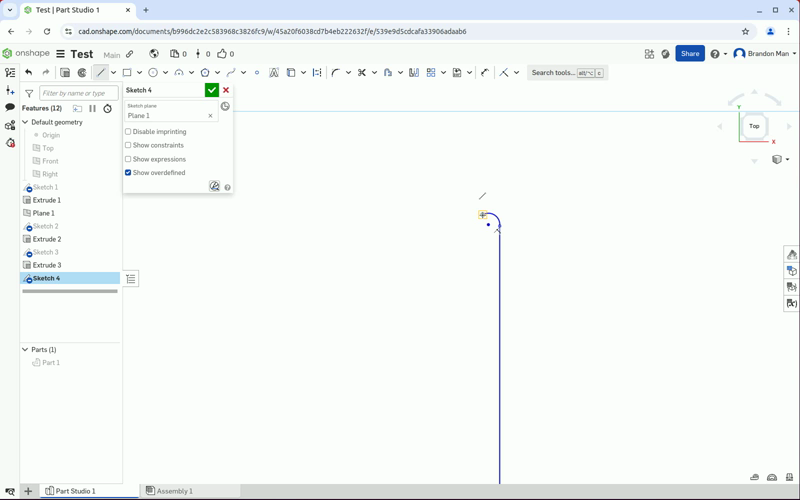
scroll(-6)
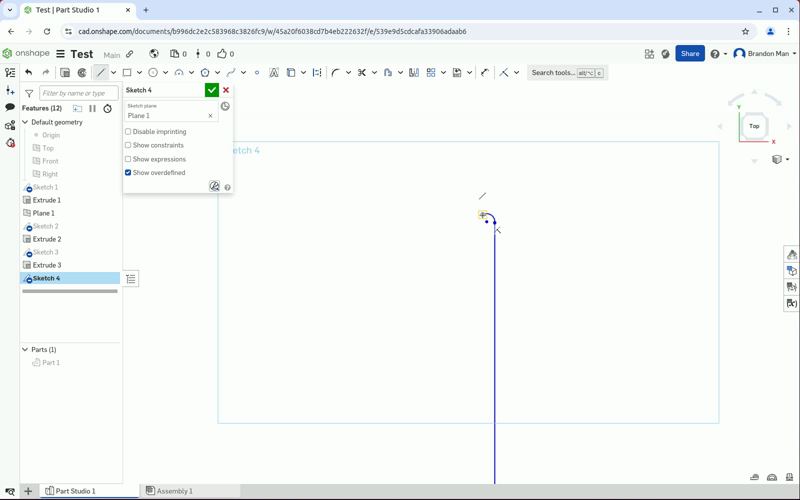
scroll(-6)
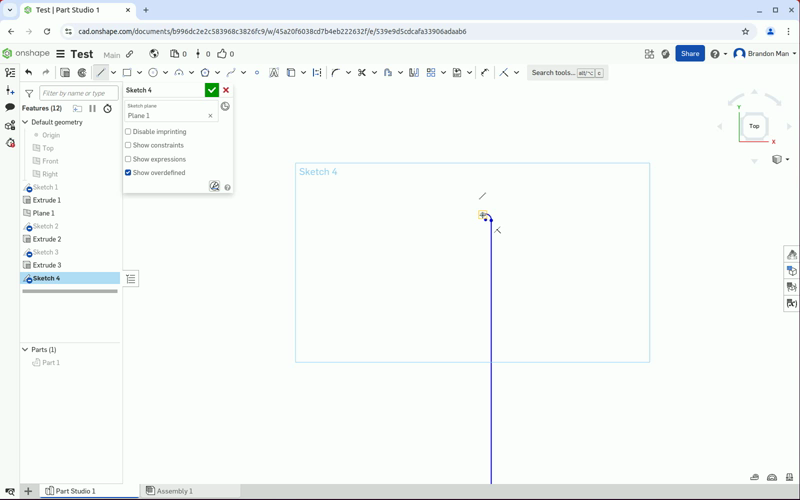
scroll(-6)
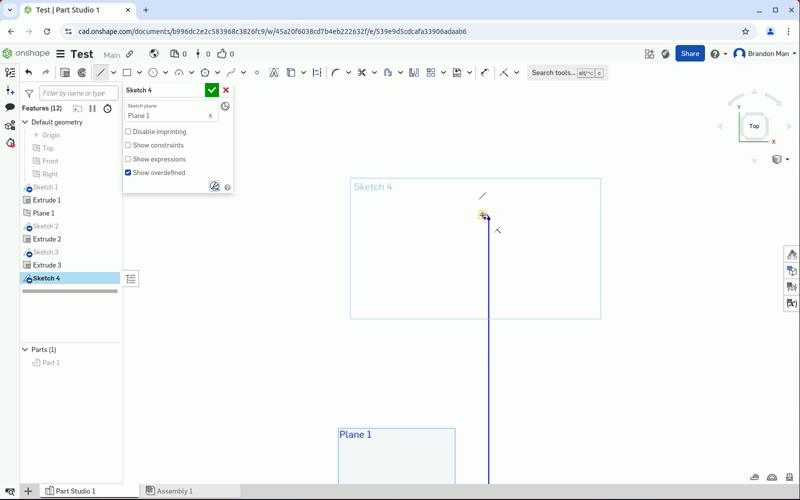
scroll(-6)
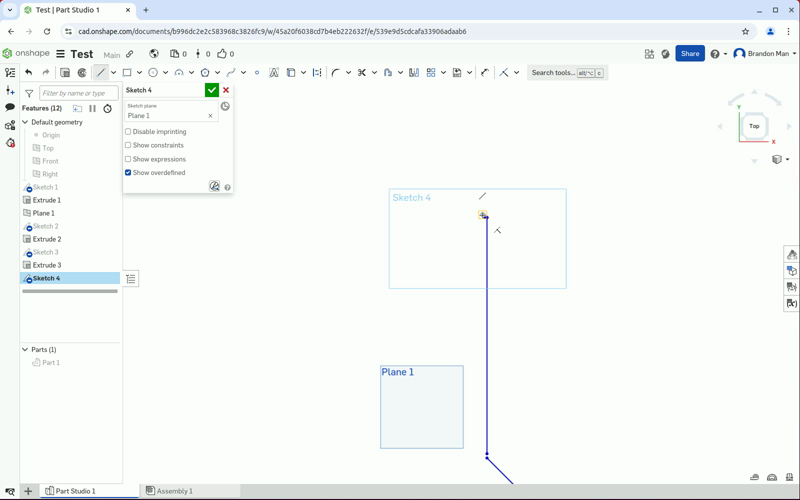
scroll(-6)
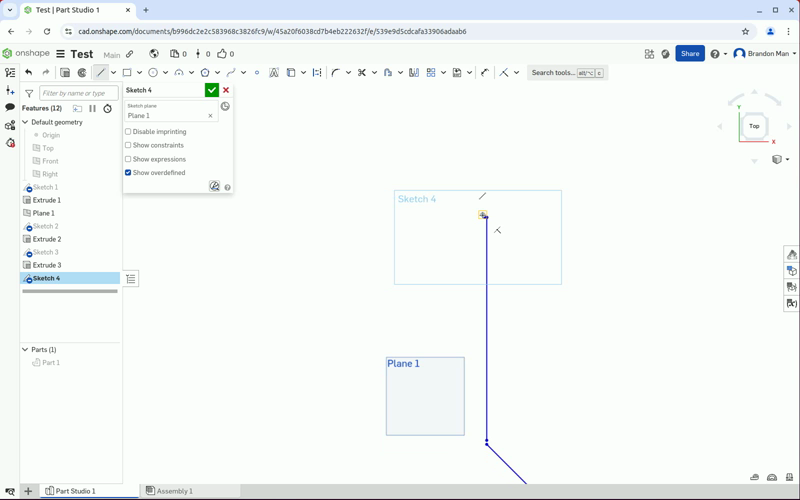
scroll(-6)
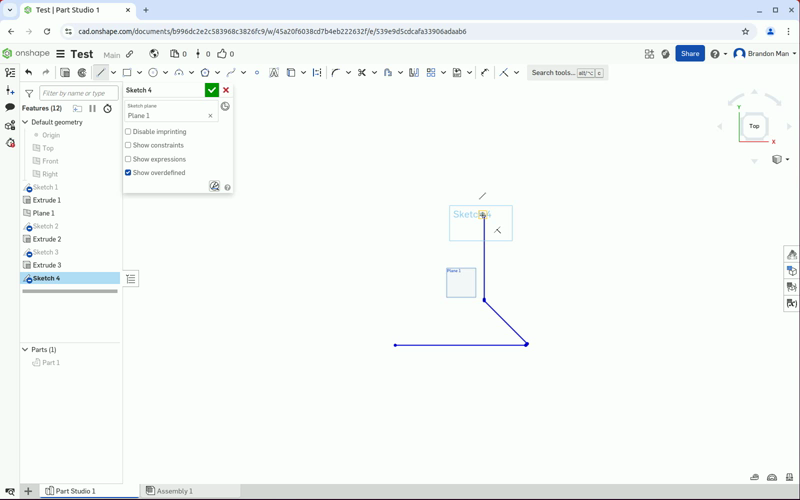
key_down(shift)
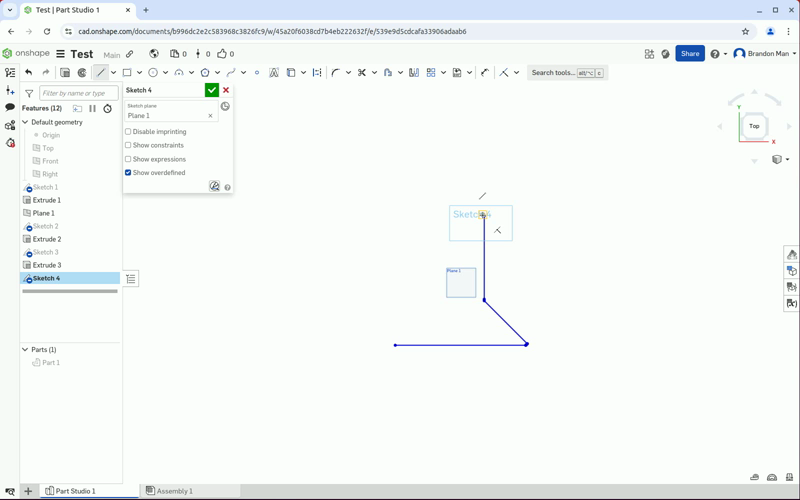
mouse_move(512, 214)
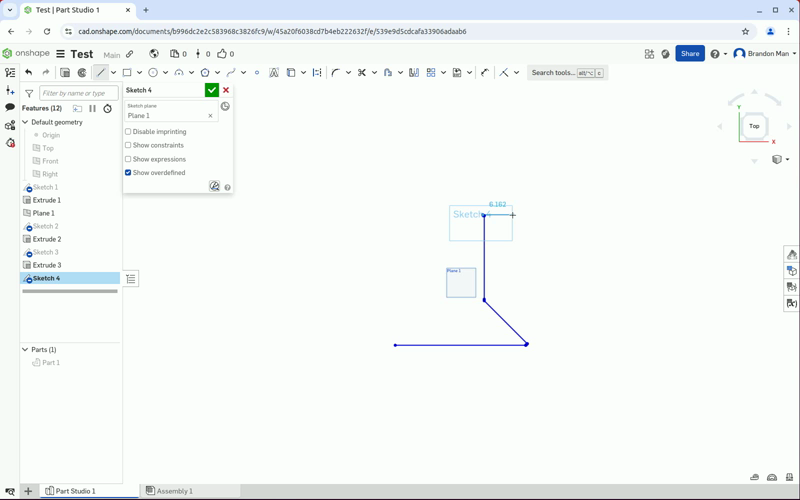
mouse_move(439, 214)
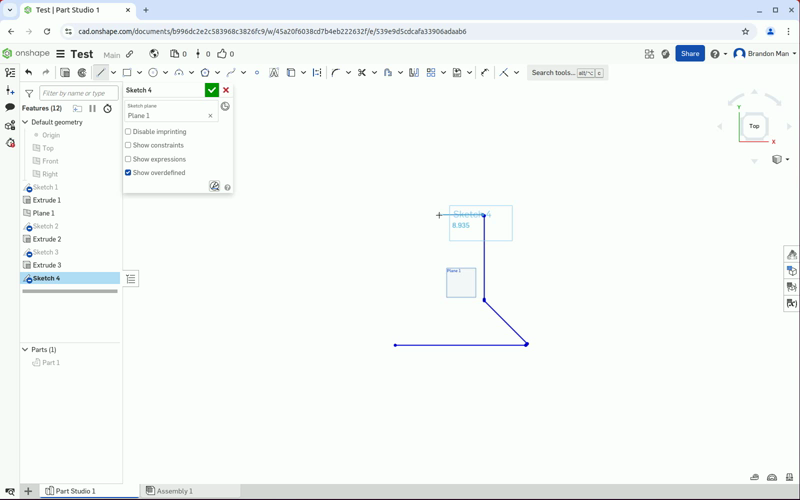
click(439, 214)
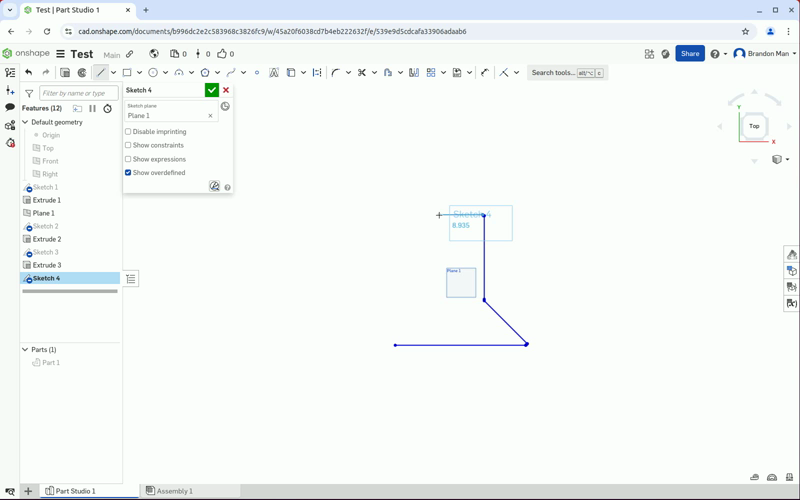
key_up(shift)
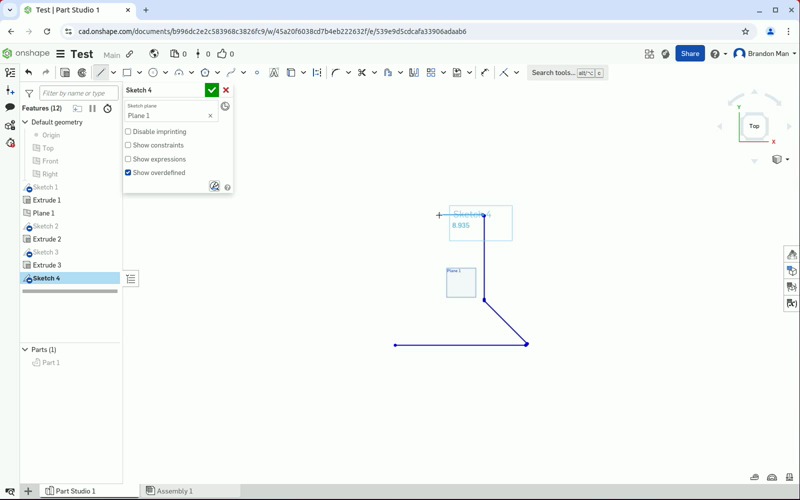
key(esc)
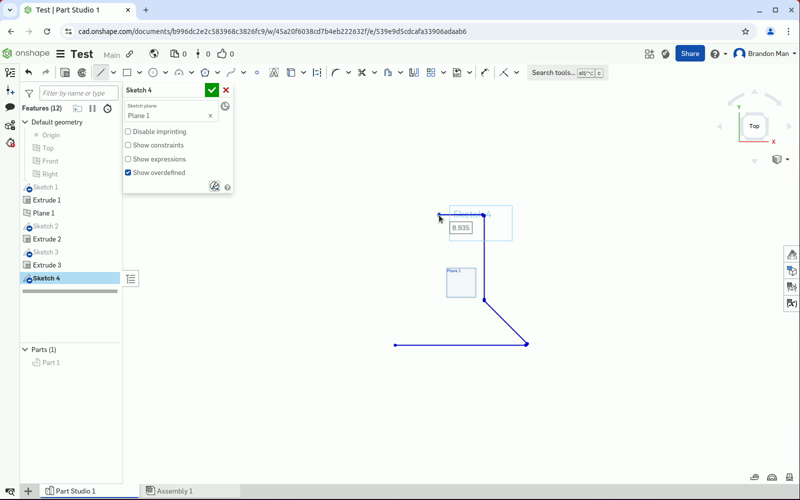
key(a)
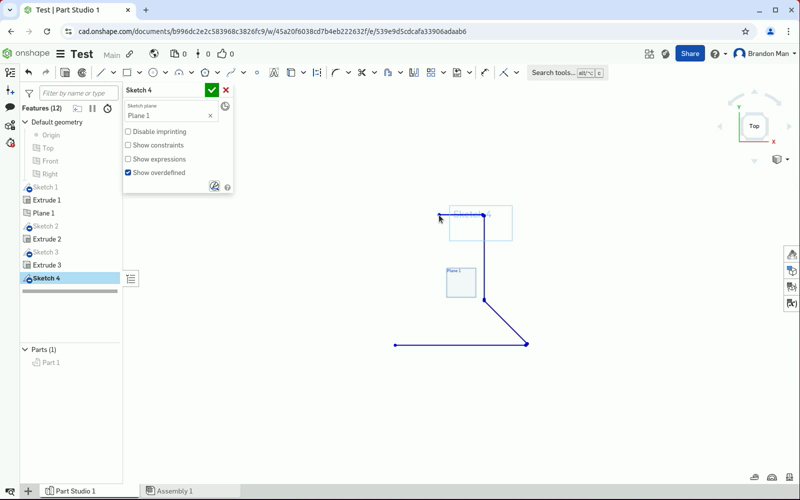
mouse_move(439, 214)
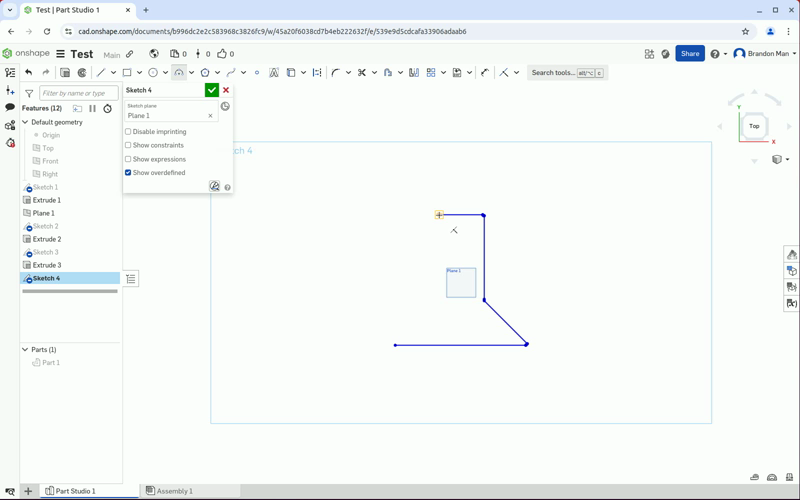
click(439, 214)
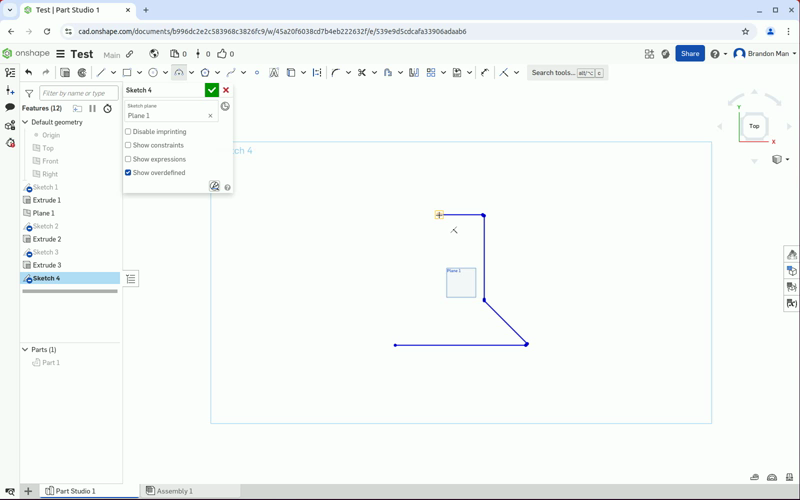
key_down(shift)
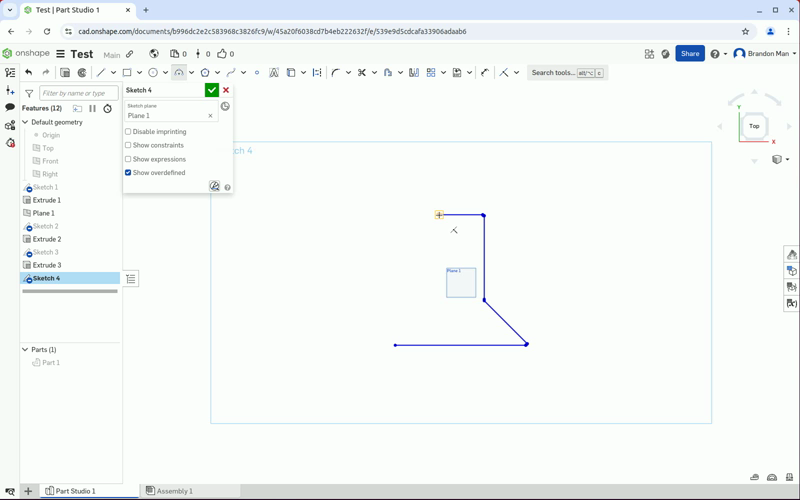
mouse_move(438, 215)
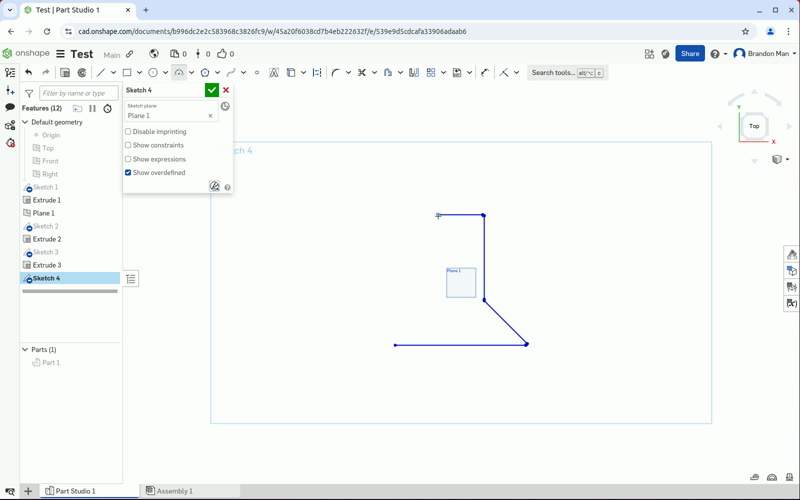
scroll(6)
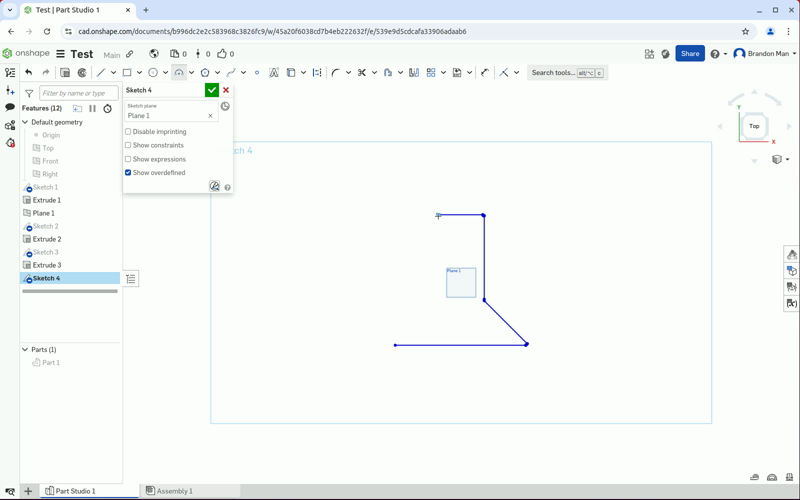
scroll(6)
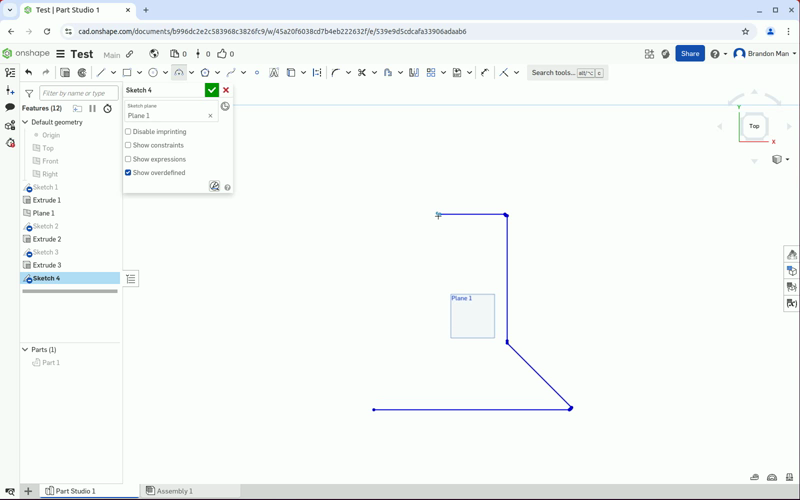
scroll(6)
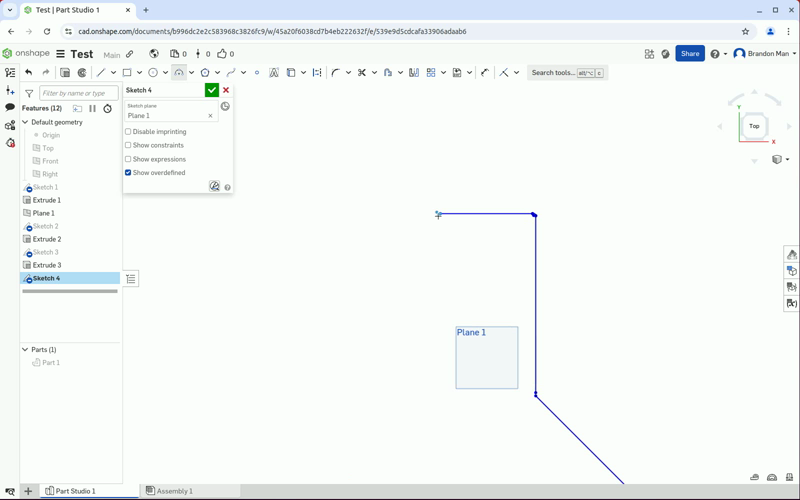
scroll(6)
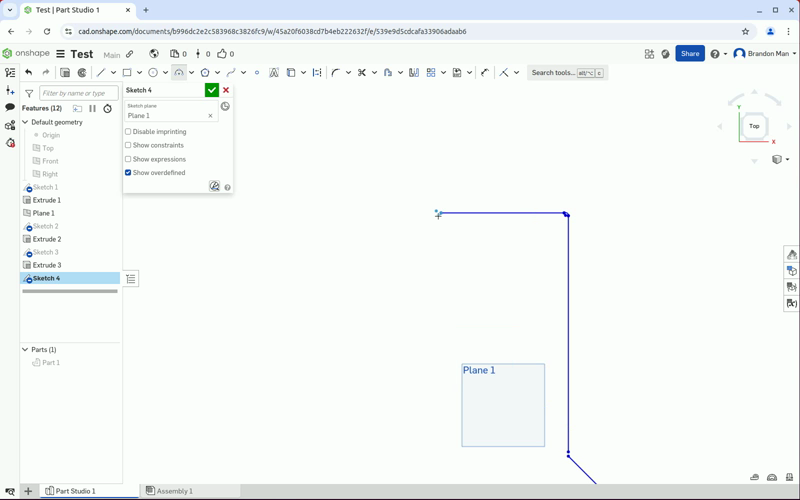
scroll(6)
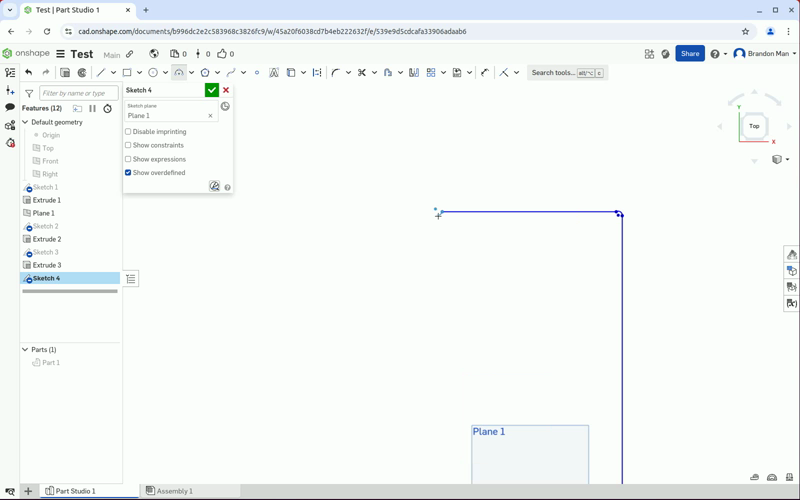
scroll(6)
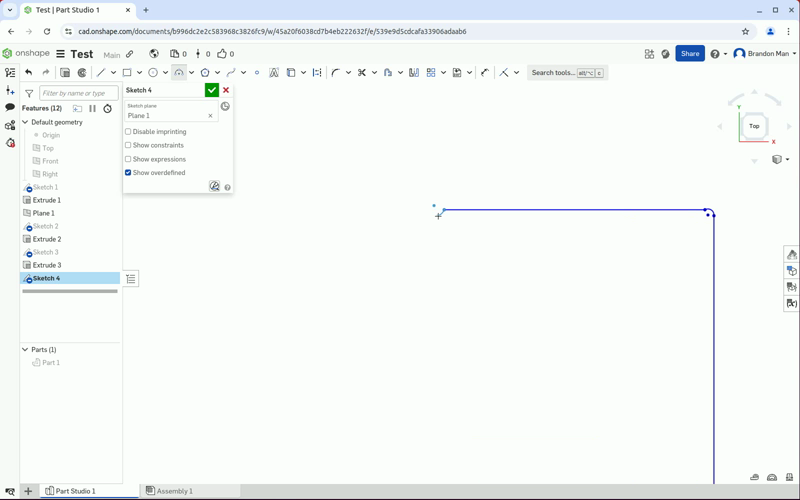
scroll(6)
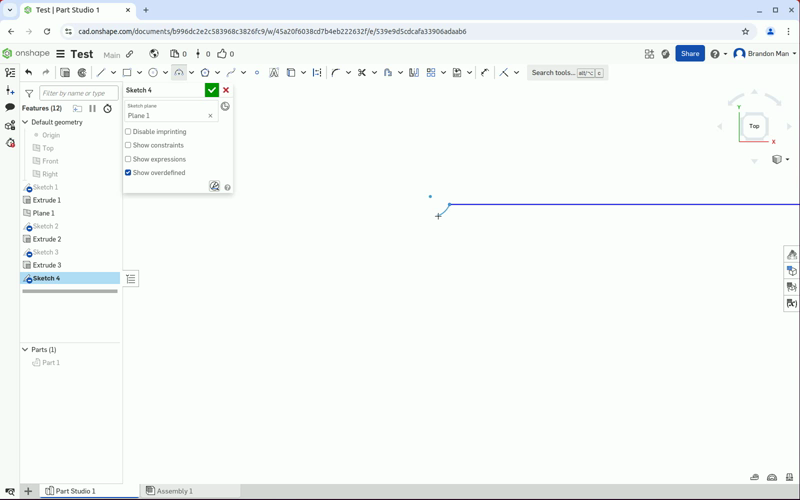
click(438, 215)
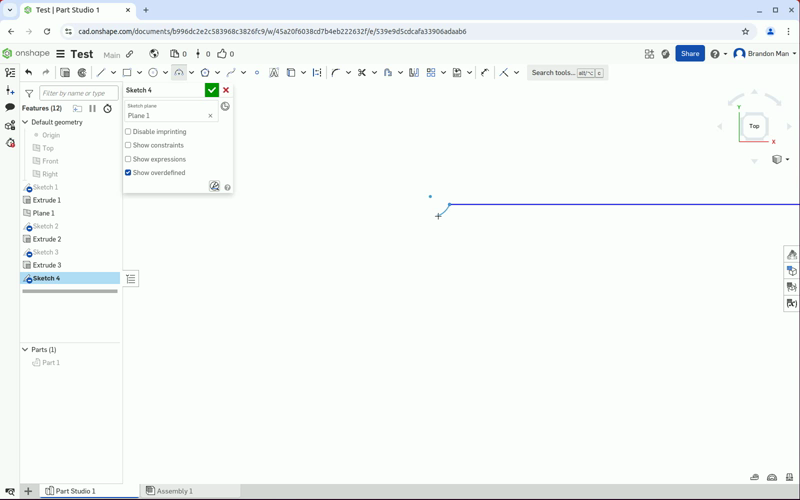
scroll(-6)
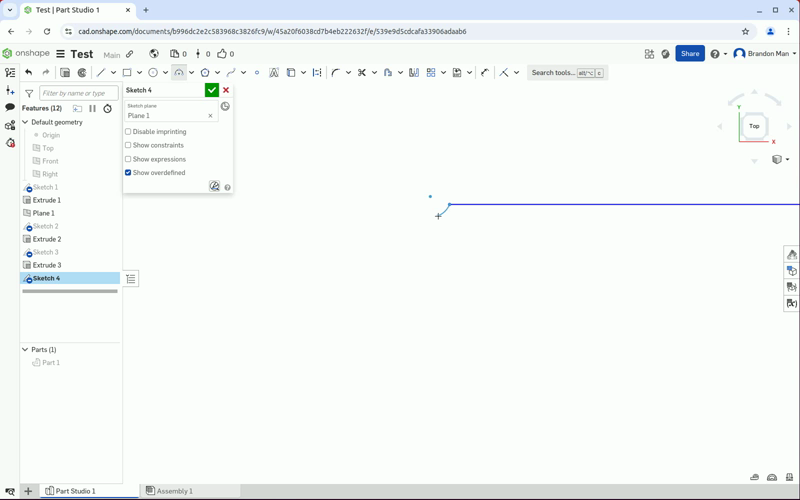
scroll(-6)
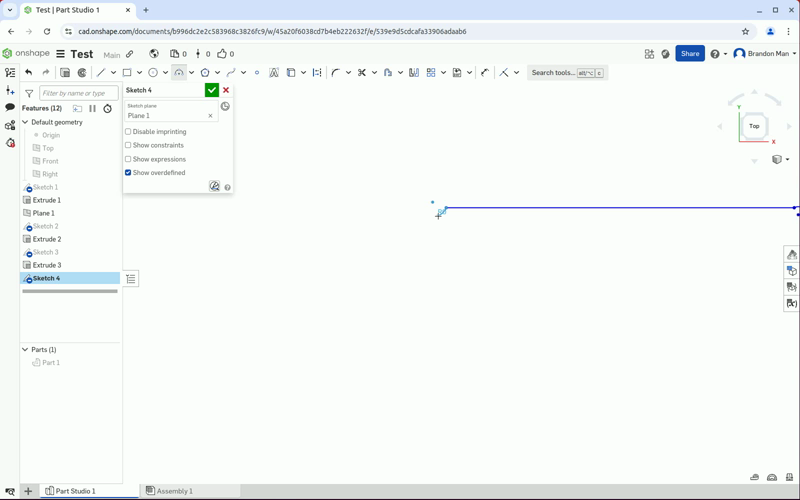
scroll(-6)
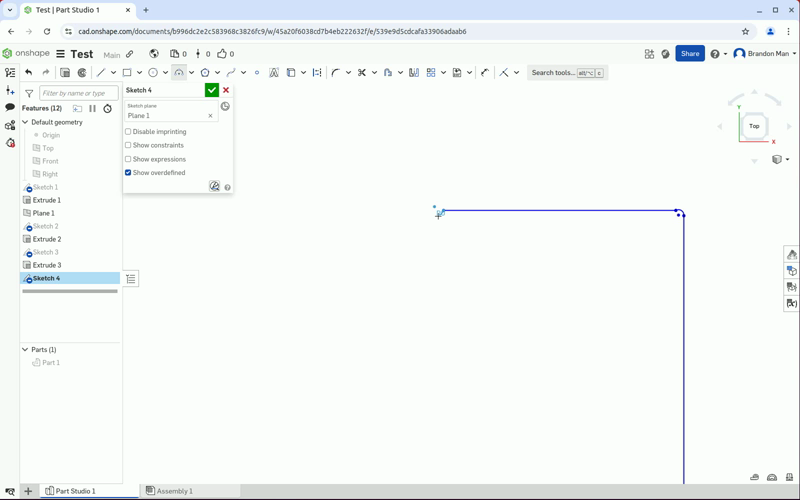
scroll(-6)
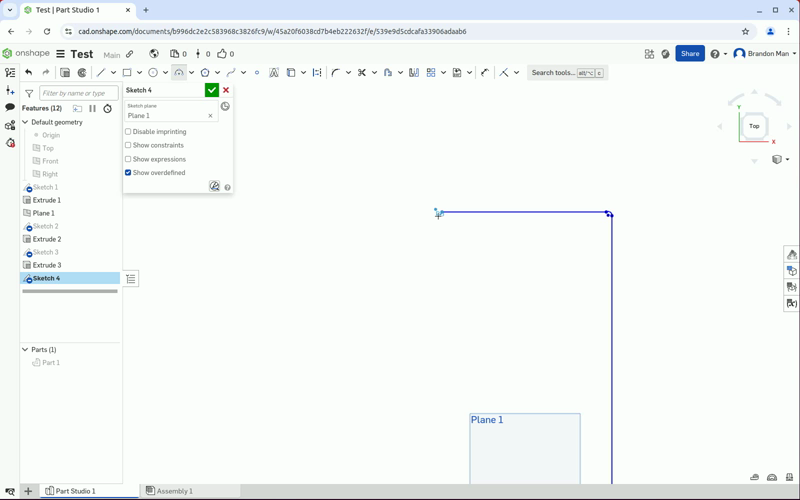
scroll(-6)
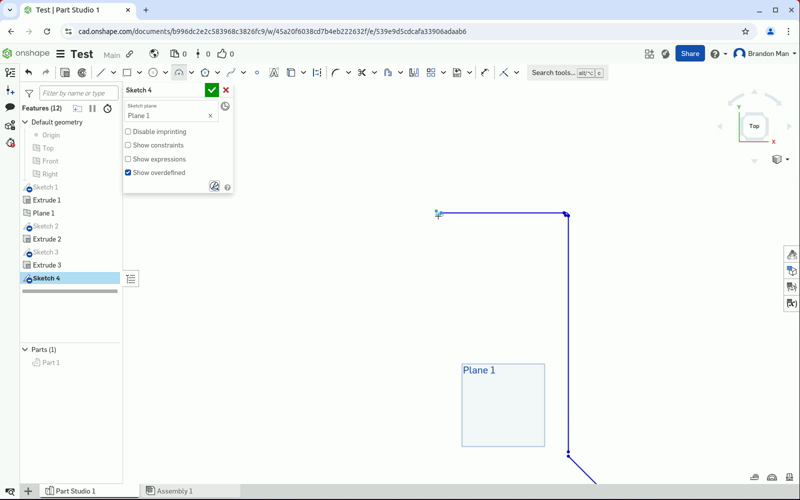
scroll(-6)
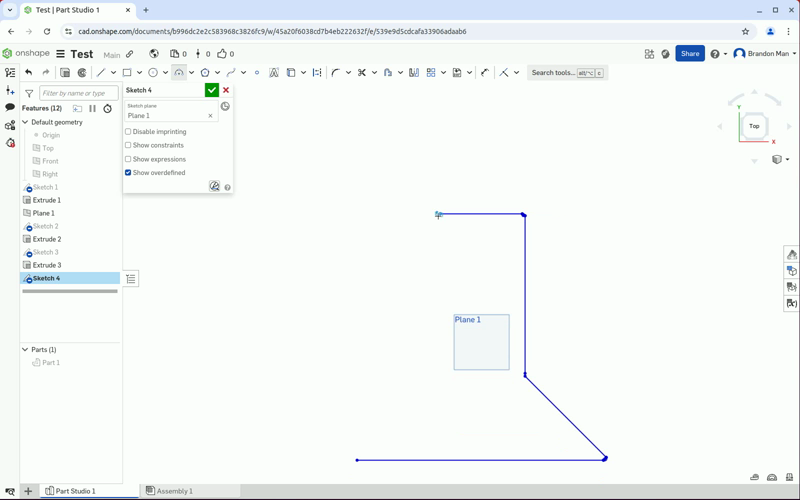
scroll(-6)
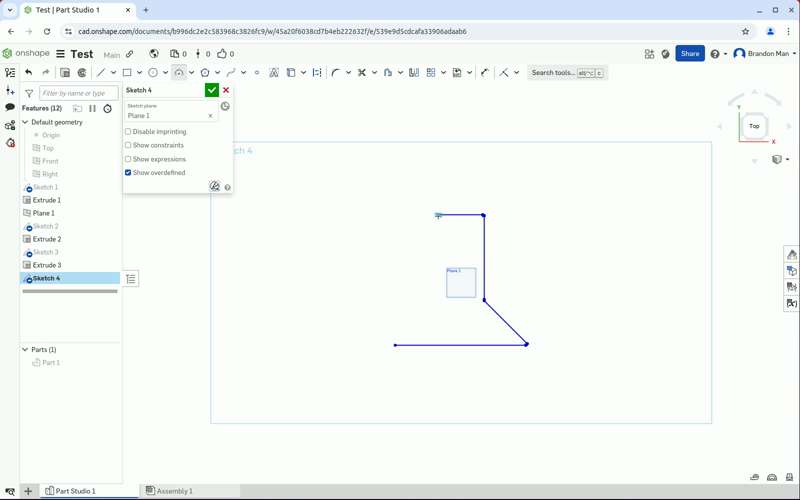
mouse_move(438, 214)
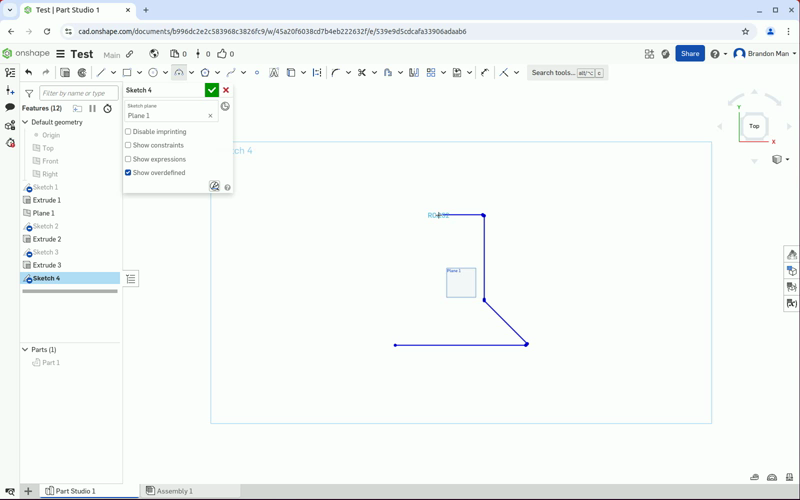
scroll(6)
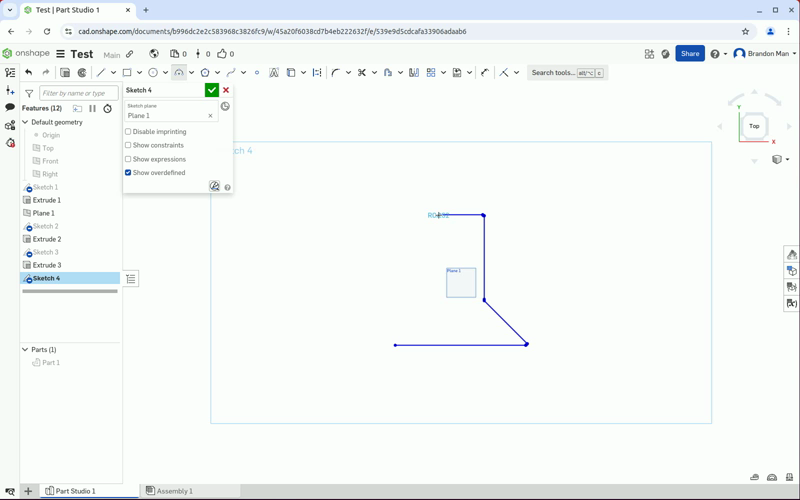
scroll(6)
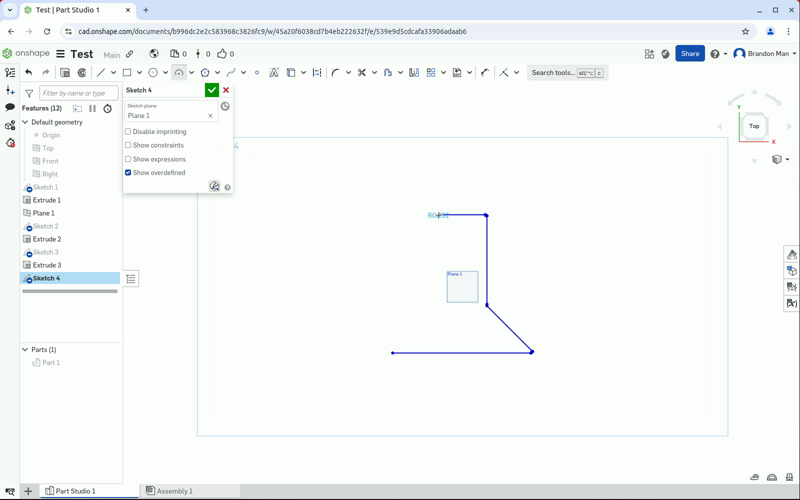
scroll(6)
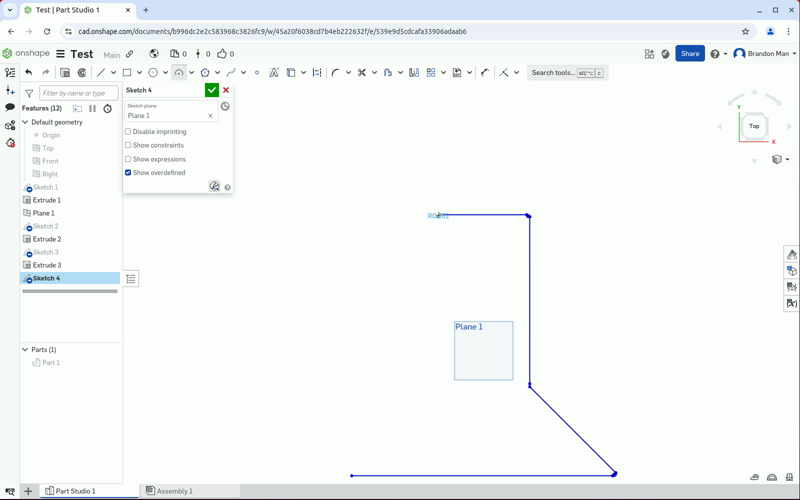
scroll(6)
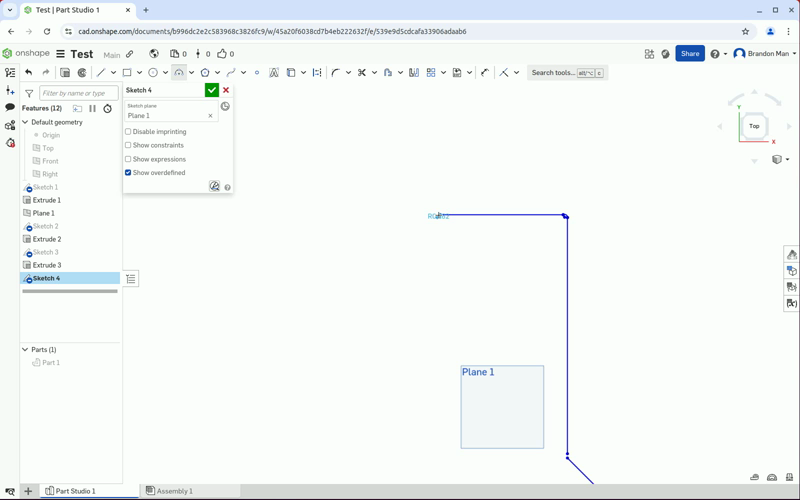
scroll(6)
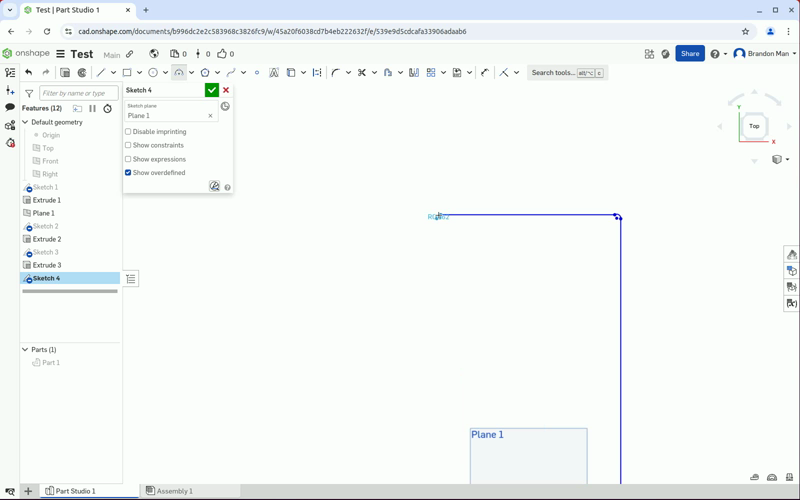
scroll(6)
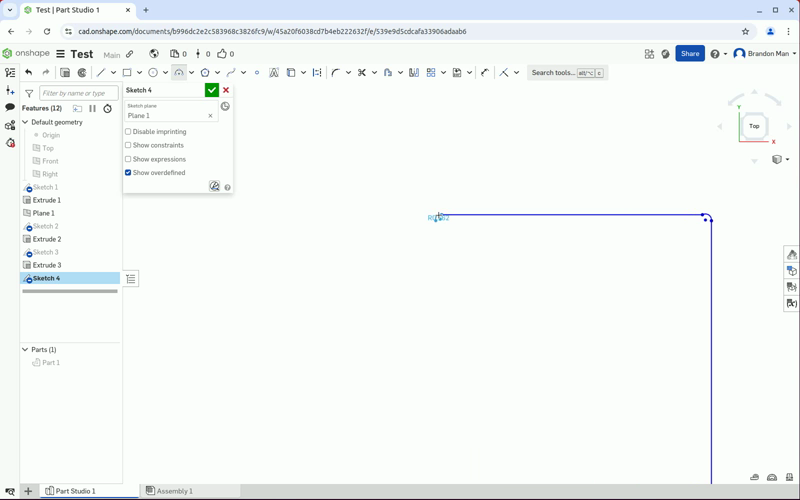
scroll(6)
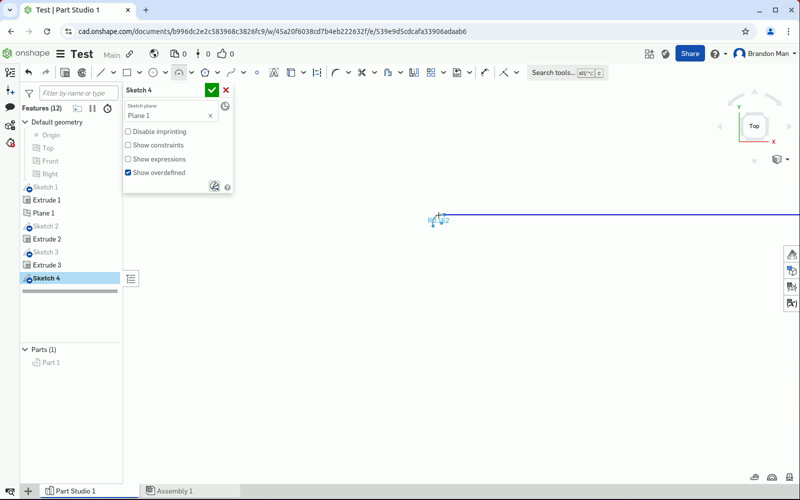
click(438, 214)
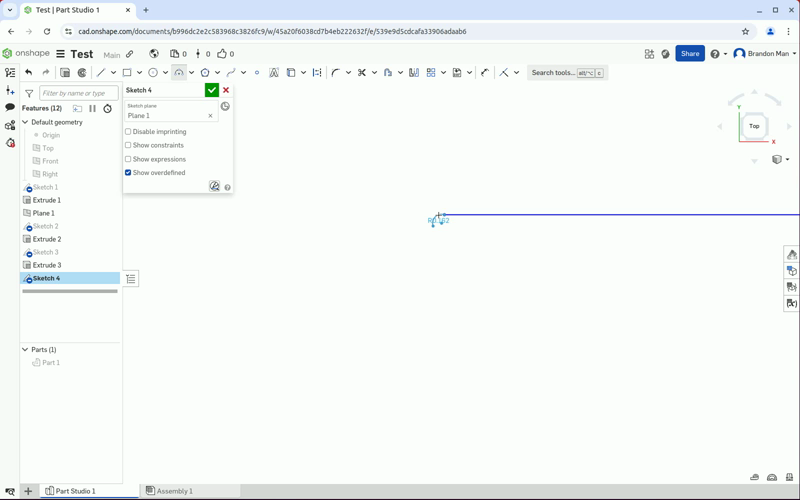
scroll(-6)
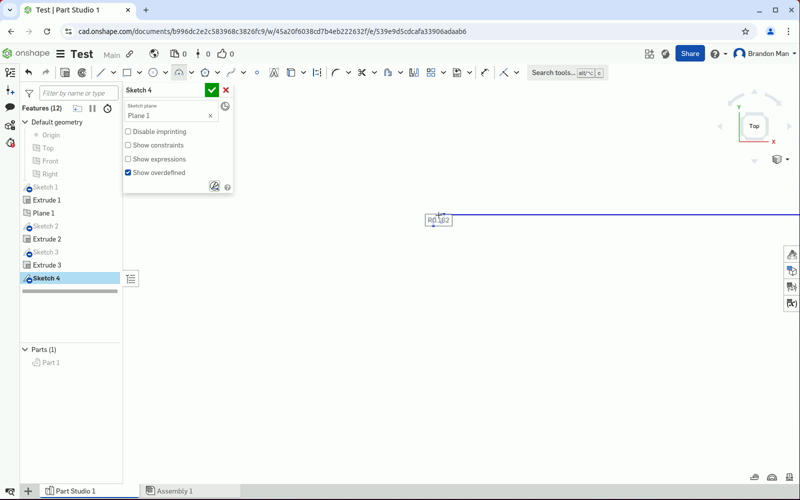
scroll(-6)
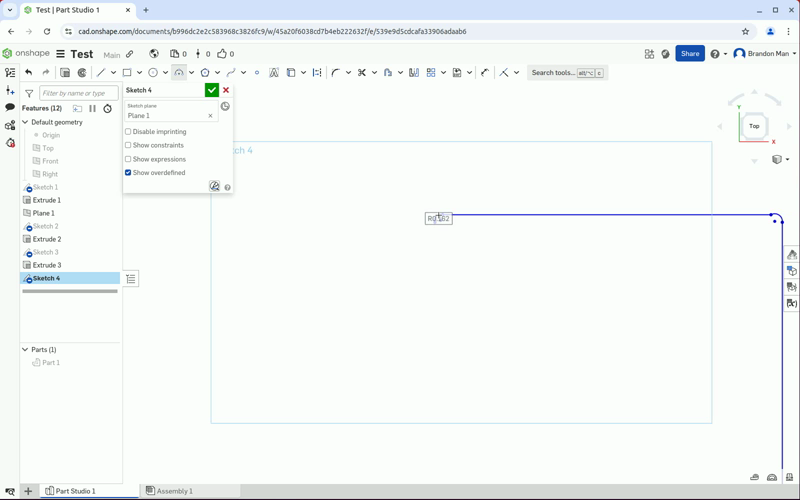
scroll(-6)
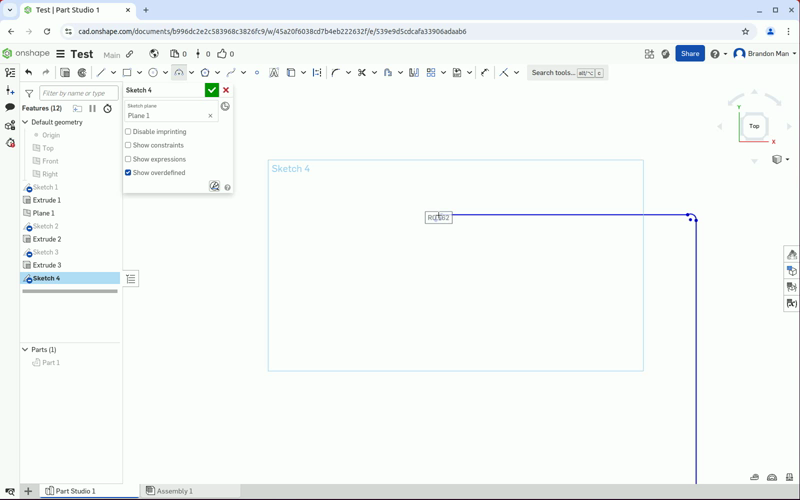
scroll(-6)
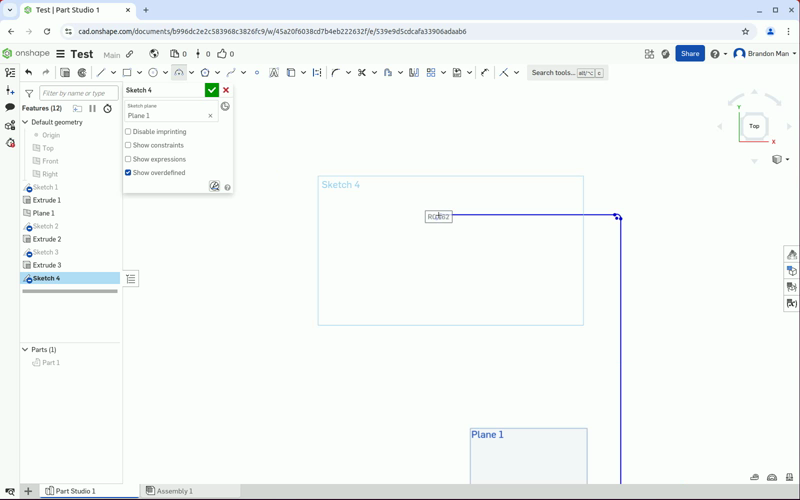
scroll(-6)
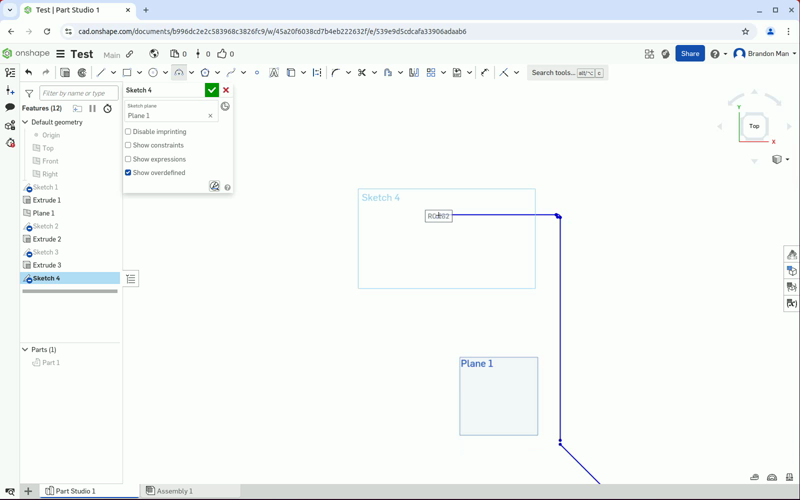
scroll(-6)
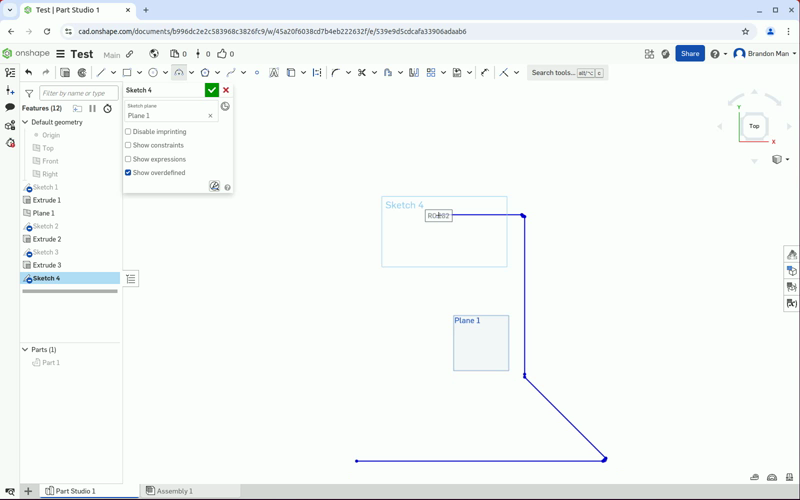
scroll(-6)
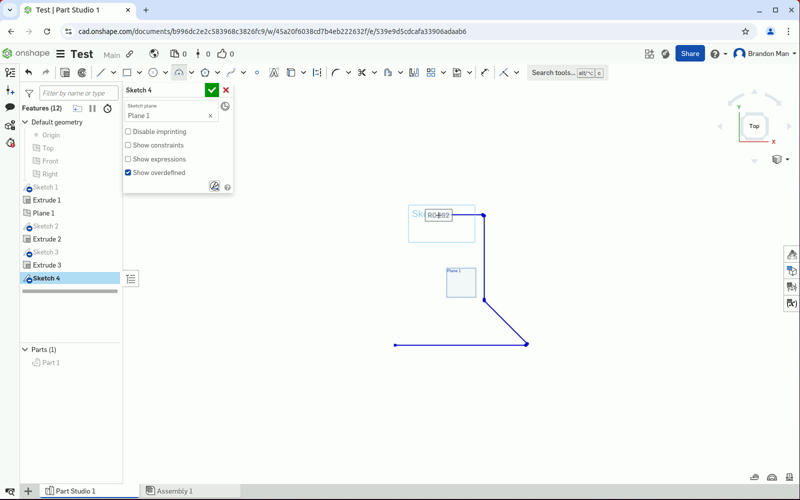
key_up(shift)
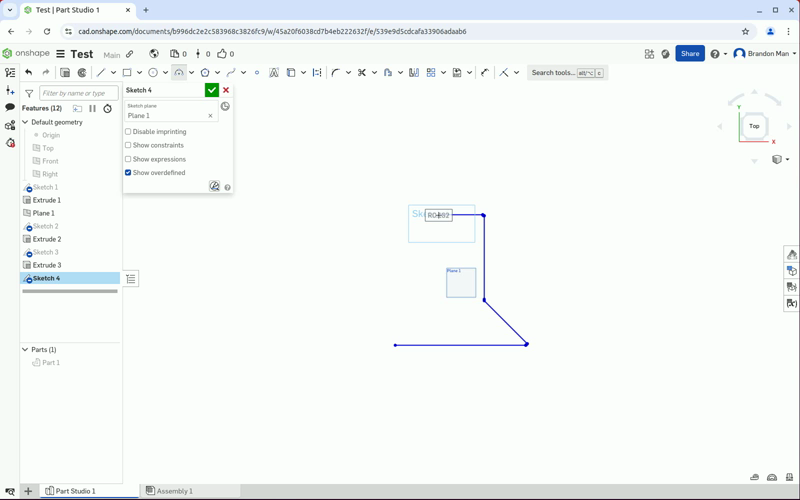
key(esc)
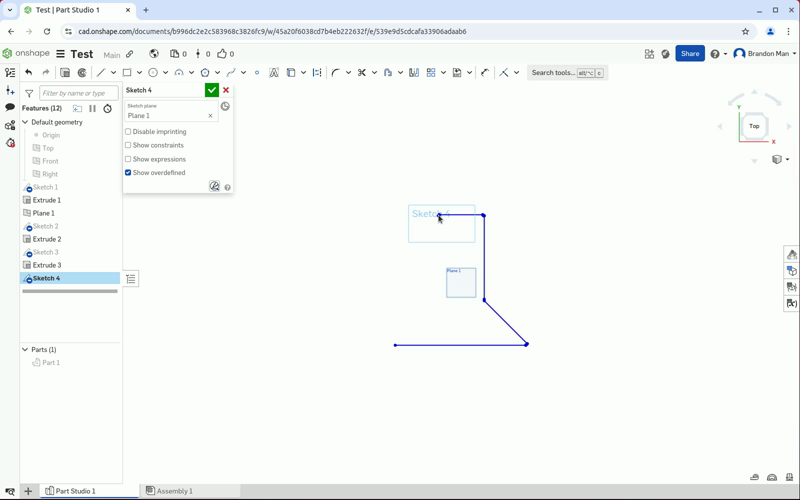
key(l)
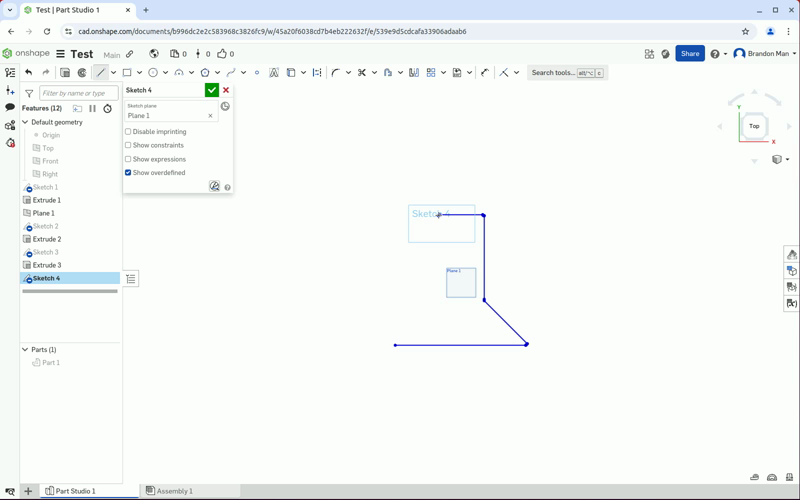
mouse_move(438, 215)
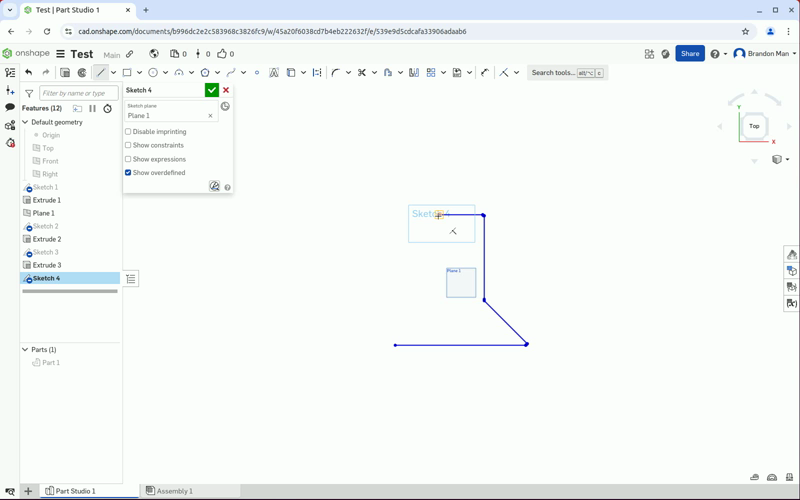
scroll(6)
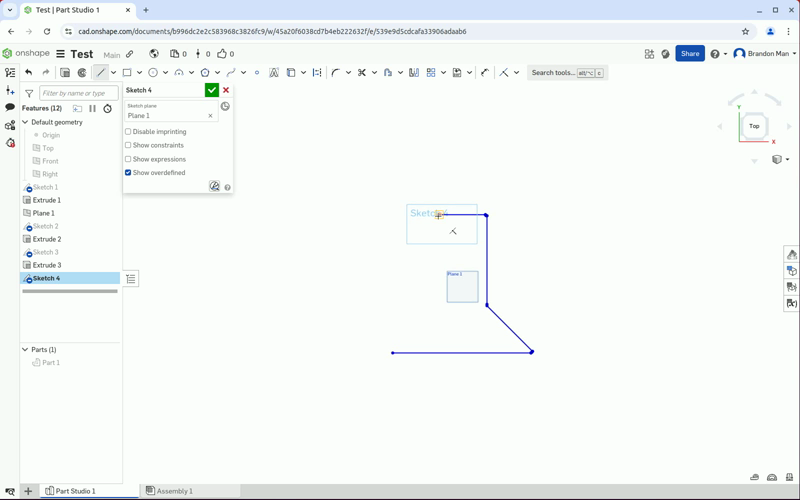
scroll(6)
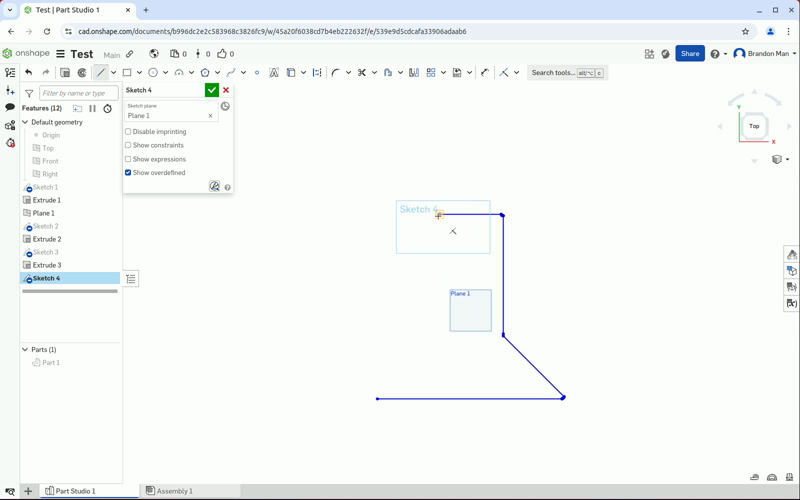
scroll(6)
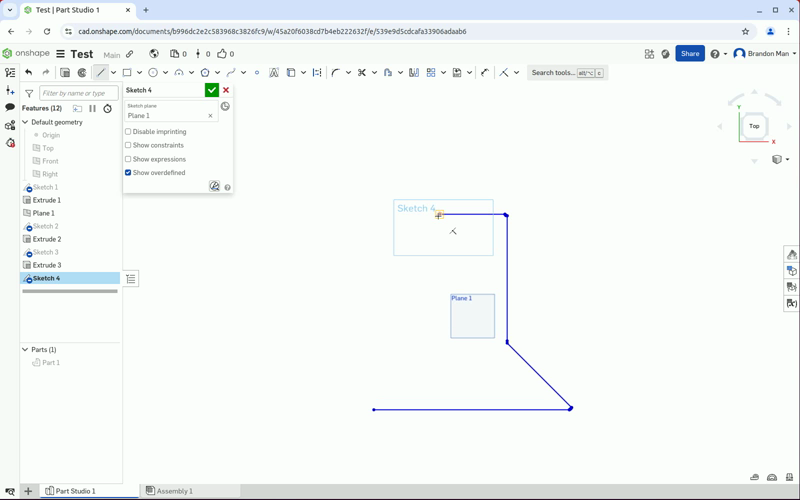
scroll(6)
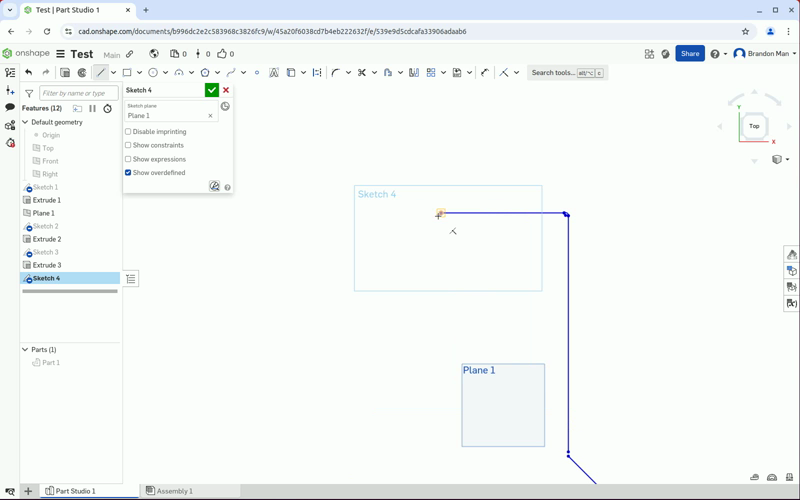
scroll(6)
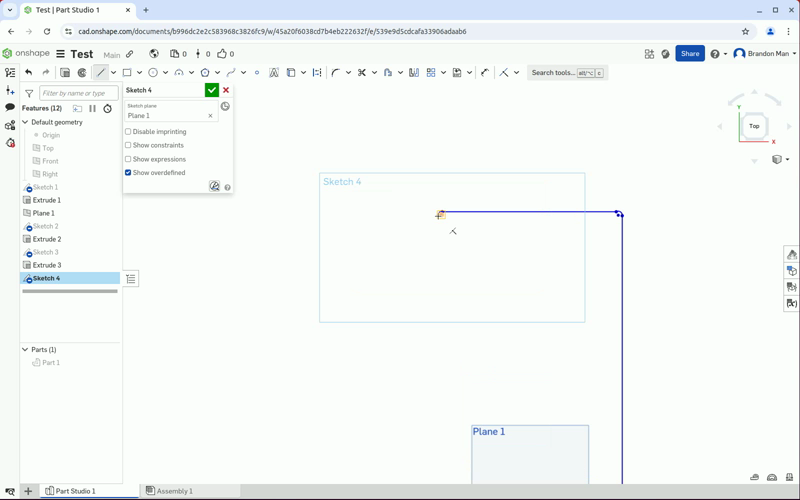
scroll(6)
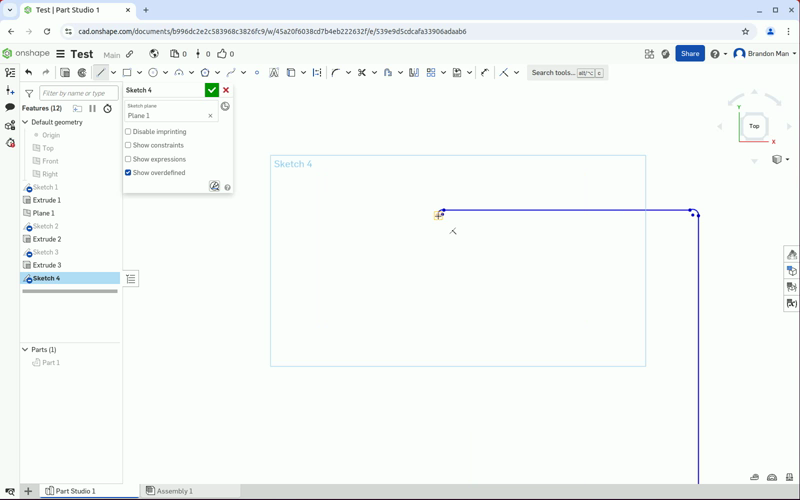
scroll(6)
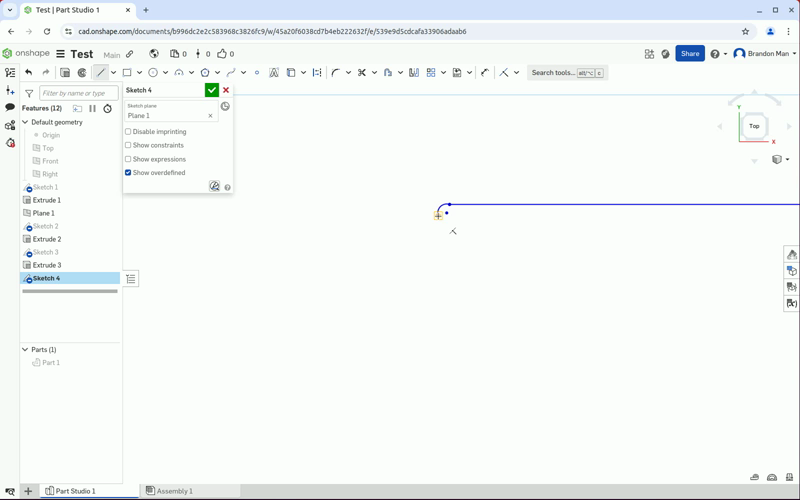
click(438, 215)
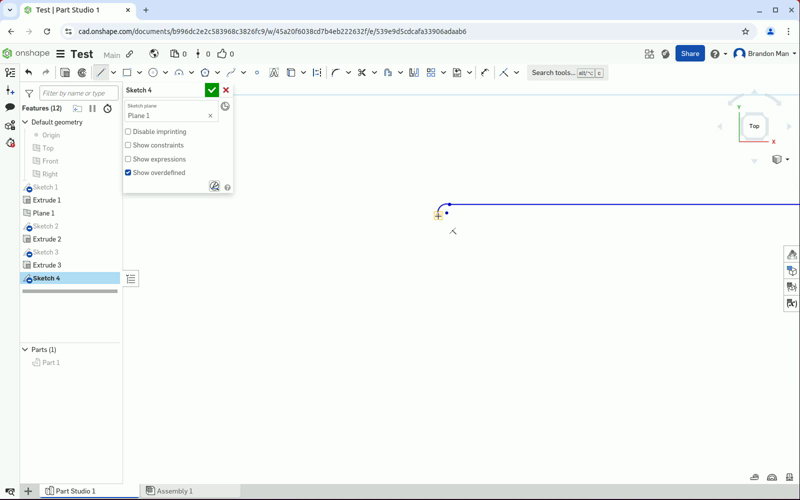
scroll(-6)
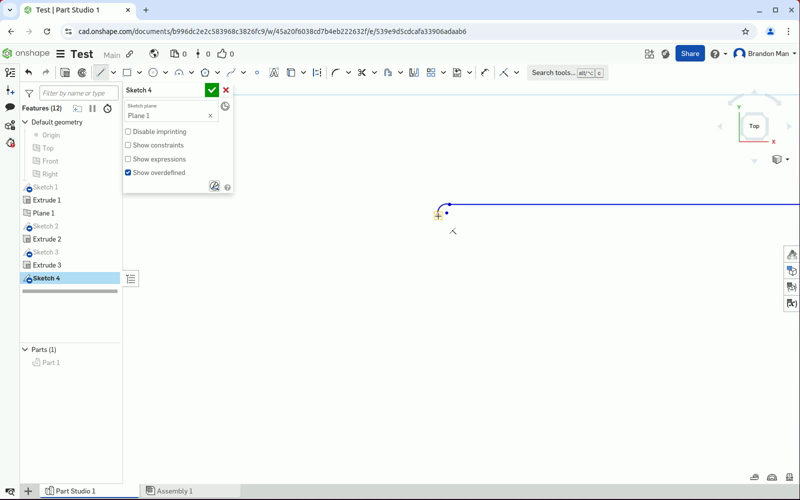
scroll(-6)
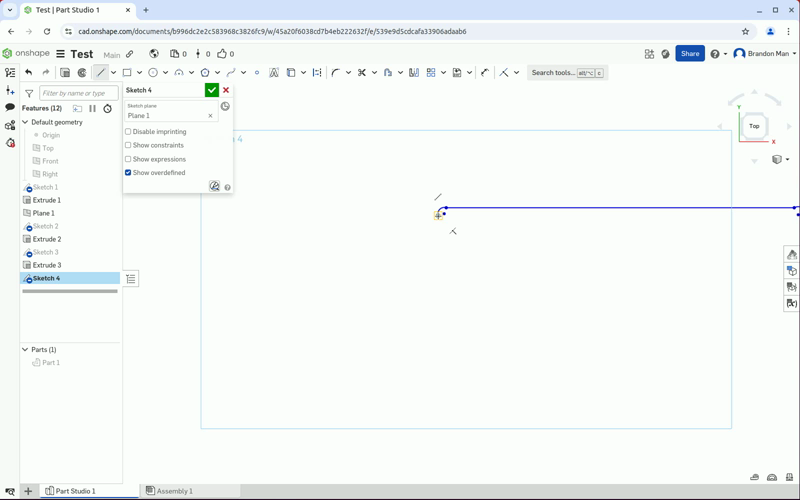
scroll(-6)
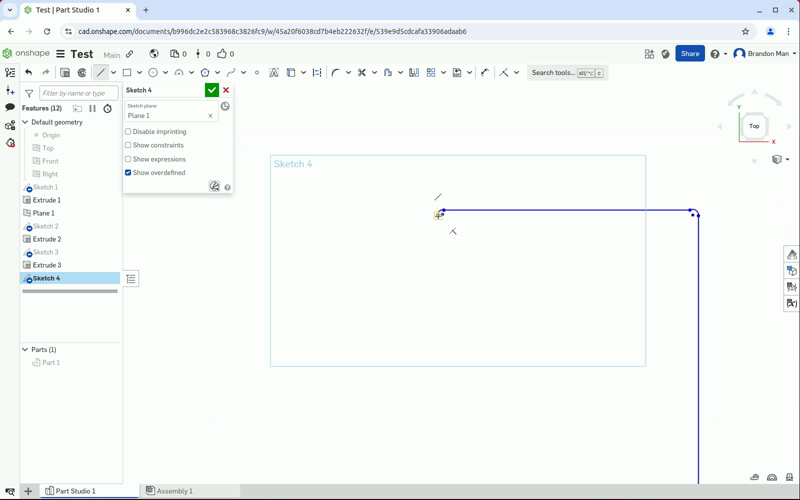
scroll(-6)
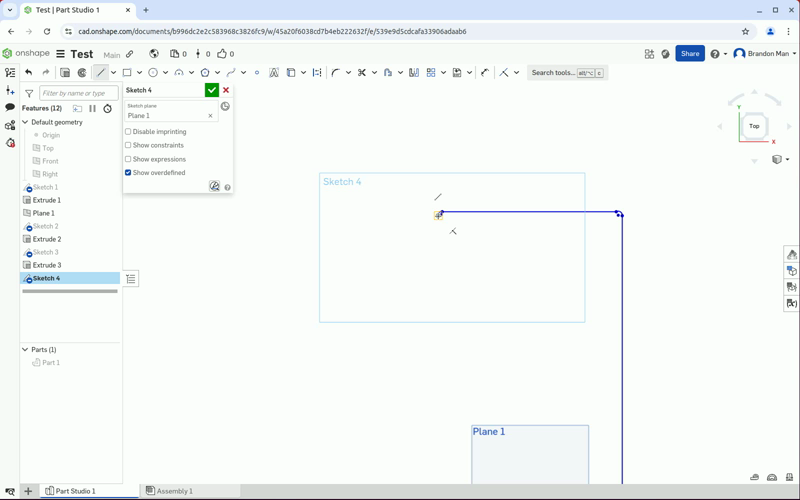
scroll(-6)
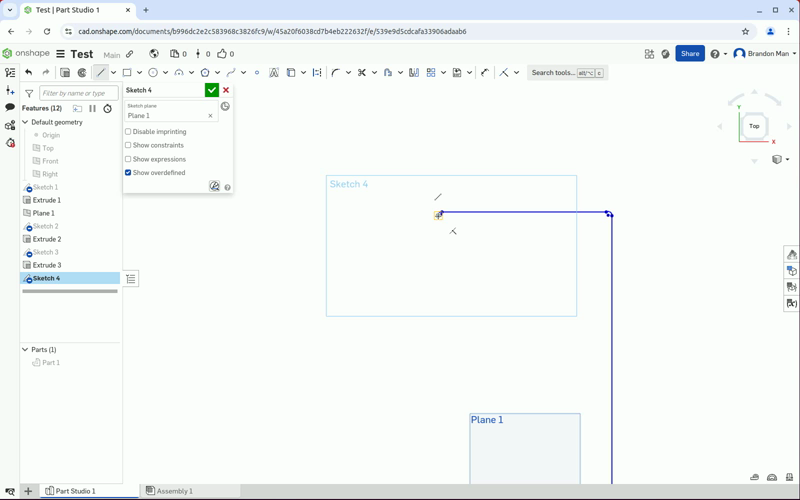
scroll(-6)
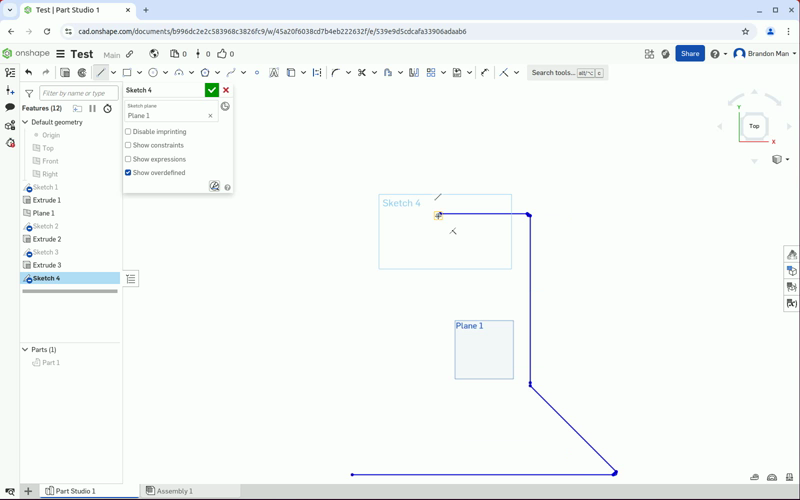
scroll(-6)
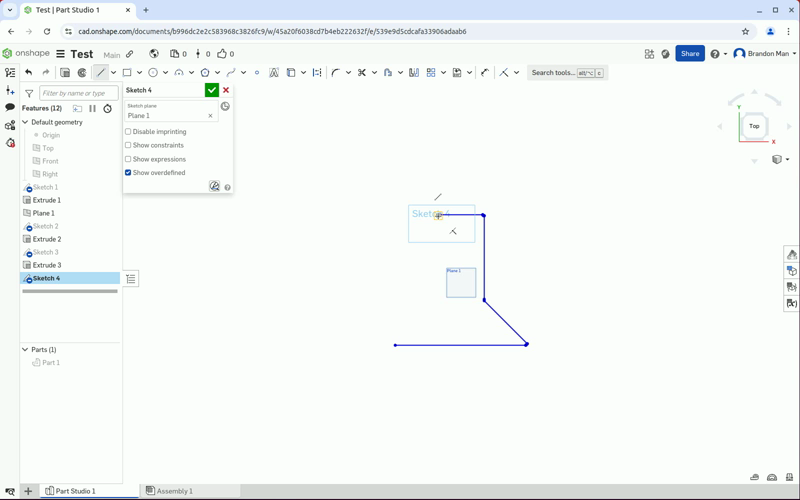
key_down(shift)
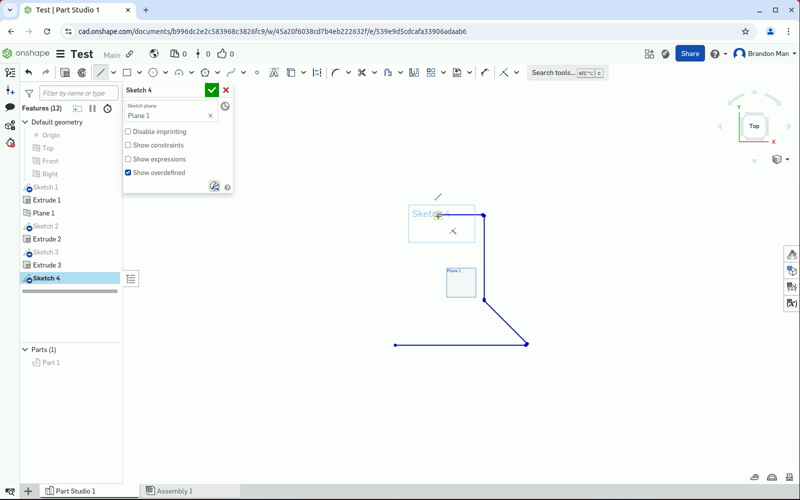
mouse_move(438, 299)
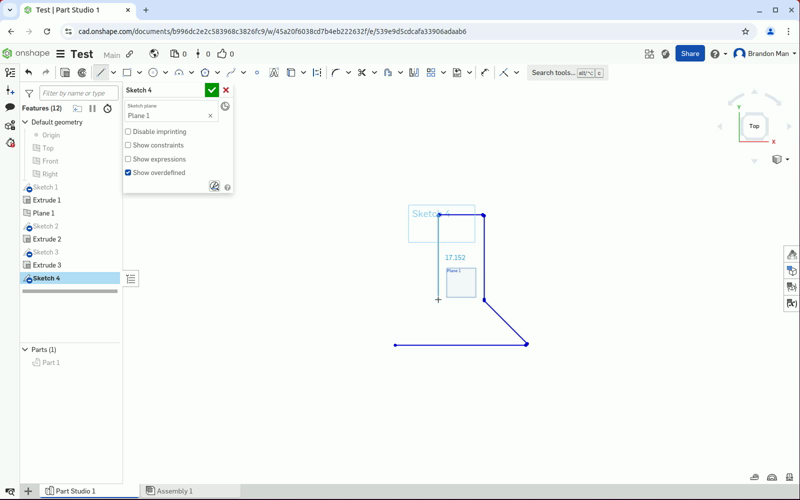
click(438, 299)
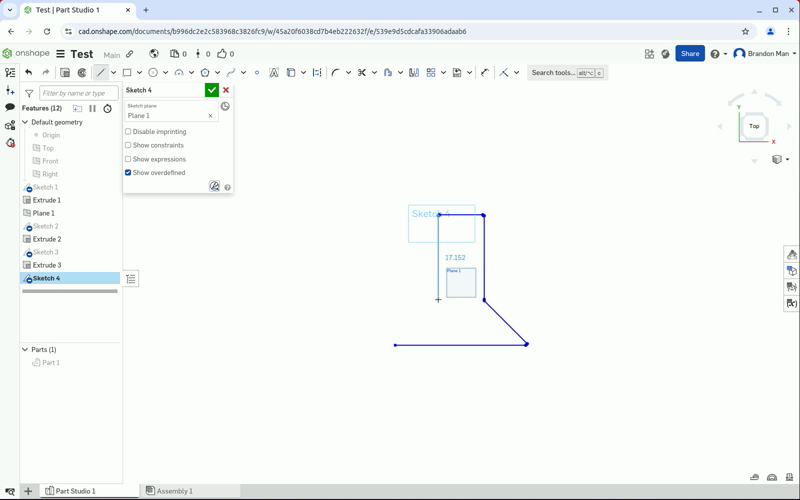
key_up(shift)
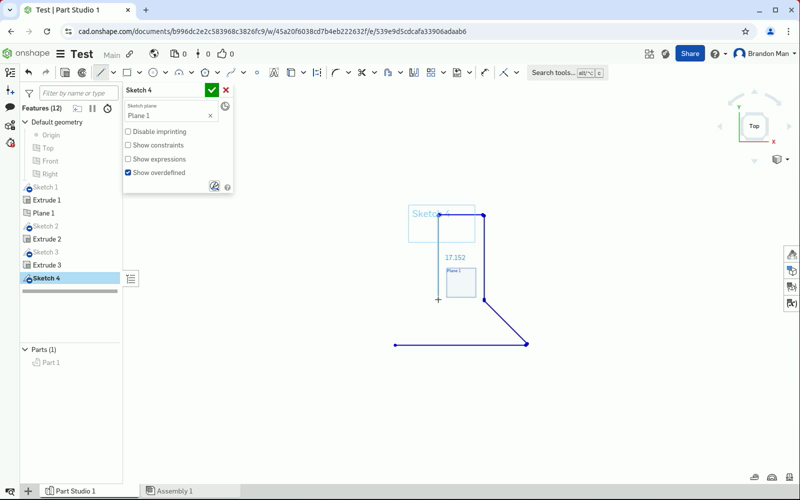
key(esc)
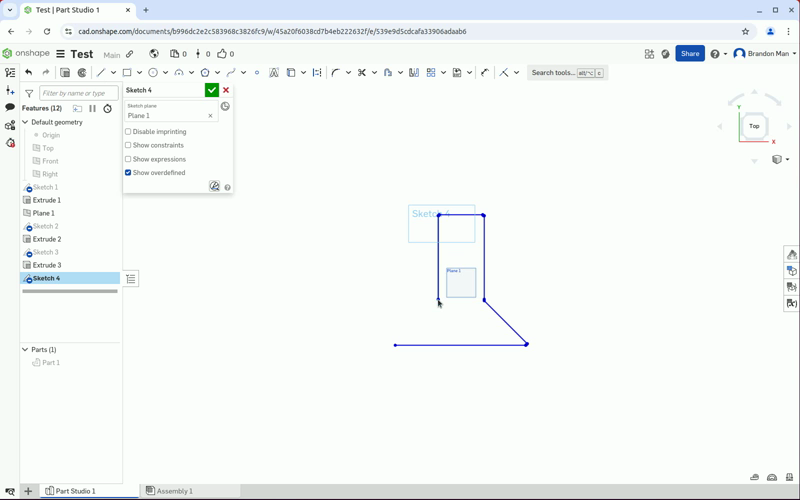
key(a)
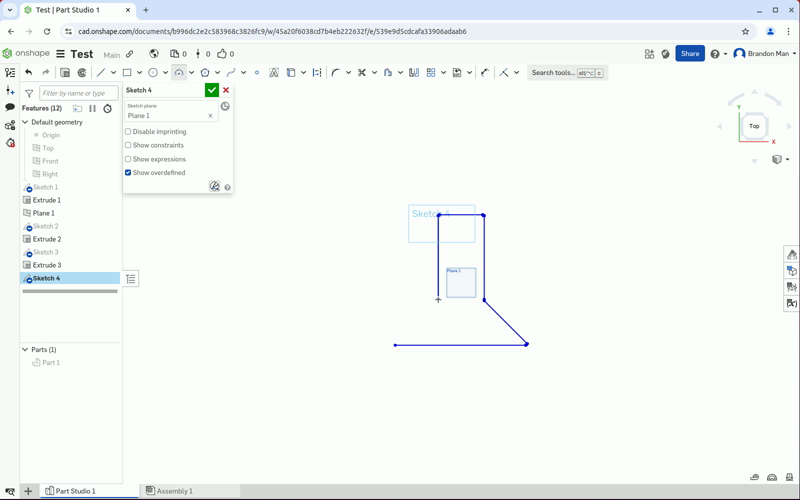
mouse_move(438, 299)
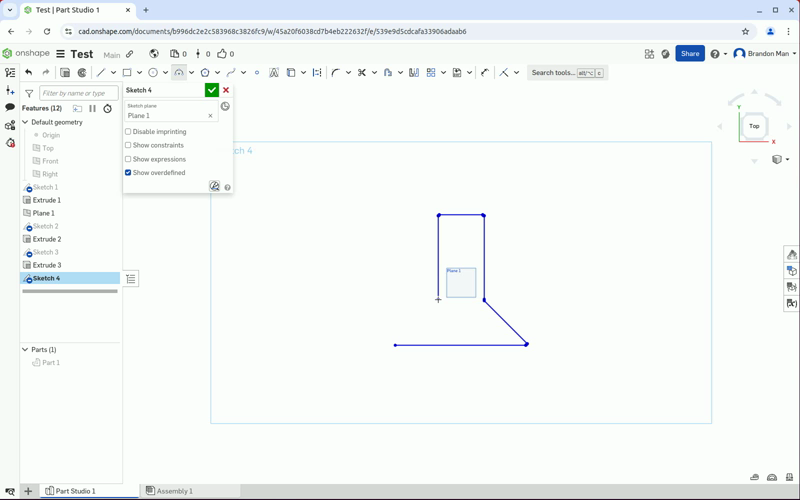
click(438, 299)
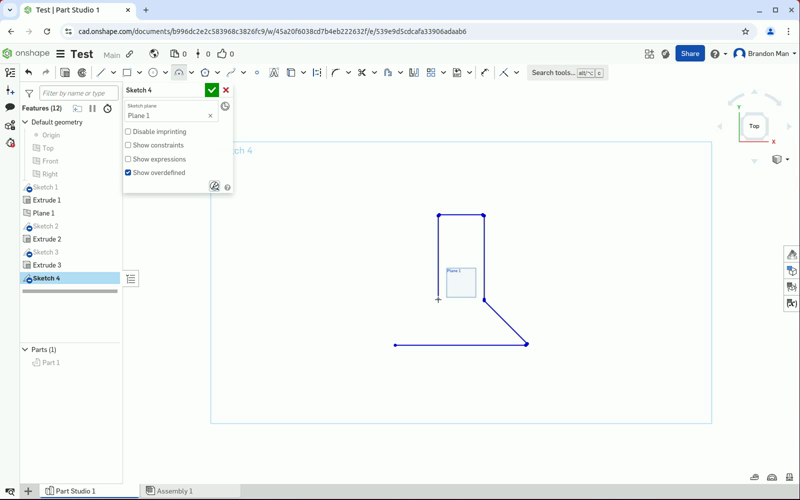
key_down(shift)
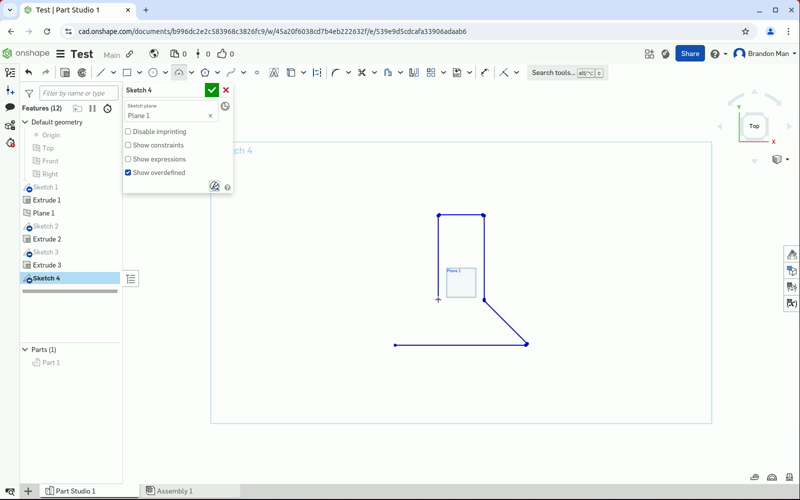
mouse_move(438, 300)
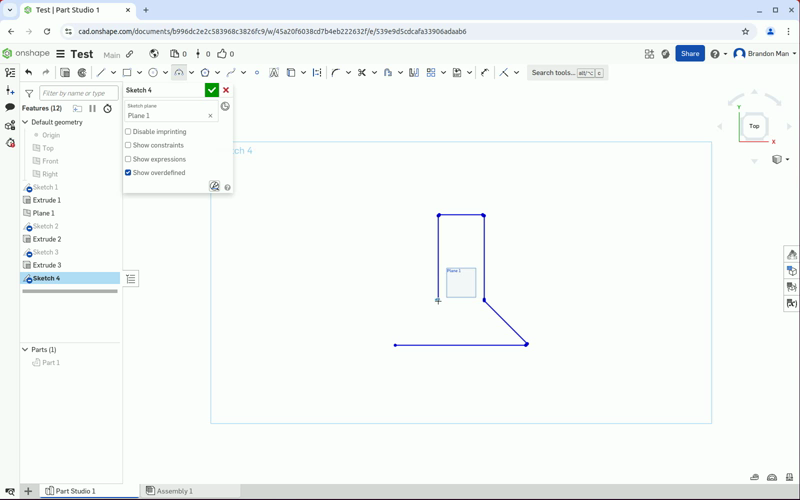
scroll(6)
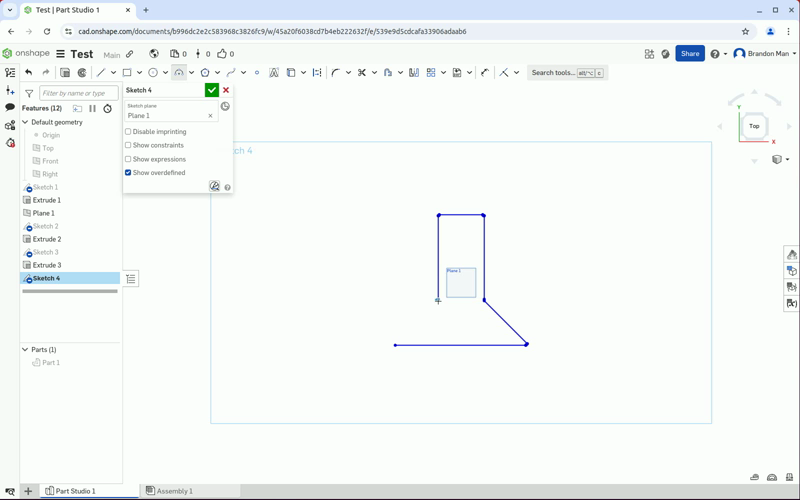
scroll(6)
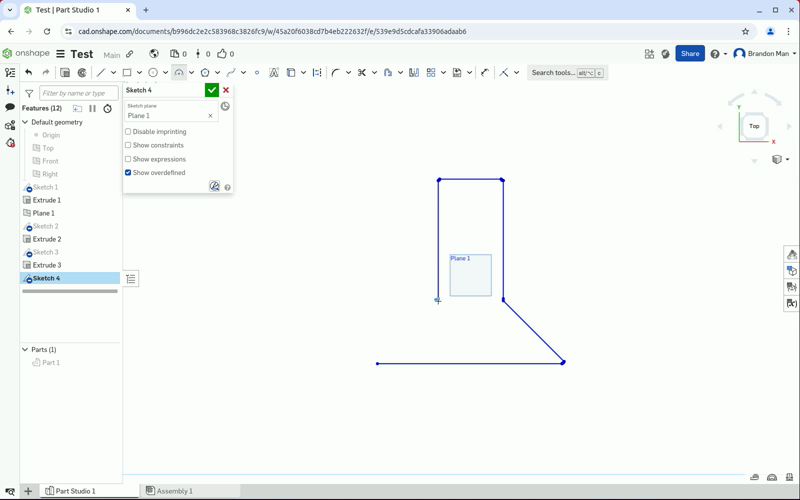
scroll(6)
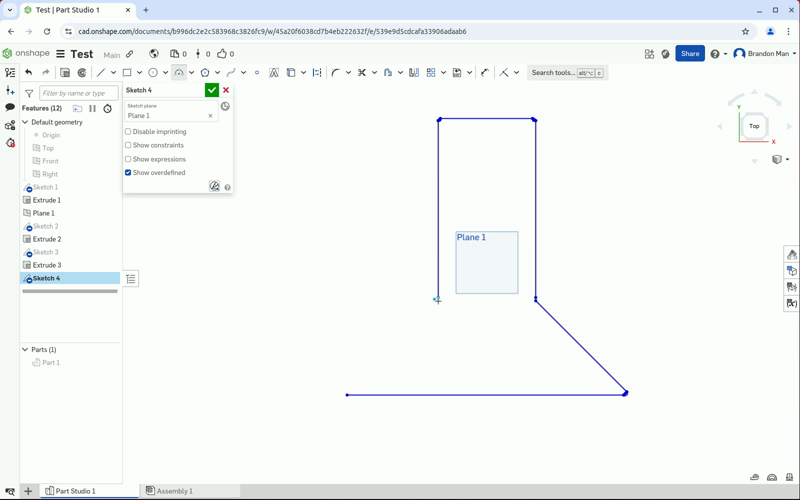
scroll(6)
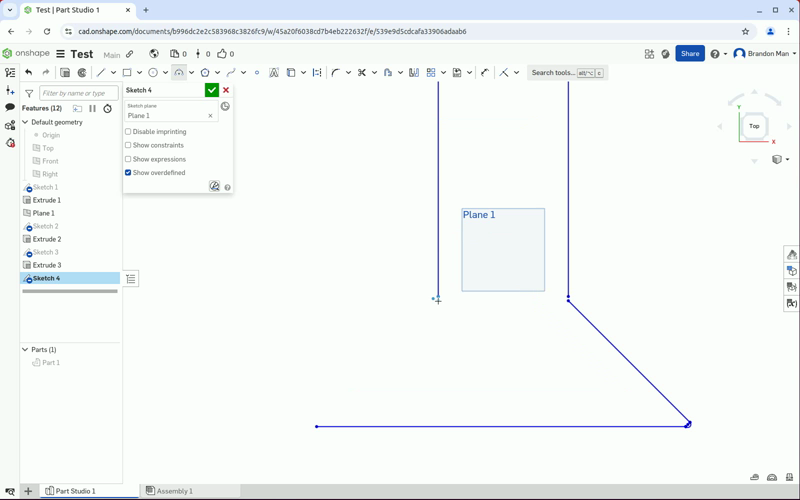
scroll(6)
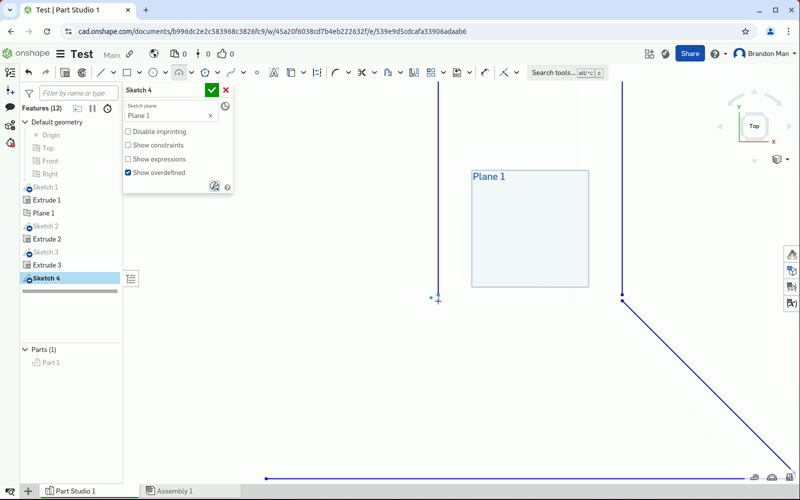
scroll(6)
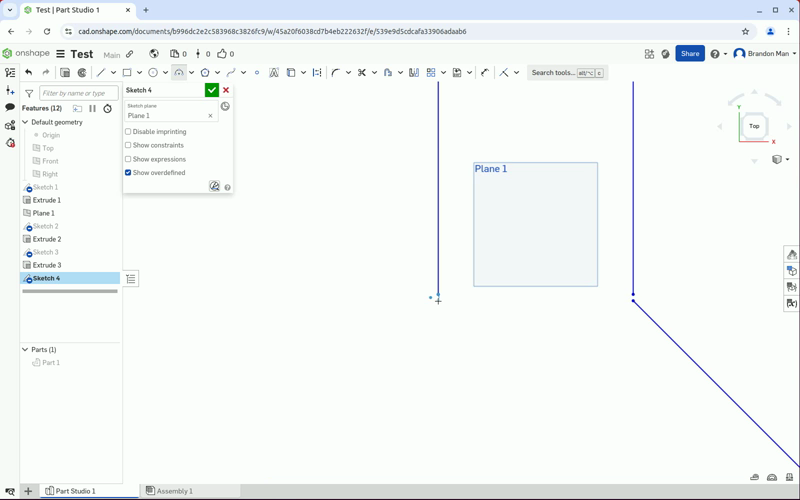
scroll(6)
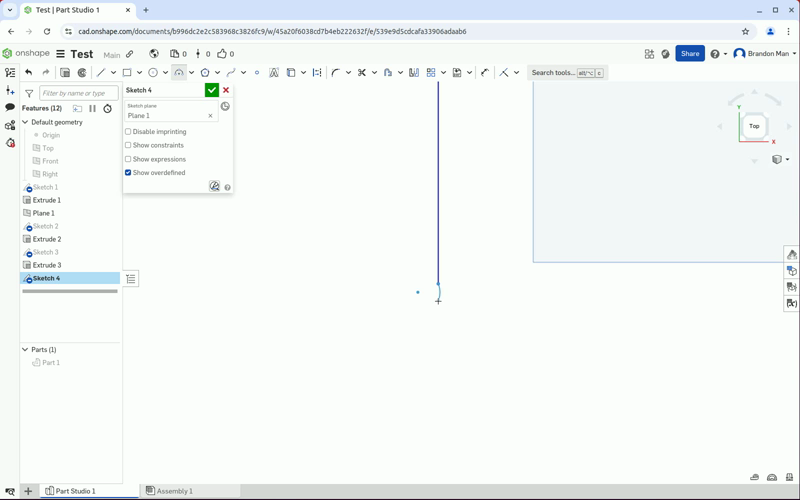
click(438, 300)
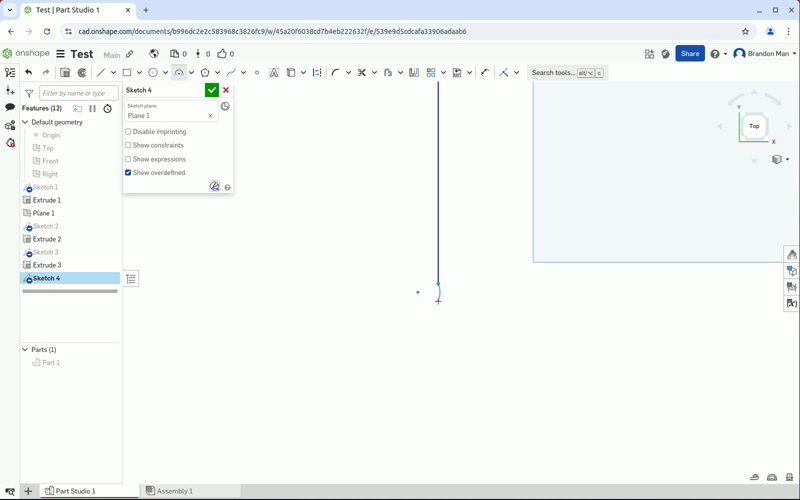
scroll(-6)
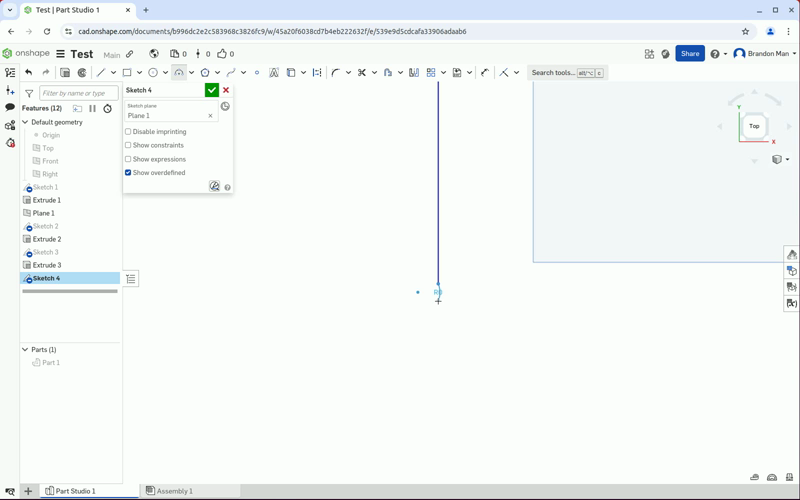
scroll(-6)
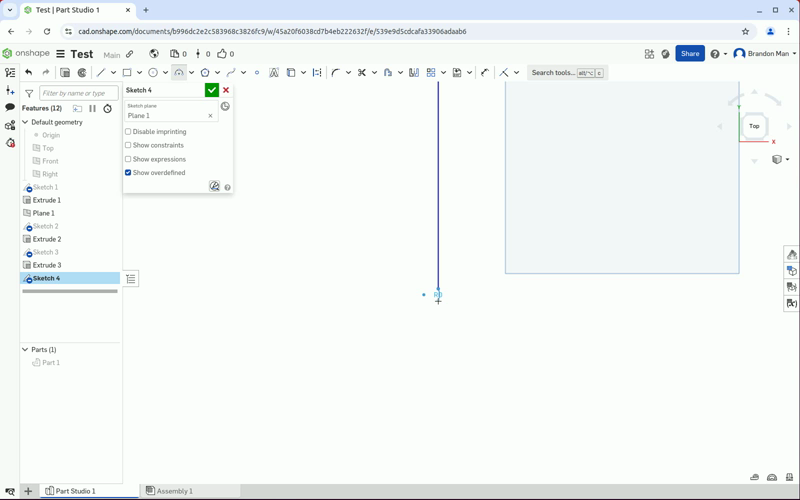
scroll(-6)
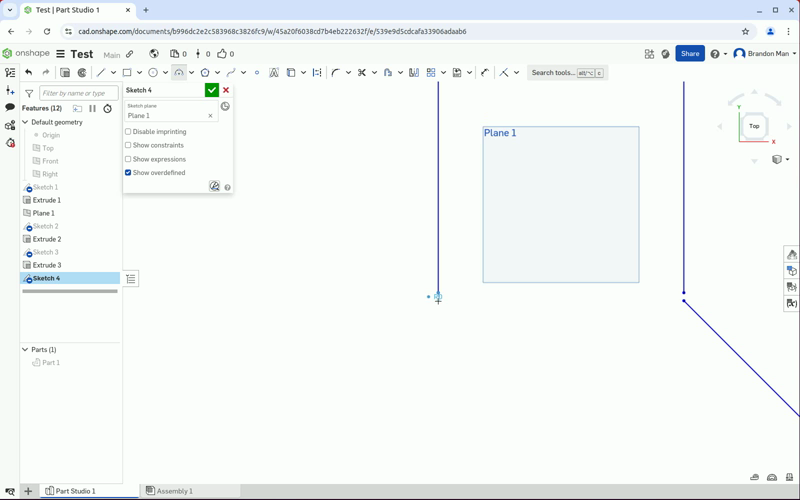
scroll(-6)
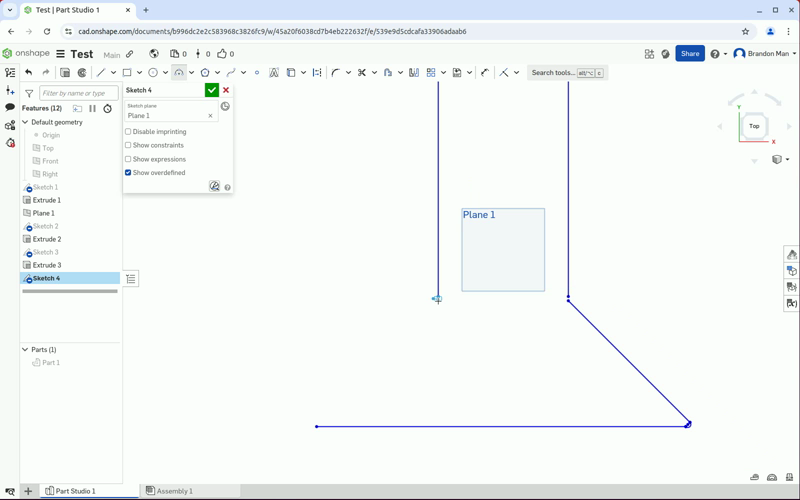
scroll(-6)
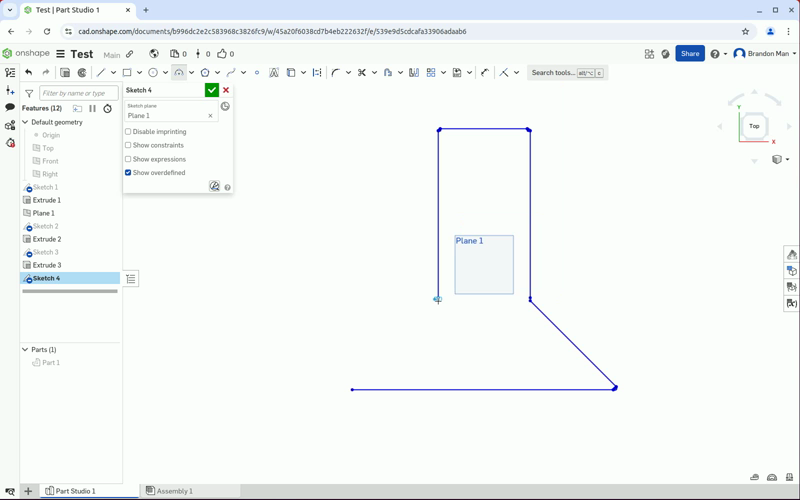
scroll(-6)
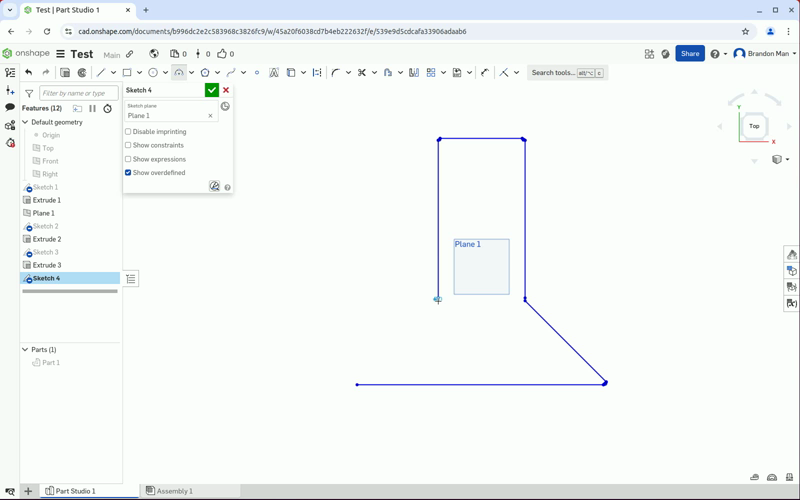
scroll(-6)
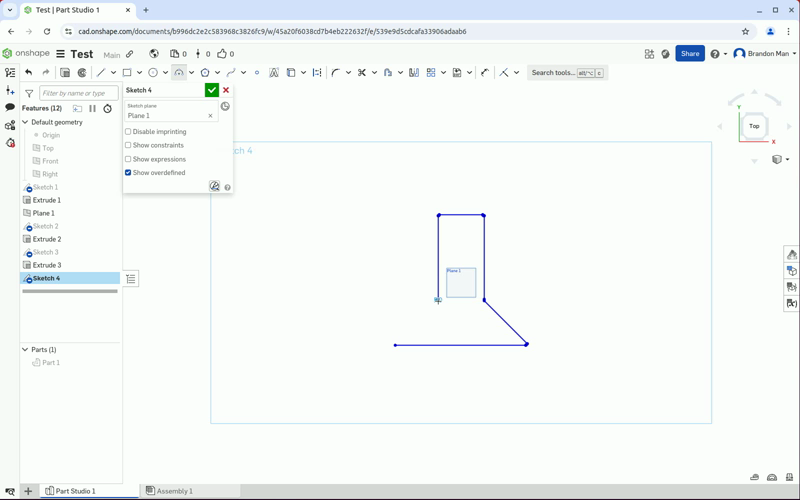
mouse_move(437, 300)
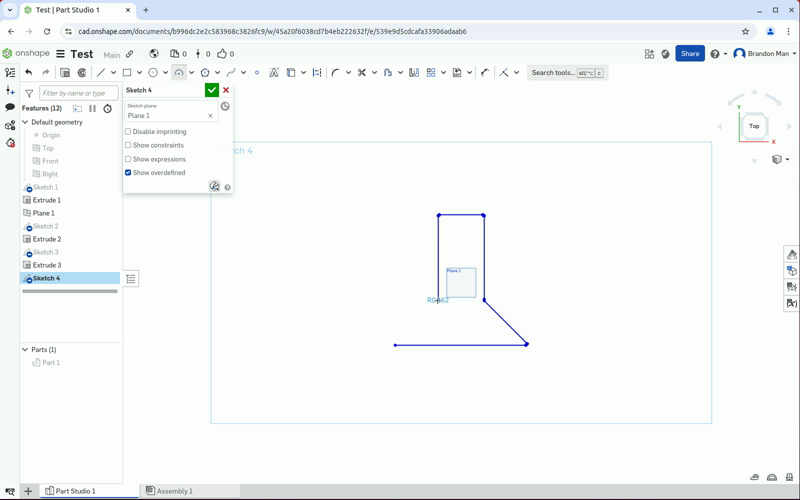
scroll(6)
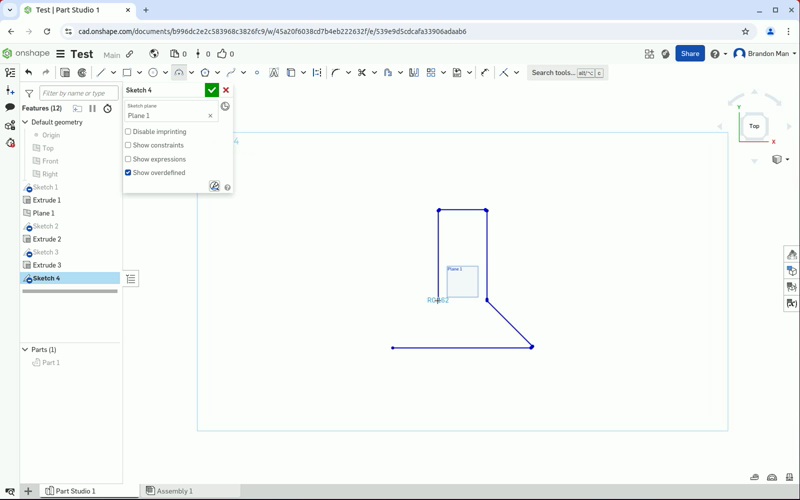
scroll(6)
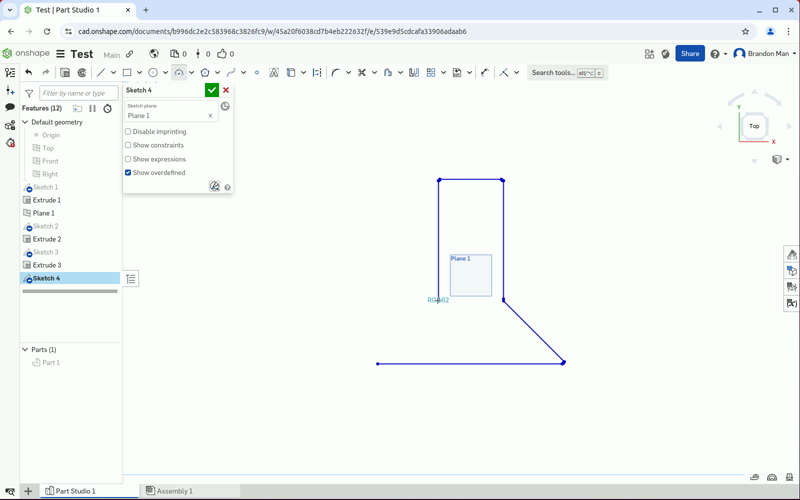
scroll(6)
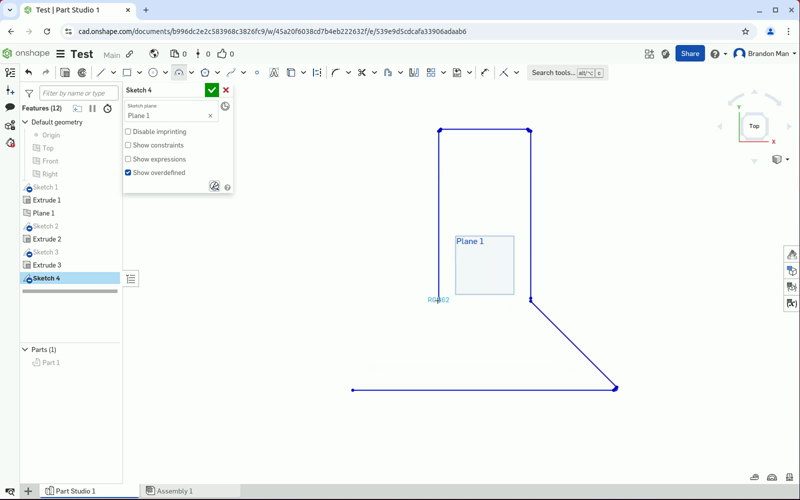
scroll(6)
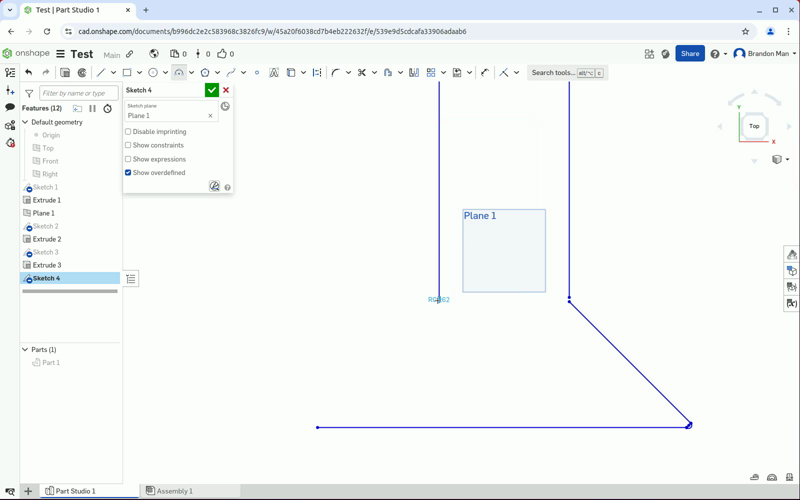
scroll(6)
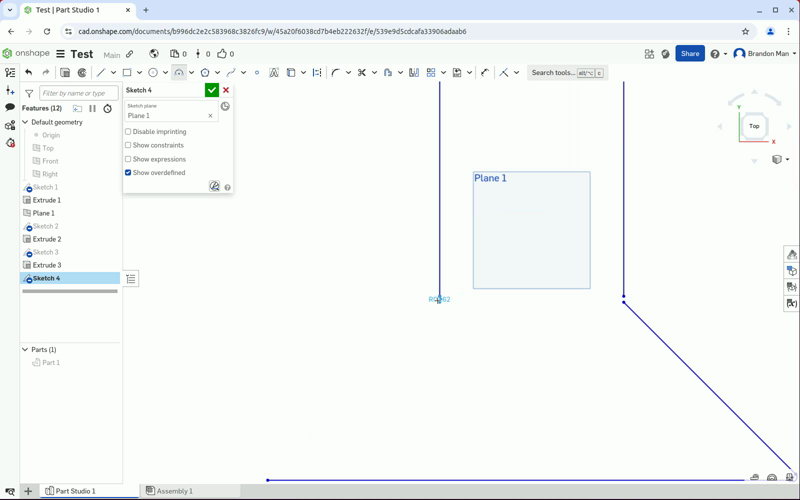
scroll(6)
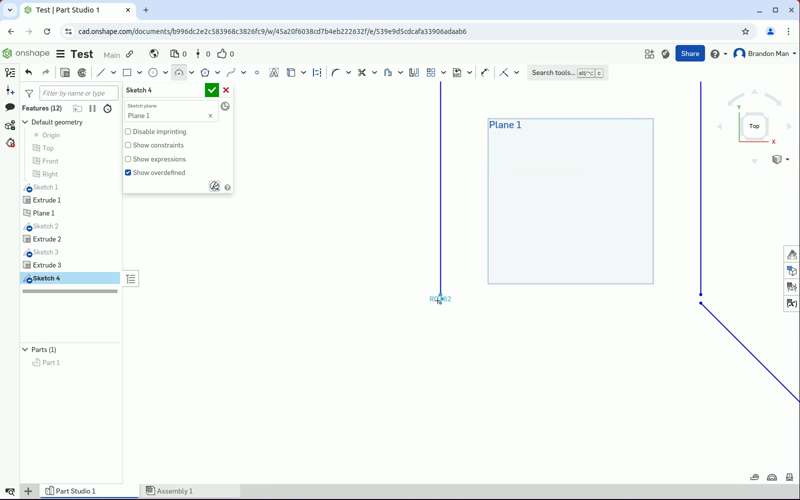
scroll(6)
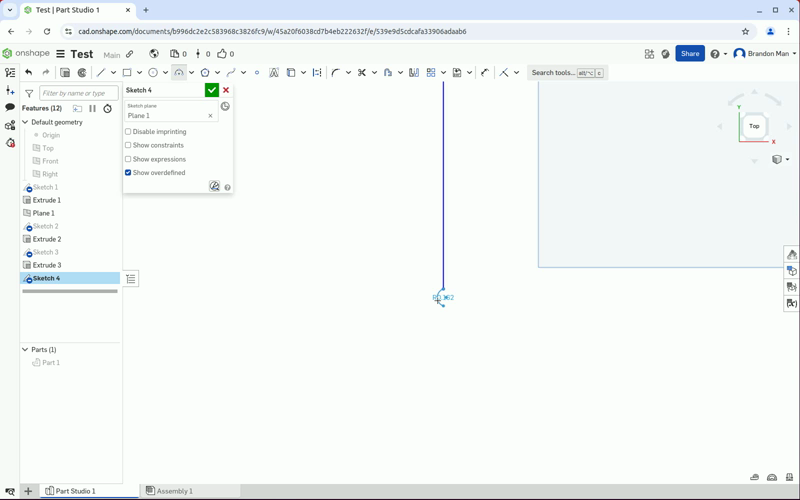
click(437, 300)
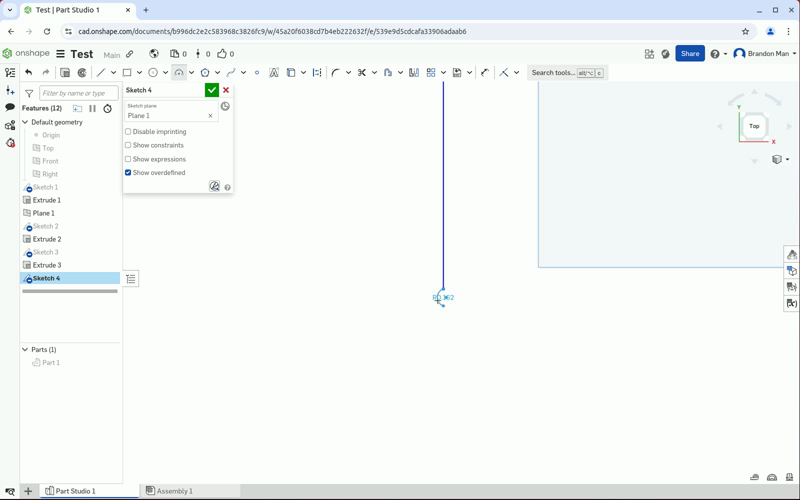
scroll(-6)
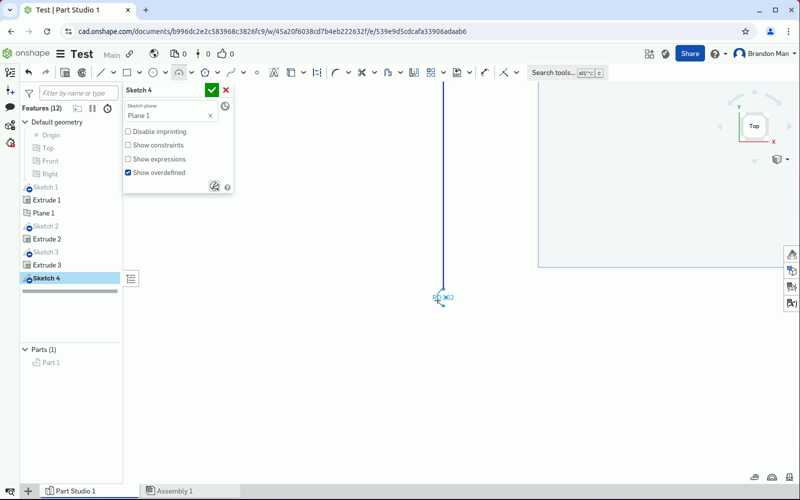
scroll(-6)
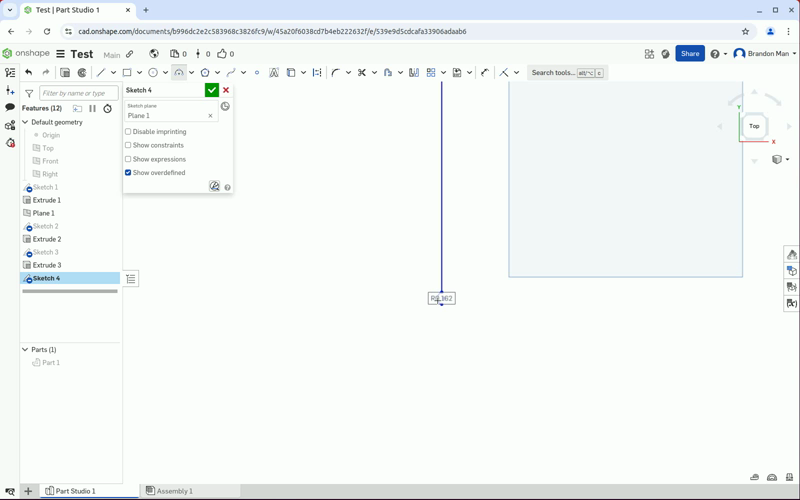
scroll(-6)
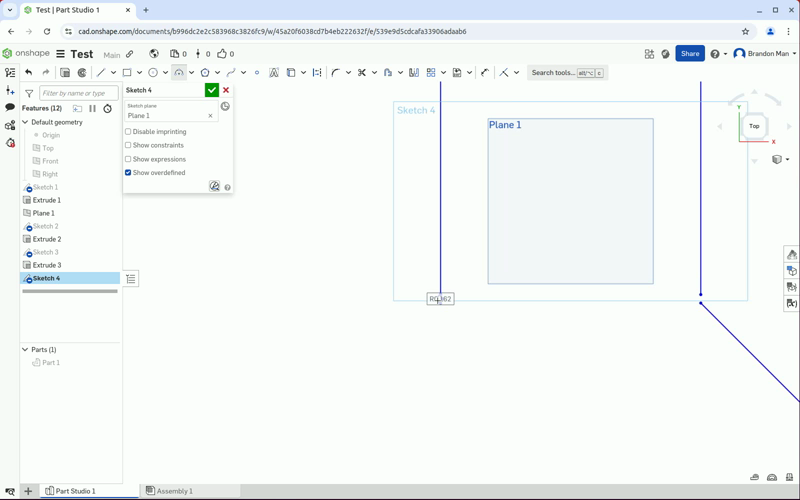
scroll(-6)
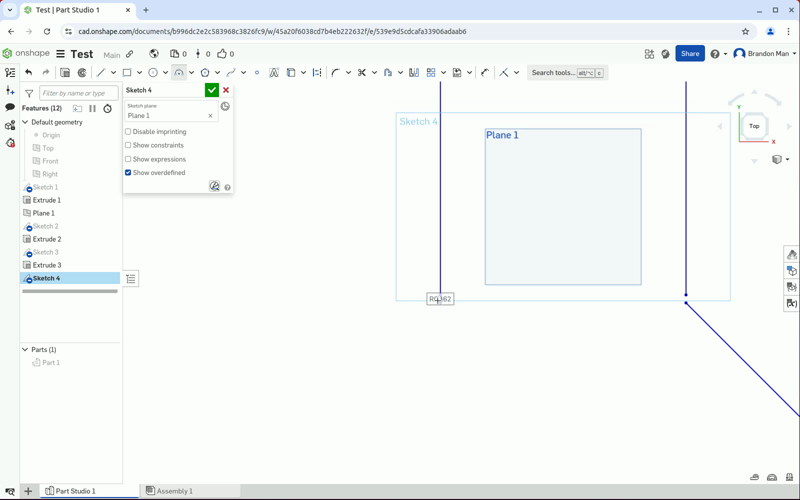
scroll(-6)
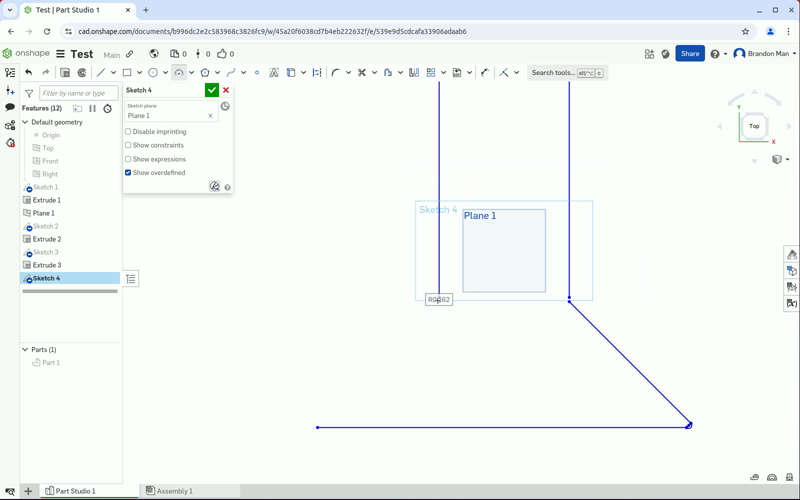
scroll(-6)
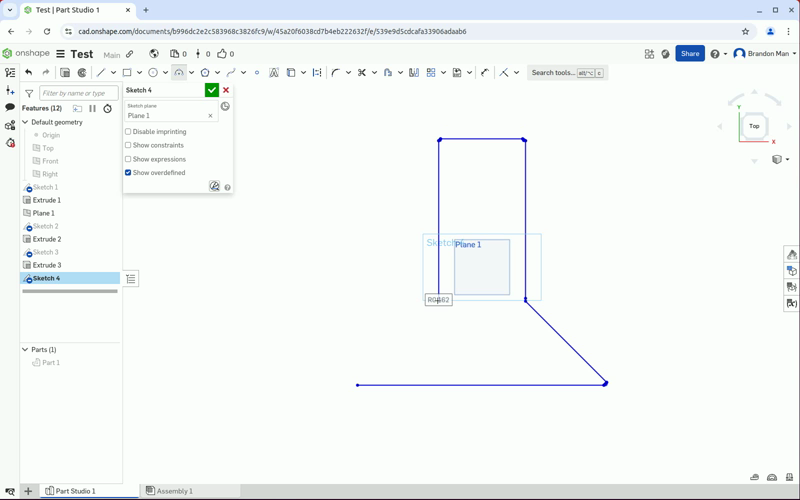
scroll(-6)
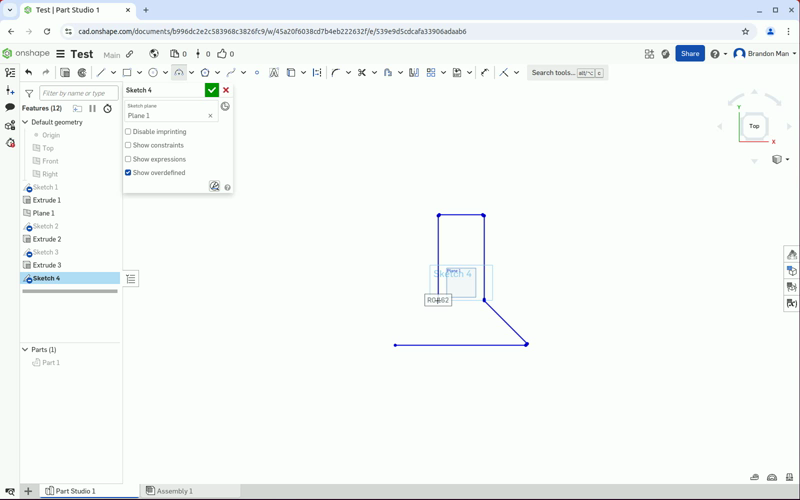
key_up(shift)
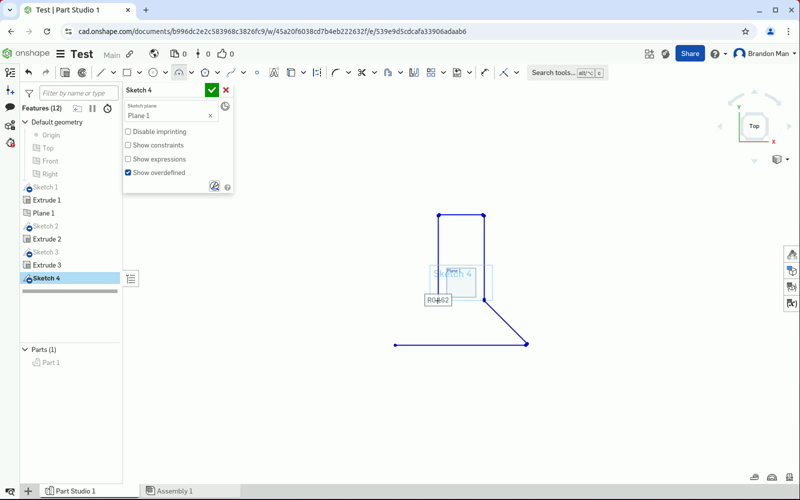
key(esc)
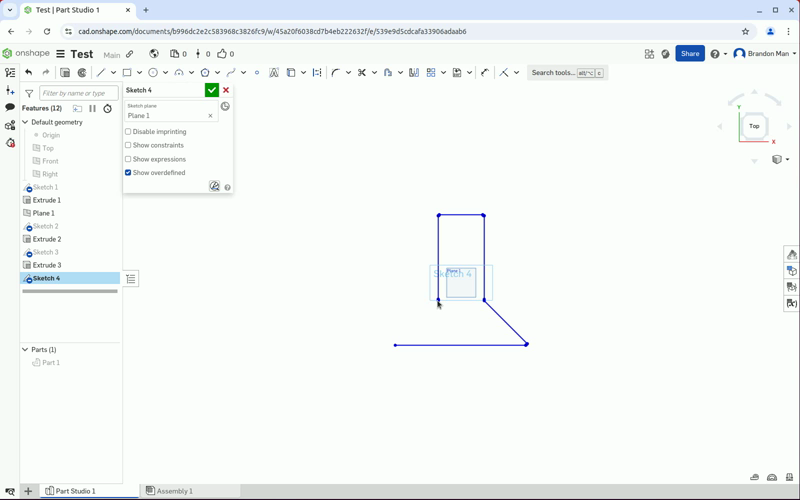
key(l)
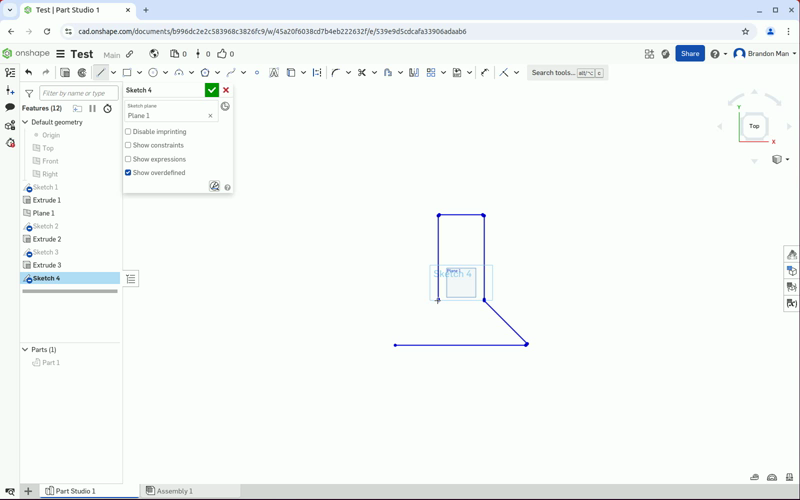
mouse_move(438, 300)
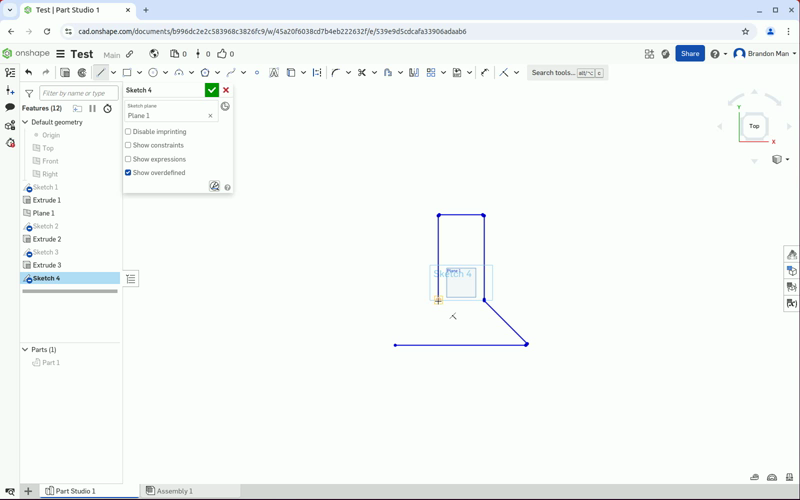
scroll(6)
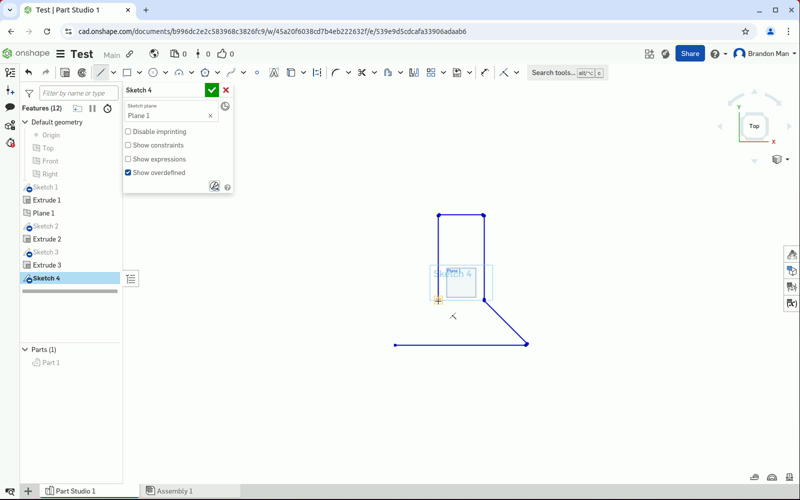
scroll(6)
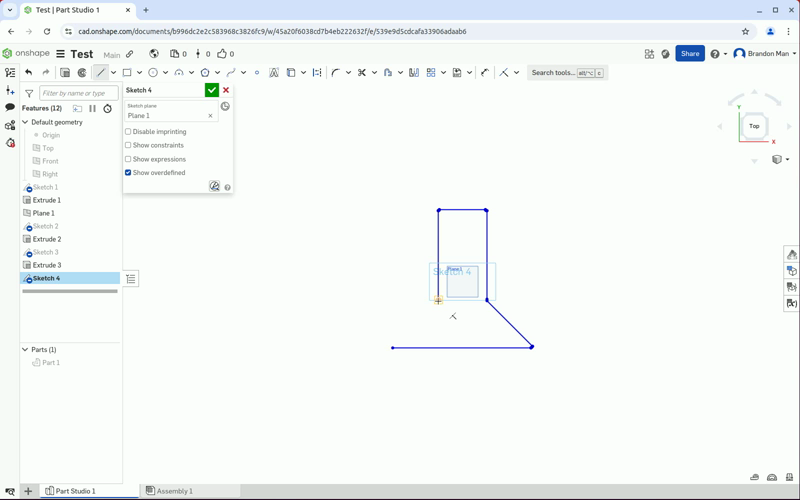
scroll(6)
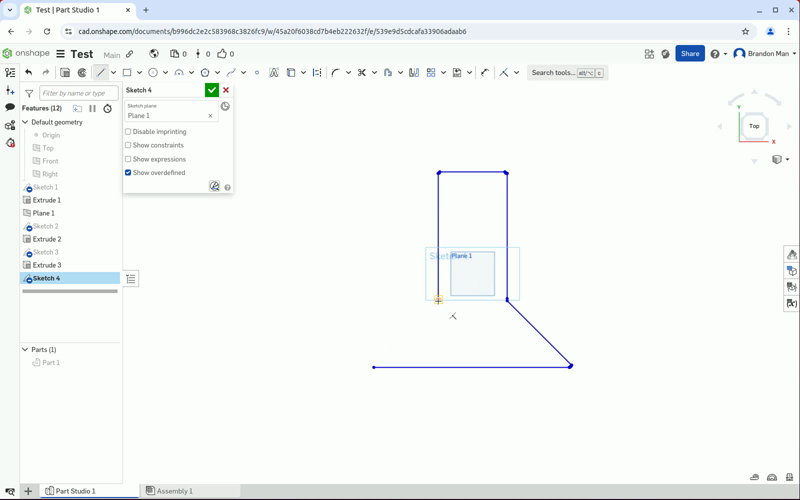
scroll(6)
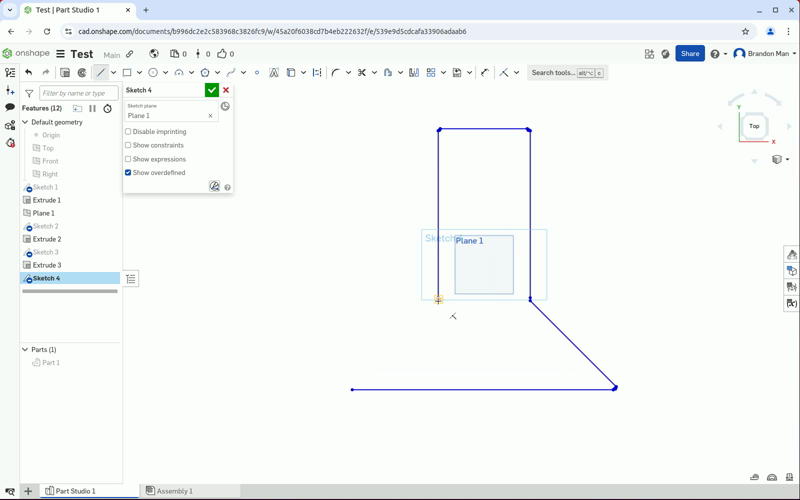
scroll(6)
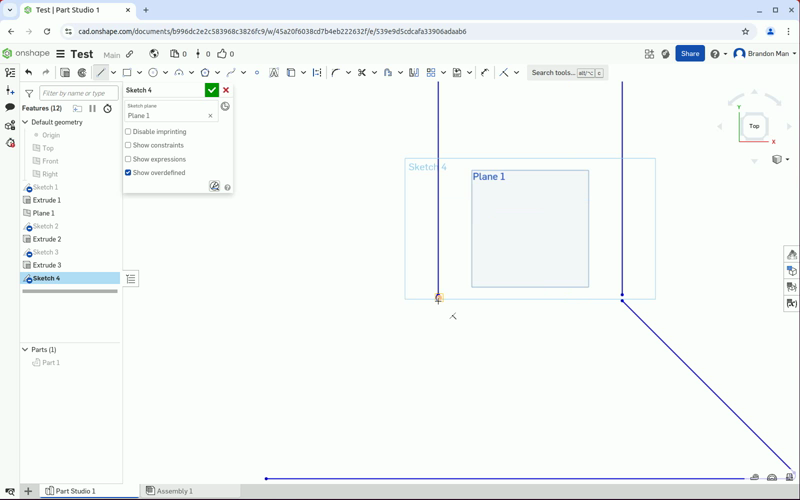
scroll(6)
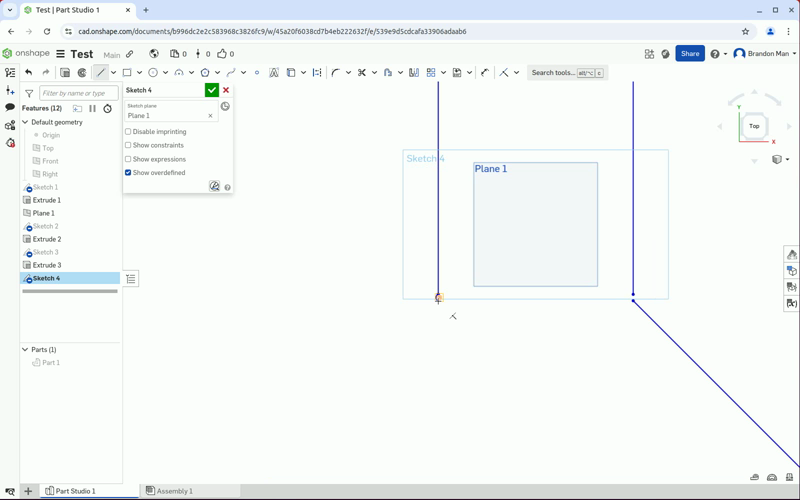
scroll(6)
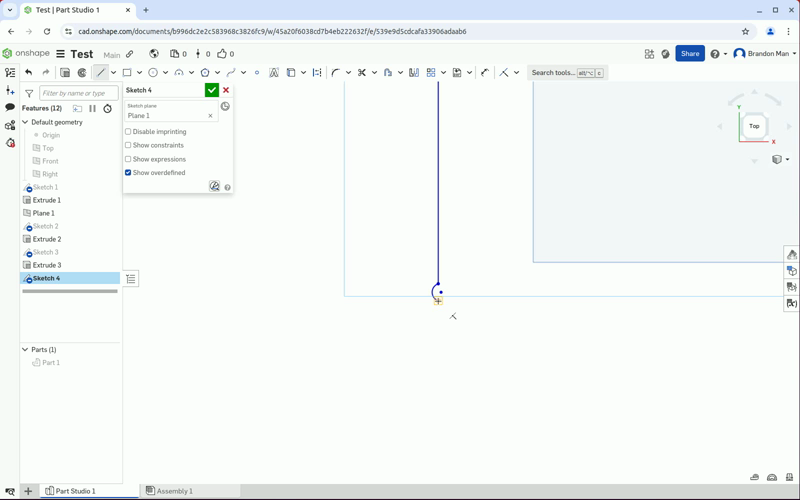
click(438, 300)
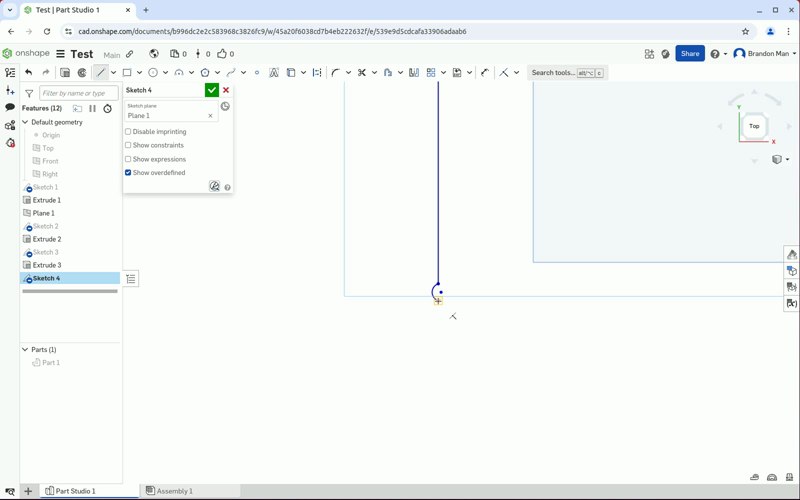
scroll(-6)
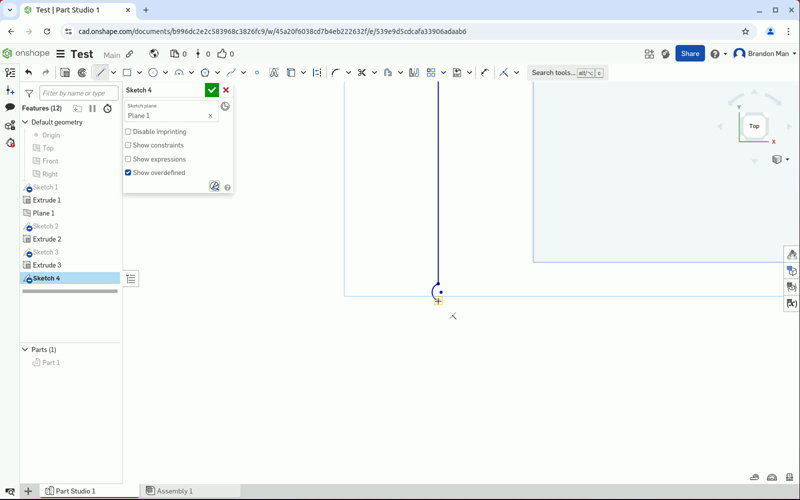
scroll(-6)
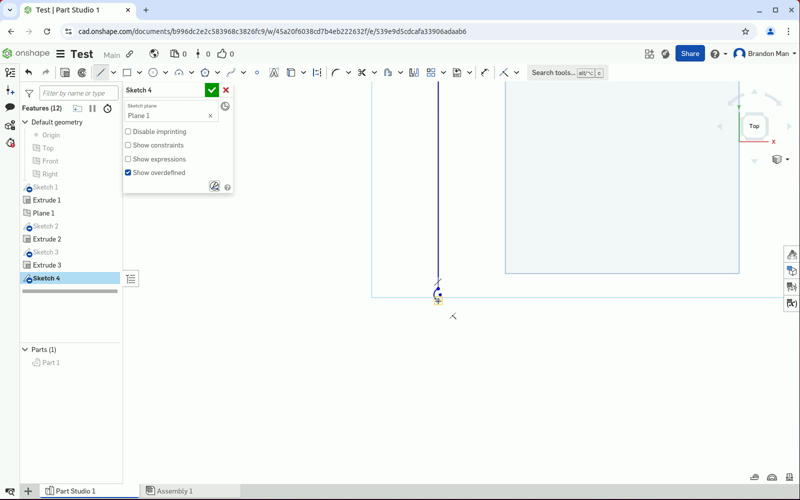
scroll(-6)
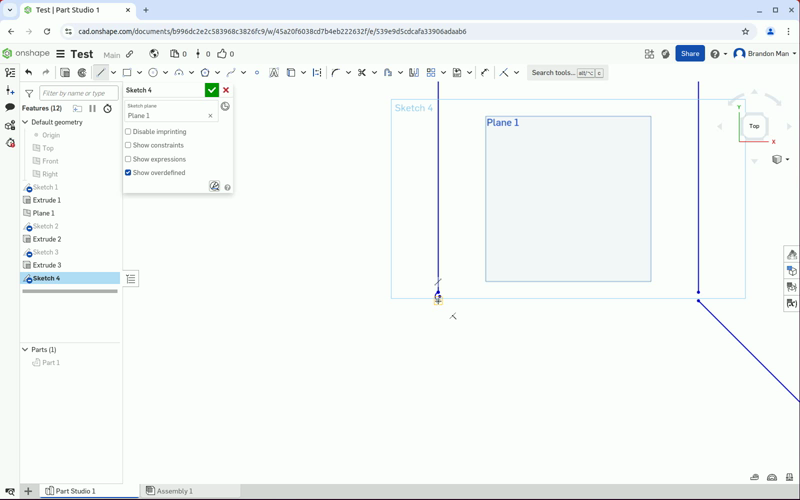
scroll(-6)
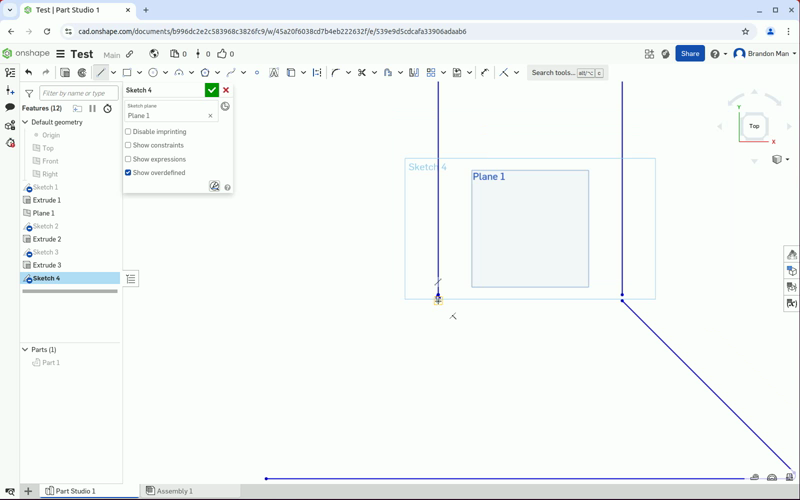
scroll(-6)
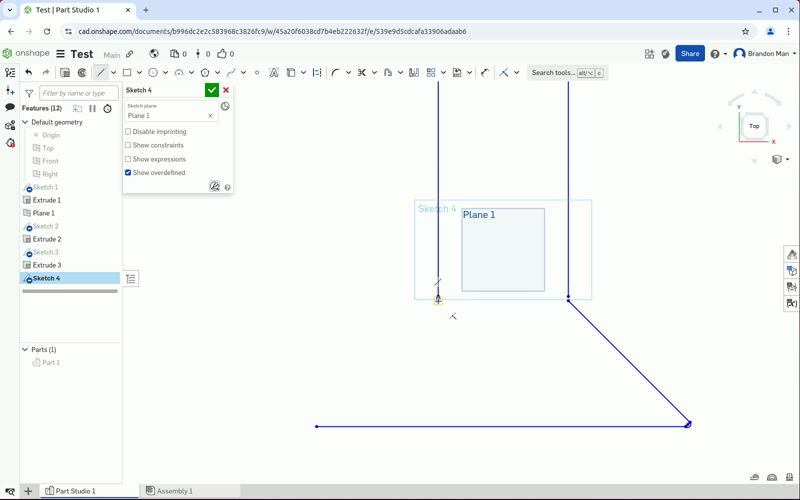
scroll(-6)
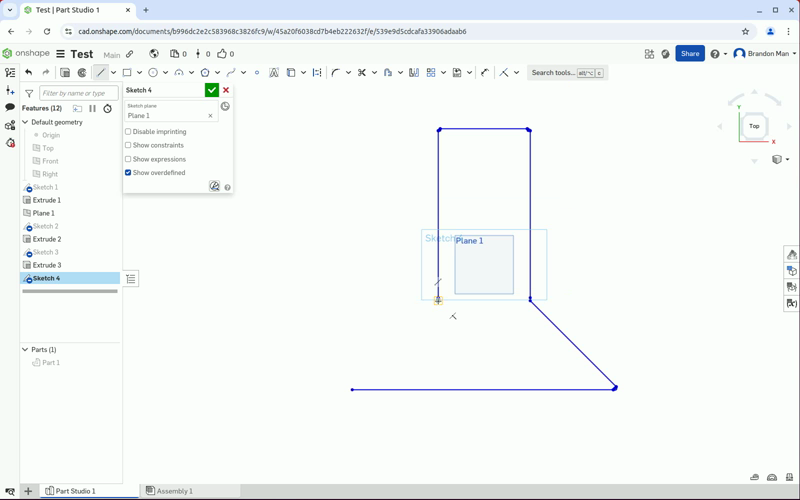
scroll(-6)
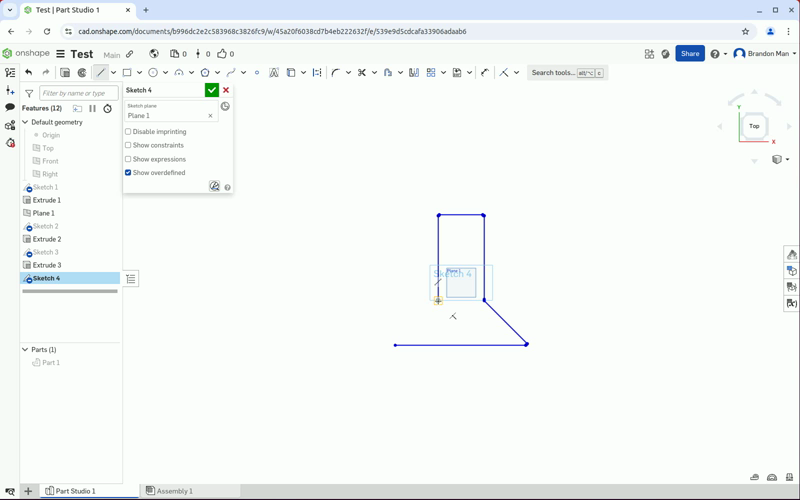
key_down(shift)
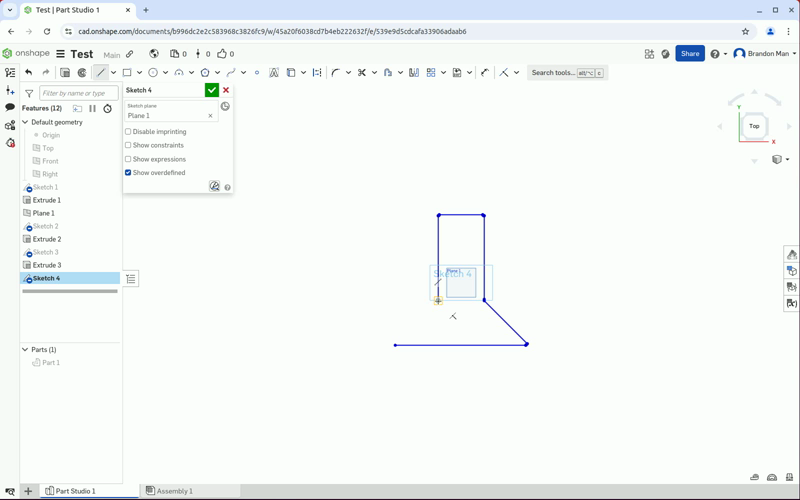
mouse_move(395, 343)
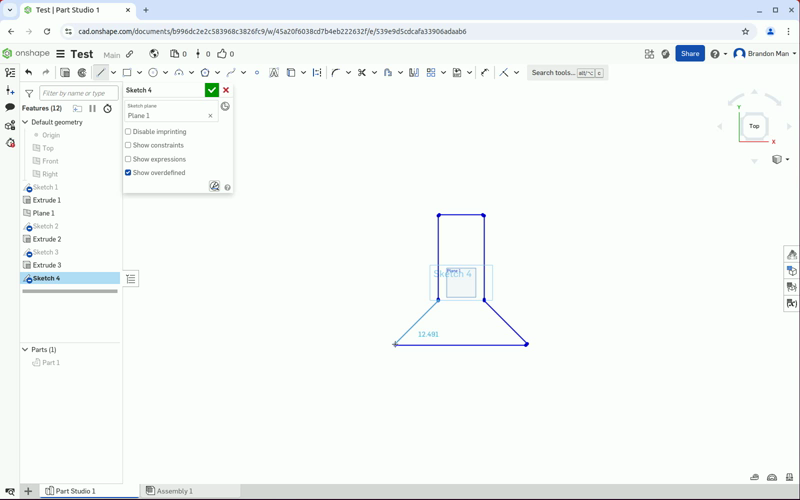
scroll(6)
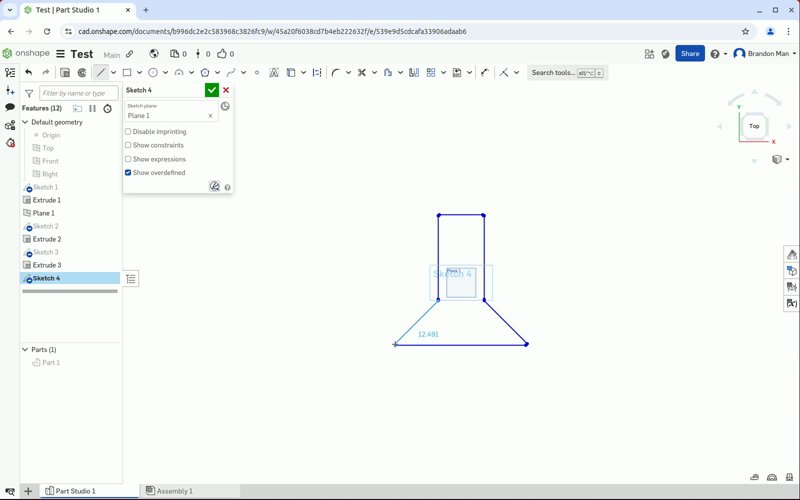
scroll(6)
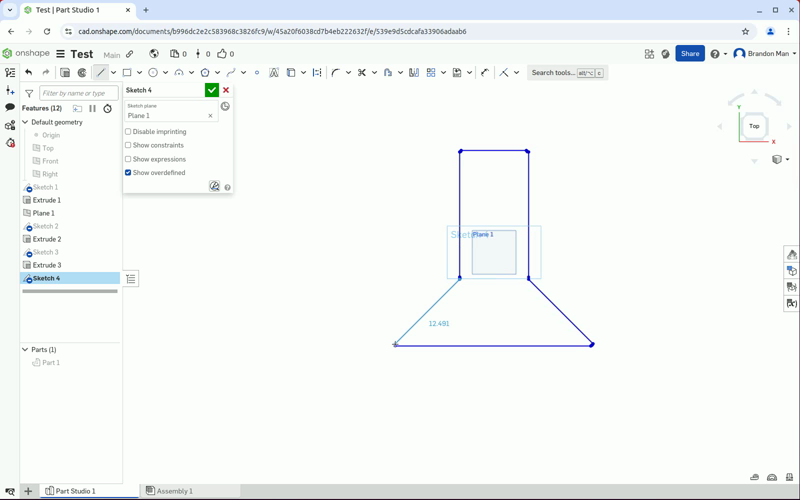
scroll(6)
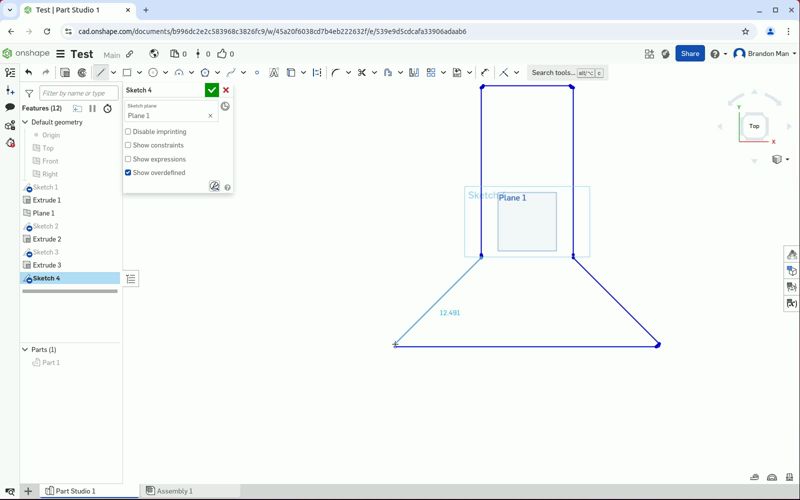
scroll(6)
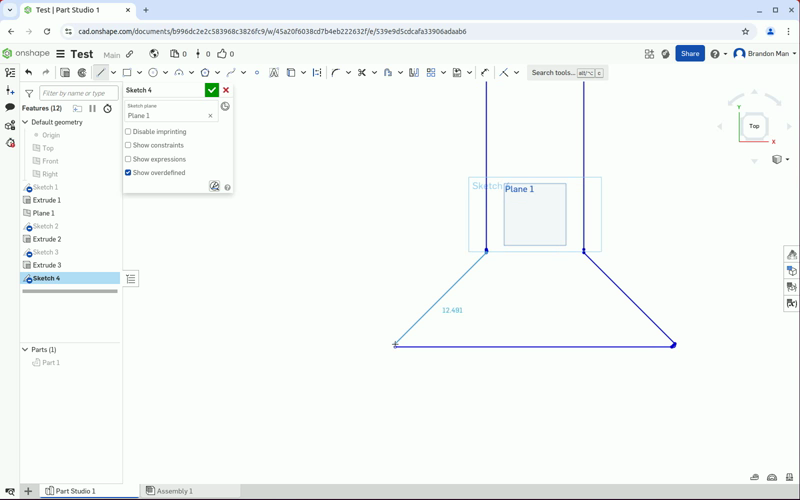
scroll(6)
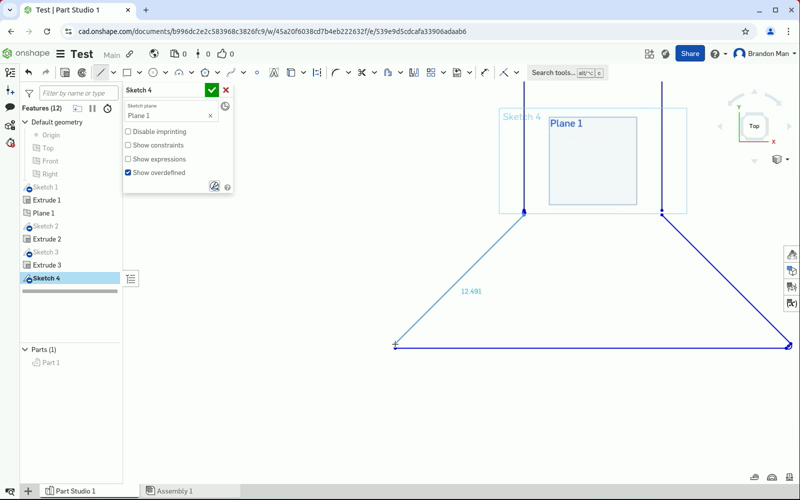
scroll(6)
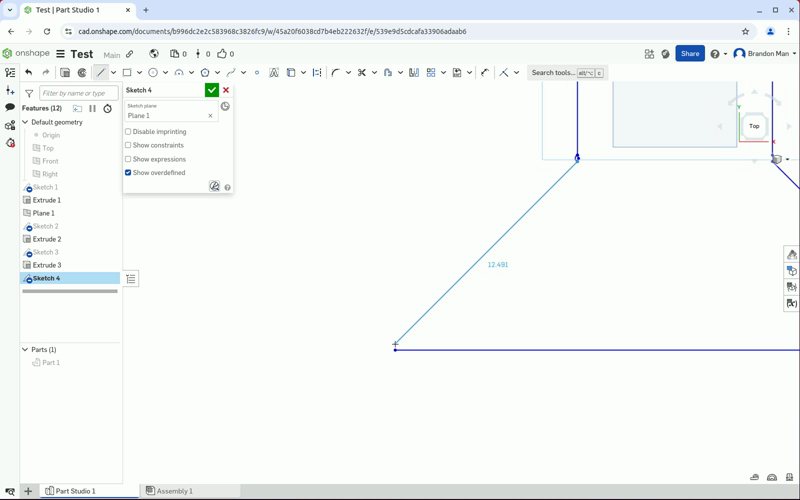
scroll(6)
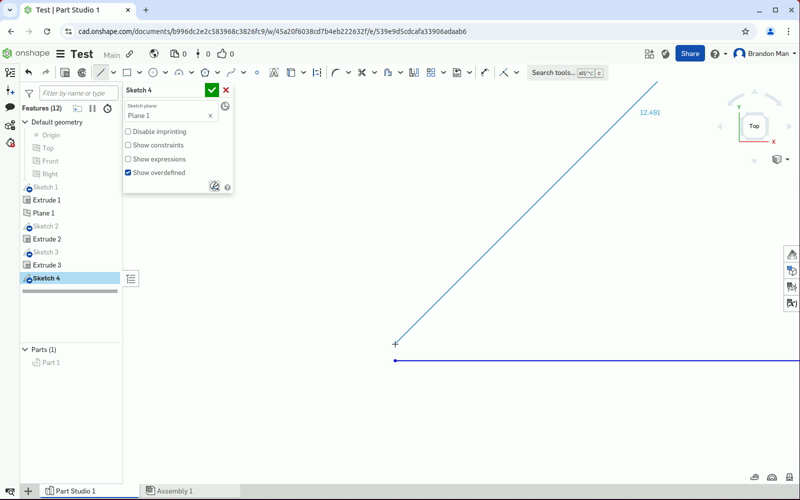
click(395, 343)
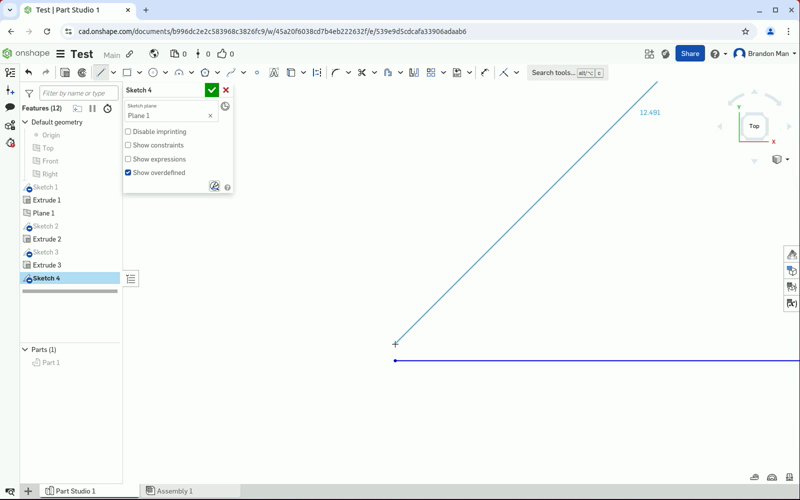
scroll(-6)
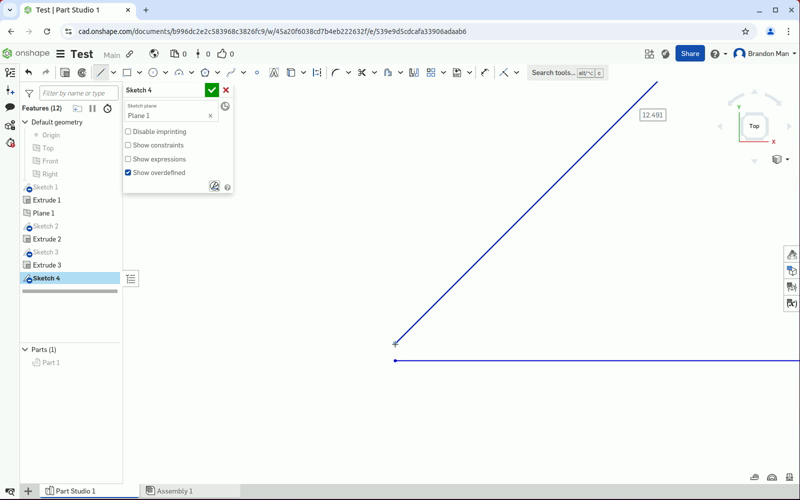
scroll(-6)
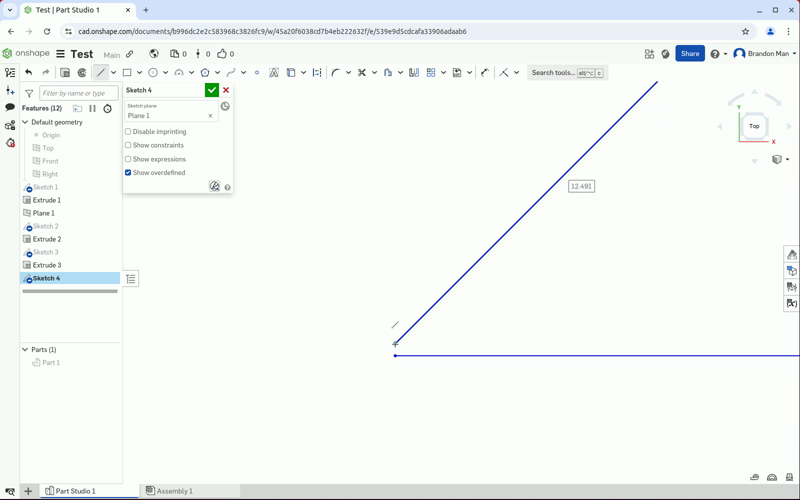
scroll(-6)
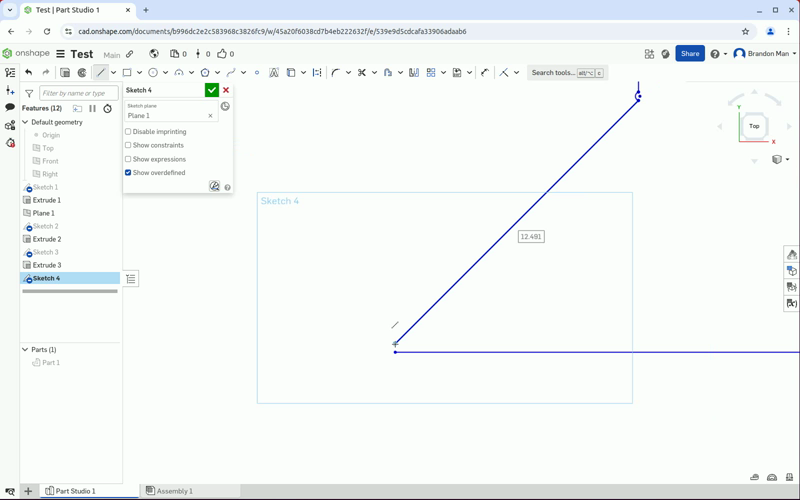
scroll(-6)
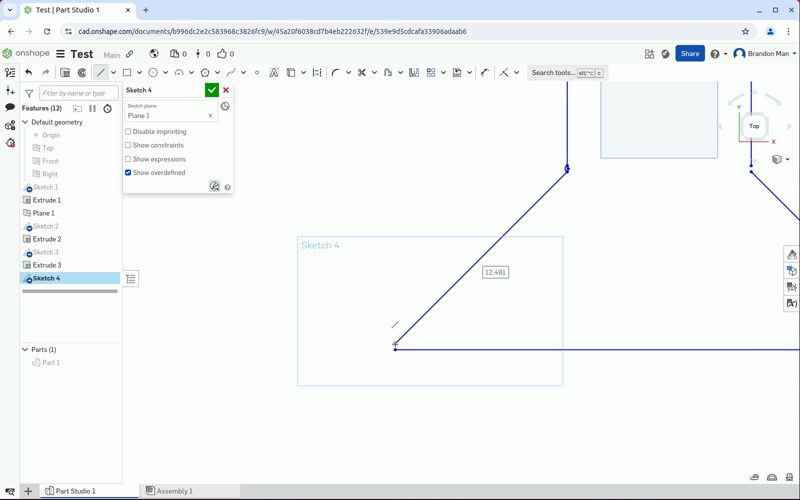
scroll(-6)
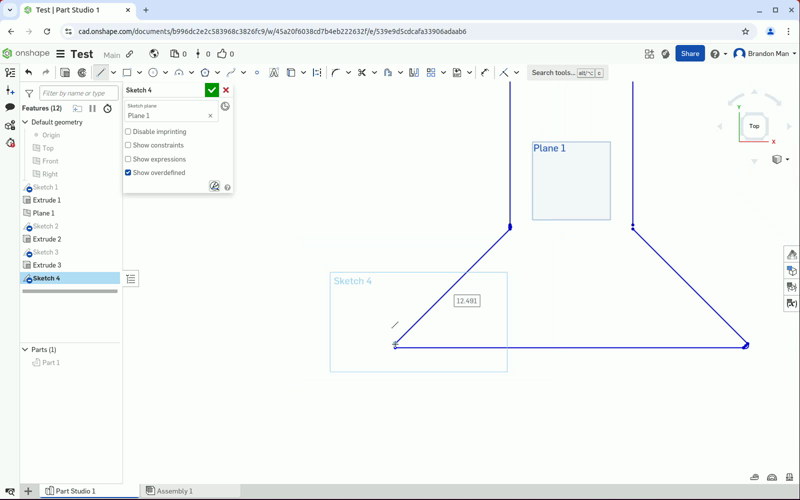
scroll(-6)
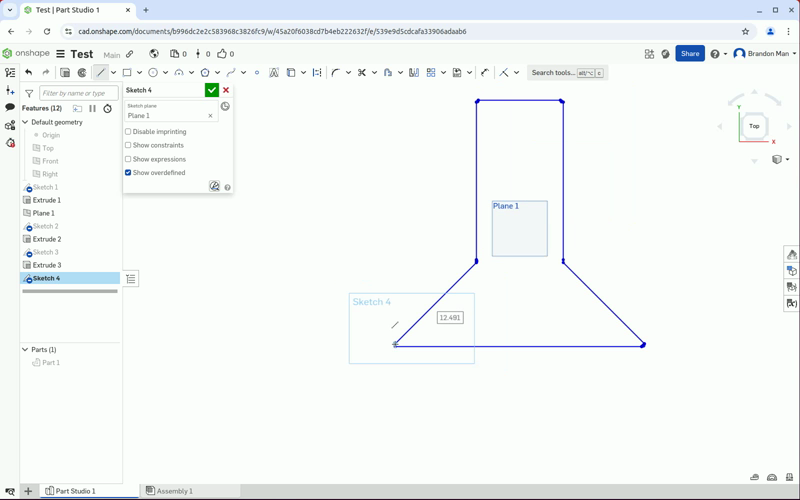
scroll(-6)
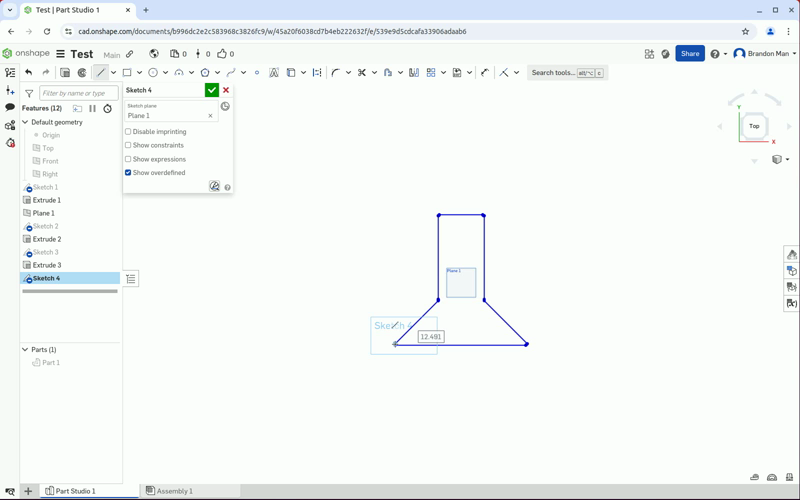
key_up(shift)
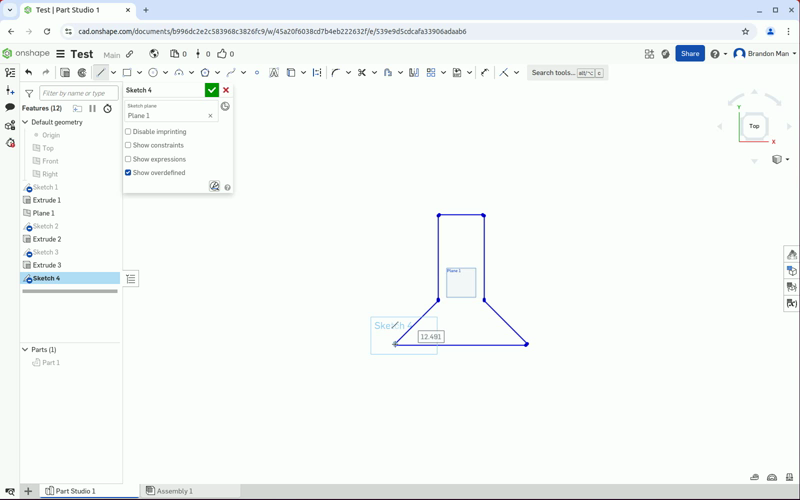
key(esc)
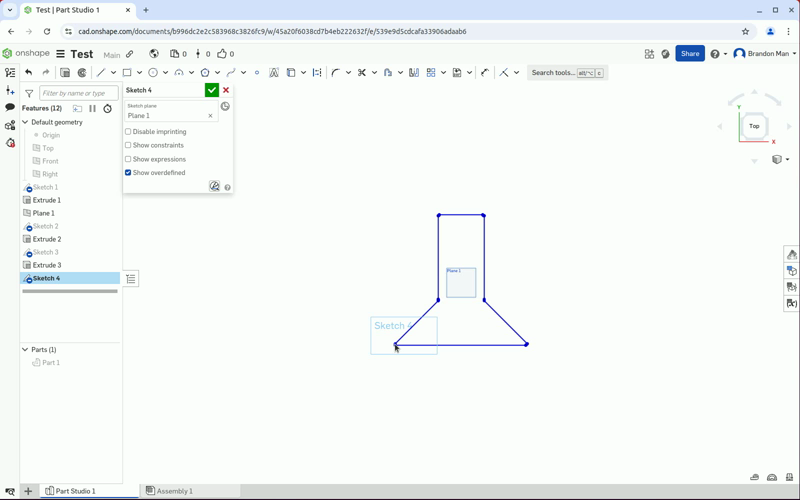
key(a)
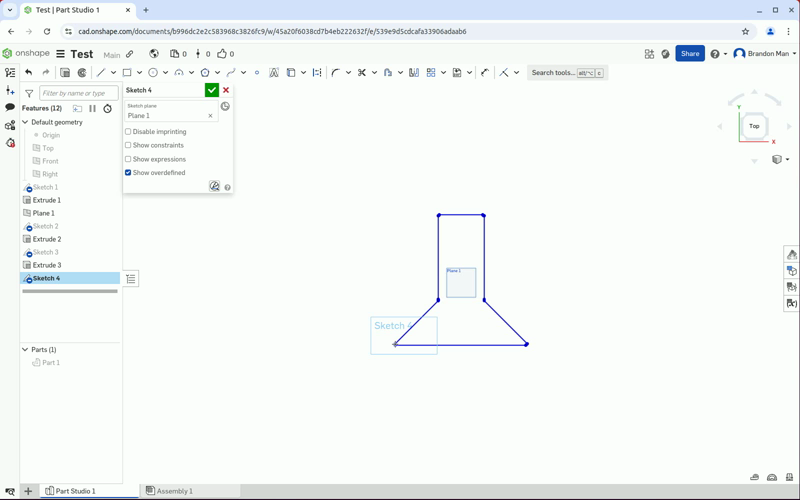
mouse_move(395, 343)
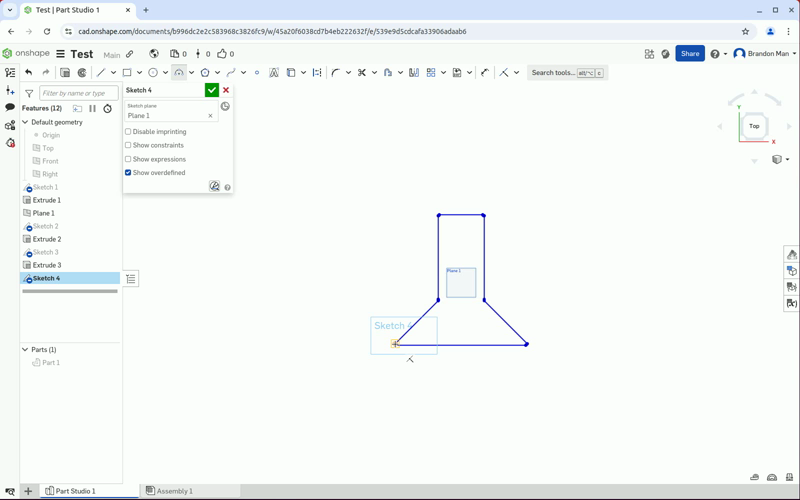
scroll(6)
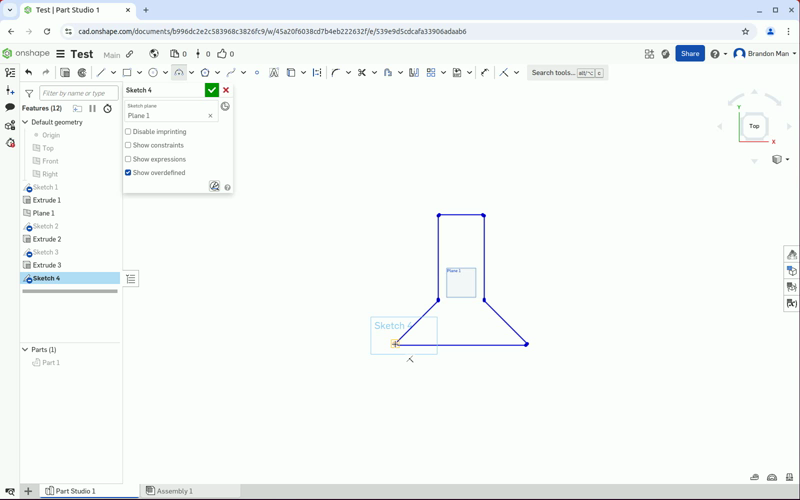
scroll(6)
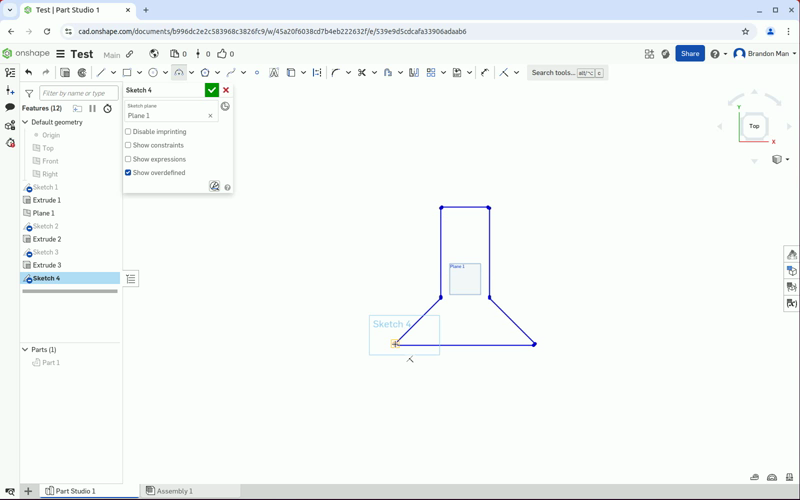
scroll(6)
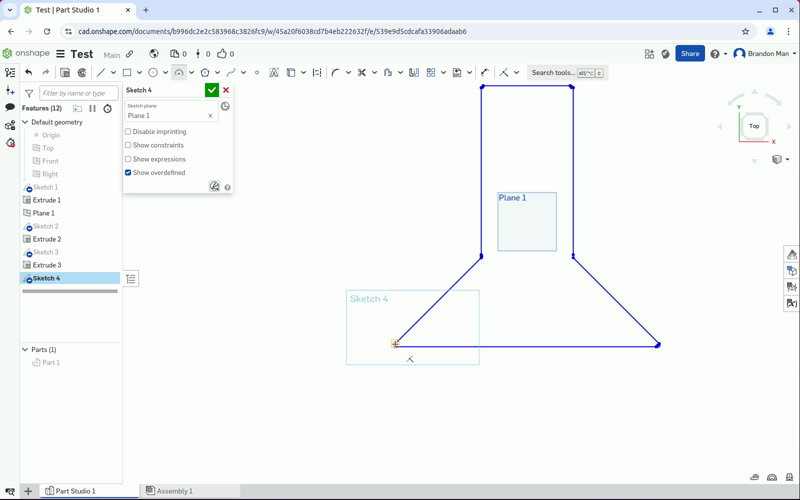
scroll(6)
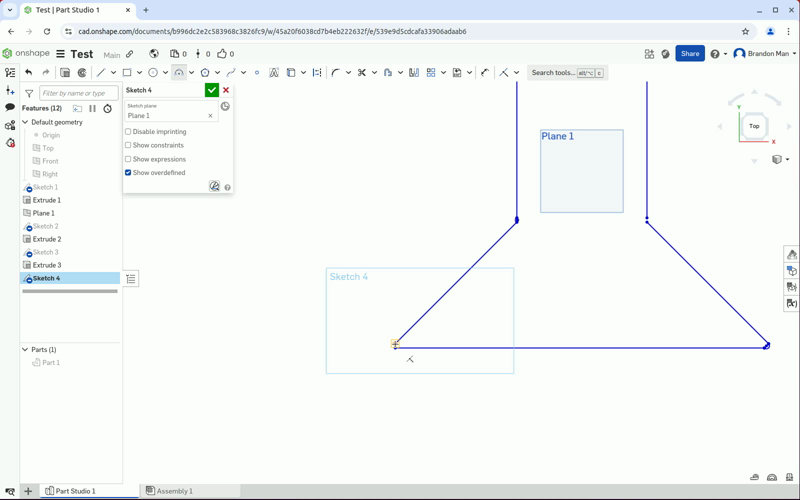
scroll(6)
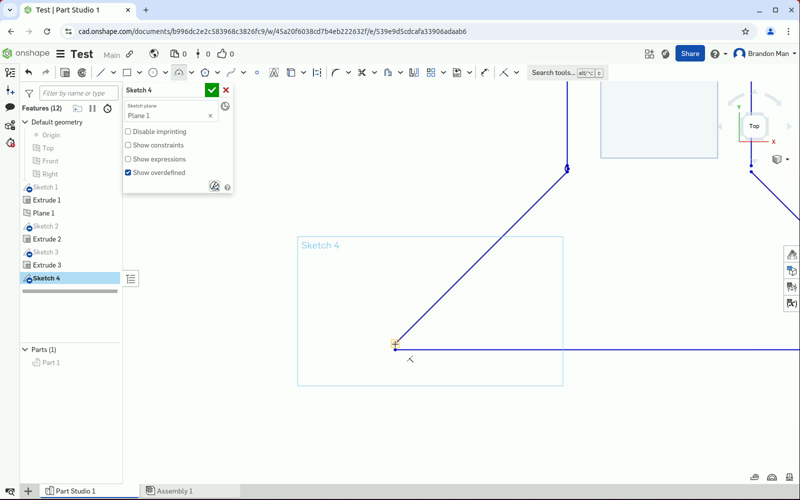
scroll(6)
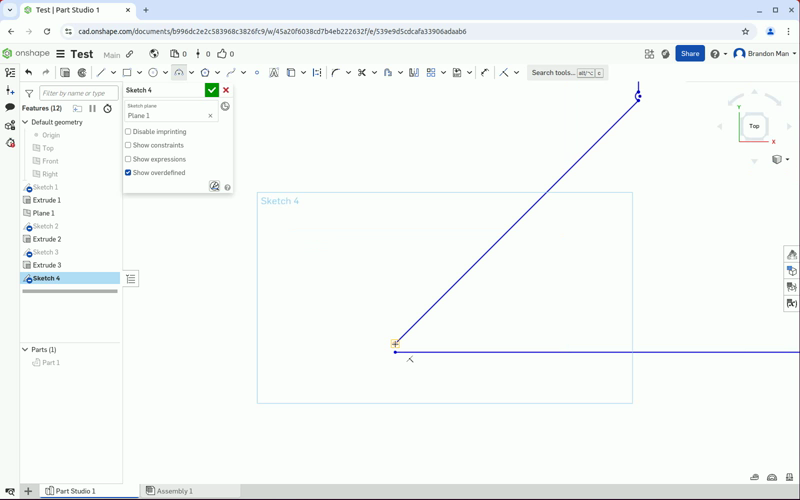
scroll(6)
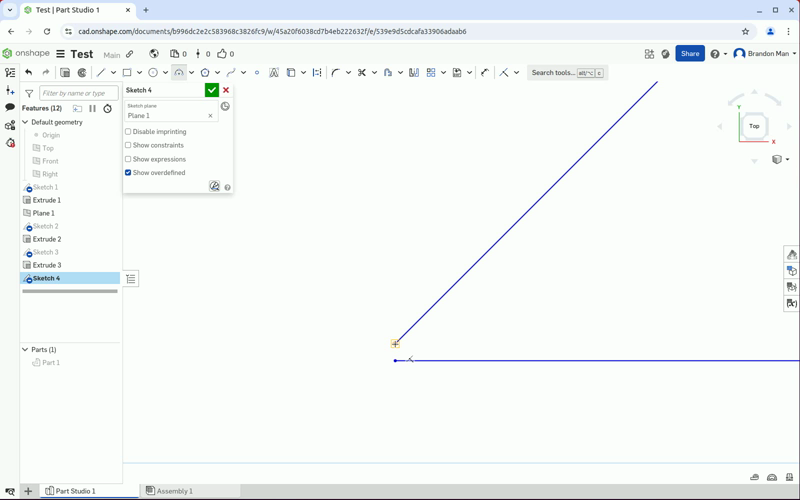
click(395, 343)
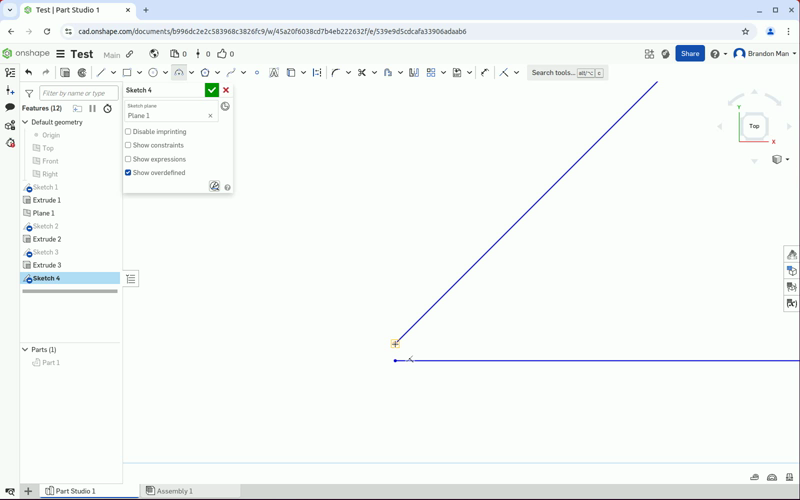
scroll(-6)
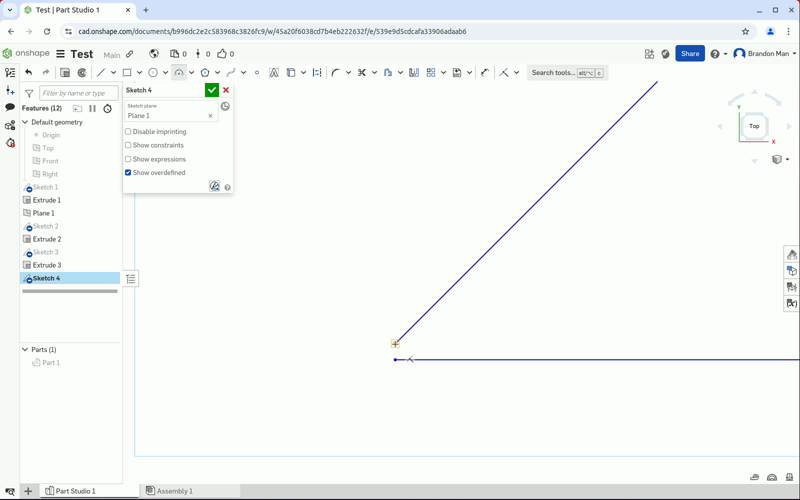
scroll(-6)
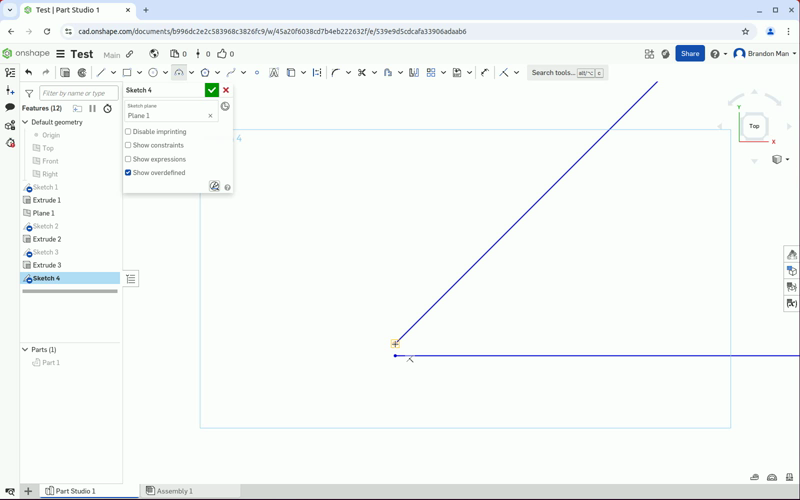
scroll(-6)
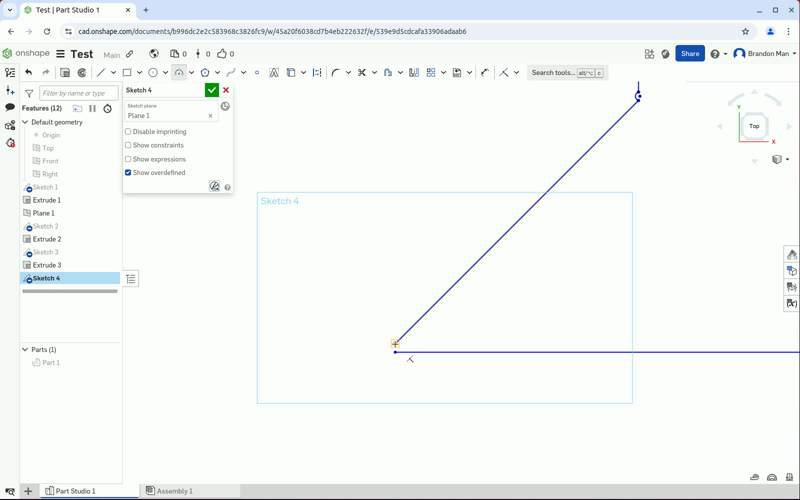
scroll(-6)
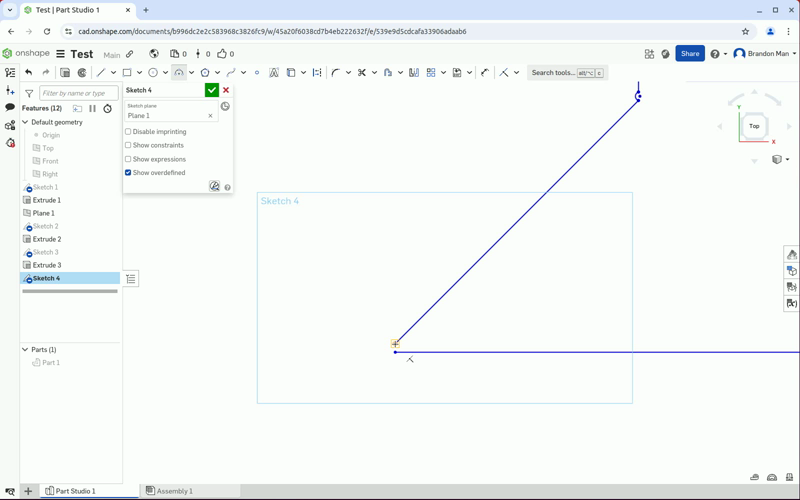
scroll(-6)
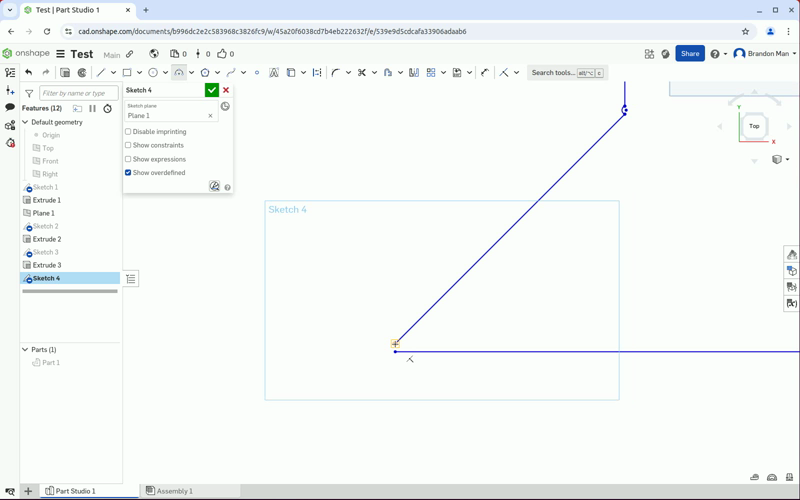
scroll(-6)
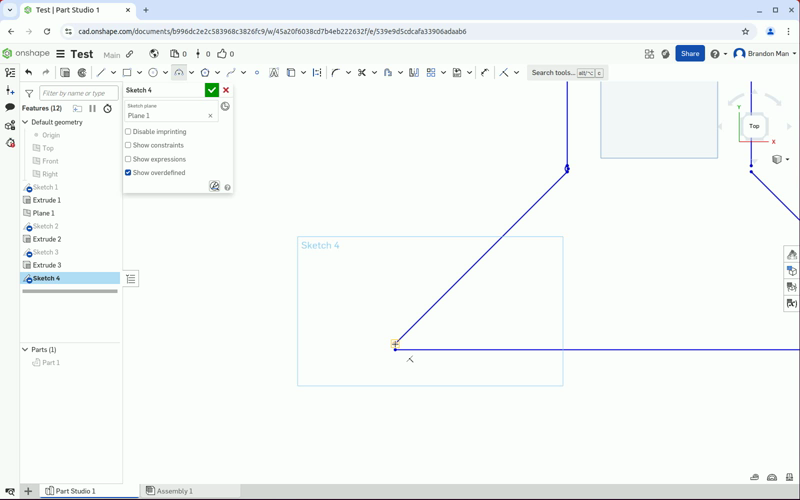
scroll(-6)
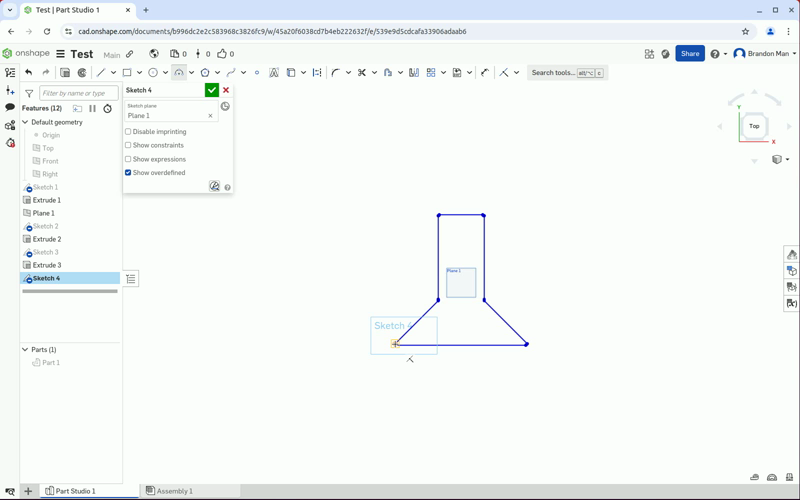
mouse_move(395, 345)
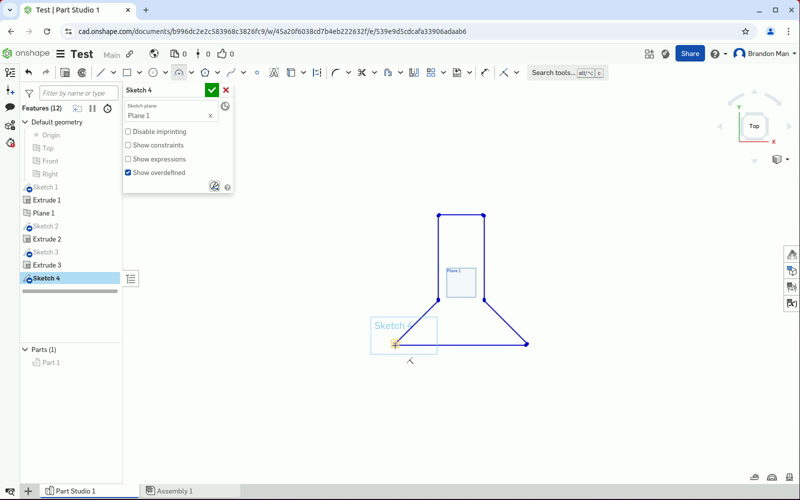
scroll(6)
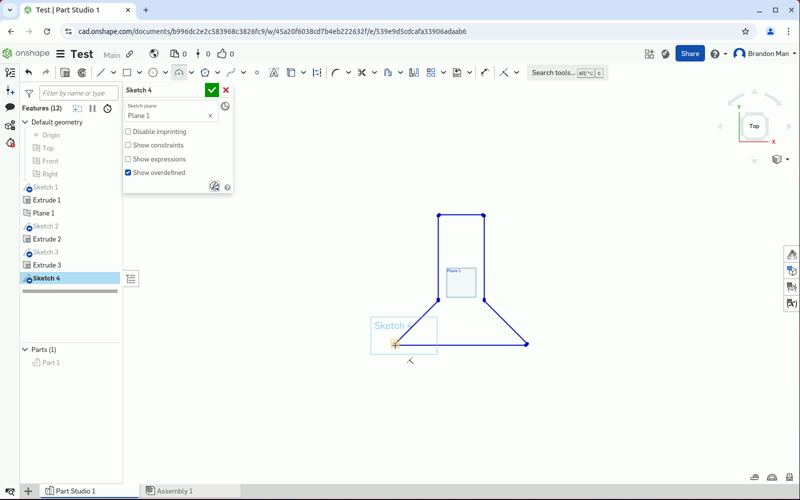
scroll(6)
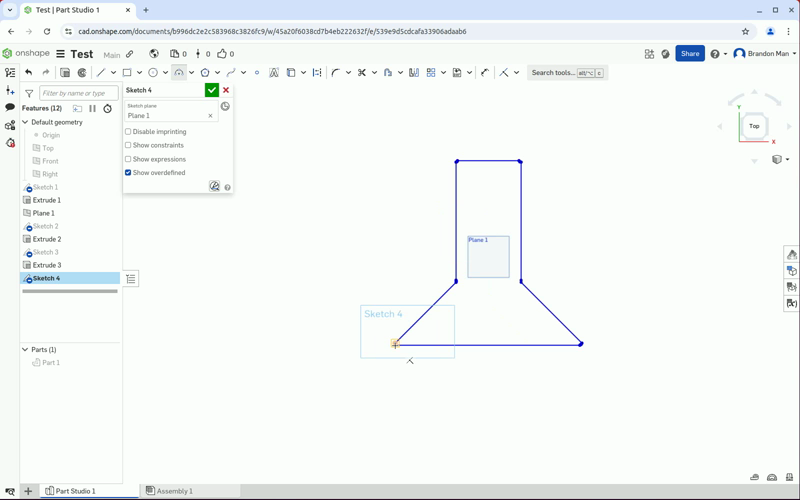
scroll(6)
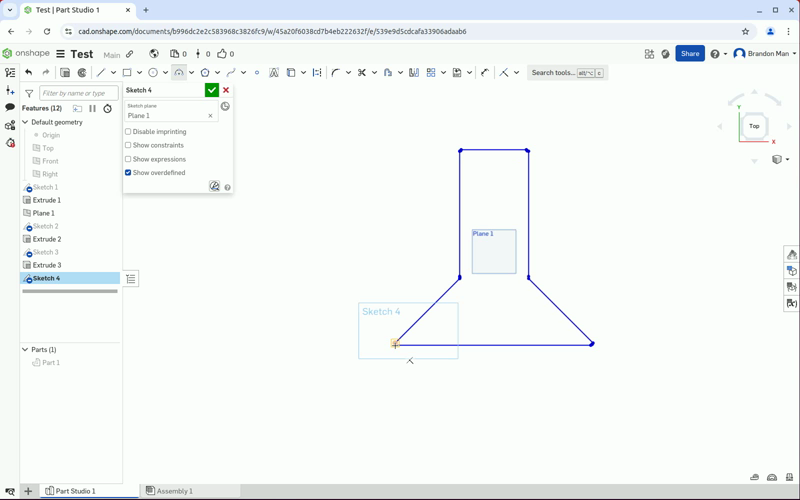
scroll(6)
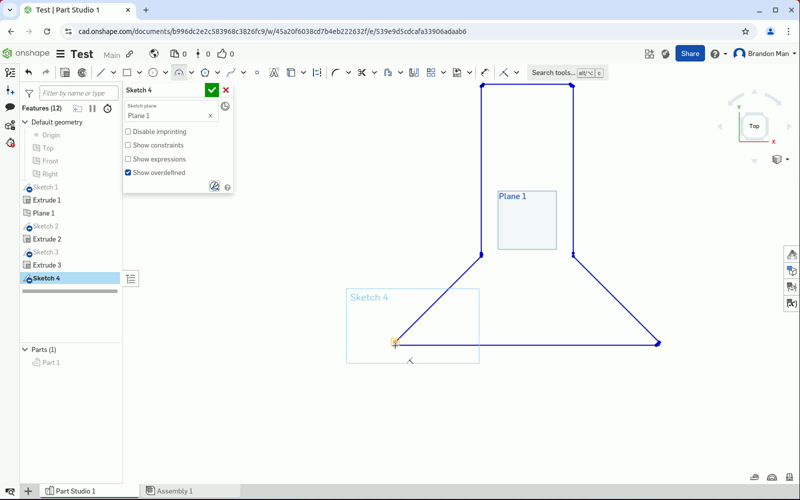
scroll(6)
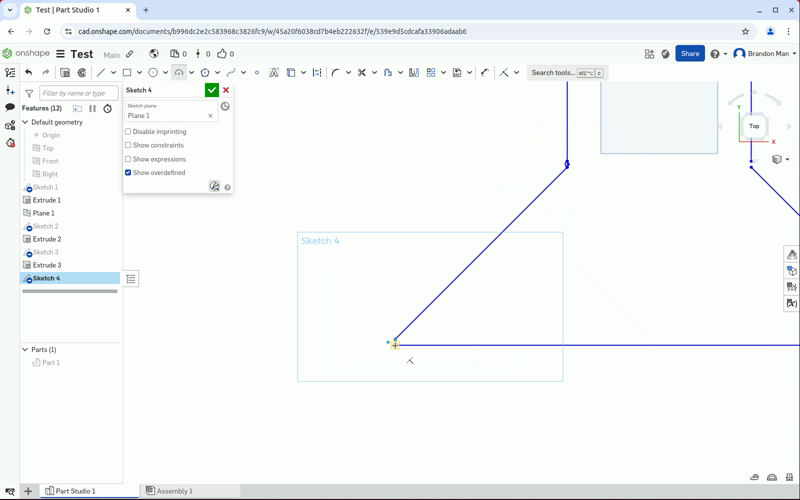
scroll(6)
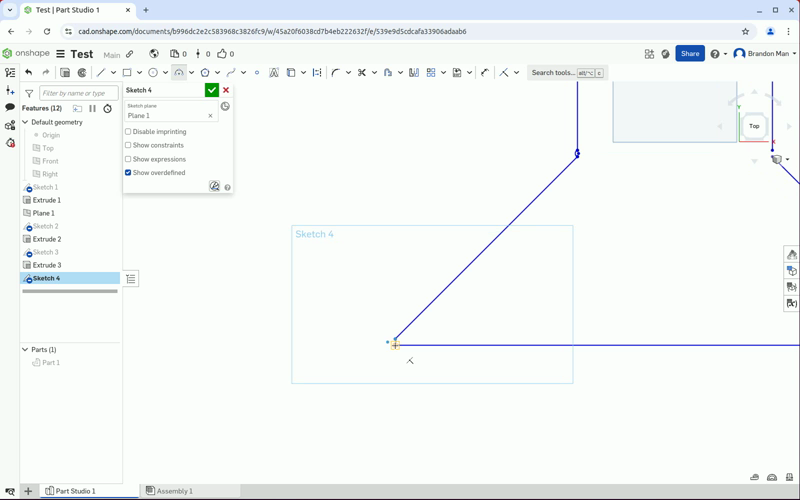
scroll(6)
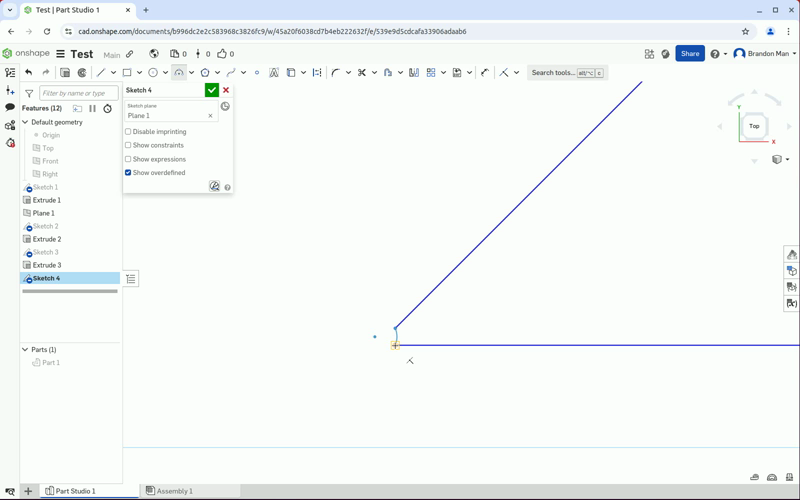
click(395, 345)
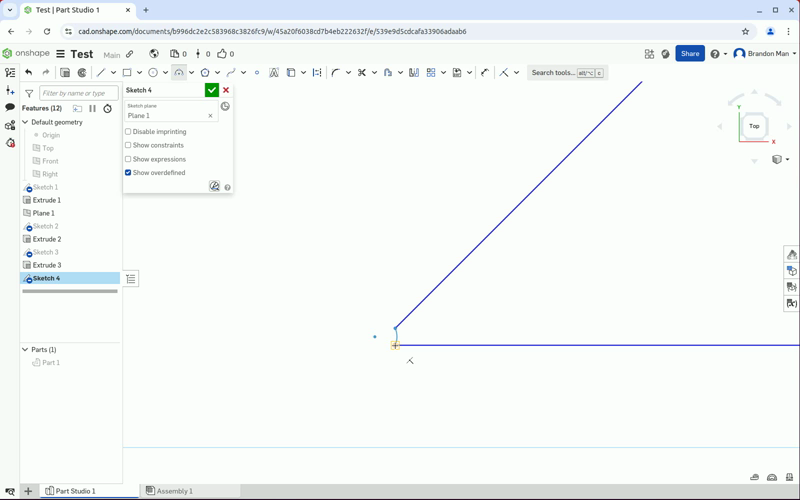
scroll(-6)
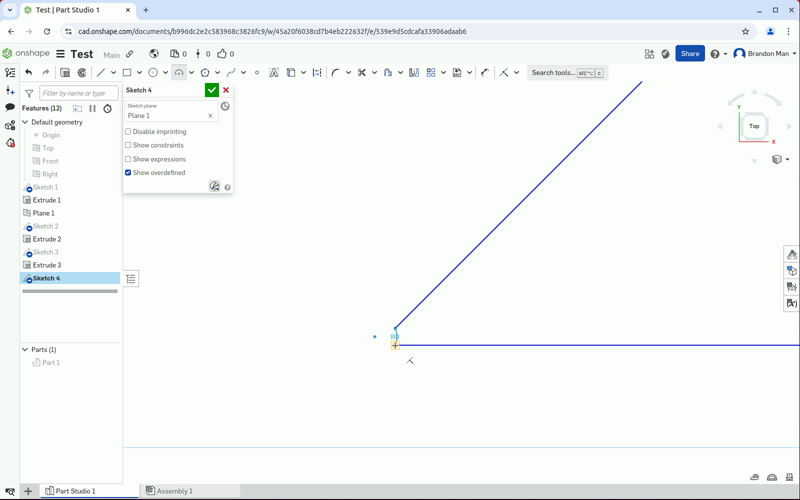
scroll(-6)
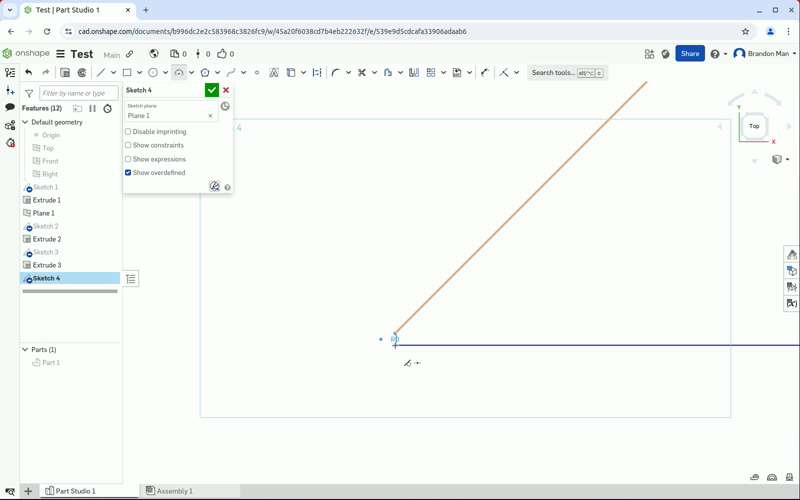
scroll(-6)
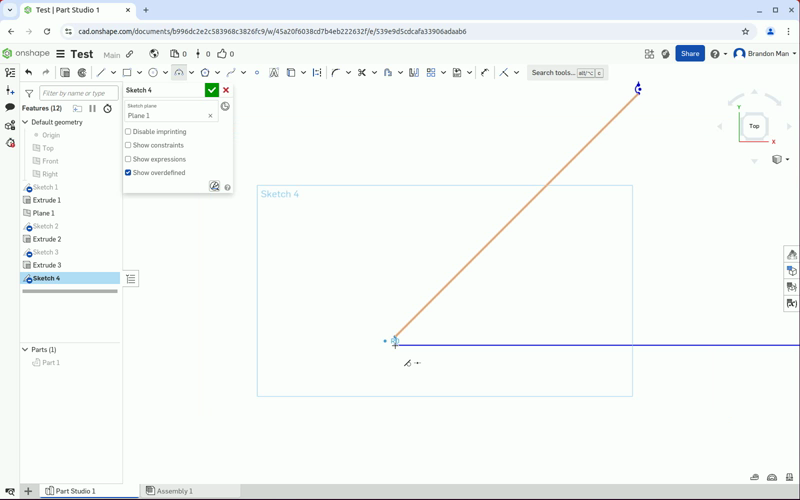
scroll(-6)
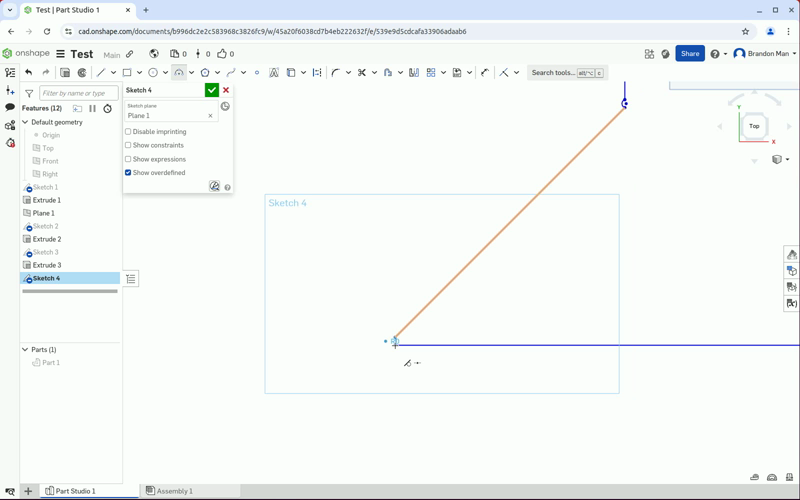
scroll(-6)
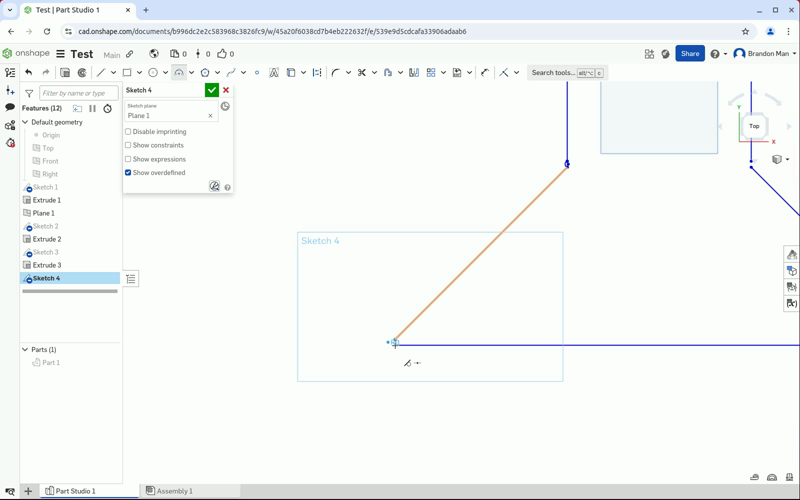
scroll(-6)
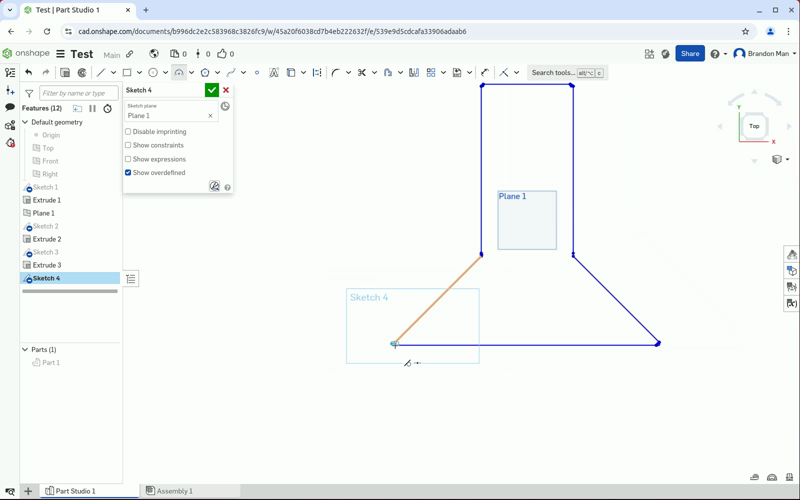
scroll(-6)
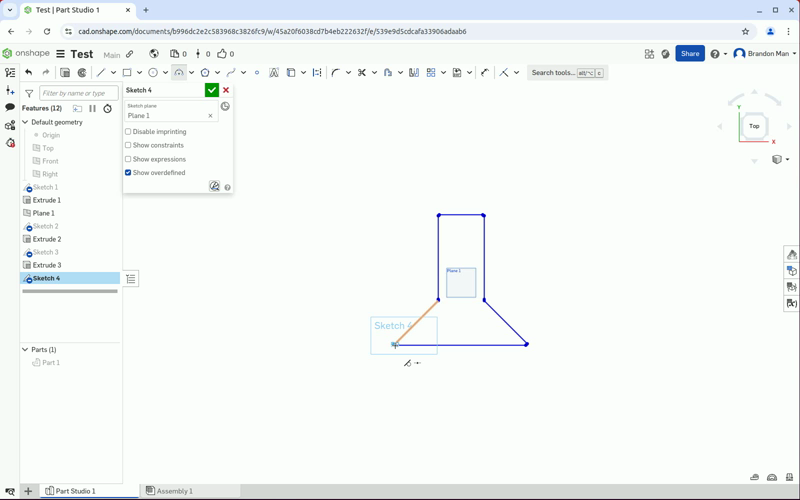
key_down(shift)
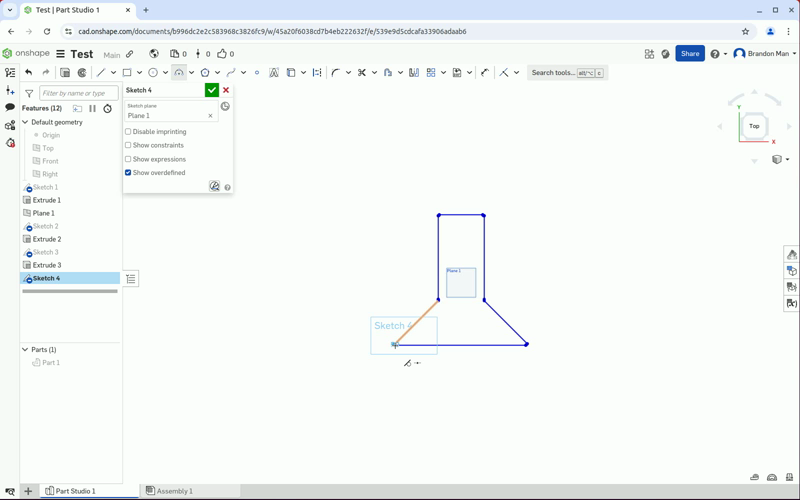
mouse_move(394, 344)
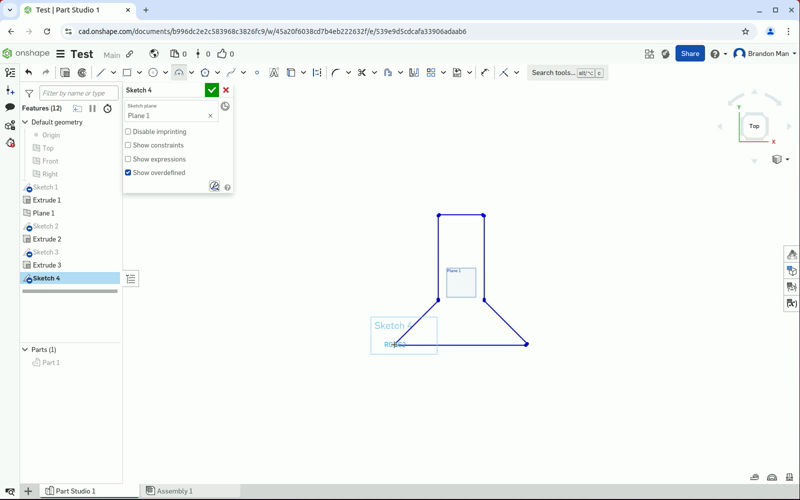
scroll(6)
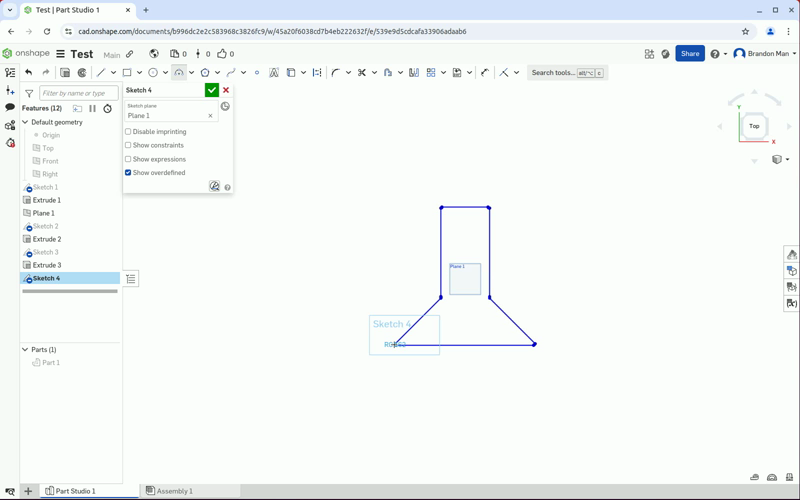
scroll(6)
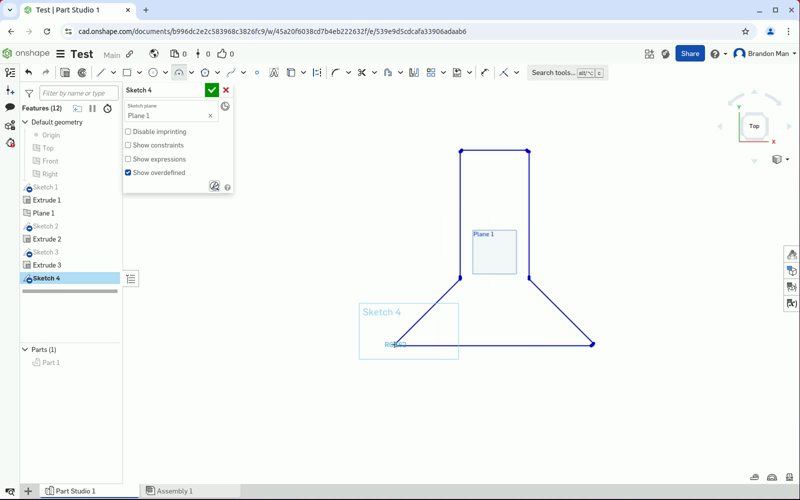
scroll(6)
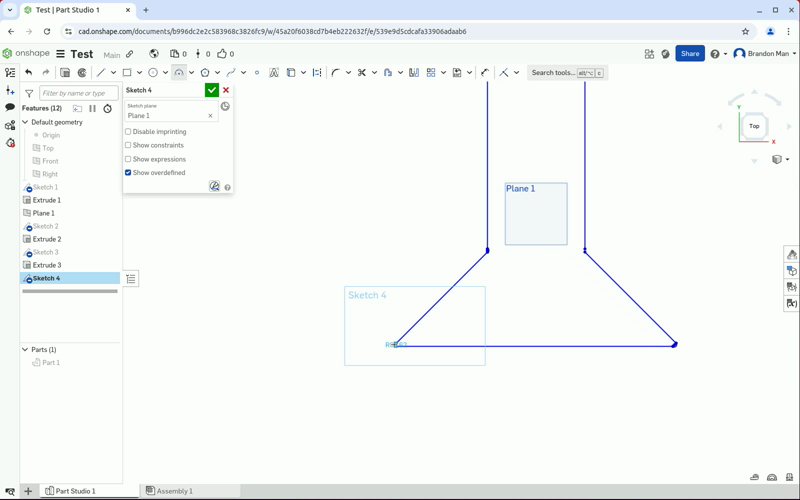
scroll(6)
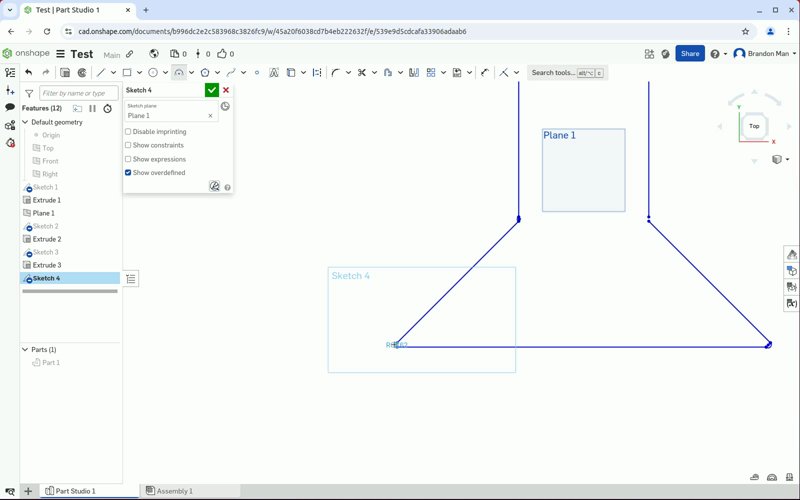
scroll(6)
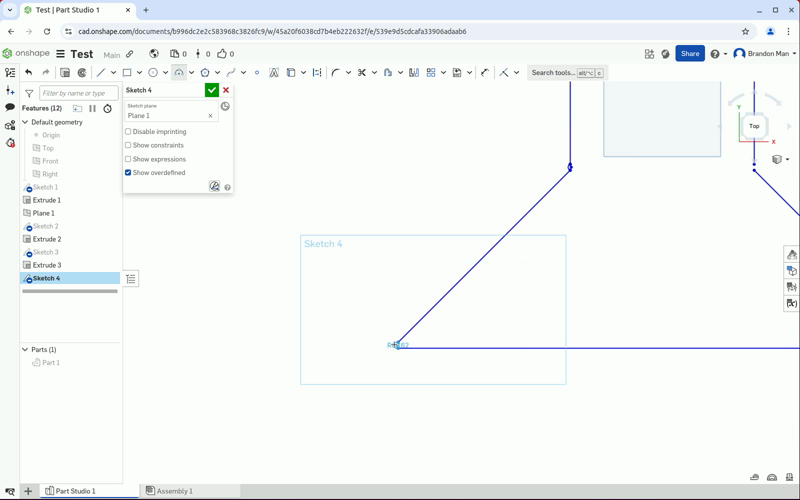
scroll(6)
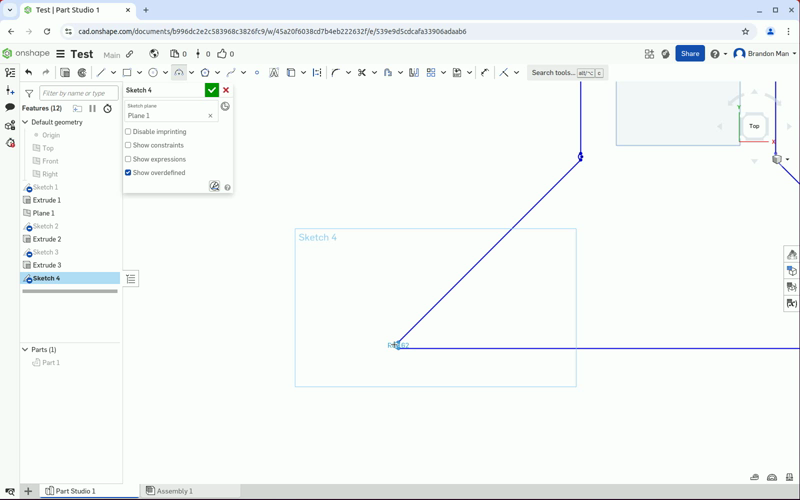
scroll(6)
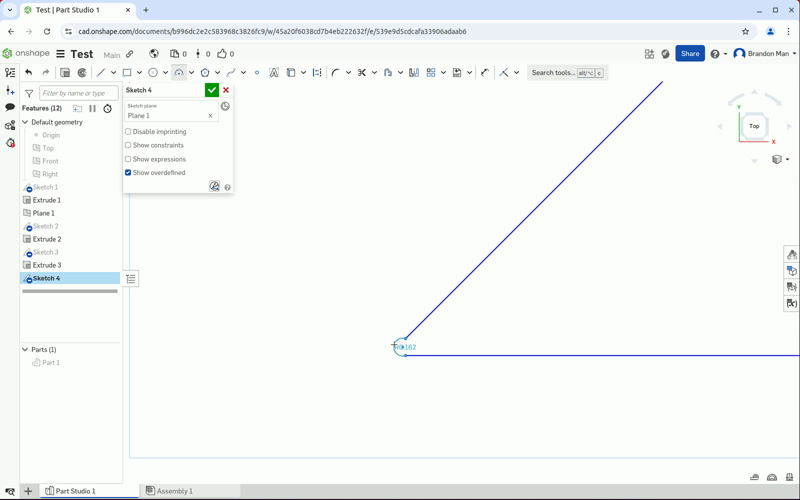
click(394, 344)
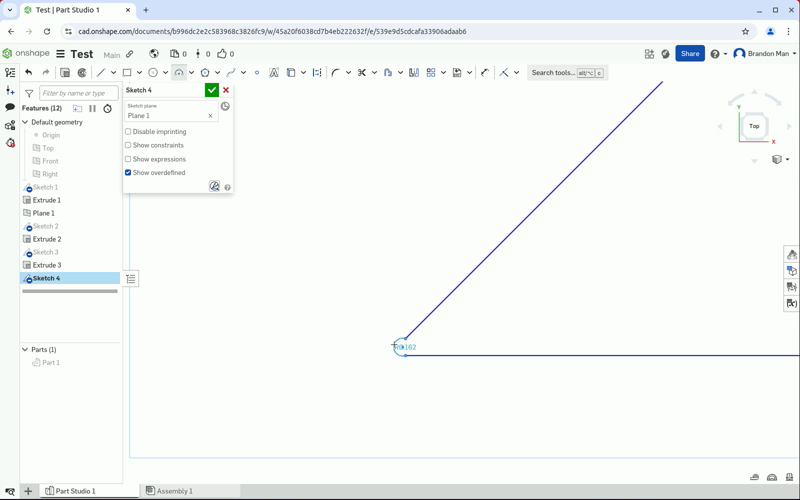
scroll(-6)
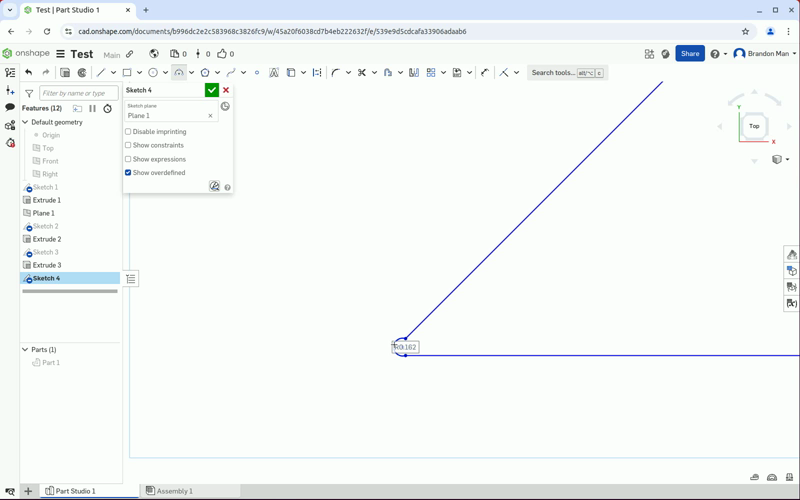
scroll(-6)
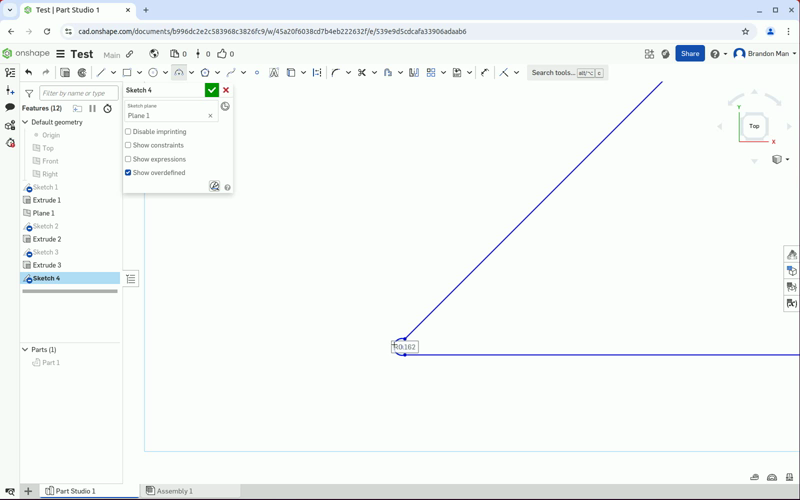
scroll(-6)
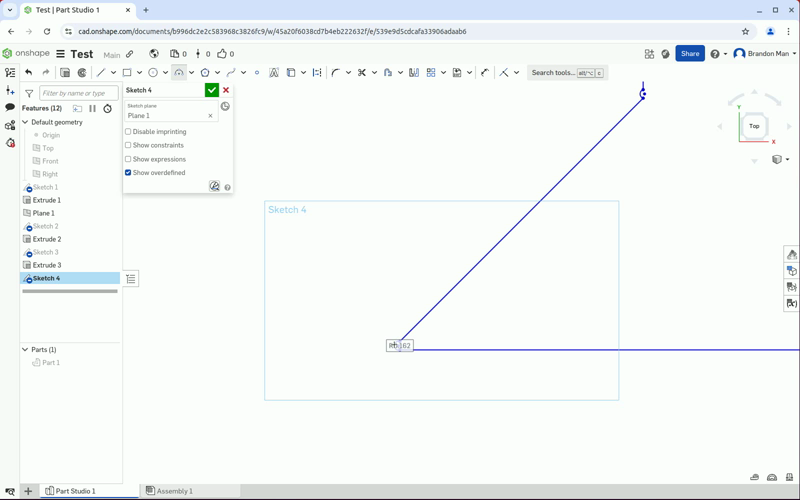
scroll(-6)
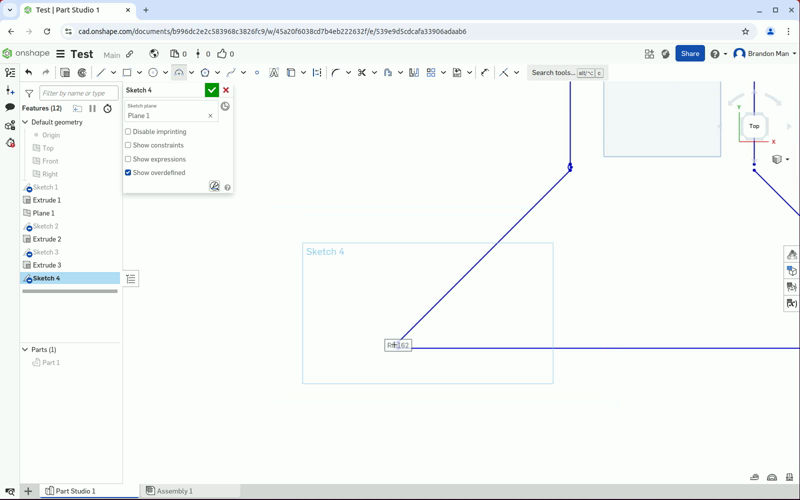
scroll(-6)
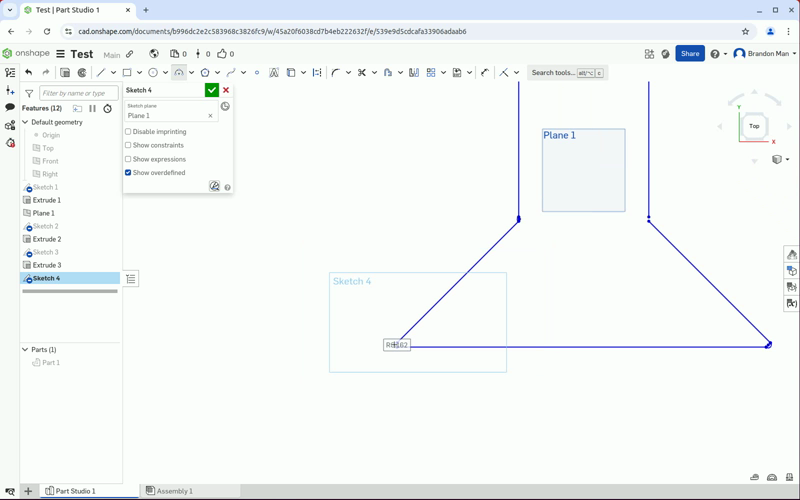
scroll(-6)
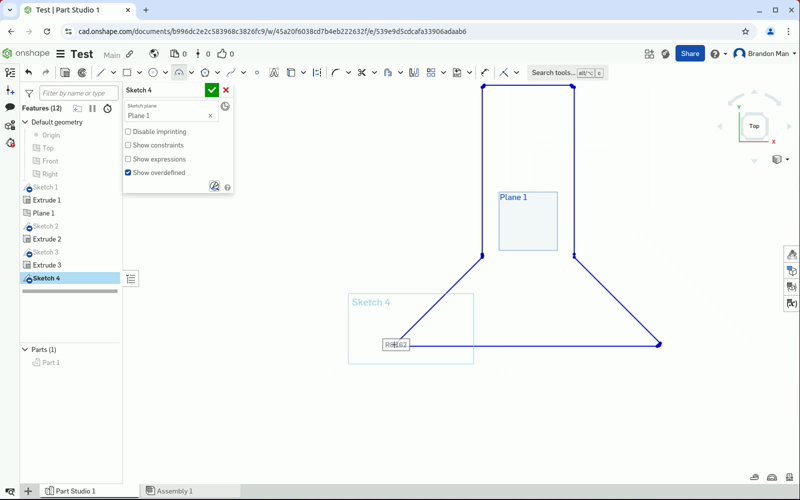
scroll(-6)
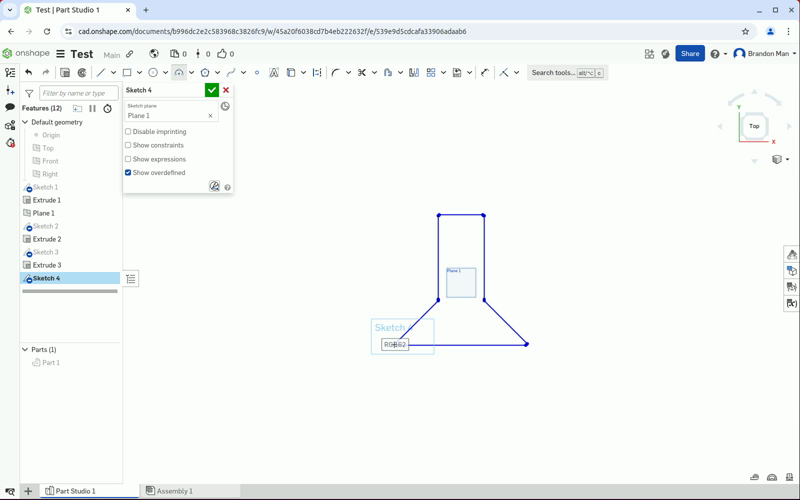
key_up(shift)
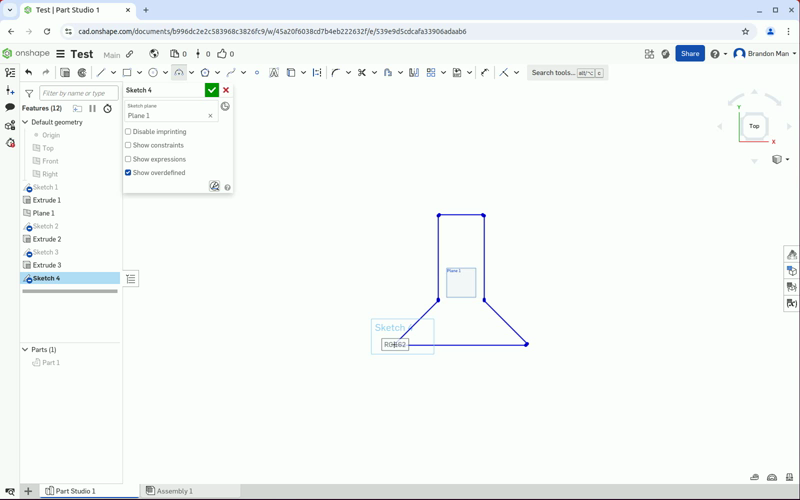
key(esc)
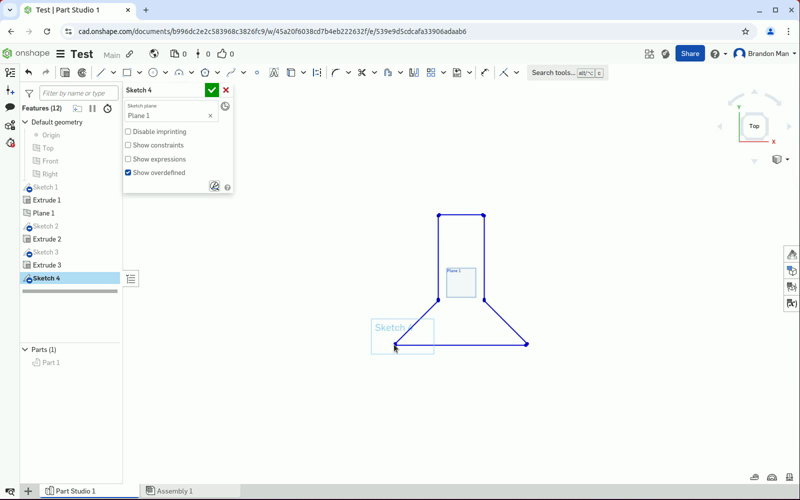
key(l)
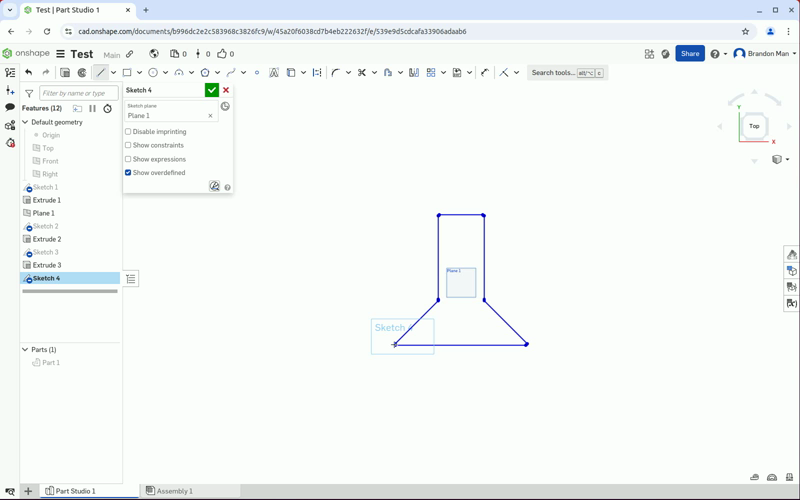
key_down(shift)
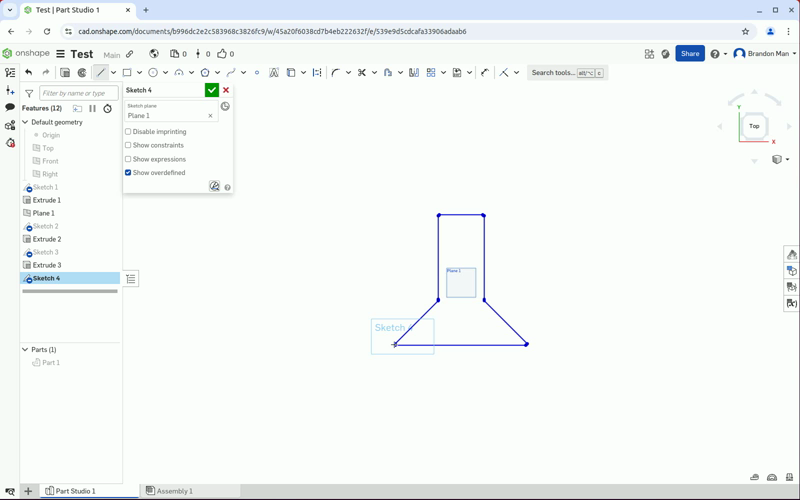
mouse_move(396, 343)
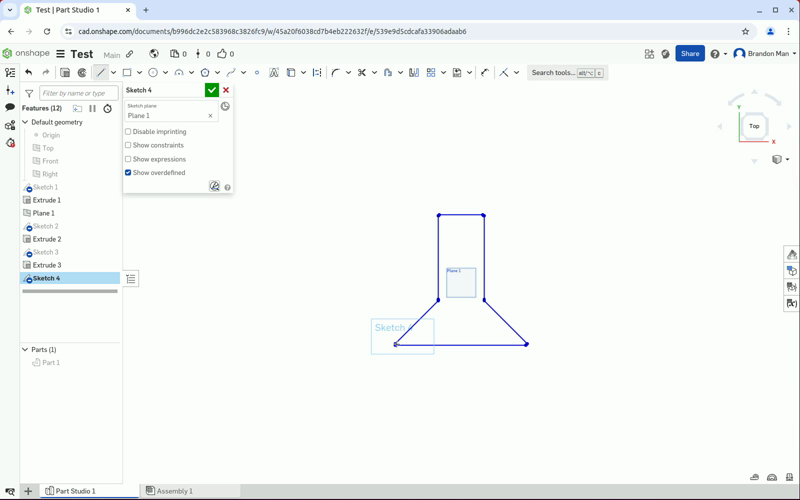
scroll(6)
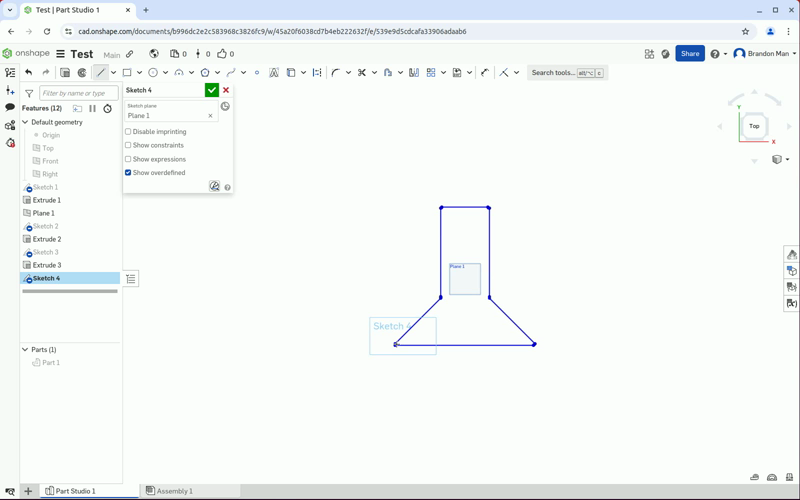
scroll(6)
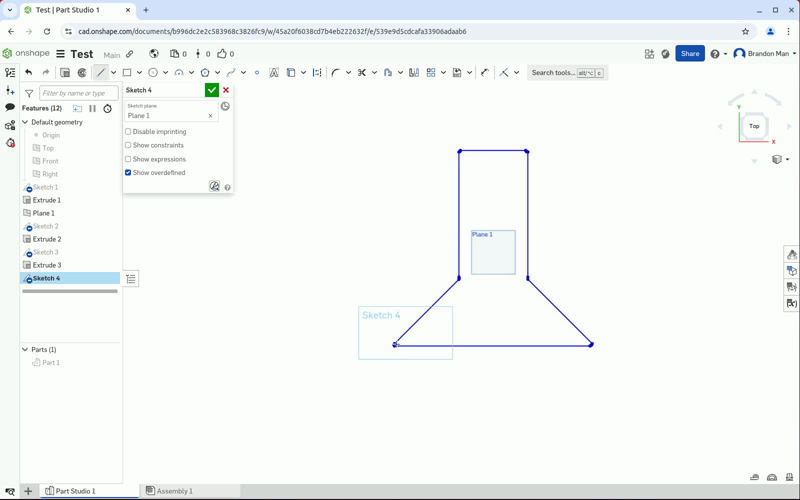
scroll(6)
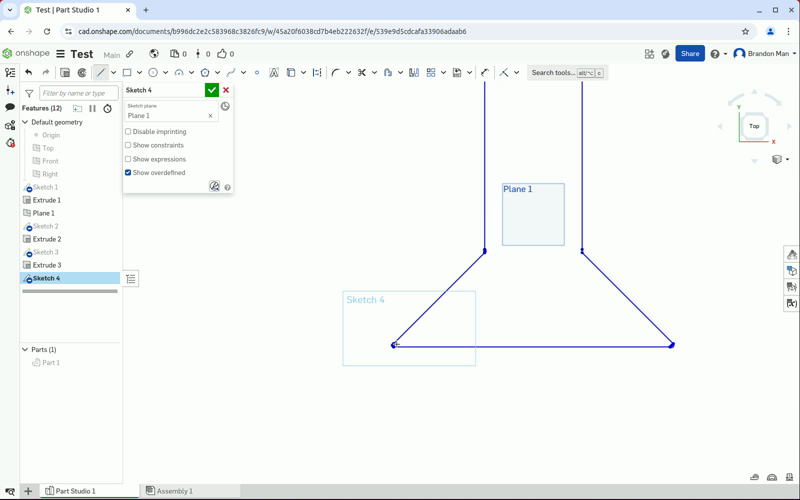
scroll(6)
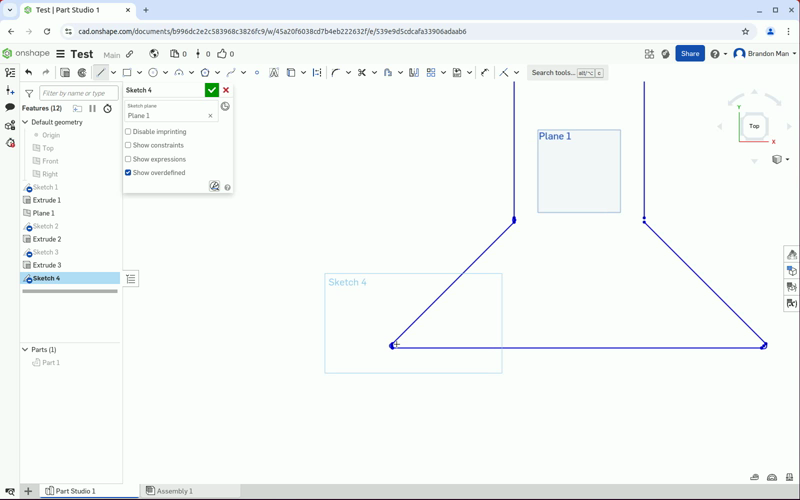
scroll(6)
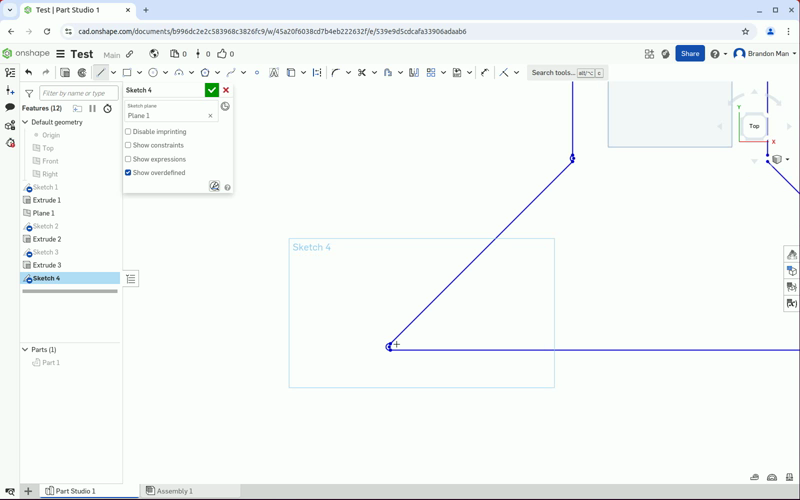
scroll(6)
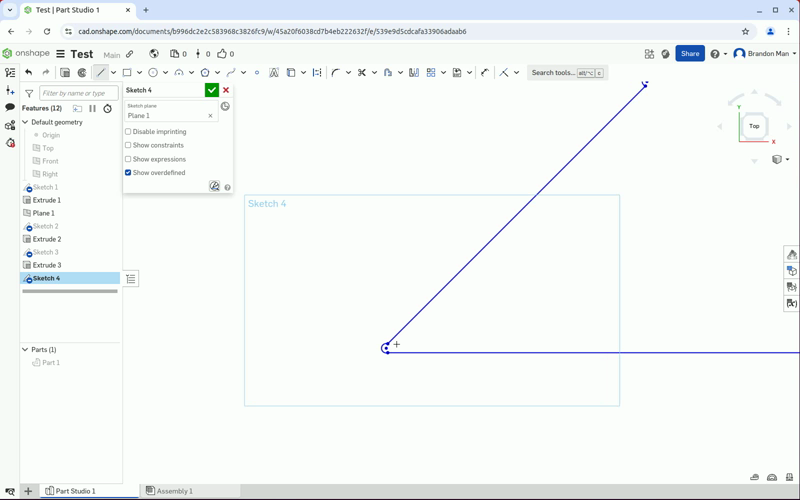
scroll(6)
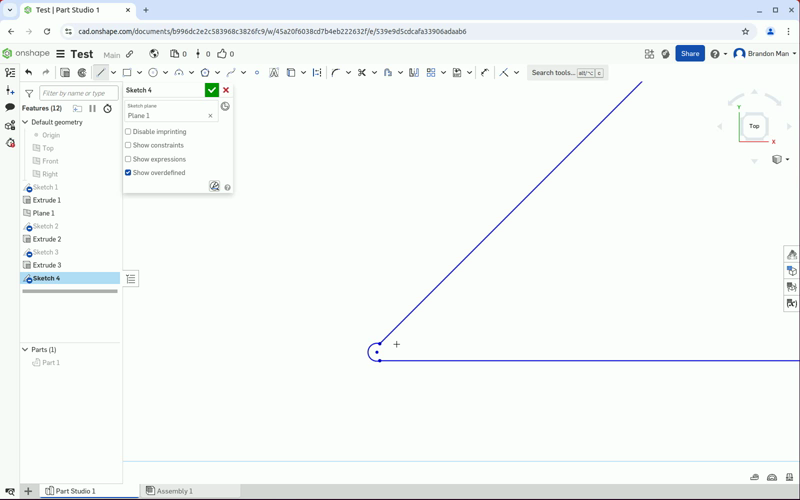
click(396, 343)
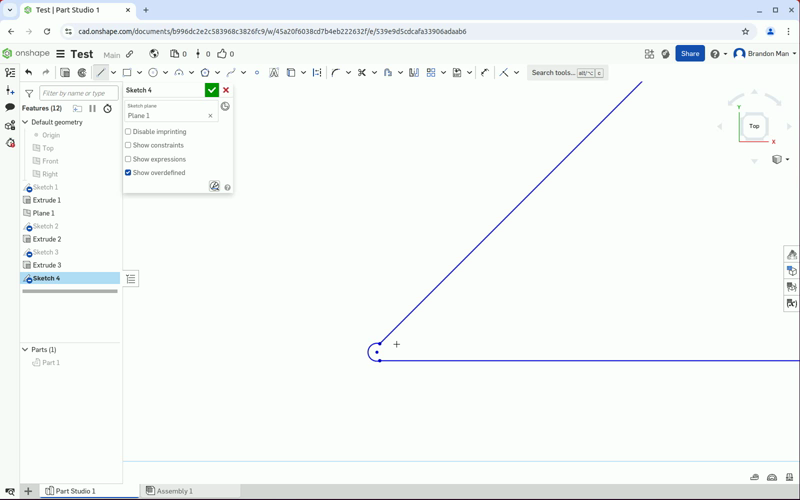
scroll(-6)
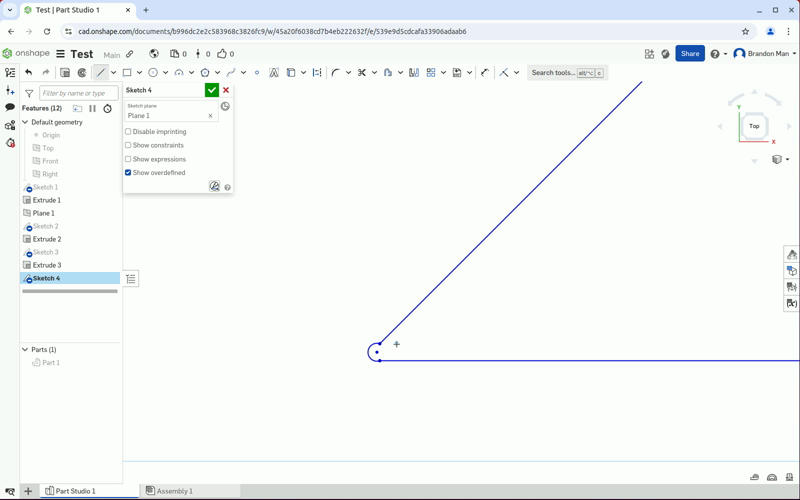
scroll(-6)
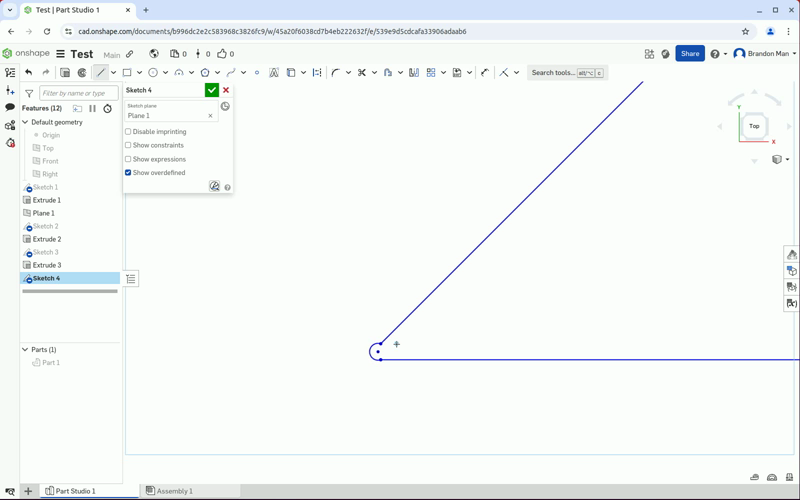
scroll(-6)
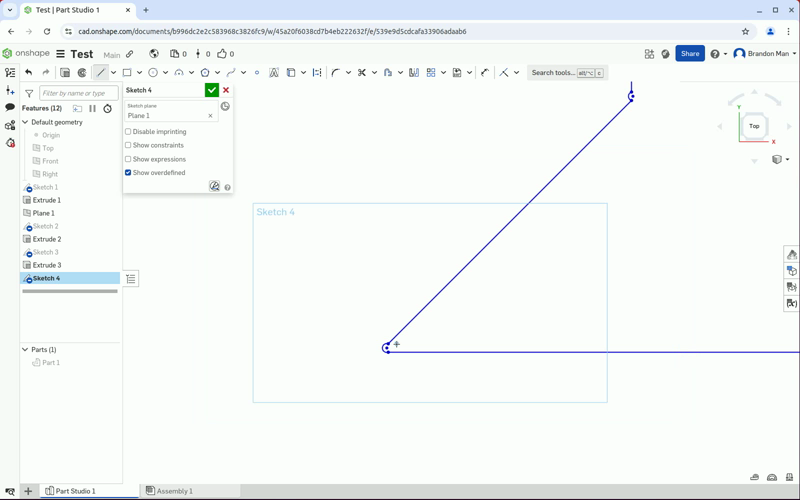
scroll(-6)
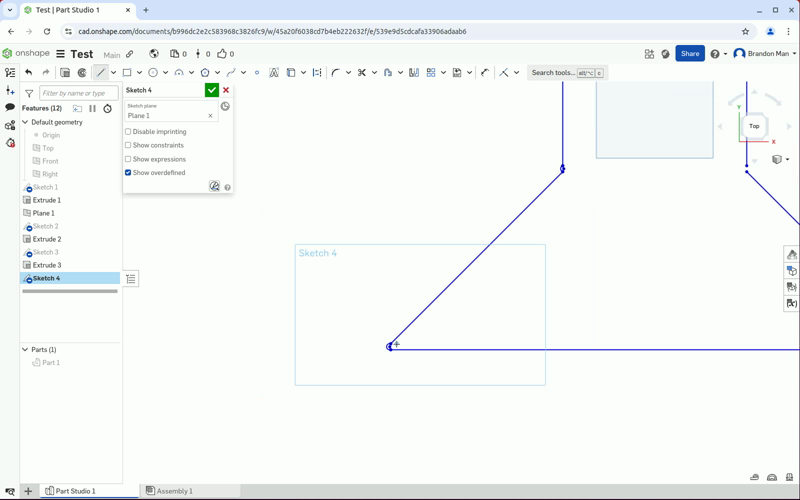
scroll(-6)
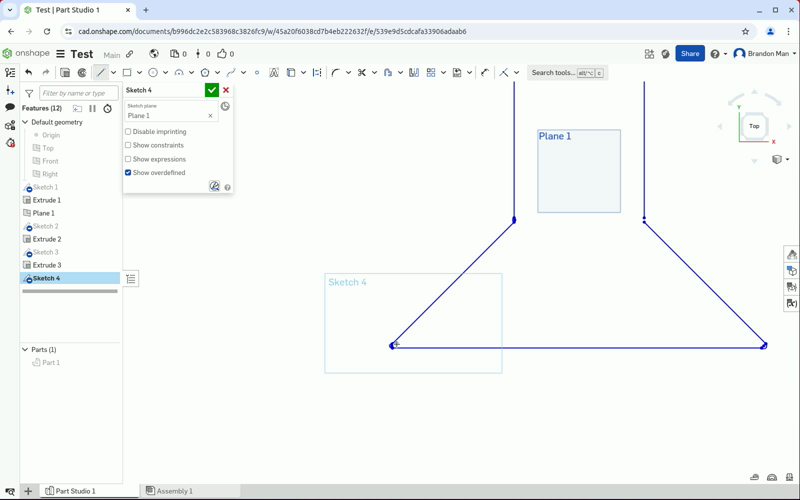
scroll(-6)
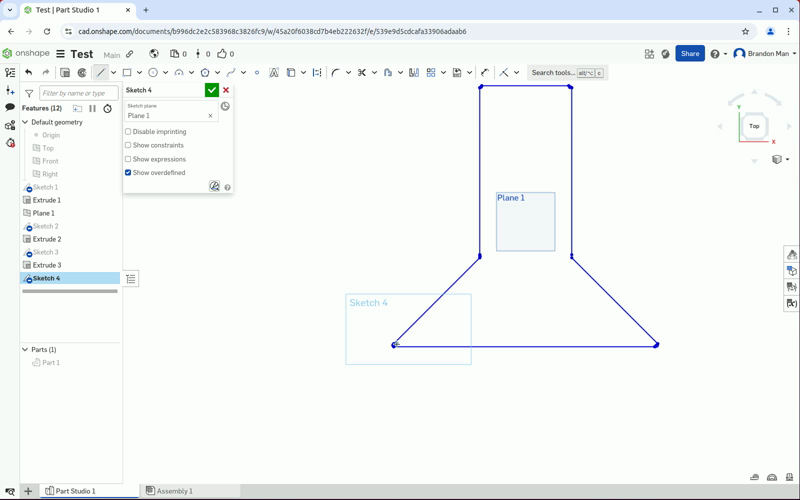
scroll(-6)
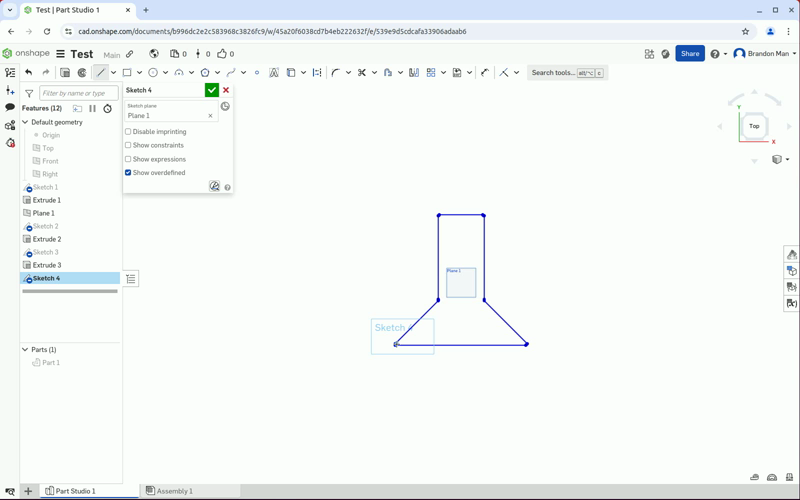
key_up(shift)
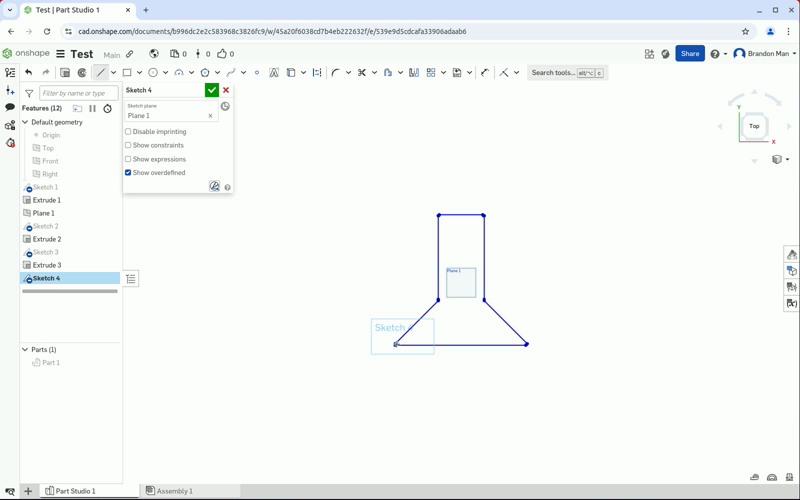
key_down(shift)
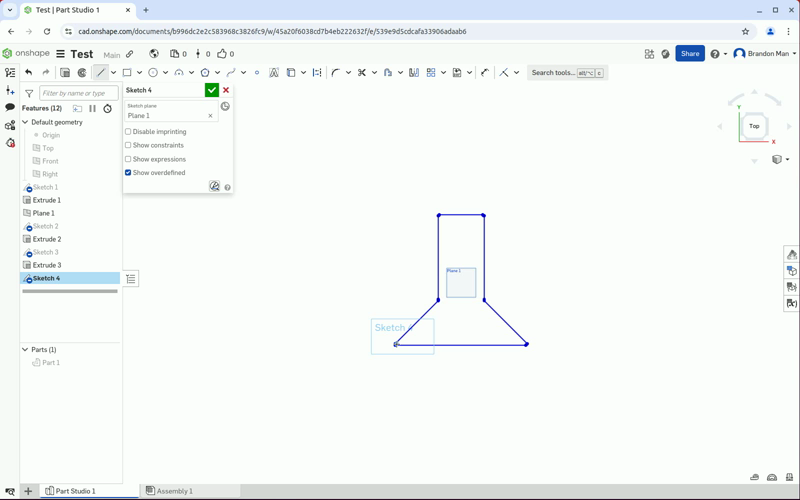
mouse_move(525, 343)
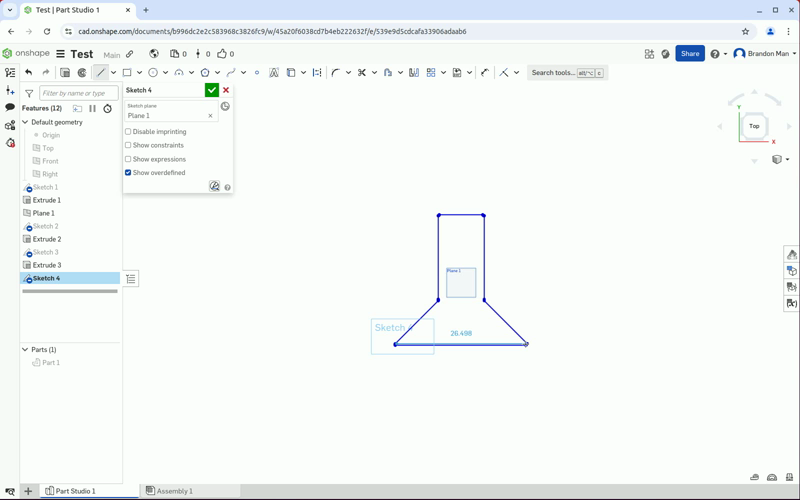
scroll(6)
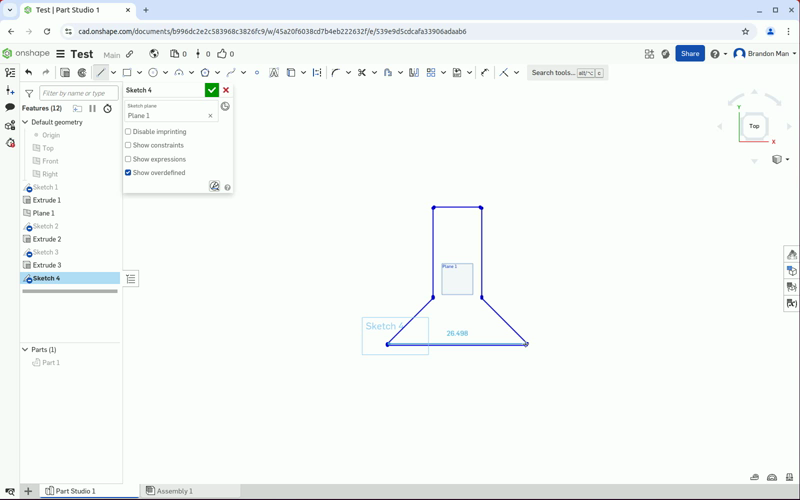
scroll(6)
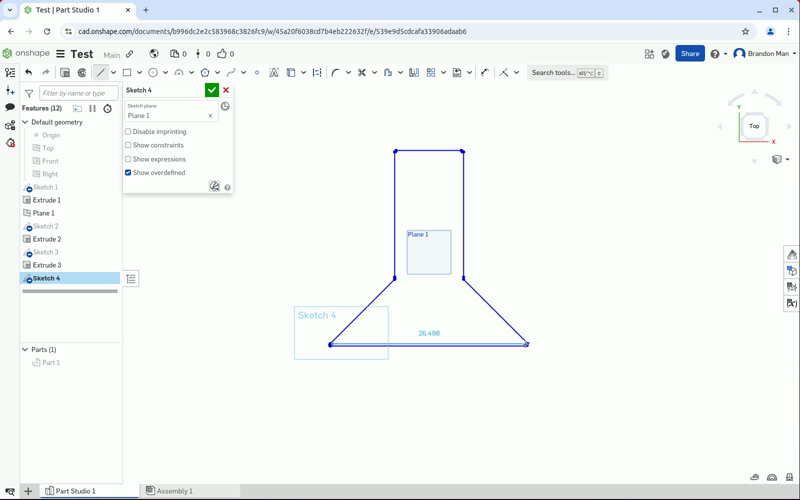
scroll(6)
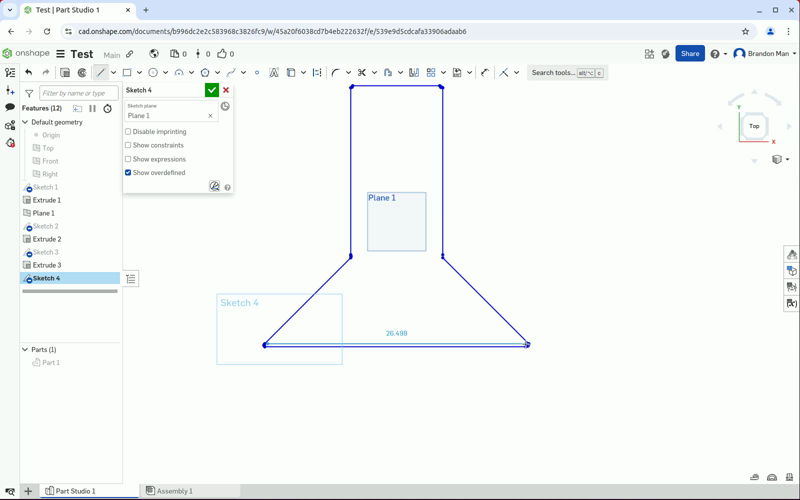
scroll(6)
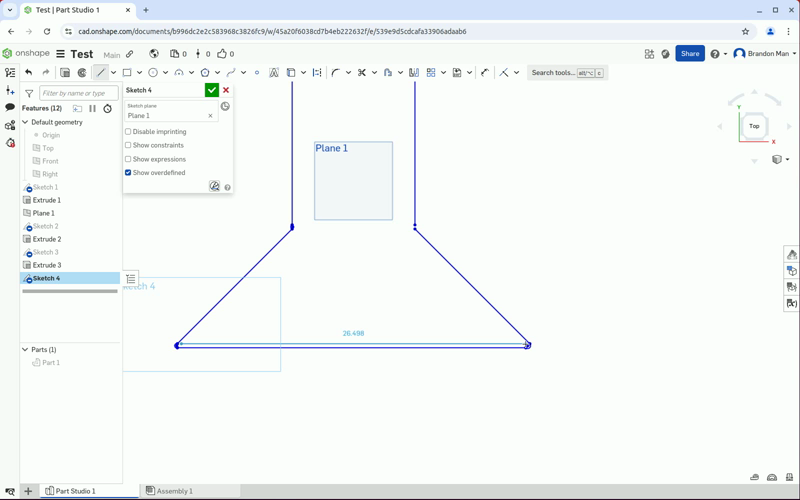
scroll(6)
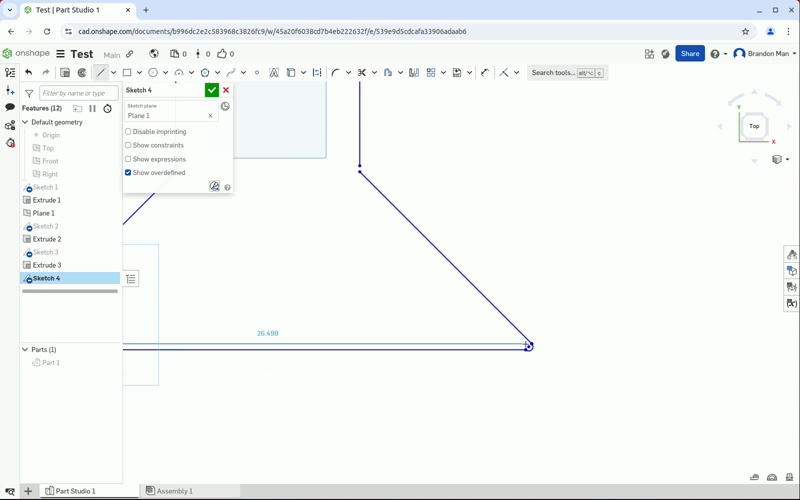
scroll(6)
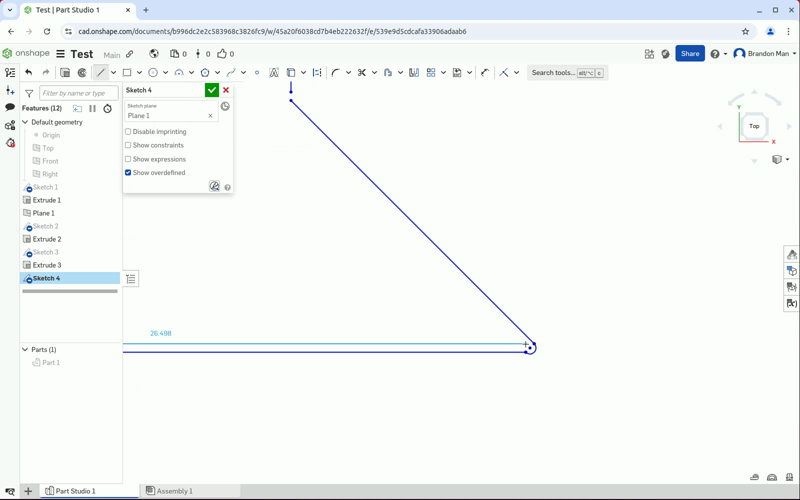
scroll(6)
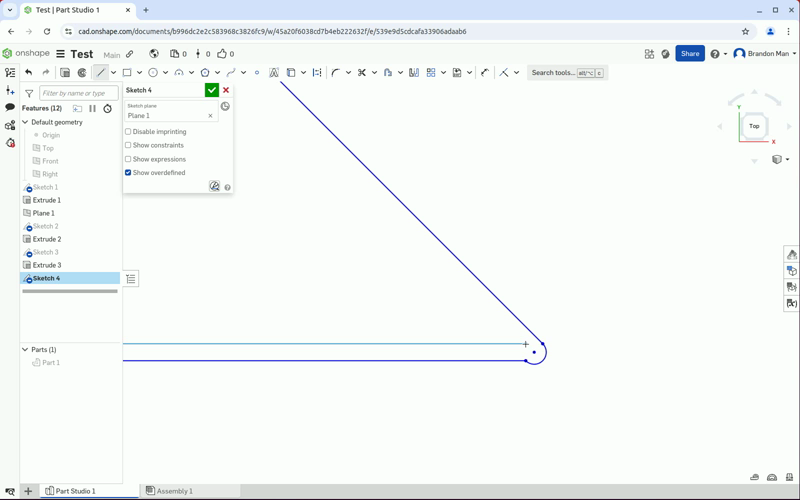
click(525, 343)
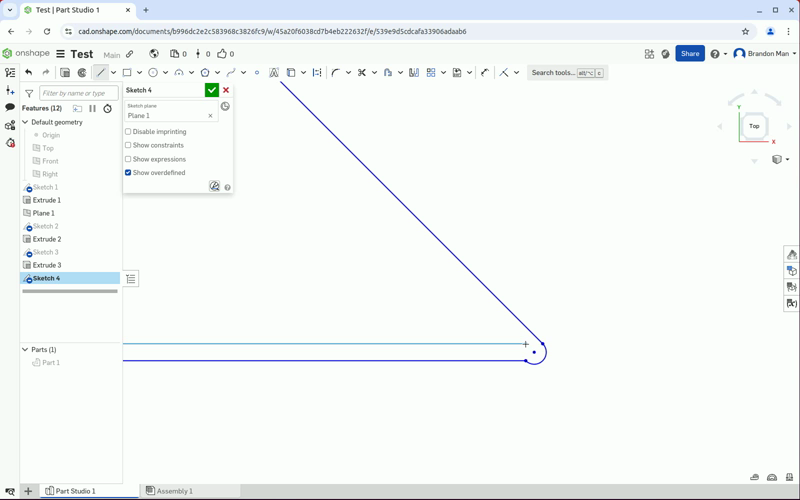
scroll(-6)
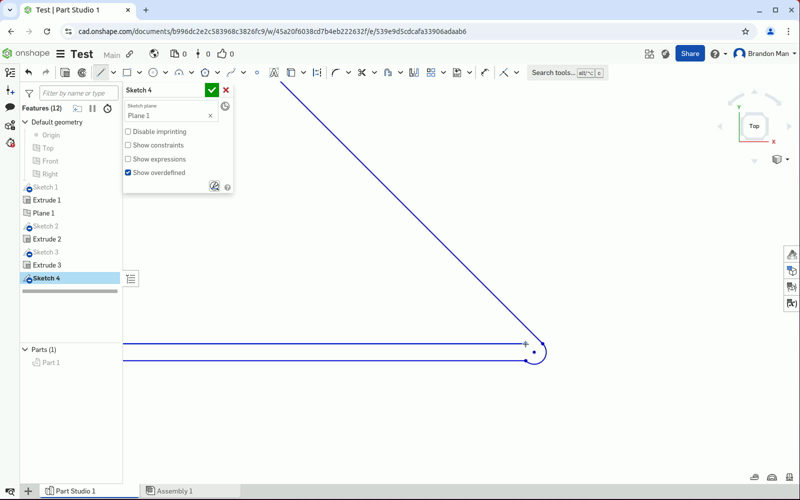
scroll(-6)
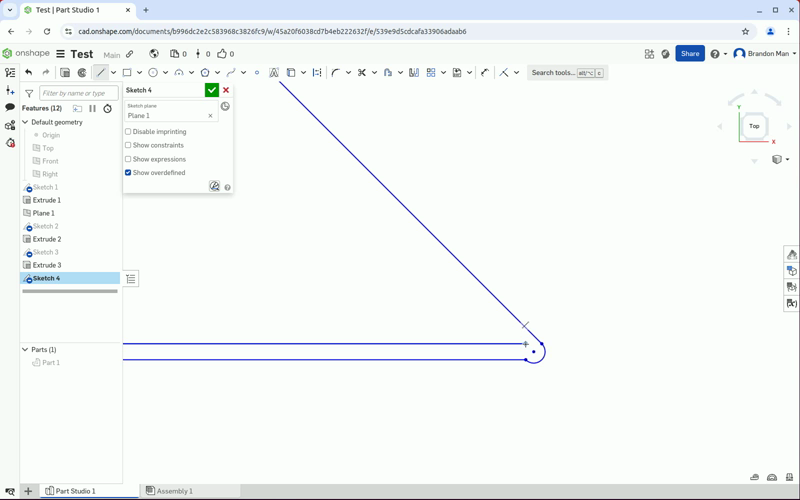
scroll(-6)
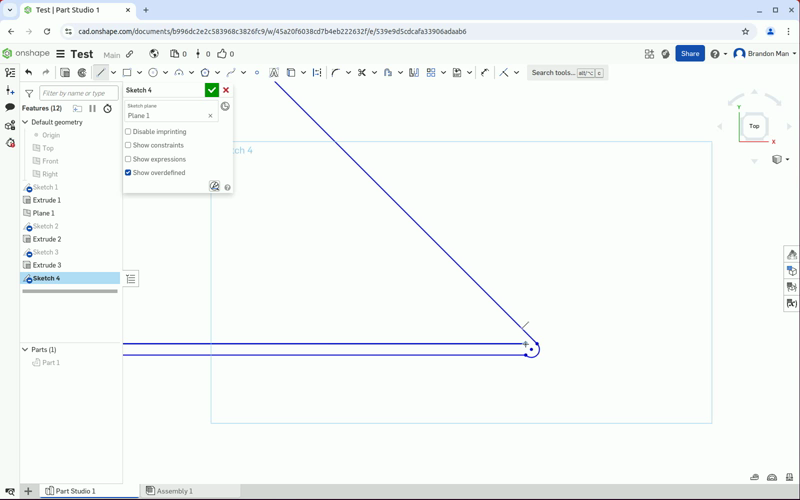
scroll(-6)
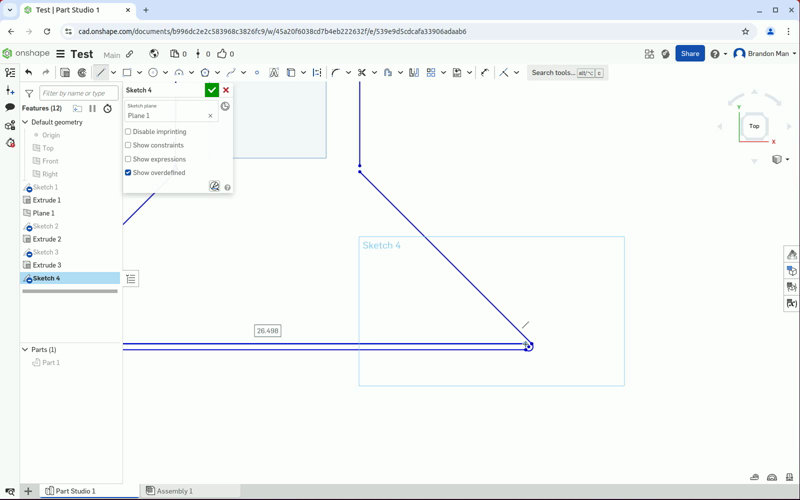
scroll(-6)
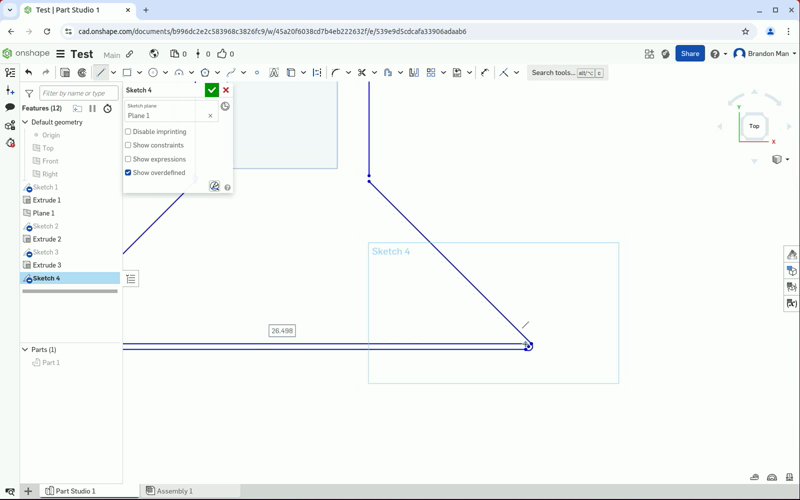
scroll(-6)
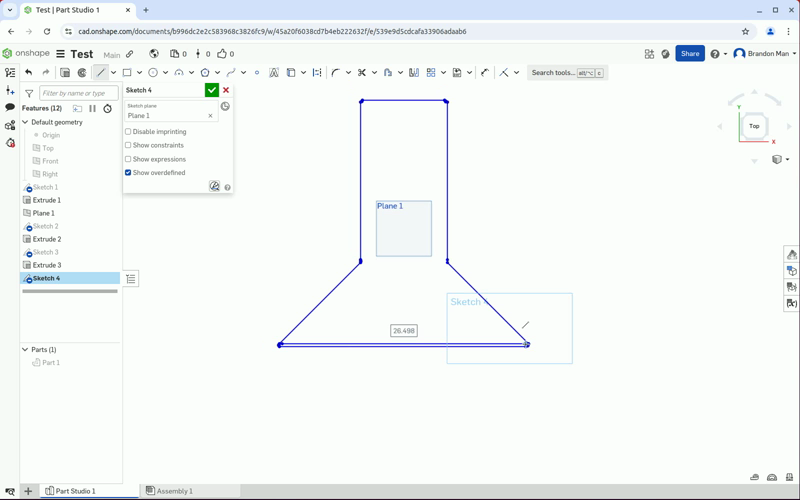
scroll(-6)
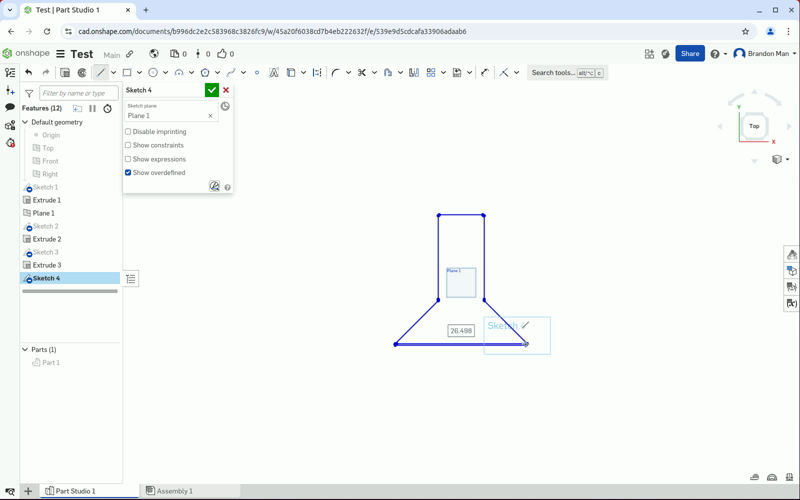
key_up(shift)
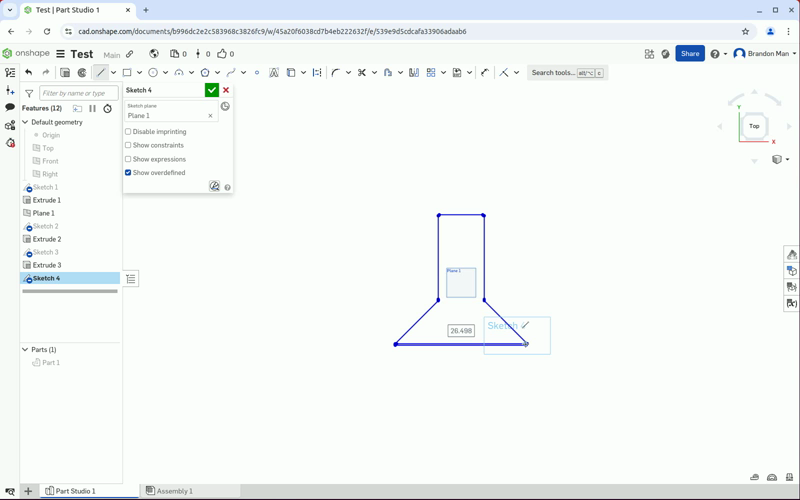
key_down(shift)
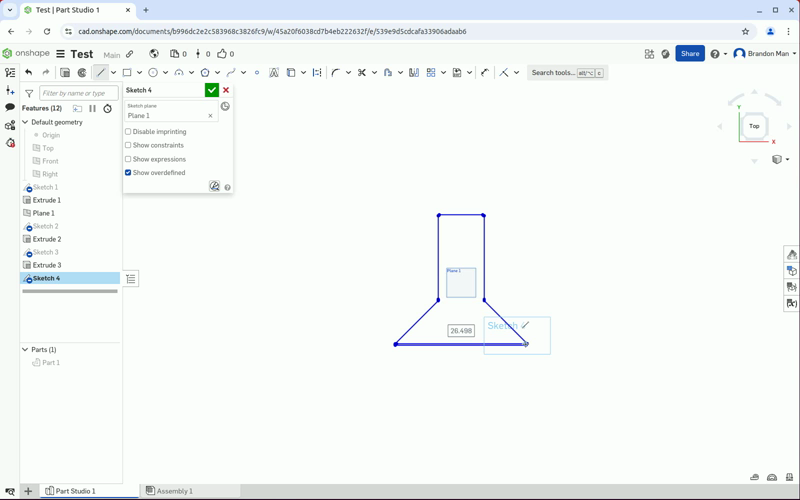
mouse_move(482, 300)
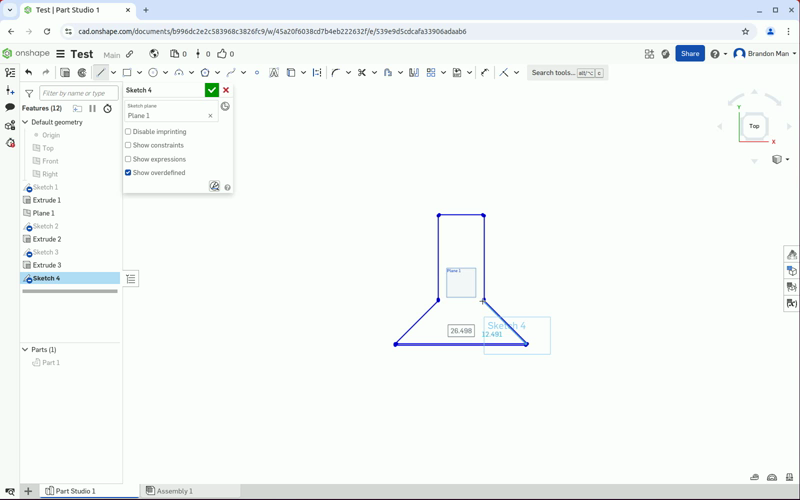
scroll(6)
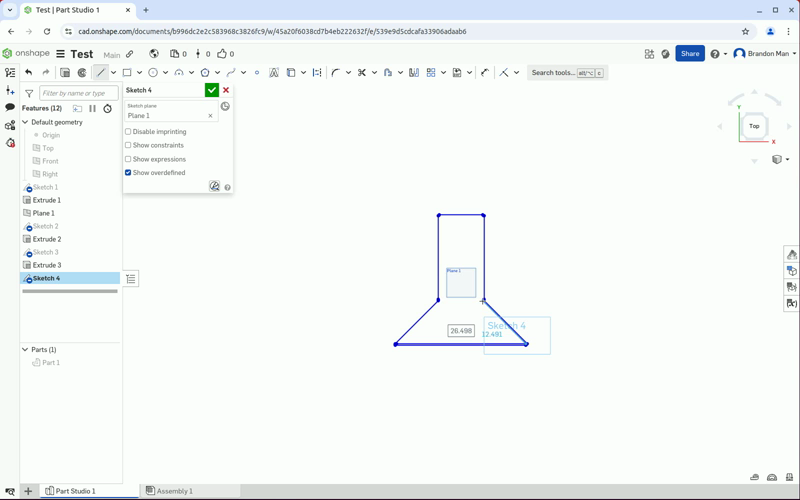
scroll(6)
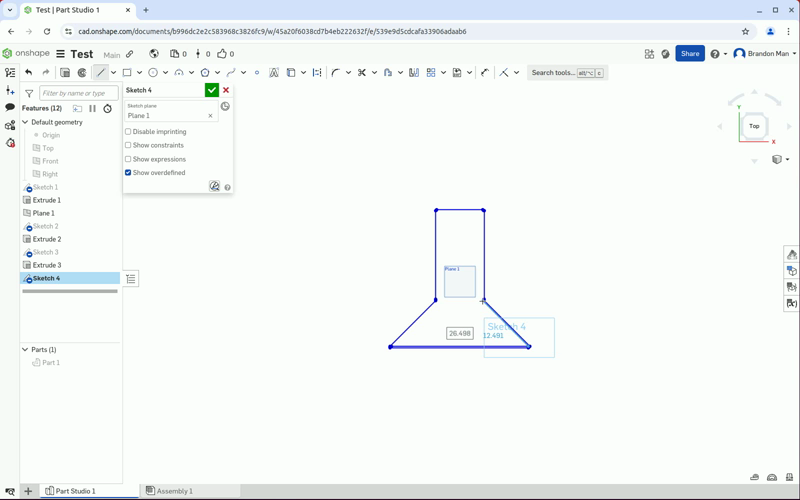
scroll(6)
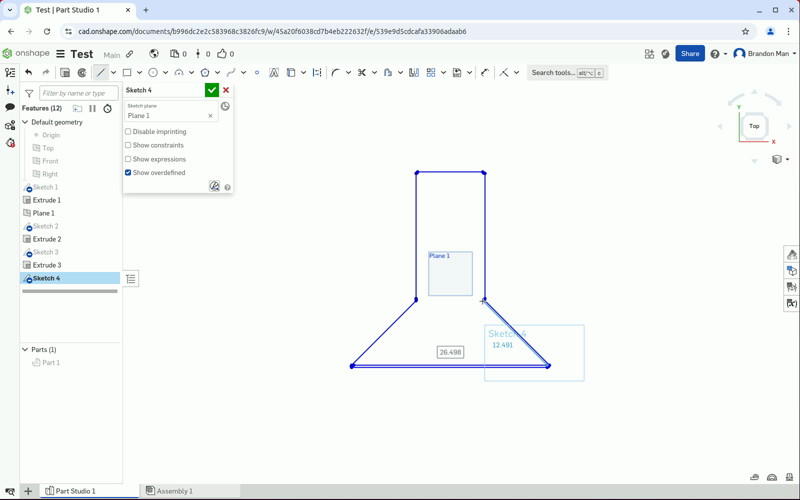
scroll(6)
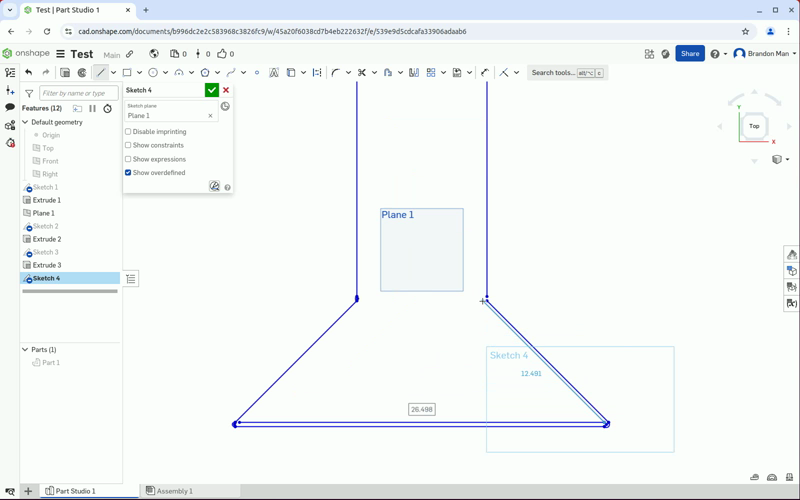
scroll(6)
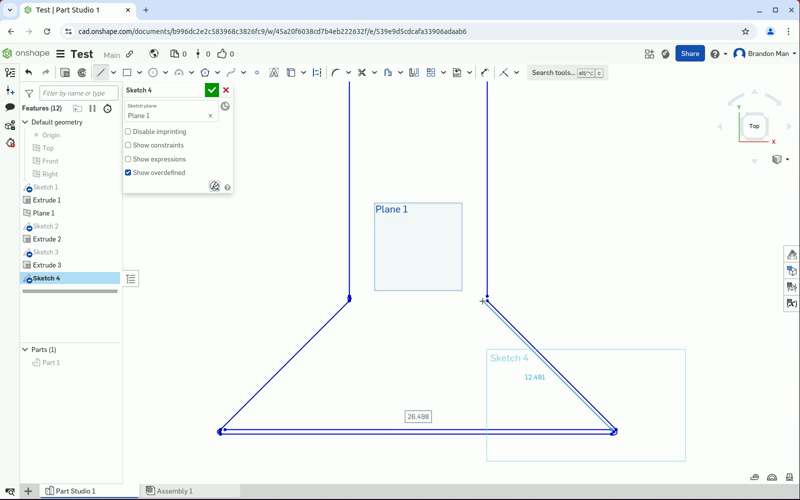
scroll(6)
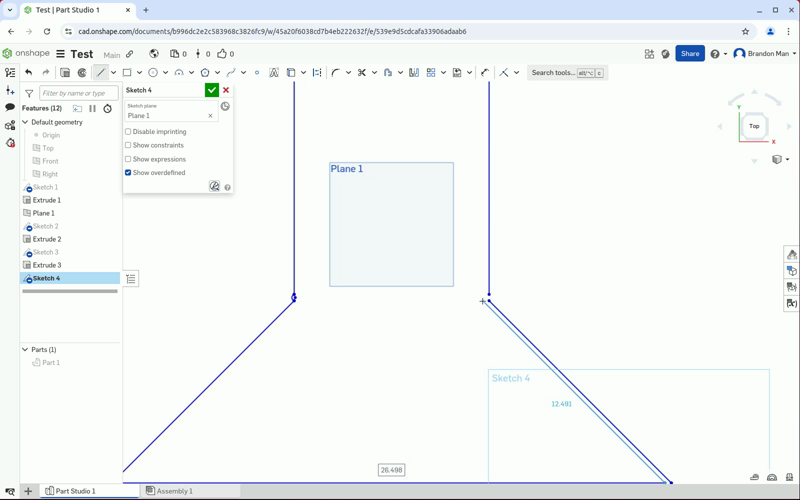
scroll(6)
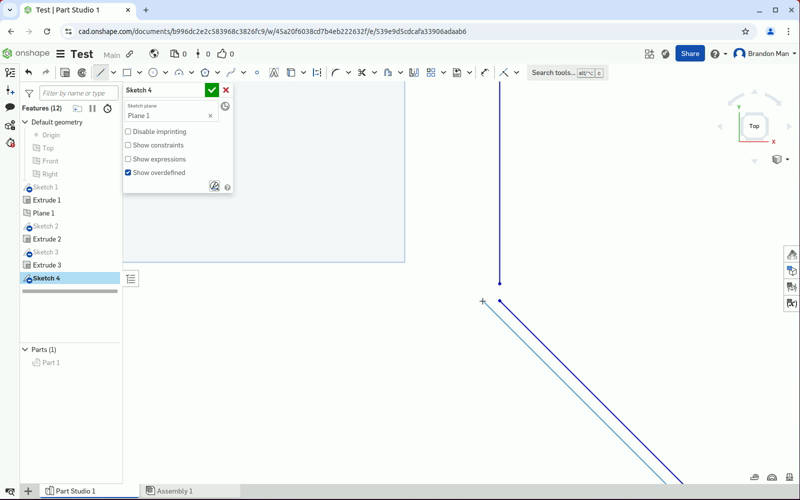
click(482, 300)
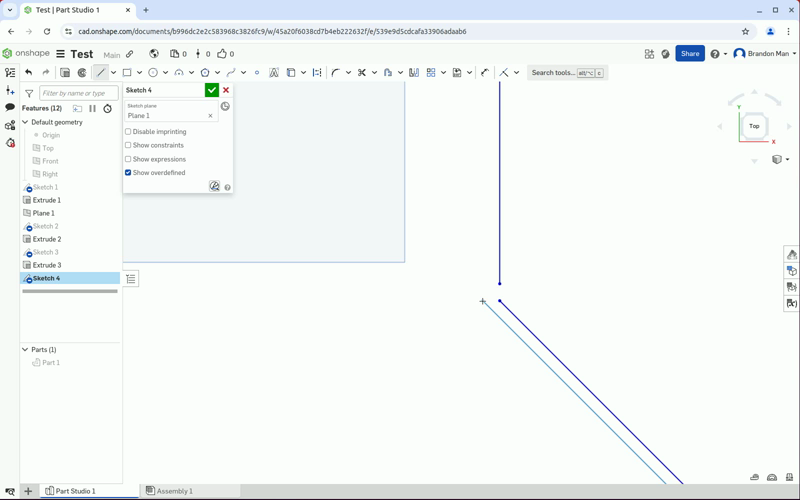
scroll(-6)
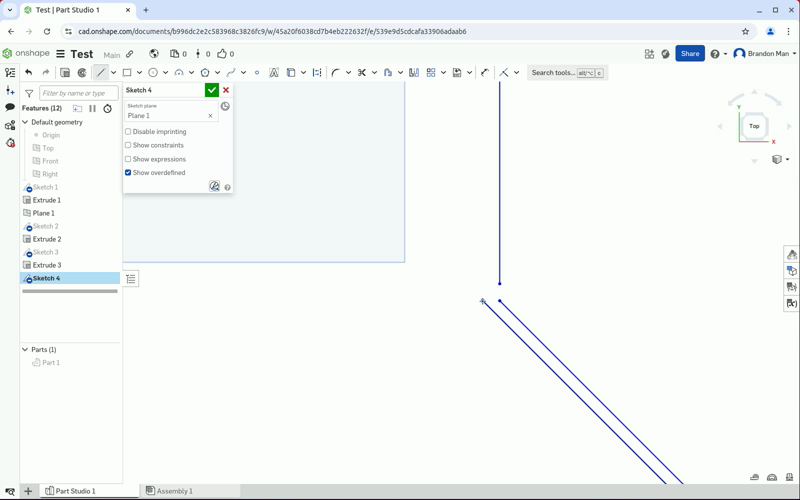
scroll(-6)
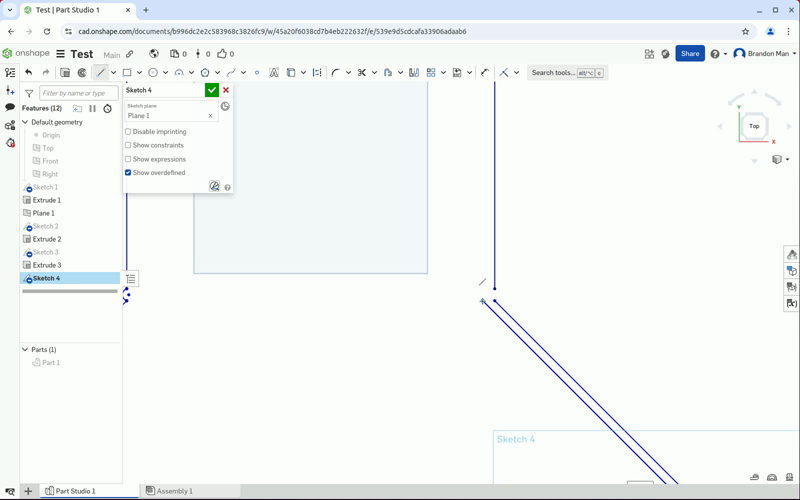
scroll(-6)
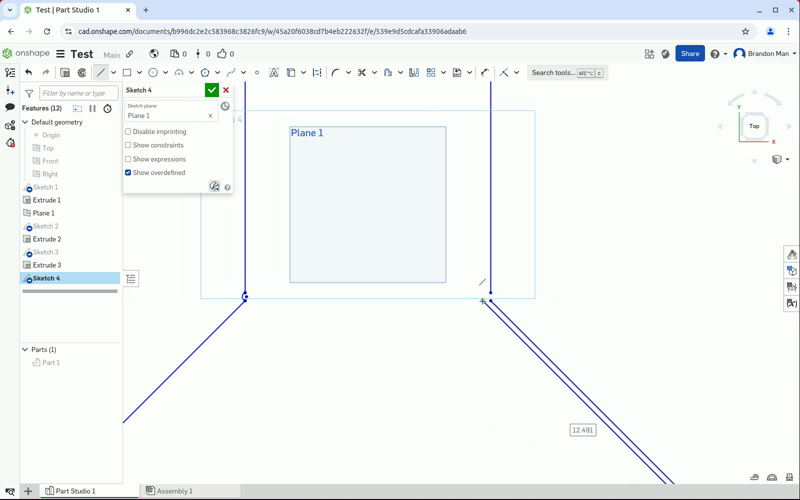
scroll(-6)
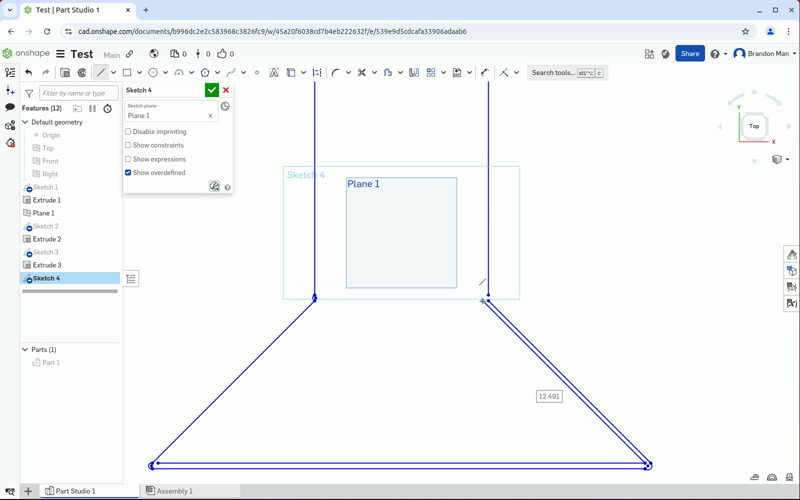
scroll(-6)
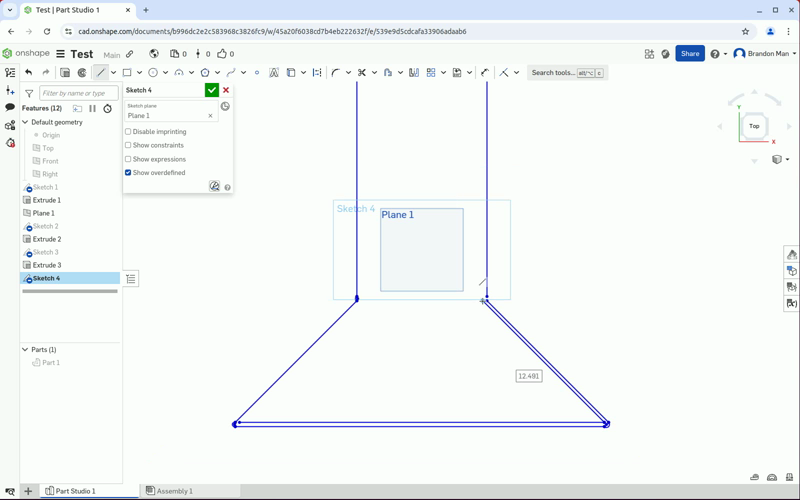
scroll(-6)
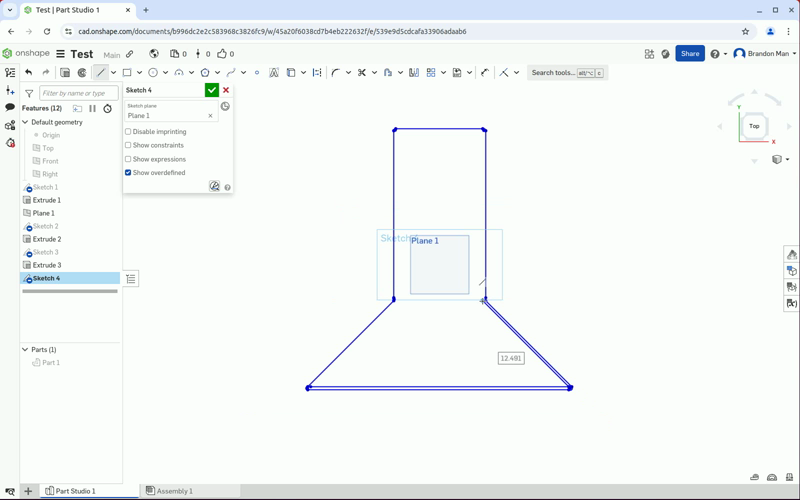
scroll(-6)
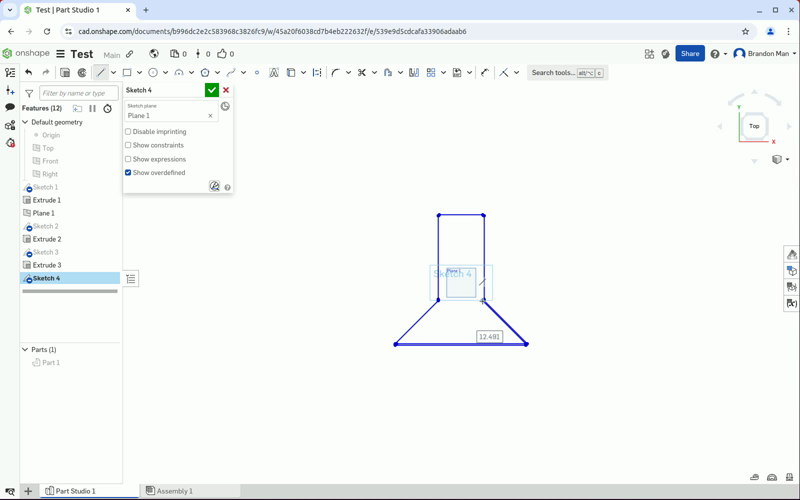
key_up(shift)
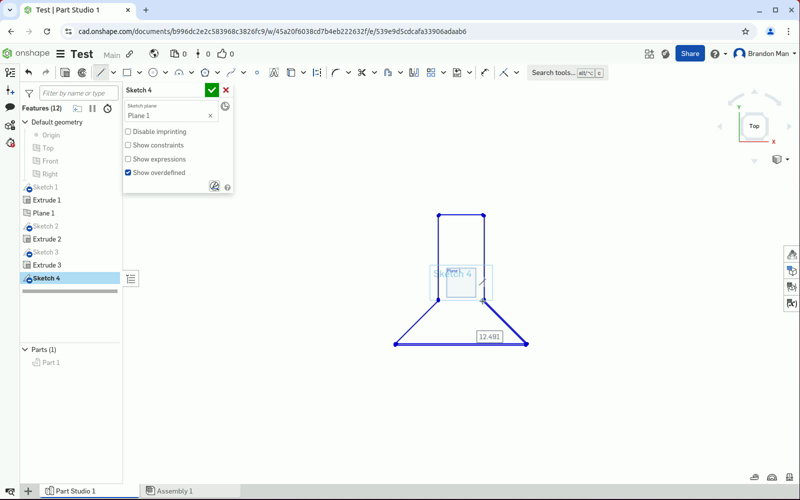
key_down(shift)
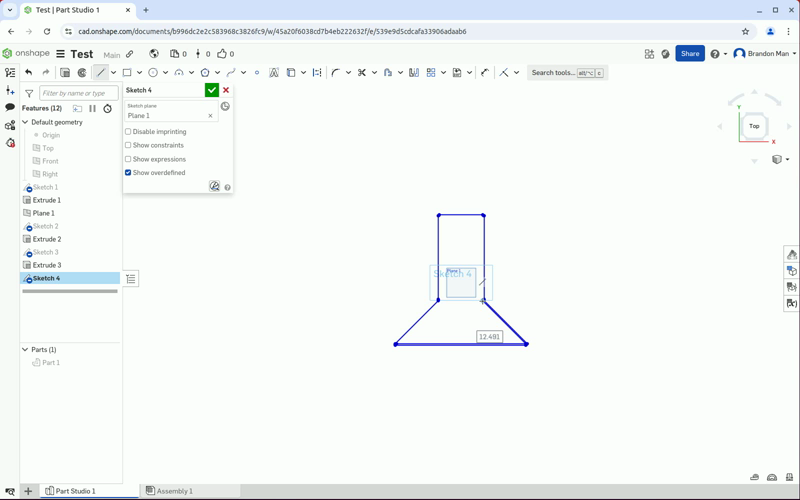
mouse_move(482, 215)
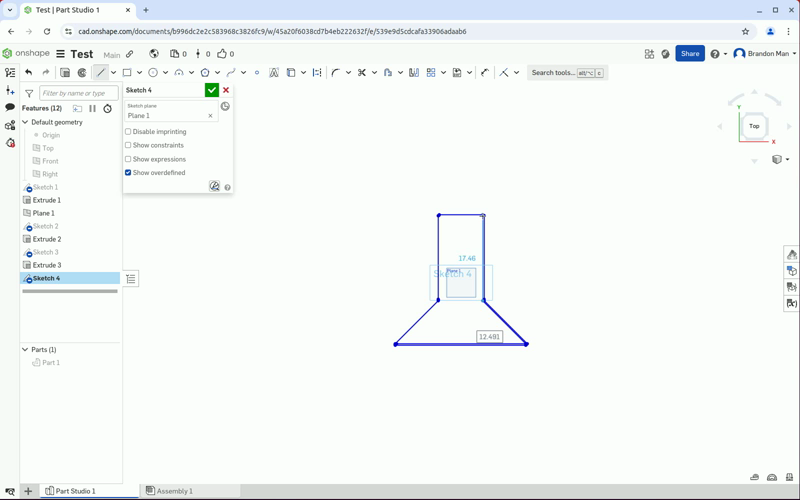
scroll(6)
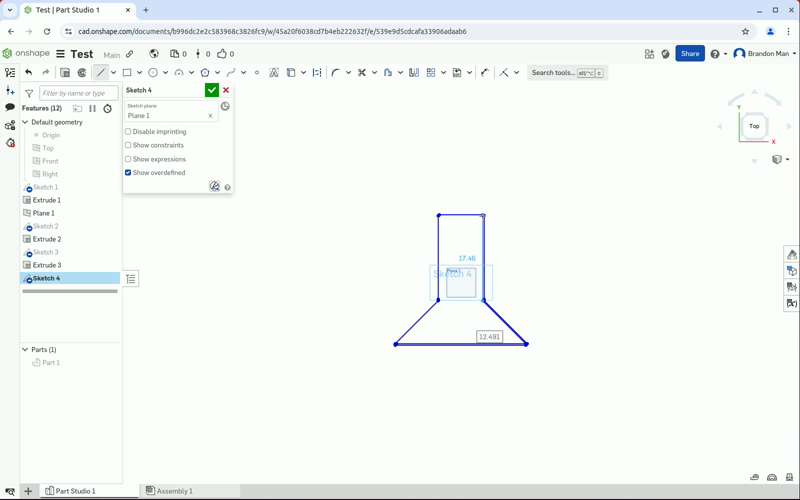
scroll(6)
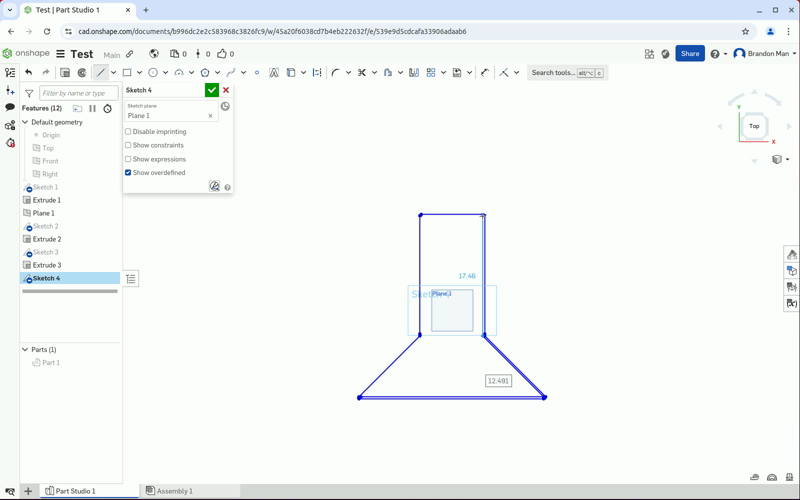
scroll(6)
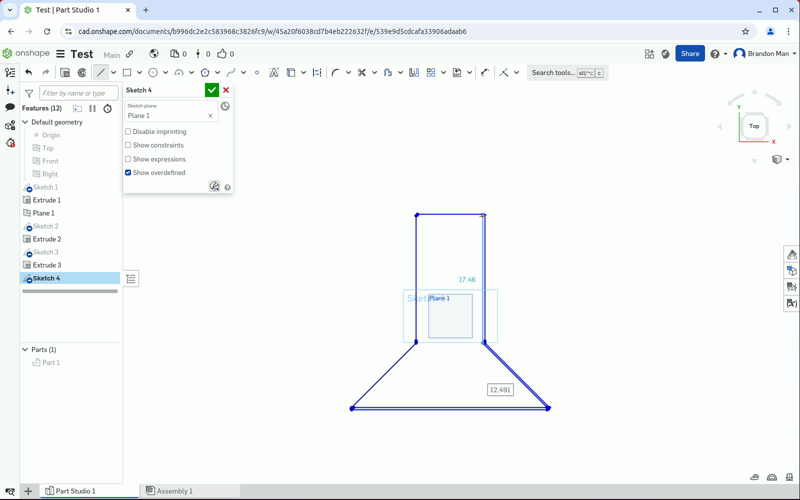
scroll(6)
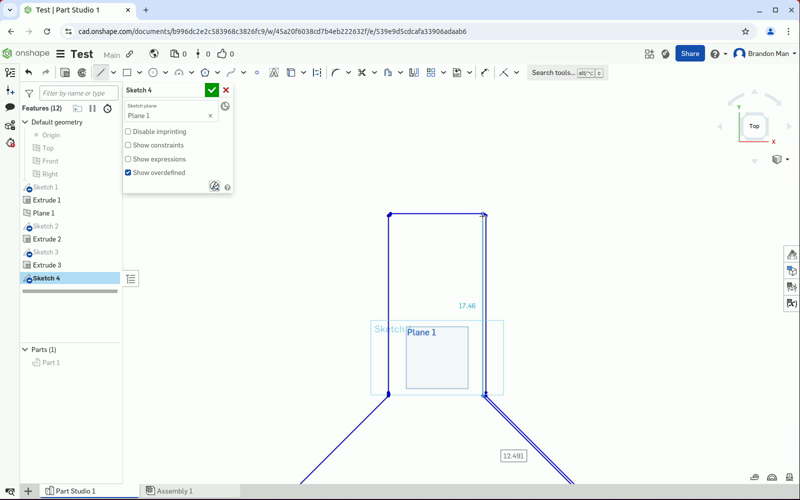
scroll(6)
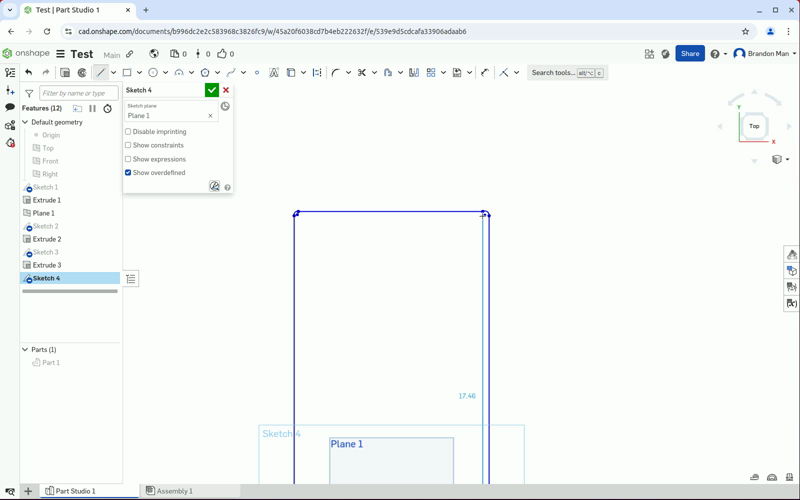
scroll(6)
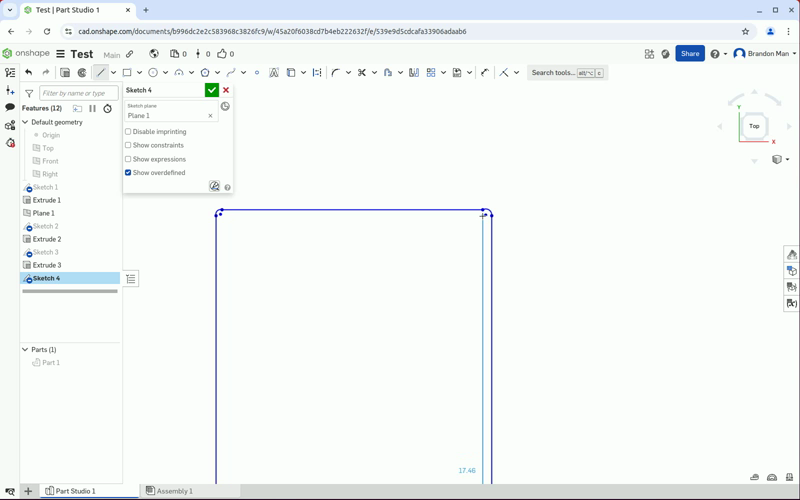
scroll(6)
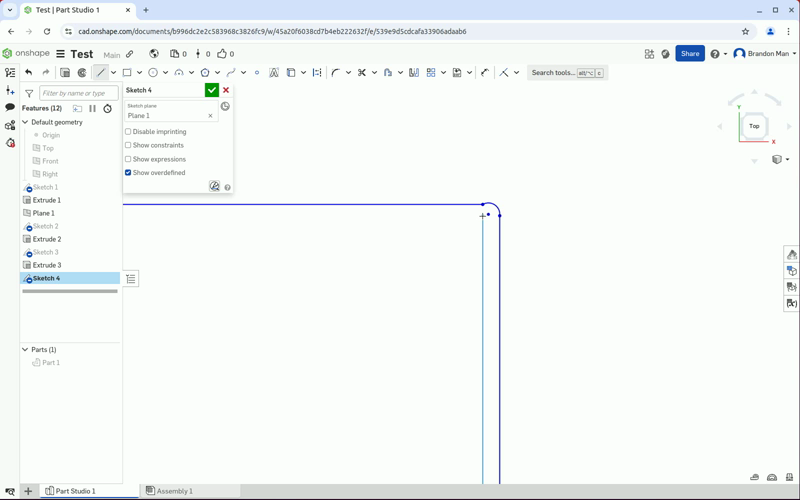
click(482, 215)
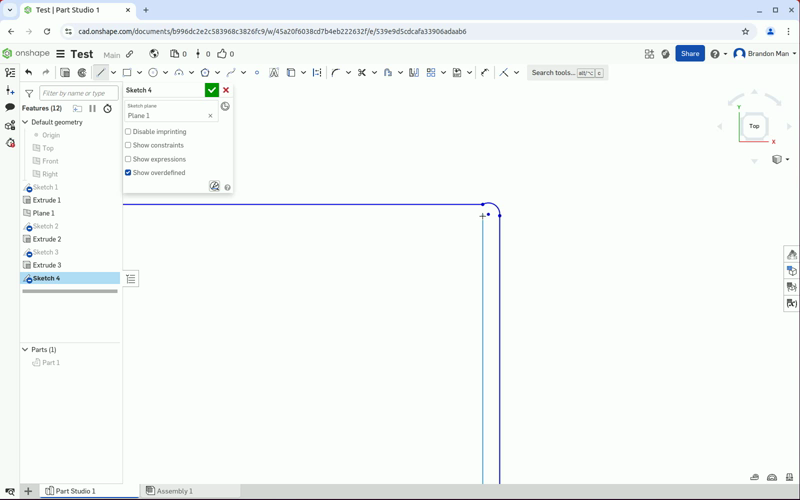
scroll(-6)
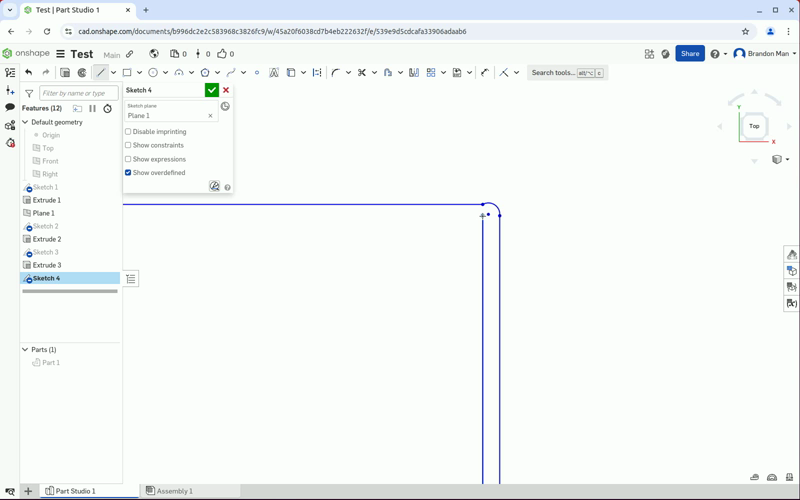
scroll(-6)
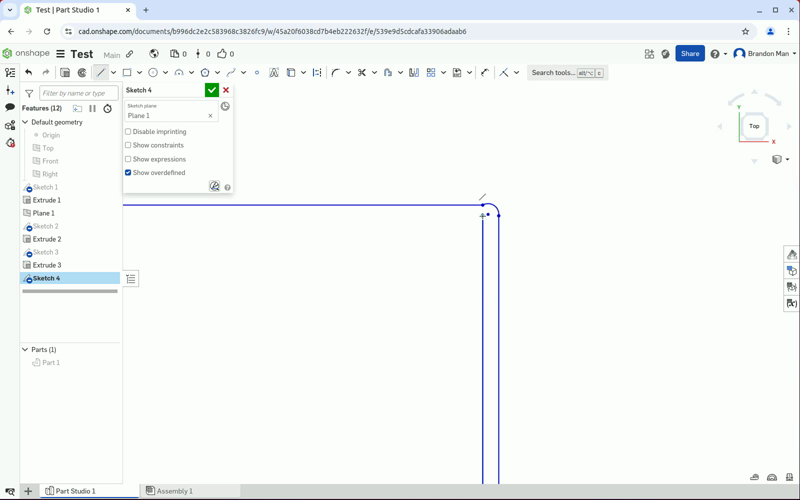
scroll(-6)
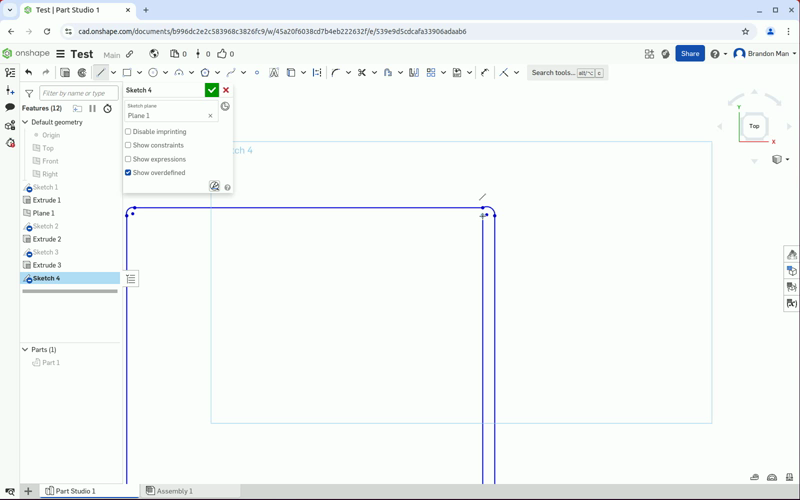
scroll(-6)
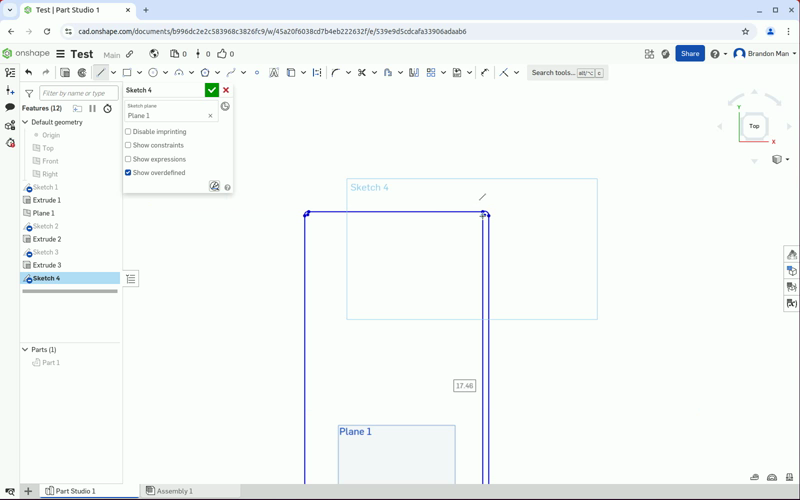
scroll(-6)
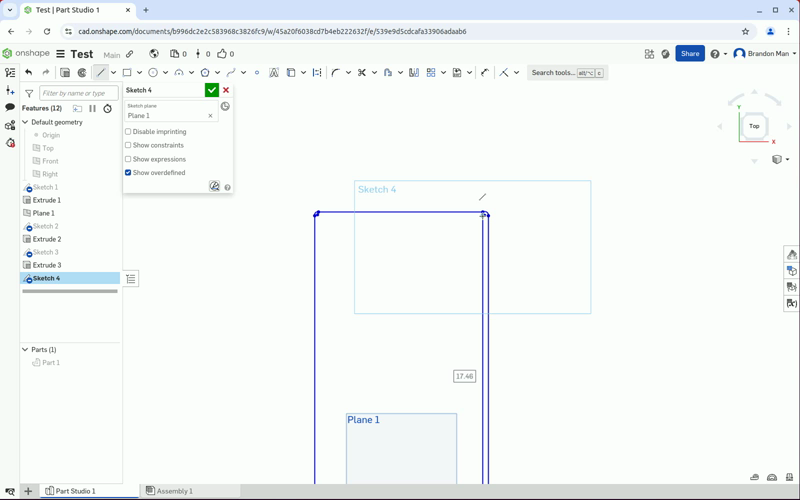
scroll(-6)
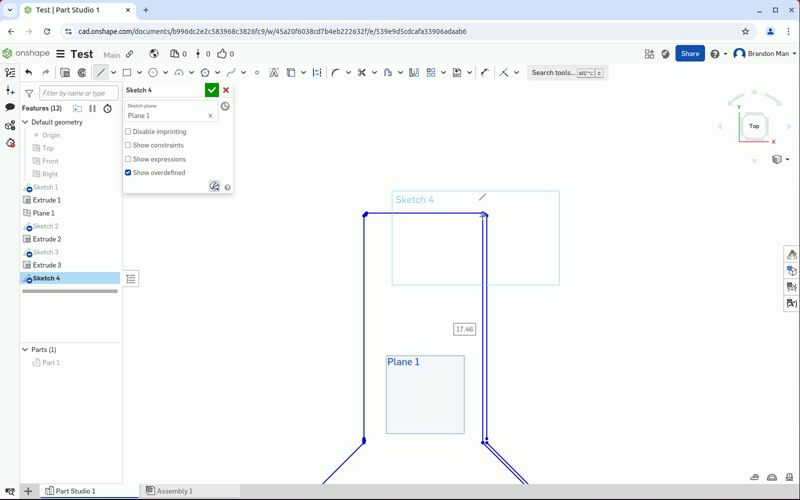
scroll(-6)
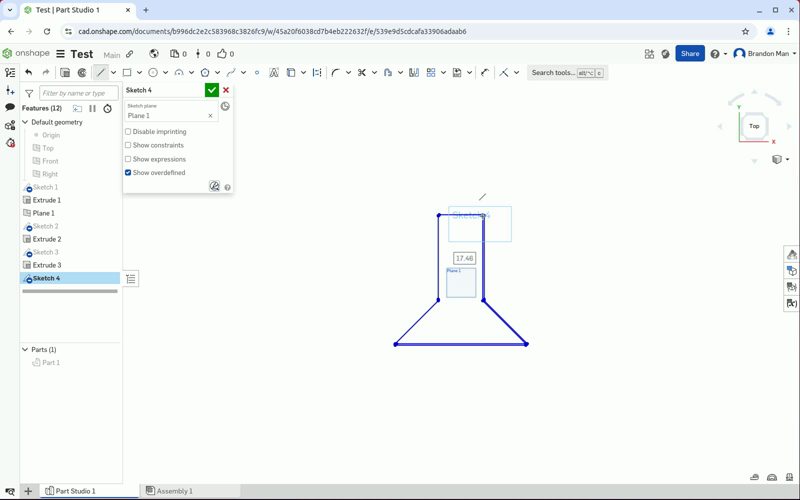
key_up(shift)
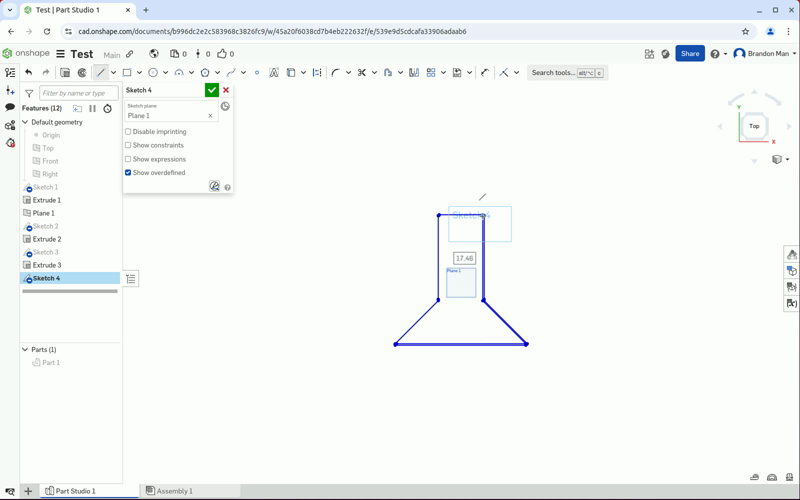
key_down(shift)
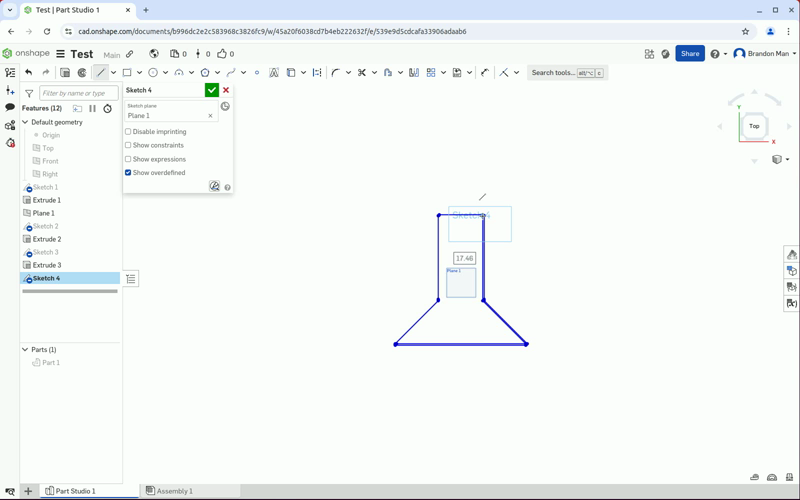
mouse_move(512, 215)
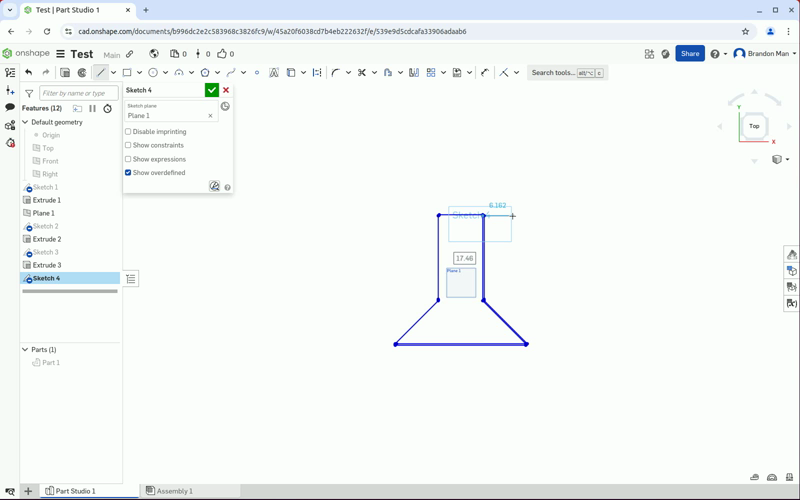
mouse_move(439, 215)
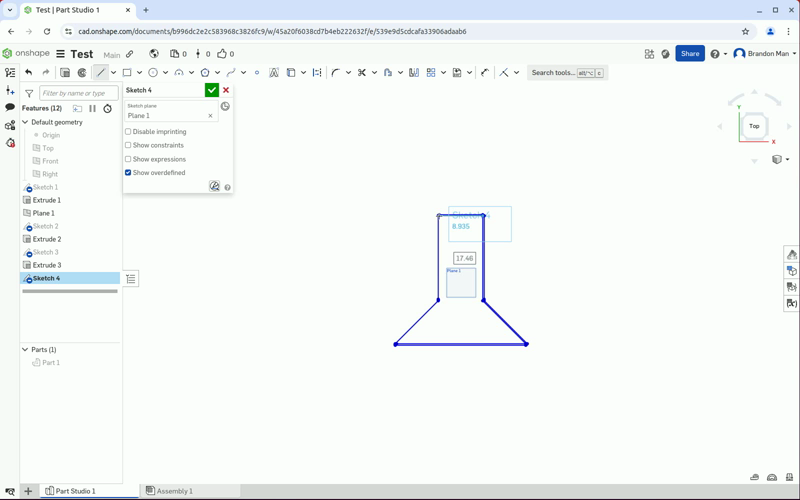
scroll(6)
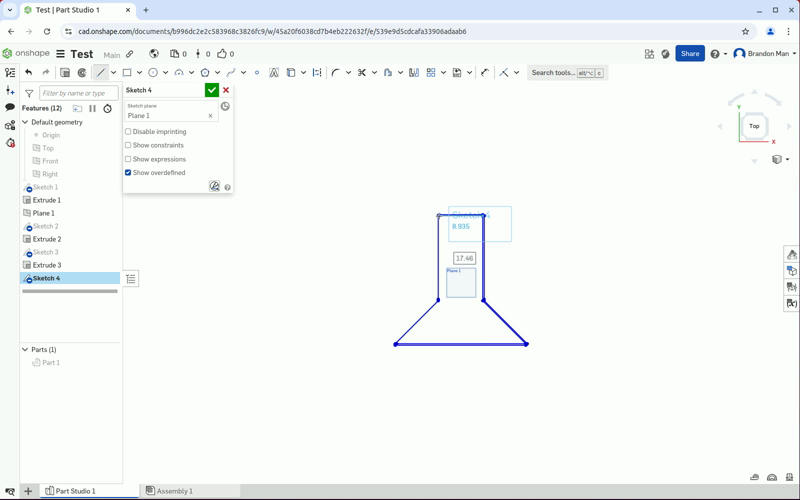
scroll(6)
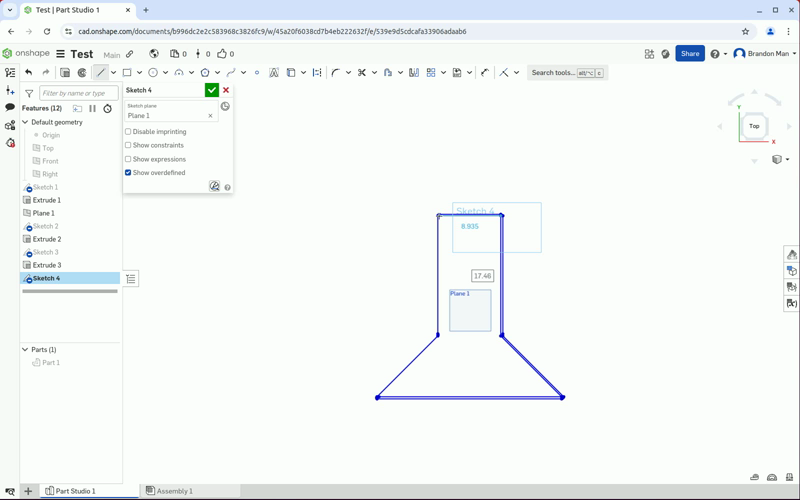
scroll(6)
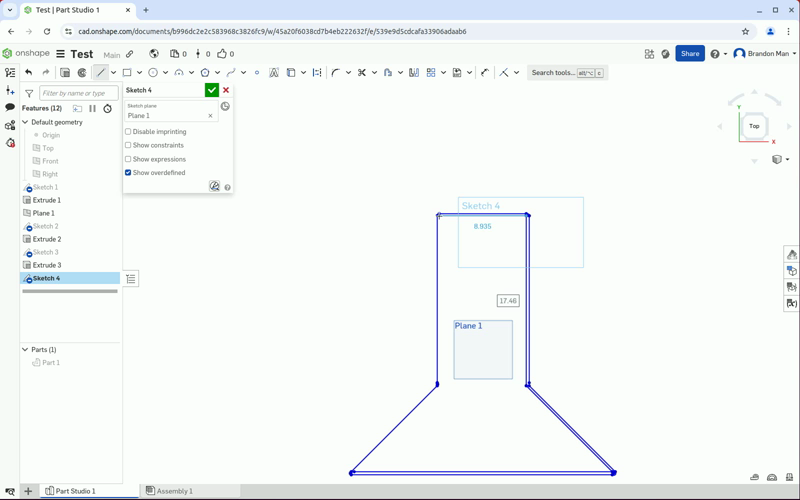
scroll(6)
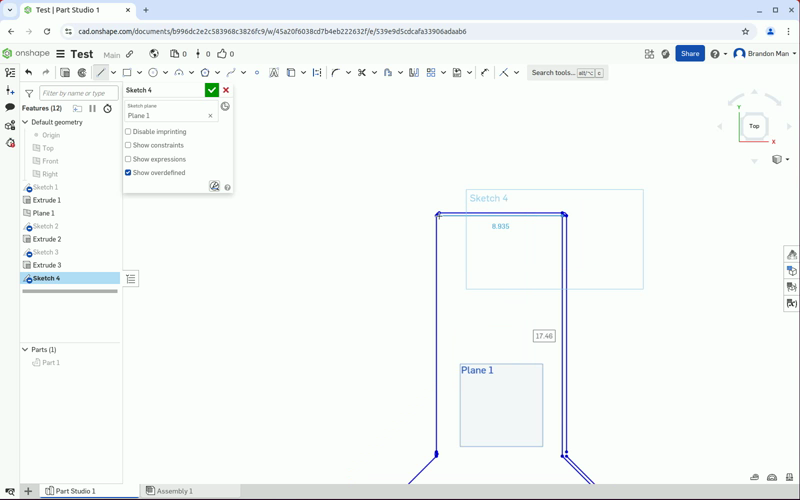
scroll(6)
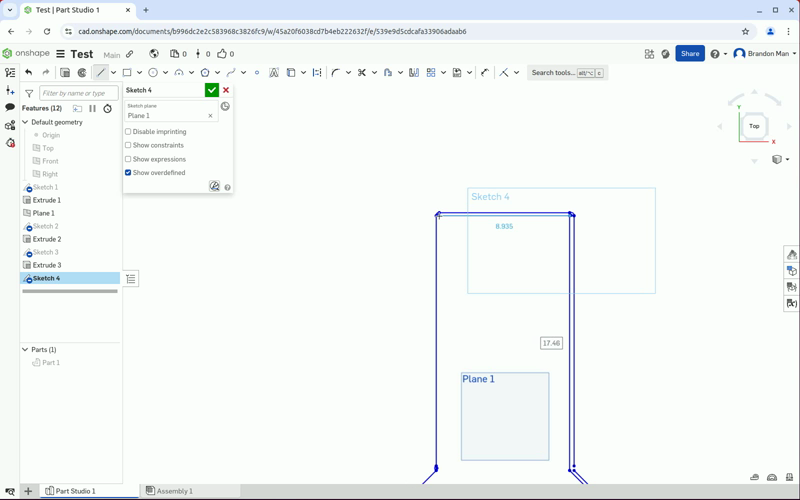
scroll(6)
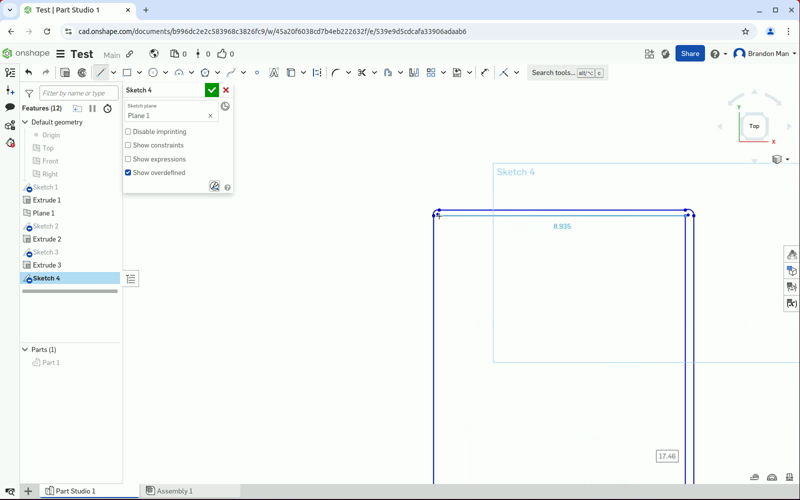
scroll(6)
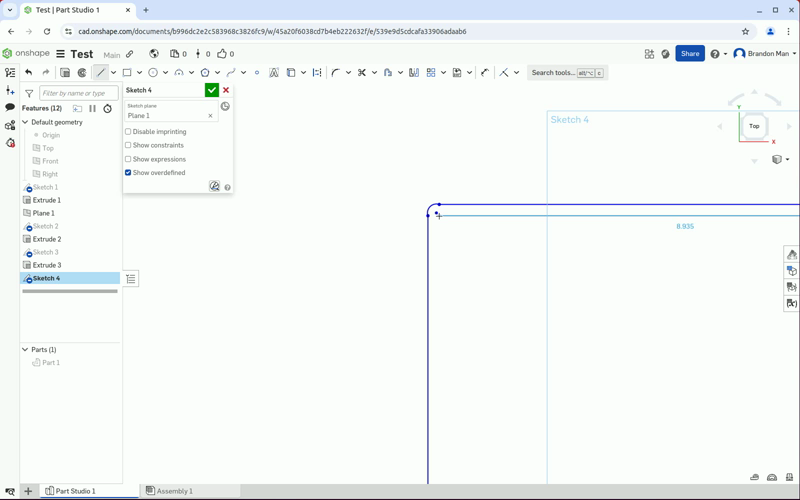
click(439, 215)
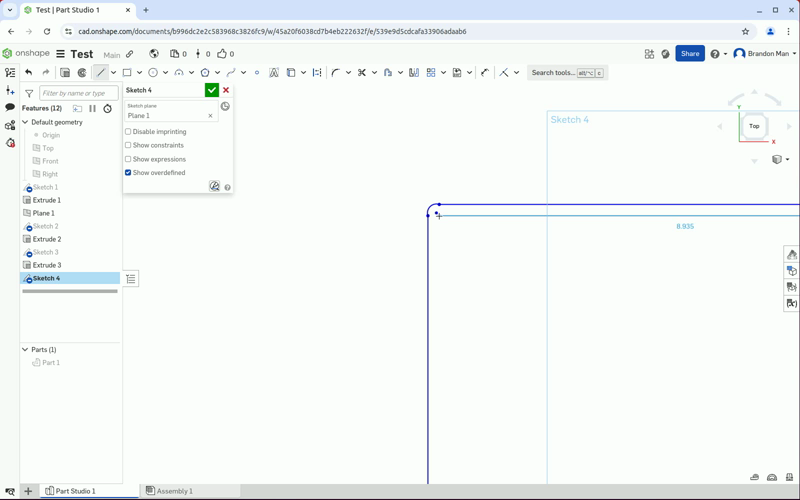
scroll(-6)
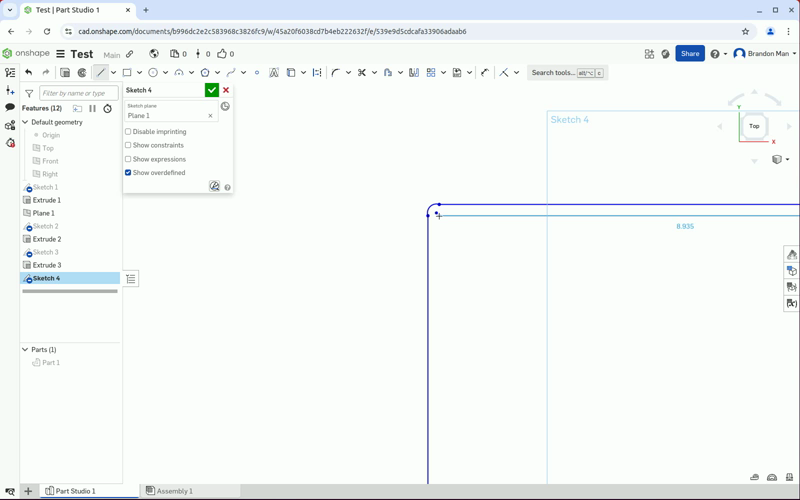
scroll(-6)
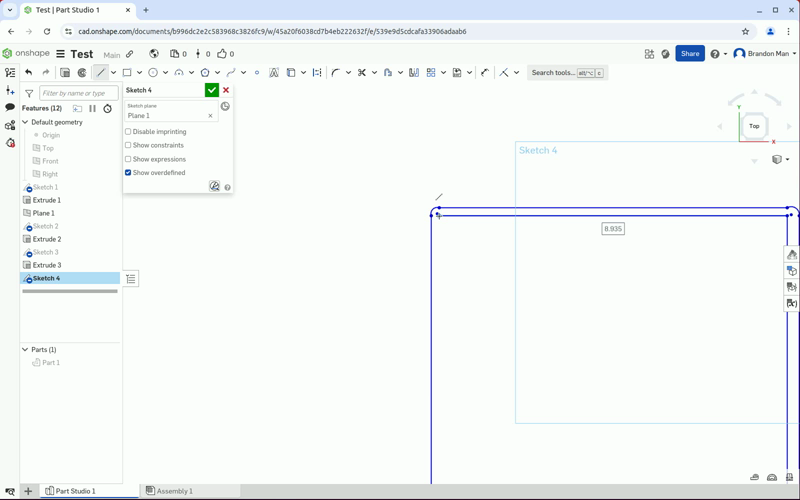
scroll(-6)
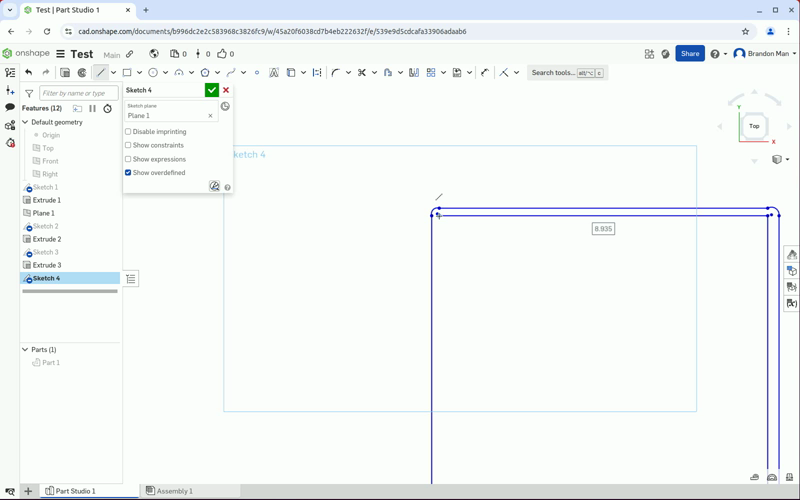
scroll(-6)
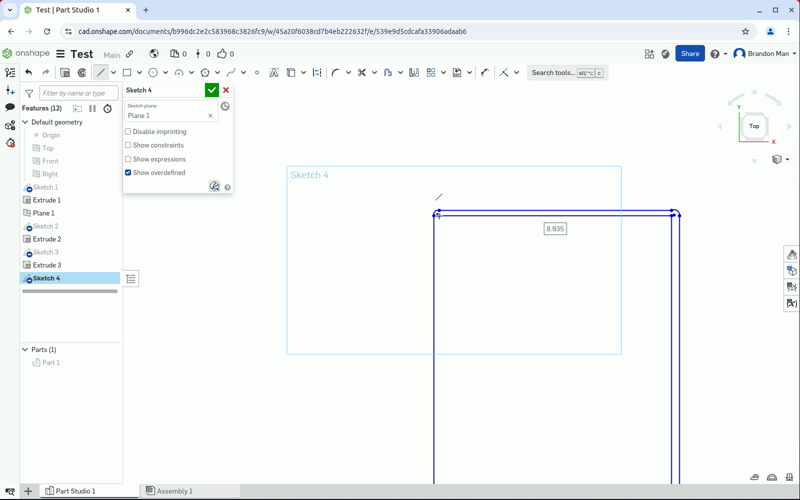
scroll(-6)
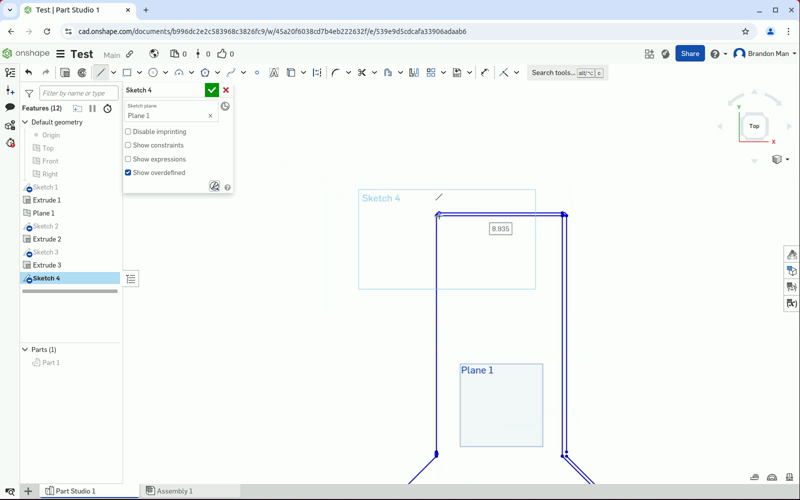
scroll(-6)
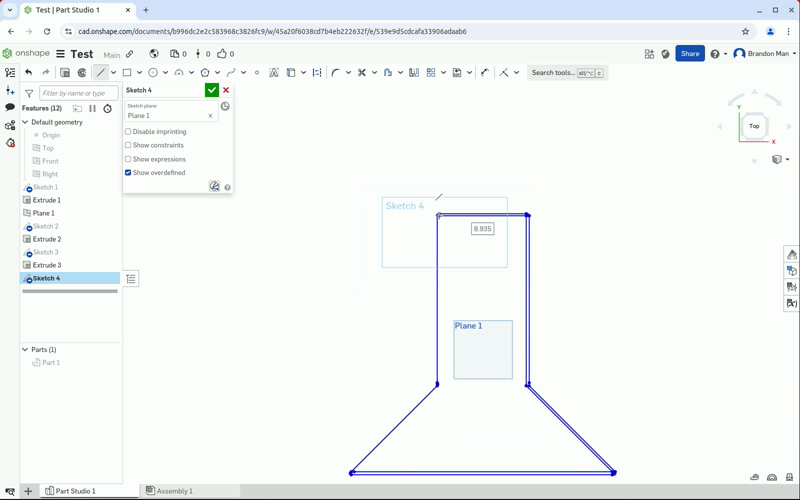
scroll(-6)
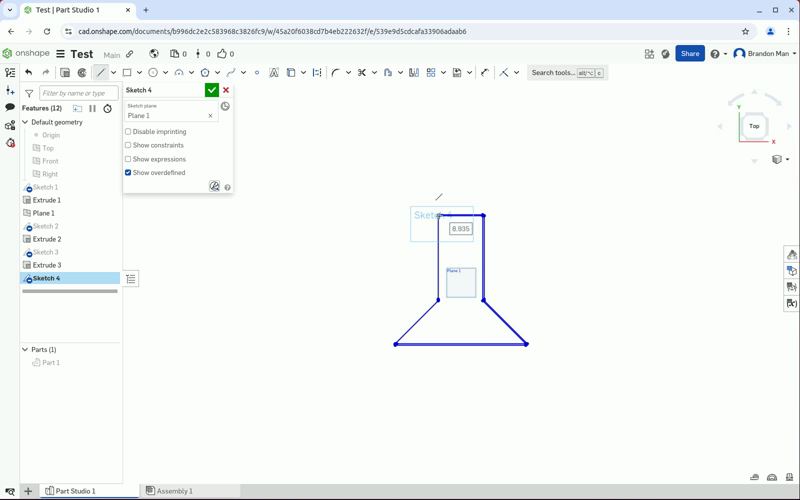
key_up(shift)
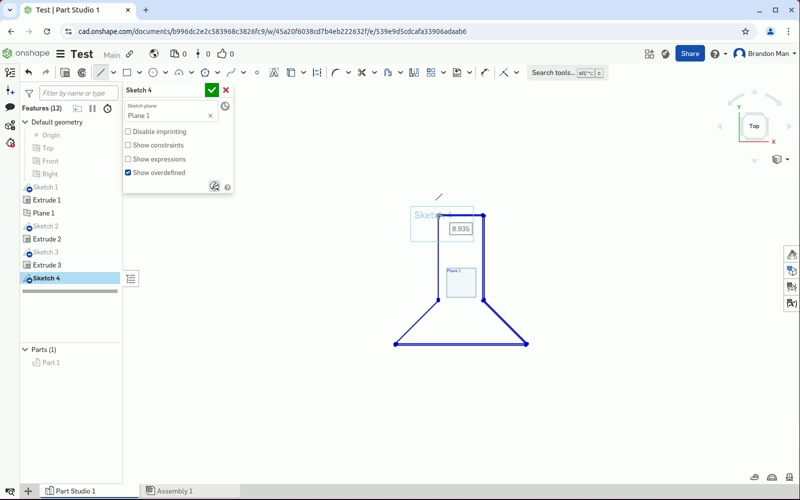
key_down(shift)
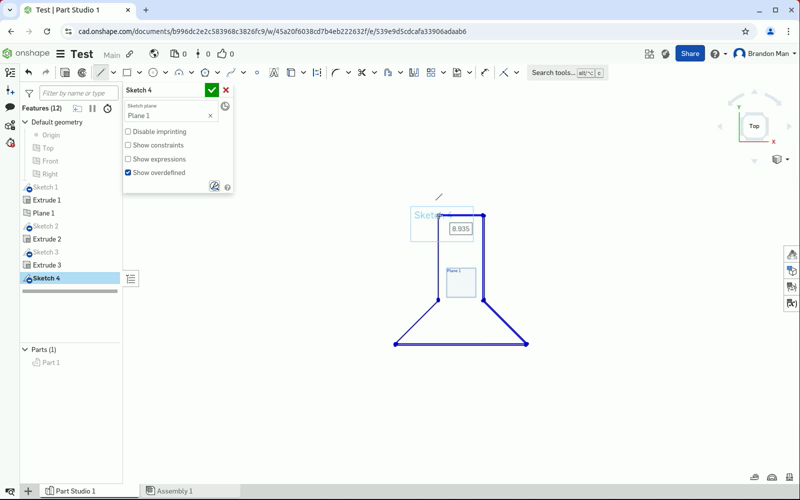
mouse_move(439, 300)
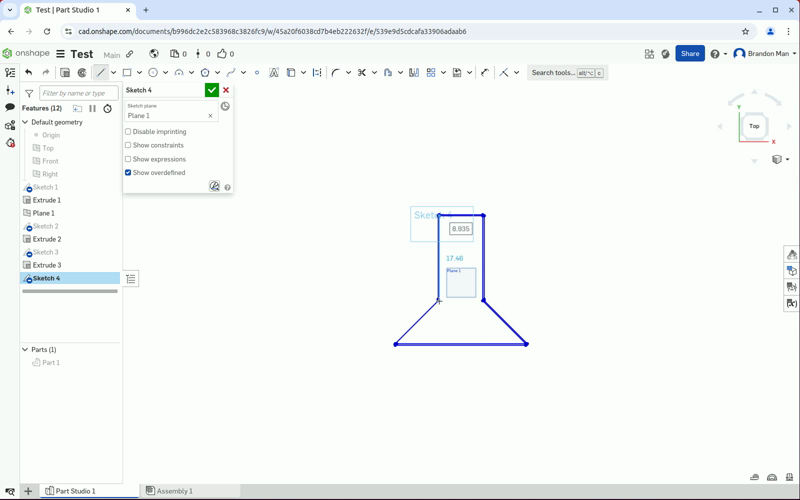
scroll(6)
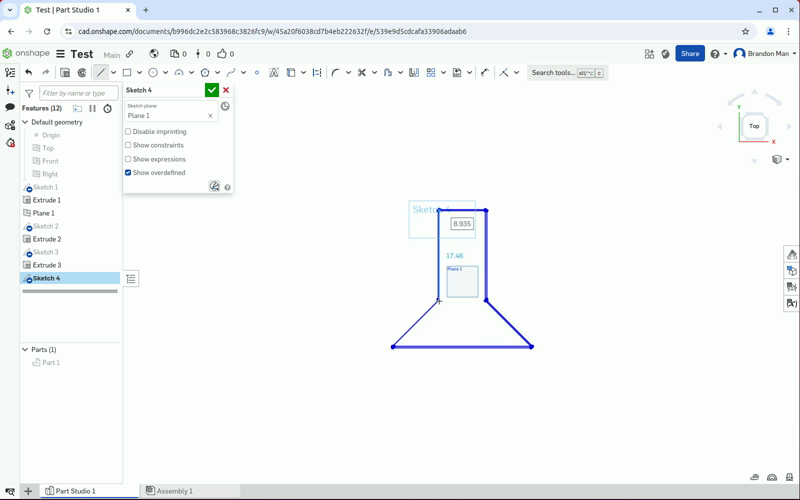
scroll(6)
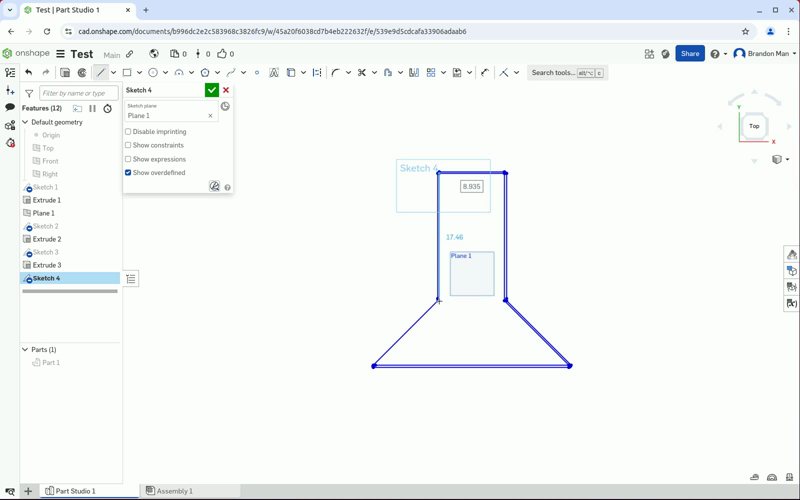
scroll(6)
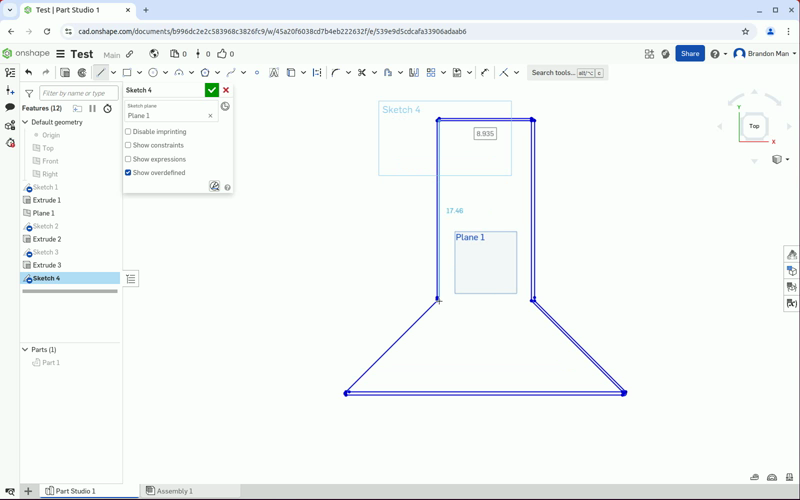
scroll(6)
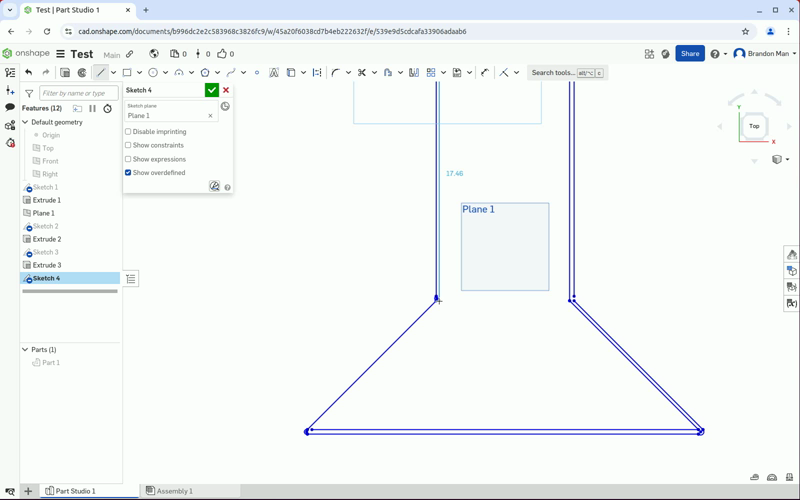
scroll(6)
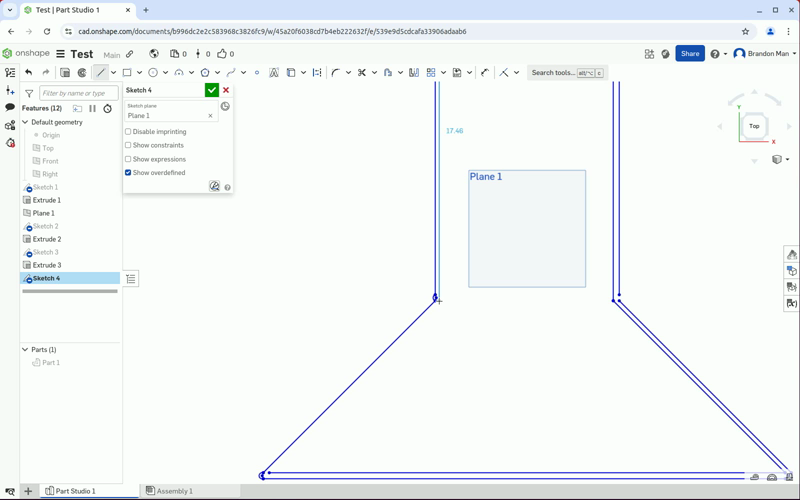
scroll(6)
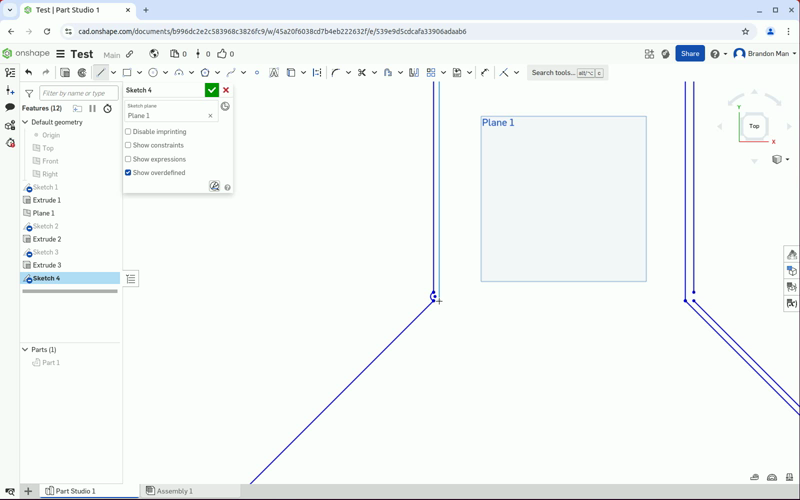
scroll(6)
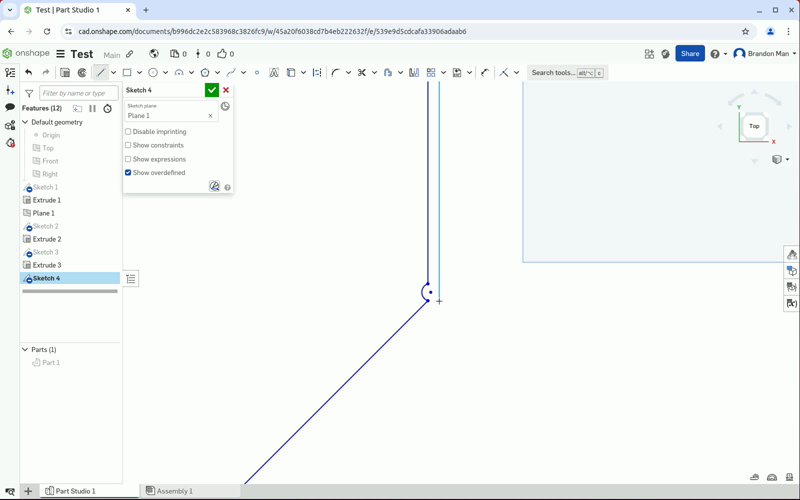
click(439, 300)
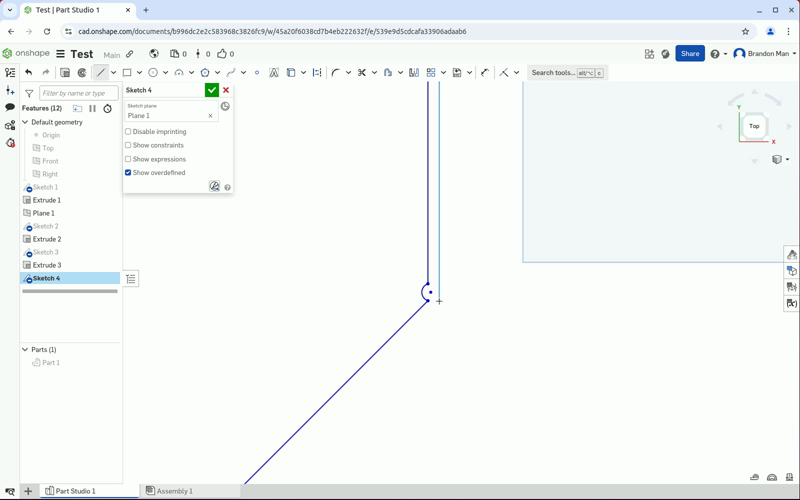
scroll(-6)
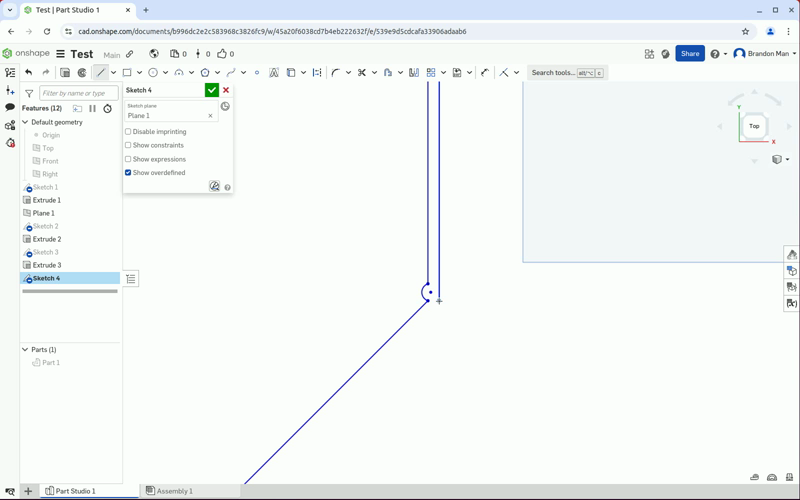
scroll(-6)
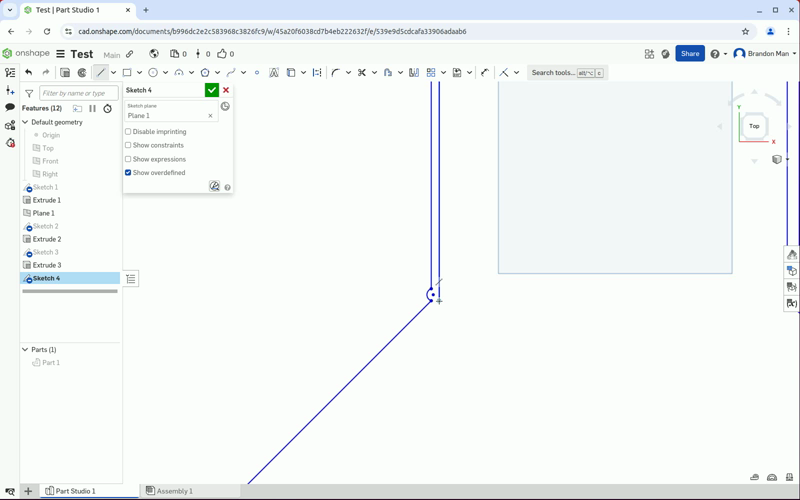
scroll(-6)
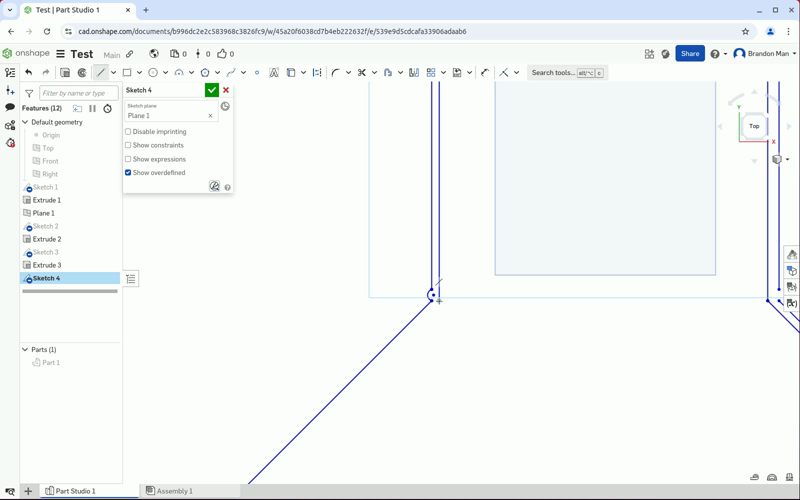
scroll(-6)
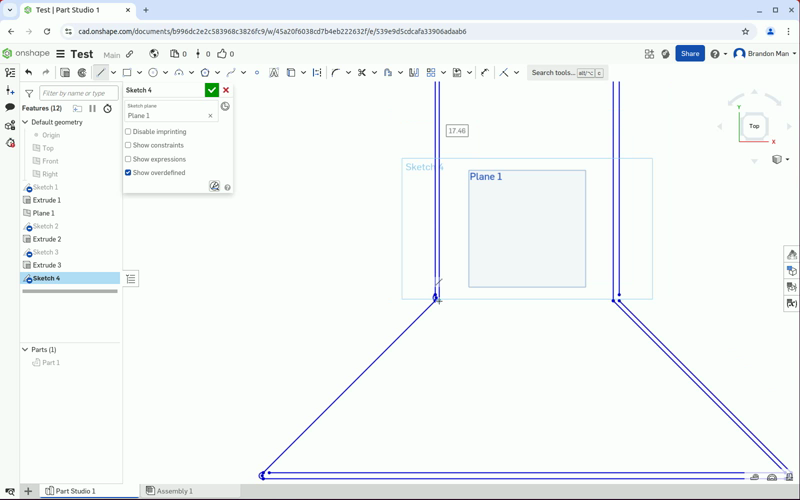
scroll(-6)
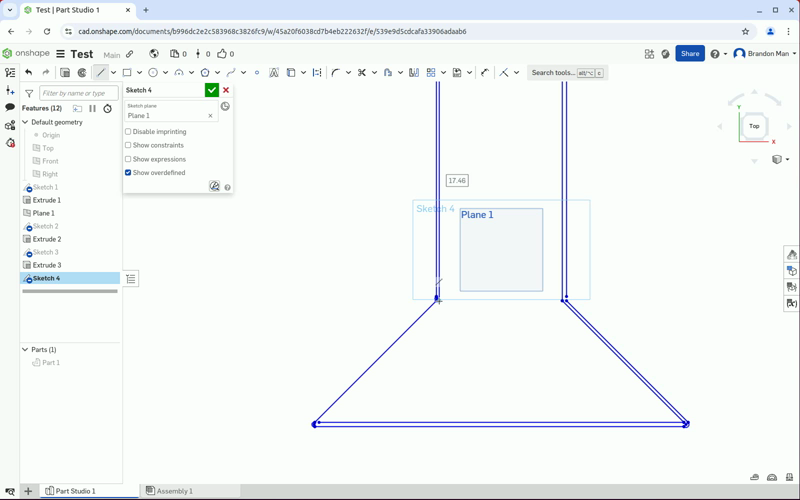
scroll(-6)
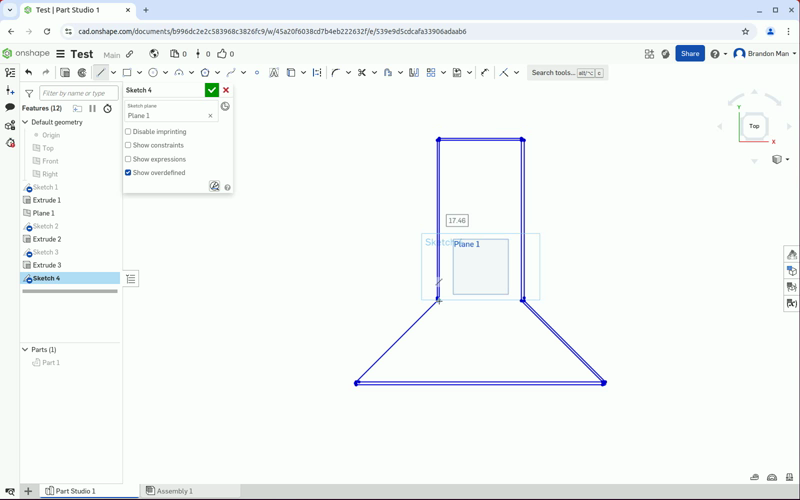
scroll(-6)
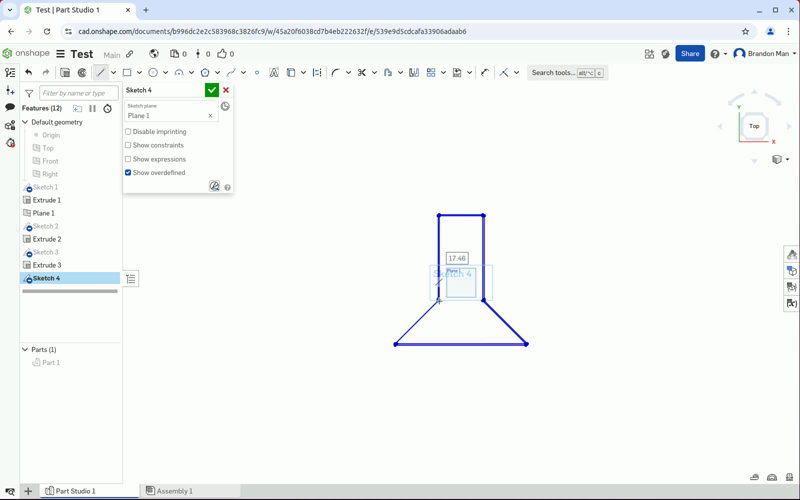
key_up(shift)
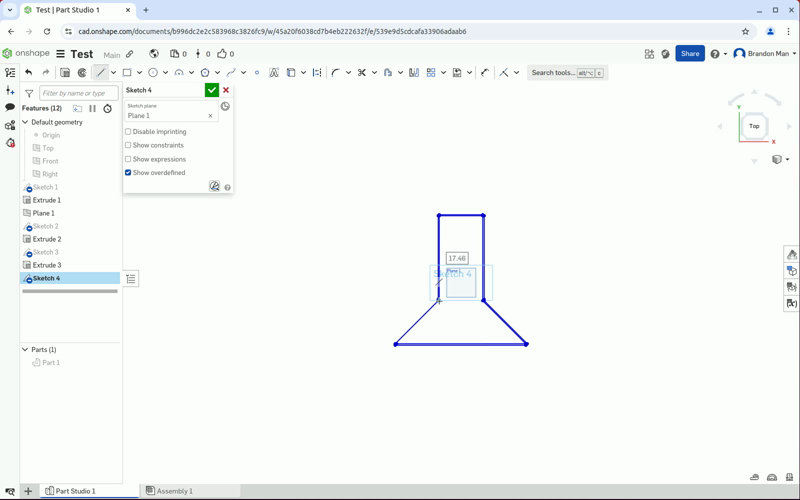
key_down(shift)
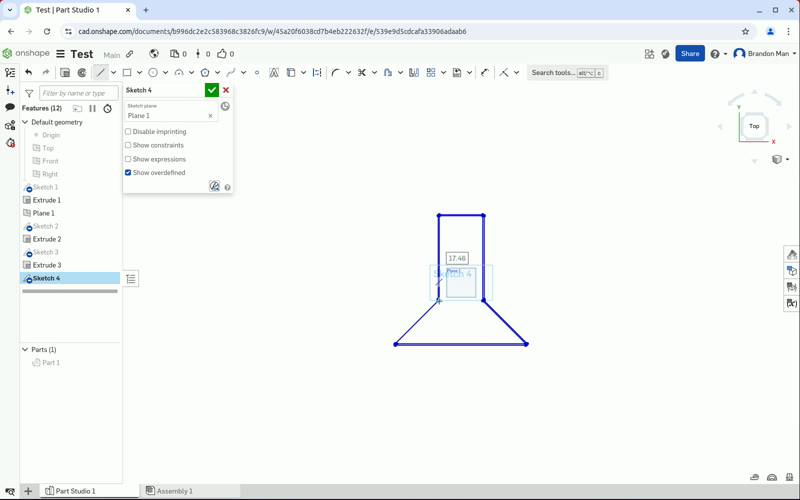
mouse_move(396, 343)
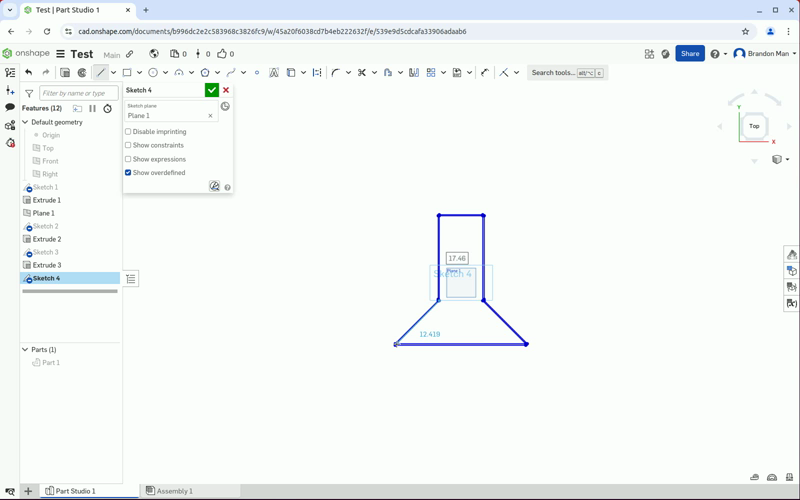
scroll(6)
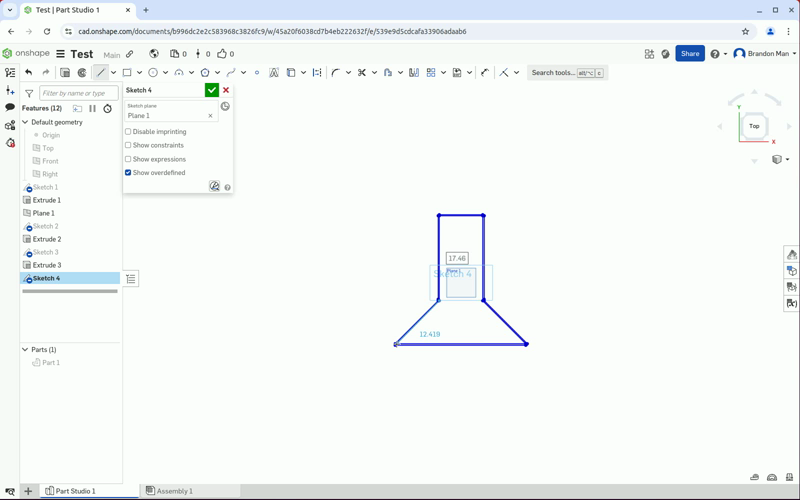
scroll(6)
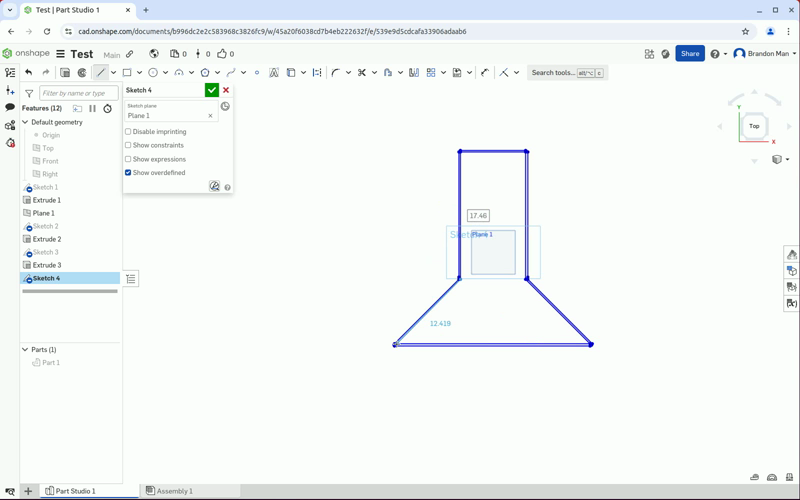
scroll(6)
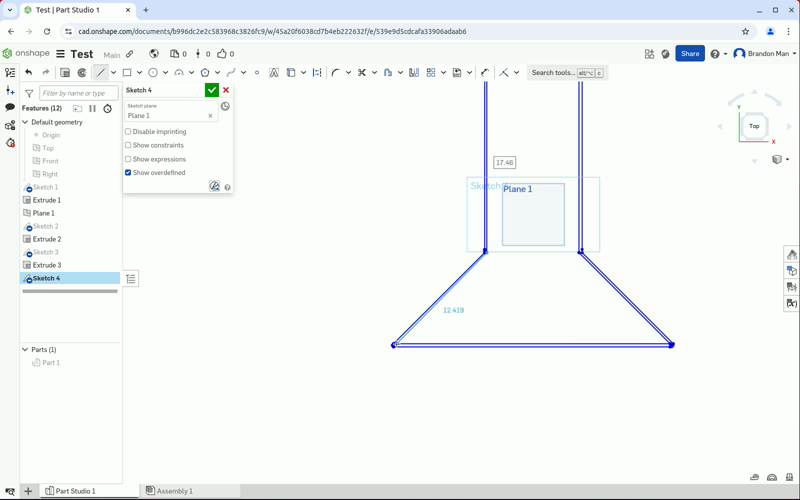
scroll(6)
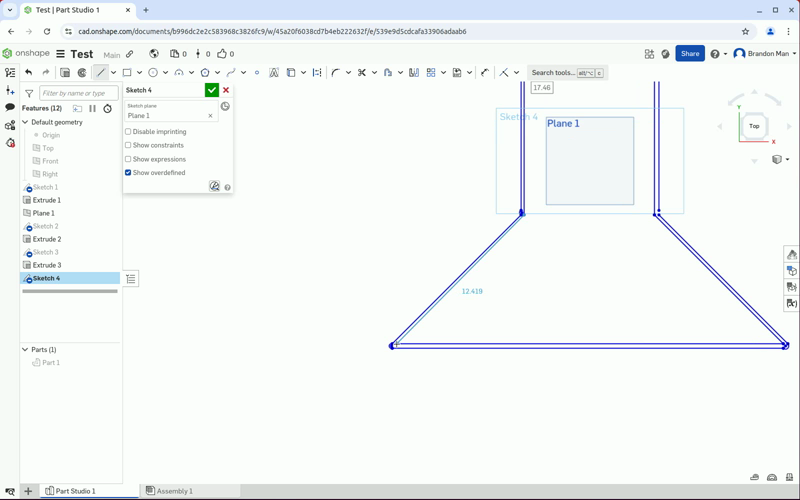
scroll(6)
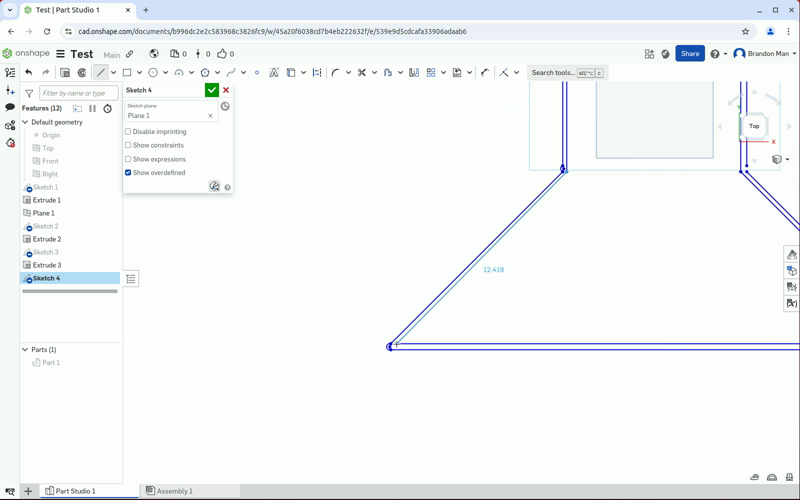
scroll(6)
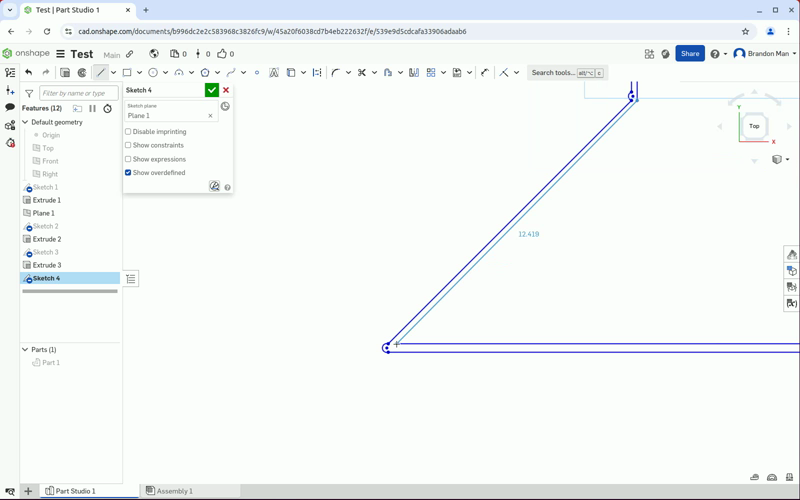
scroll(6)
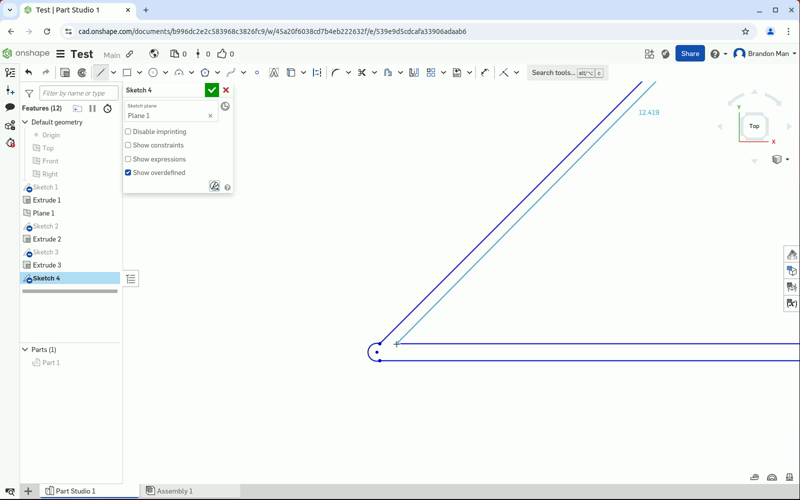
key_up(shift)
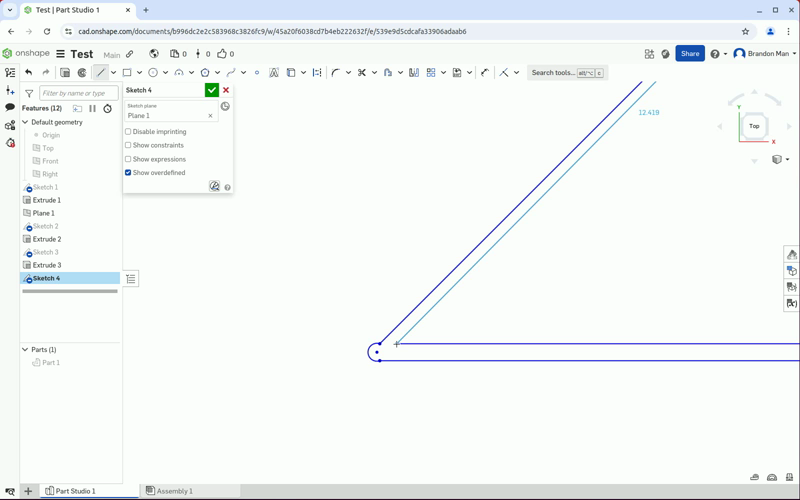
click(396, 343)
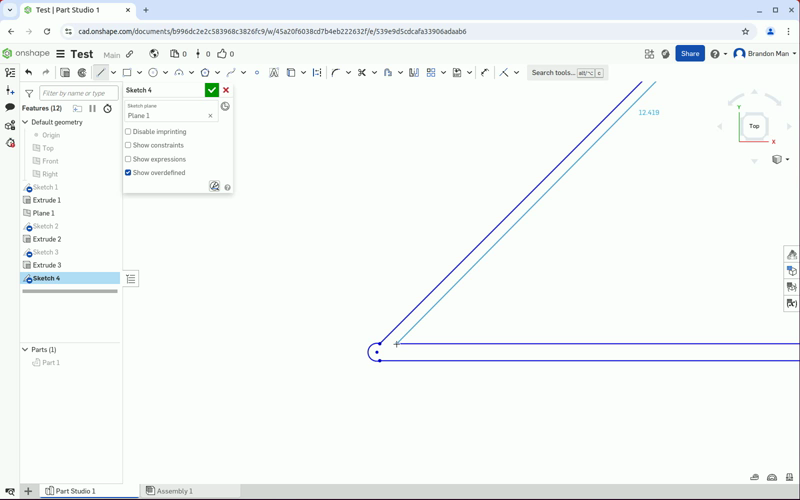
scroll(-6)
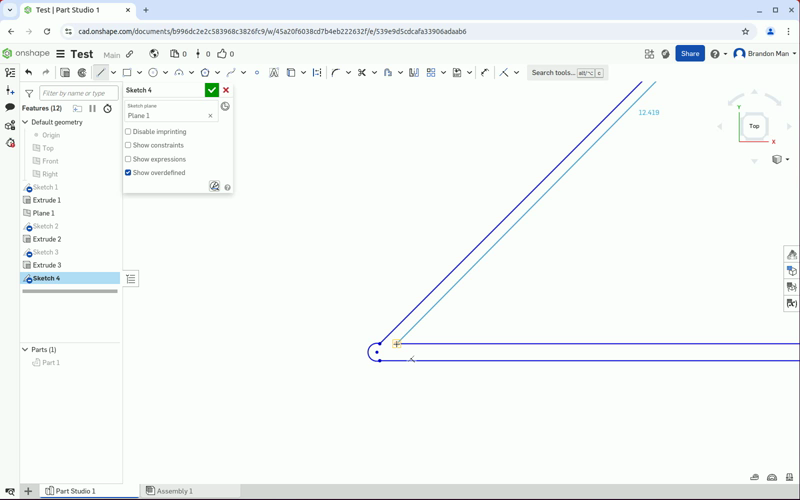
scroll(-6)
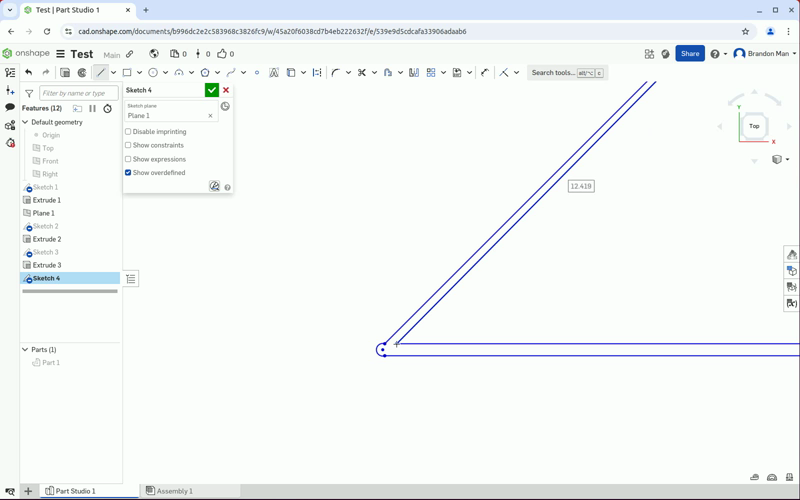
scroll(-6)
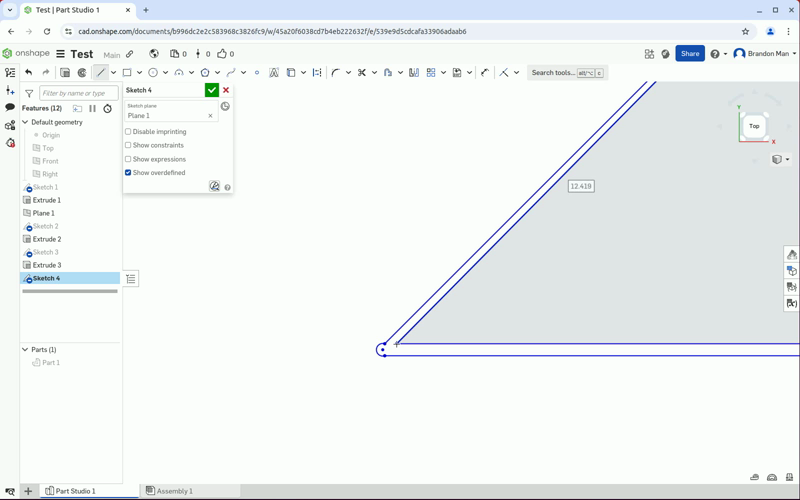
scroll(-6)
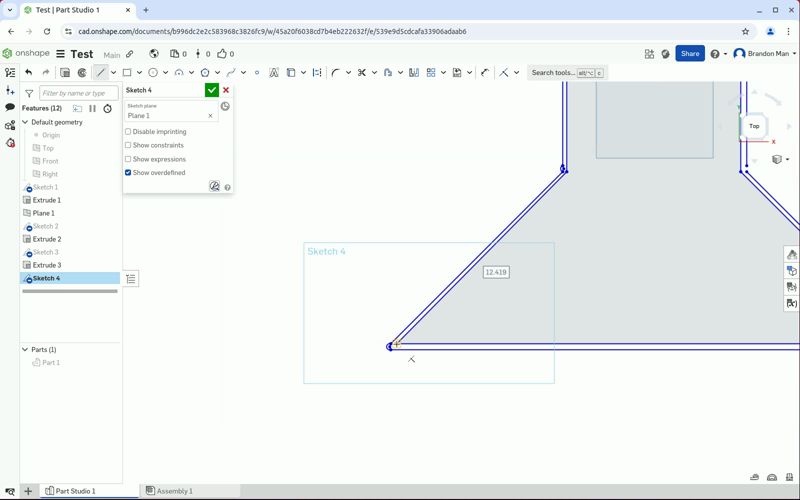
scroll(-6)
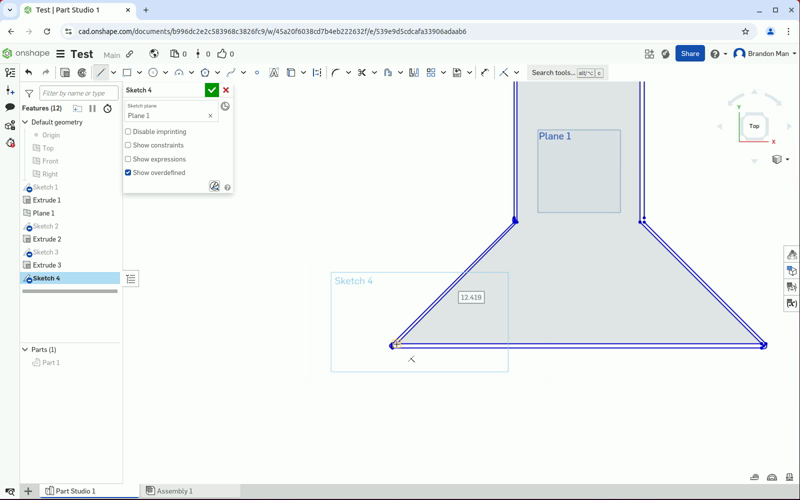
scroll(-6)
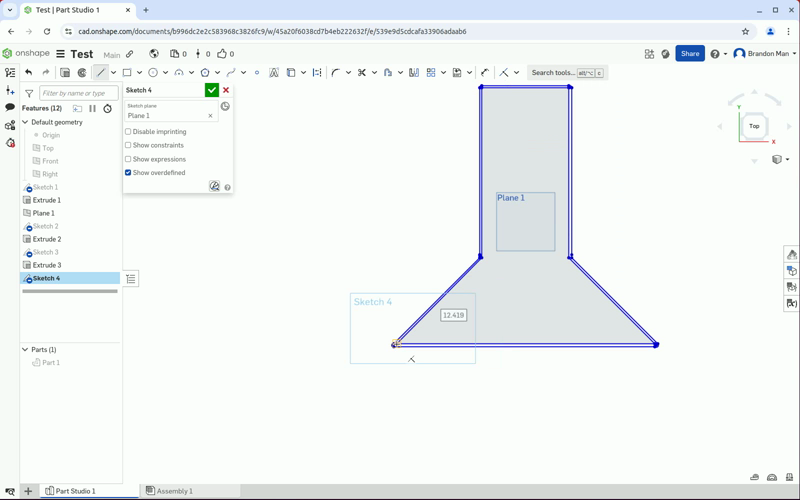
scroll(-6)
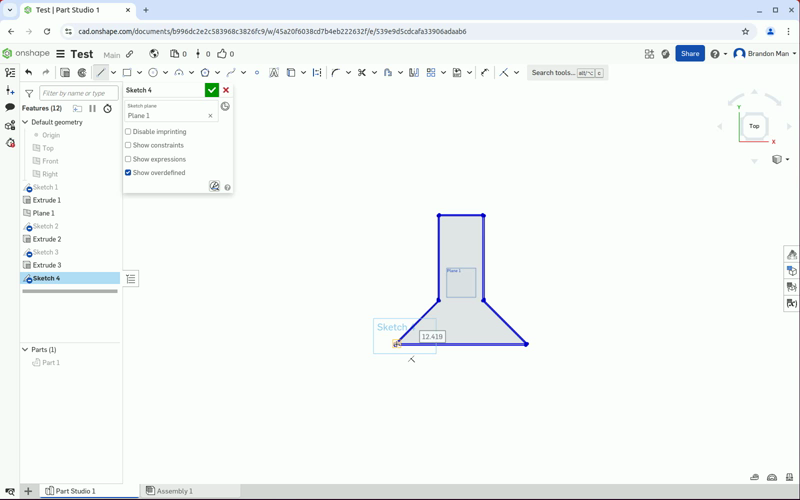
key(esc)
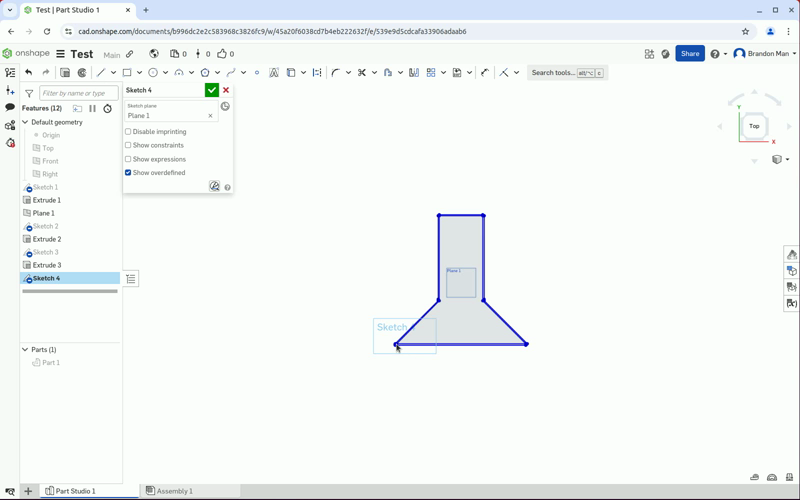
mouse_move(406, 344)
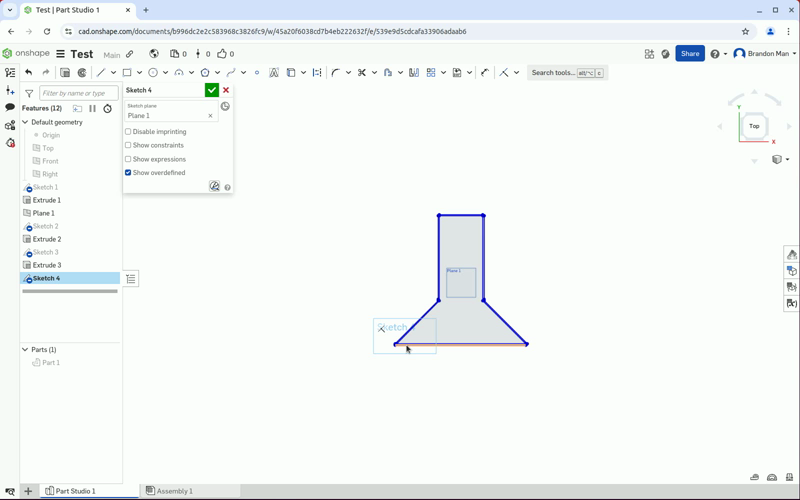
scroll(6)
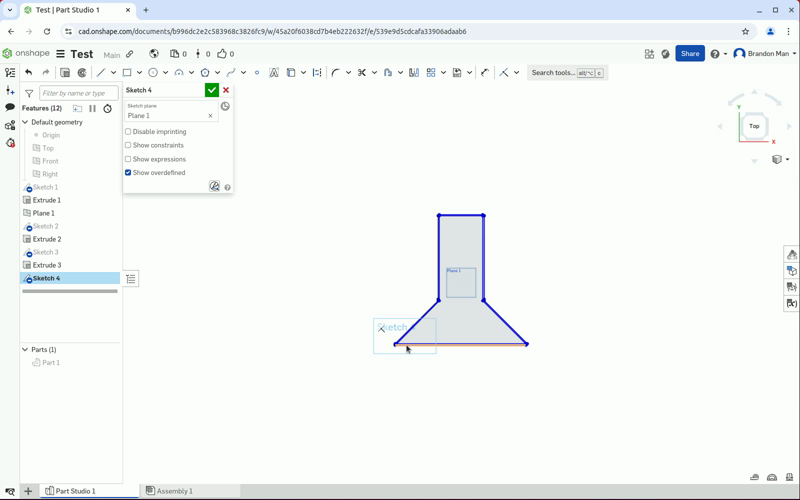
scroll(6)
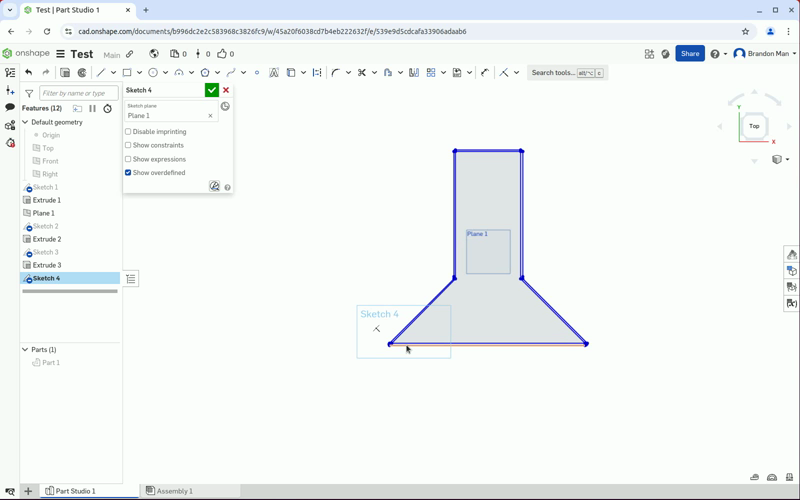
scroll(6)
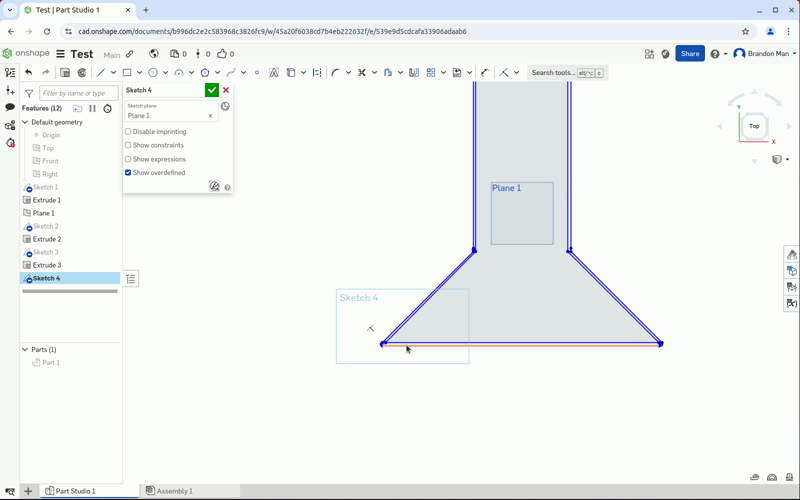
scroll(6)
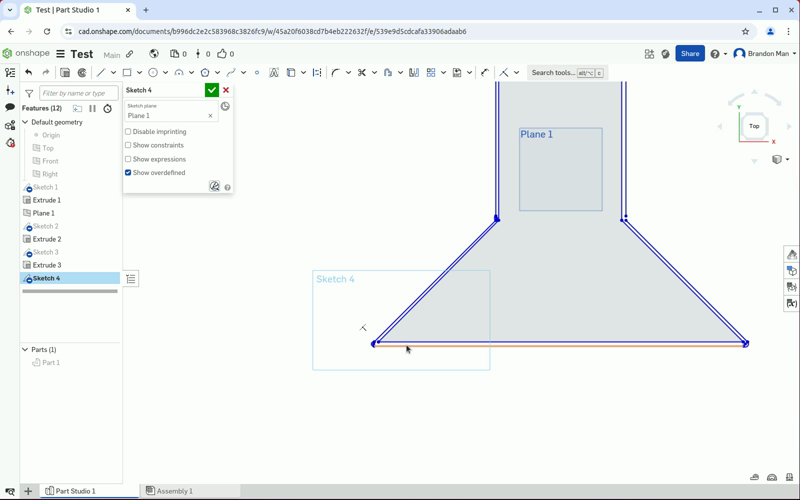
scroll(6)
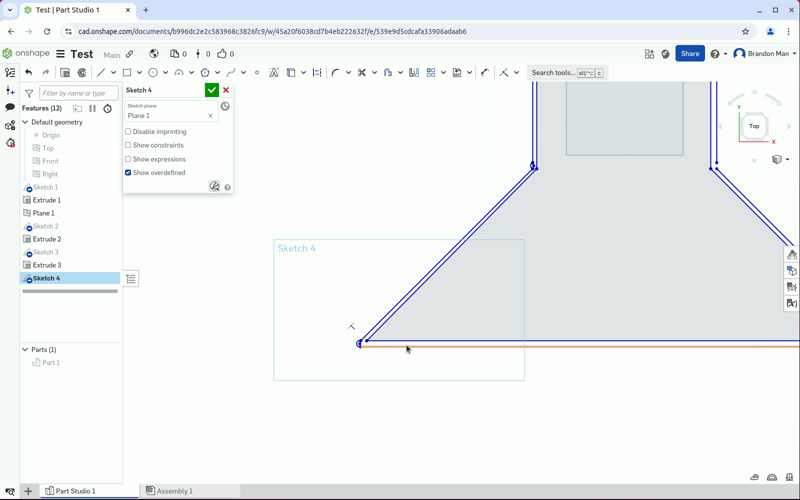
scroll(6)
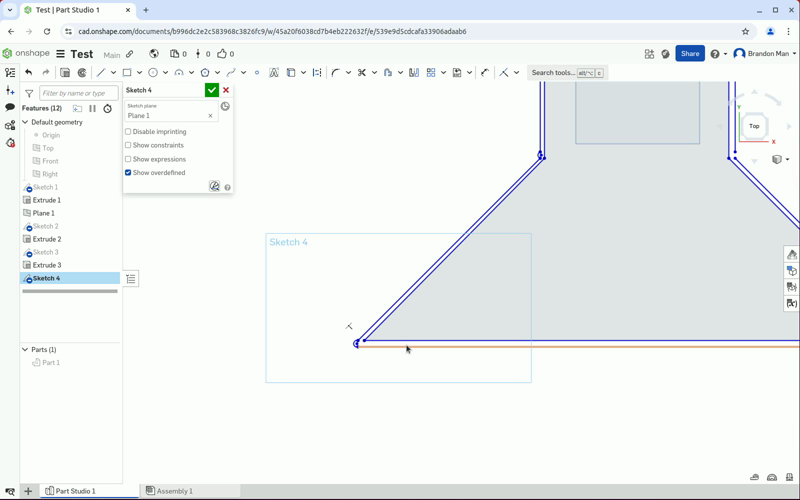
scroll(6)
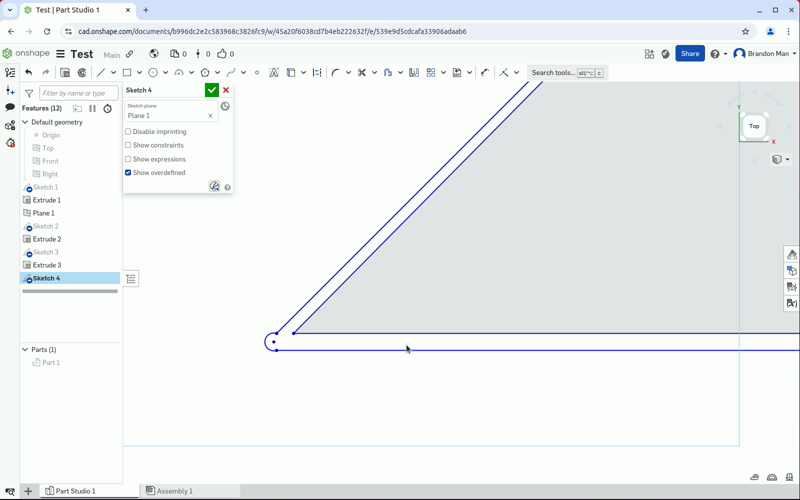
click(406, 344)
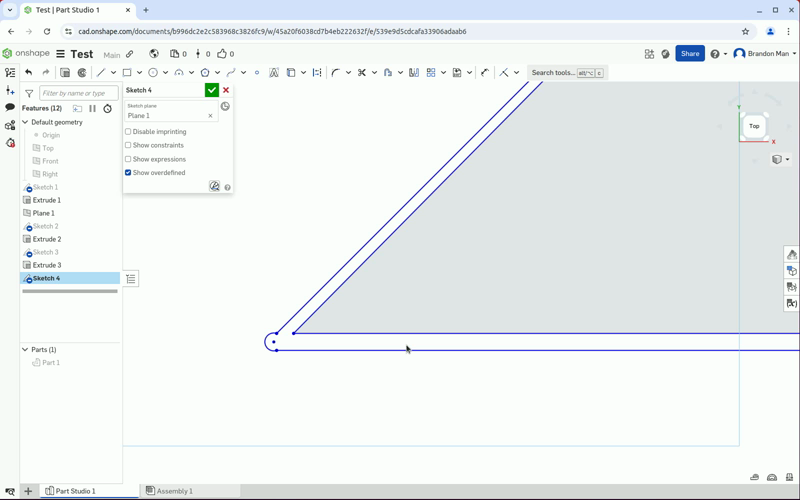
scroll(-6)
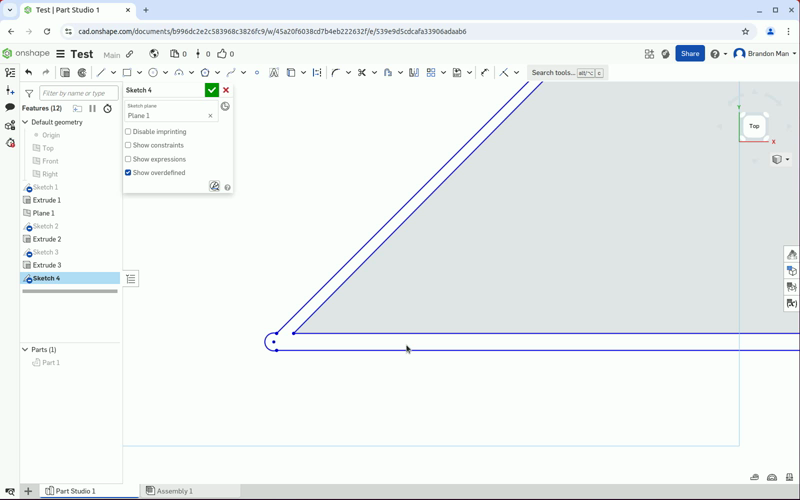
scroll(-6)
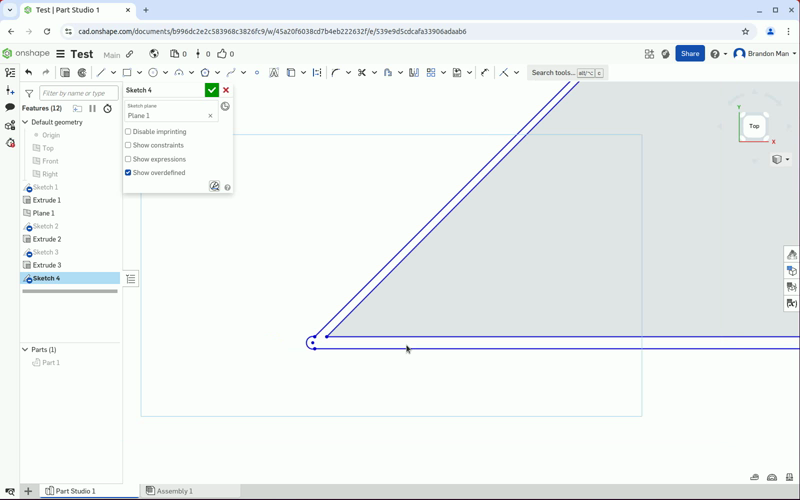
scroll(-6)
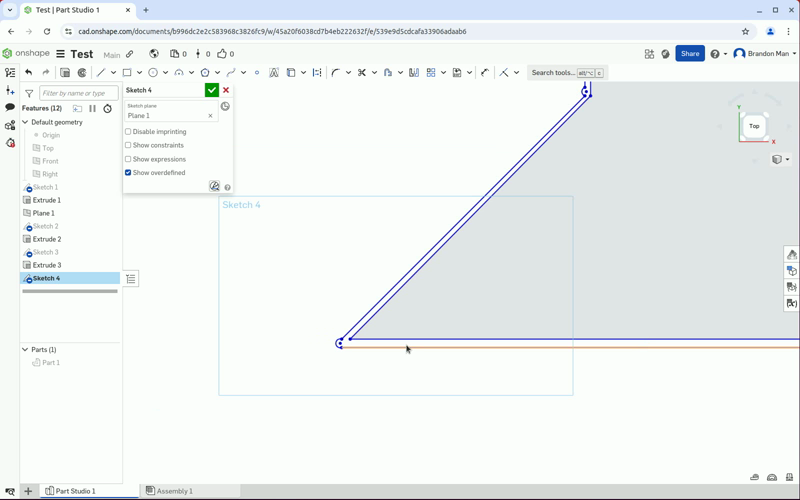
scroll(-6)
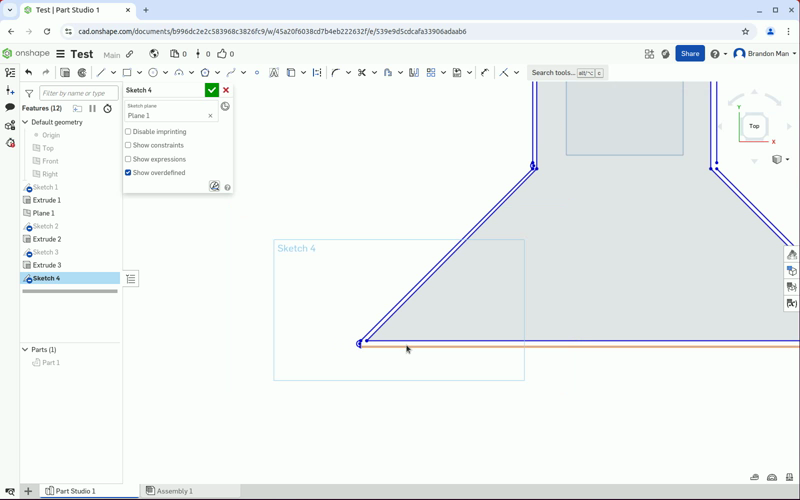
scroll(-6)
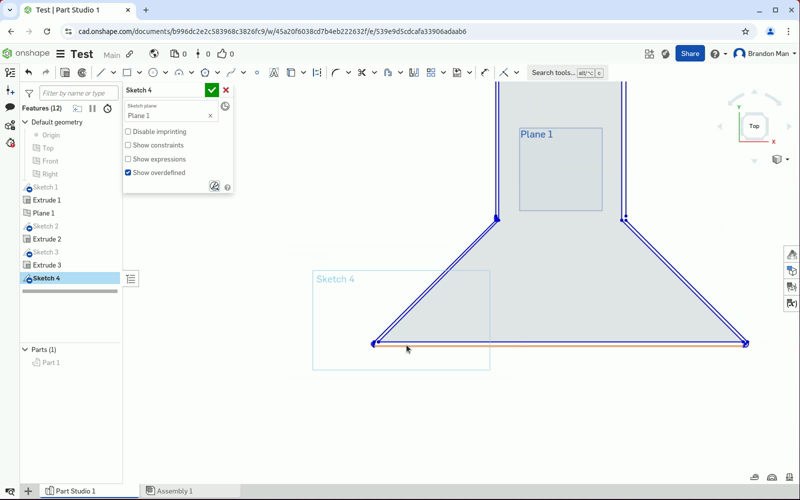
scroll(-6)
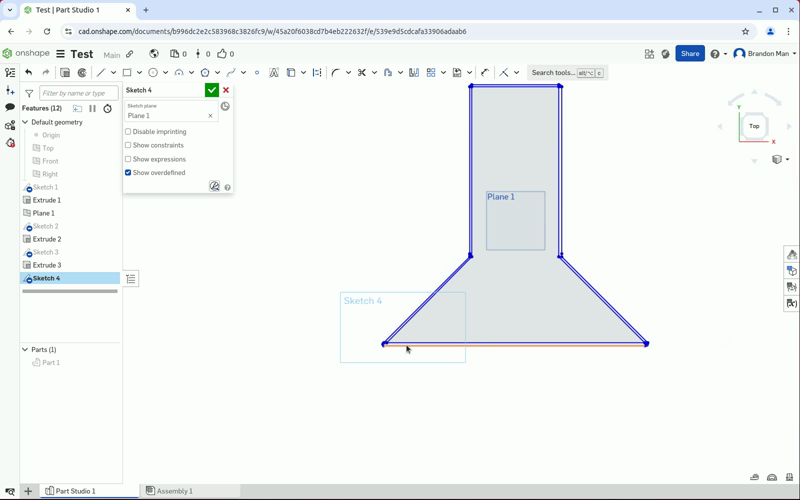
scroll(-6)
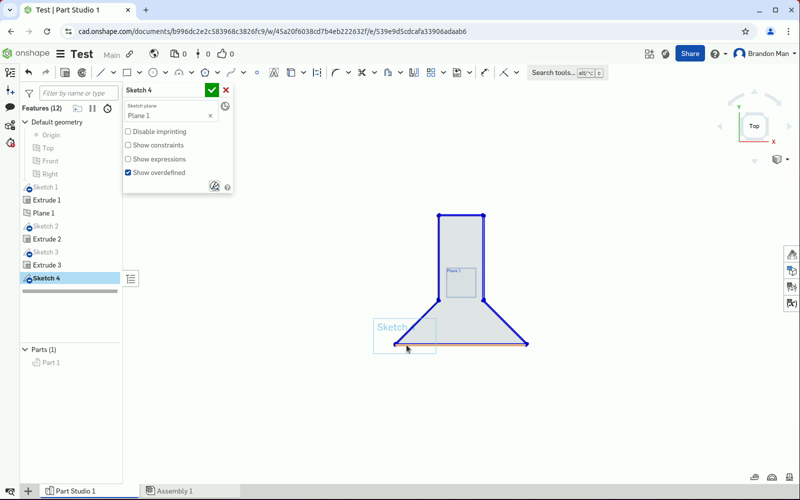
mouse_move(73, 352)
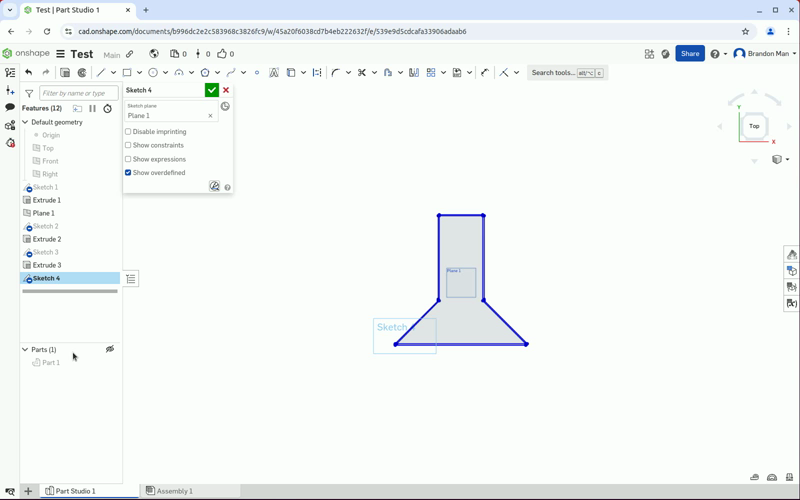
key(shift+y)
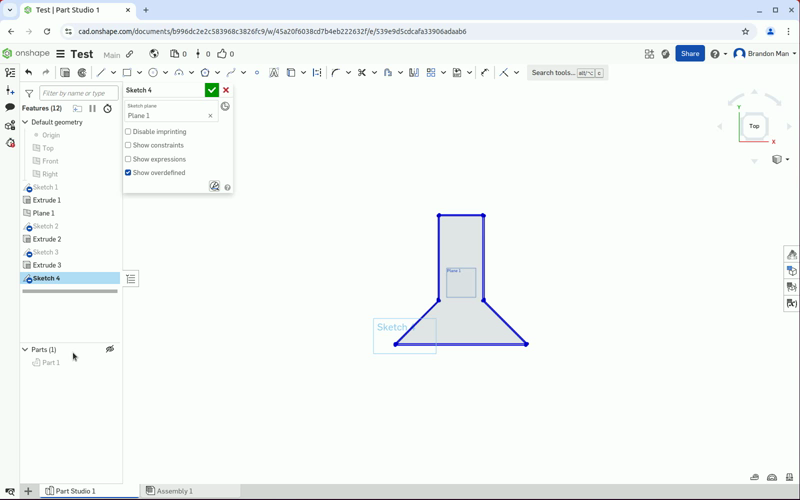
key(shift+e)
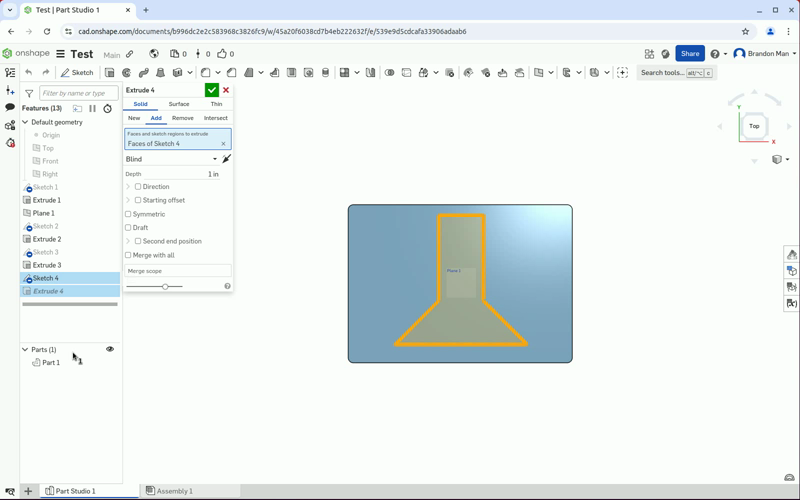
mouse_move(143, 106)
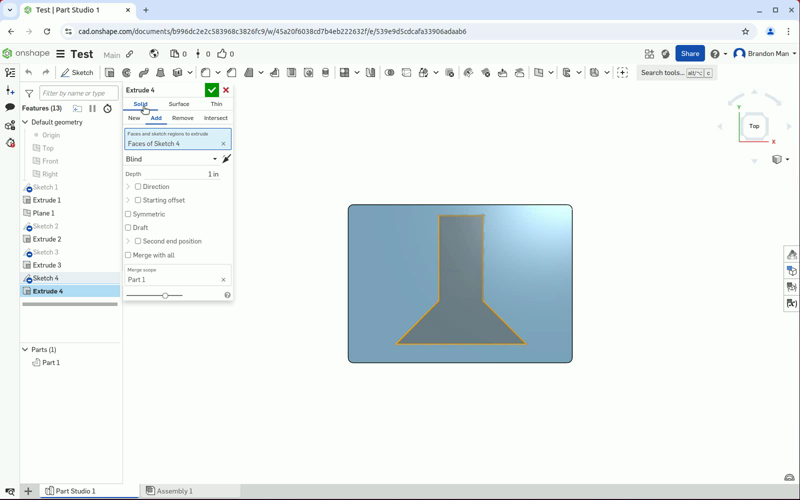
click(143, 106)
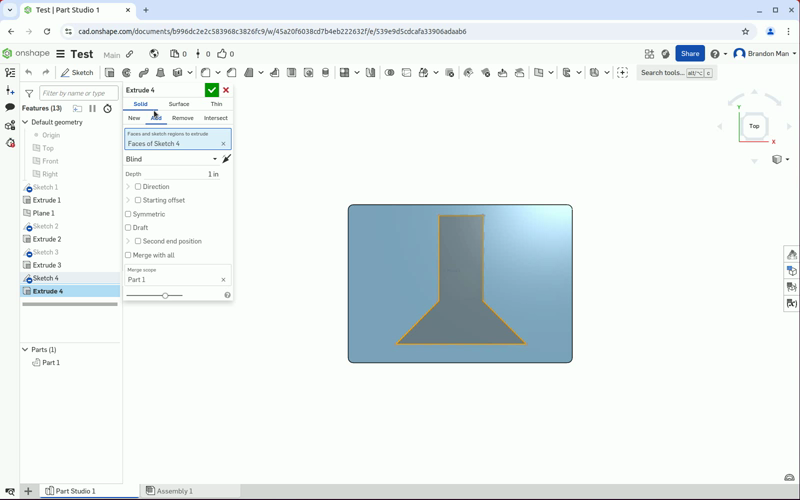
mouse_move(186, 120)
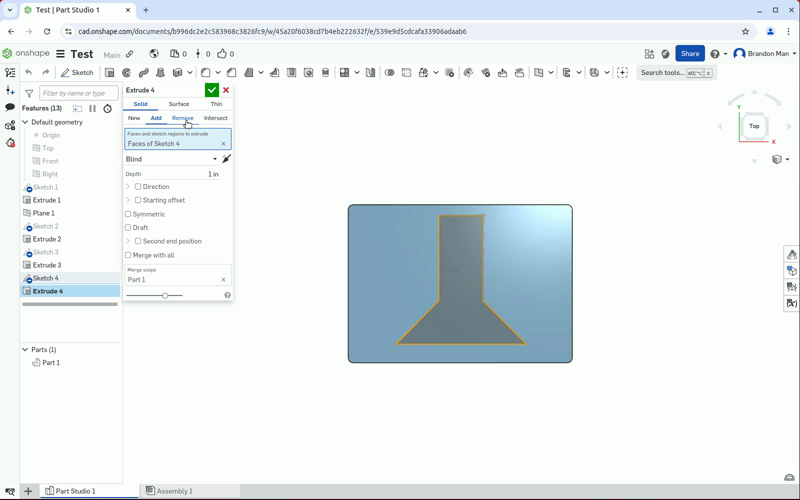
click(186, 120)
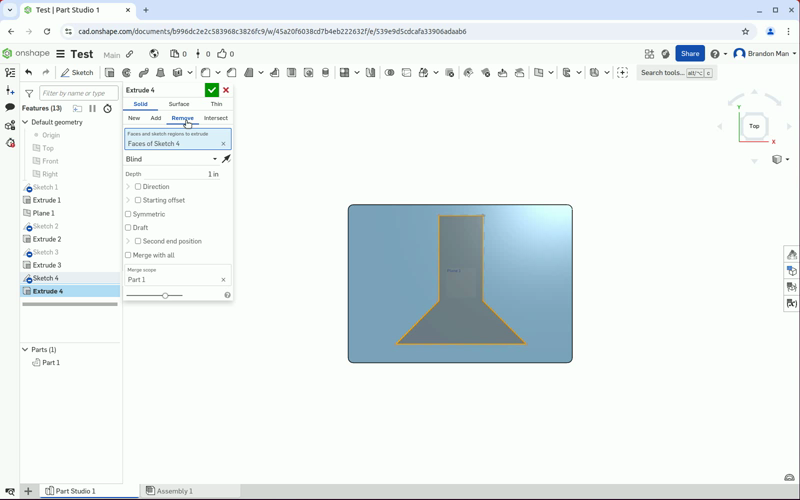
key(tab, 4)
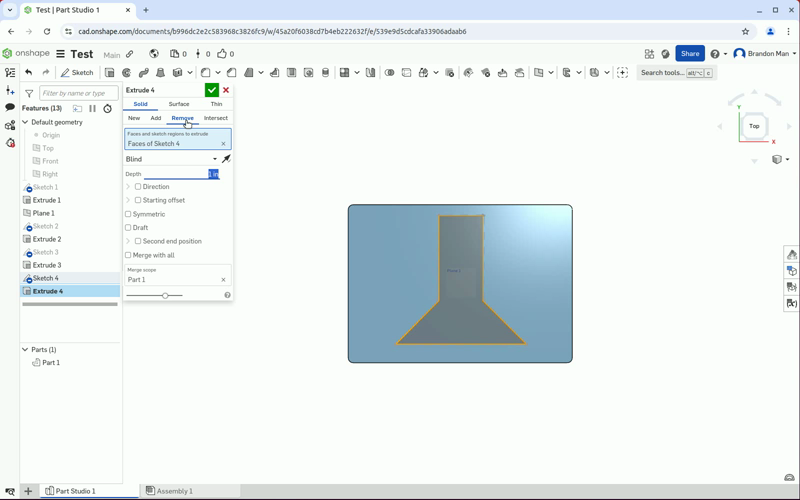
text(4.814)
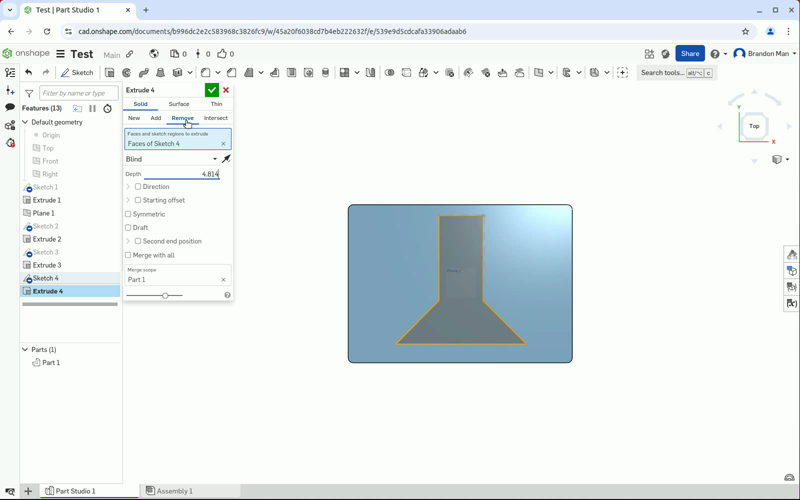
key(tab, 6)
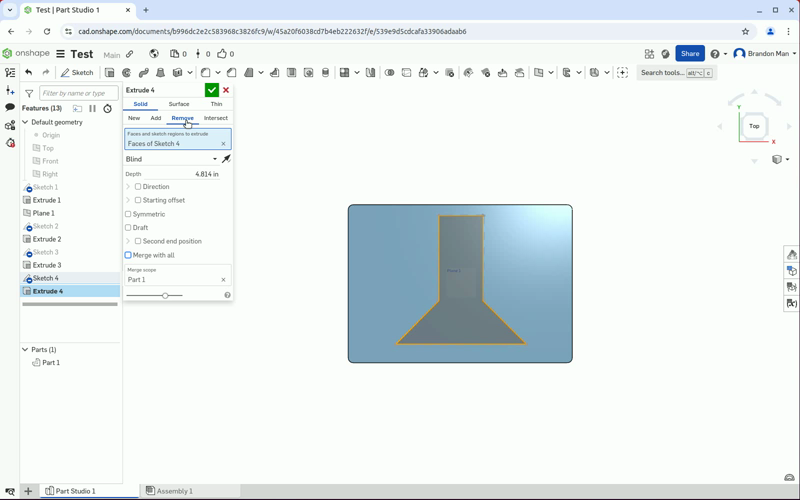
key(space)
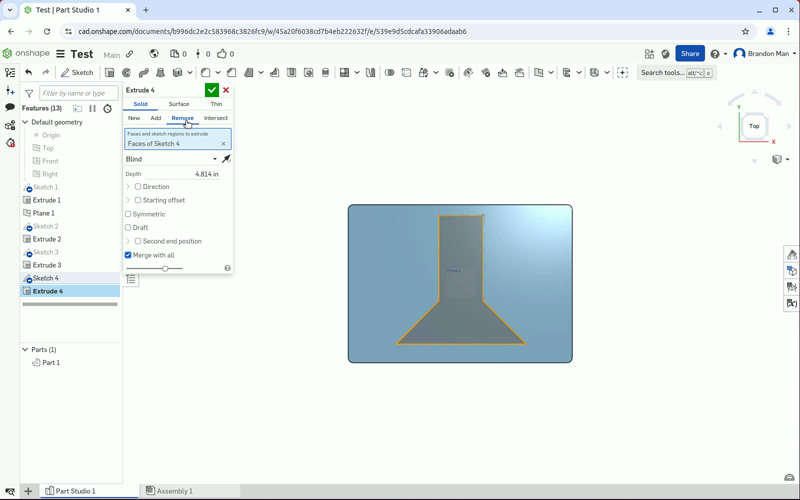
key(enter)
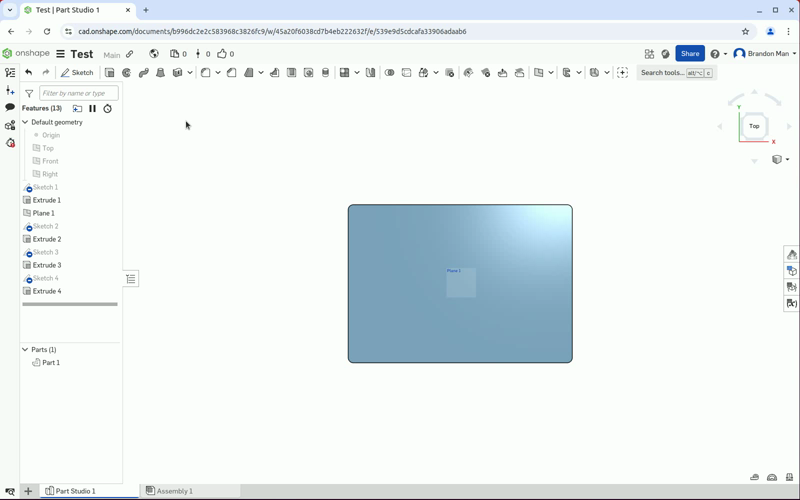
key(shift+h)
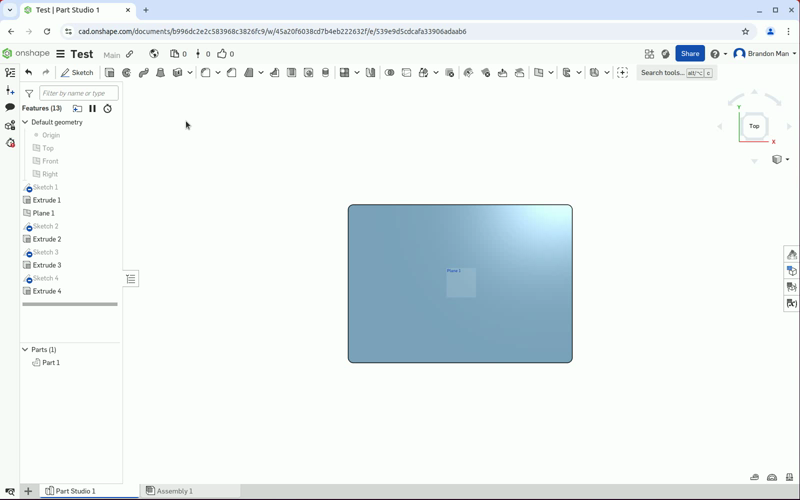
key(shift+h)
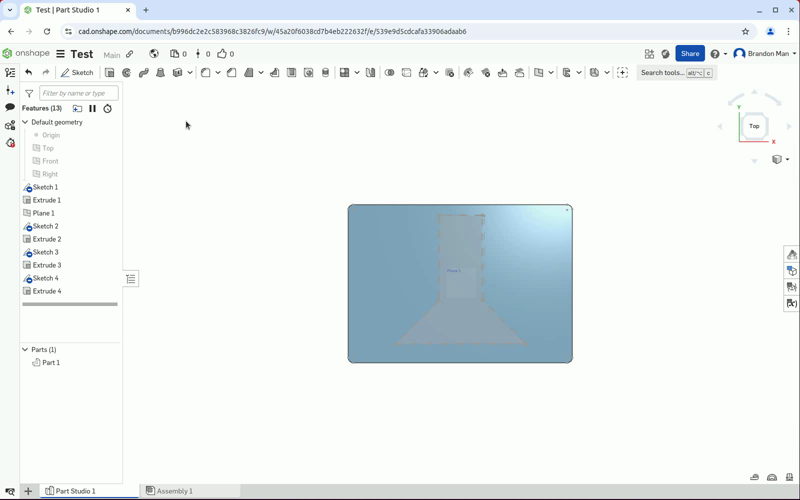
key(shift+7)
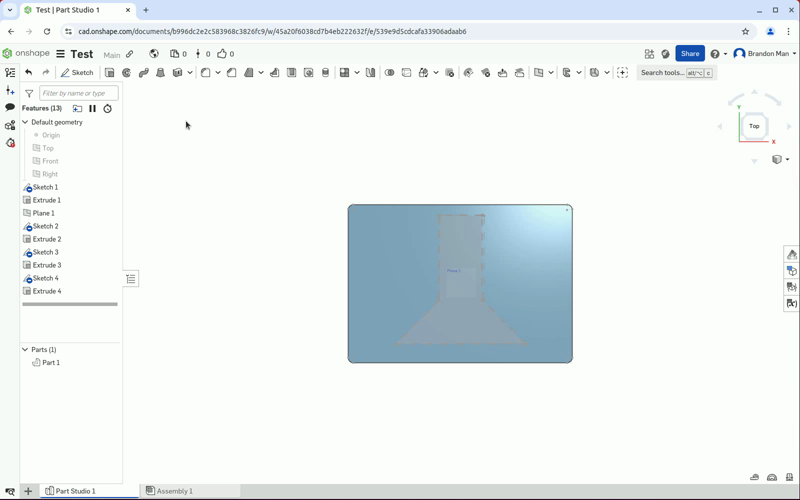
key(up, 3)
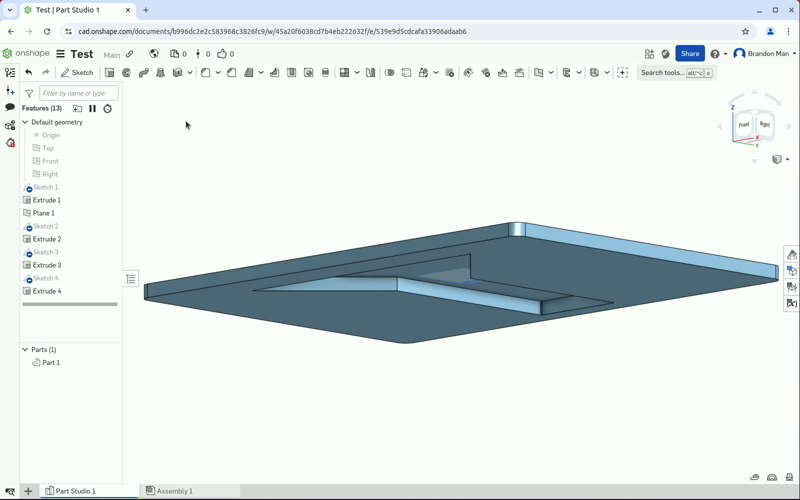
key(left, 3)
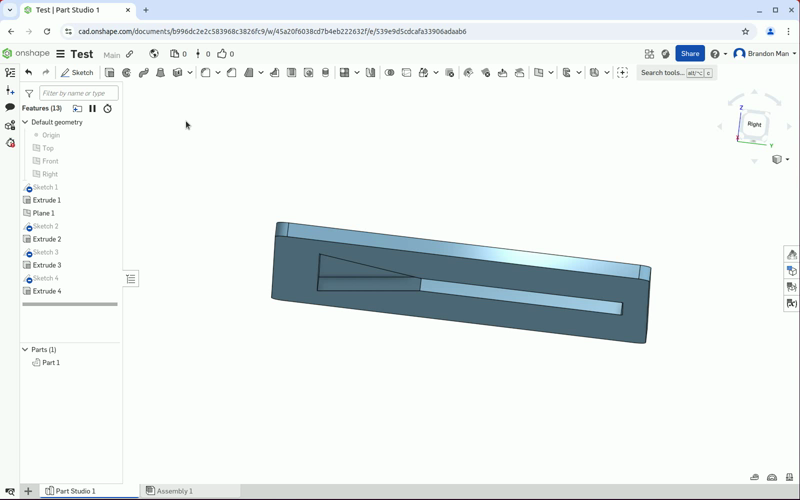
key(right, 3)
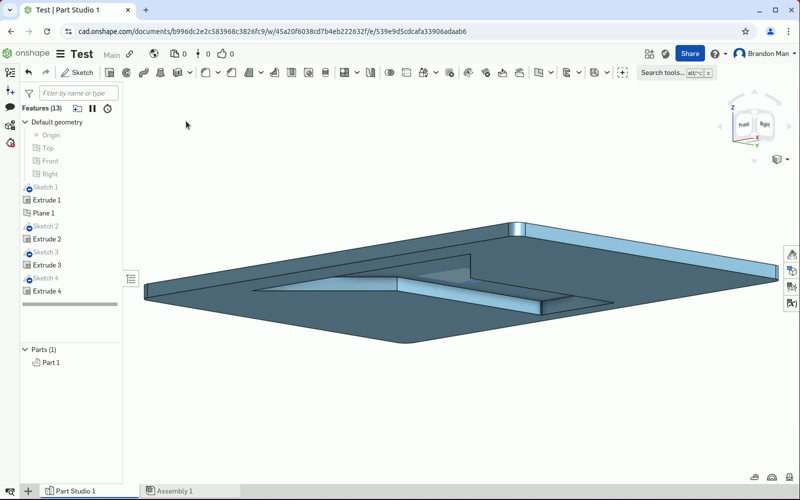
key(down, 3)
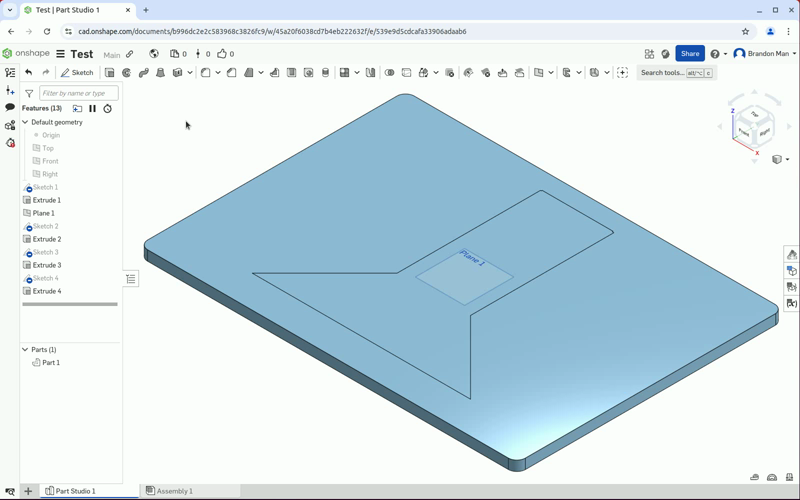
mouse_move(73, 189)
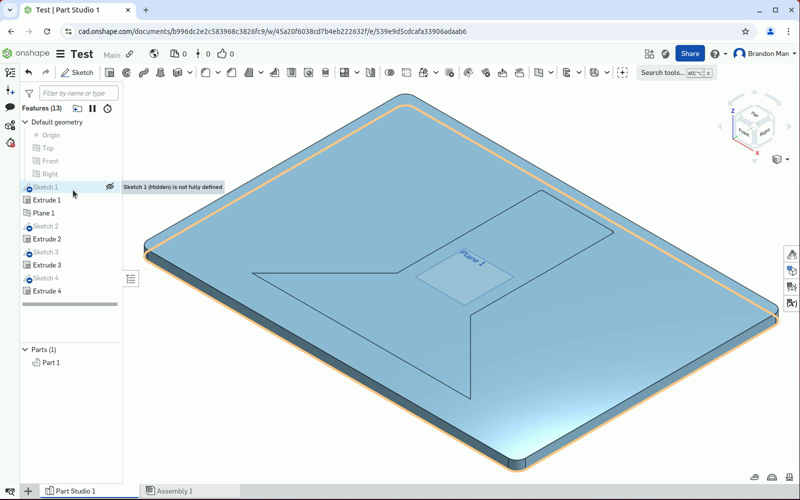
click(73, 189)